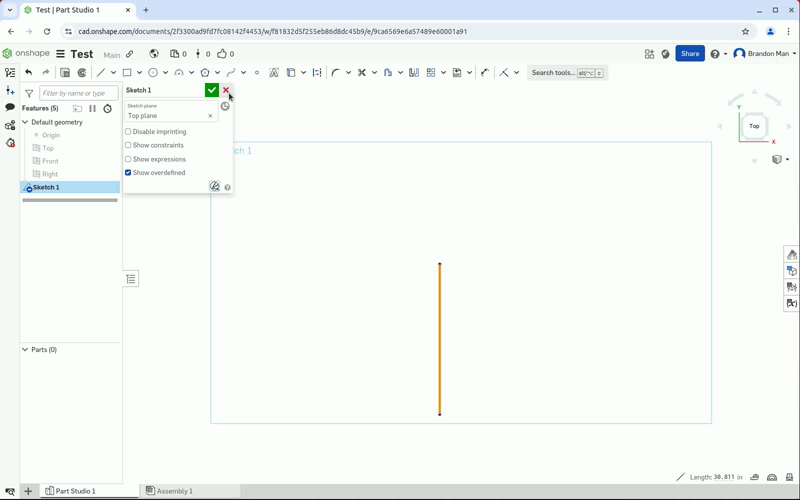
key(shift+h)
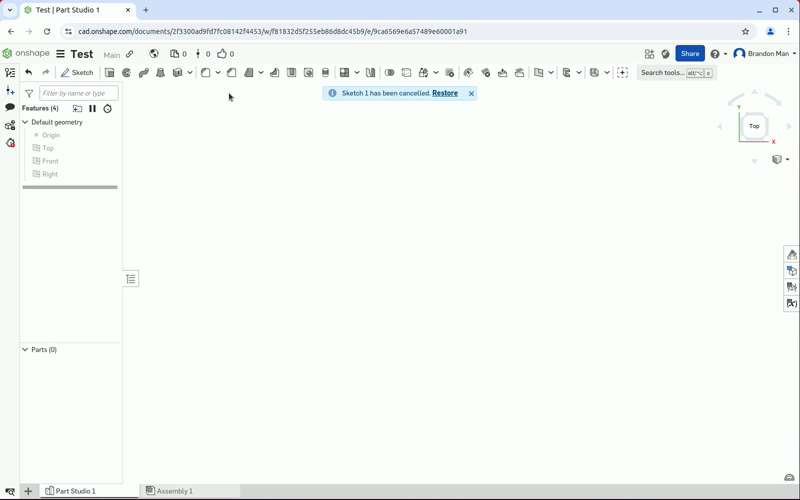
mouse_move(73, 352)
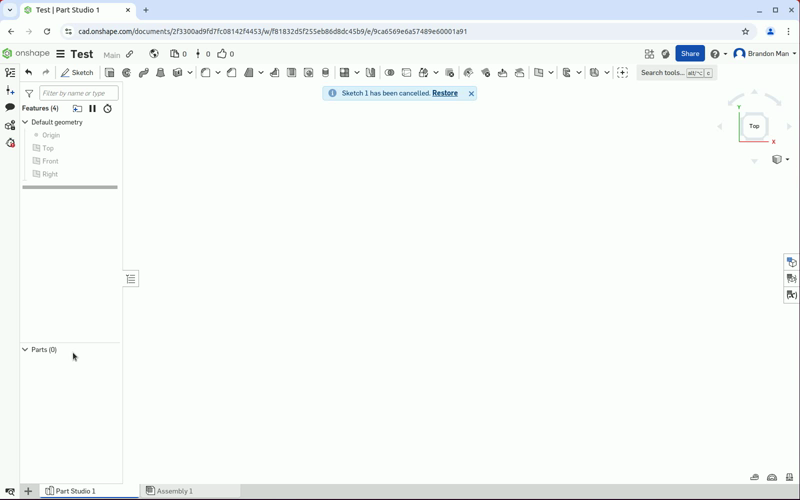
key(y)
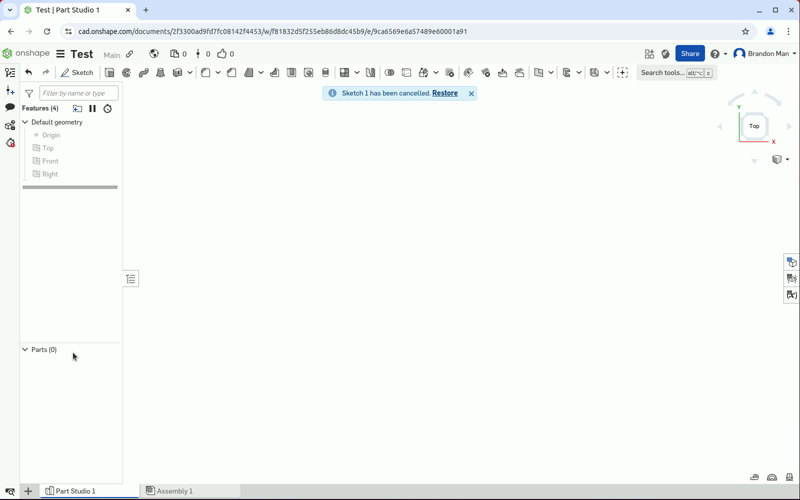
key(shift+p)
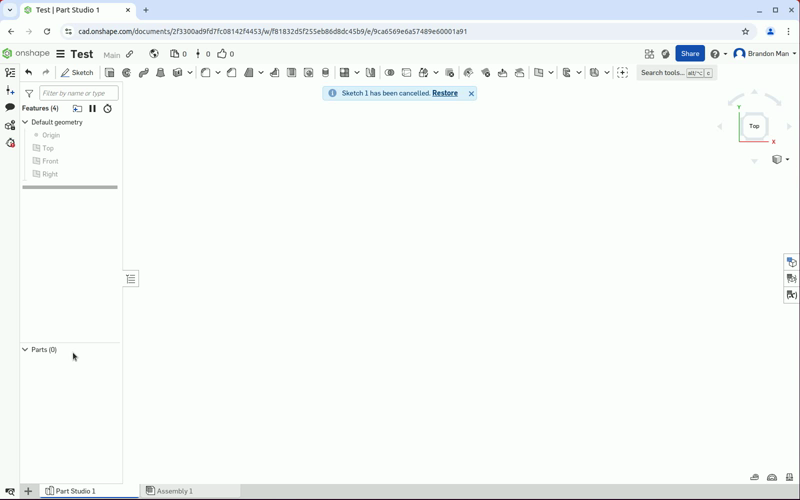
key(space)
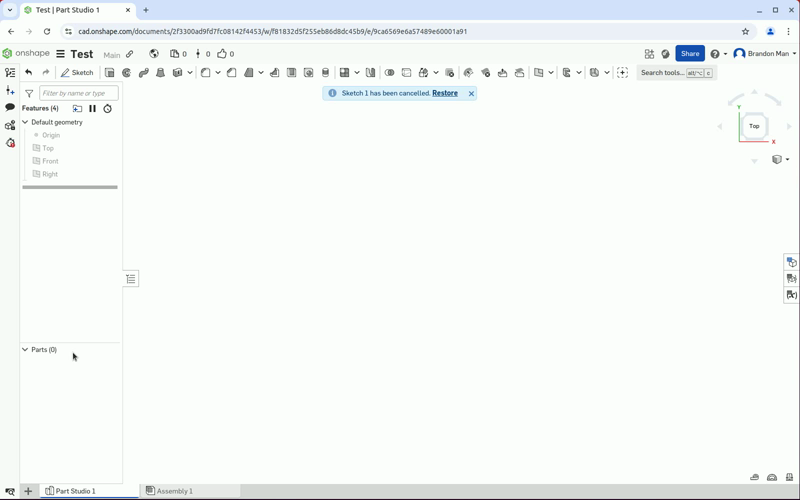
key_down(shift)
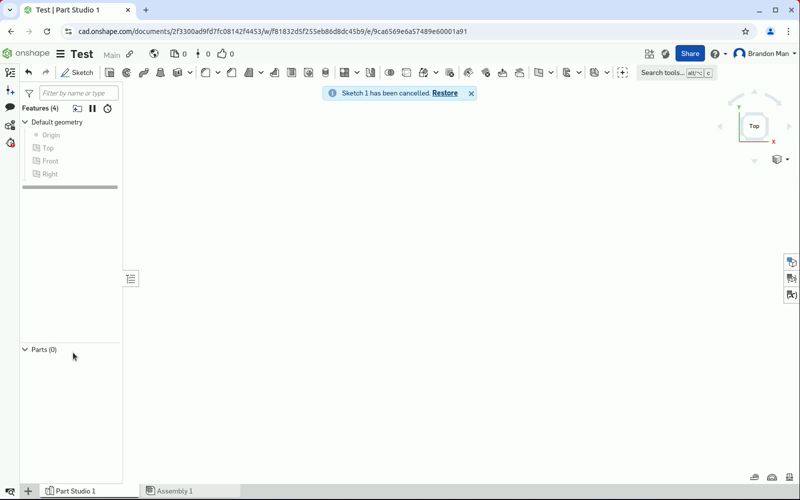
key(up)
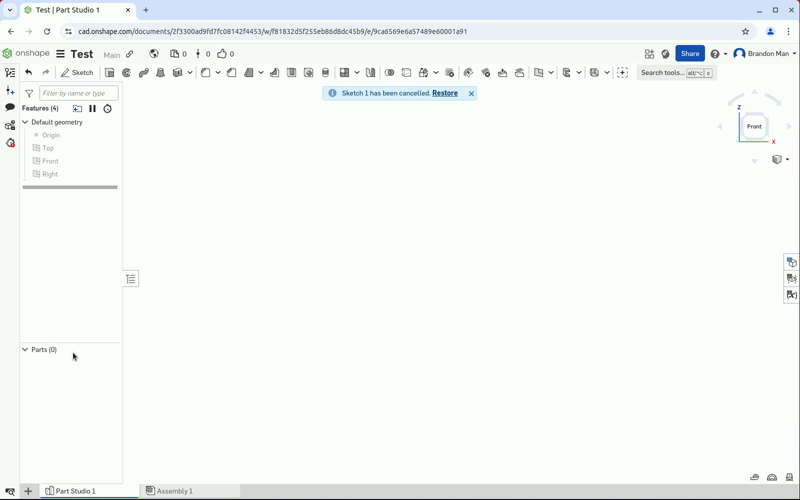
key_up(shift)
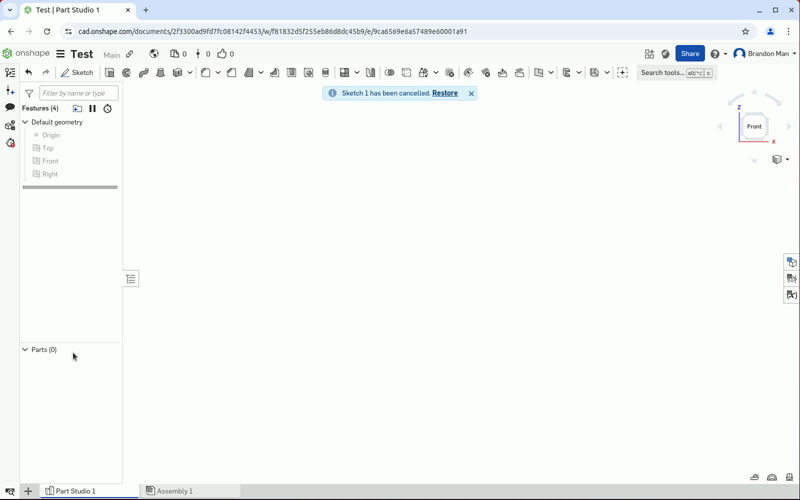
mouse_move(73, 352)
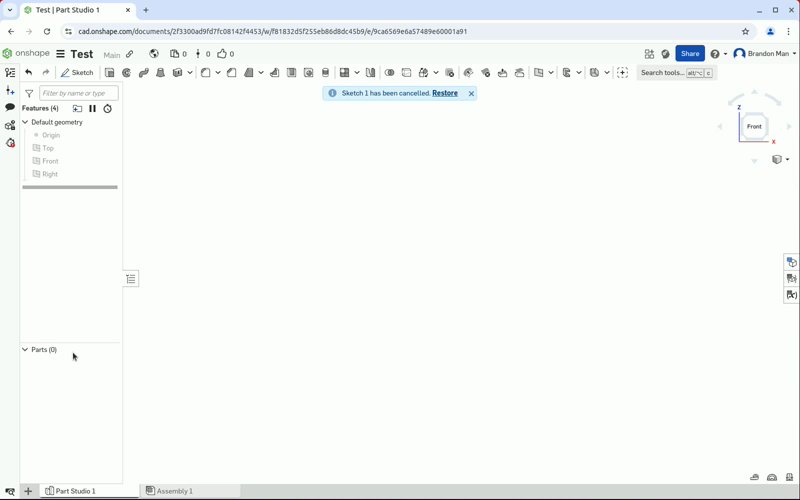
key(shift+y)
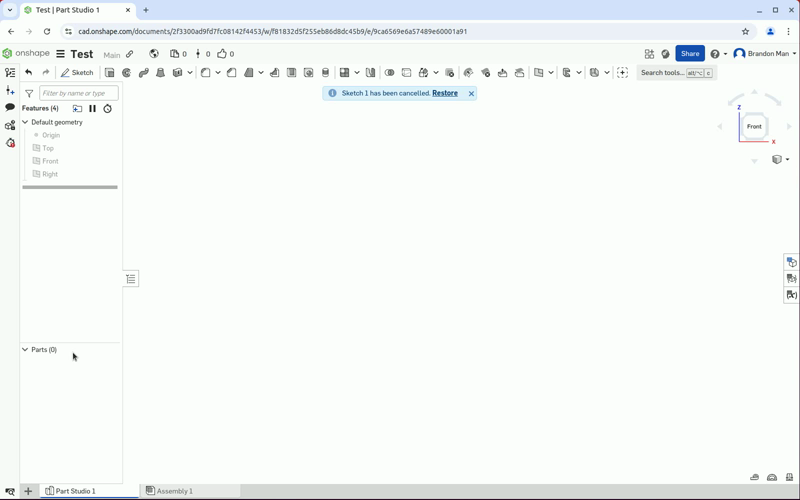
key(shift+s)
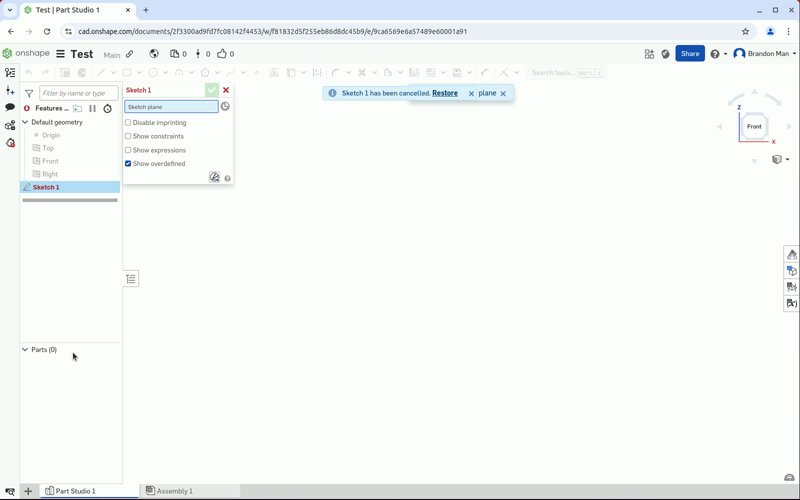
mouse_move(73, 163)
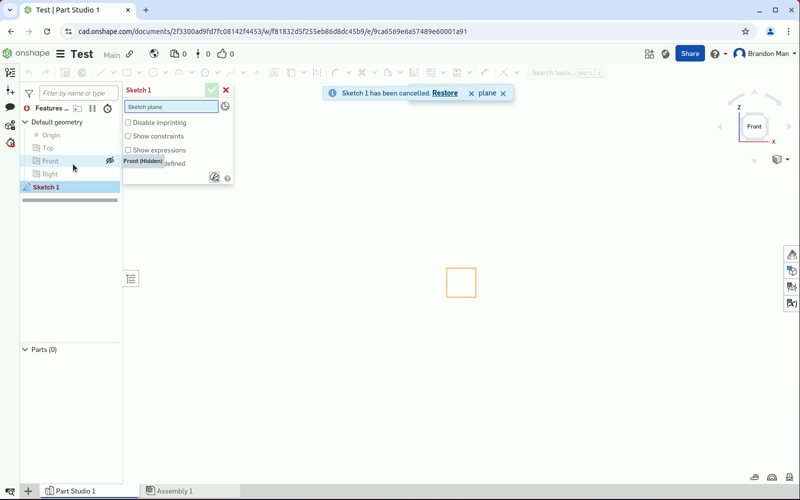
click(73, 163)
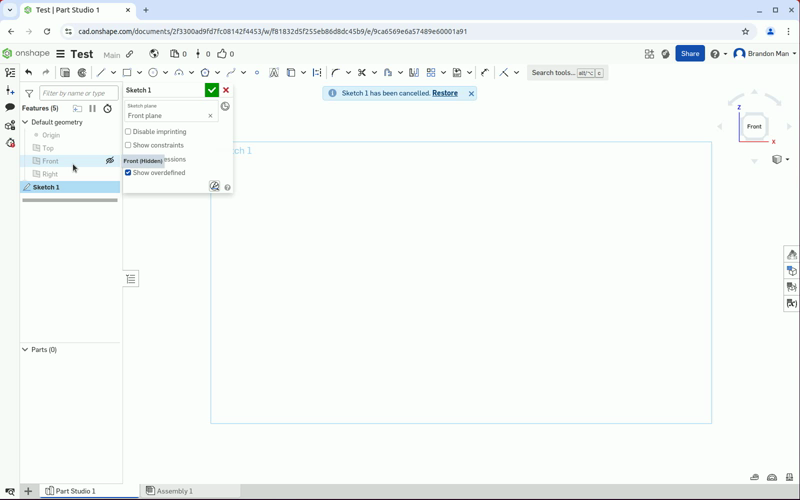
mouse_move(73, 352)
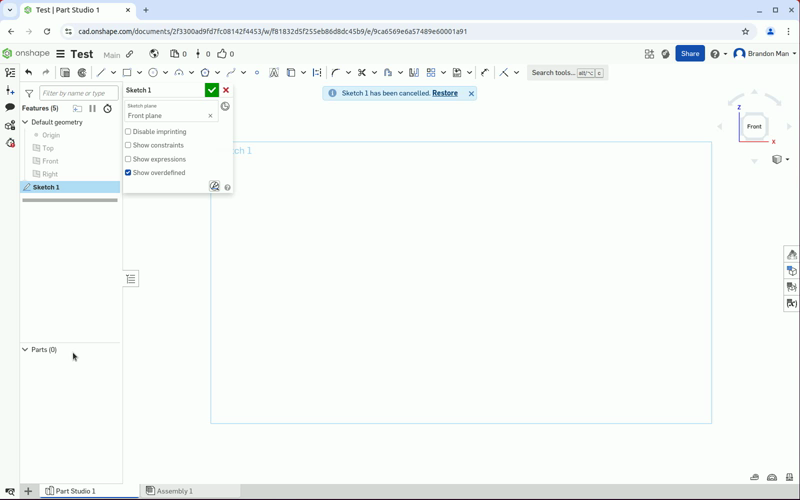
key(y)
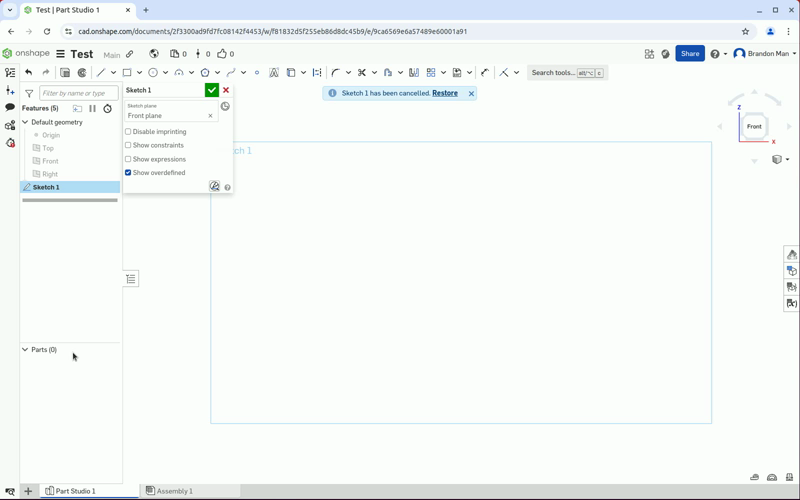
key(l)
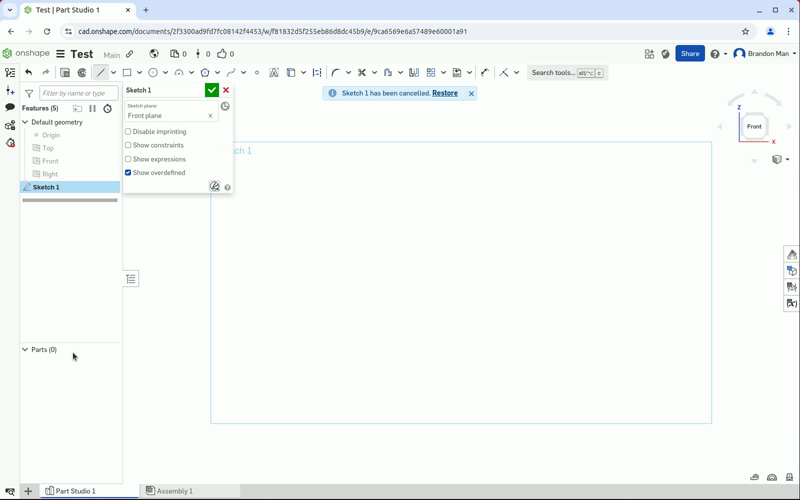
key_down(shift)
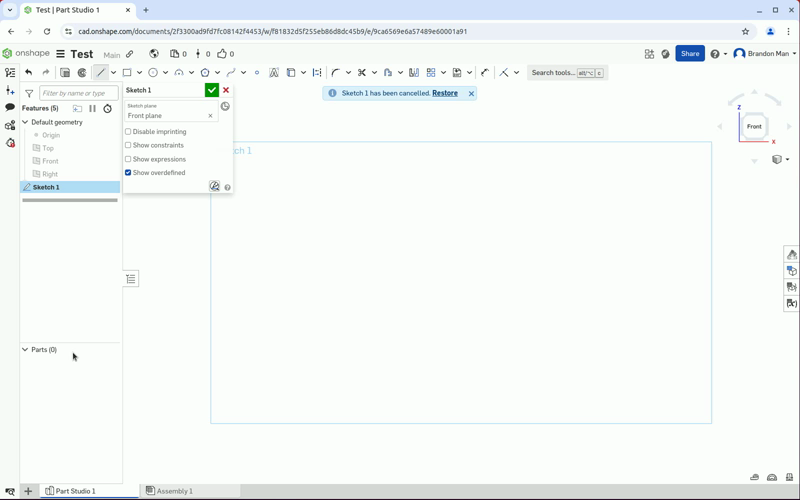
mouse_move(357, 287)
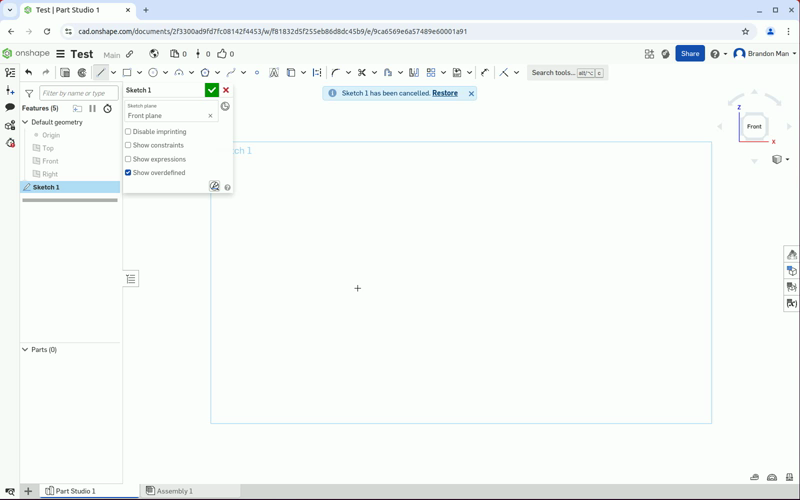
click(357, 287)
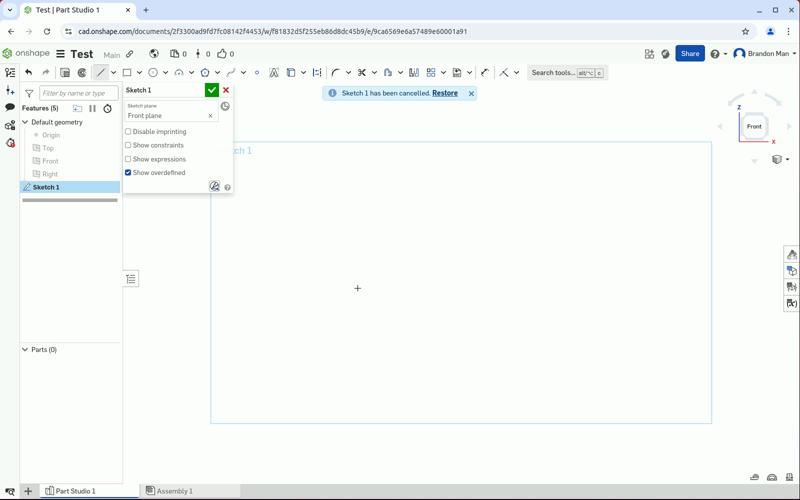
key_up(shift)
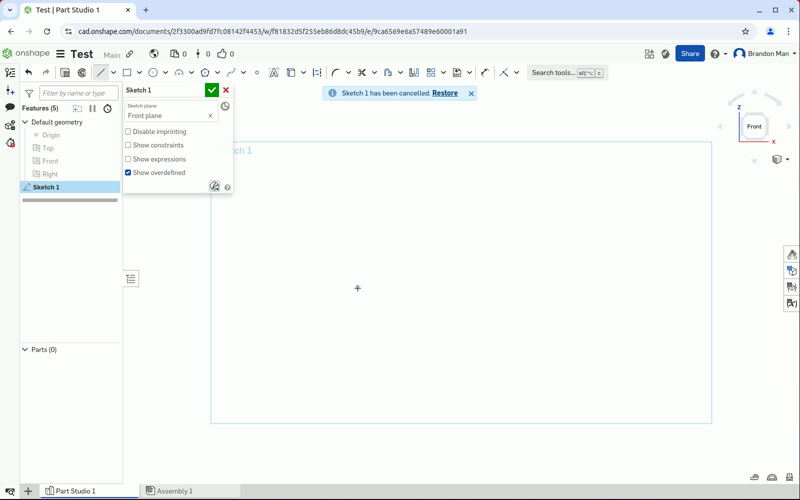
key_down(shift)
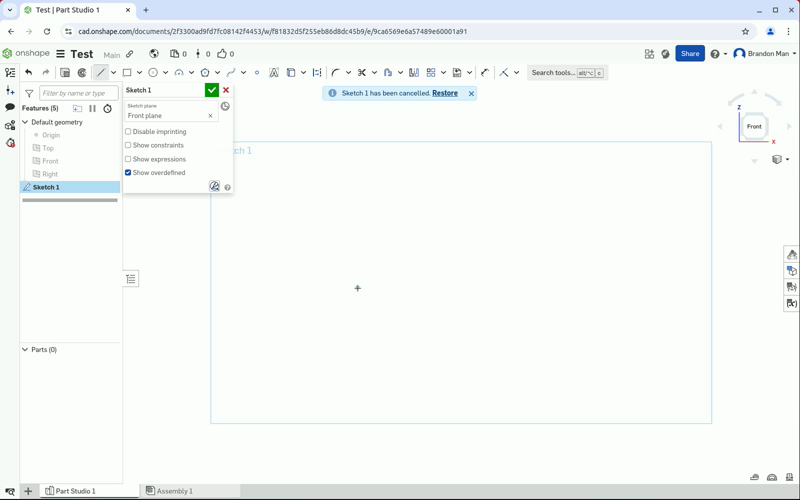
mouse_move(387, 287)
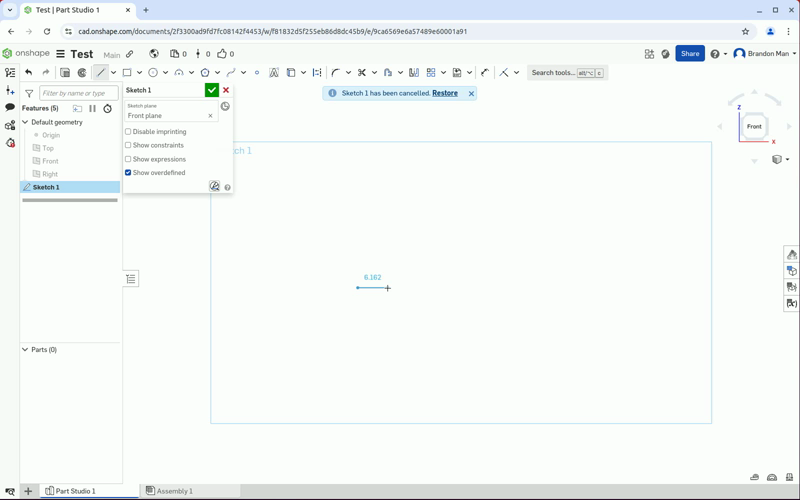
mouse_move(366, 287)
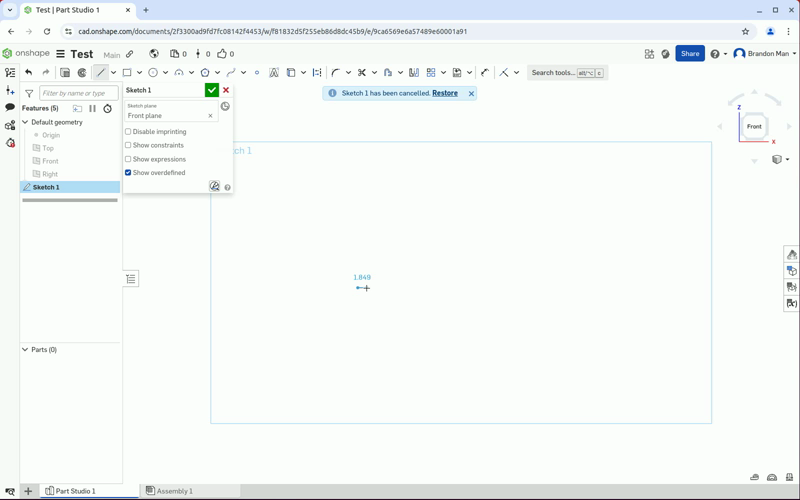
click(366, 287)
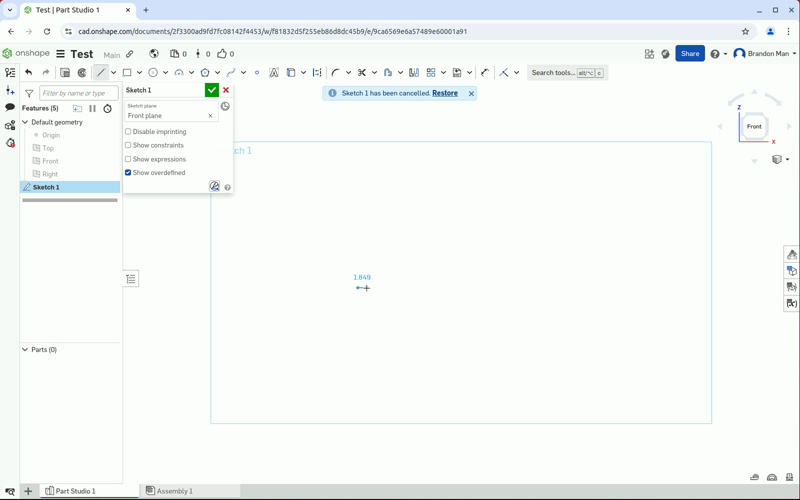
key_up(shift)
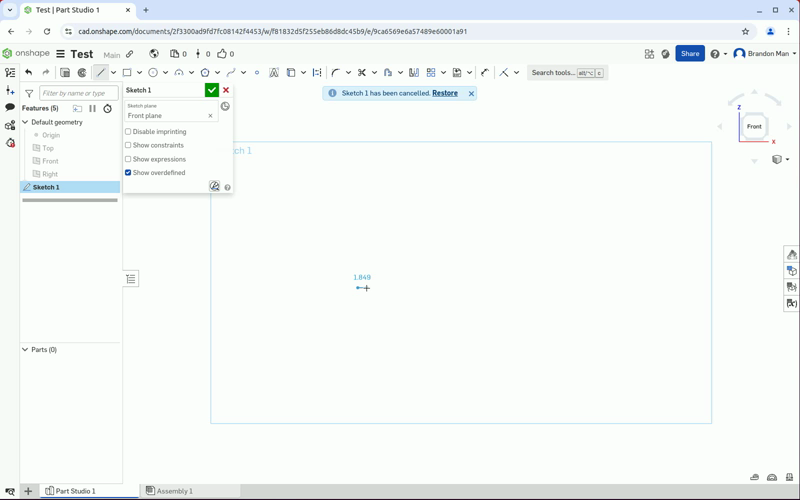
key(esc)
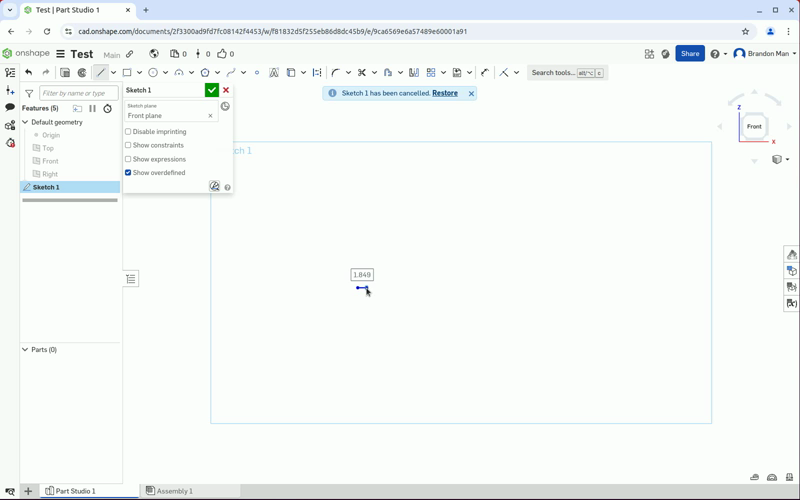
key(a)
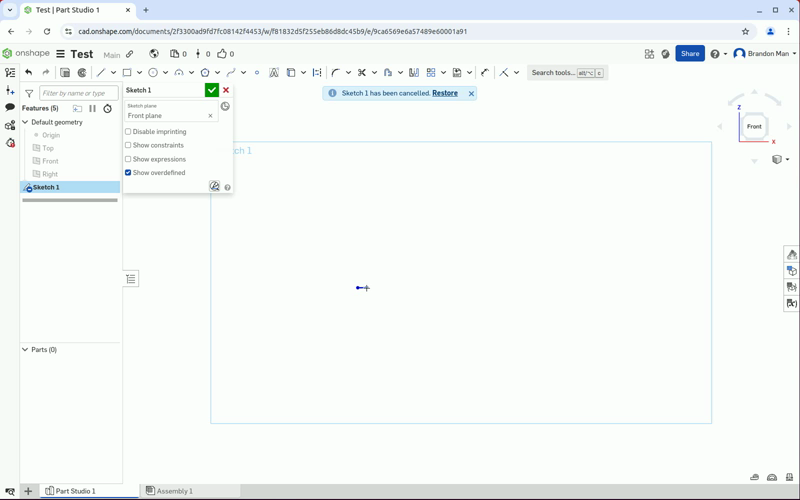
mouse_move(366, 287)
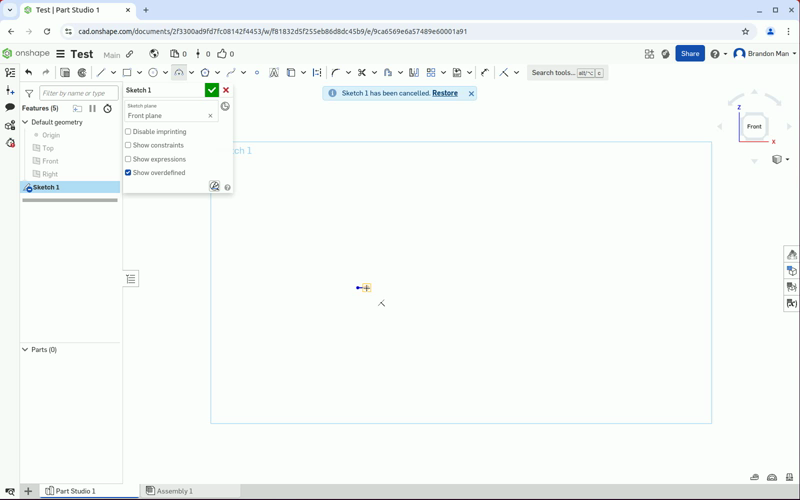
click(366, 287)
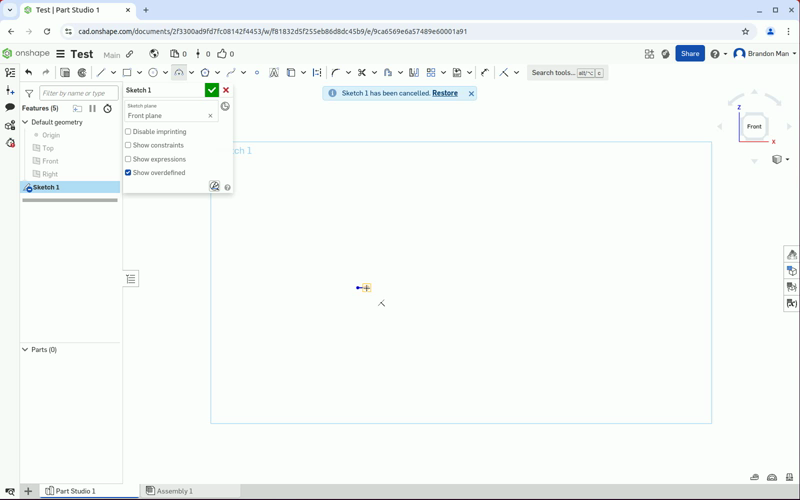
key_down(shift)
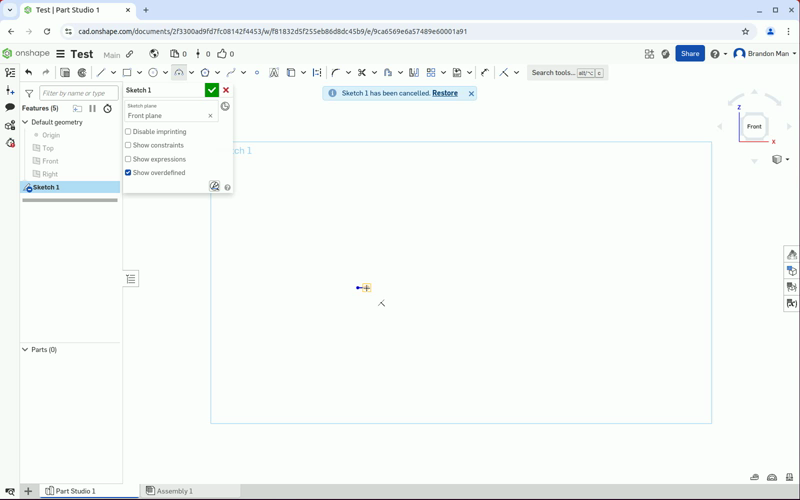
mouse_move(366, 277)
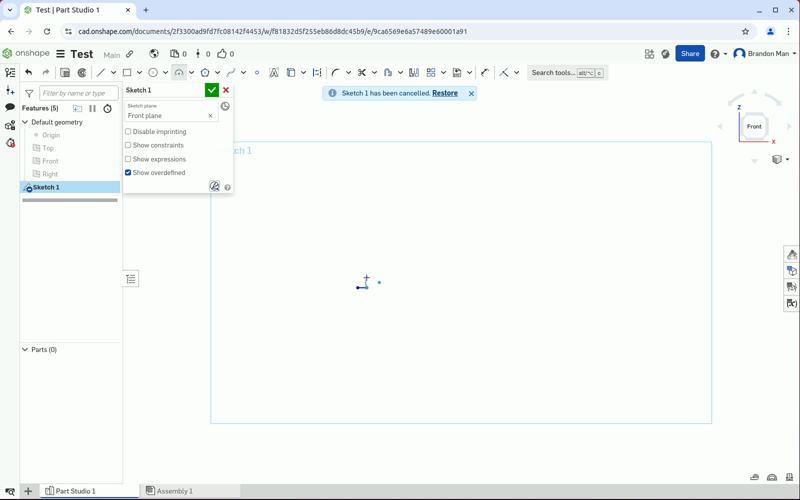
click(366, 277)
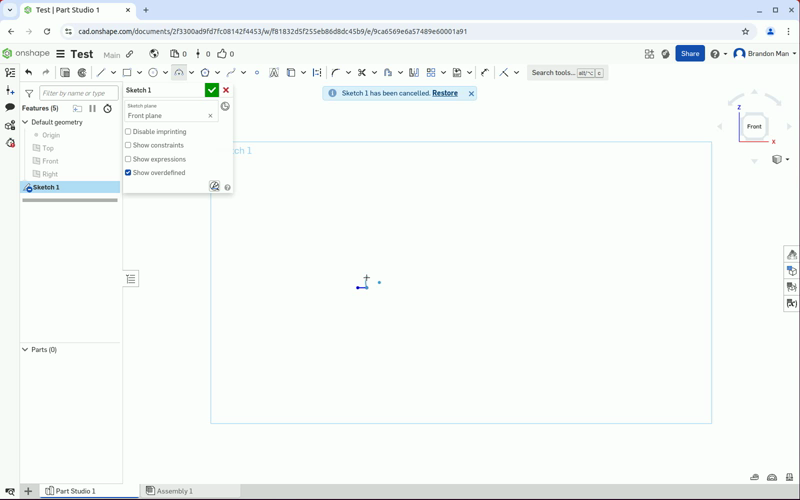
mouse_move(368, 282)
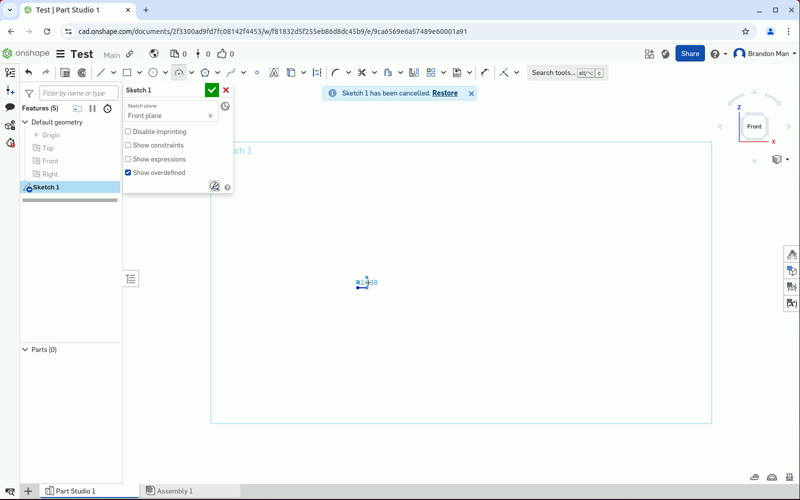
click(368, 282)
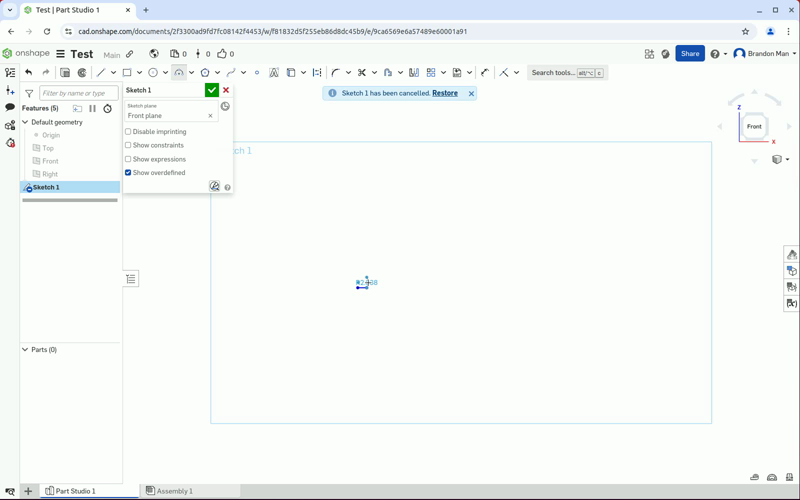
key_up(shift)
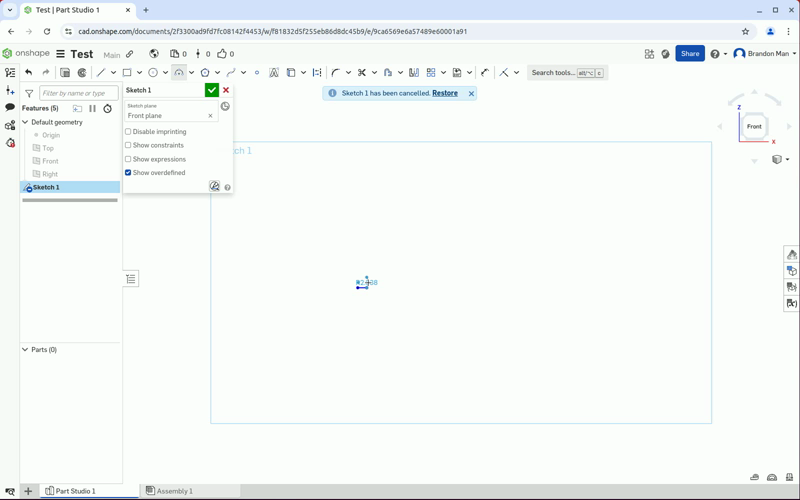
key(esc)
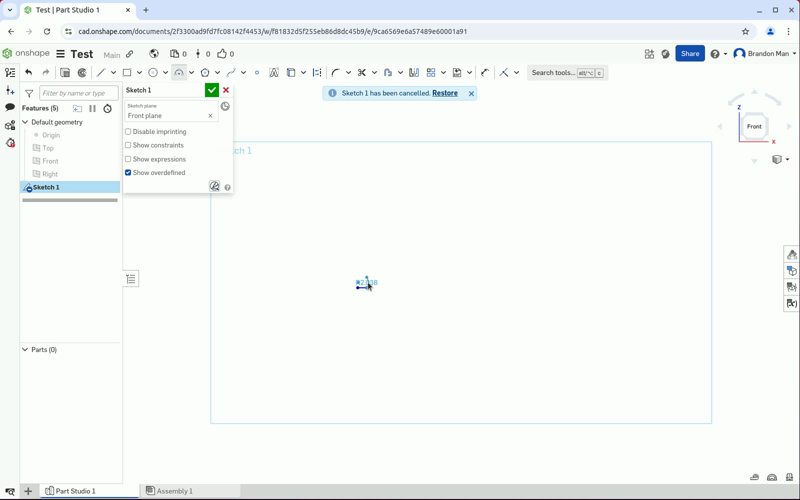
key(l)
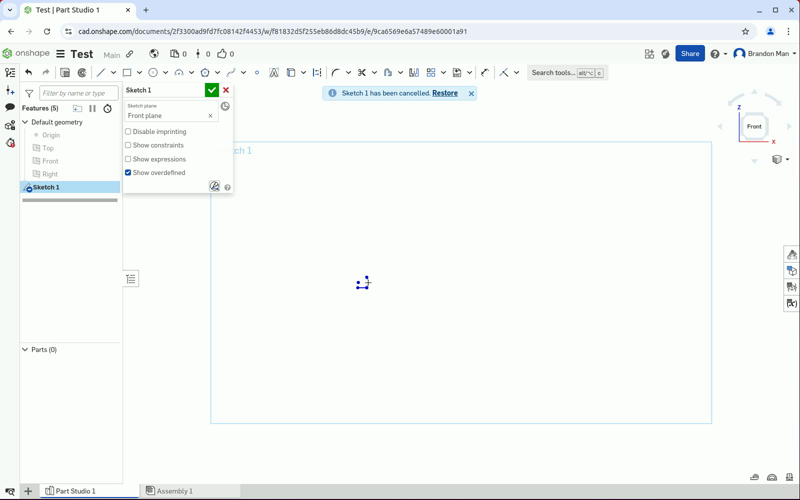
mouse_move(366, 277)
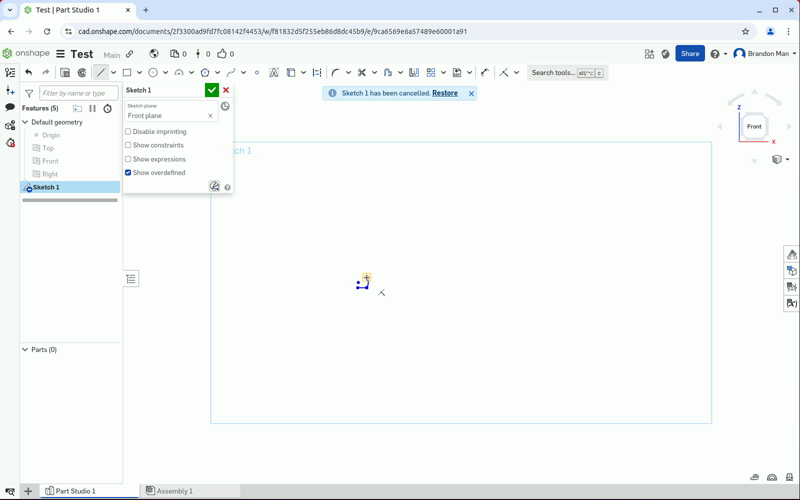
click(366, 277)
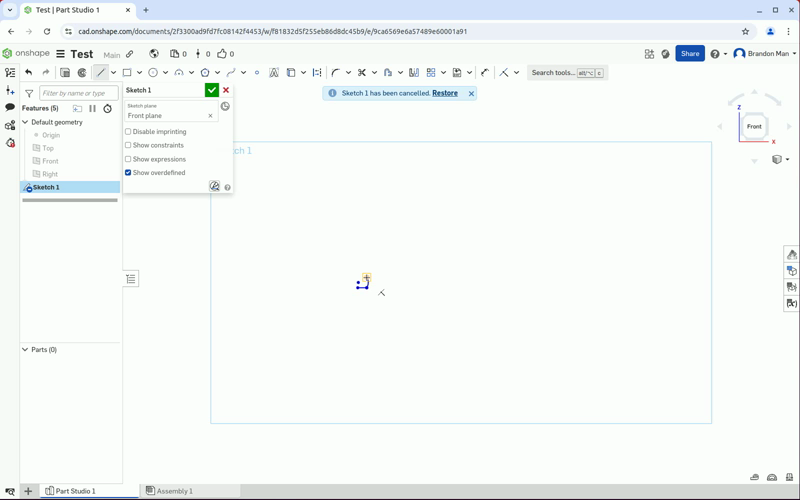
key_down(shift)
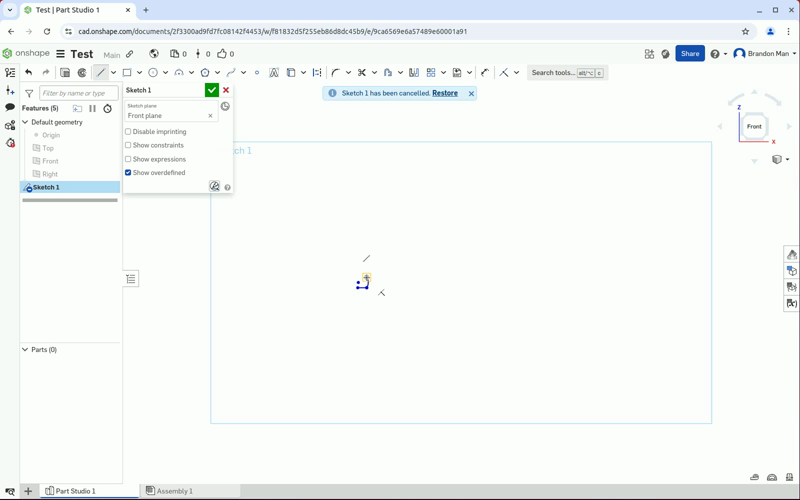
mouse_move(396, 277)
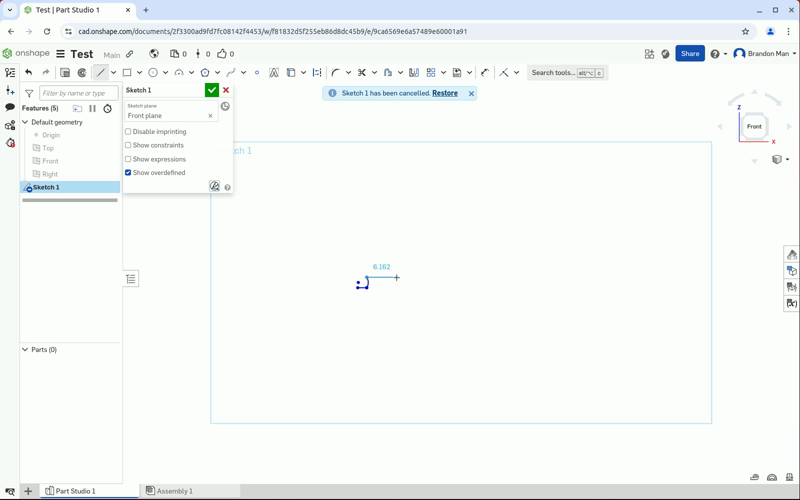
mouse_move(357, 277)
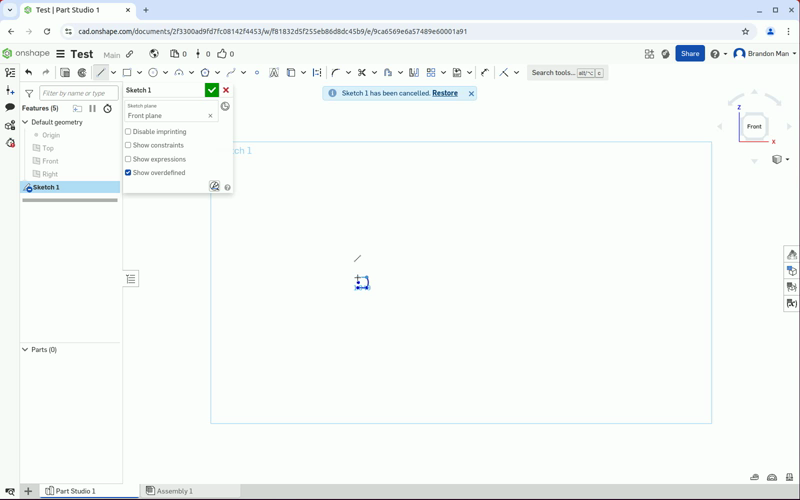
click(357, 277)
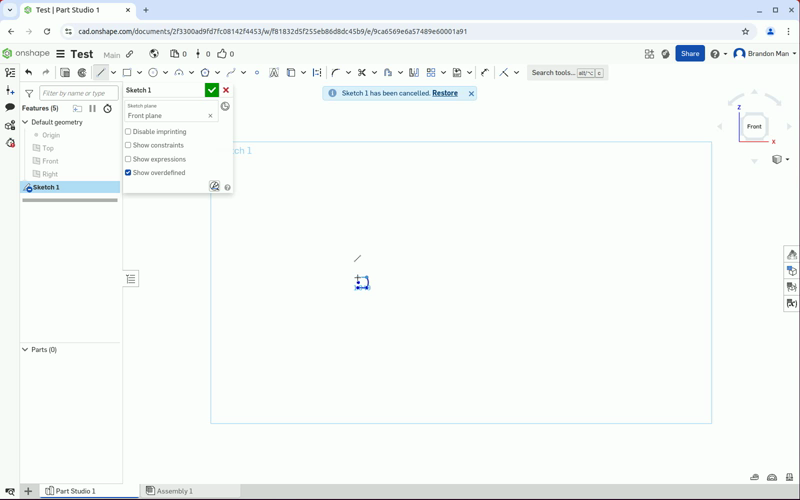
key_up(shift)
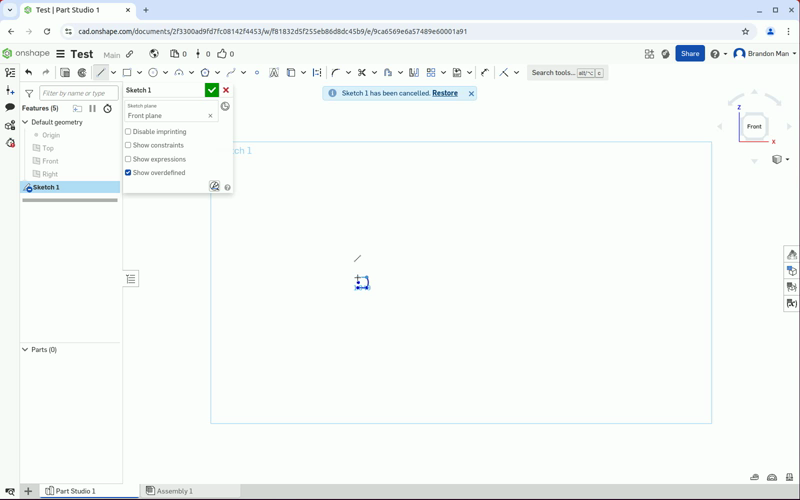
key(esc)
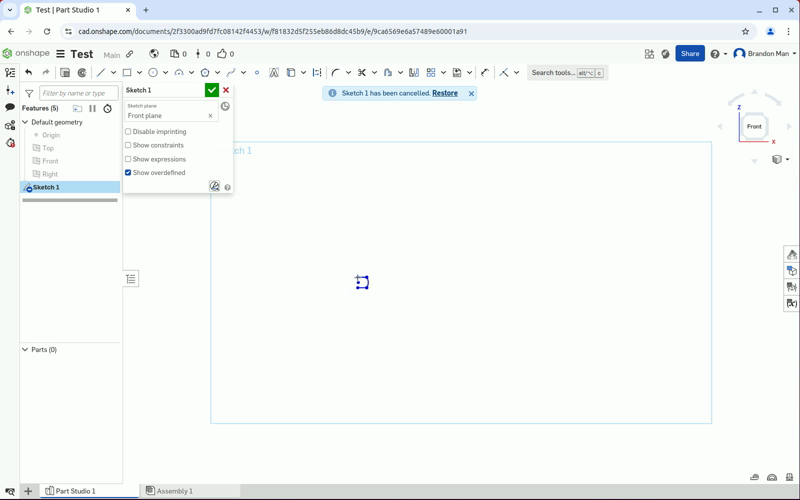
key(a)
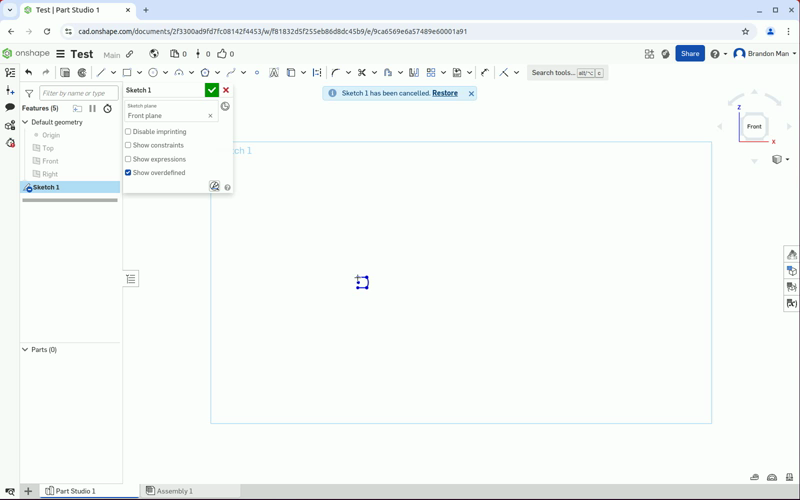
mouse_move(357, 277)
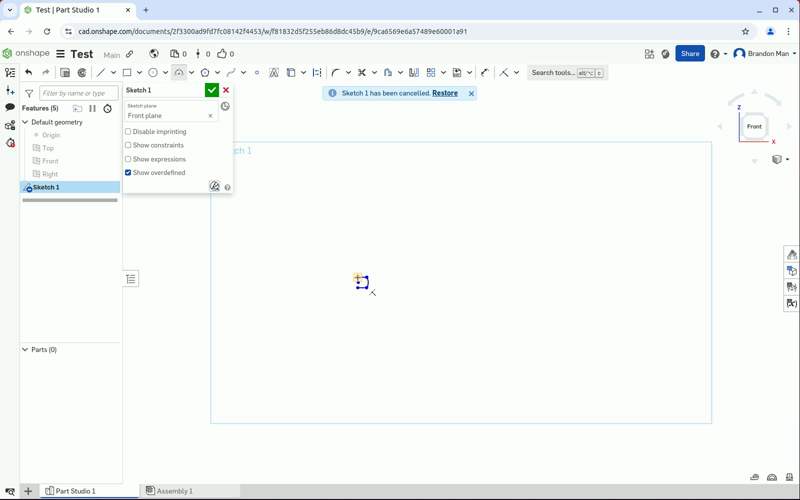
click(357, 277)
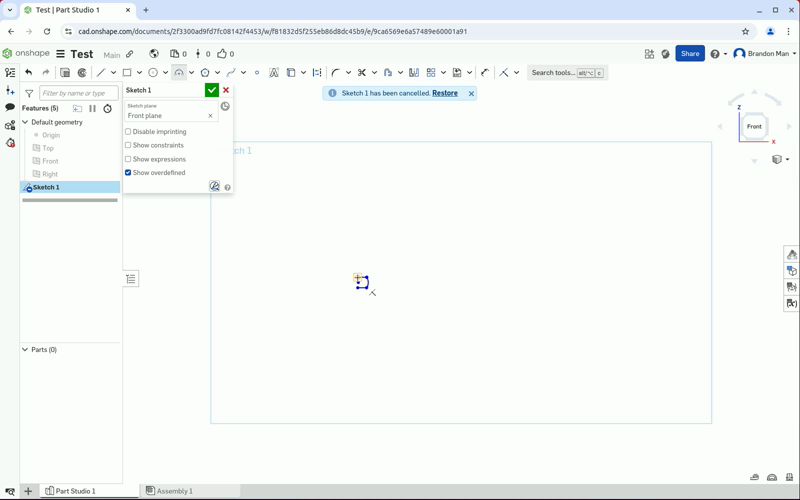
mouse_move(357, 287)
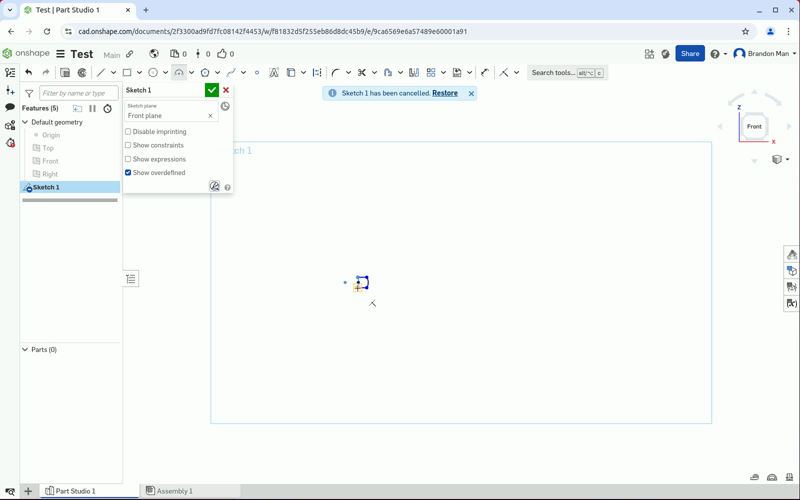
click(357, 287)
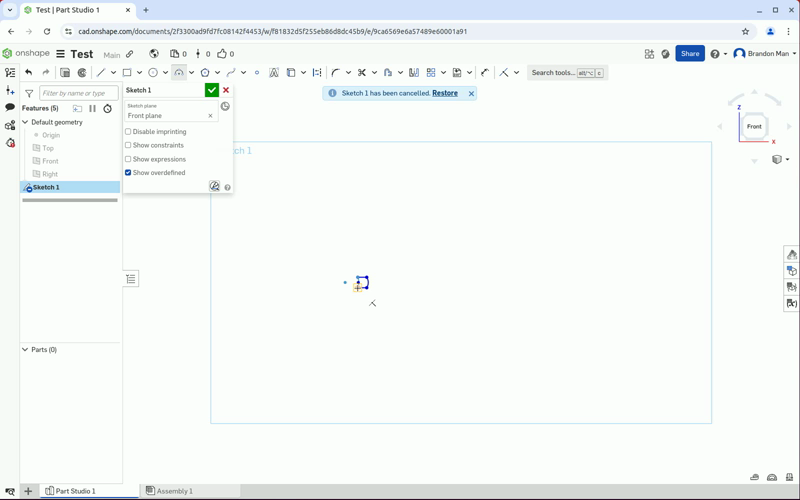
key_down(shift)
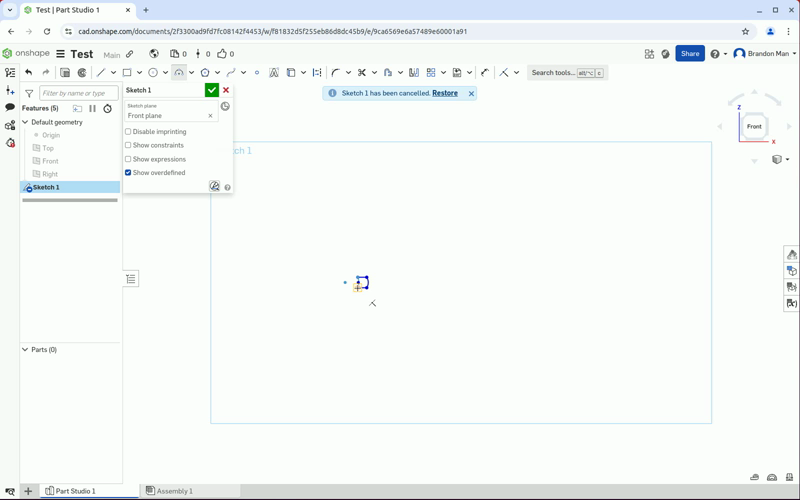
mouse_move(362, 282)
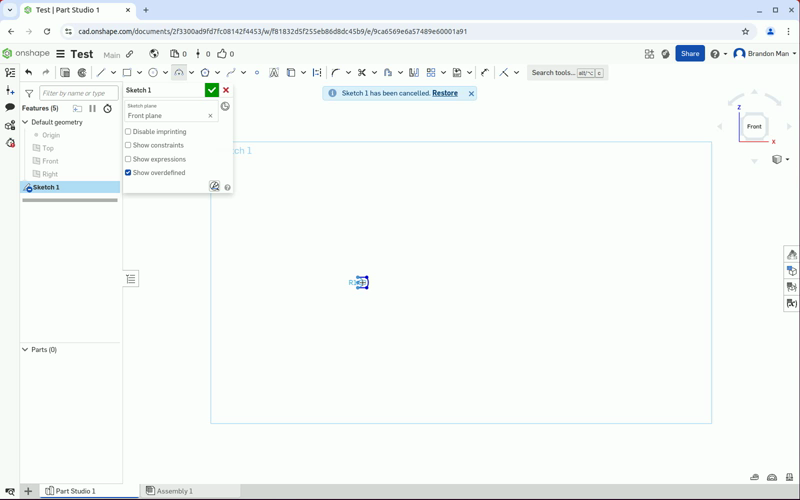
click(362, 282)
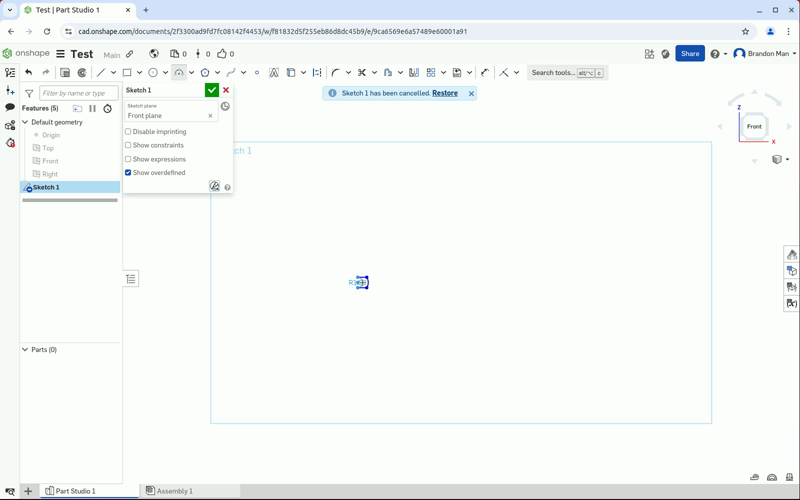
key_up(shift)
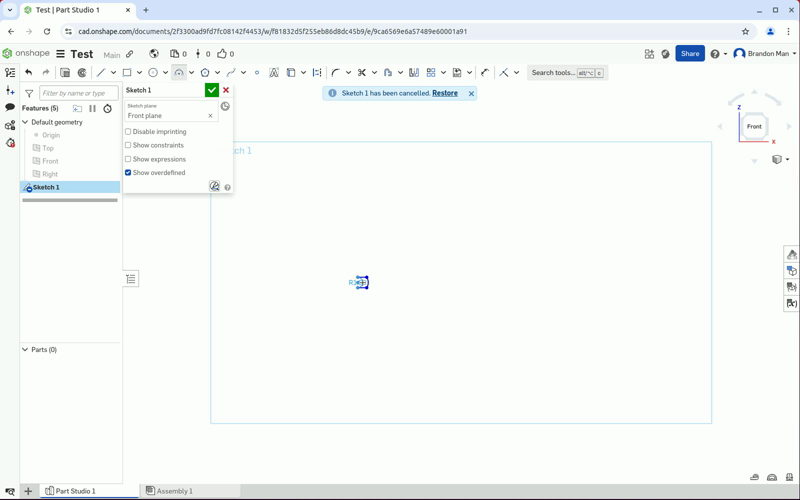
key(esc)
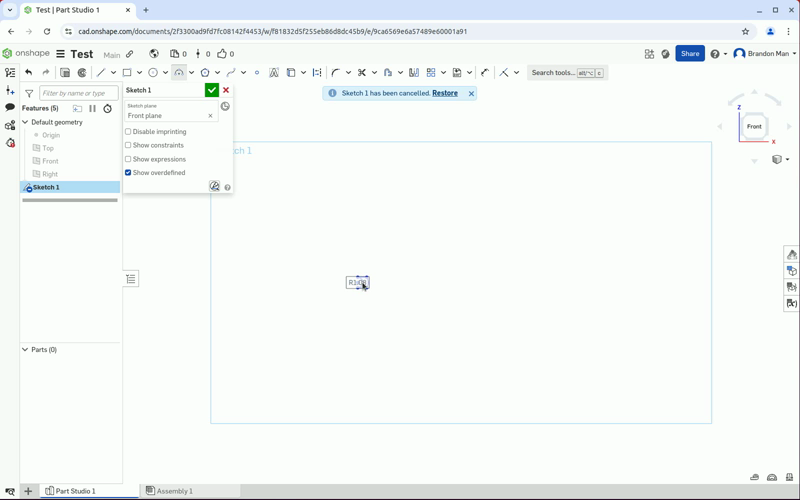
mouse_move(360, 281)
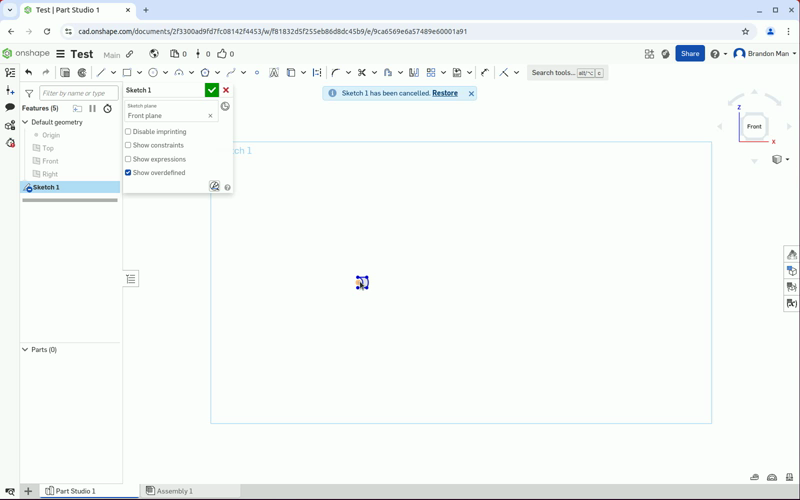
scroll(6)
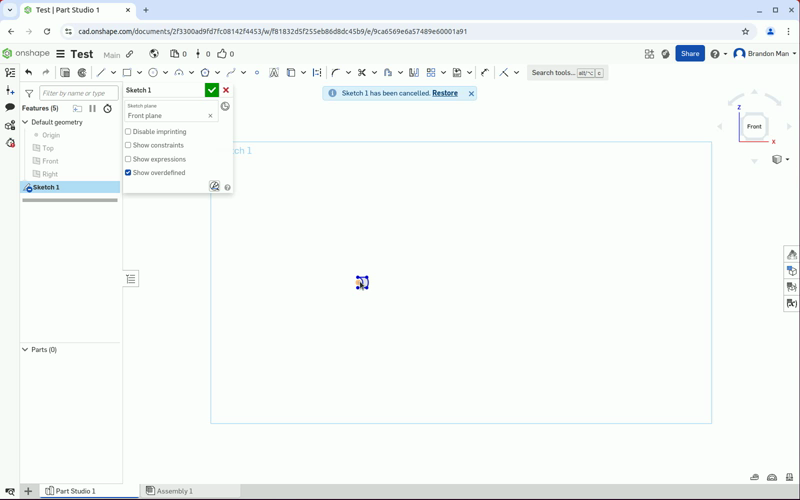
scroll(6)
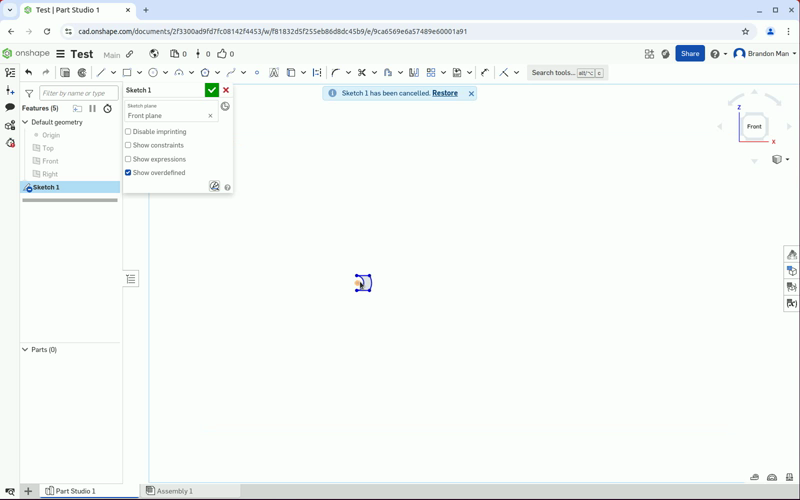
scroll(6)
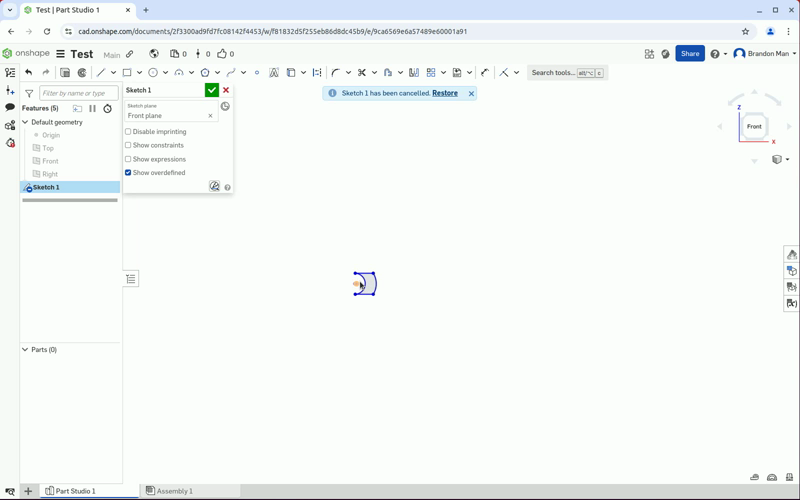
scroll(6)
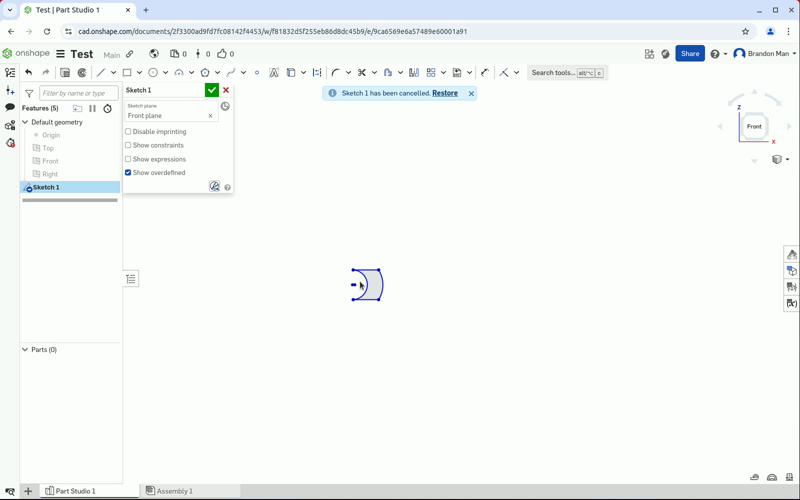
scroll(6)
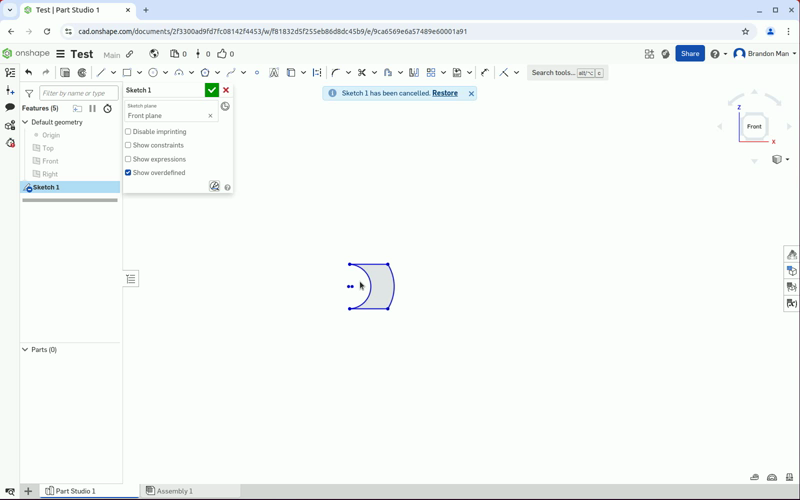
scroll(6)
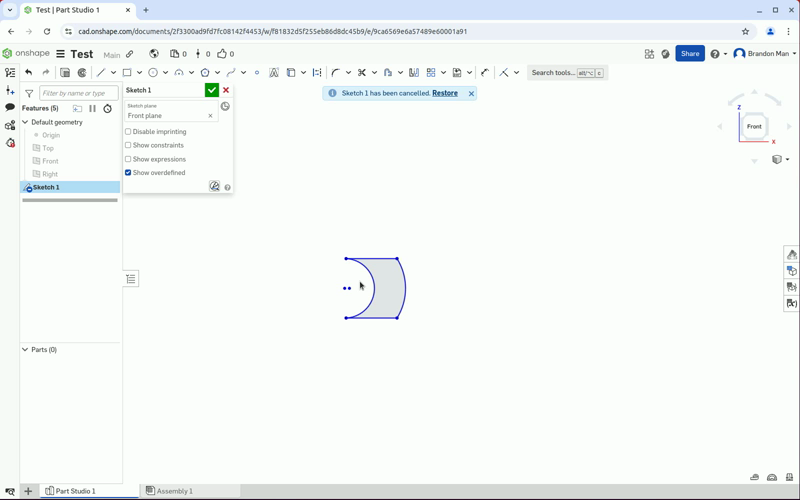
scroll(6)
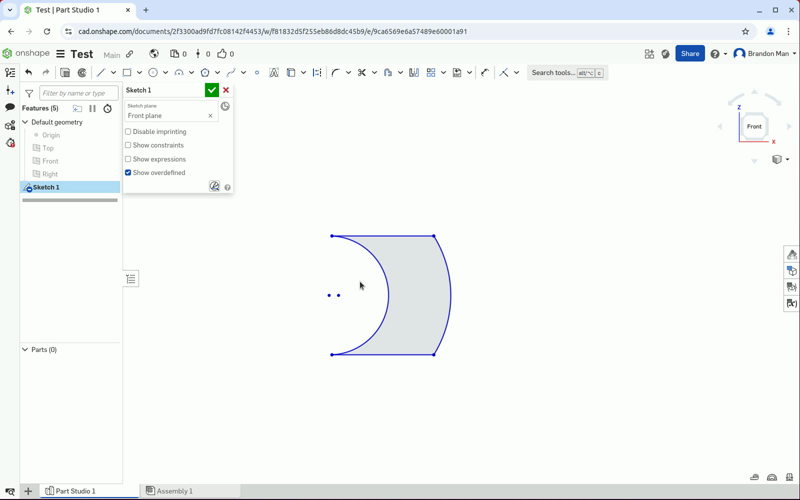
click(360, 281)
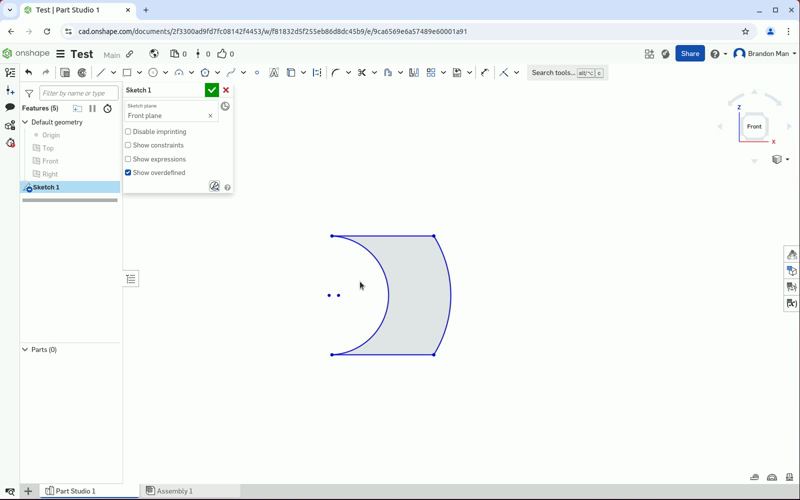
scroll(-6)
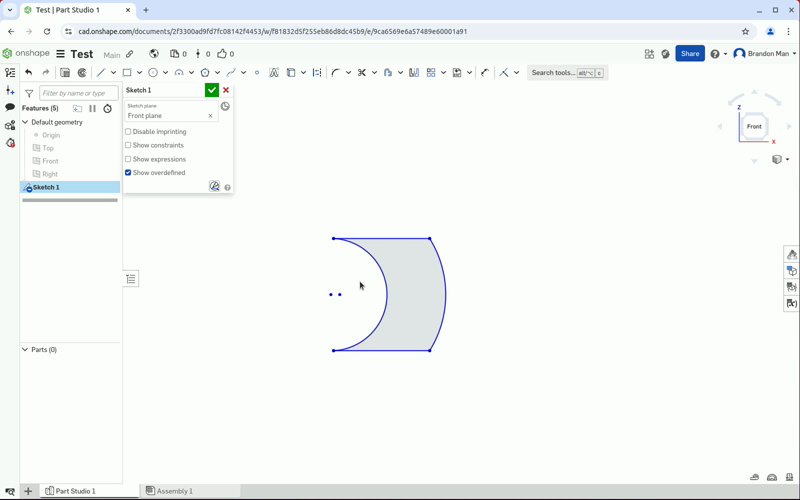
scroll(-6)
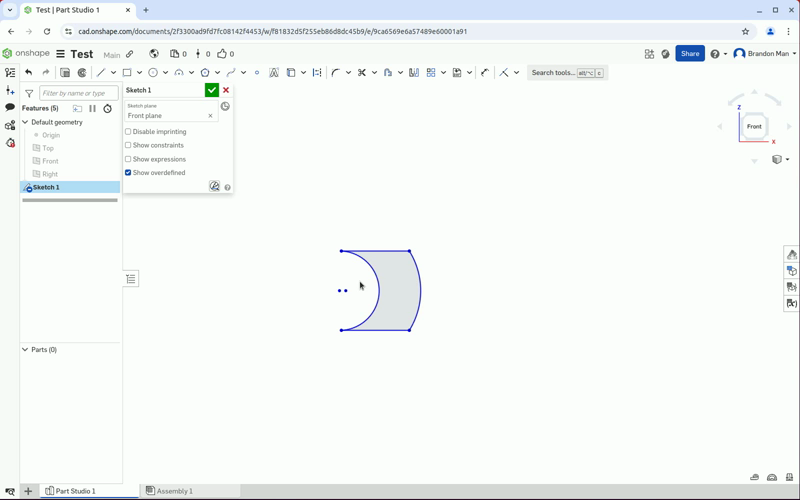
scroll(-6)
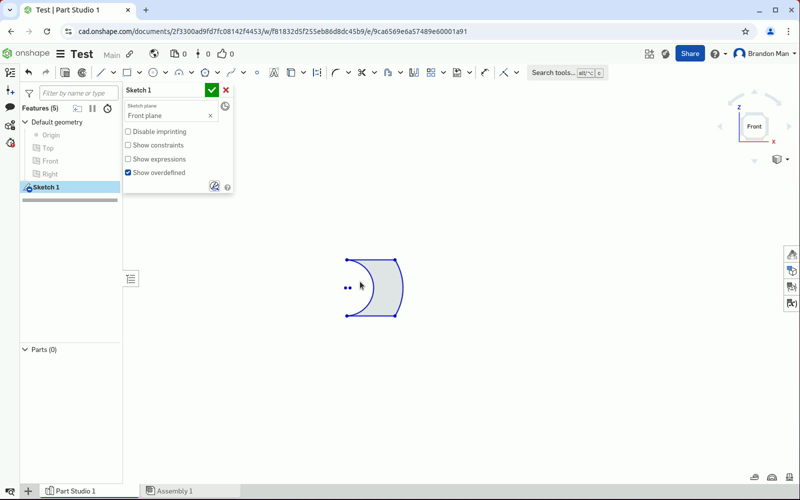
scroll(-6)
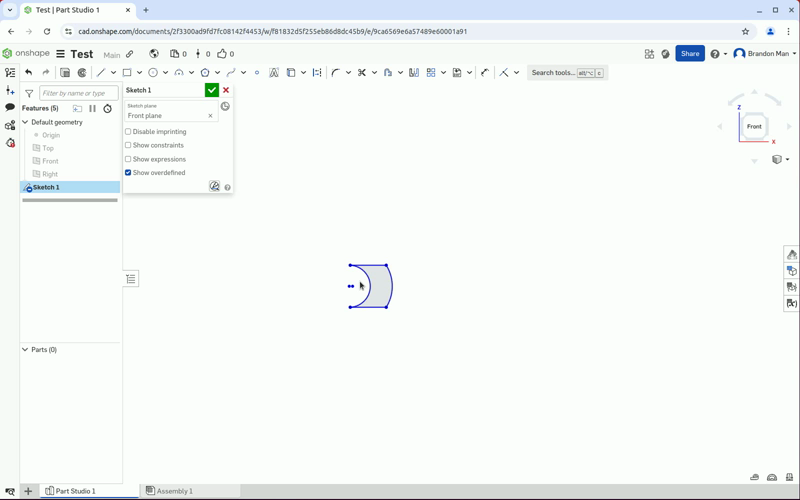
scroll(-6)
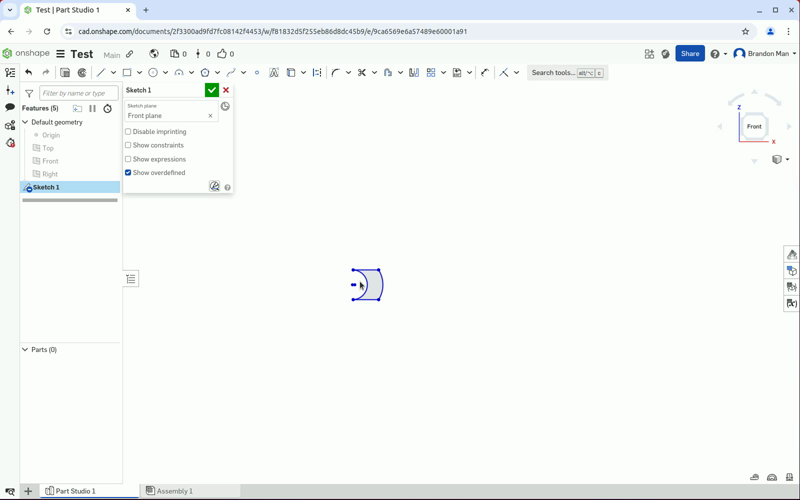
scroll(-6)
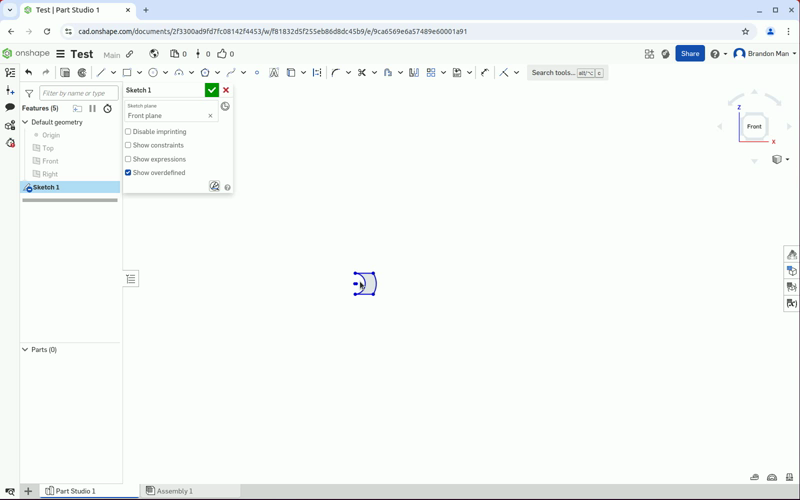
scroll(-6)
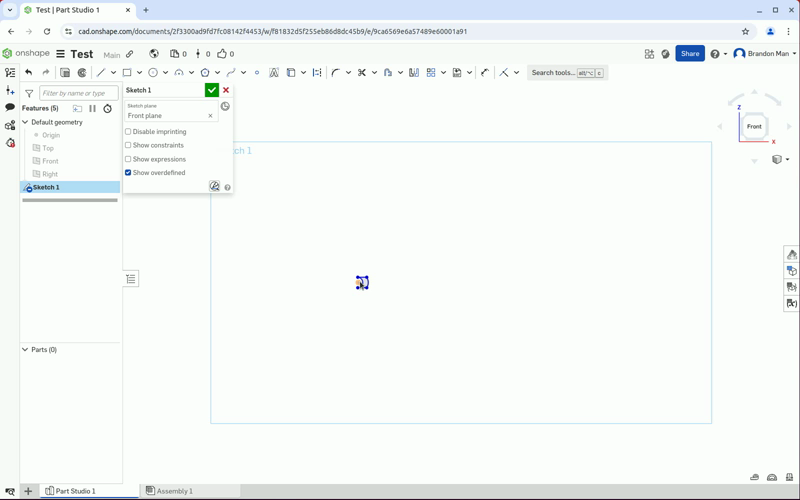
mouse_move(73, 352)
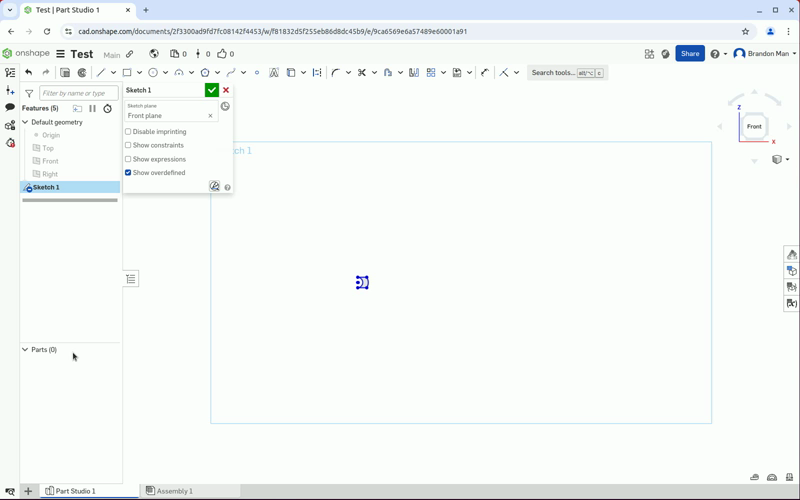
key(shift+y)
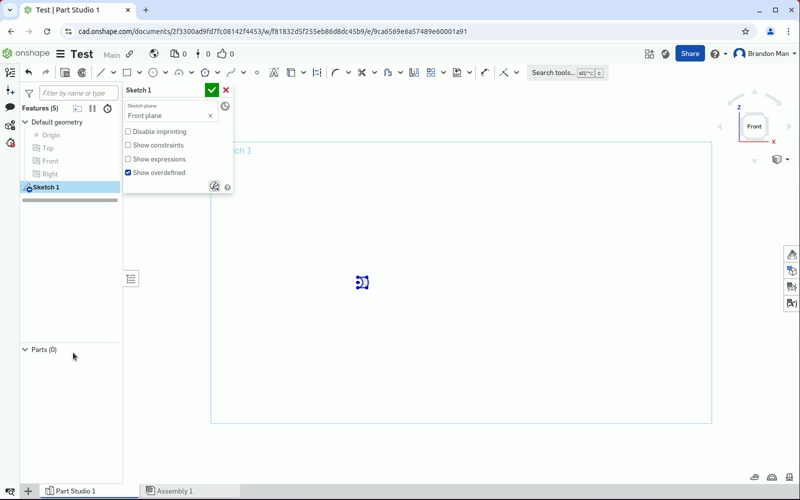
key(shift+e)
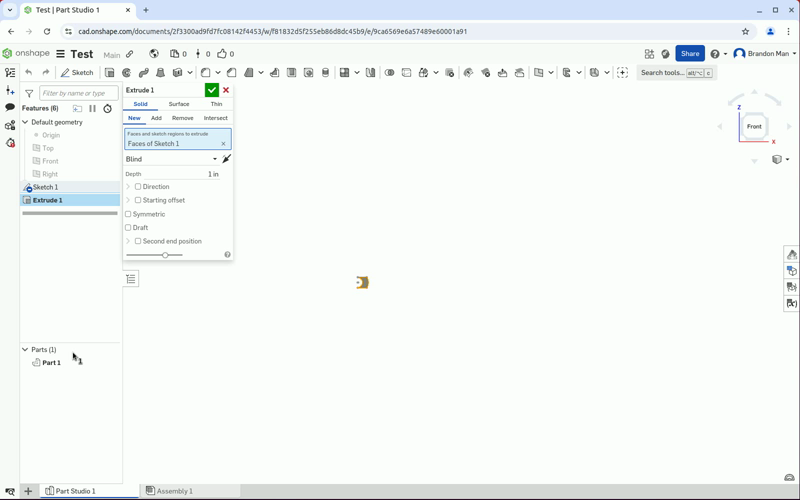
mouse_move(143, 106)
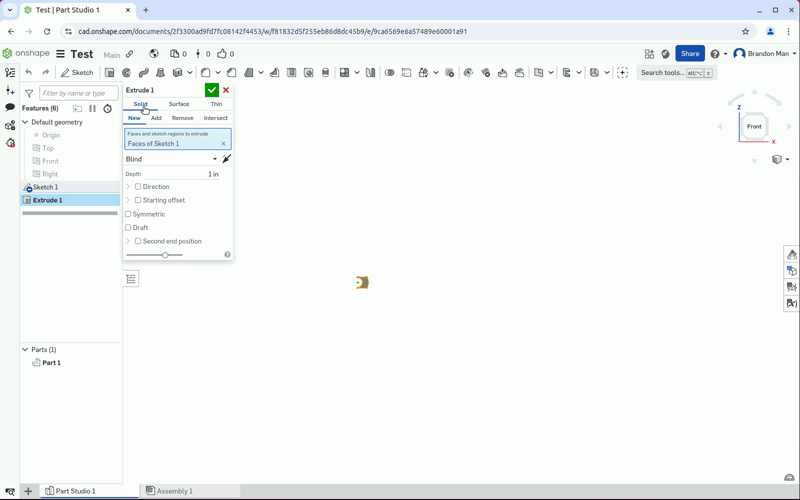
click(143, 106)
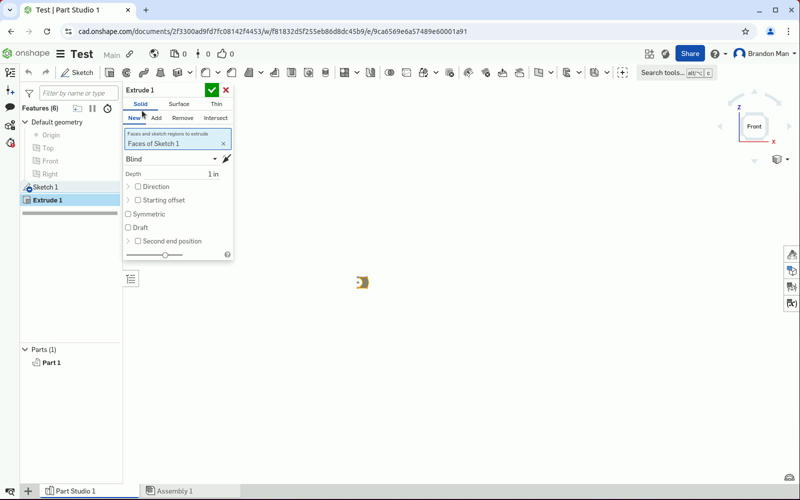
mouse_move(137, 120)
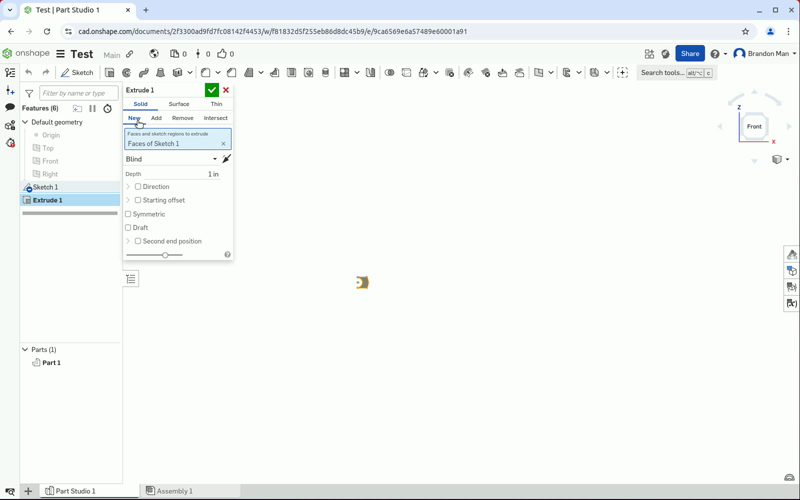
click(137, 120)
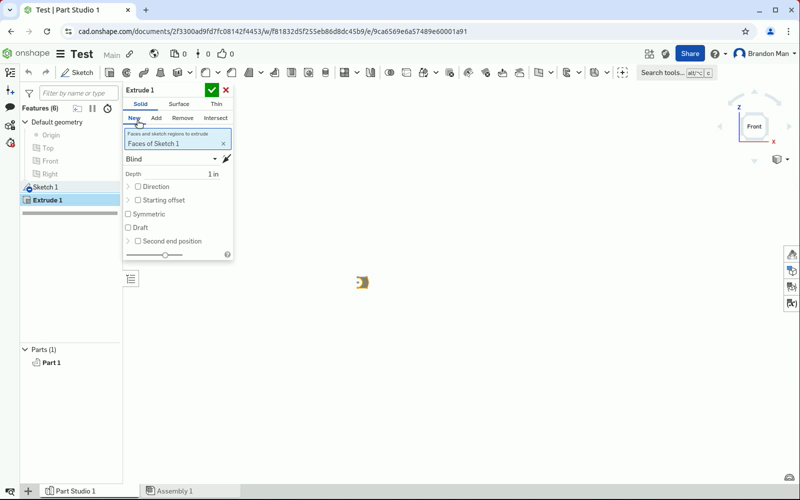
key(tab, 4)
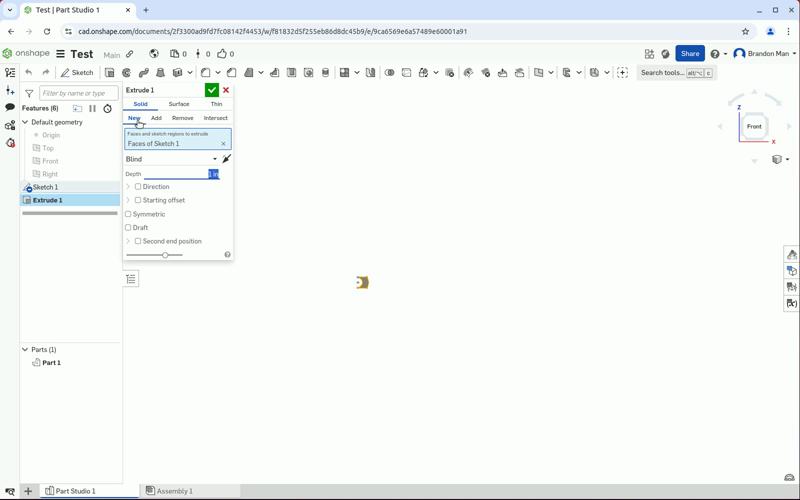
text(1.685)
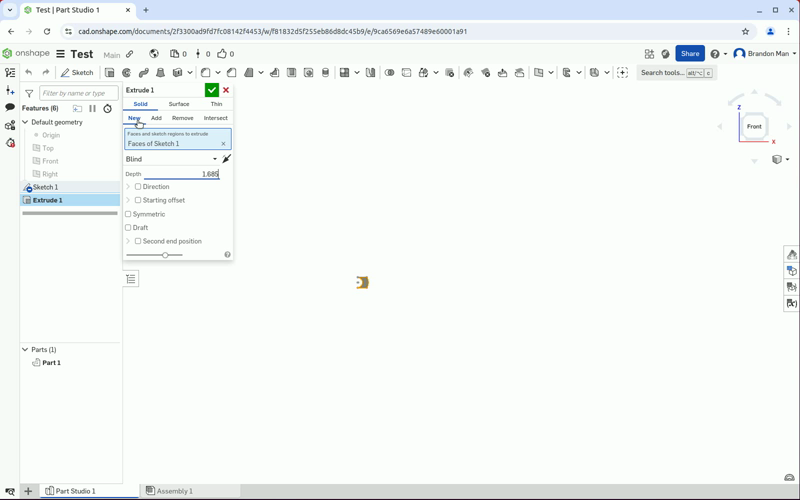
key(enter)
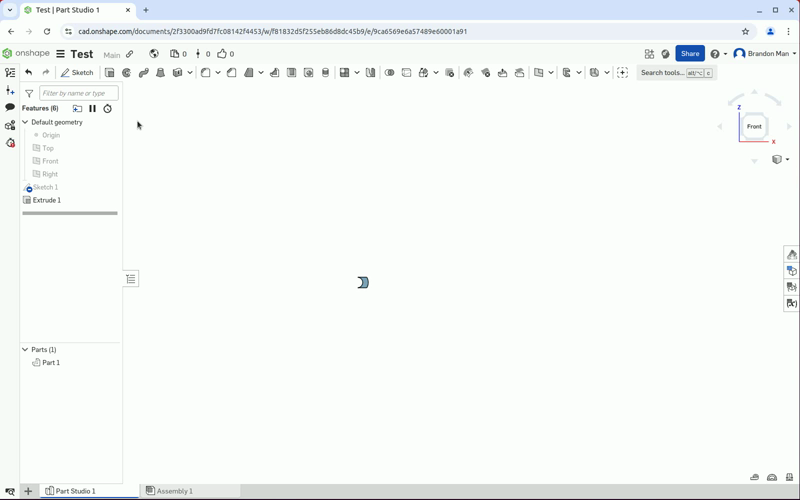
key(shift+h)
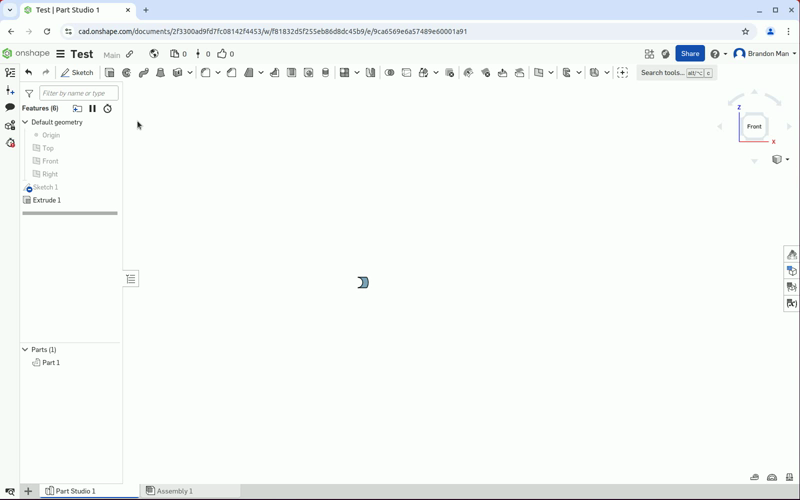
key(shift+h)
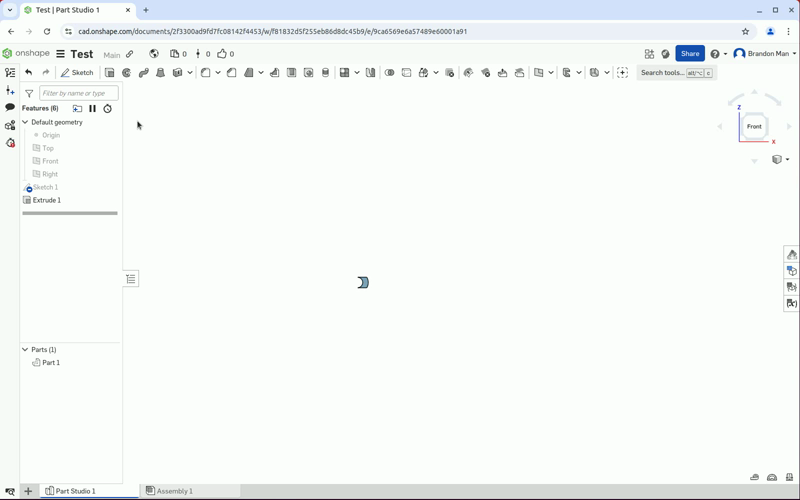
mouse_move(73, 189)
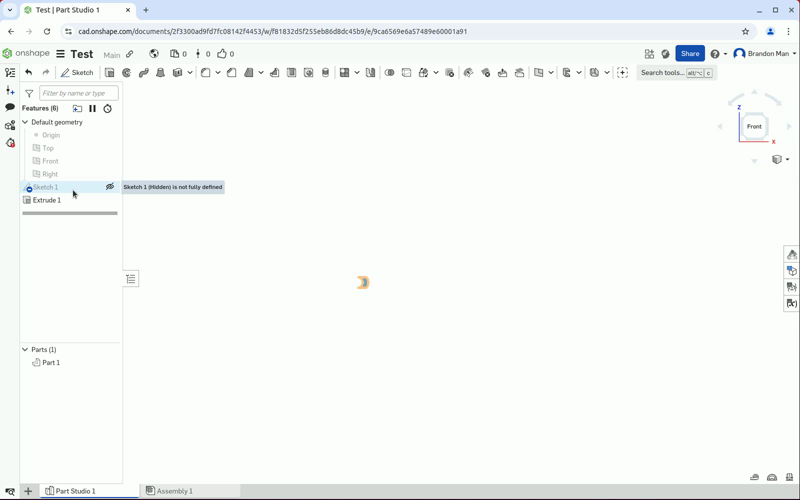
click(73, 189)
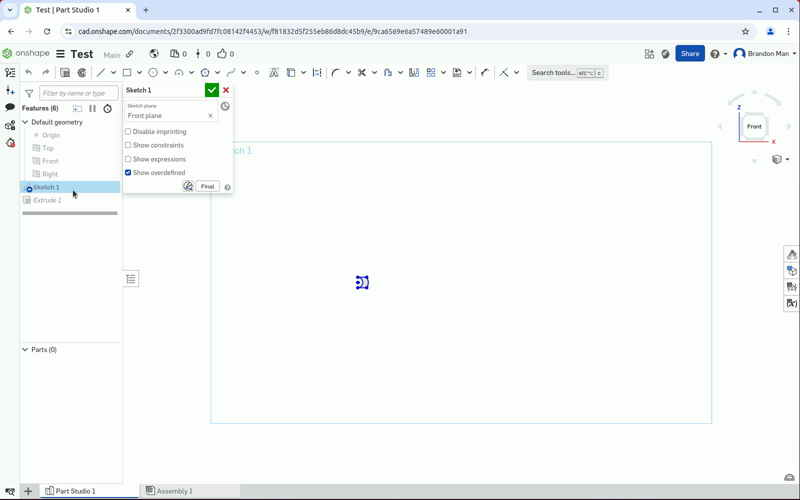
mouse_move(229, 92)
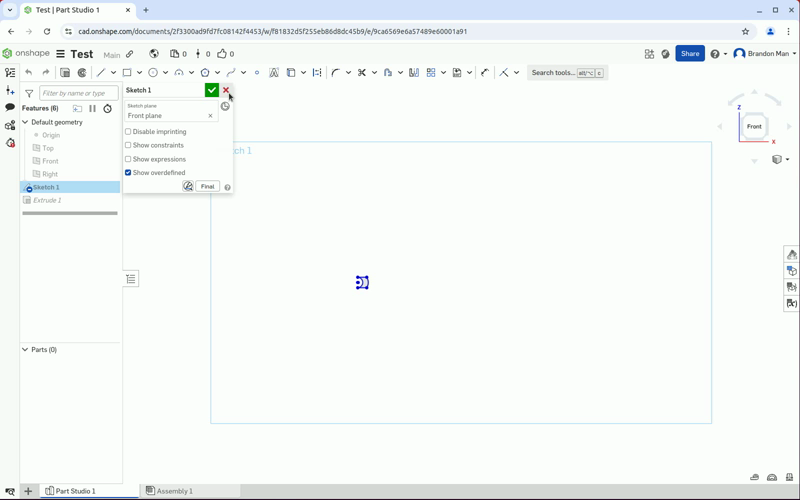
click(229, 92)
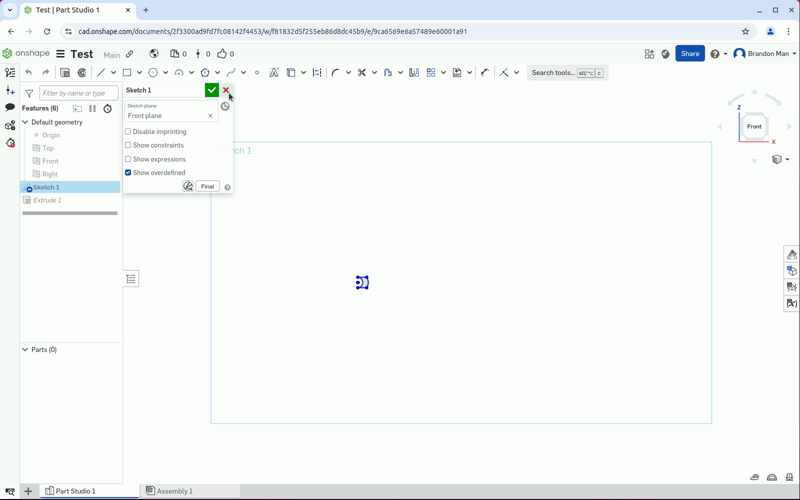
key(shift+s)
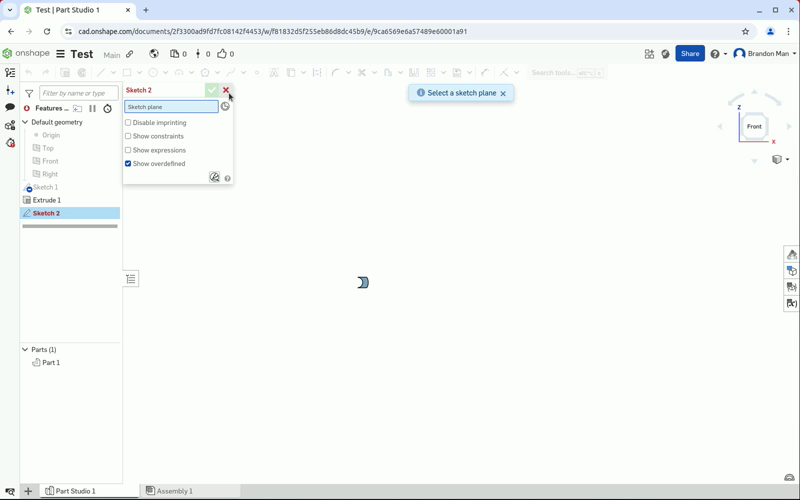
mouse_move(73, 163)
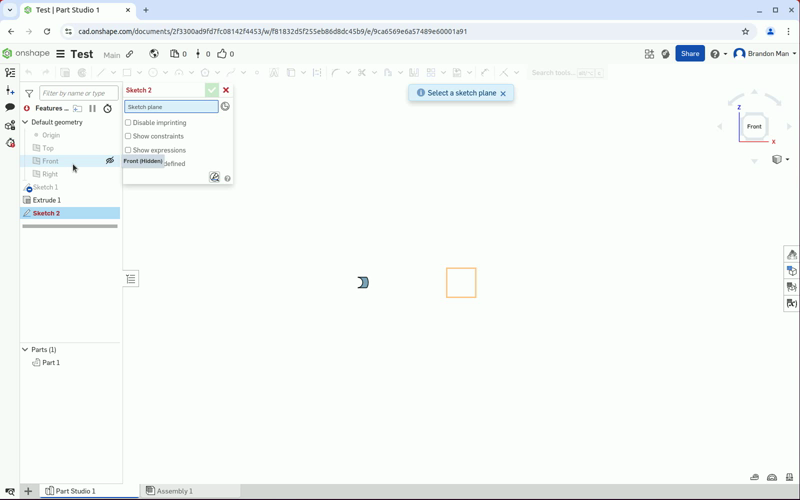
click(73, 163)
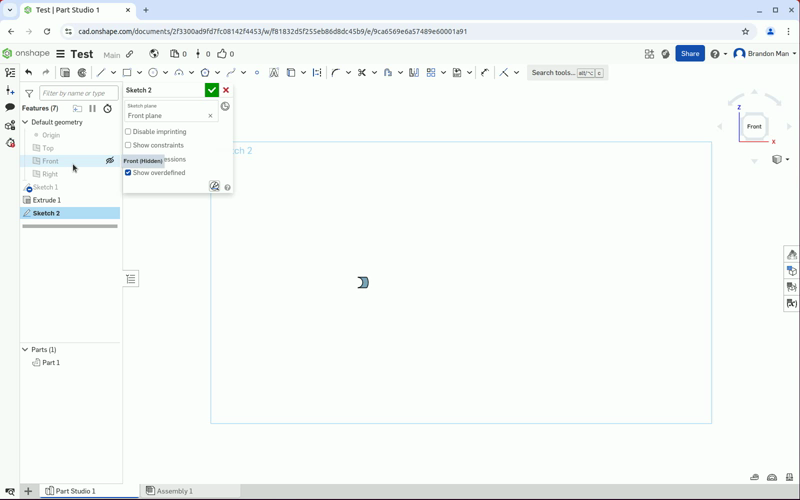
mouse_move(73, 352)
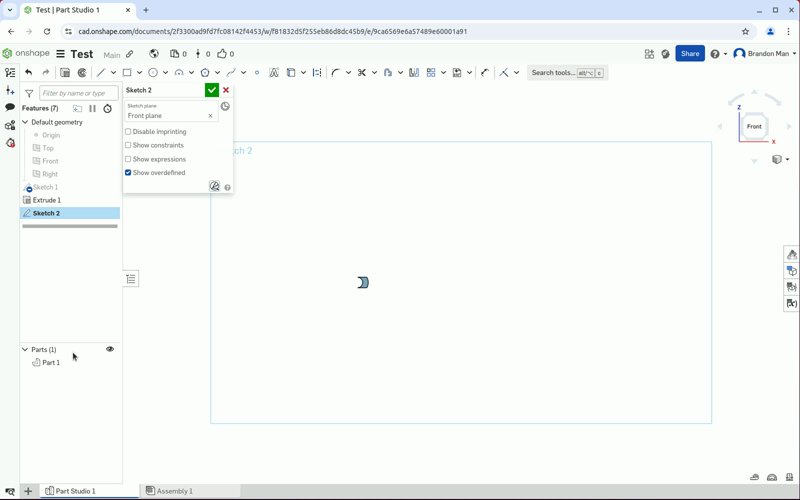
key(y)
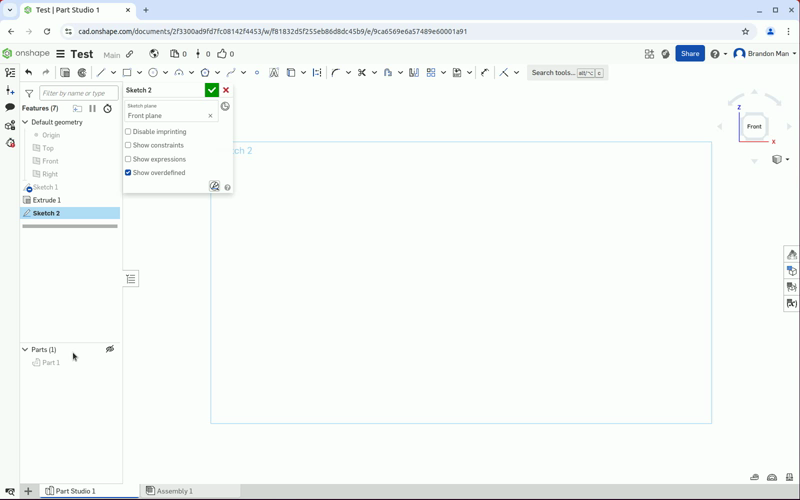
key(l)
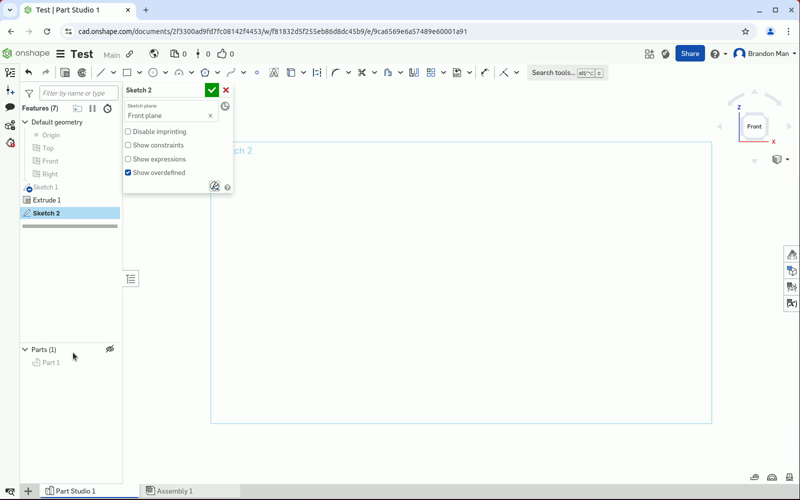
key_down(shift)
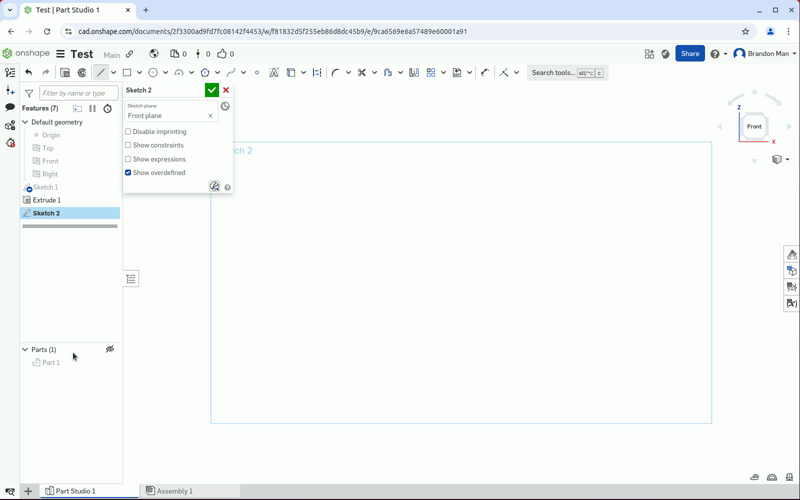
mouse_move(357, 287)
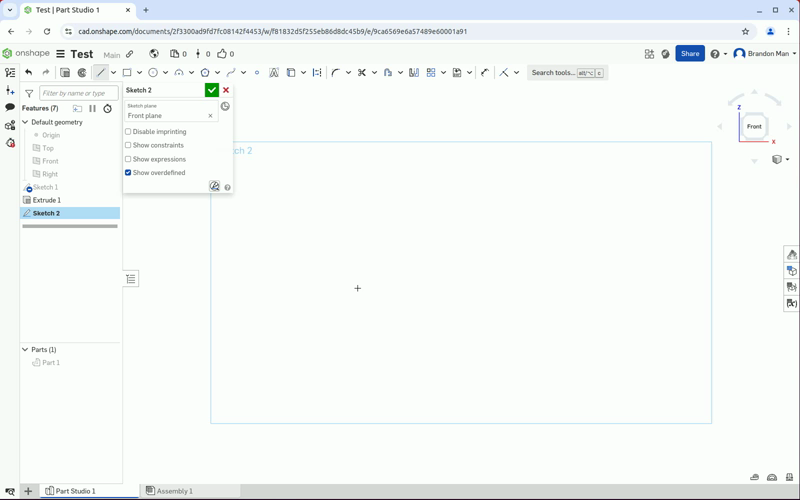
click(357, 287)
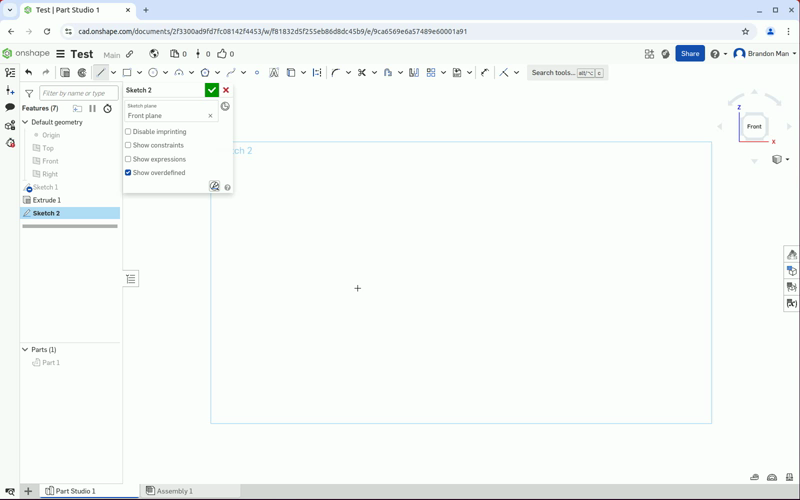
key_up(shift)
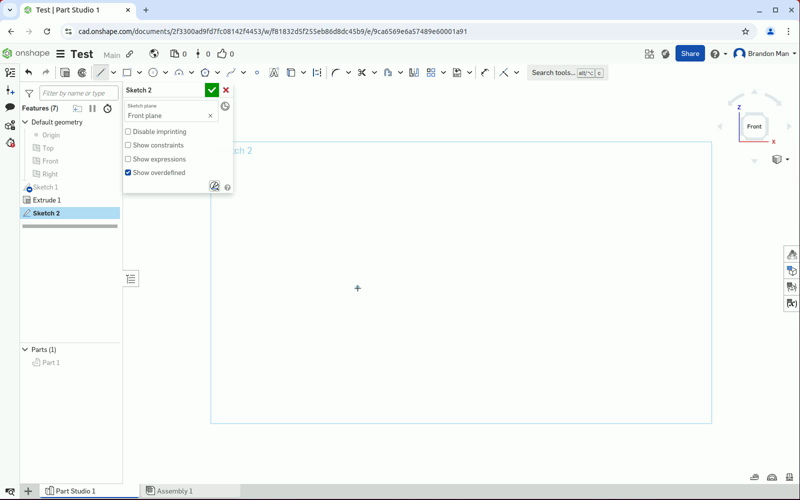
key_down(shift)
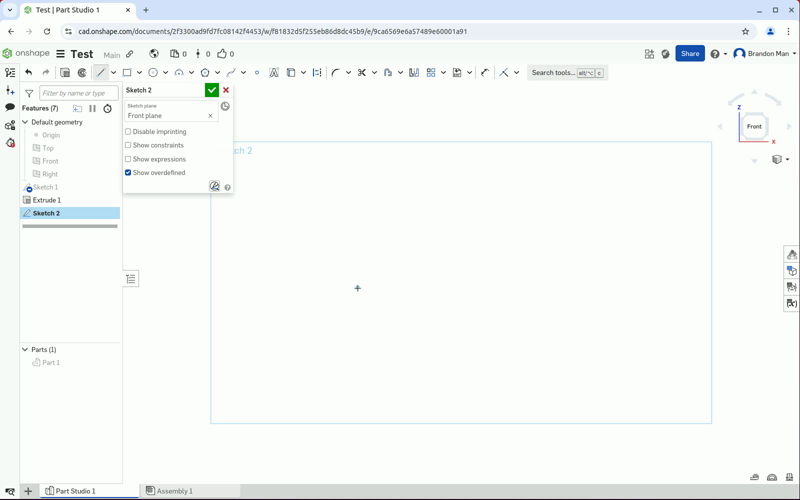
mouse_move(387, 287)
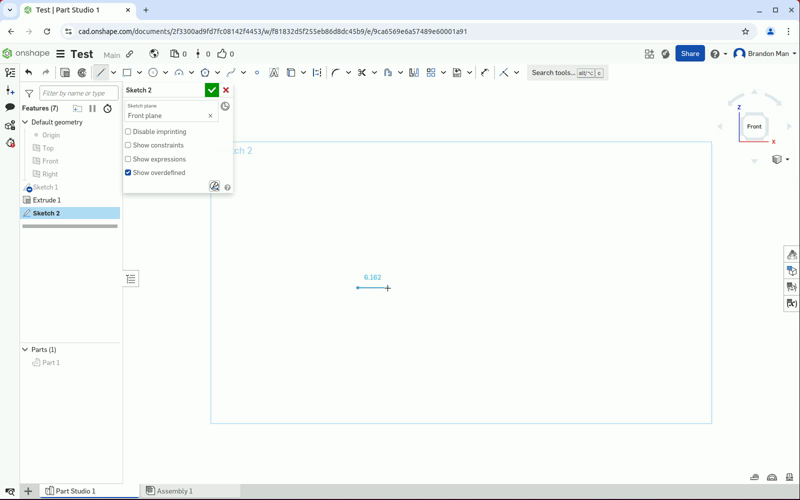
mouse_move(366, 287)
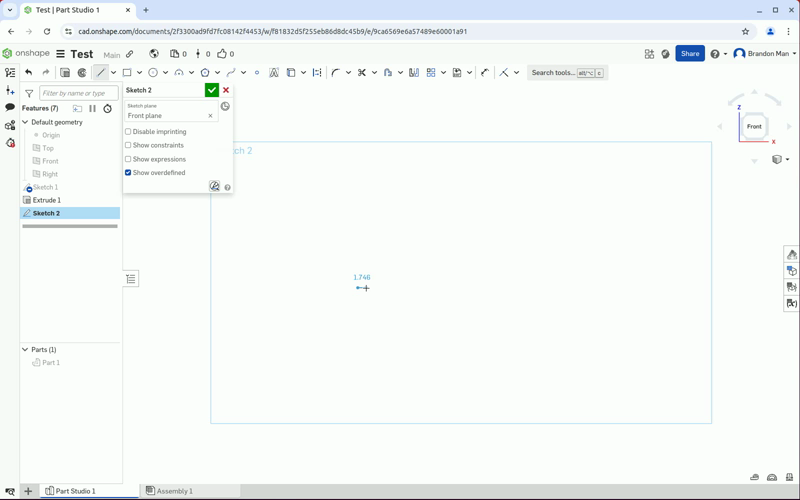
click(366, 287)
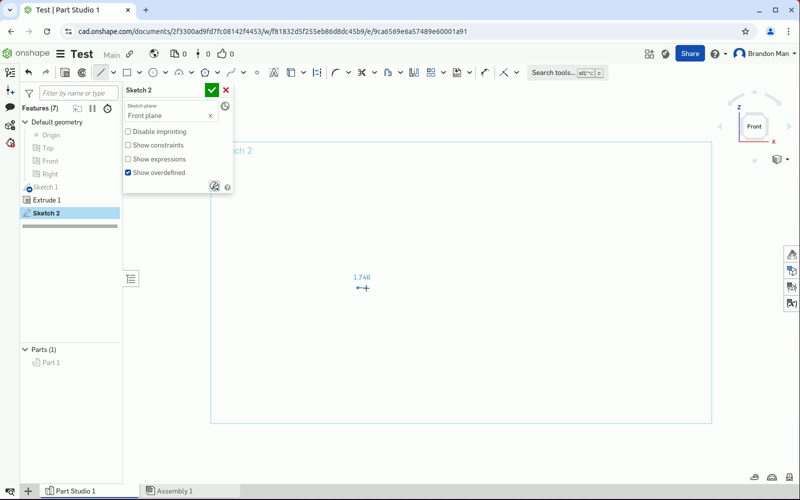
key_up(shift)
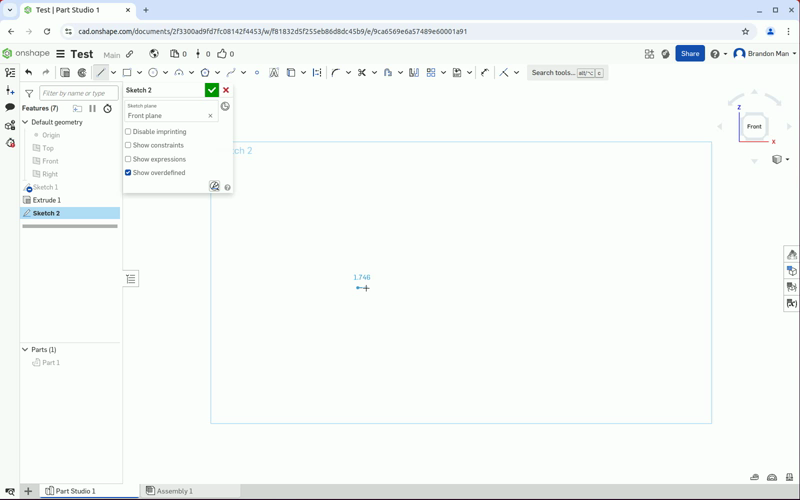
key(esc)
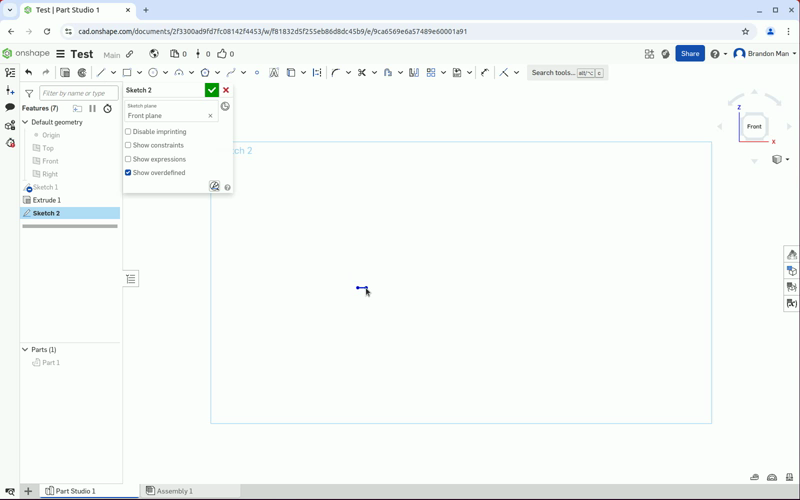
key(a)
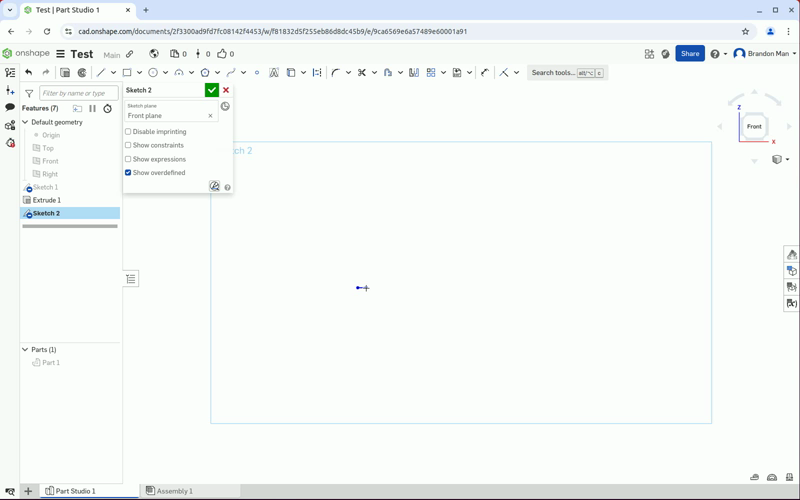
mouse_move(366, 287)
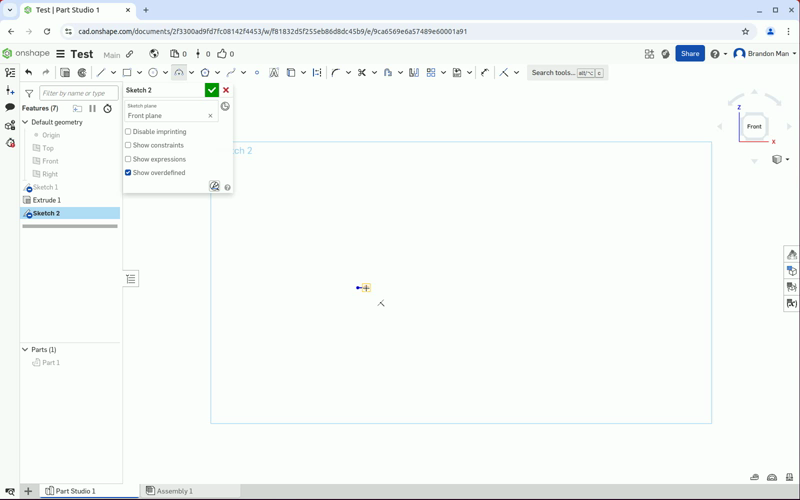
click(366, 287)
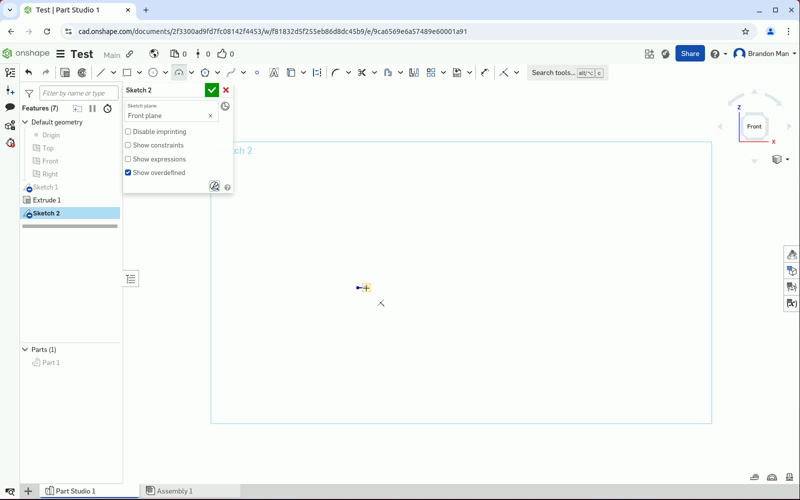
key_down(shift)
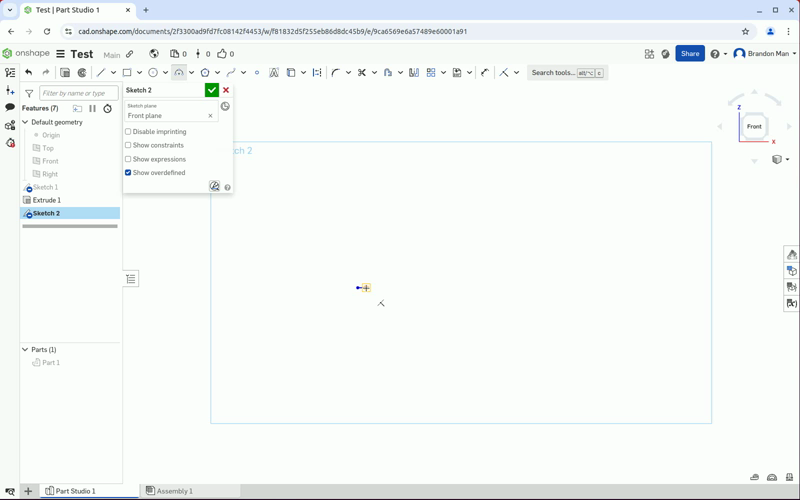
mouse_move(366, 277)
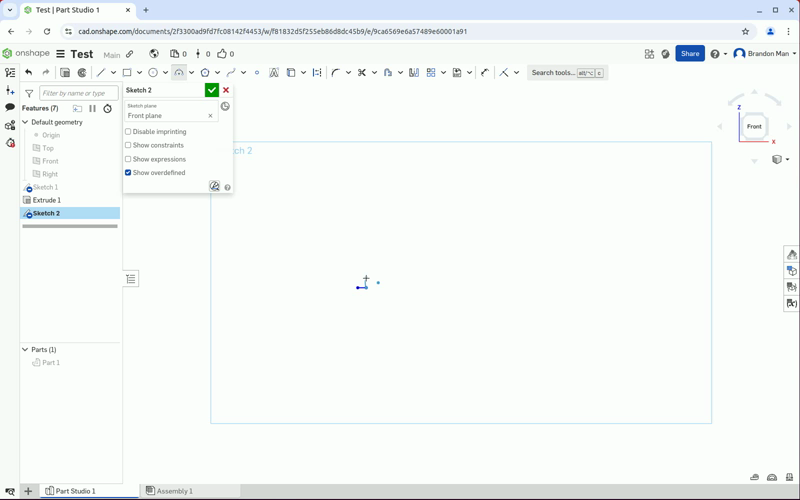
click(366, 277)
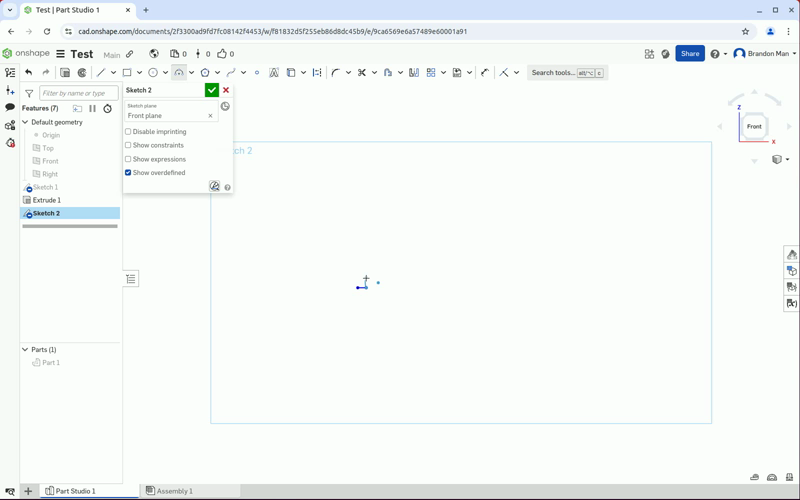
mouse_move(347, 282)
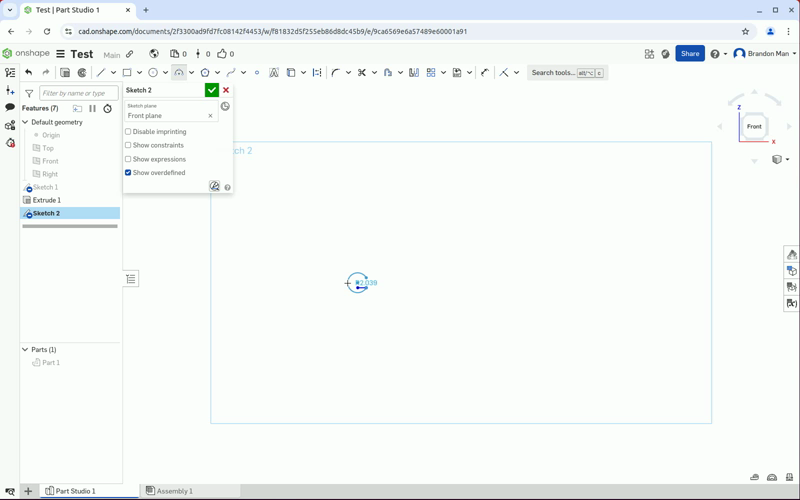
click(347, 282)
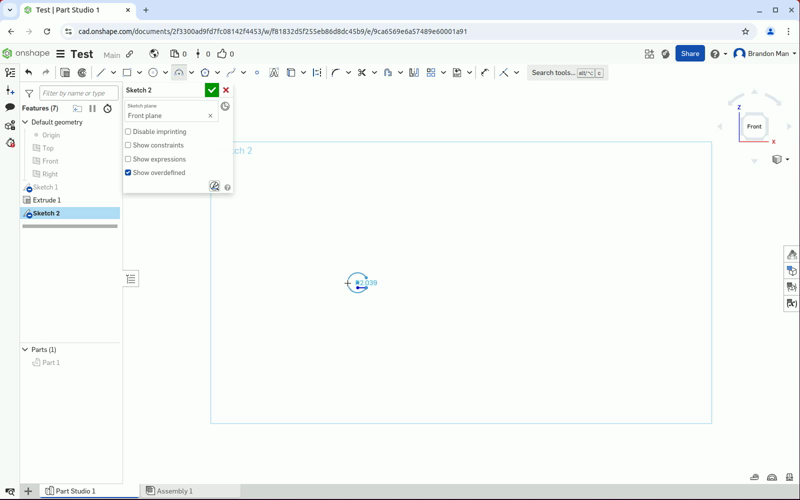
key_up(shift)
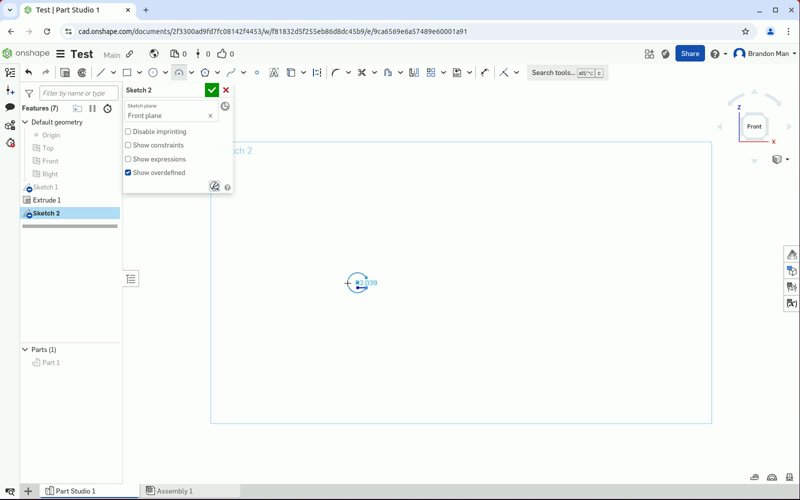
key(esc)
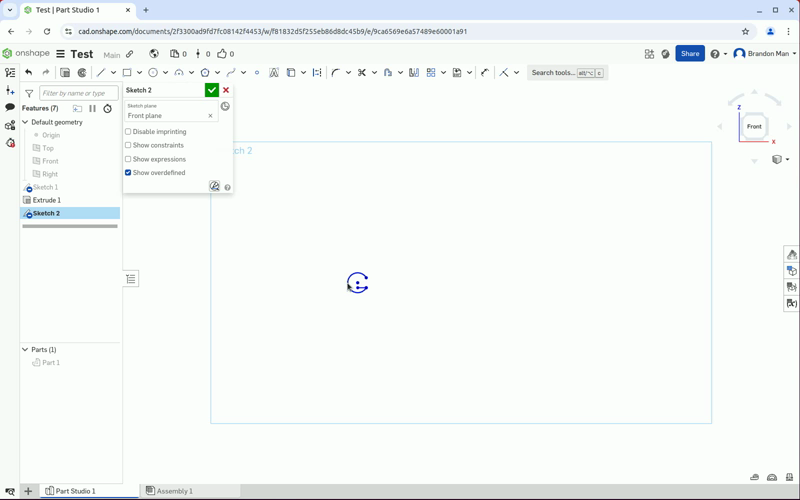
key(l)
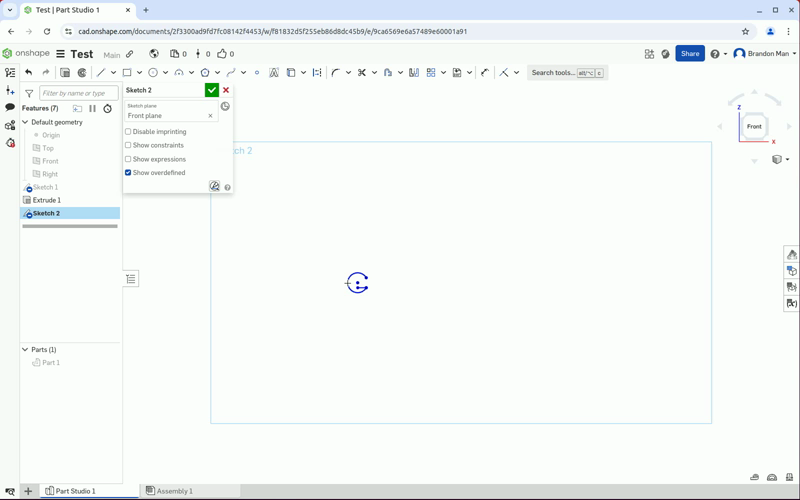
mouse_move(366, 277)
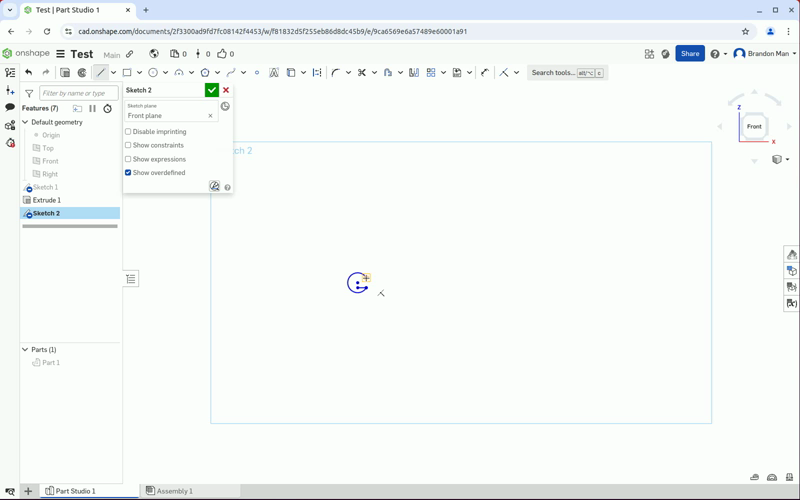
click(366, 277)
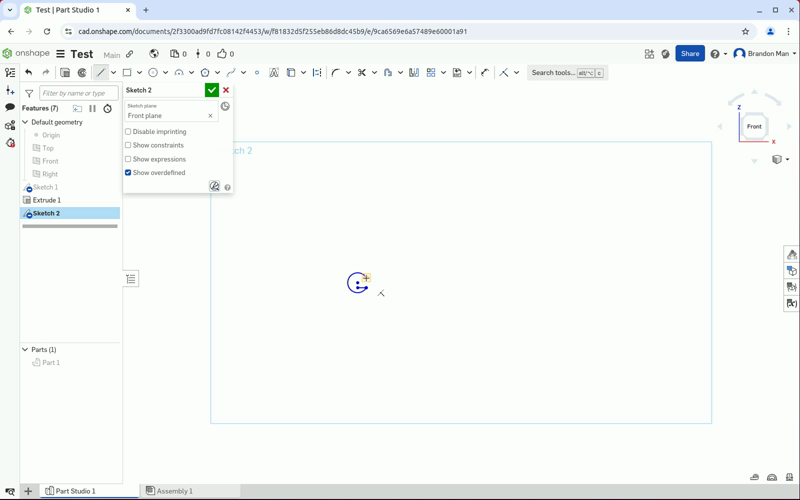
key_down(shift)
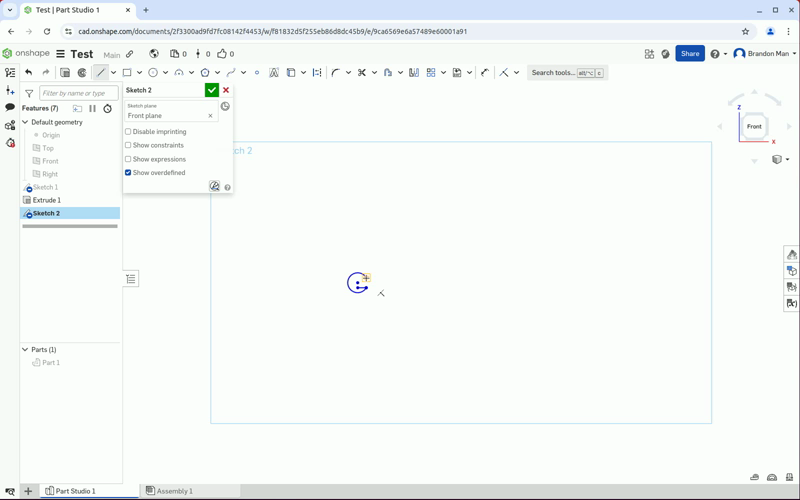
mouse_move(396, 277)
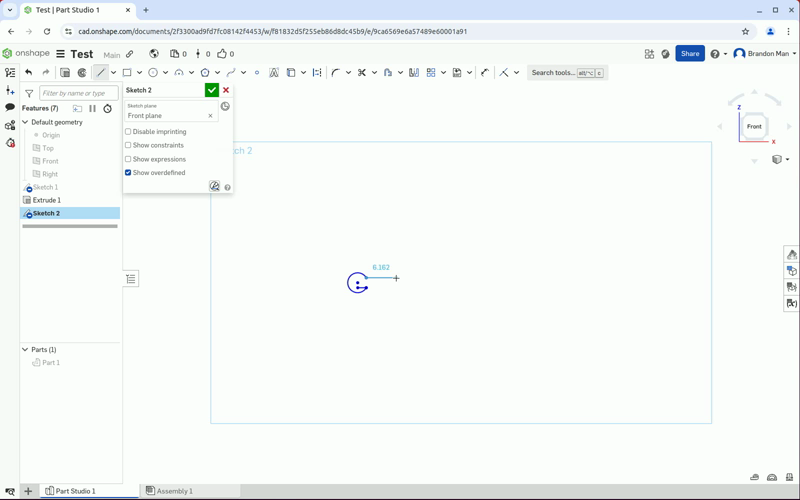
mouse_move(357, 277)
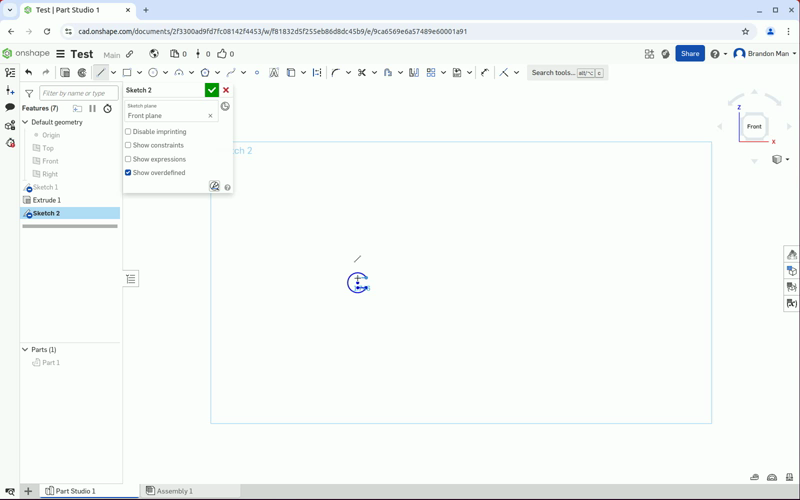
click(357, 277)
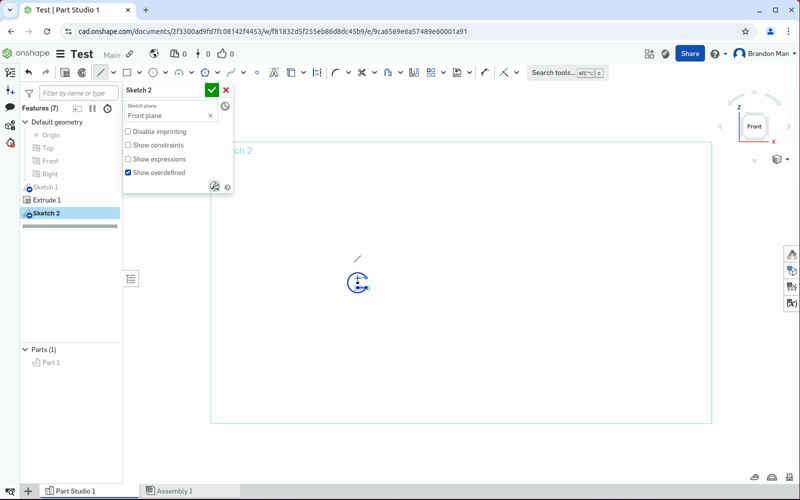
key_up(shift)
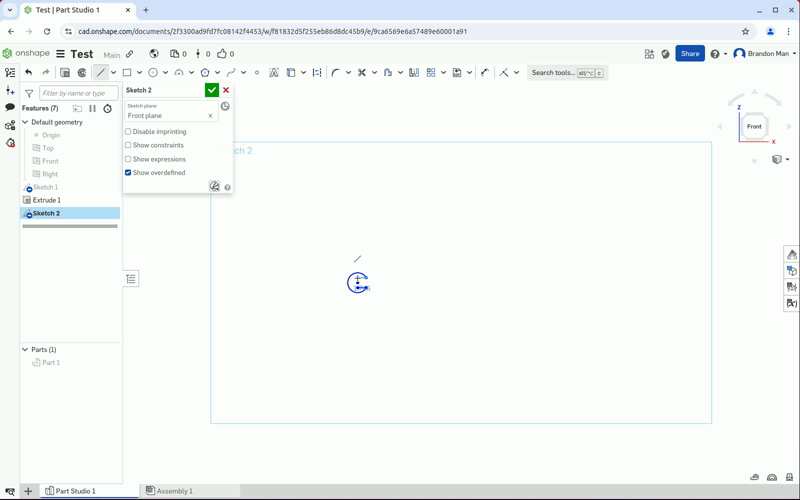
key(esc)
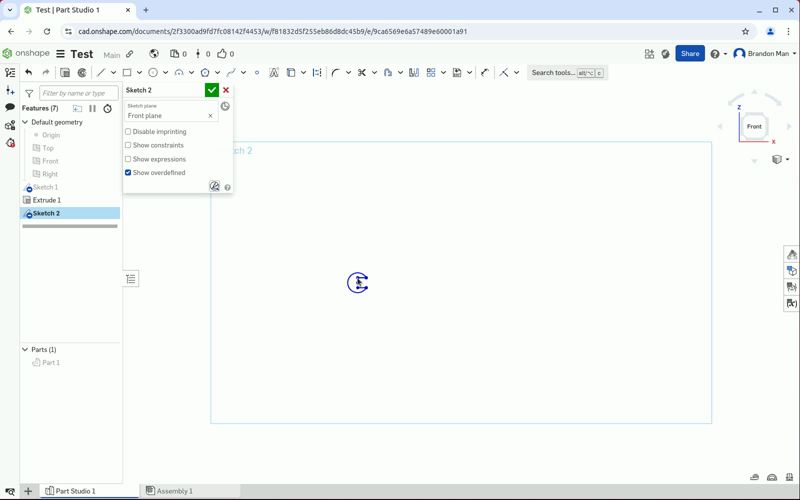
key(a)
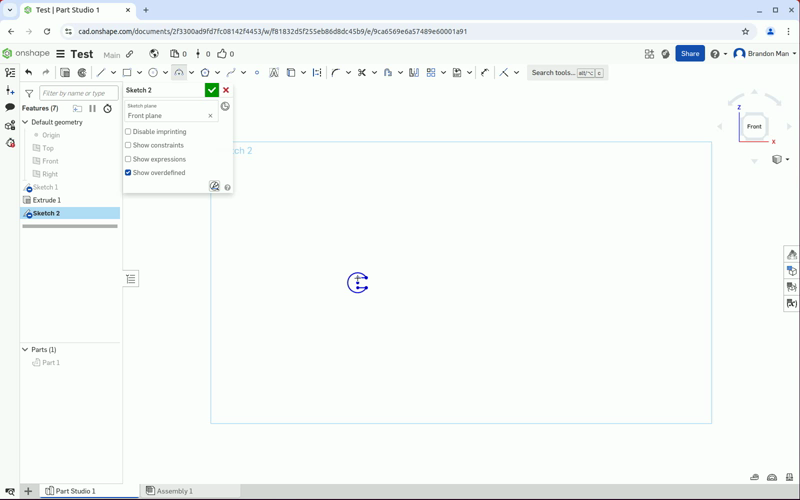
mouse_move(357, 277)
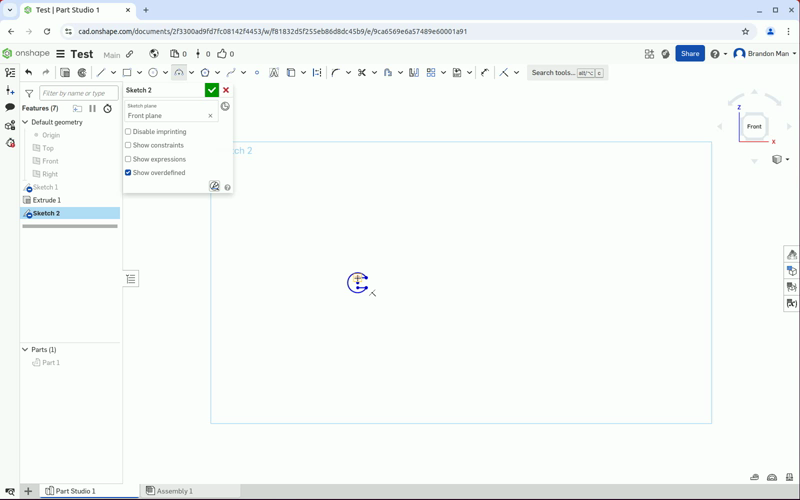
click(357, 277)
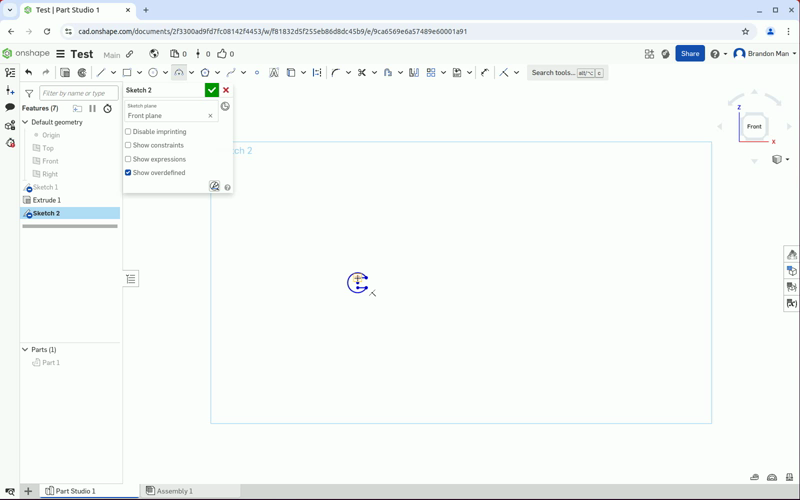
mouse_move(357, 287)
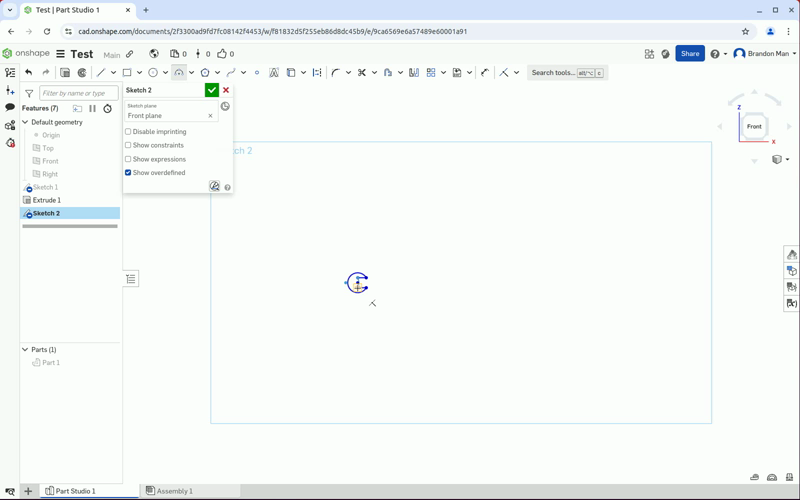
click(357, 287)
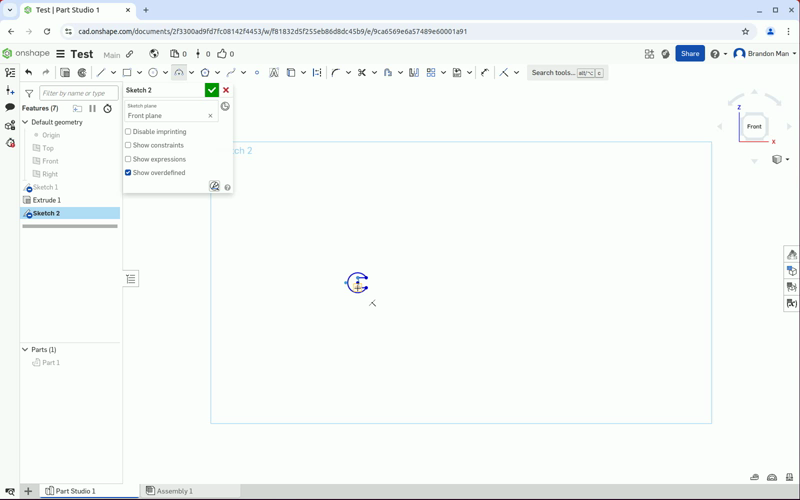
key_down(shift)
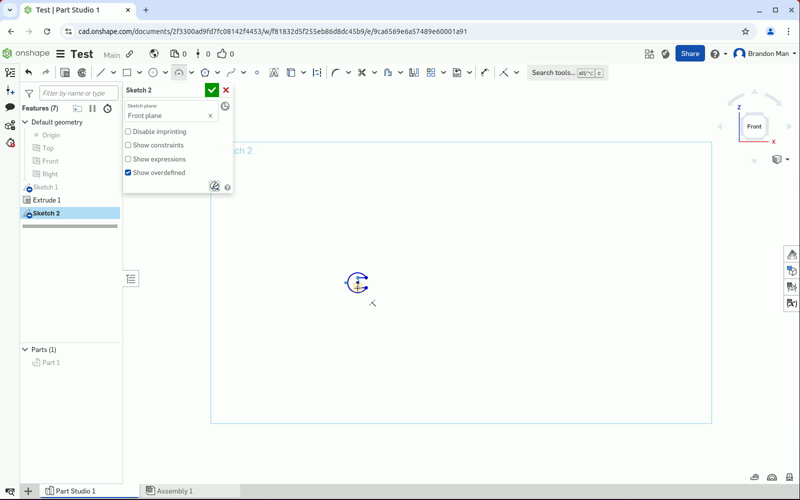
mouse_move(352, 282)
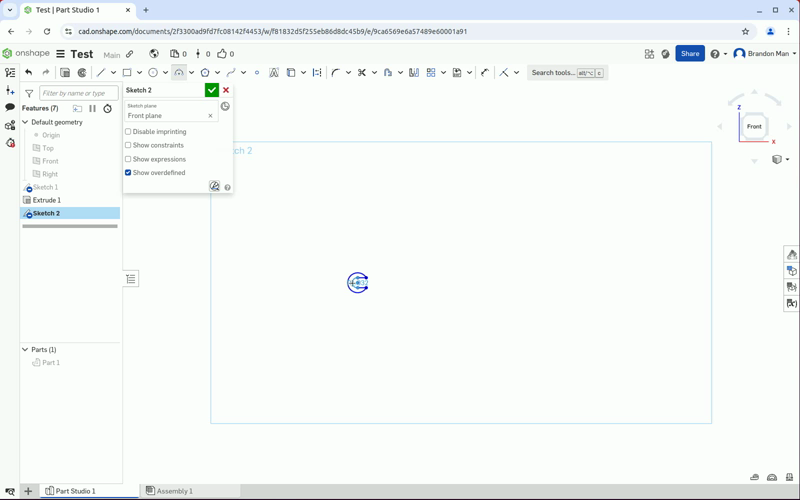
click(352, 282)
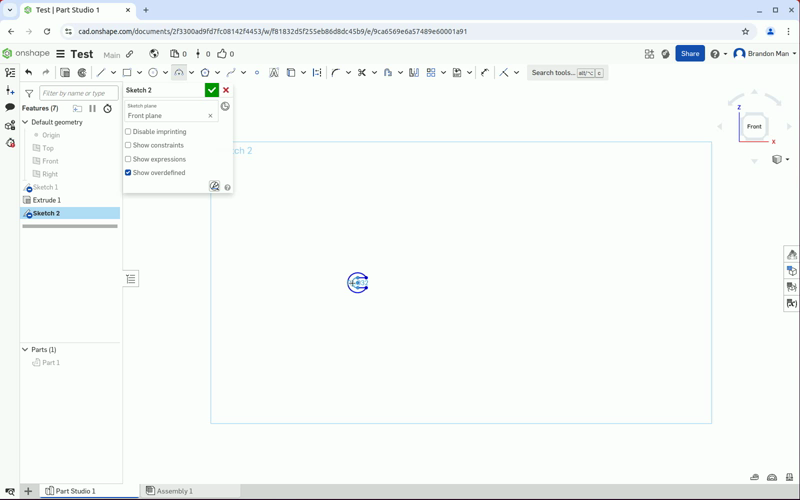
key_up(shift)
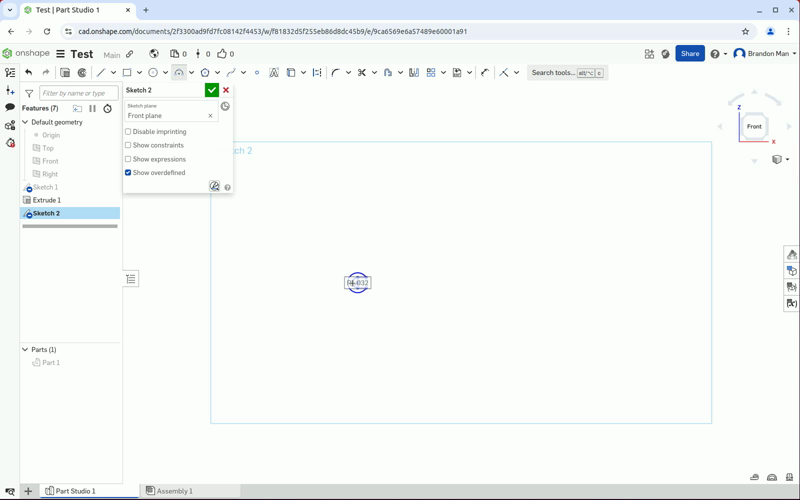
key(esc)
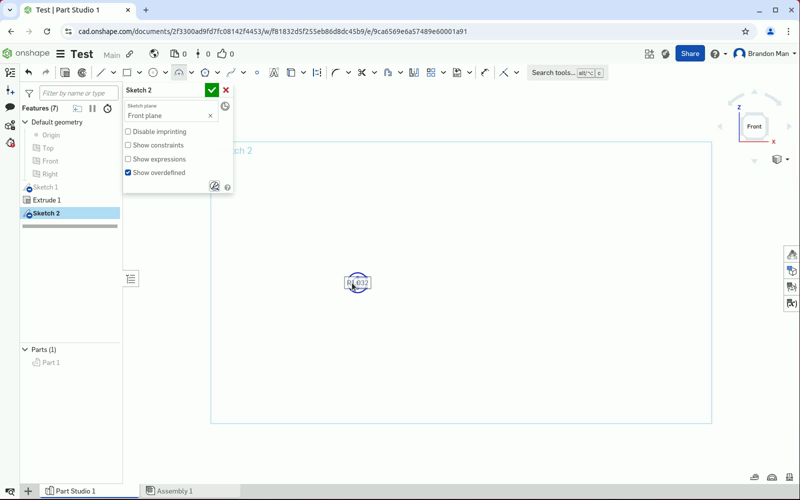
mouse_move(355, 290)
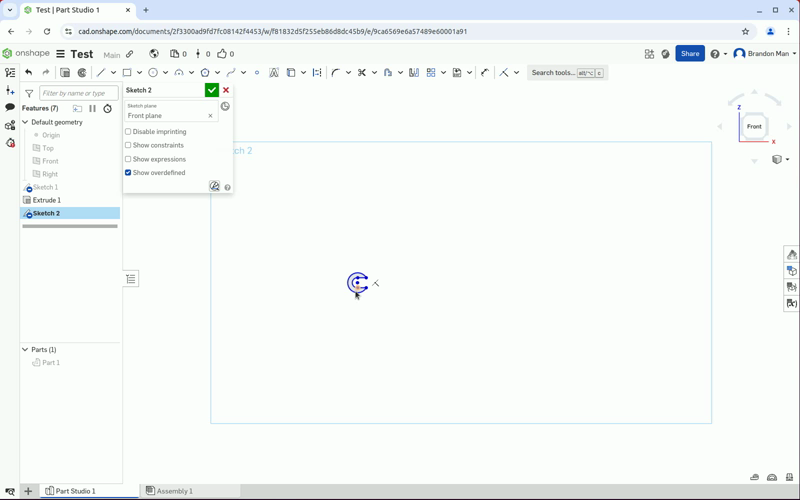
scroll(6)
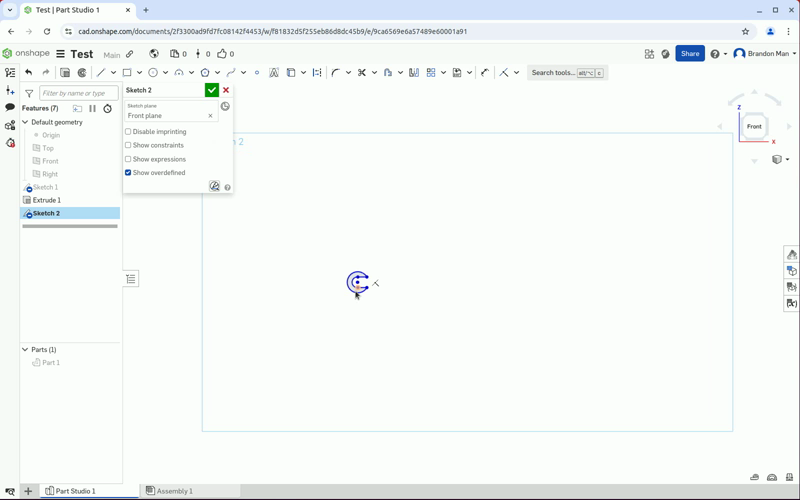
scroll(6)
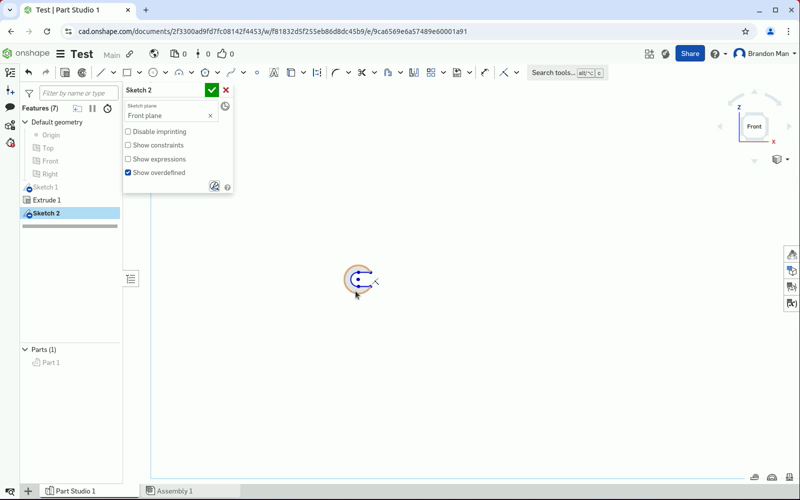
scroll(6)
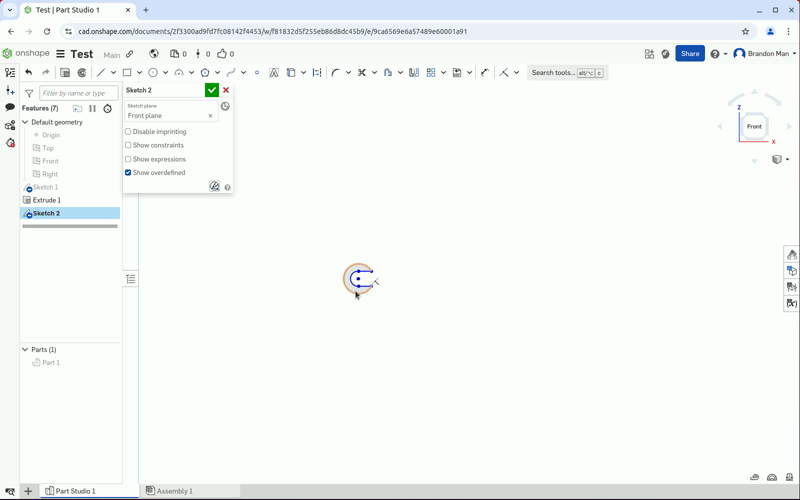
scroll(6)
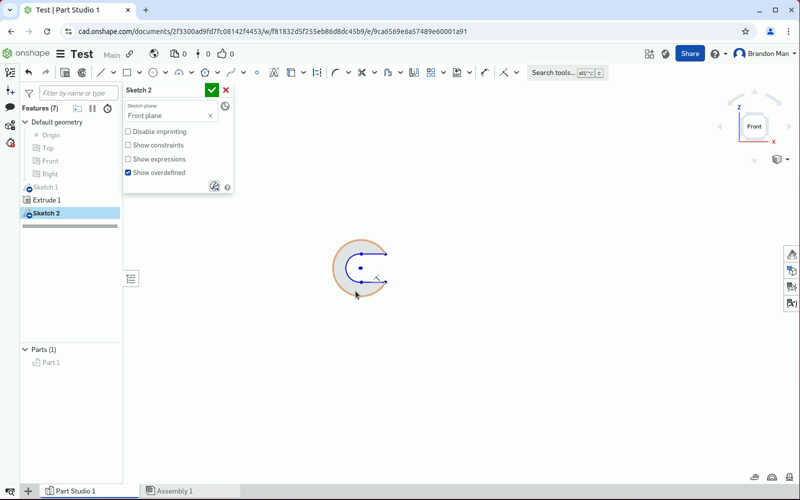
scroll(6)
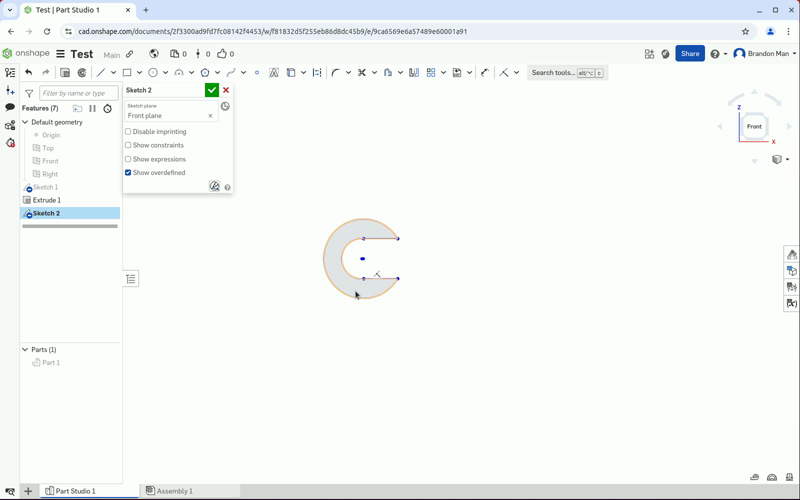
scroll(6)
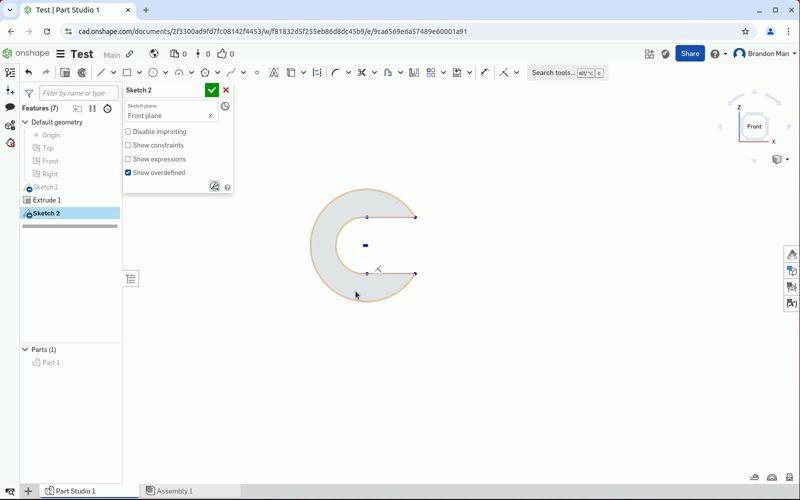
scroll(6)
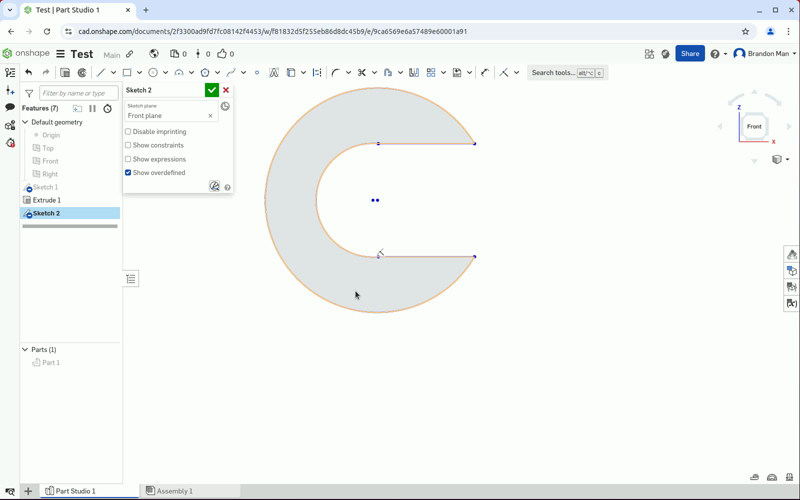
click(355, 290)
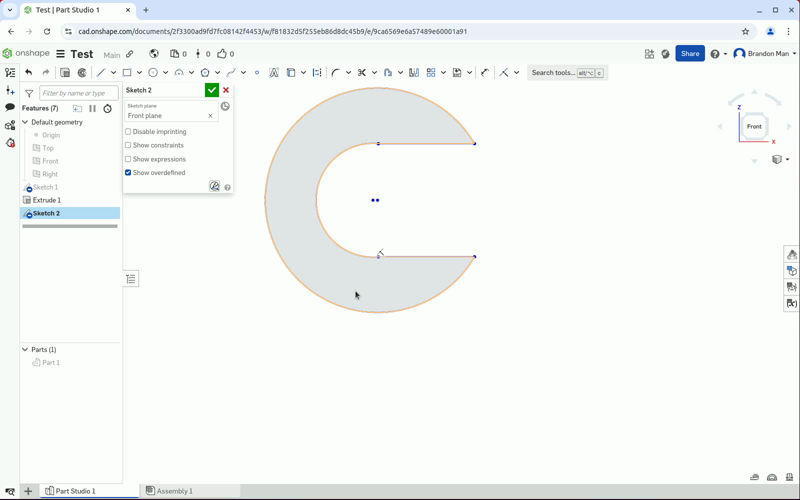
scroll(-6)
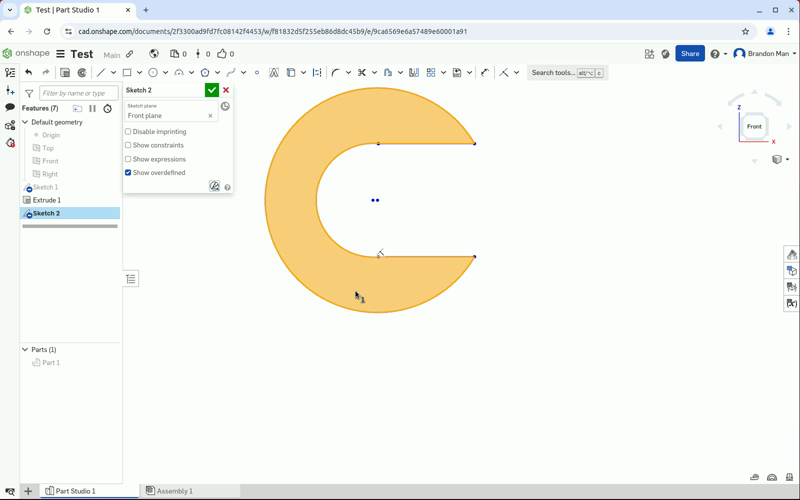
scroll(-6)
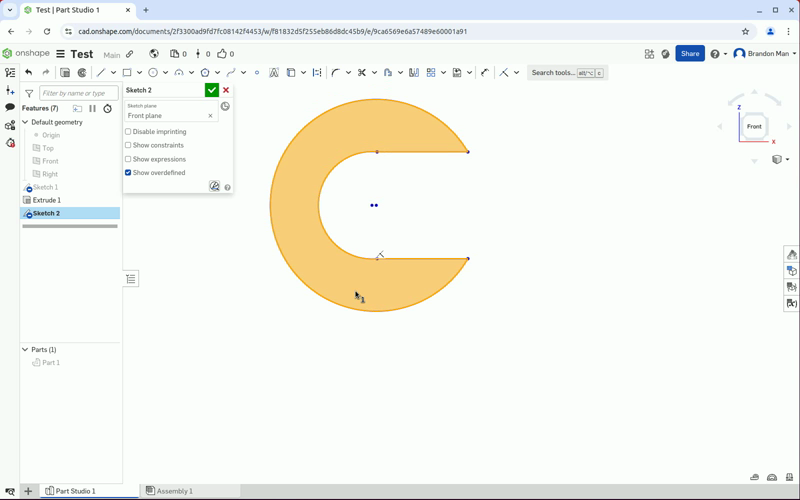
scroll(-6)
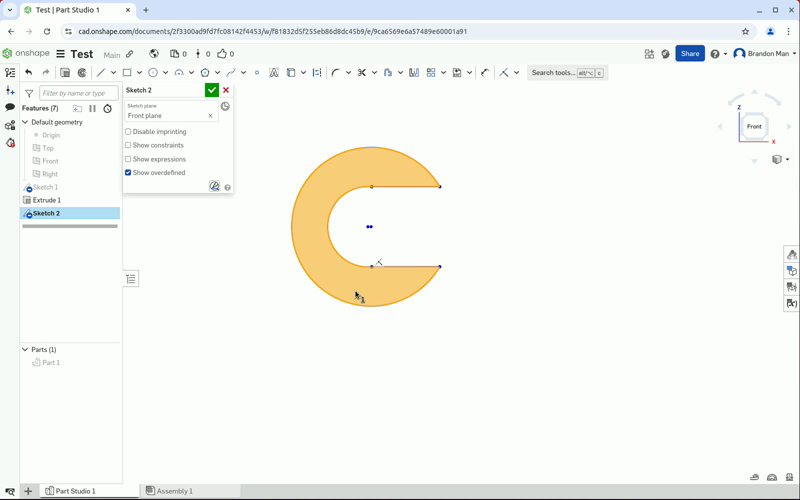
scroll(-6)
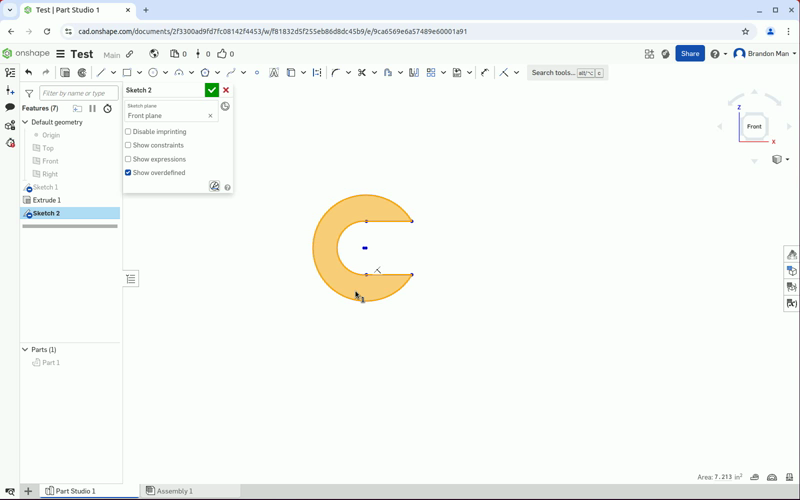
scroll(-6)
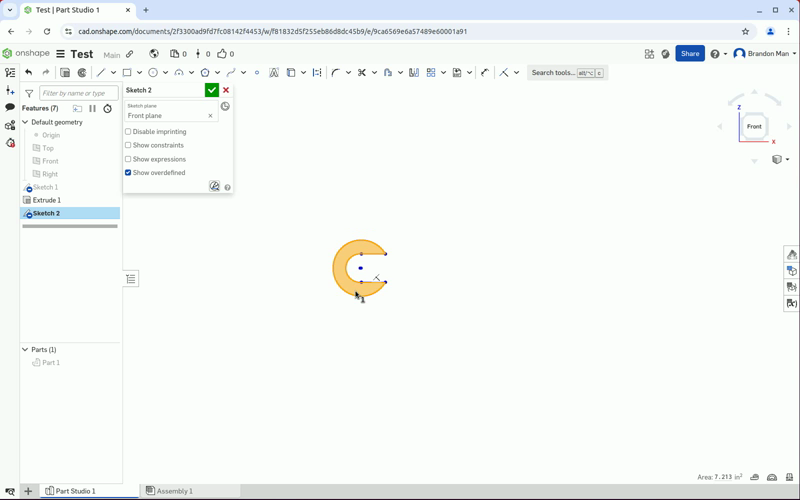
scroll(-6)
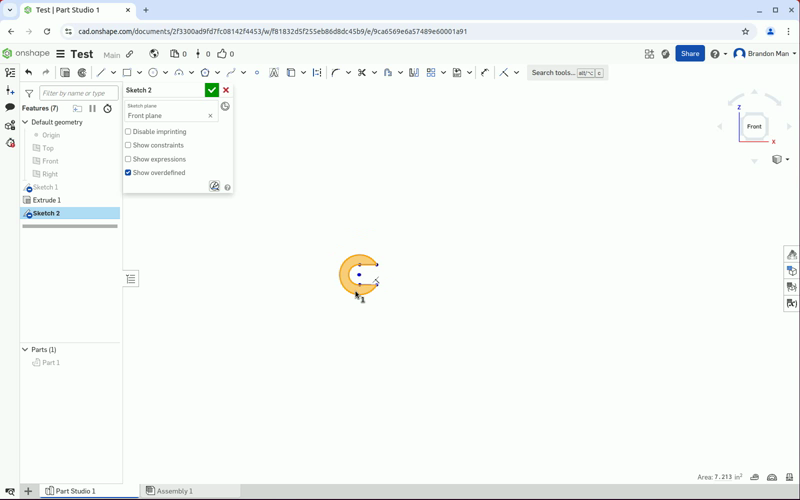
scroll(-6)
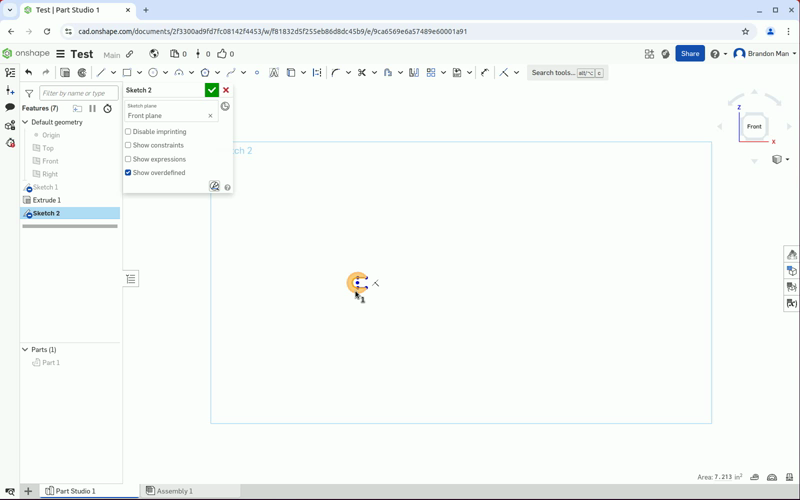
mouse_move(73, 352)
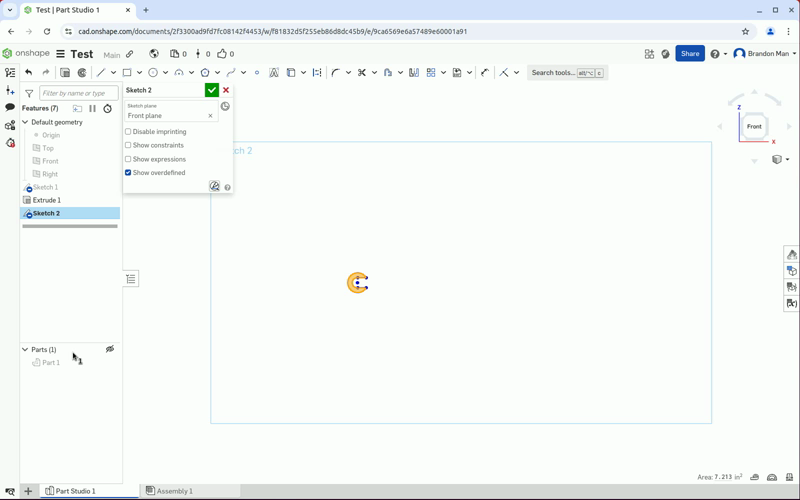
key(shift+y)
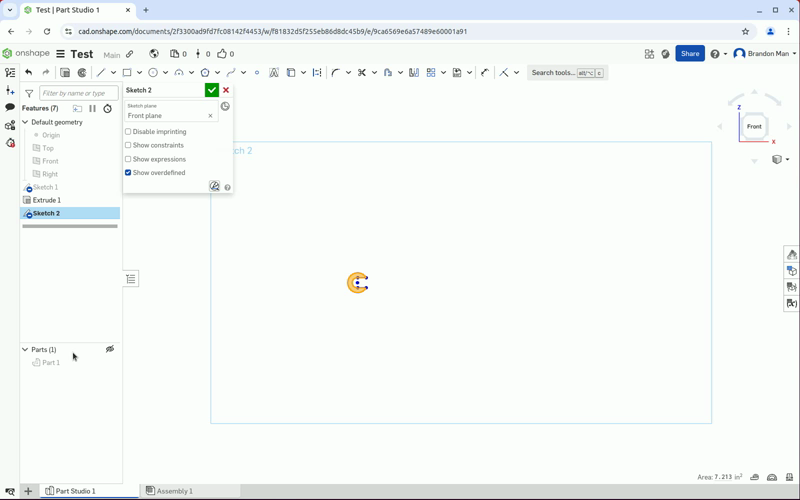
key(shift+e)
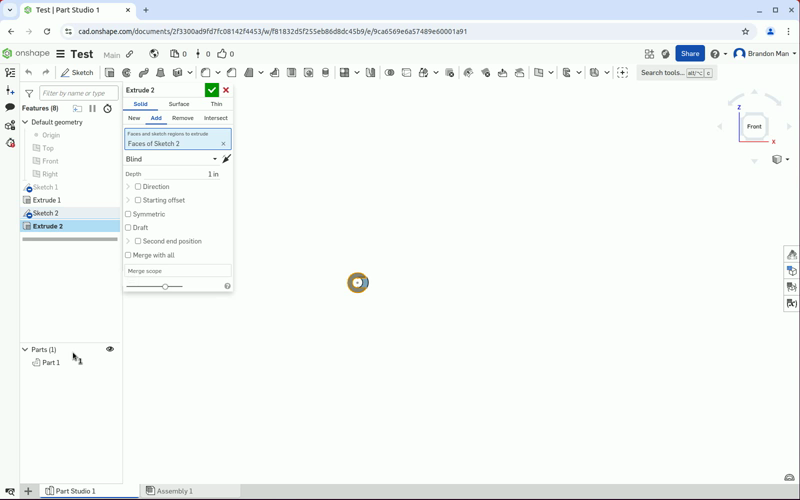
mouse_move(143, 106)
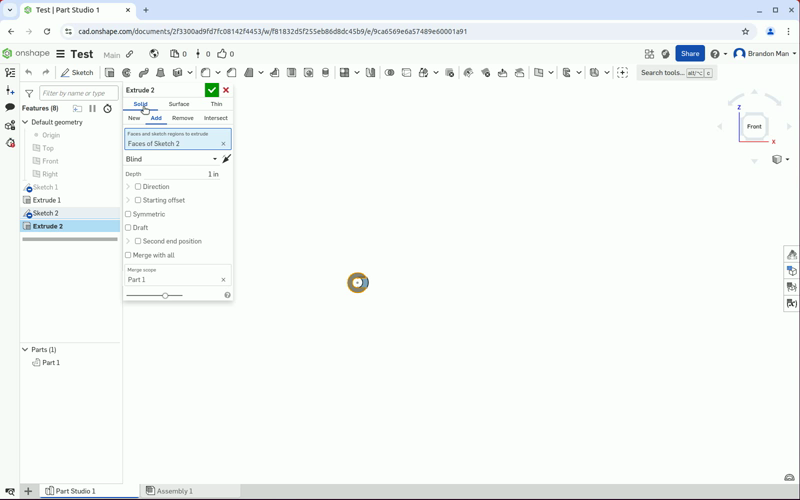
click(143, 106)
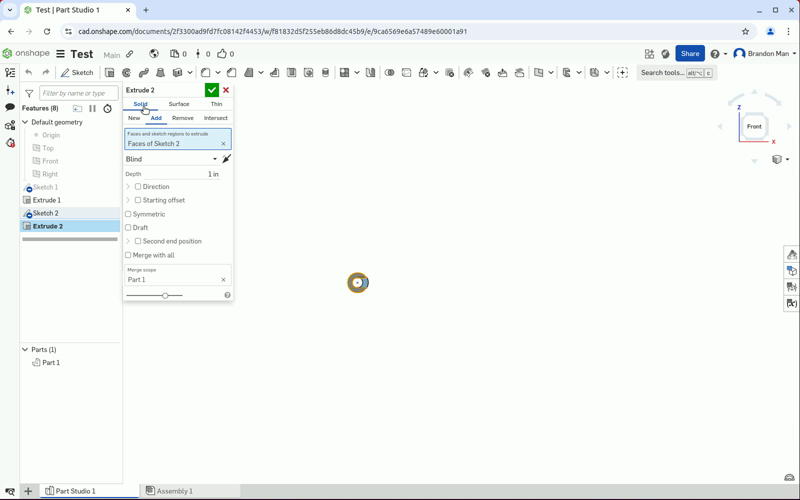
mouse_move(137, 120)
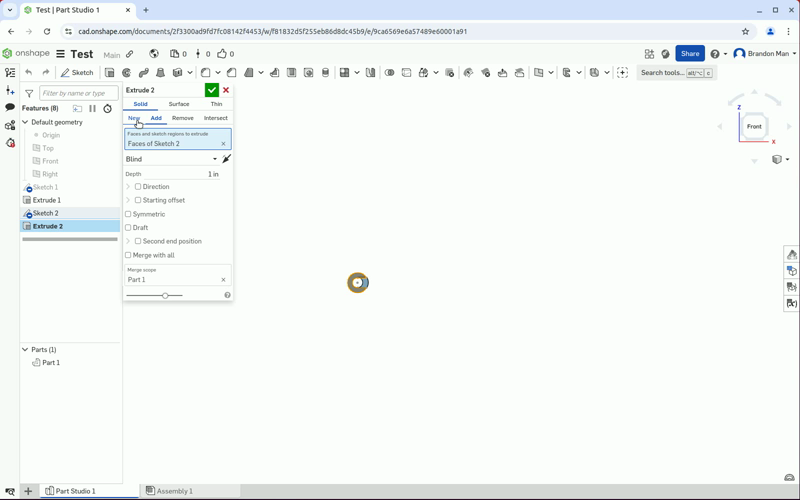
click(137, 120)
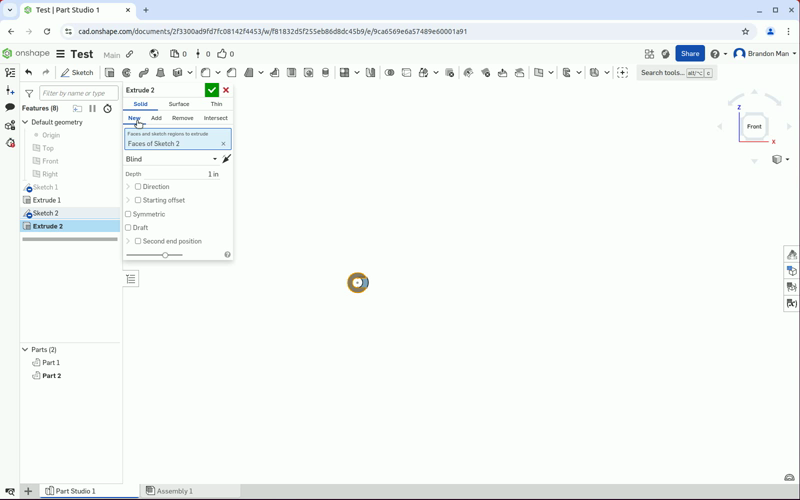
key(tab, 4)
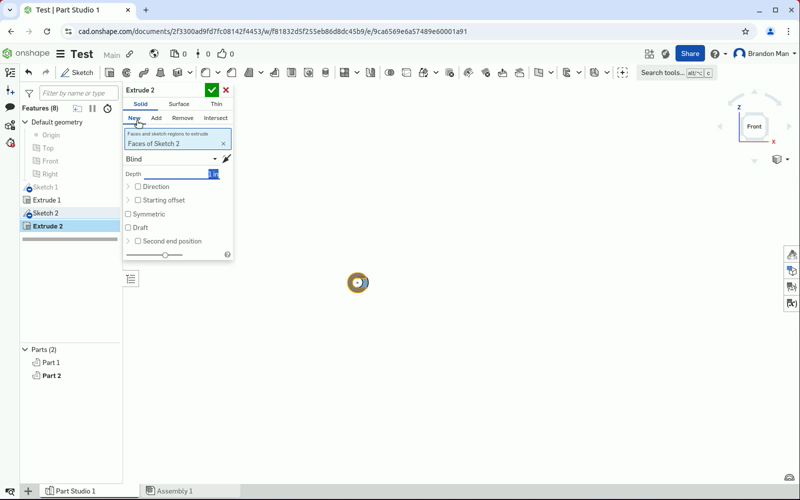
text(1.685)
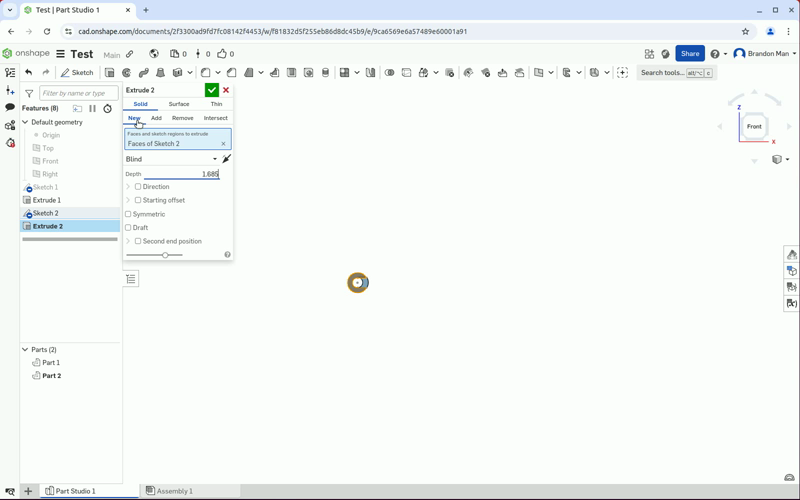
key(enter)
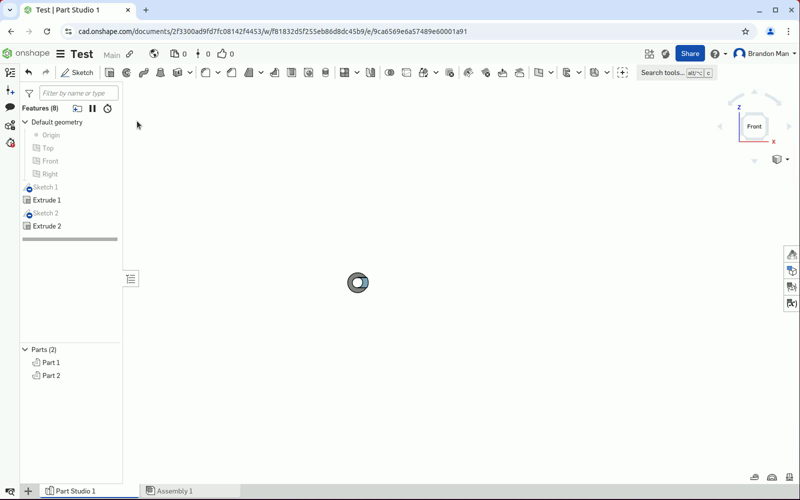
key(shift+h)
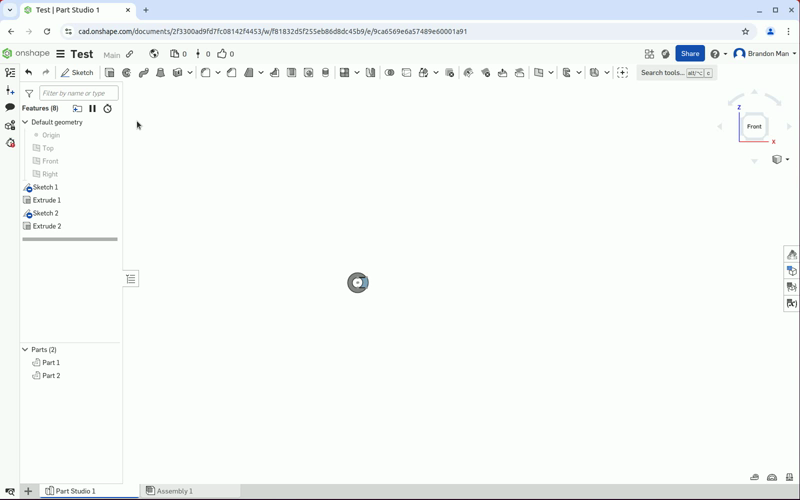
key(shift+h)
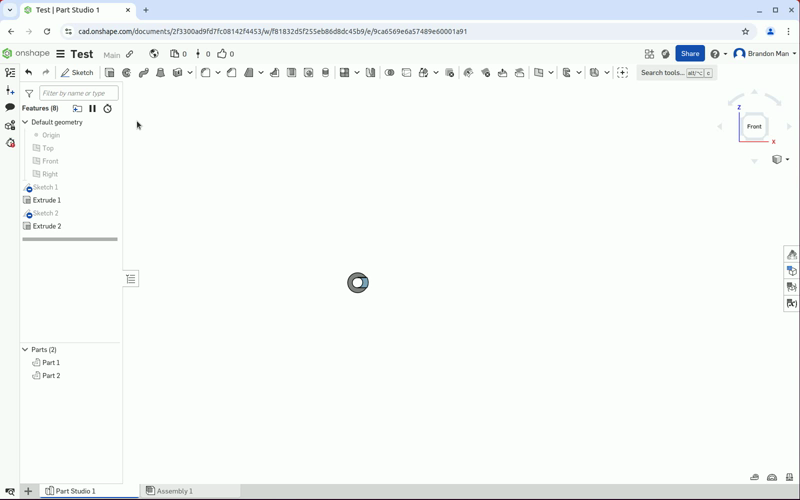
mouse_move(73, 189)
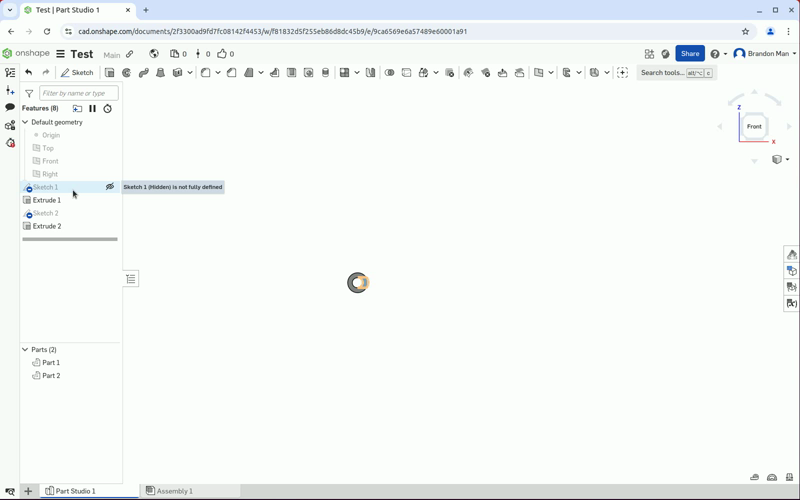
click(73, 189)
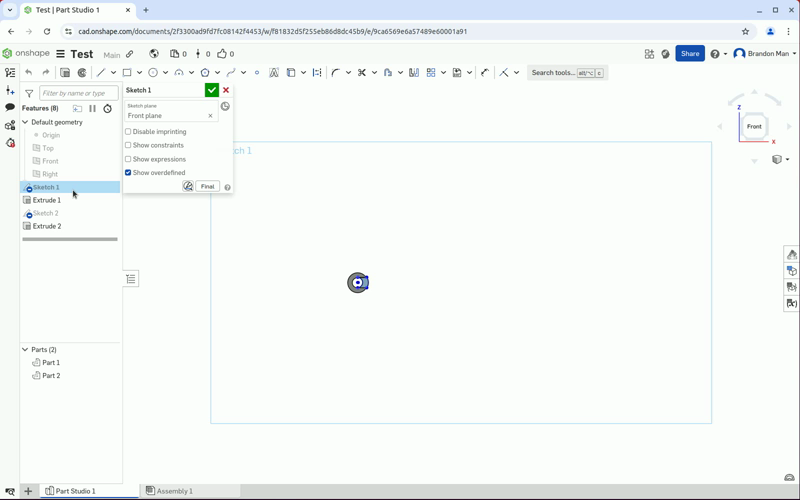
mouse_move(229, 92)
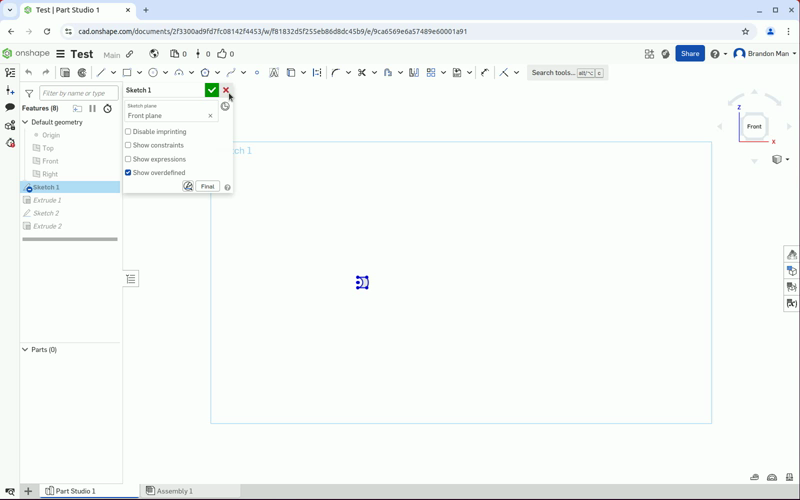
click(229, 92)
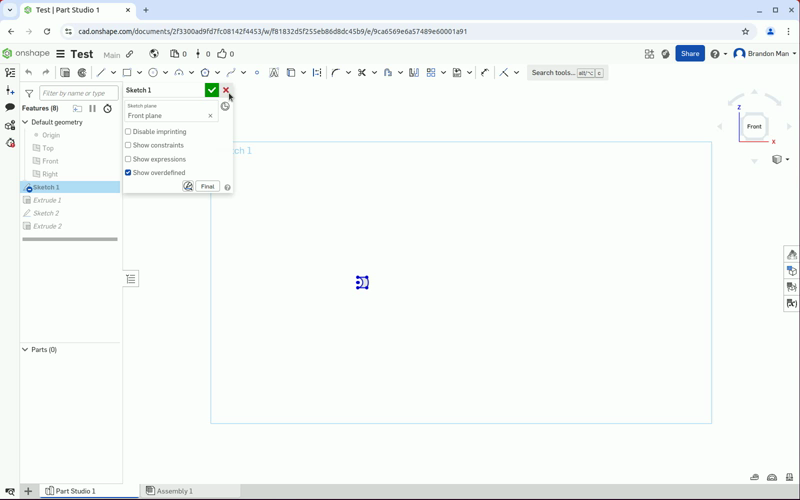
key(shift+s)
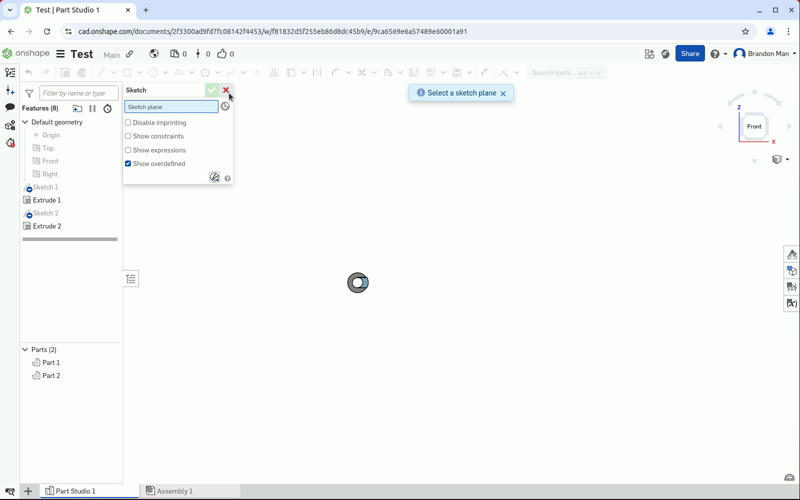
mouse_move(73, 163)
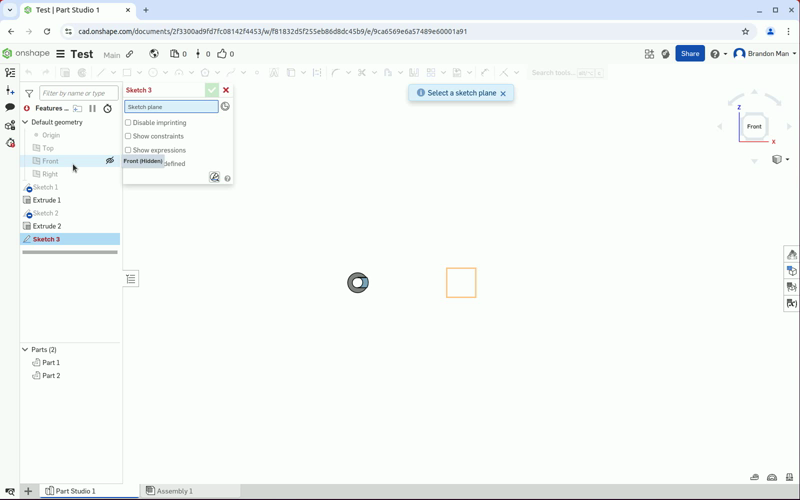
click(73, 163)
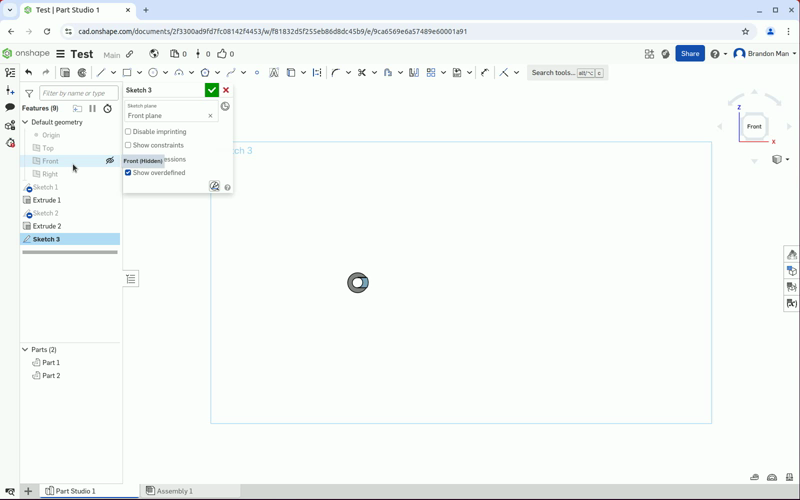
mouse_move(73, 352)
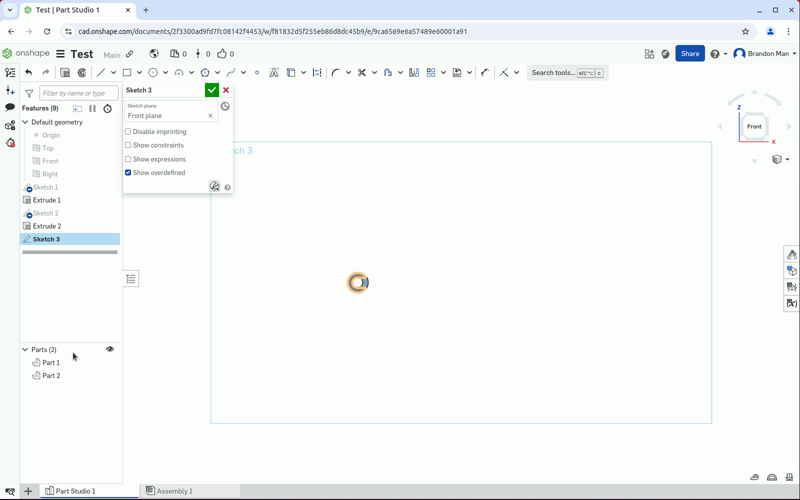
key(y)
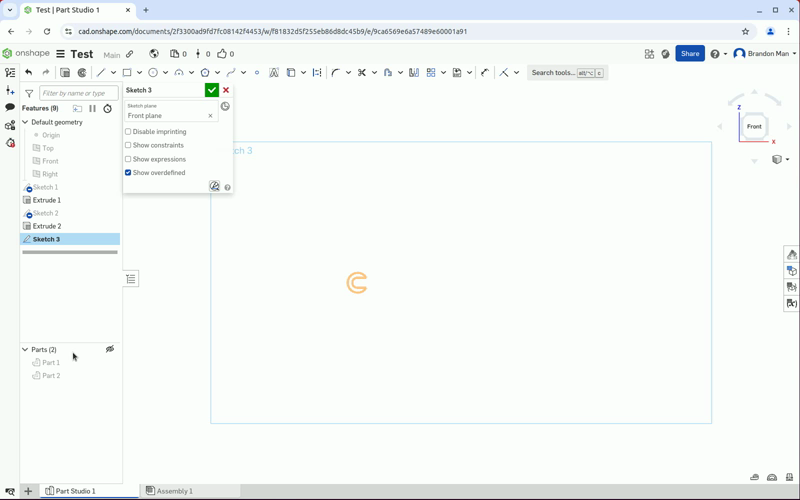
key(l)
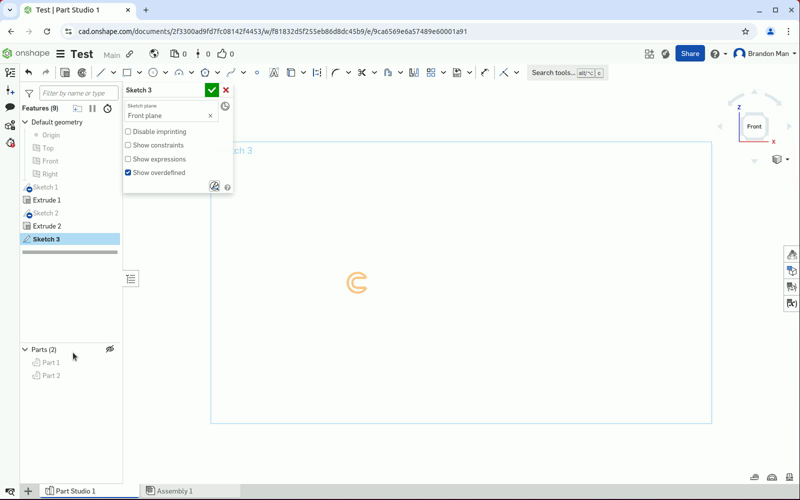
key_down(shift)
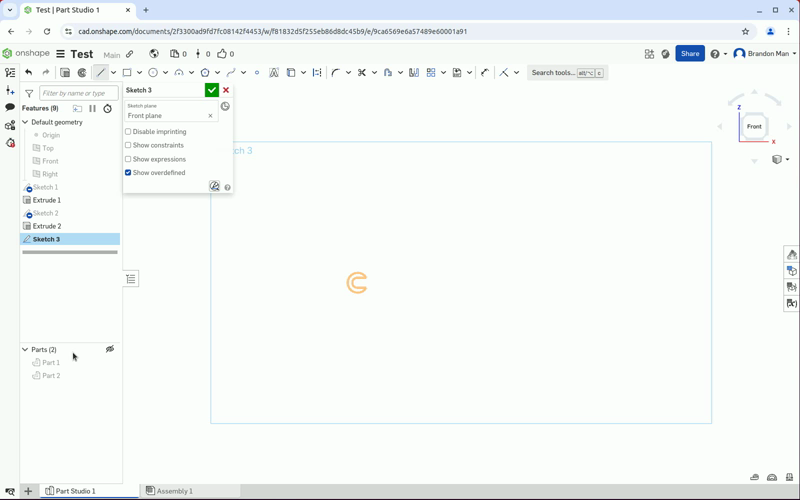
mouse_move(365, 287)
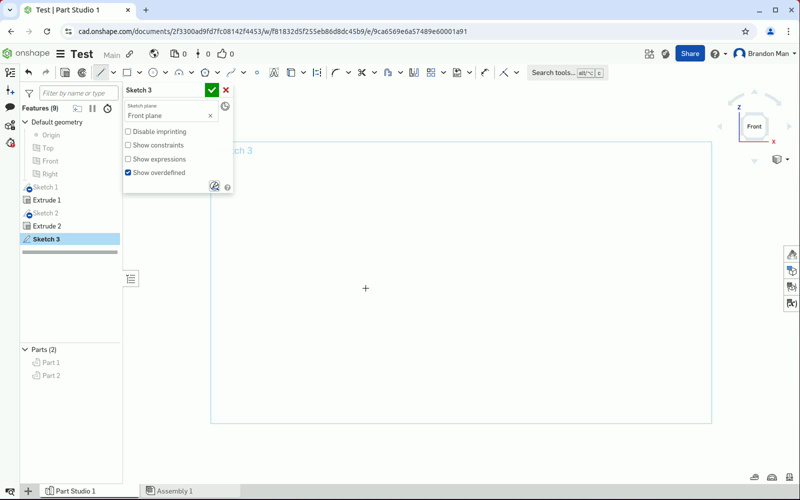
click(365, 287)
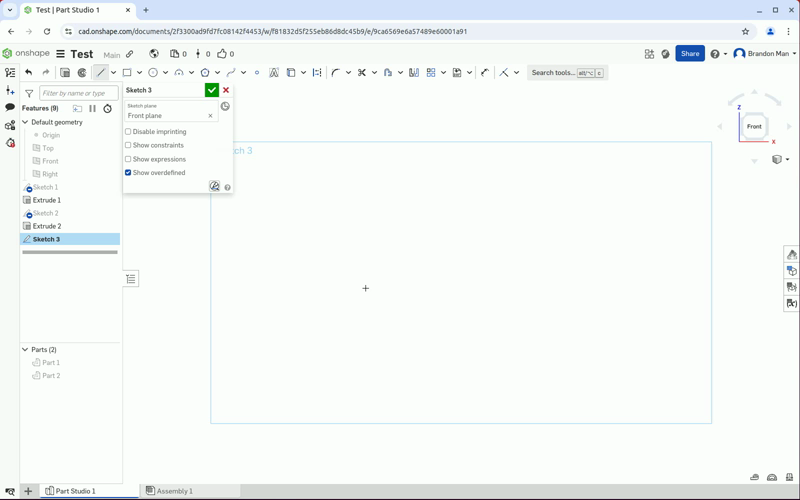
key_up(shift)
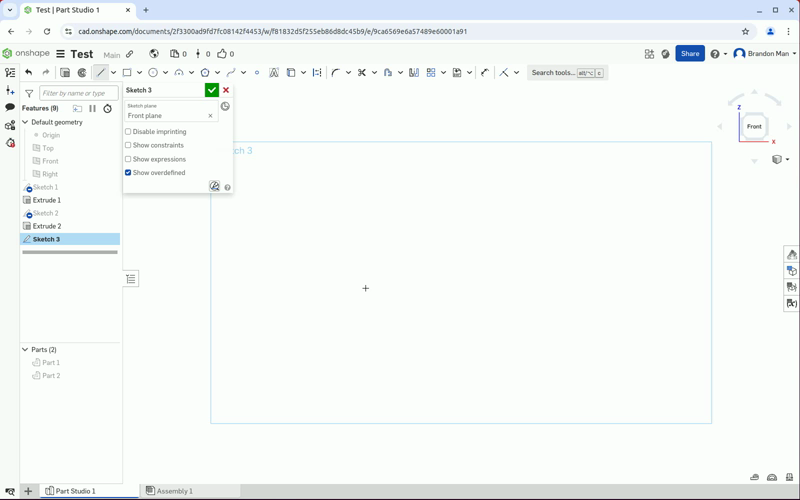
key_down(shift)
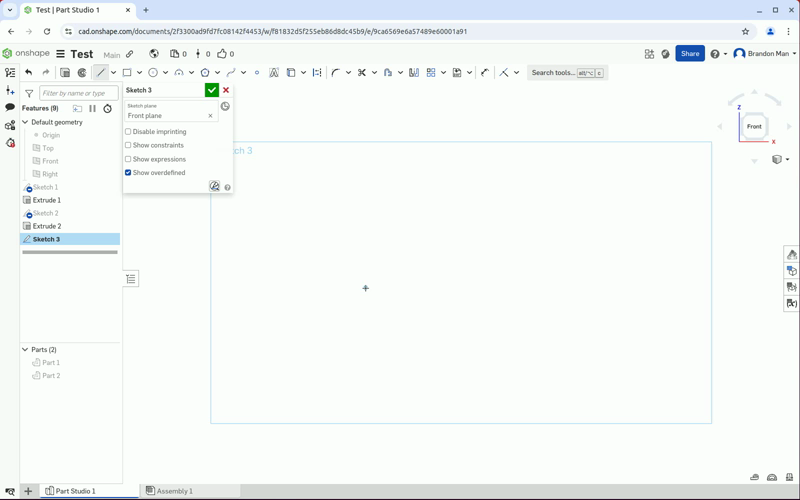
mouse_move(452, 287)
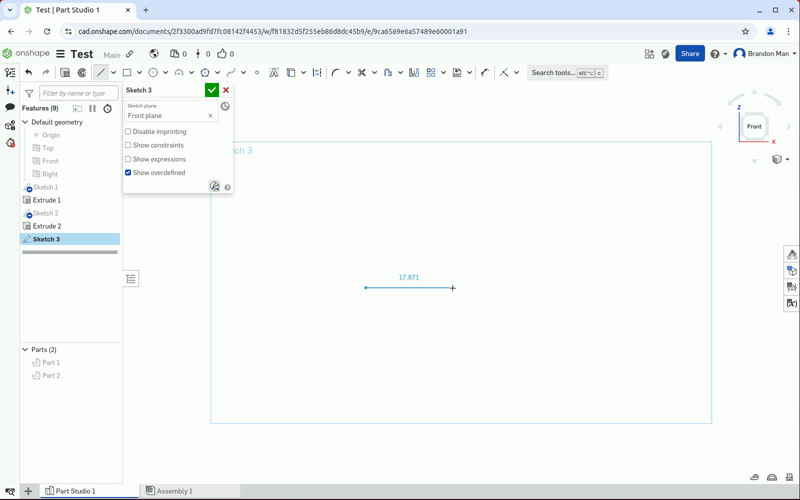
click(452, 287)
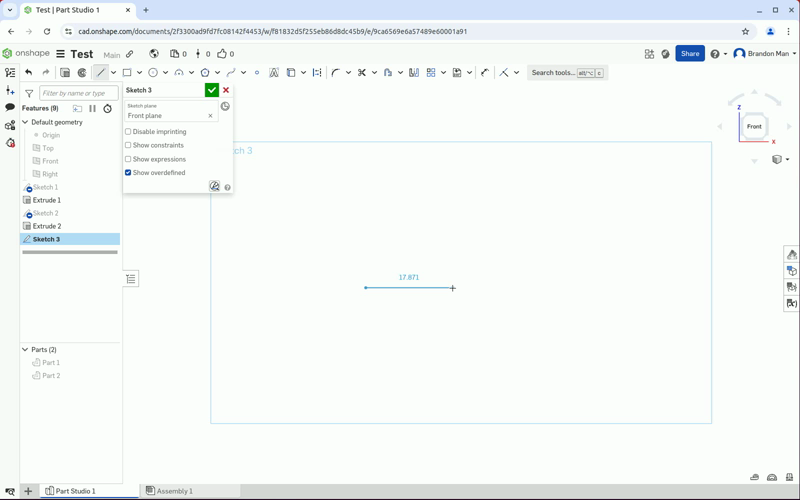
key_up(shift)
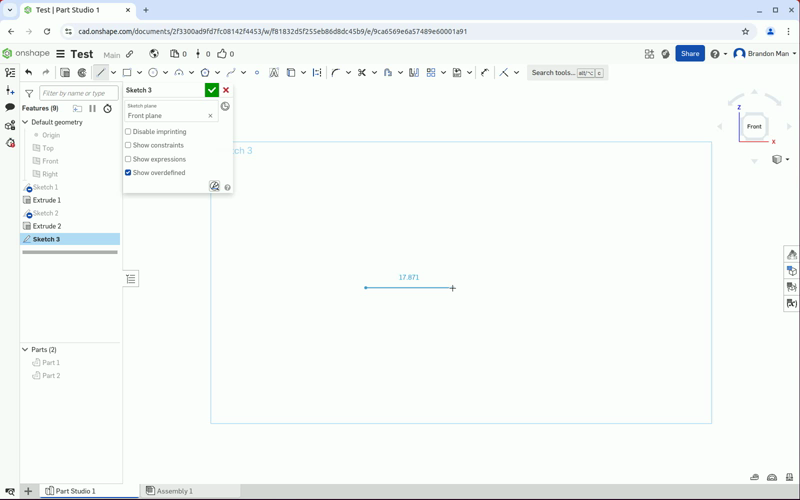
key(esc)
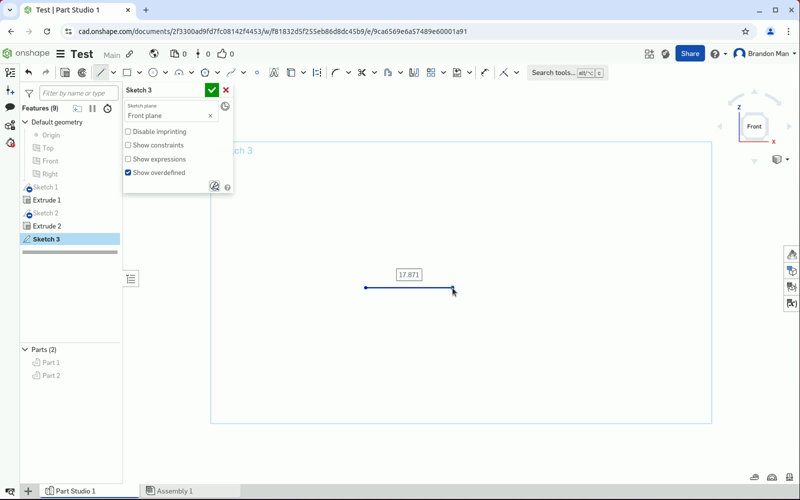
key(a)
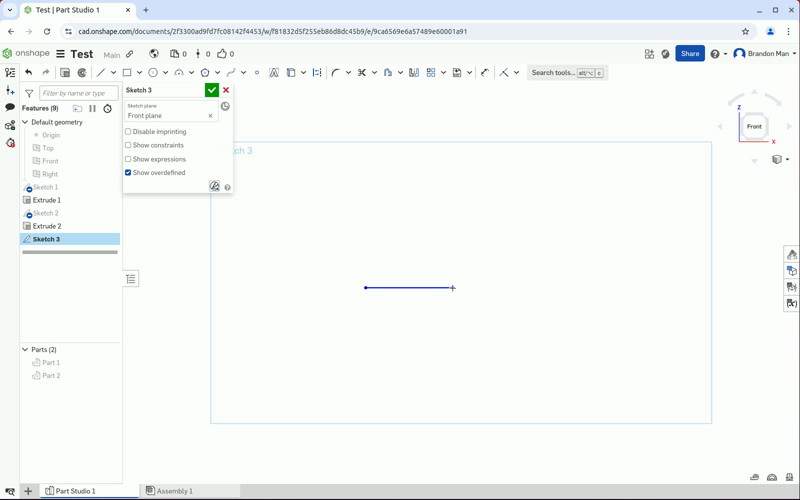
mouse_move(452, 287)
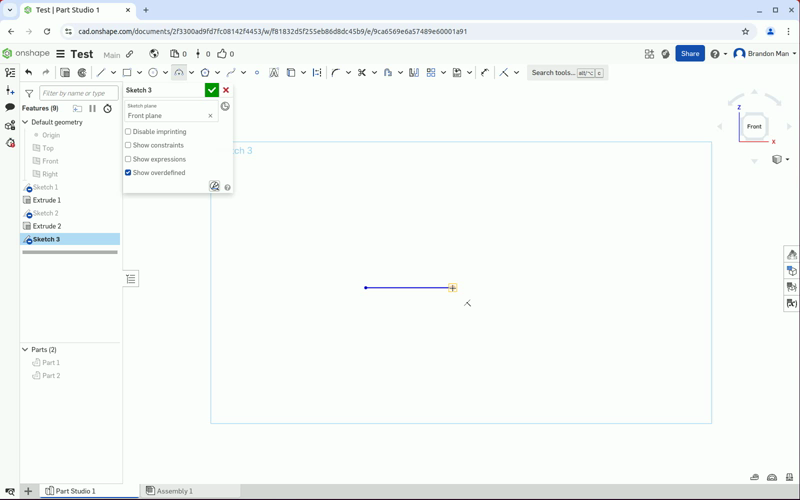
click(452, 287)
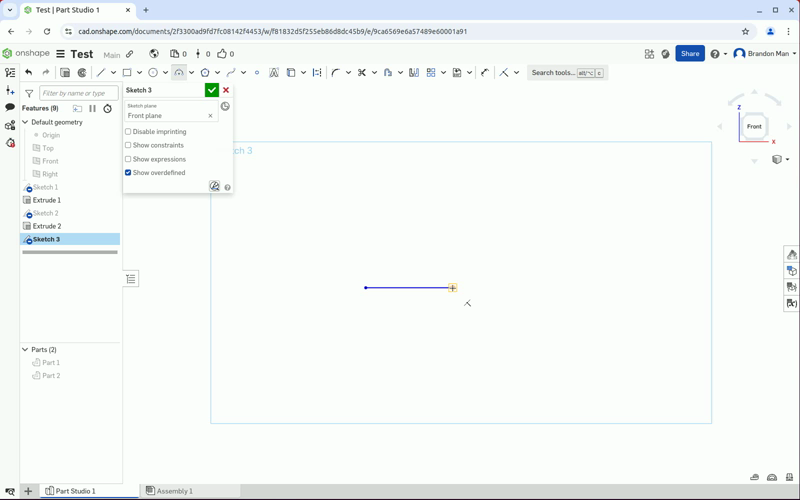
key_down(shift)
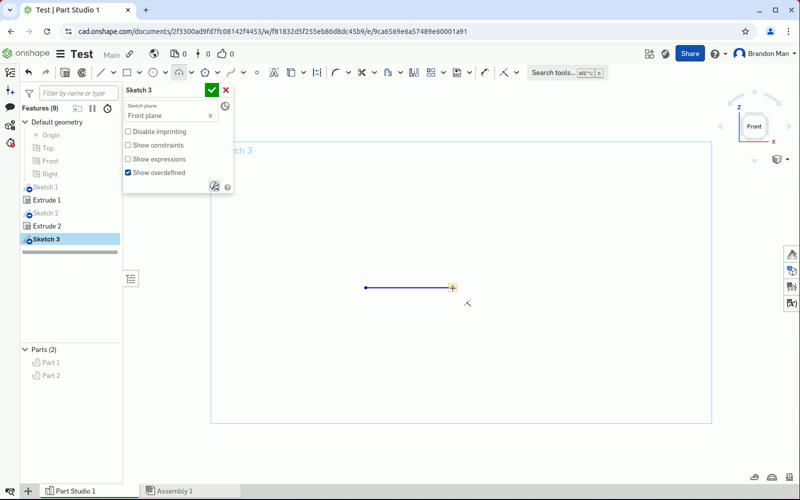
mouse_move(452, 278)
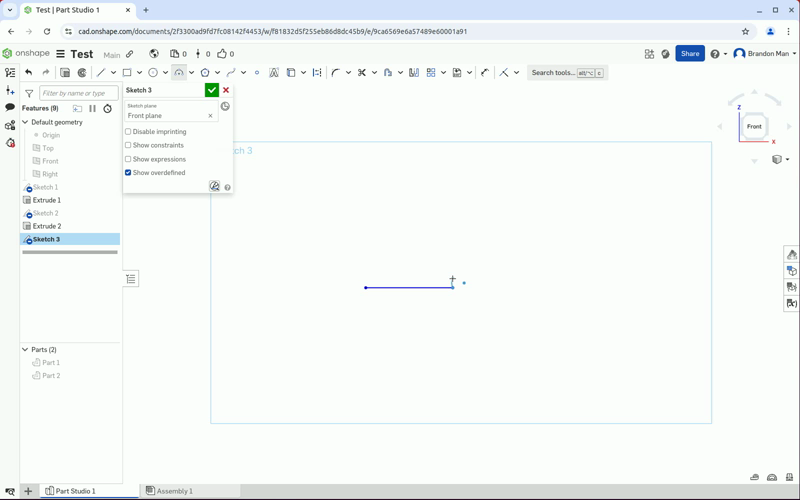
click(452, 278)
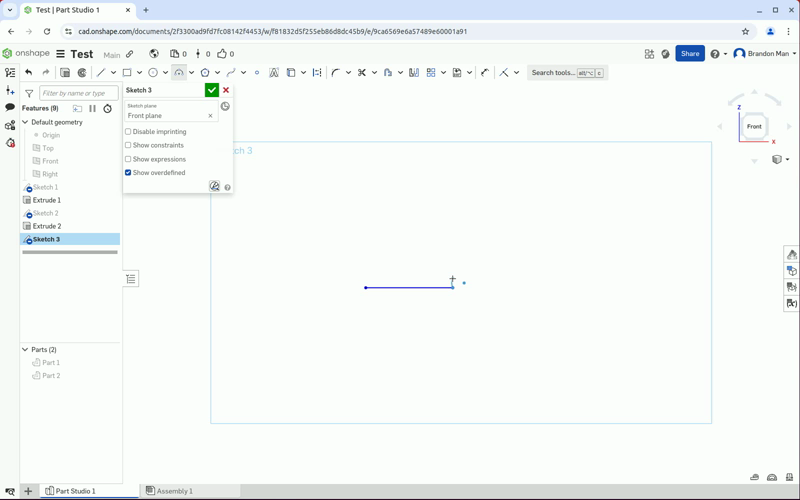
mouse_move(451, 282)
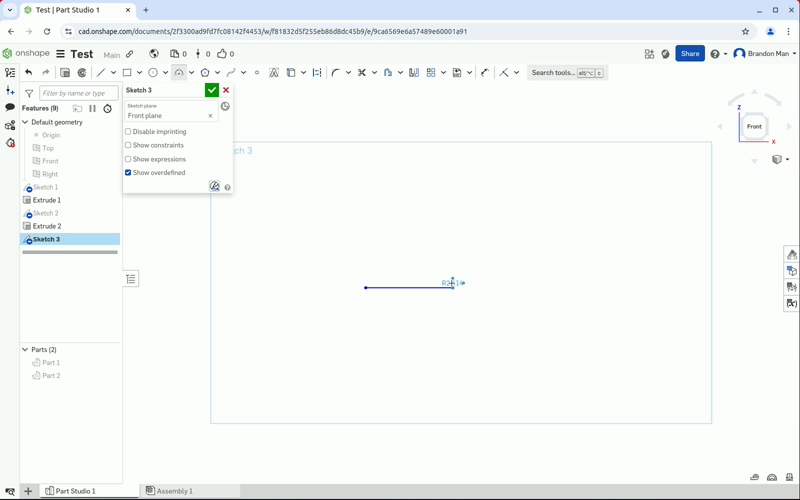
click(451, 282)
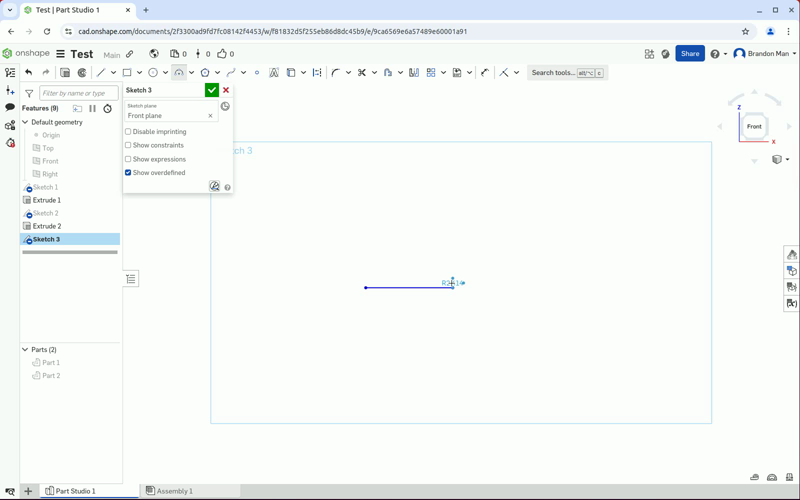
key_up(shift)
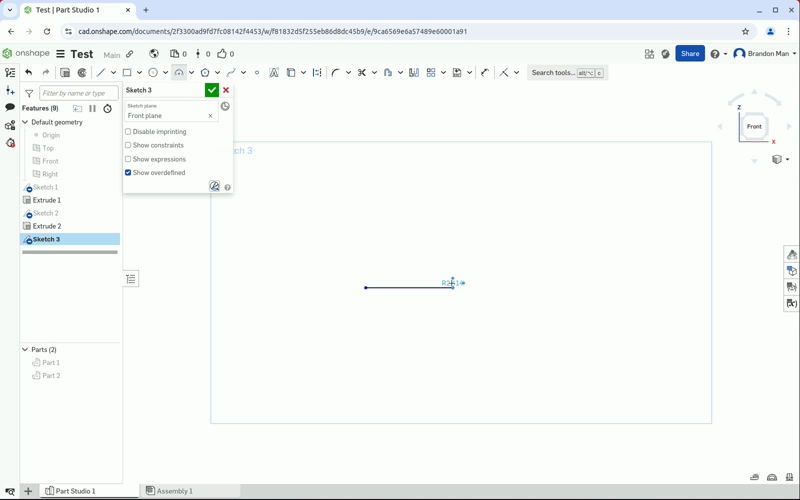
key(esc)
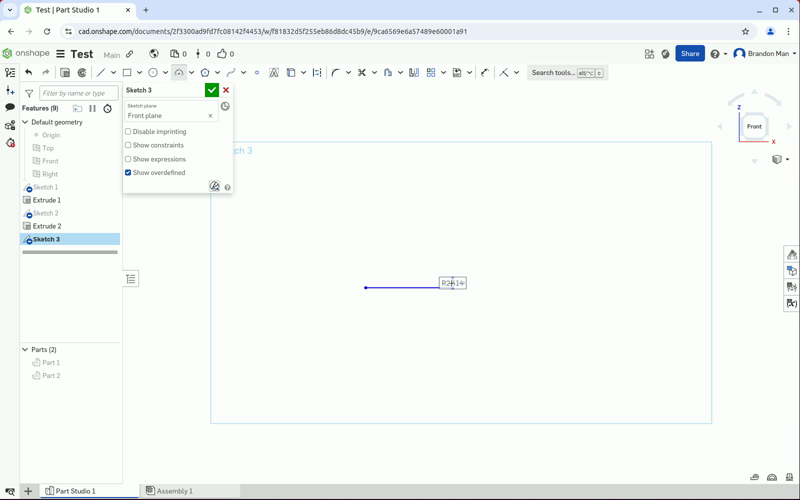
key(l)
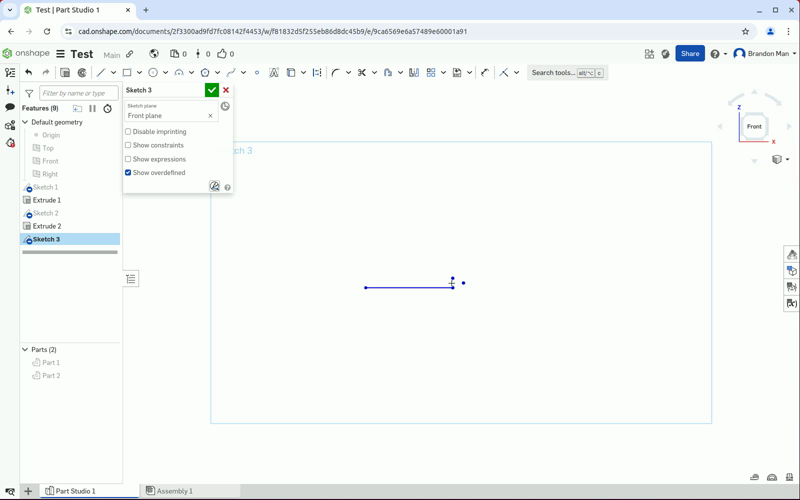
mouse_move(452, 278)
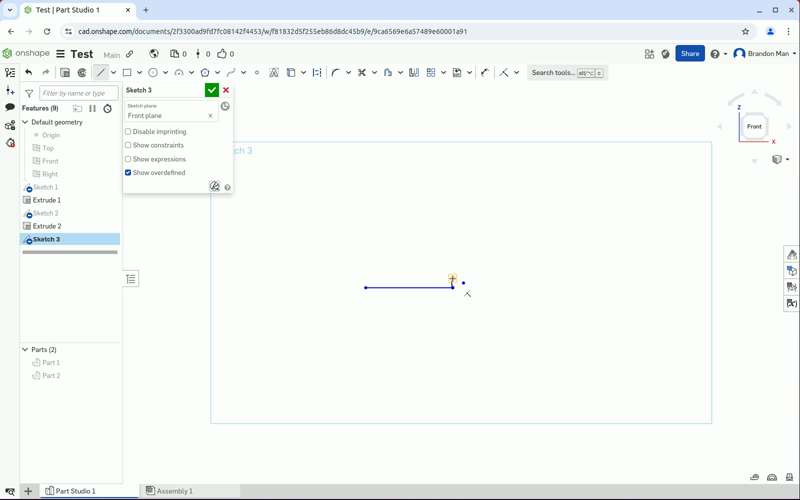
click(452, 278)
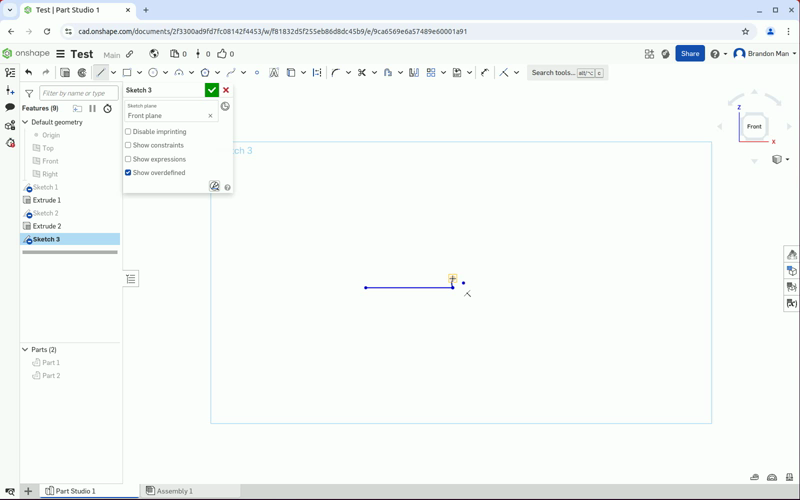
key_down(shift)
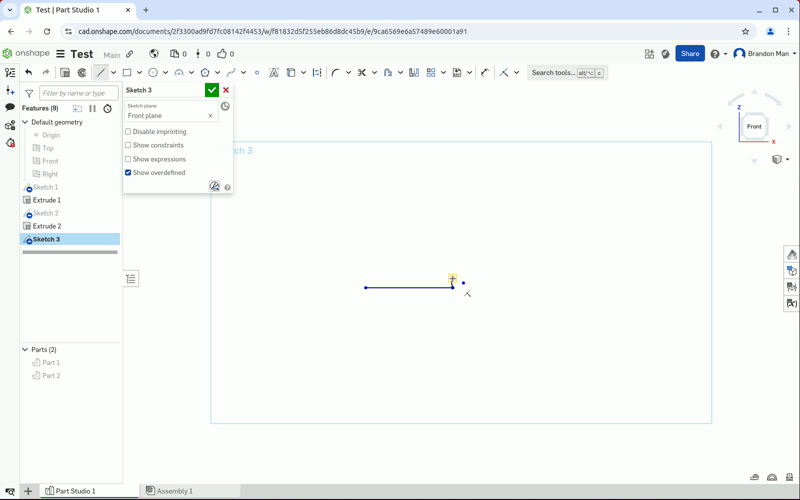
mouse_move(365, 278)
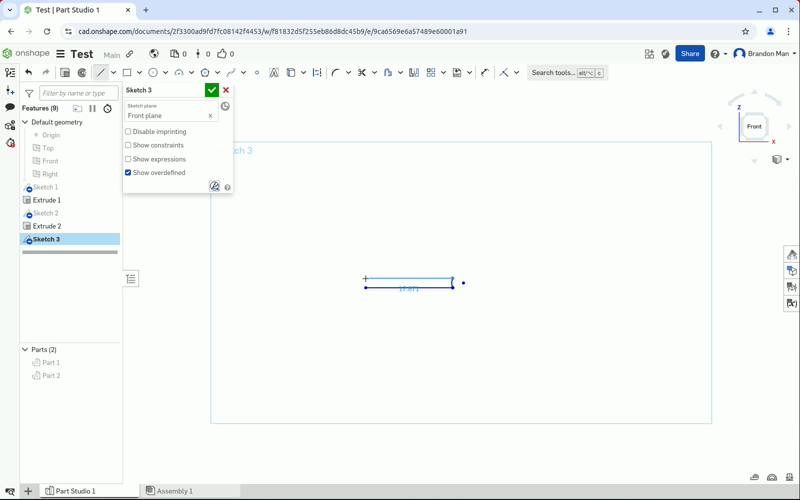
click(365, 278)
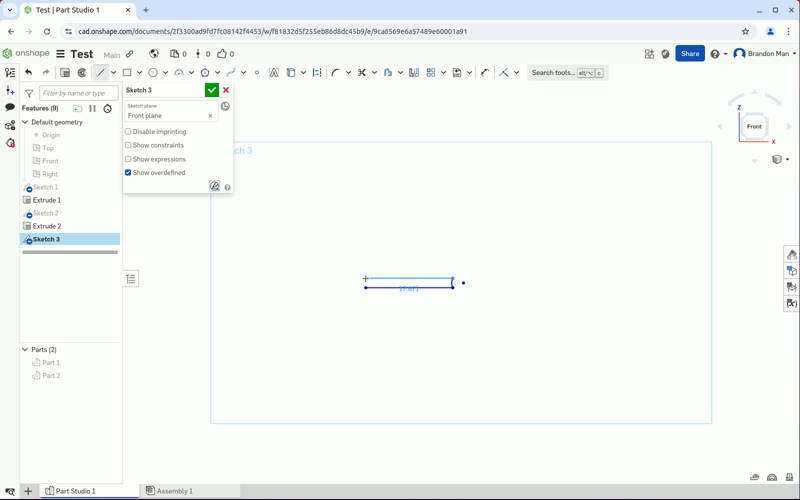
key_up(shift)
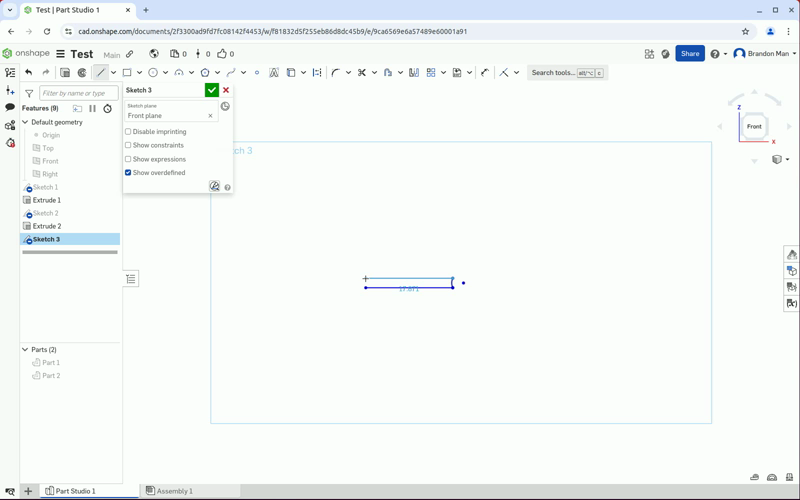
key(esc)
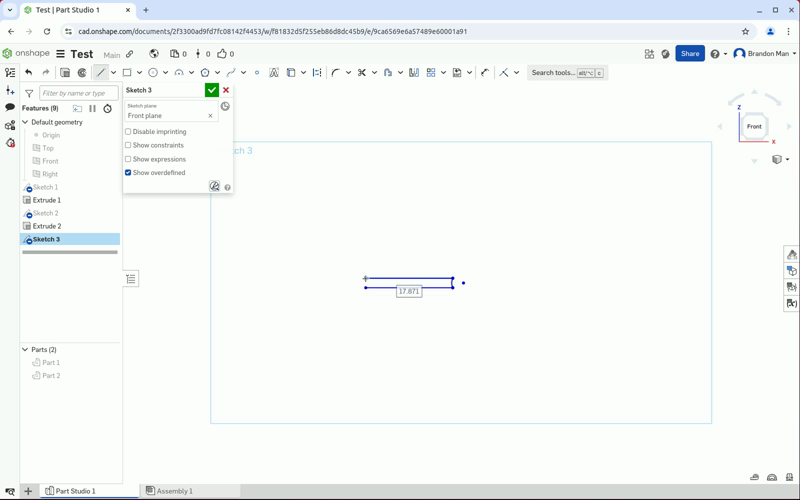
key(a)
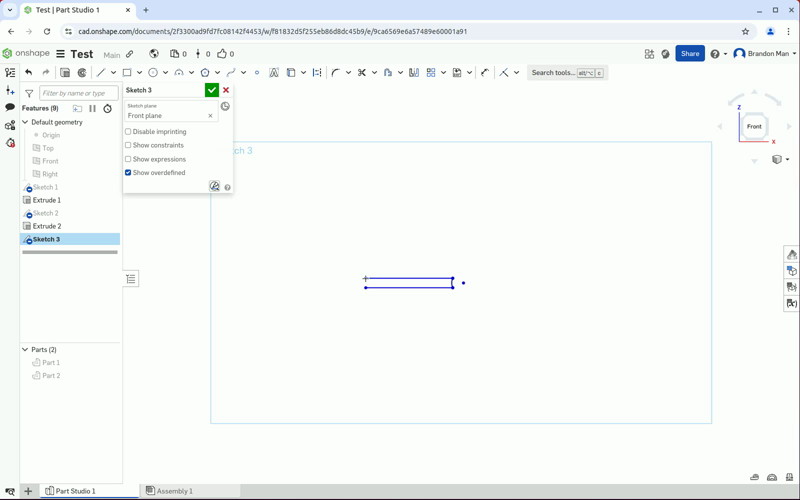
mouse_move(365, 278)
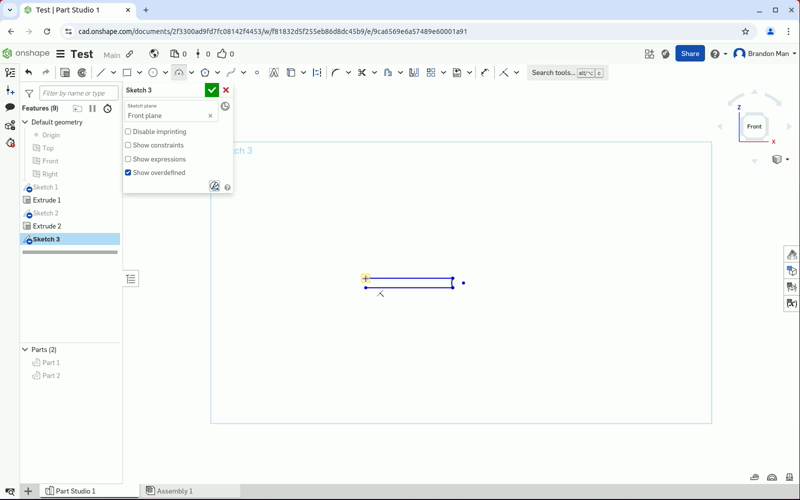
click(365, 278)
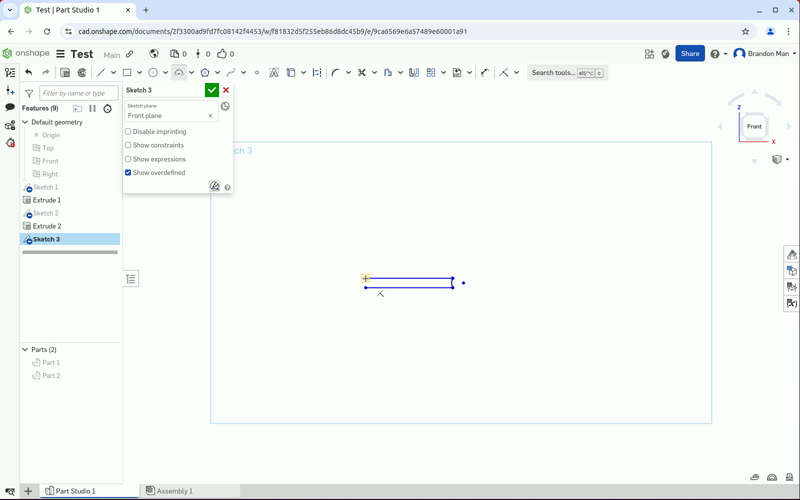
mouse_move(365, 287)
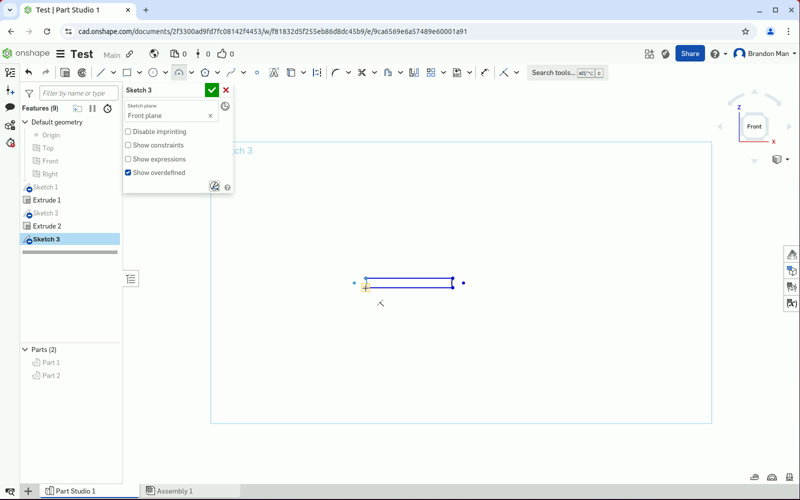
click(365, 287)
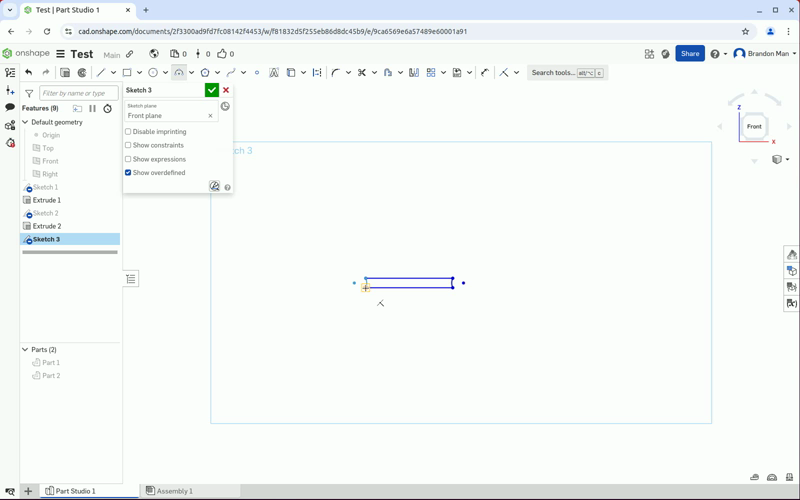
key_down(shift)
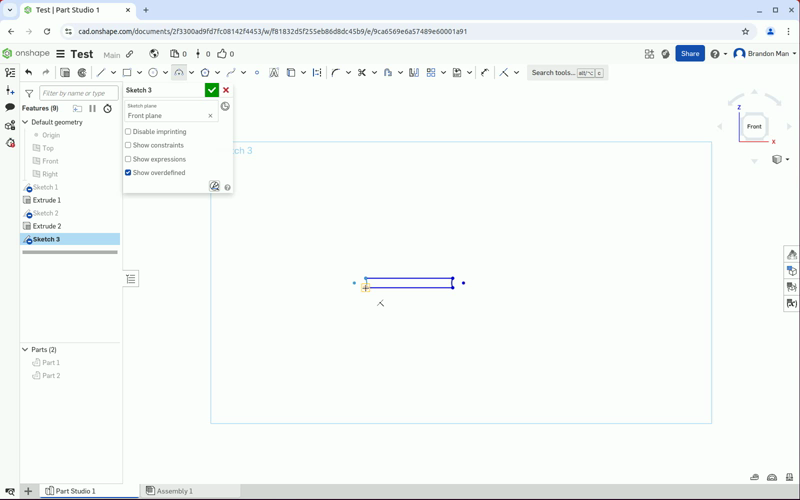
mouse_move(367, 282)
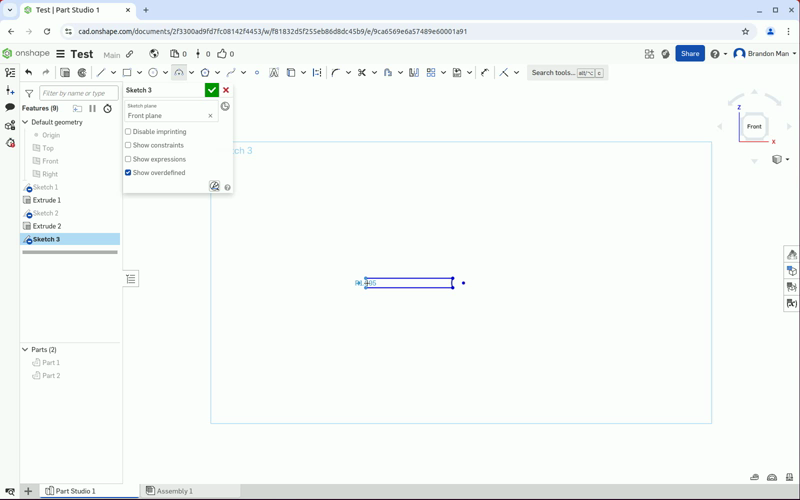
click(367, 282)
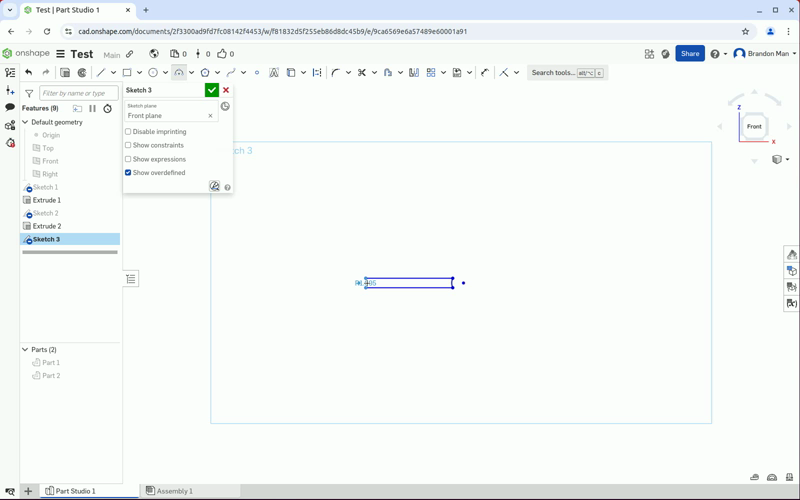
key_up(shift)
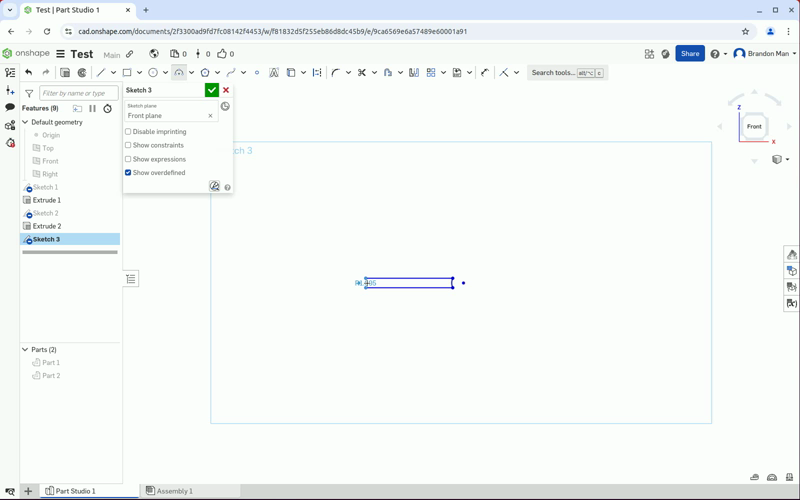
key(esc)
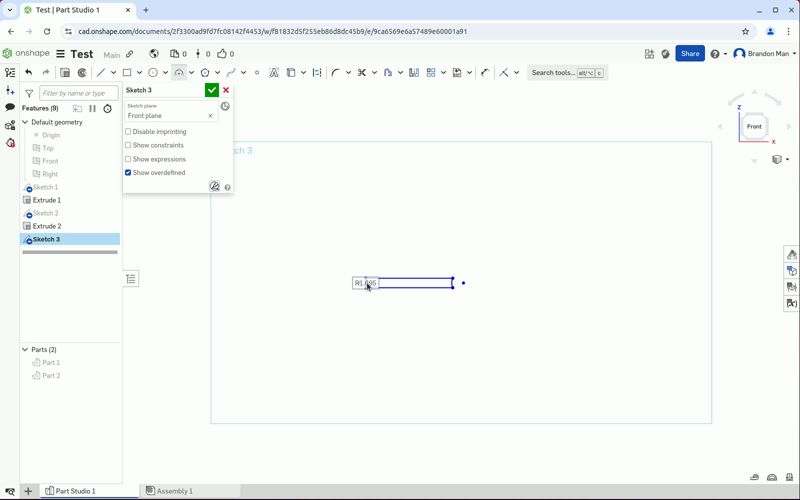
mouse_move(372, 281)
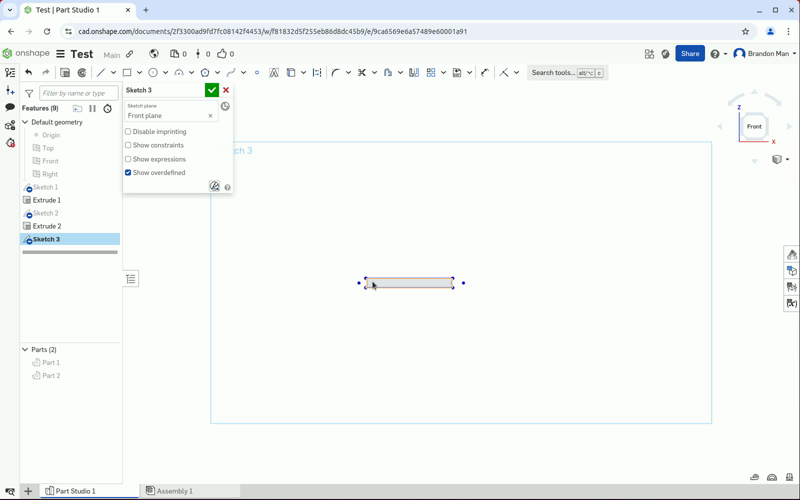
scroll(6)
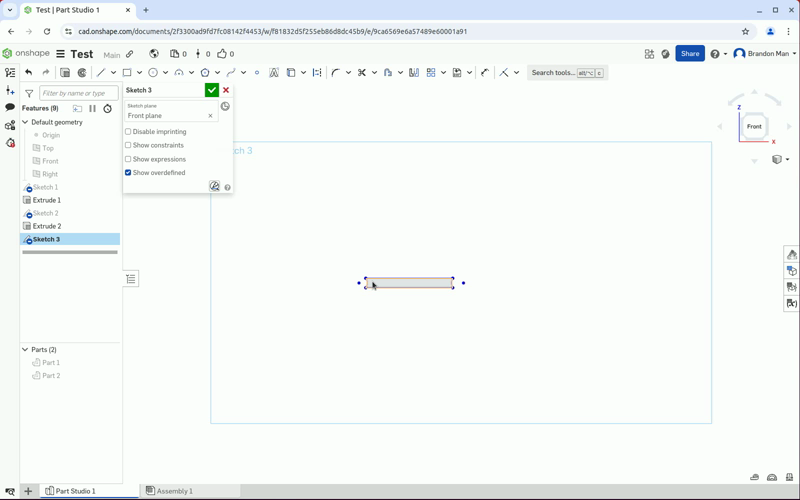
scroll(6)
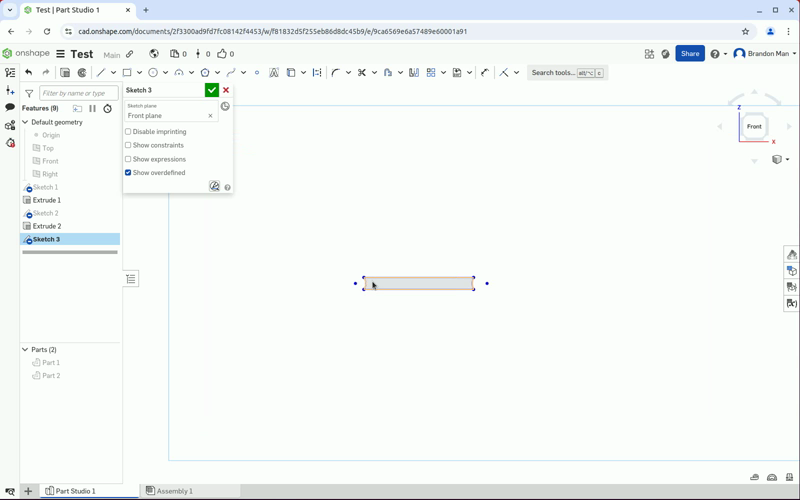
scroll(6)
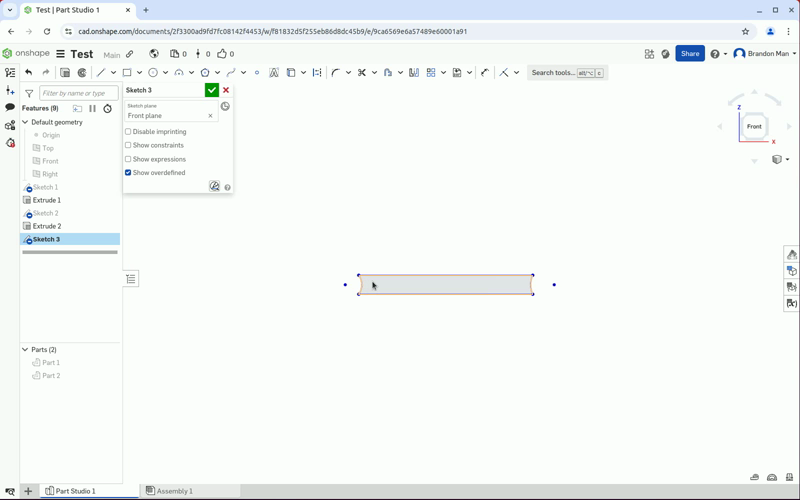
scroll(6)
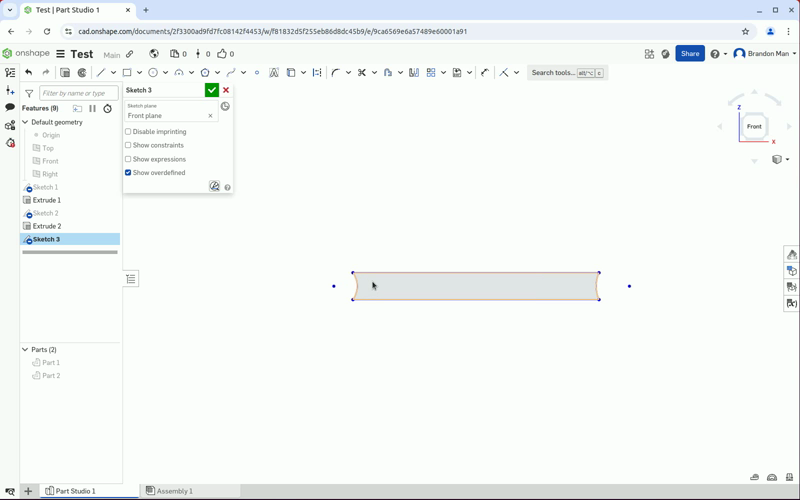
scroll(6)
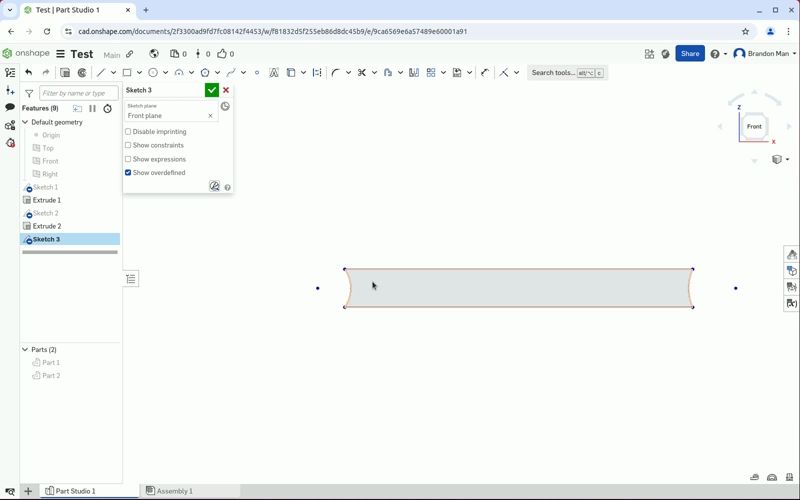
scroll(6)
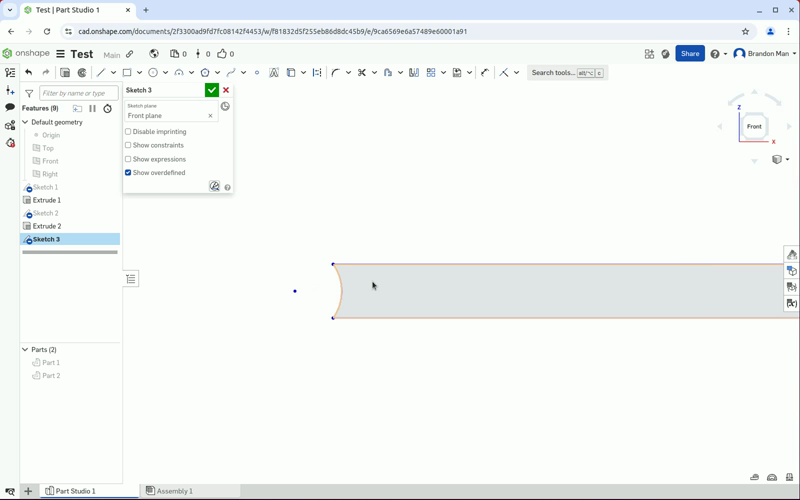
scroll(6)
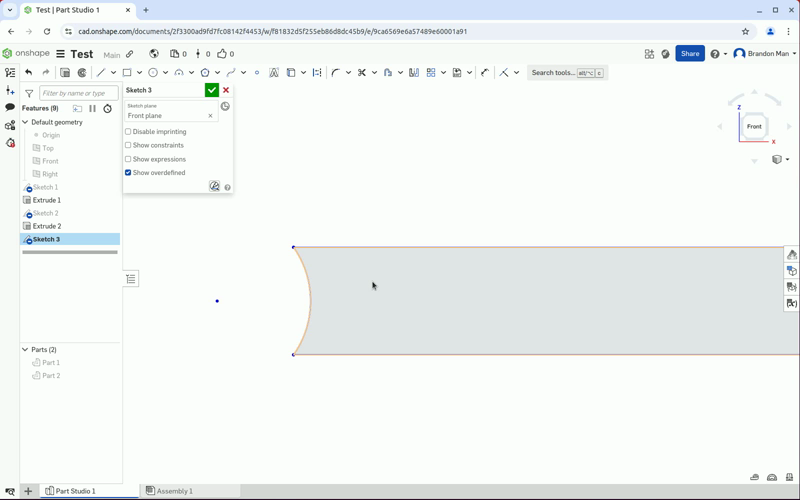
click(372, 281)
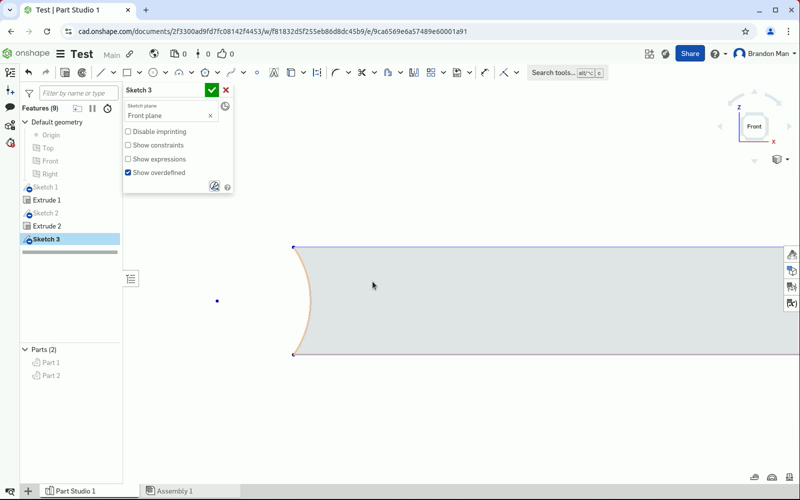
scroll(-6)
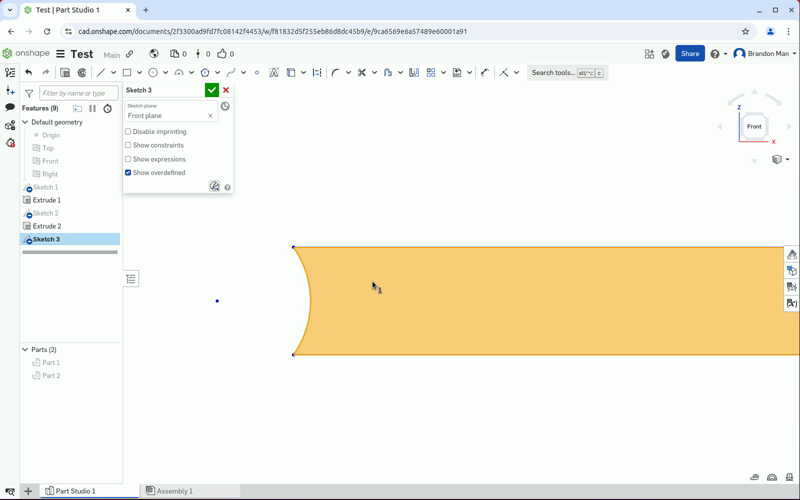
scroll(-6)
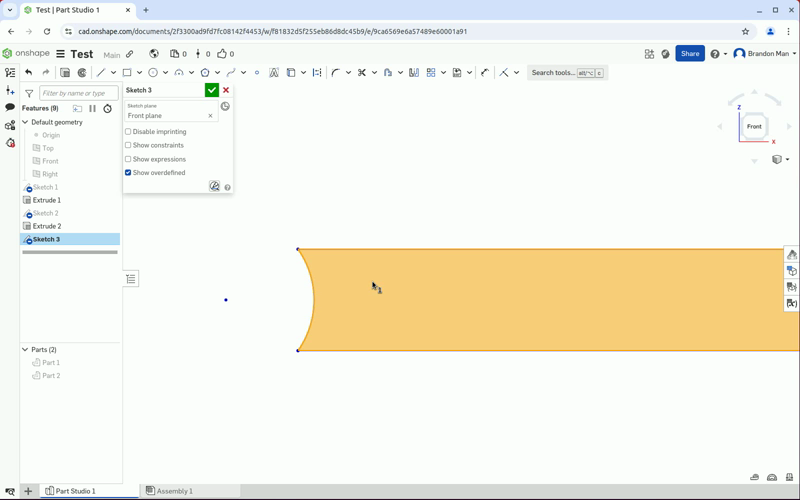
scroll(-6)
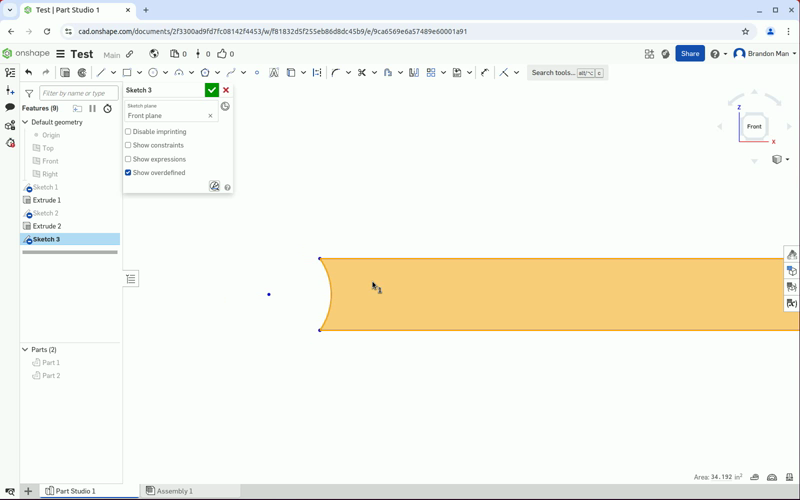
scroll(-6)
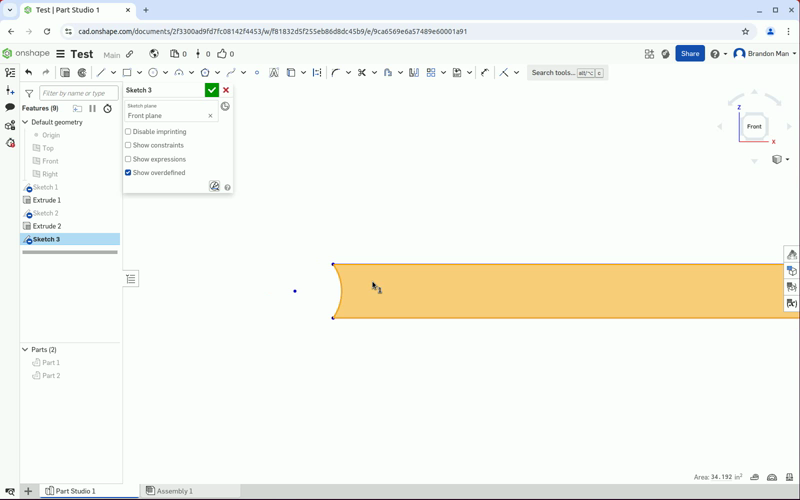
scroll(-6)
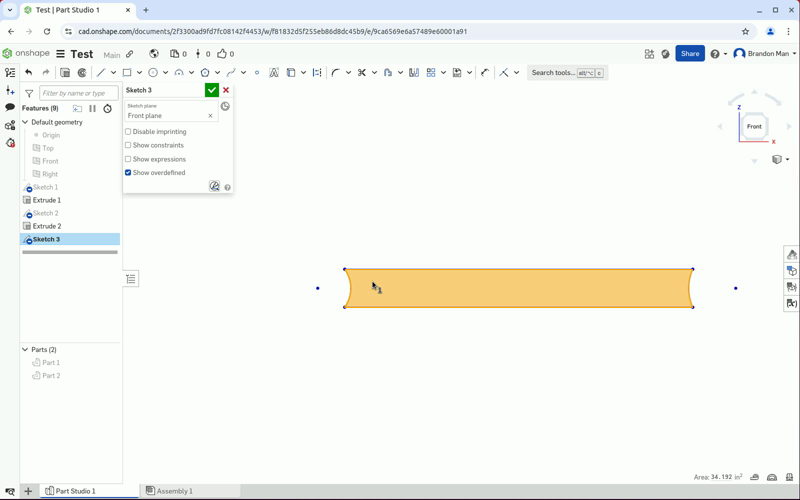
scroll(-6)
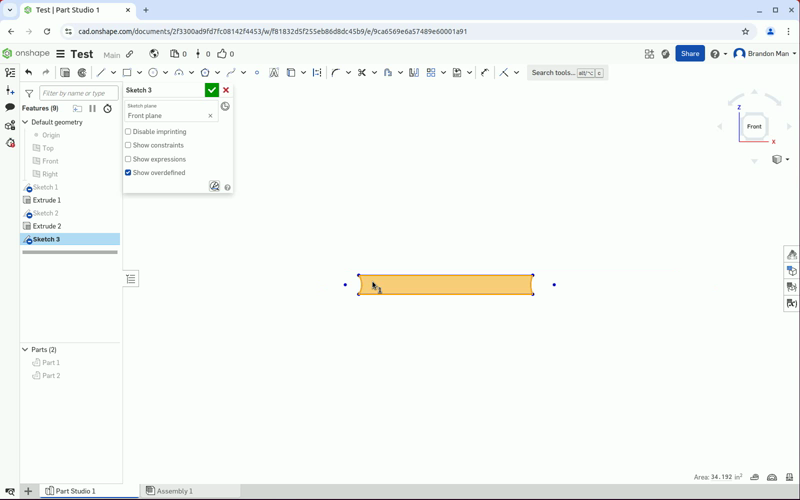
scroll(-6)
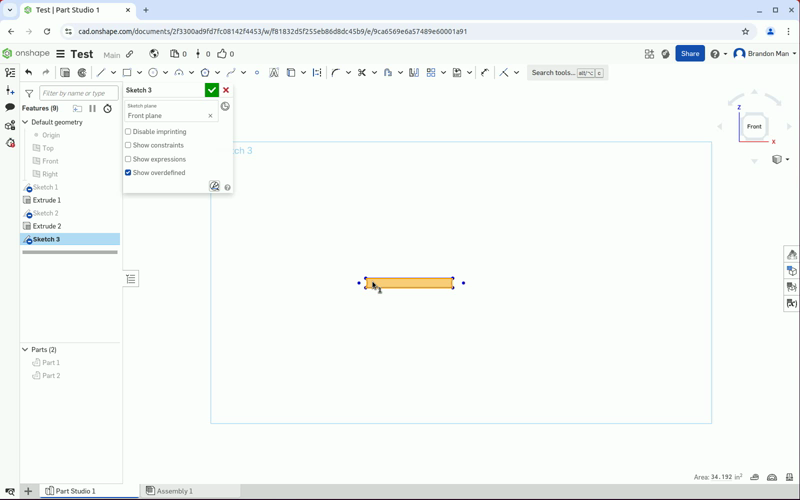
mouse_move(73, 352)
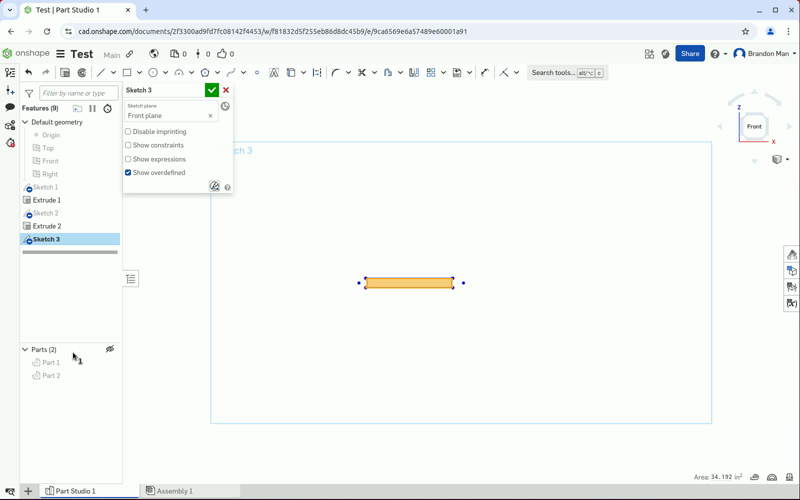
key(shift+y)
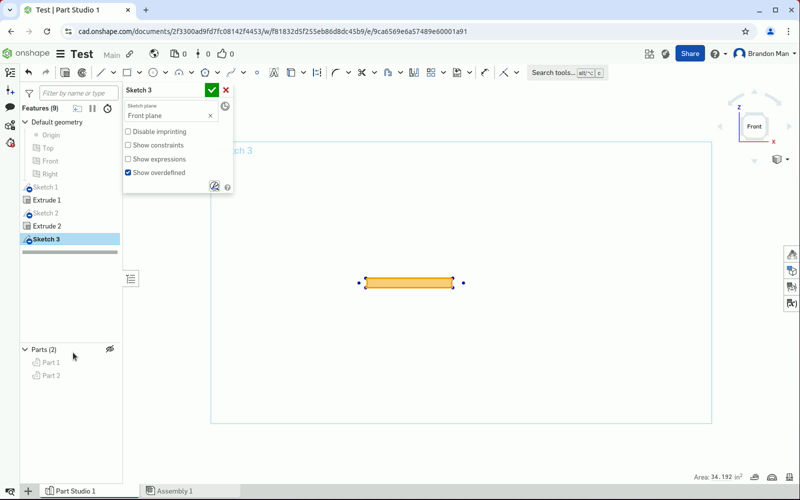
key(shift+e)
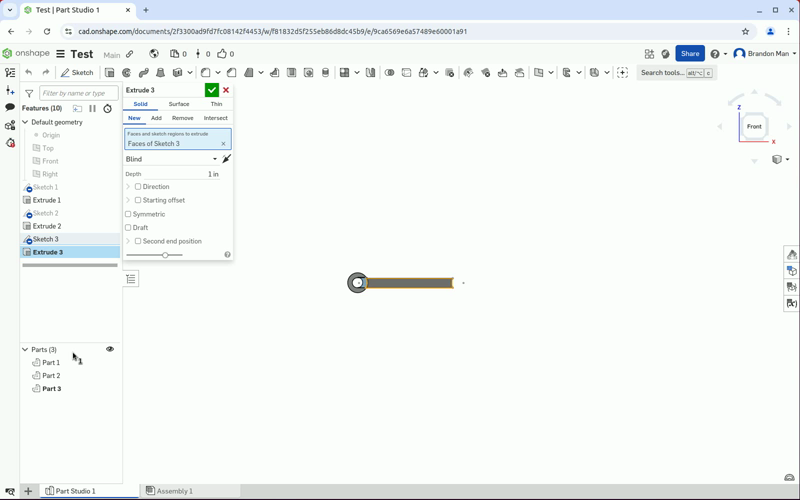
mouse_move(143, 106)
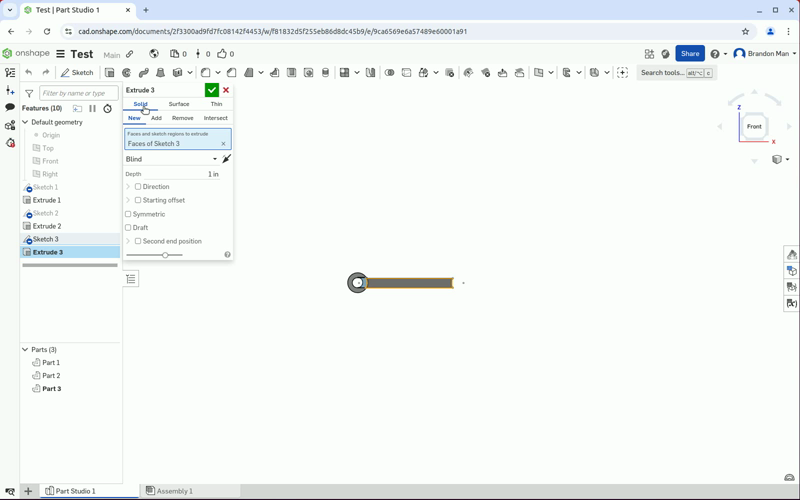
click(143, 106)
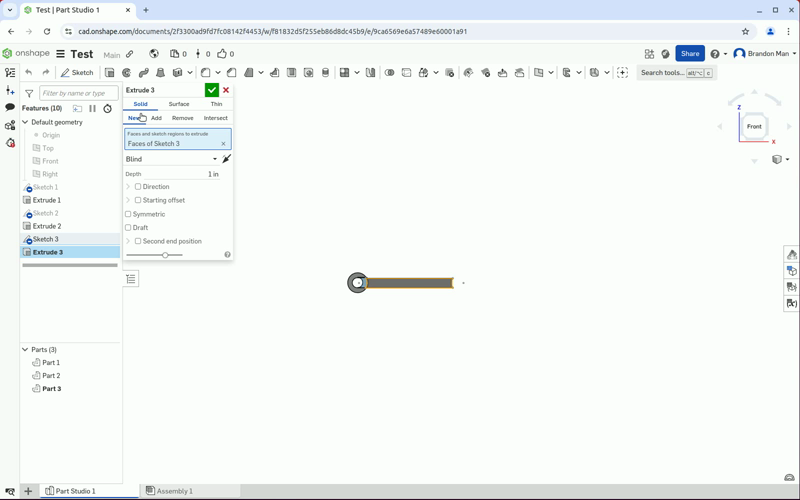
mouse_move(137, 120)
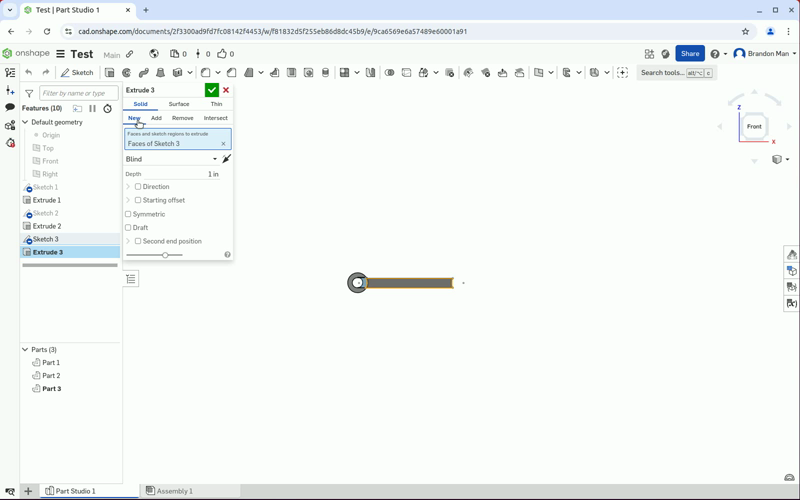
click(137, 120)
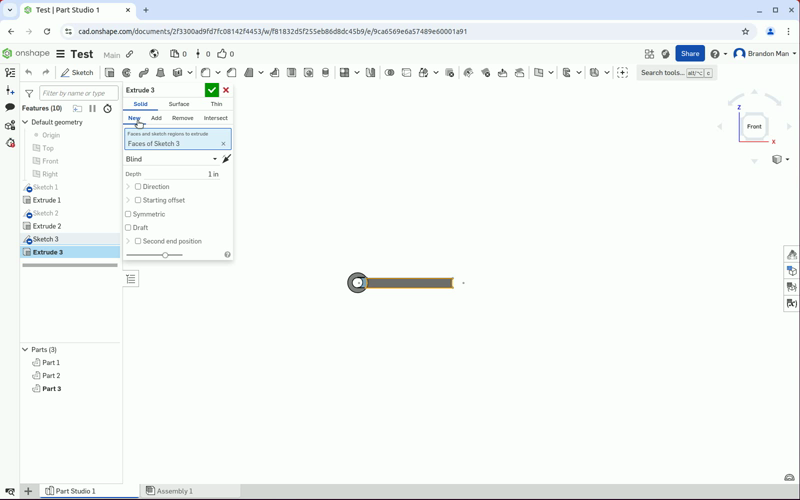
key(tab, 4)
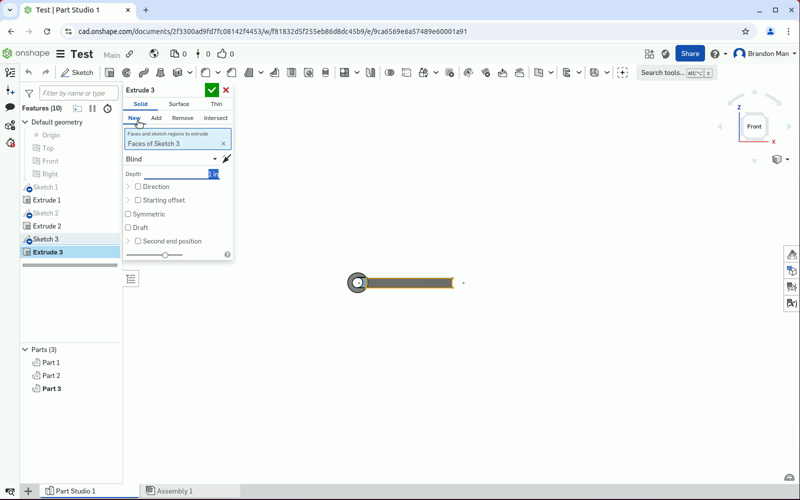
text(1.685)
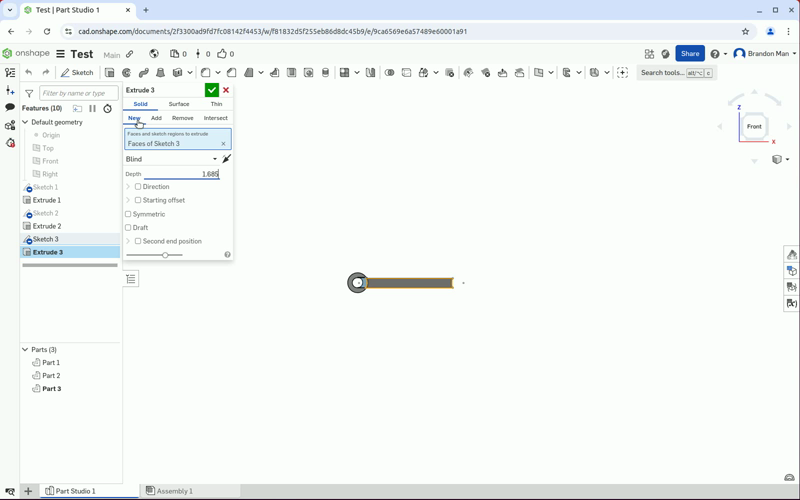
key(enter)
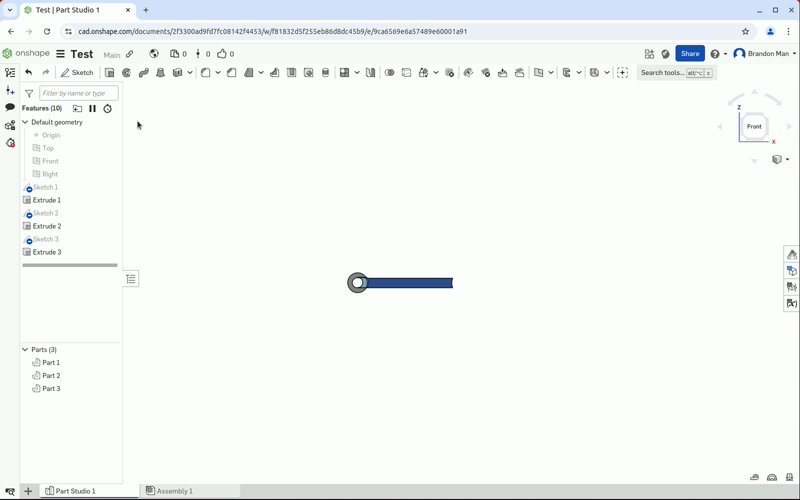
key(shift+h)
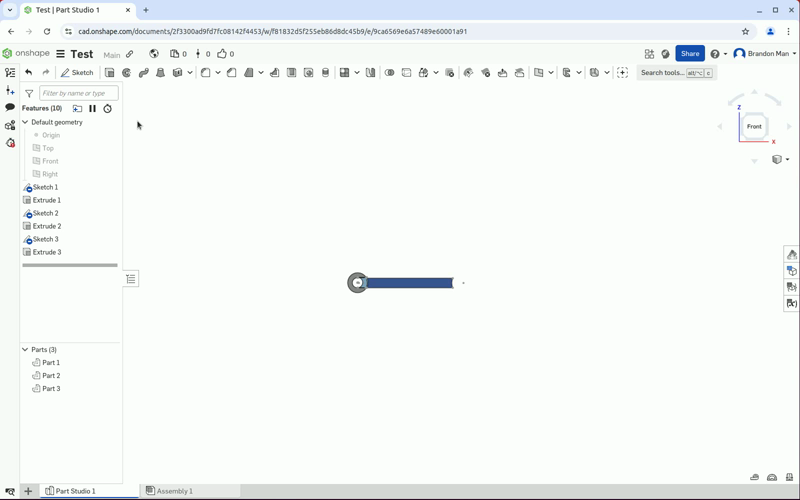
key(shift+h)
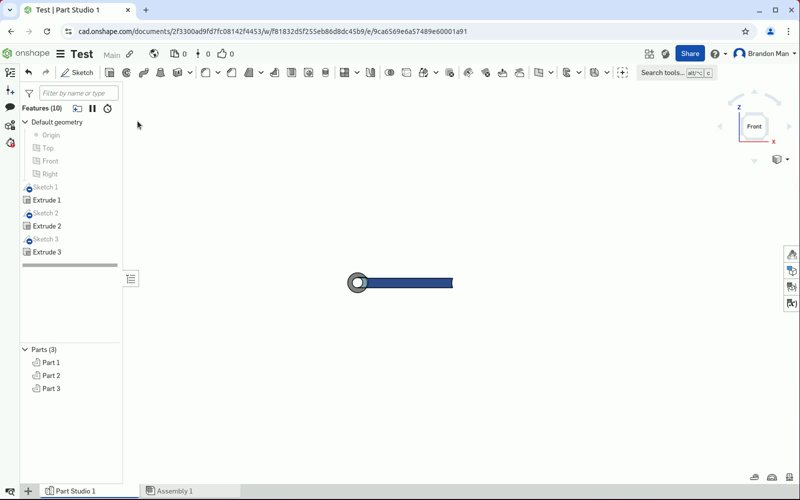
mouse_move(73, 189)
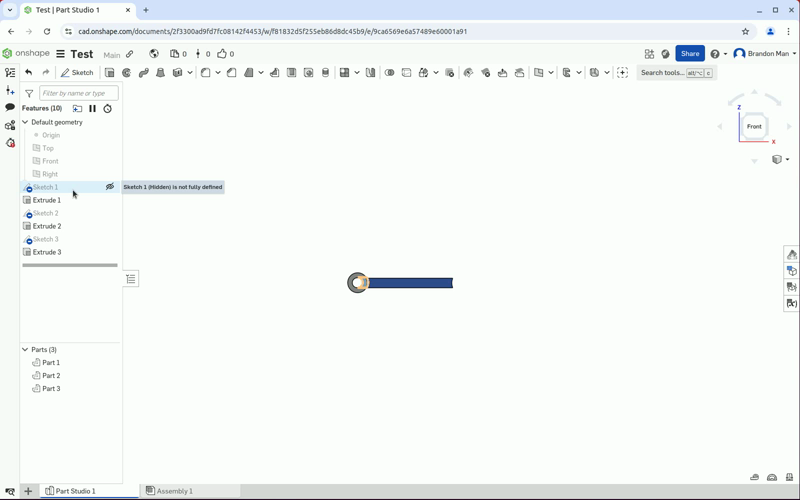
click(73, 189)
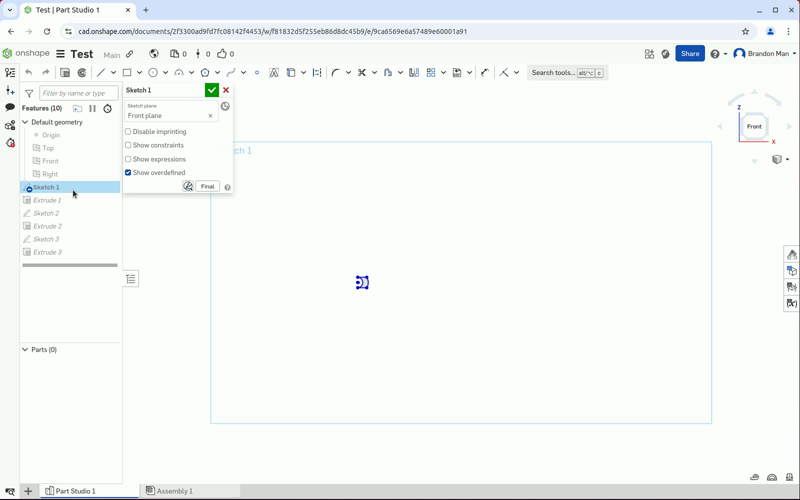
mouse_move(229, 92)
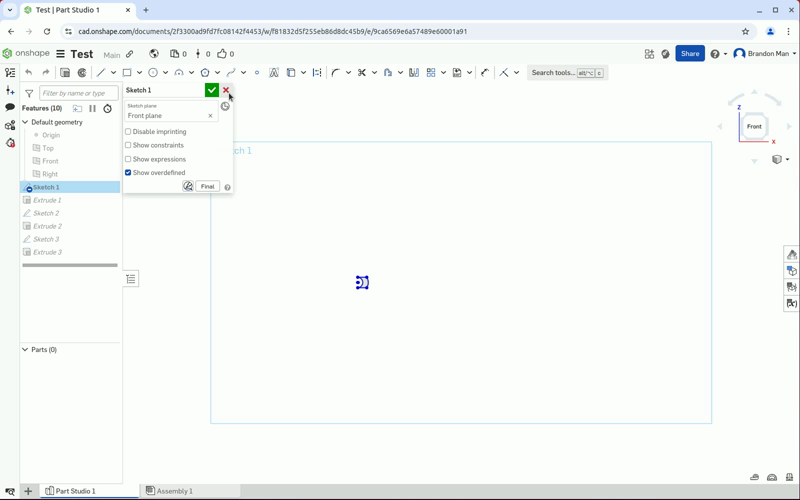
click(229, 92)
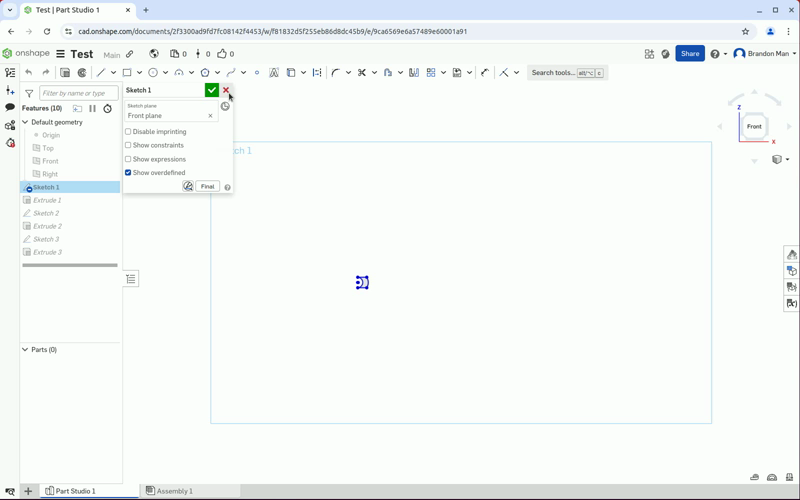
key(shift+s)
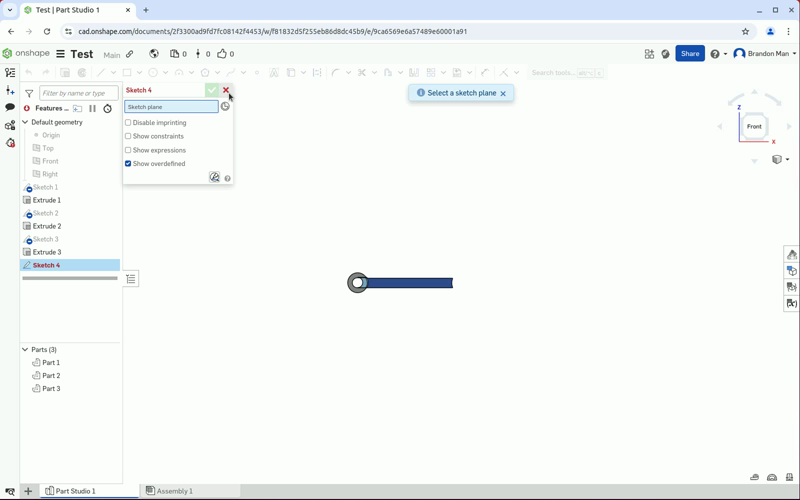
mouse_move(73, 163)
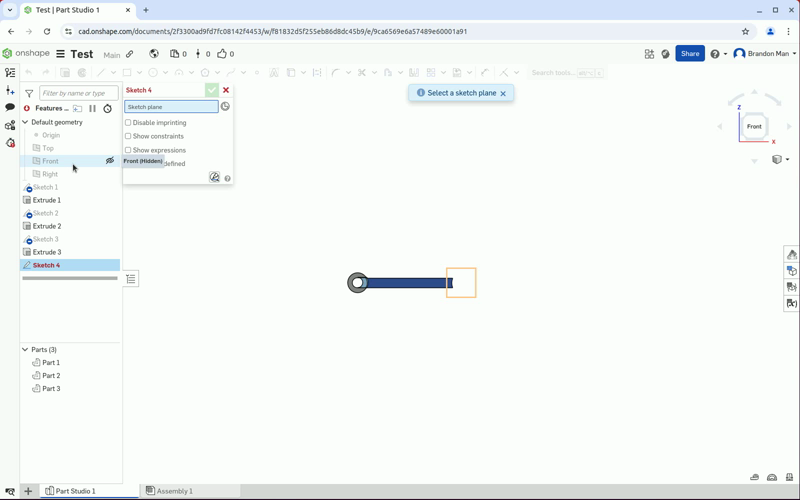
click(73, 163)
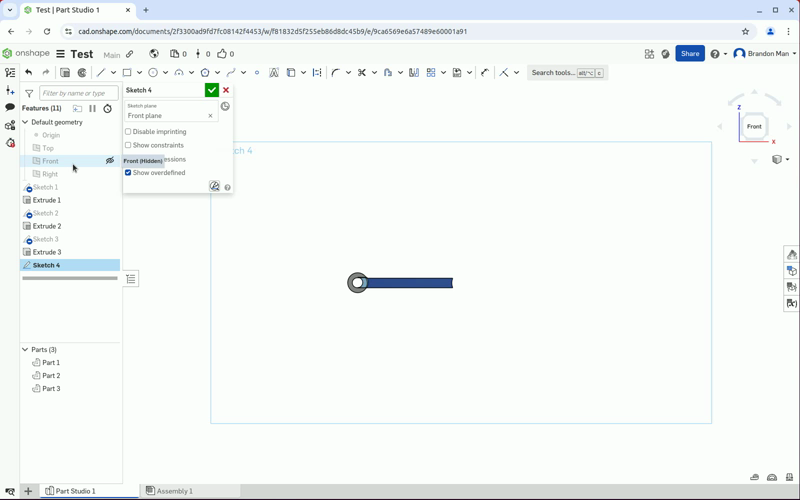
mouse_move(73, 352)
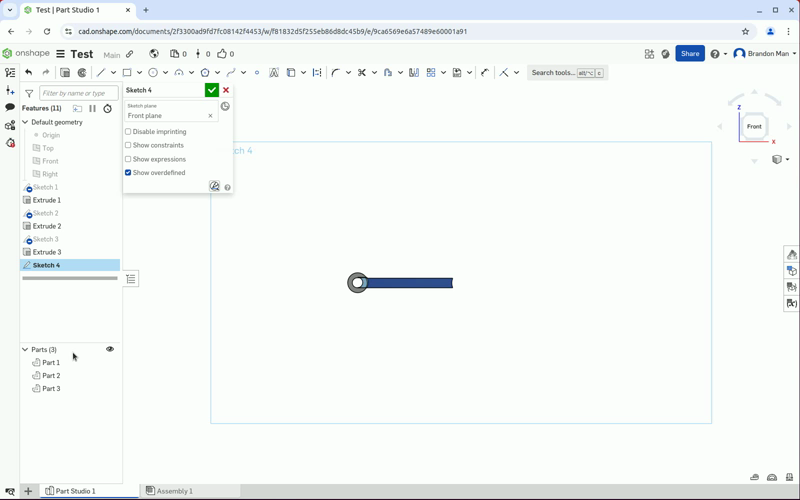
key(y)
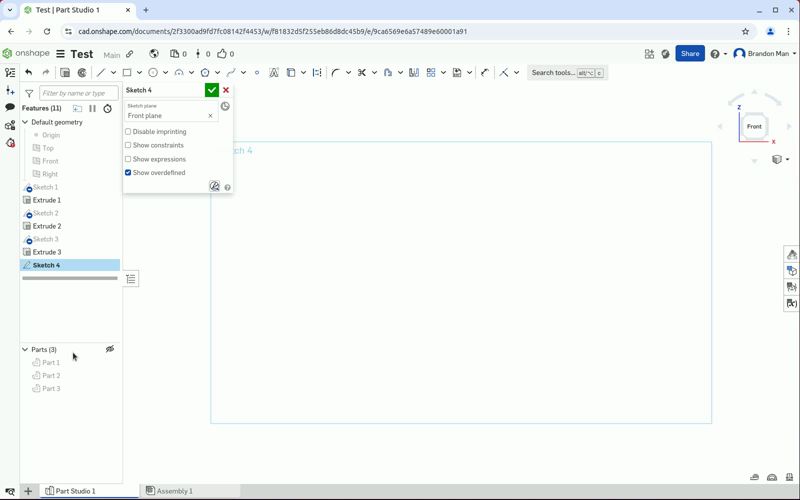
key(l)
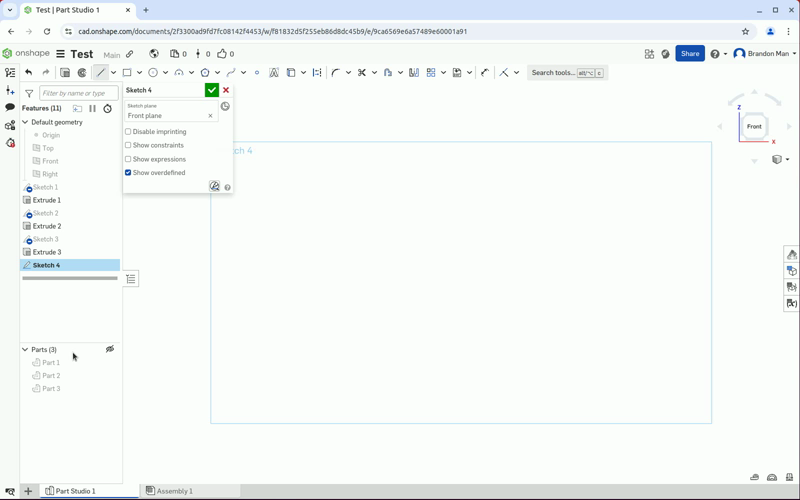
key_down(shift)
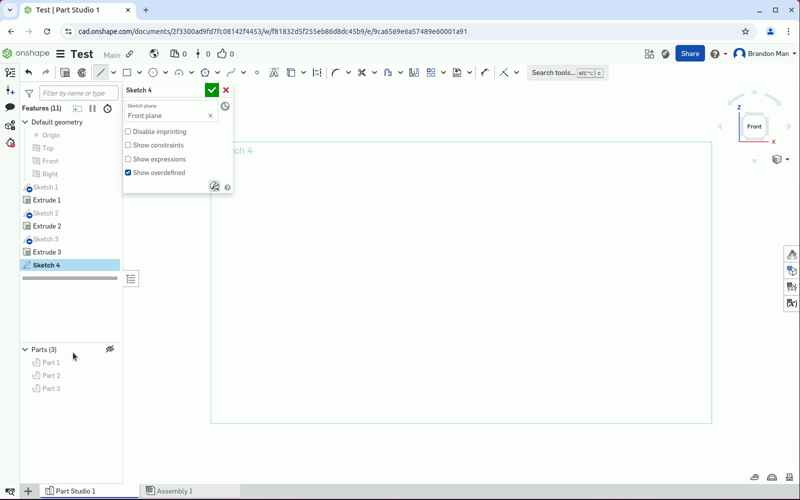
mouse_move(452, 287)
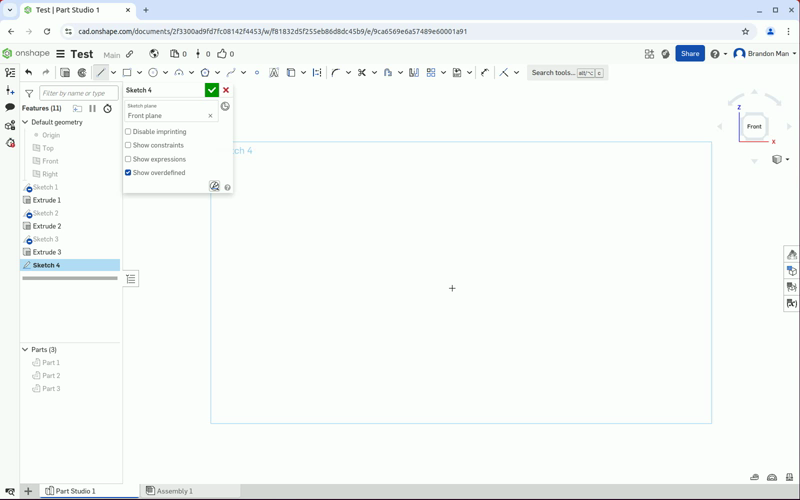
click(452, 287)
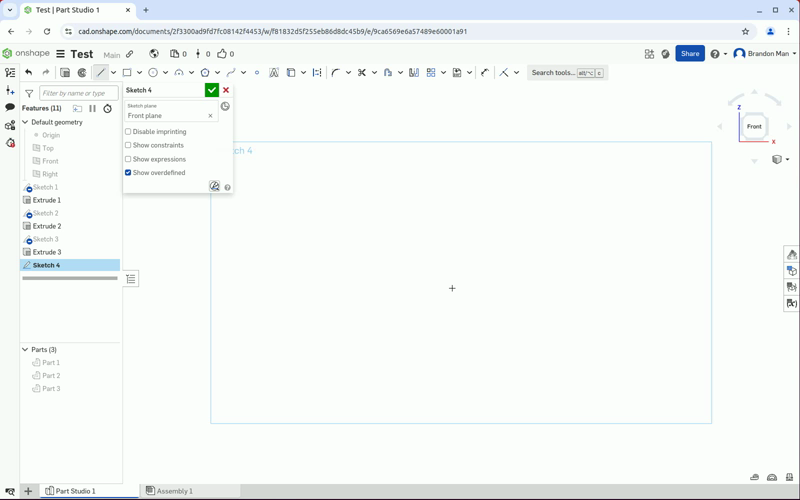
key_up(shift)
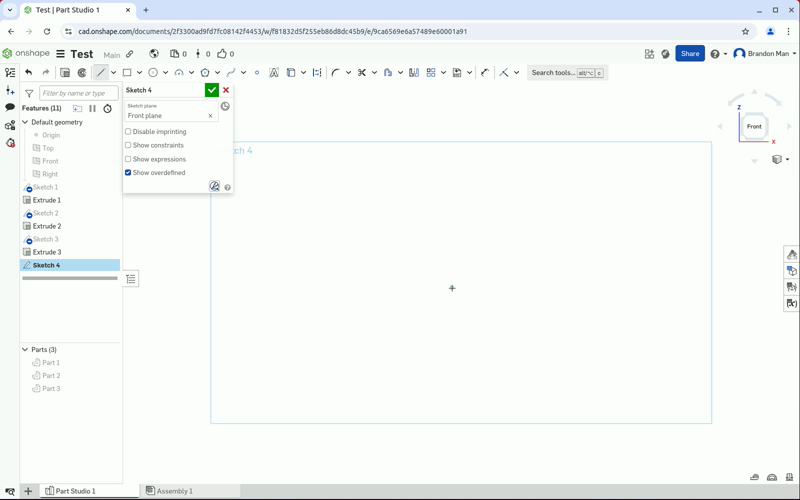
key_down(shift)
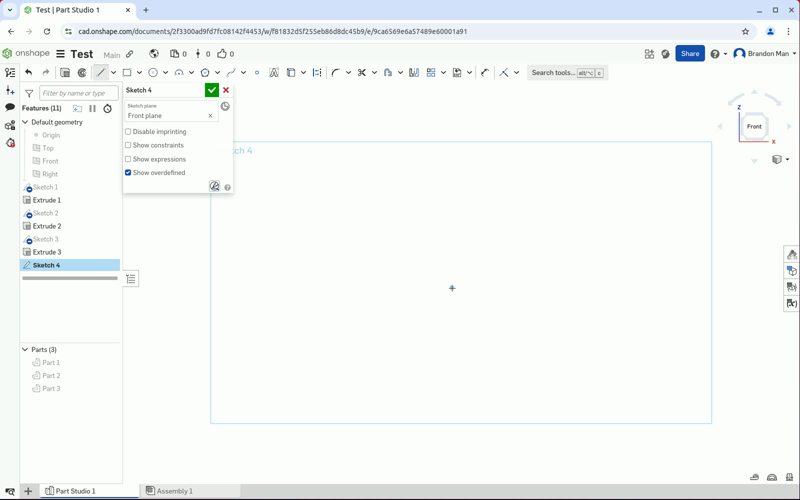
mouse_move(482, 287)
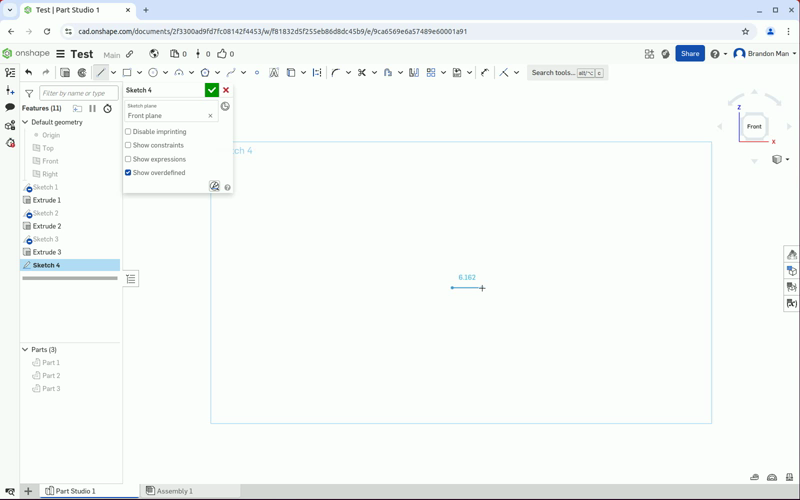
mouse_move(461, 287)
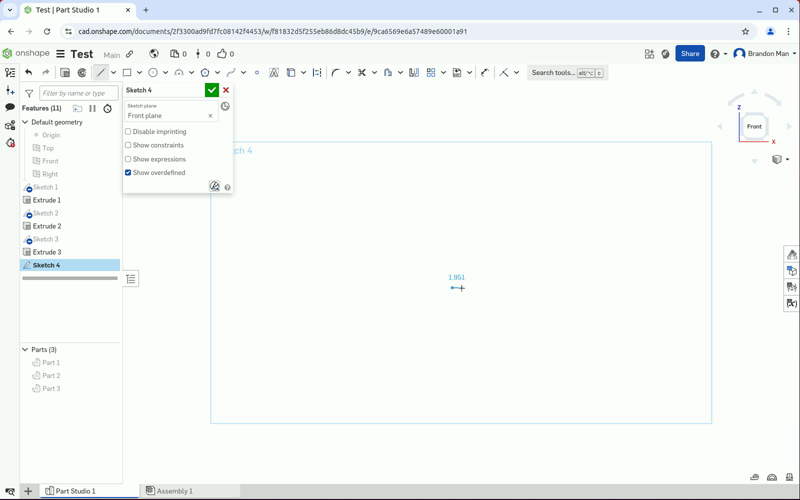
click(461, 287)
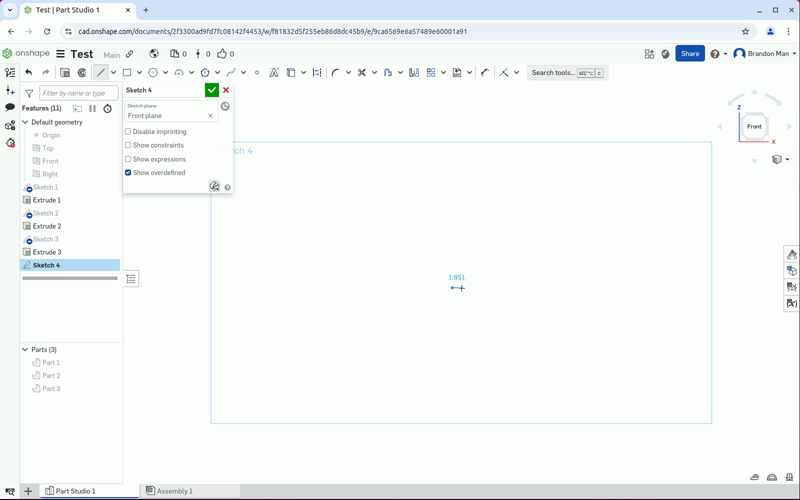
key_up(shift)
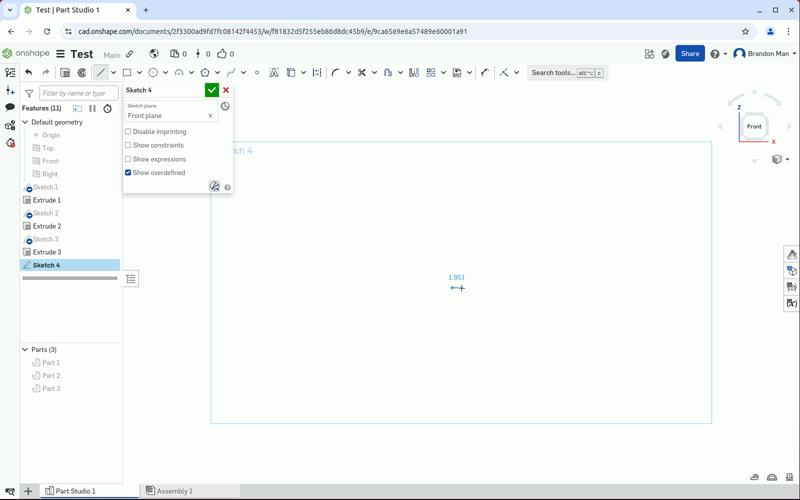
key(esc)
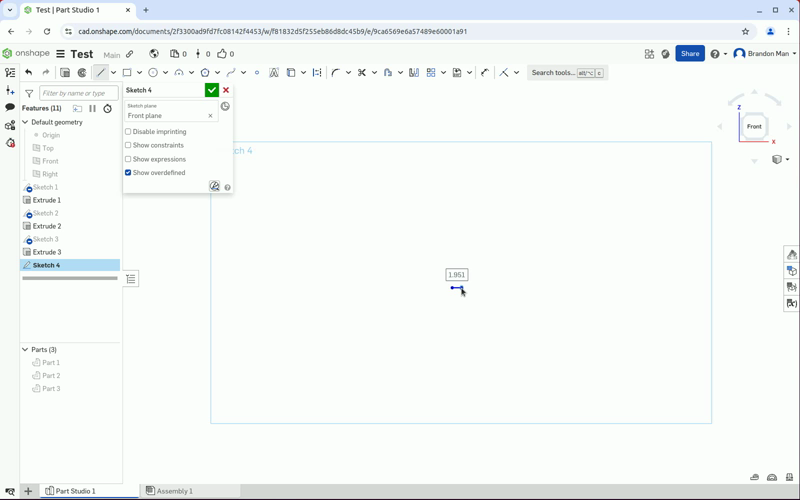
key(a)
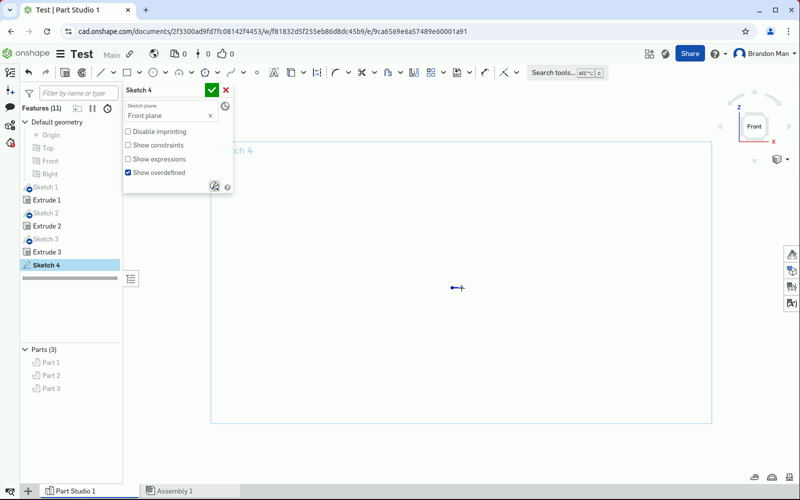
mouse_move(461, 287)
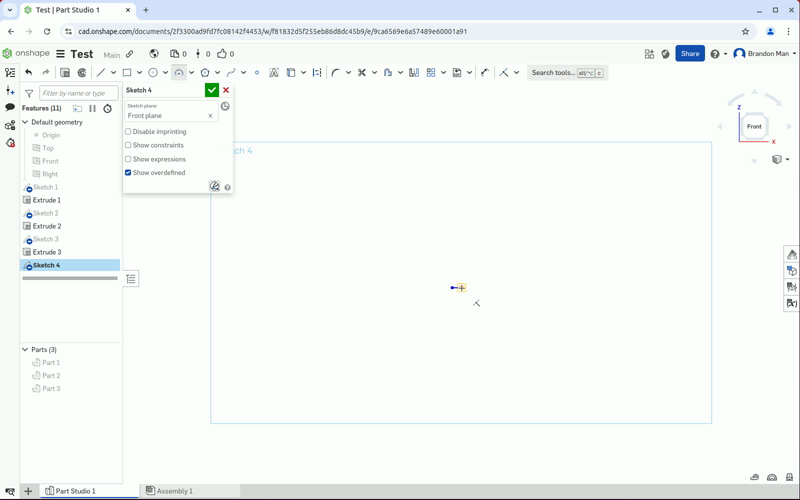
click(461, 287)
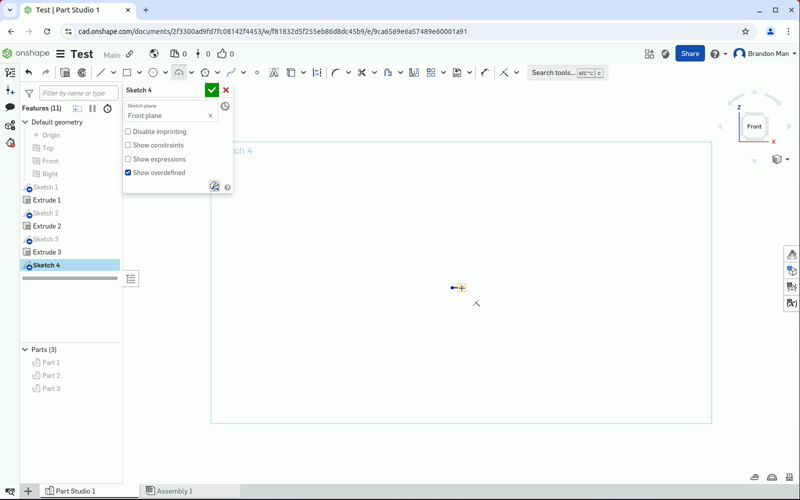
key_down(shift)
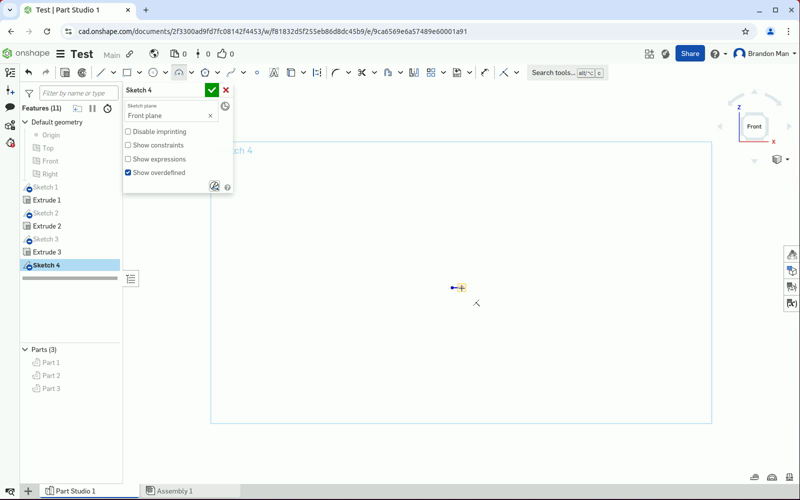
mouse_move(461, 277)
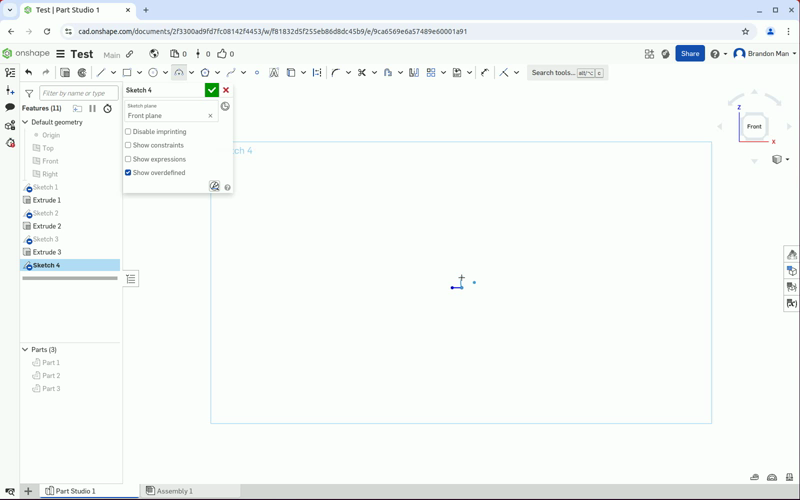
click(461, 277)
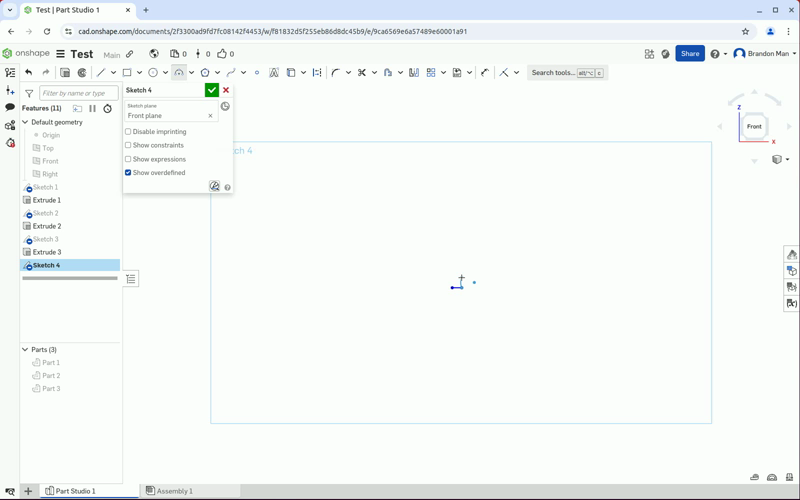
mouse_move(456, 282)
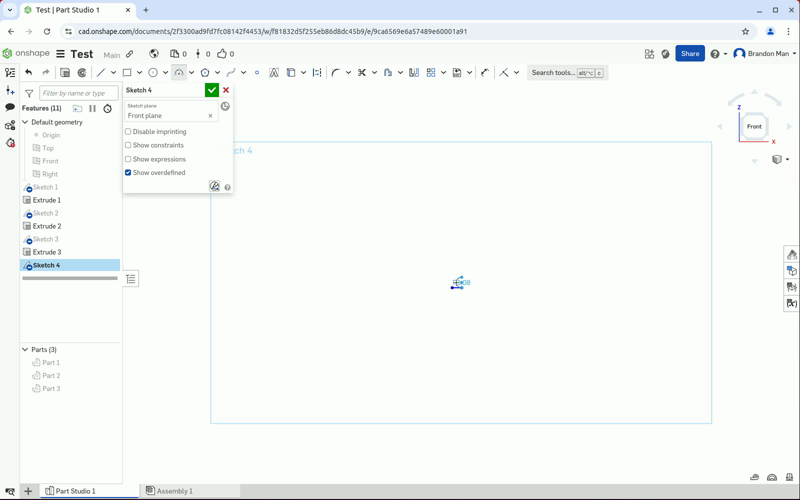
click(456, 282)
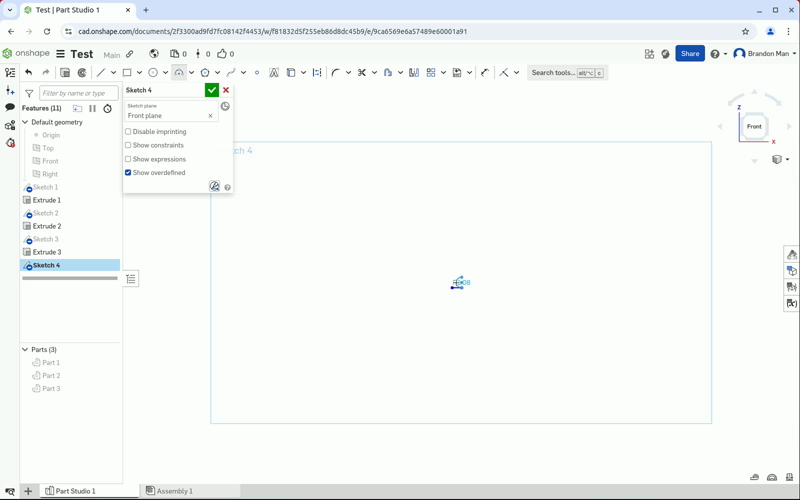
key_up(shift)
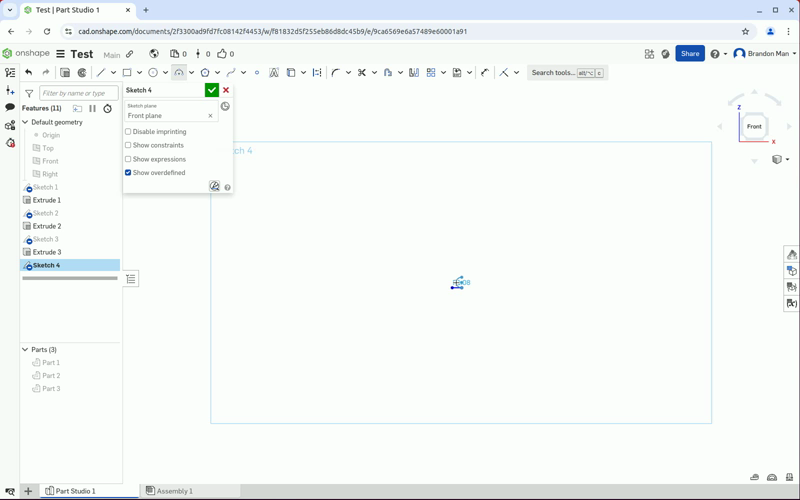
key(esc)
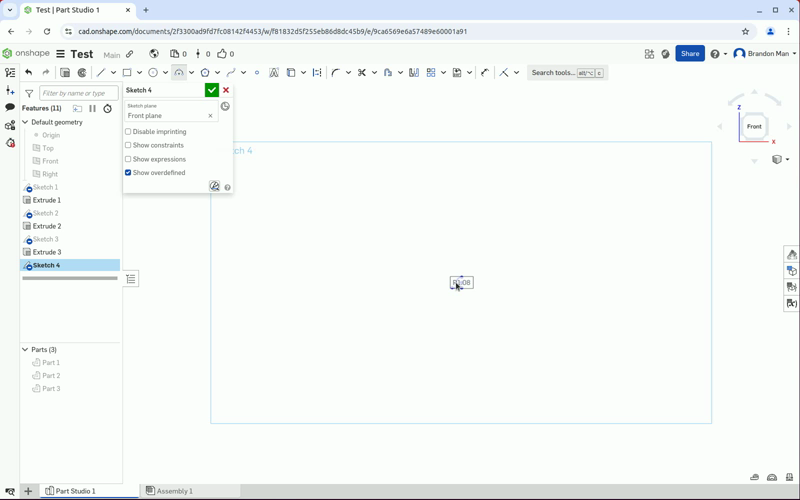
key(l)
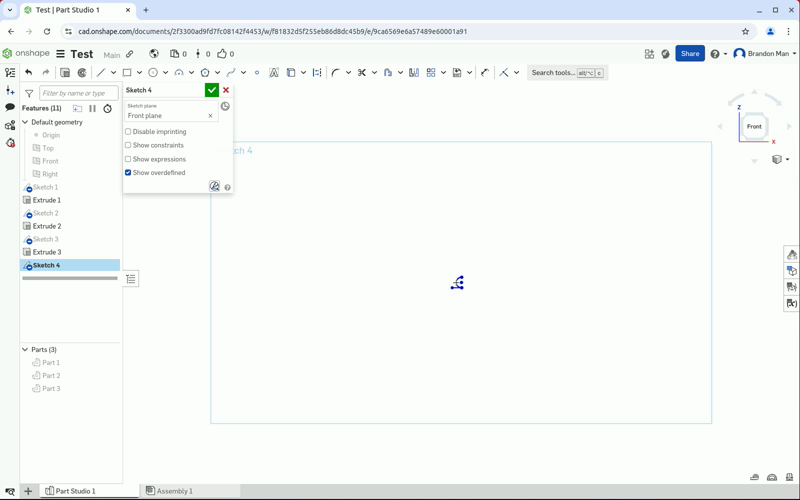
mouse_move(461, 277)
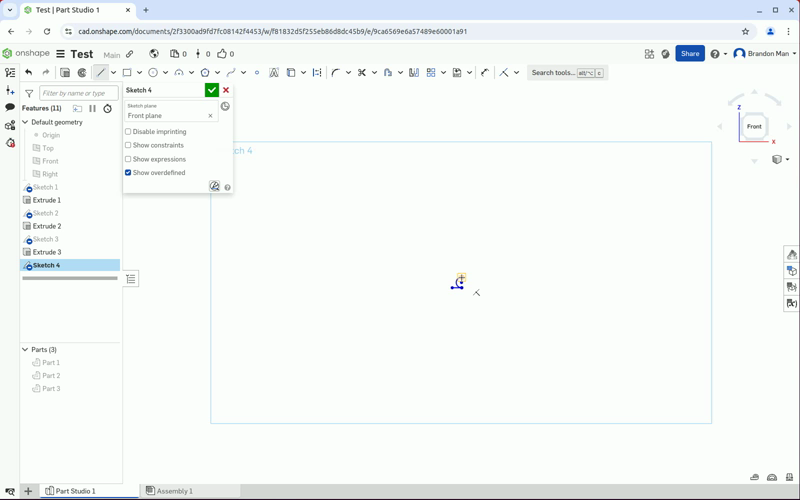
click(461, 277)
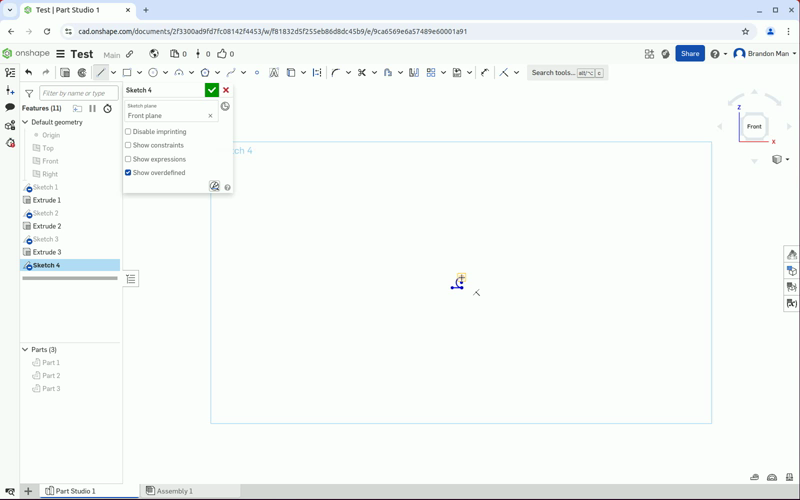
key_down(shift)
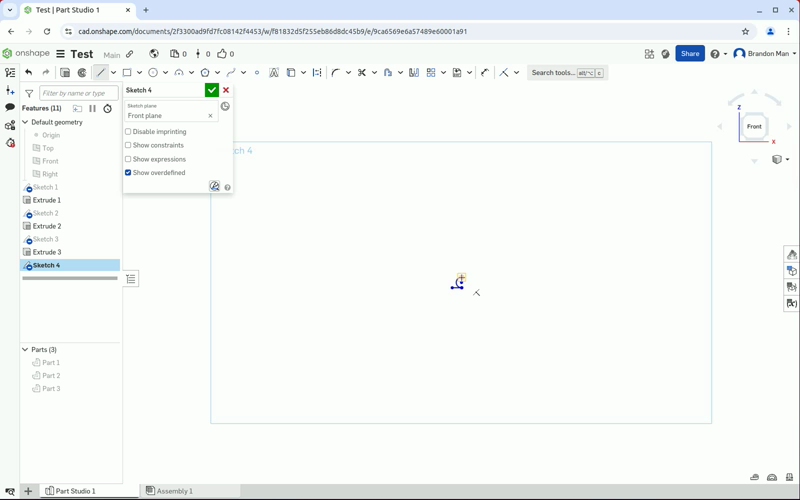
mouse_move(491, 277)
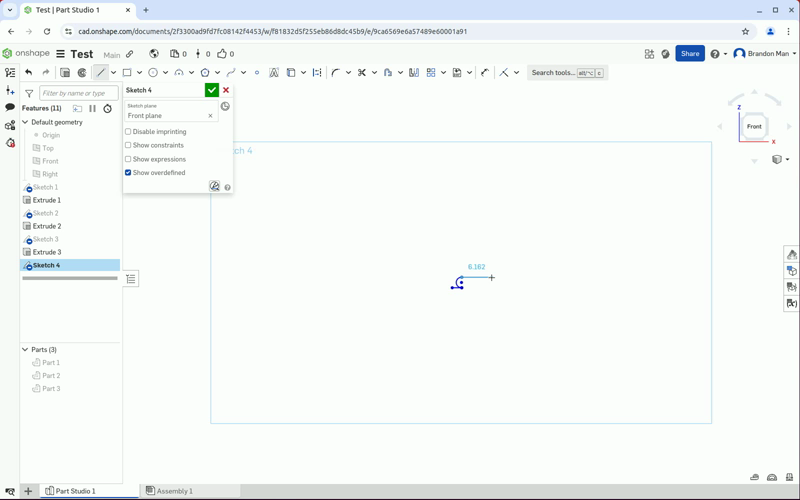
mouse_move(452, 277)
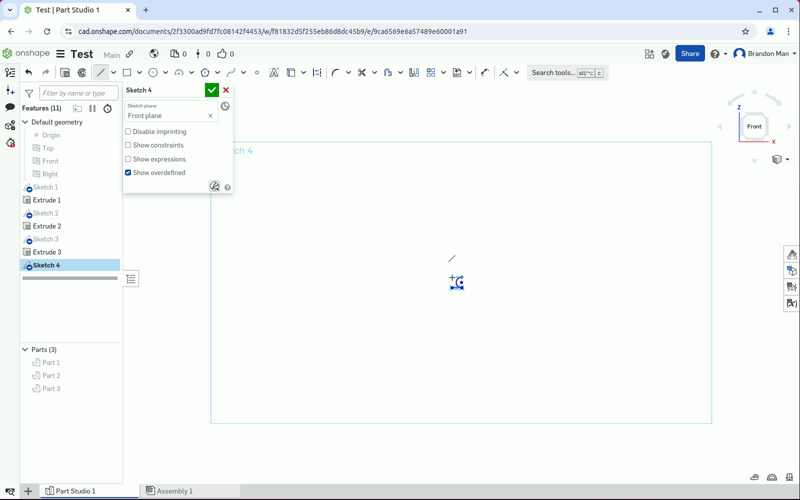
click(452, 277)
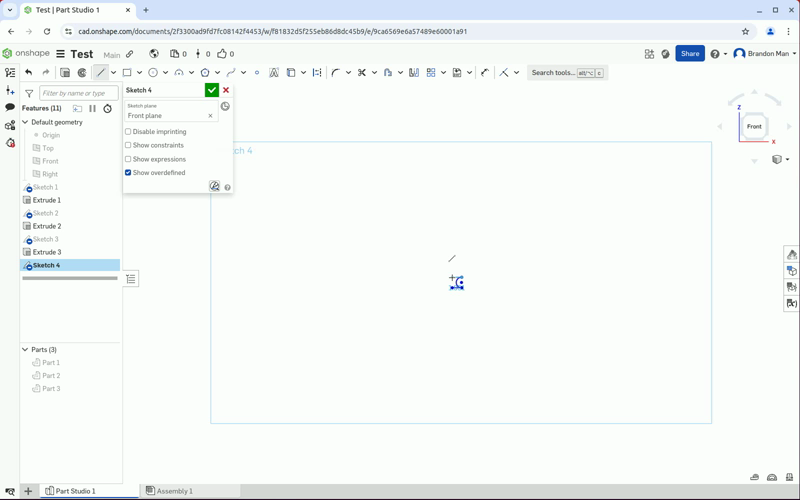
key_up(shift)
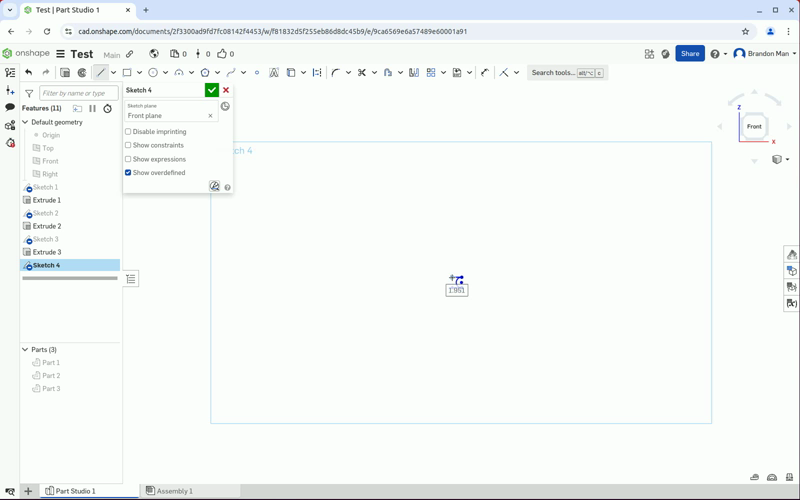
key(esc)
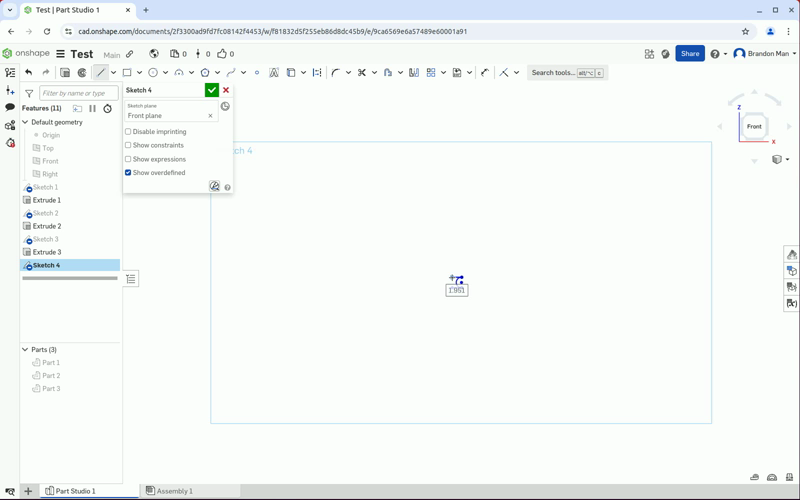
key(a)
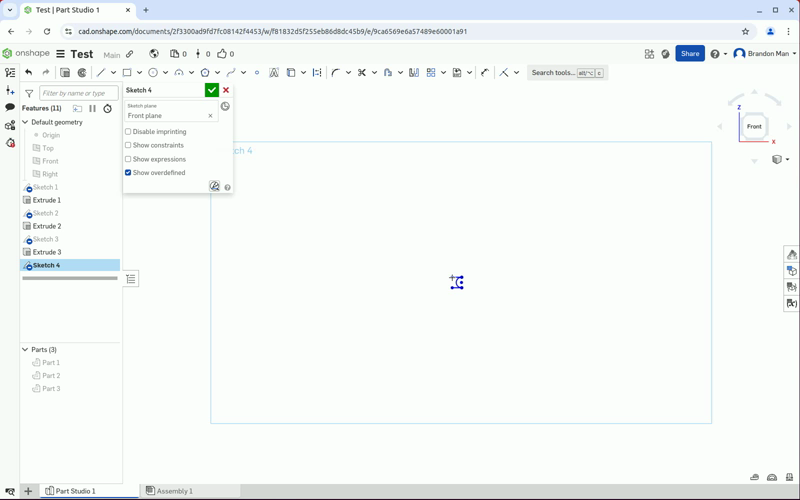
mouse_move(452, 277)
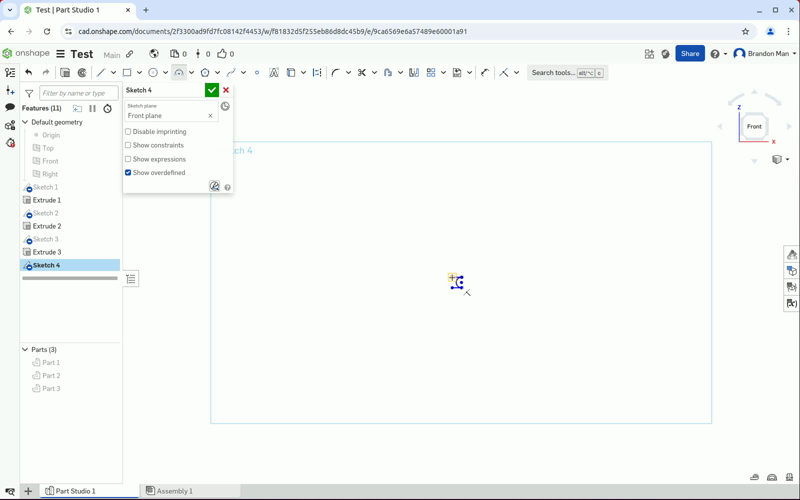
click(452, 277)
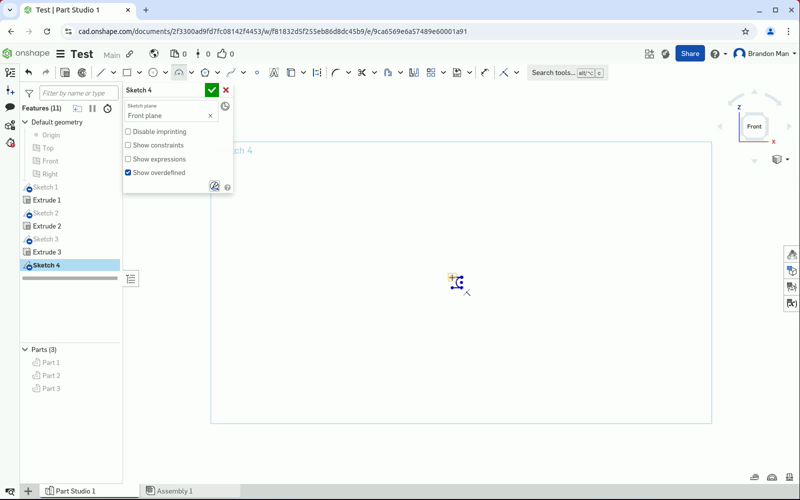
mouse_move(452, 287)
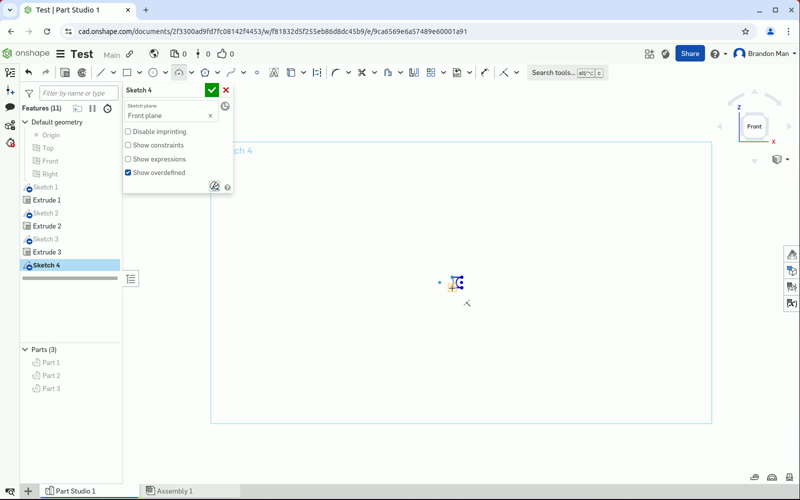
click(452, 287)
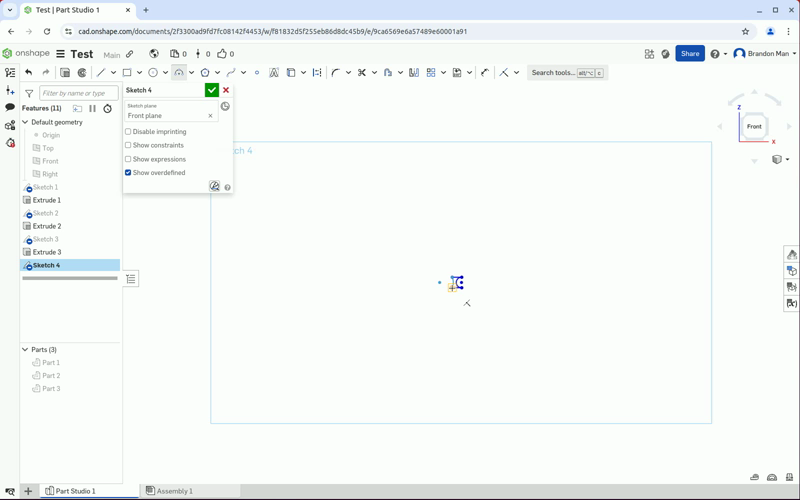
key_down(shift)
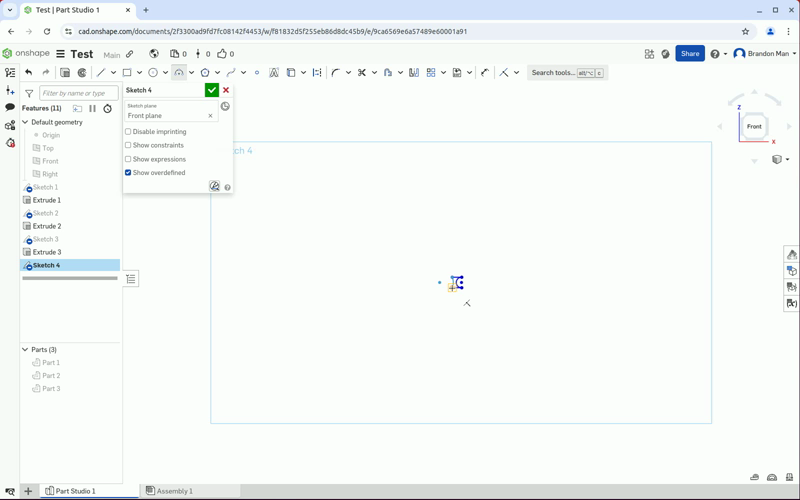
mouse_move(451, 282)
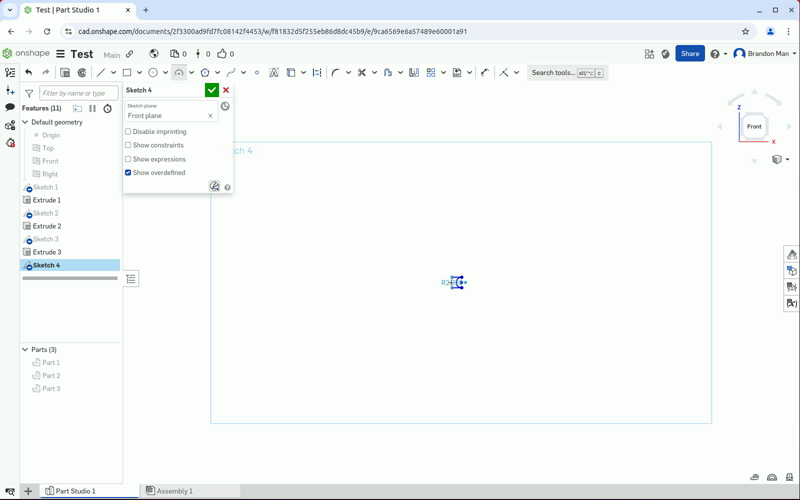
click(451, 282)
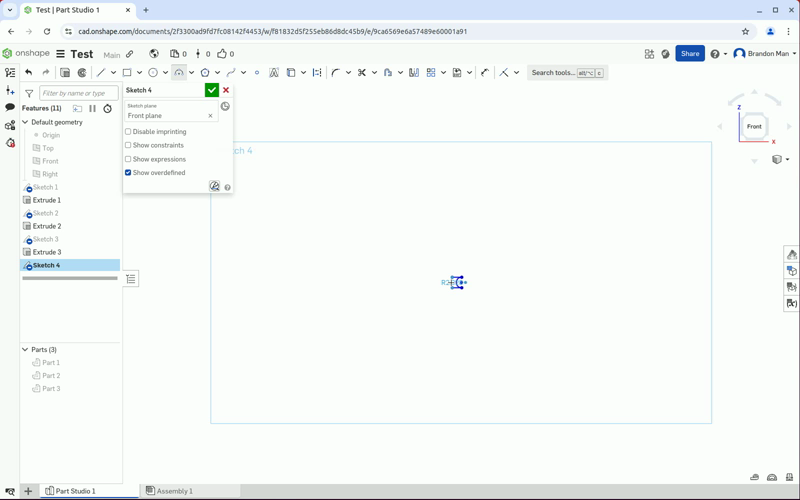
key_up(shift)
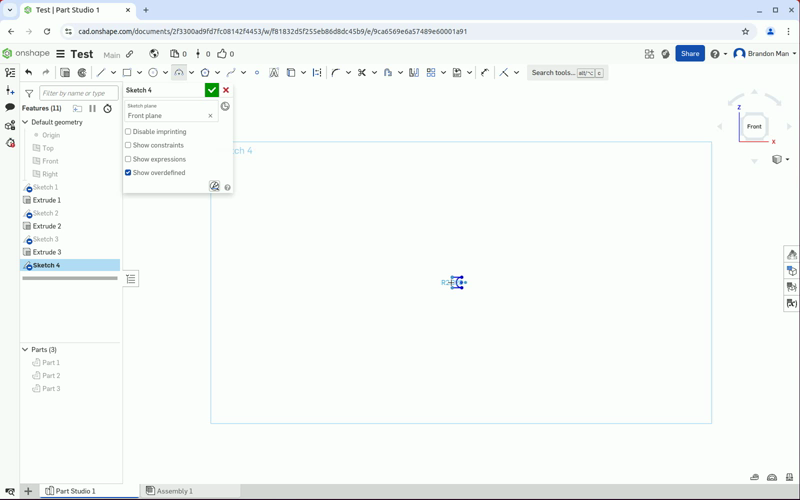
key(esc)
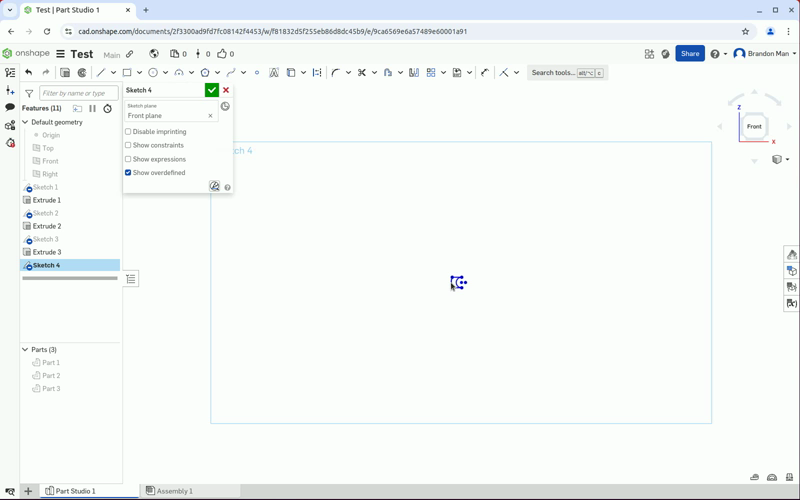
mouse_move(459, 286)
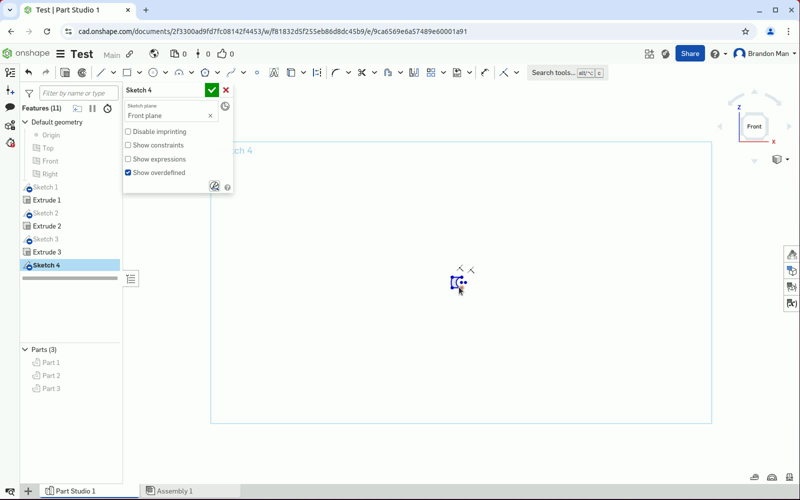
scroll(6)
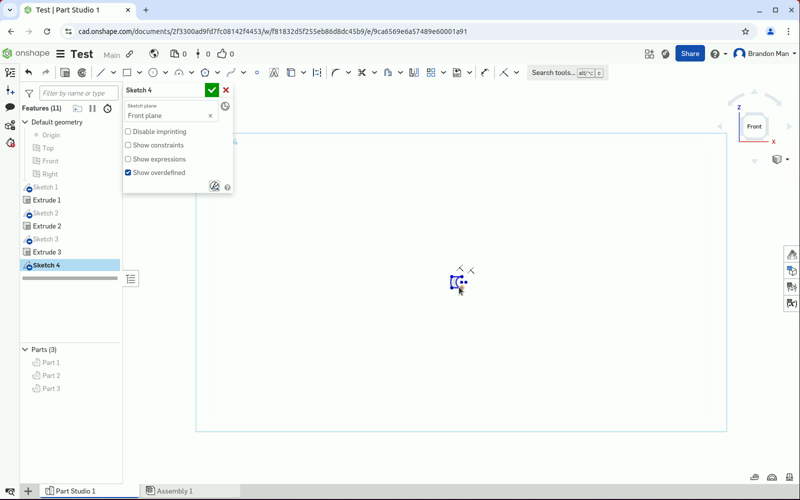
scroll(6)
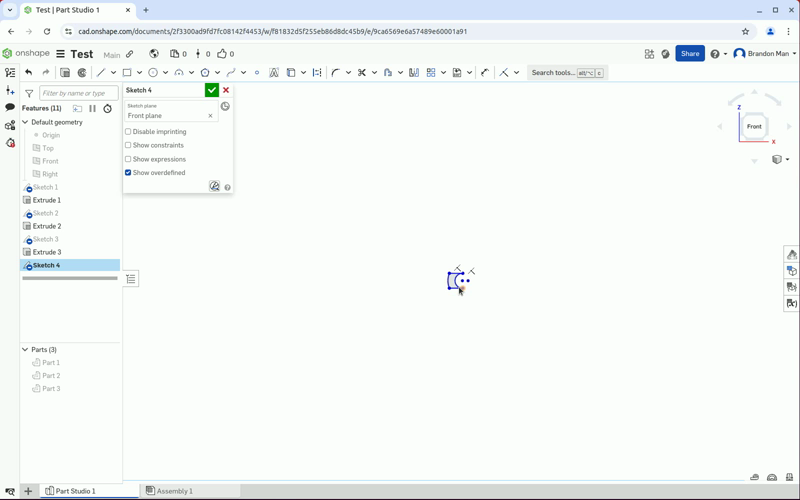
scroll(6)
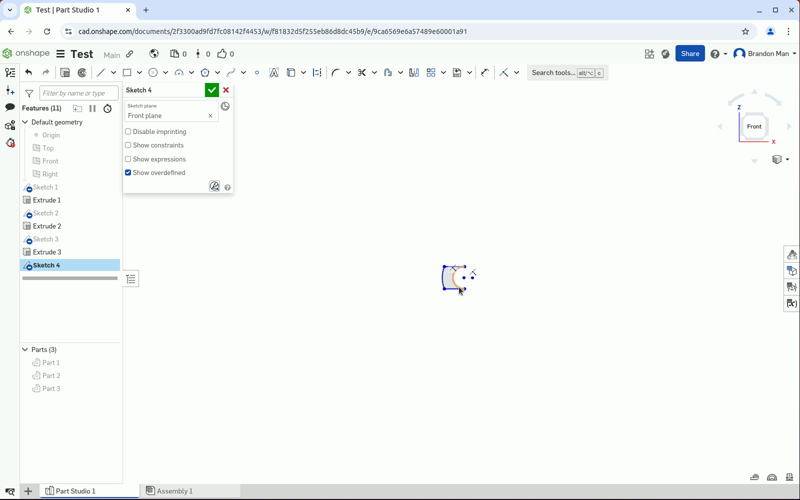
scroll(6)
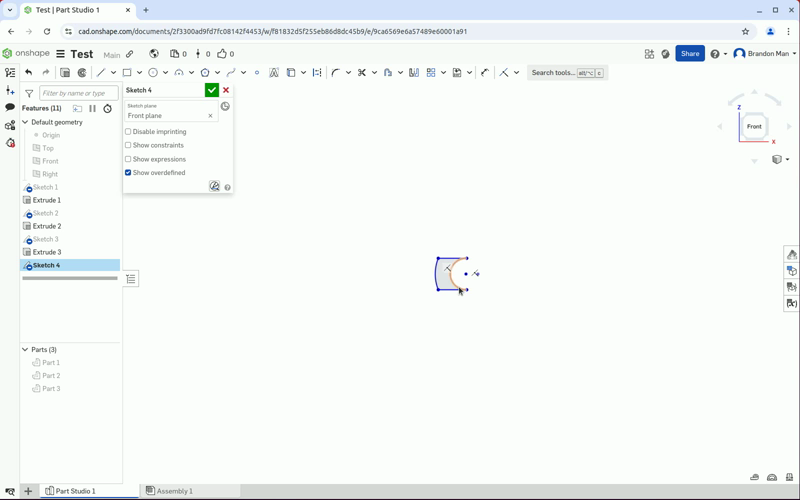
scroll(6)
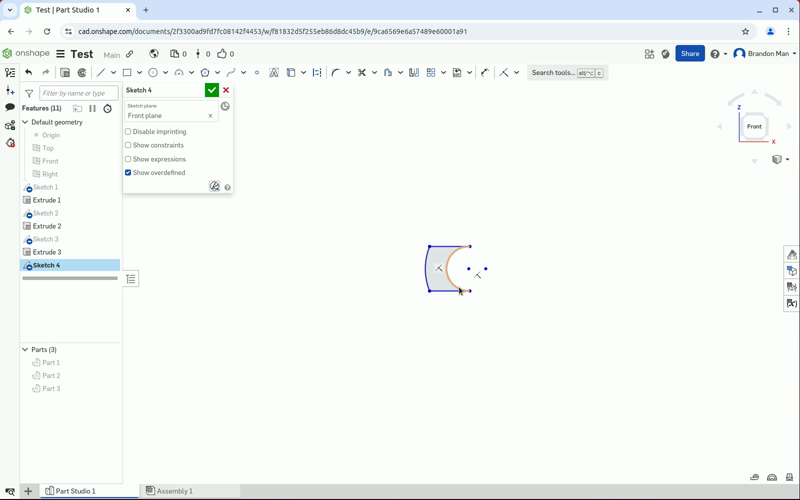
scroll(6)
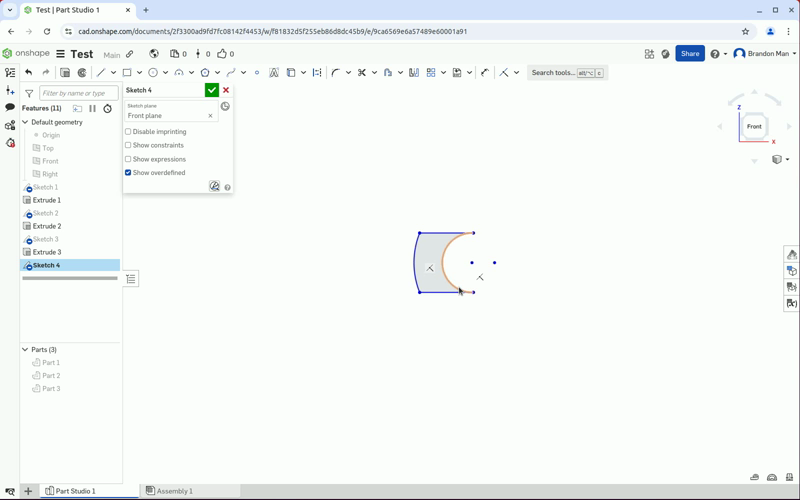
scroll(6)
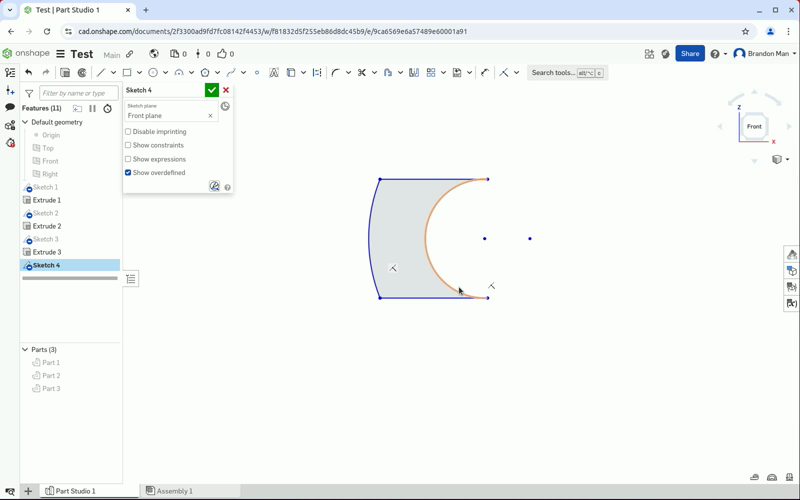
click(459, 286)
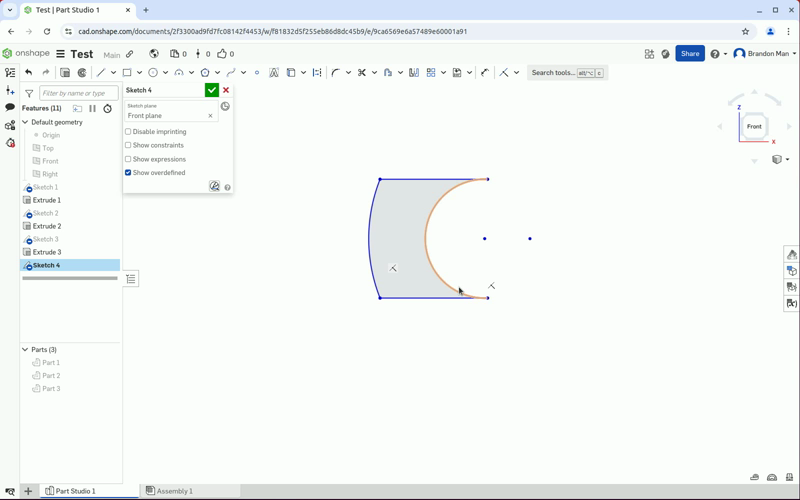
scroll(-6)
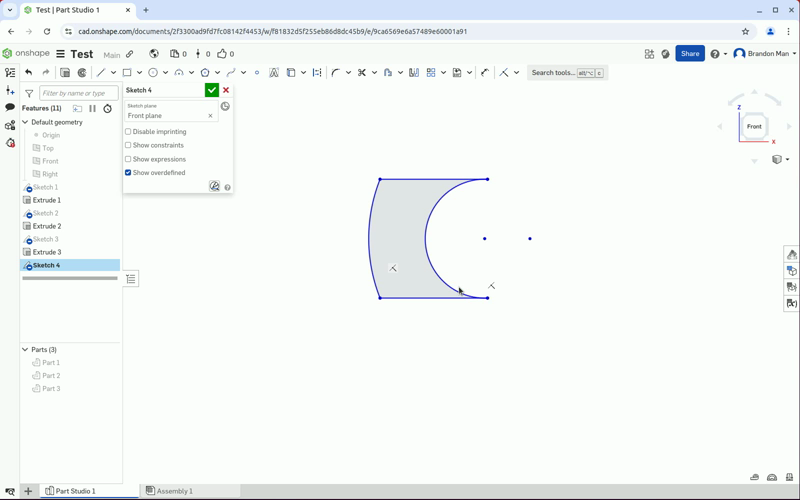
scroll(-6)
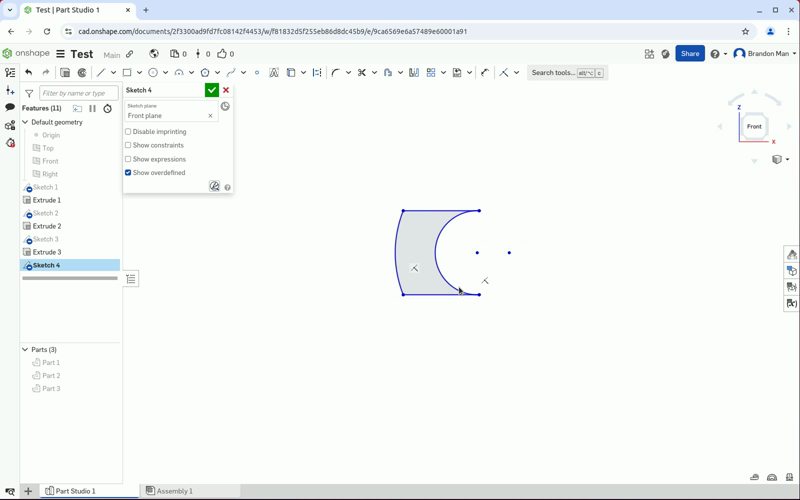
scroll(-6)
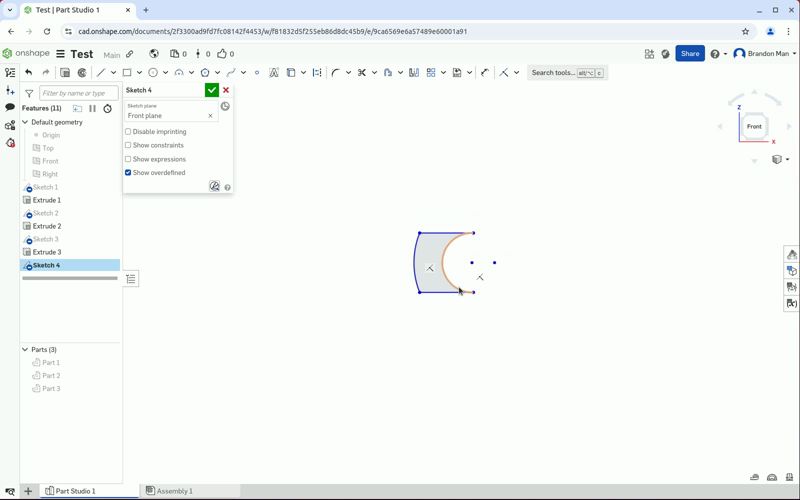
scroll(-6)
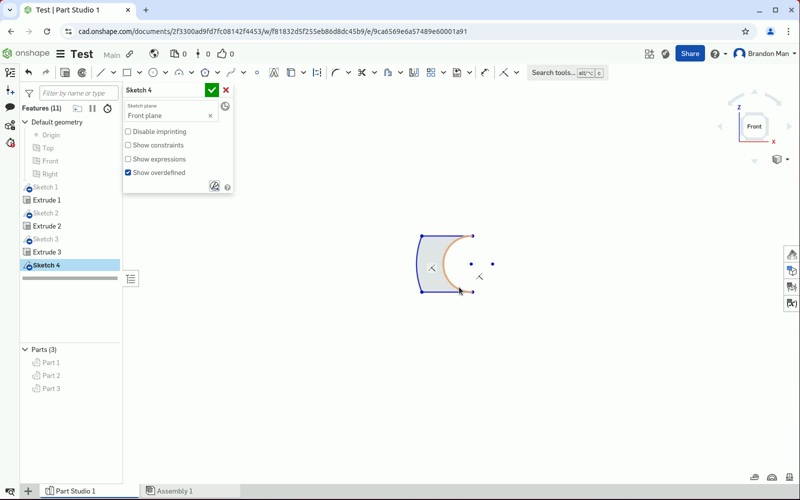
scroll(-6)
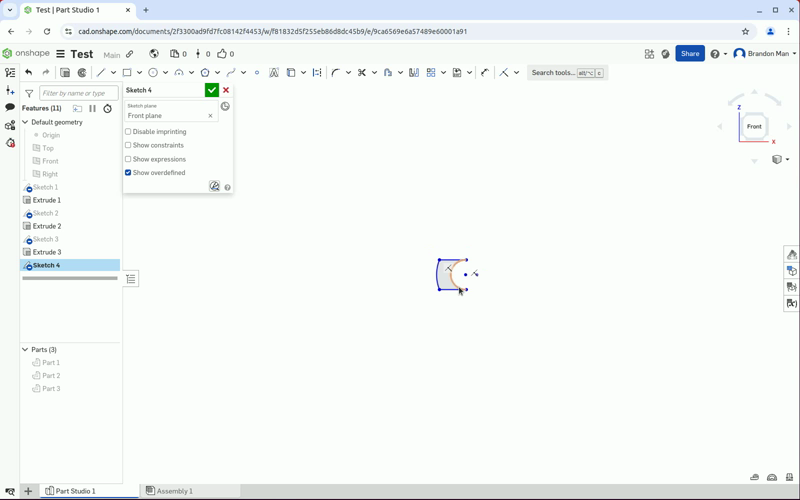
scroll(-6)
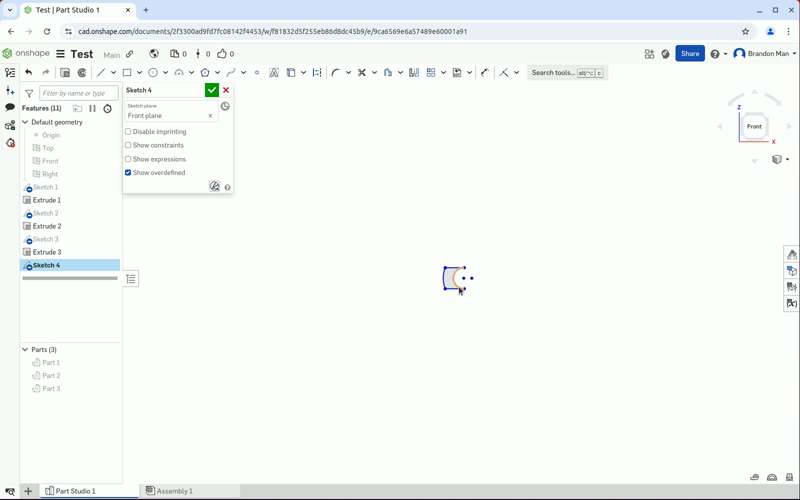
scroll(-6)
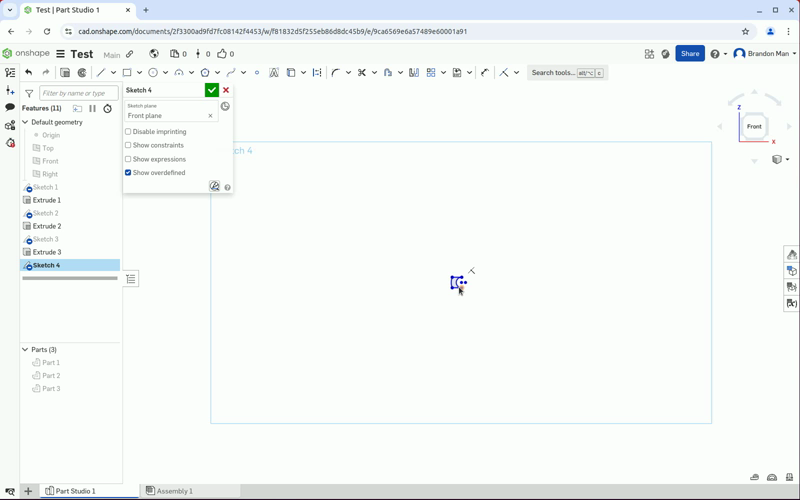
mouse_move(73, 352)
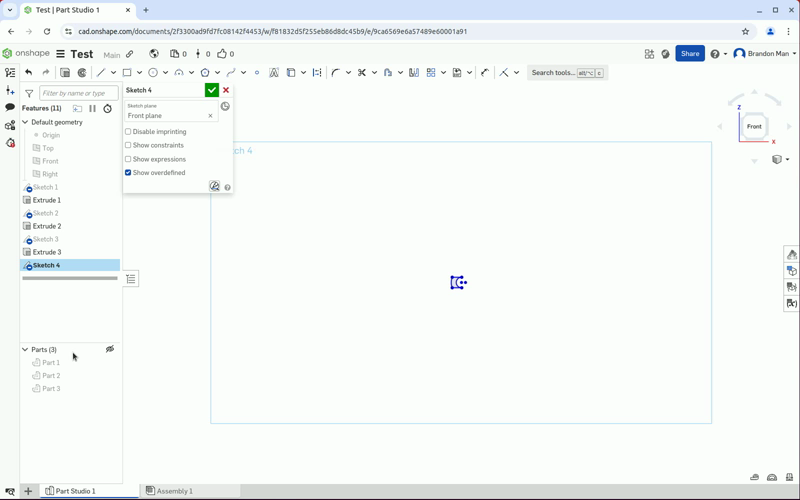
key(shift+y)
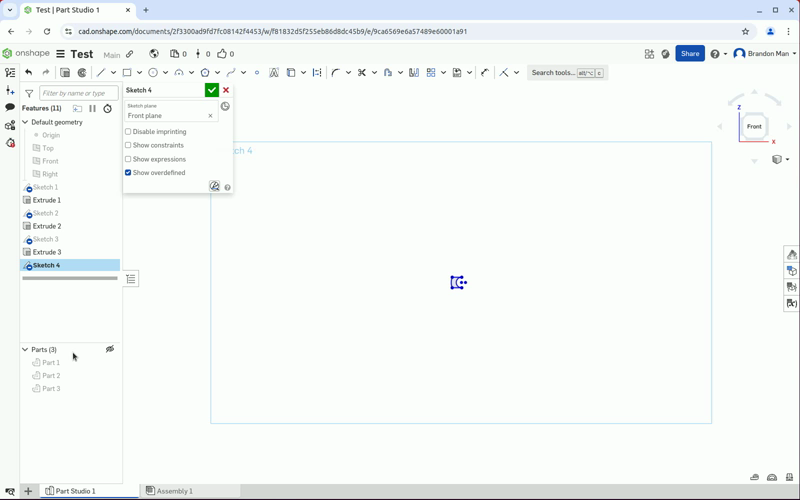
key(shift+e)
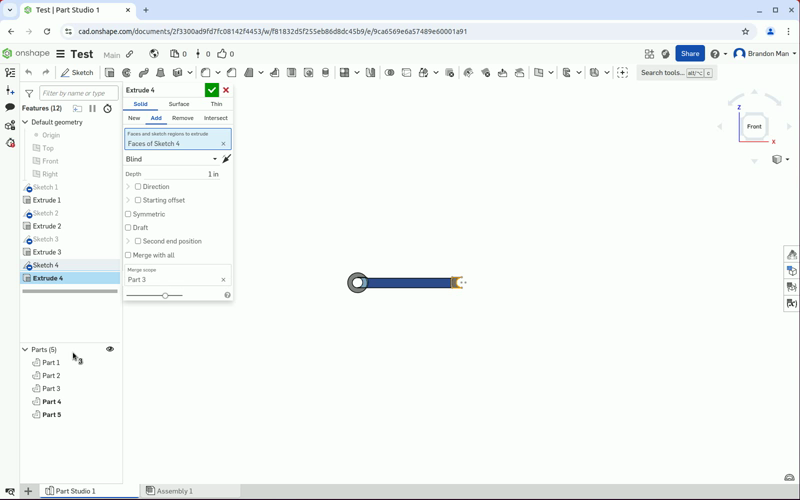
mouse_move(143, 106)
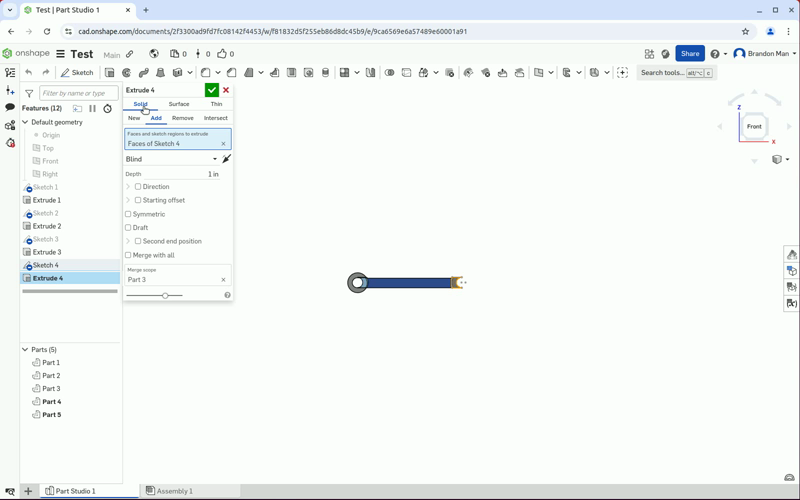
click(143, 106)
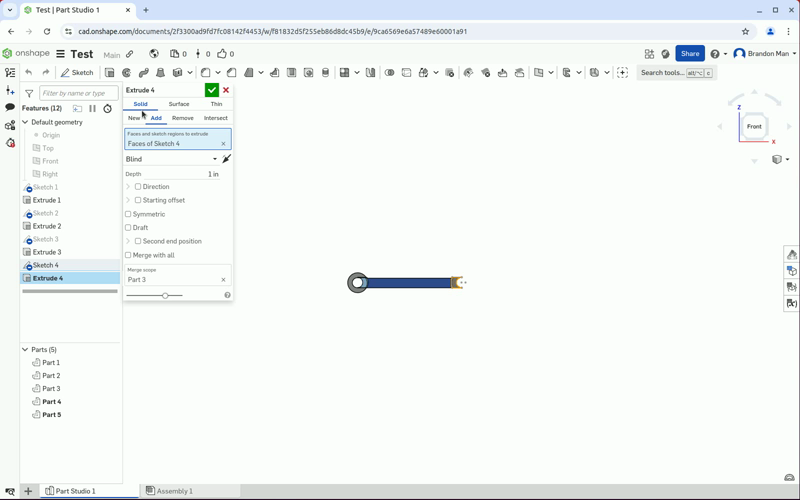
mouse_move(137, 120)
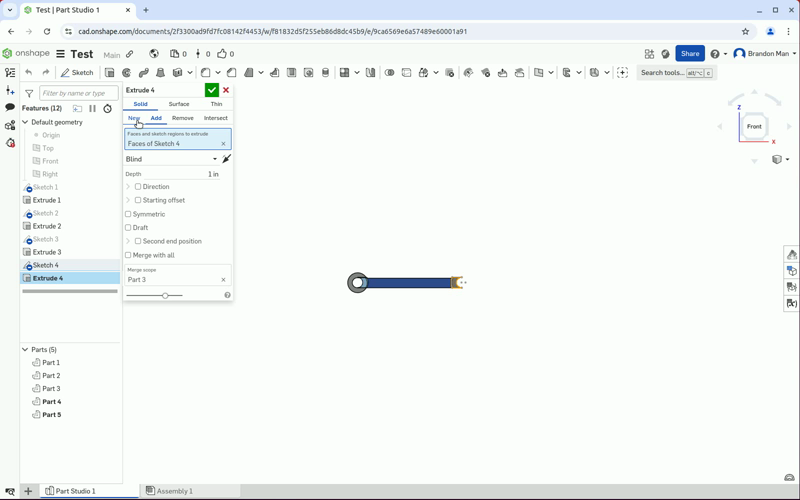
click(137, 120)
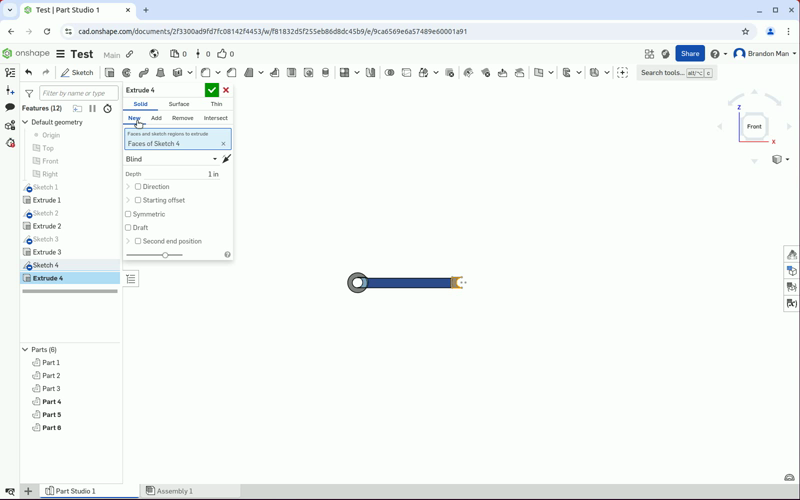
key(tab, 4)
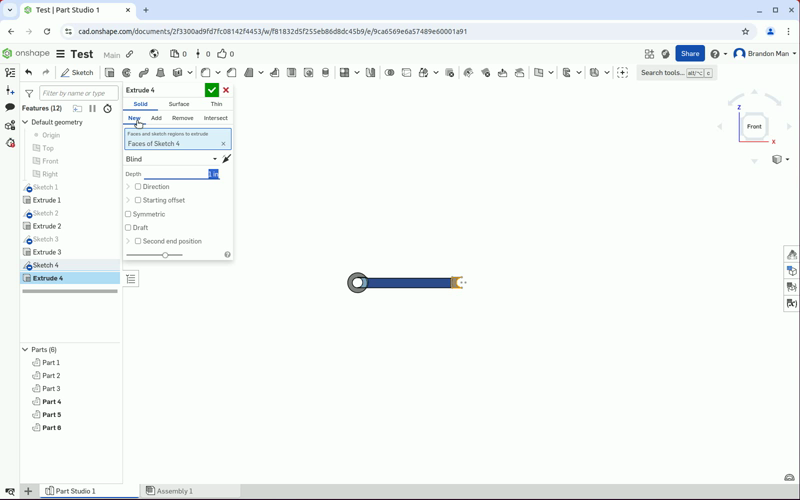
text(1.685)
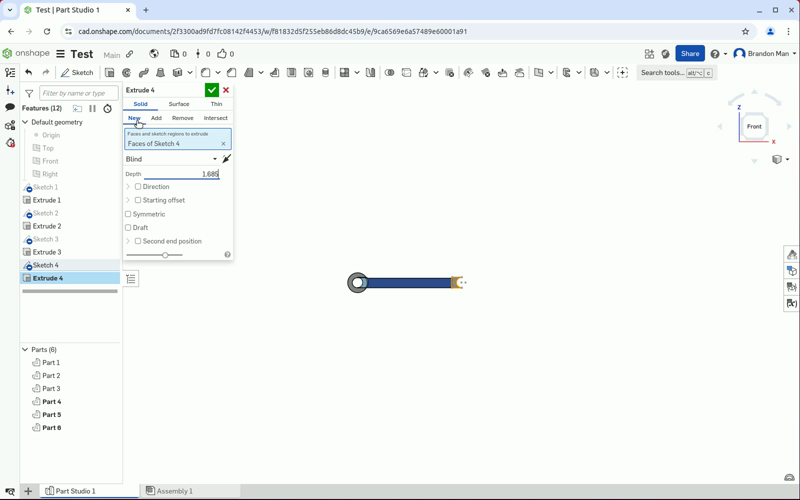
key(enter)
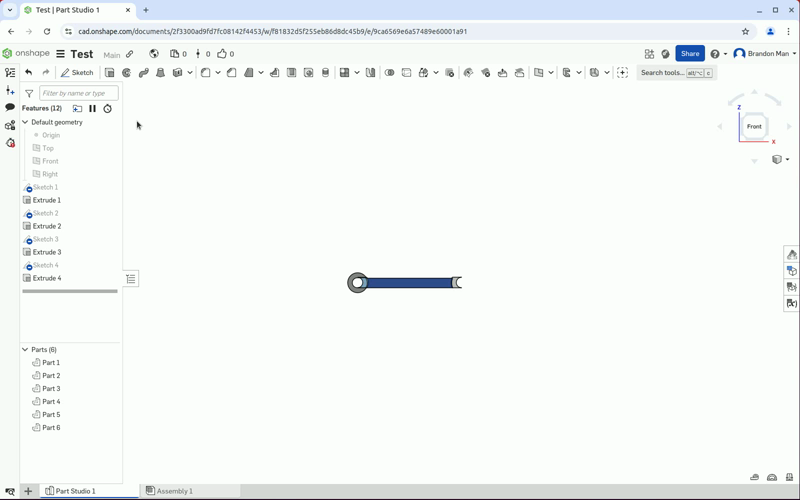
key(shift+h)
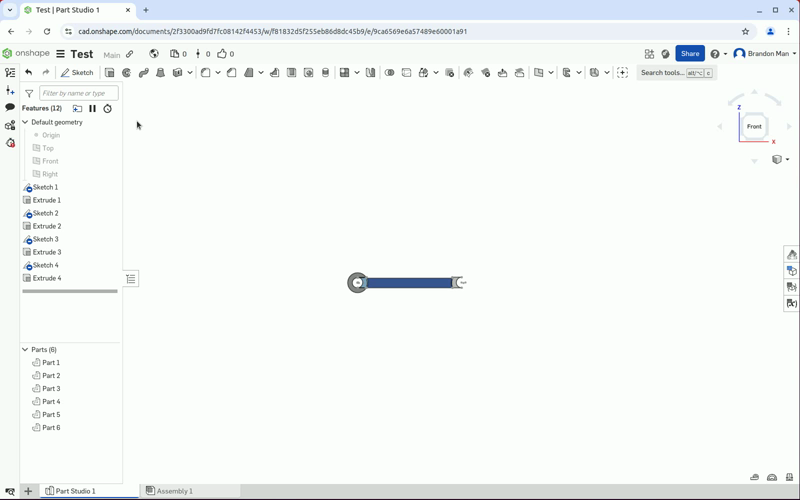
key(shift+h)
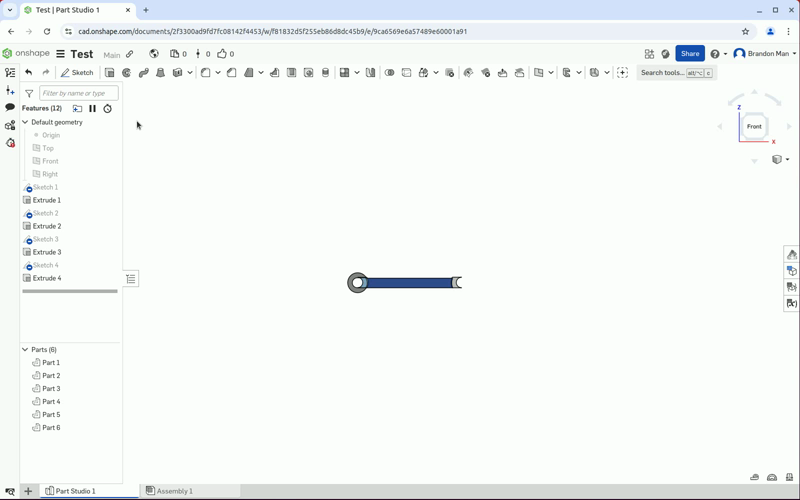
mouse_move(73, 189)
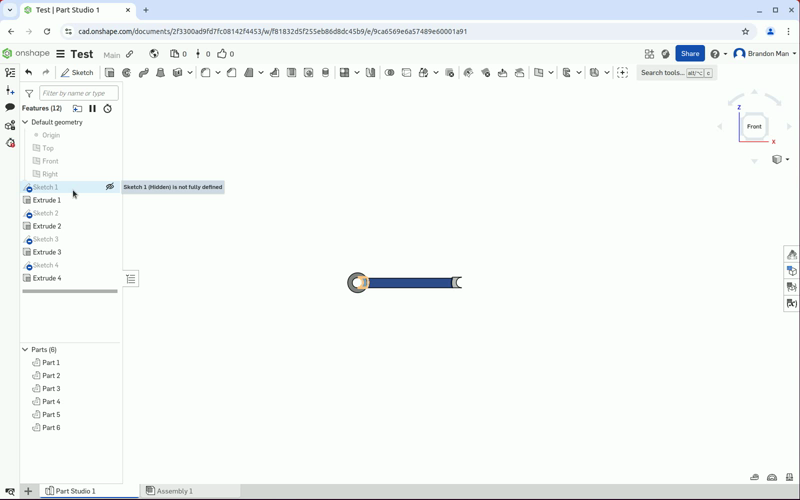
click(73, 189)
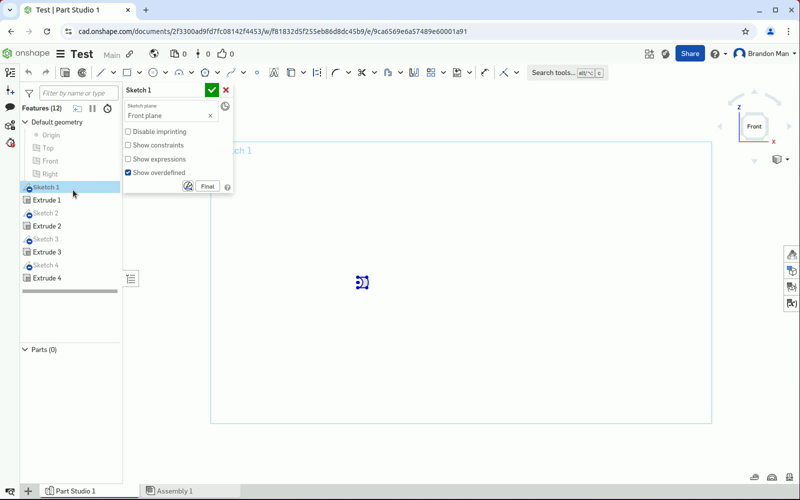
mouse_move(229, 92)
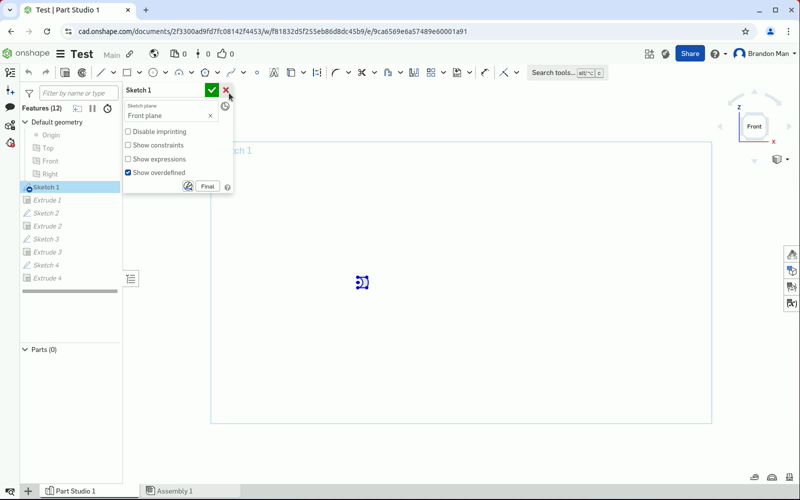
click(229, 92)
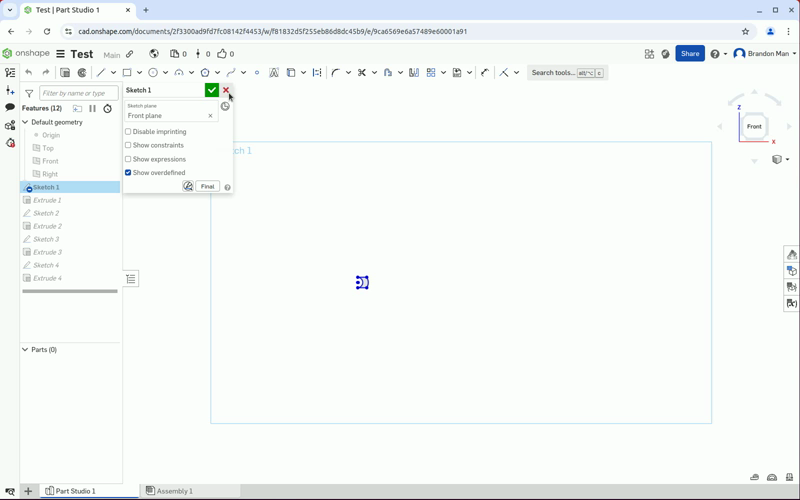
key(shift+s)
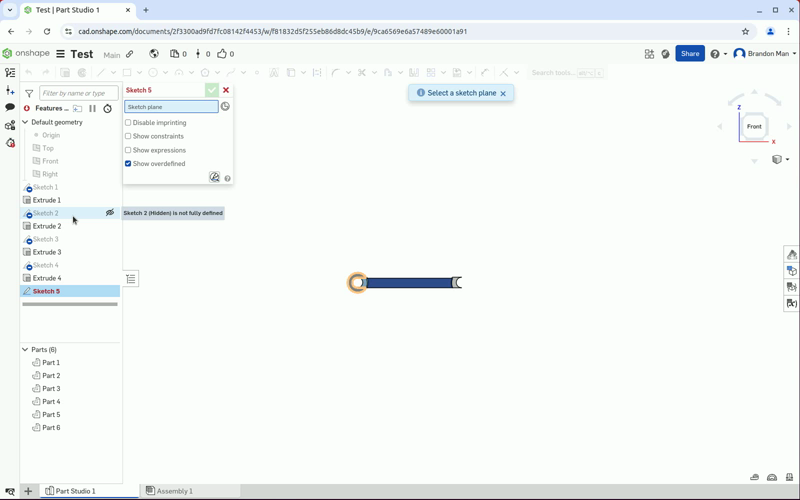
scroll(3)
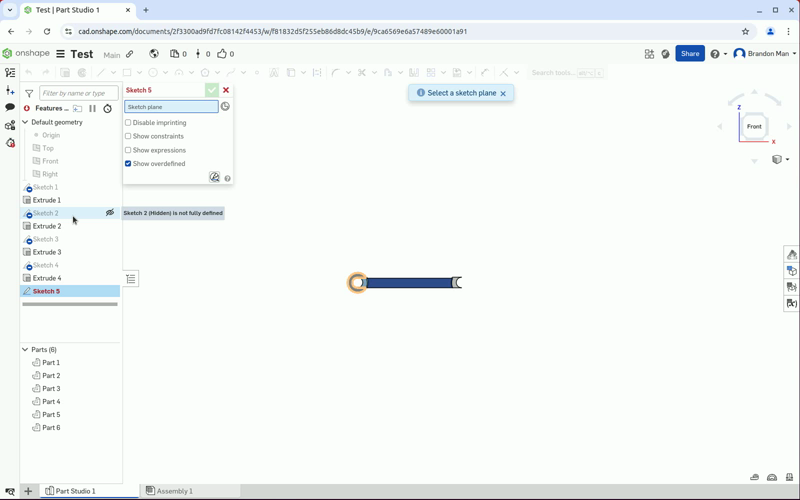
mouse_move(73, 163)
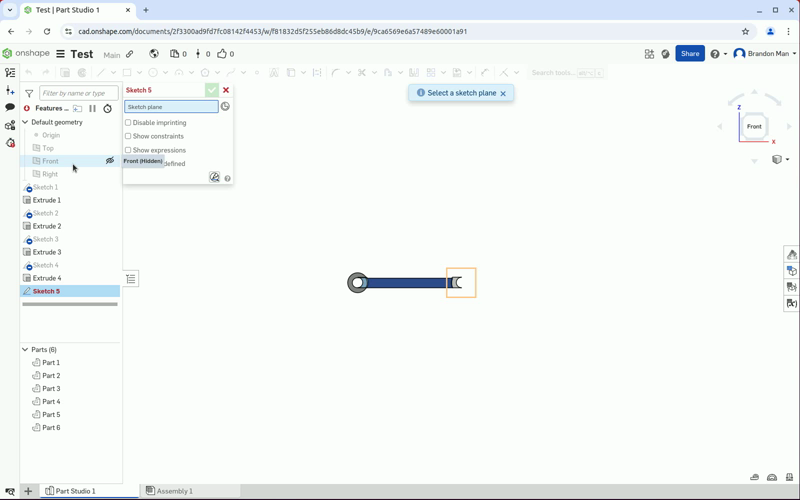
click(73, 163)
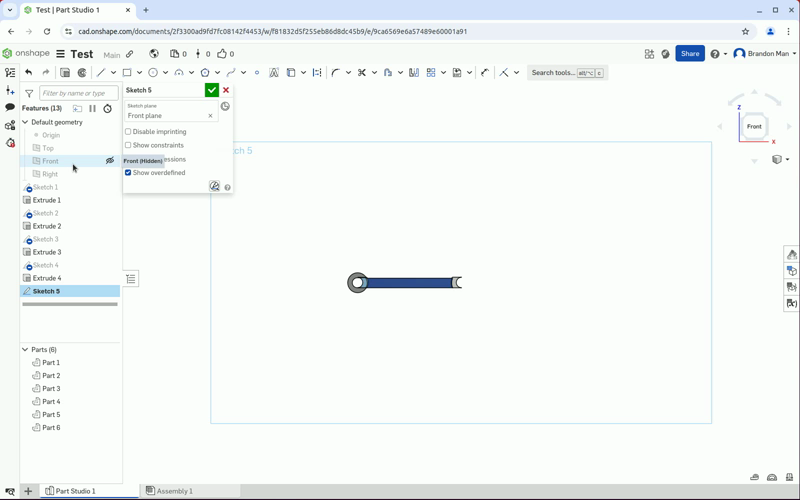
mouse_move(73, 352)
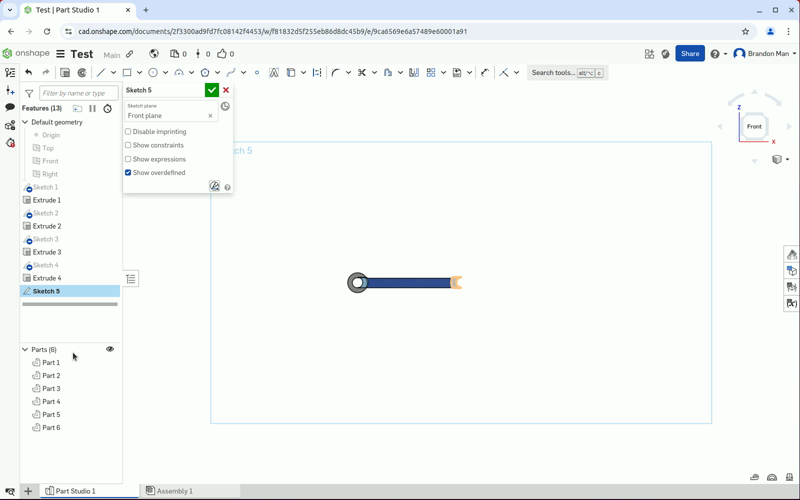
key(y)
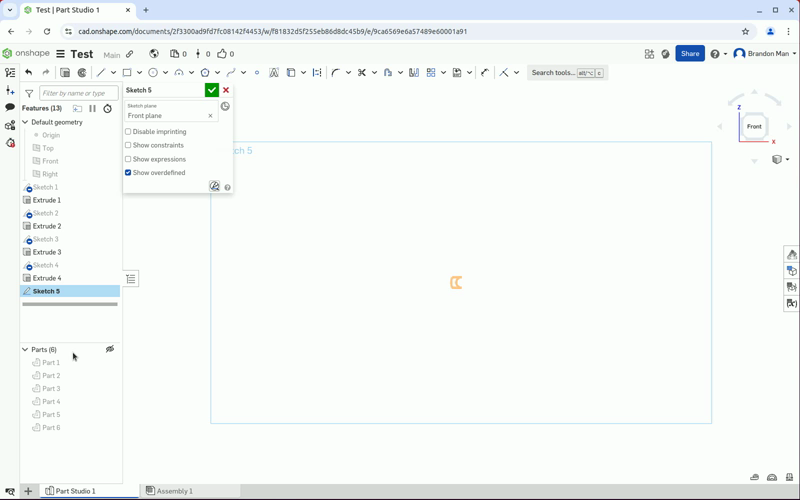
key(l)
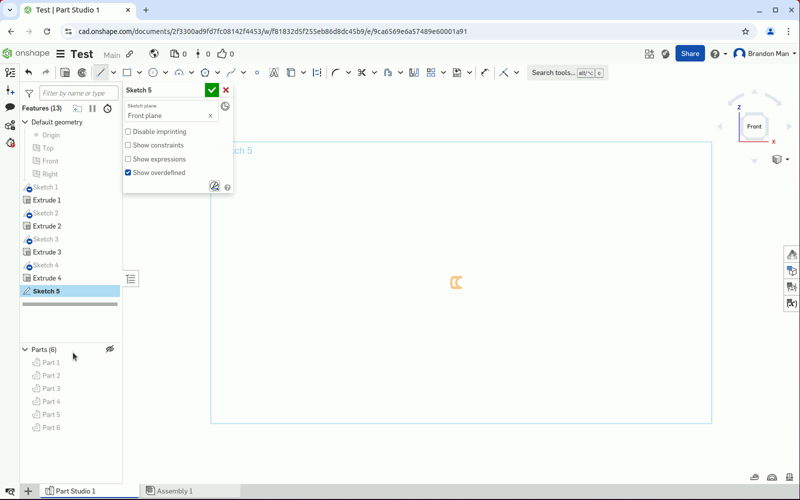
key_down(shift)
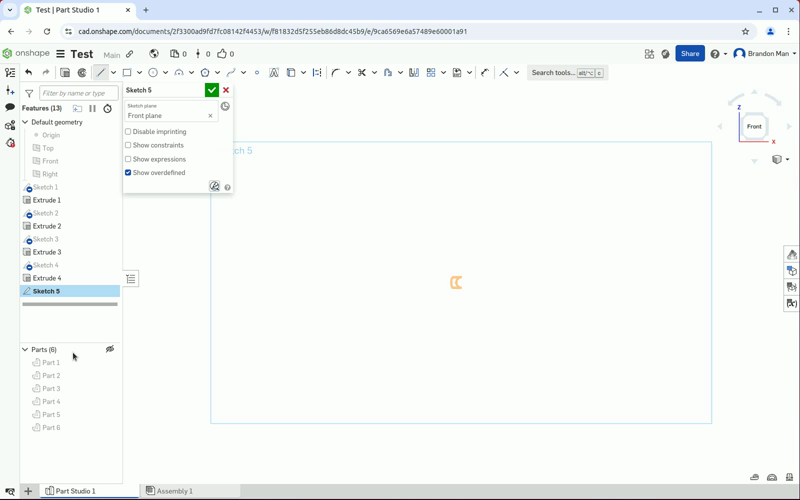
mouse_move(452, 278)
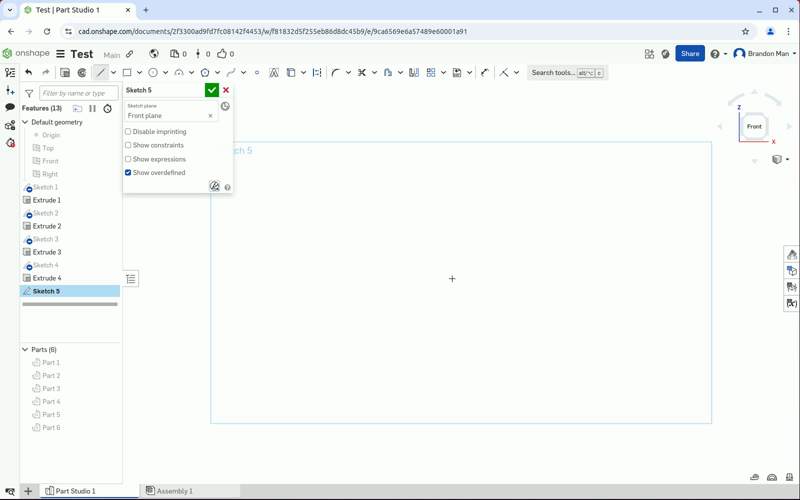
click(452, 278)
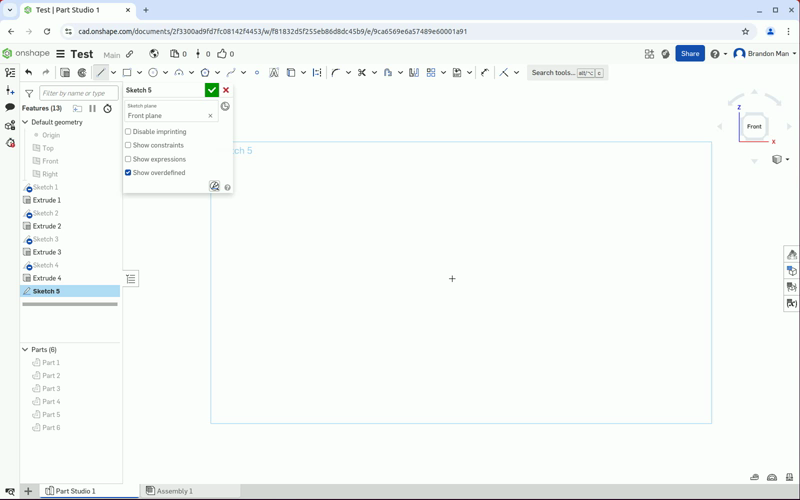
key_up(shift)
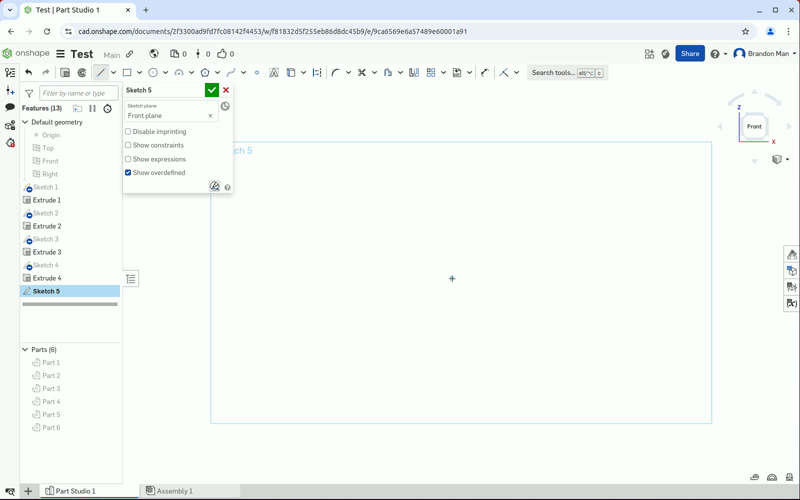
key_down(shift)
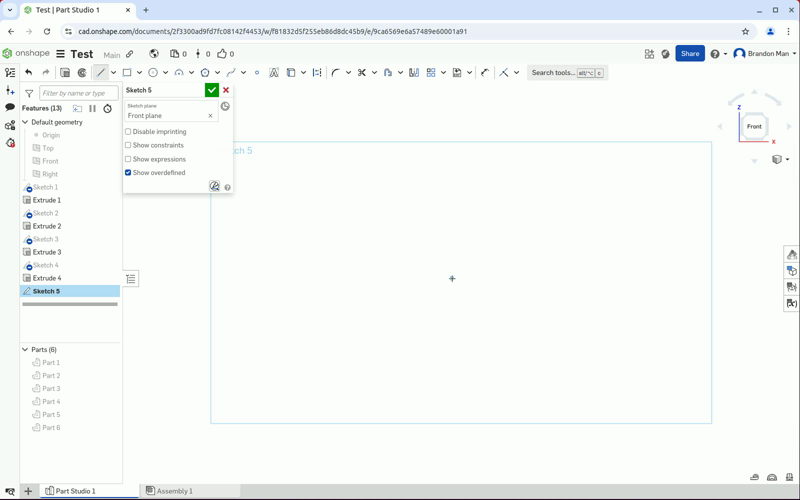
mouse_move(482, 278)
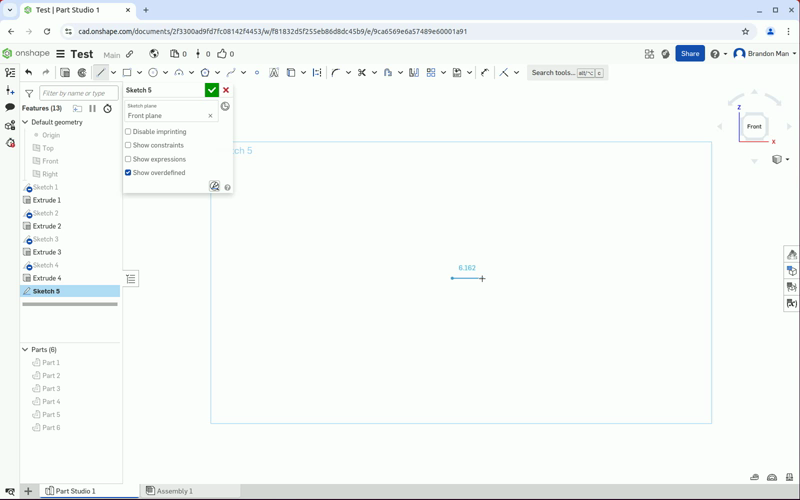
mouse_move(461, 278)
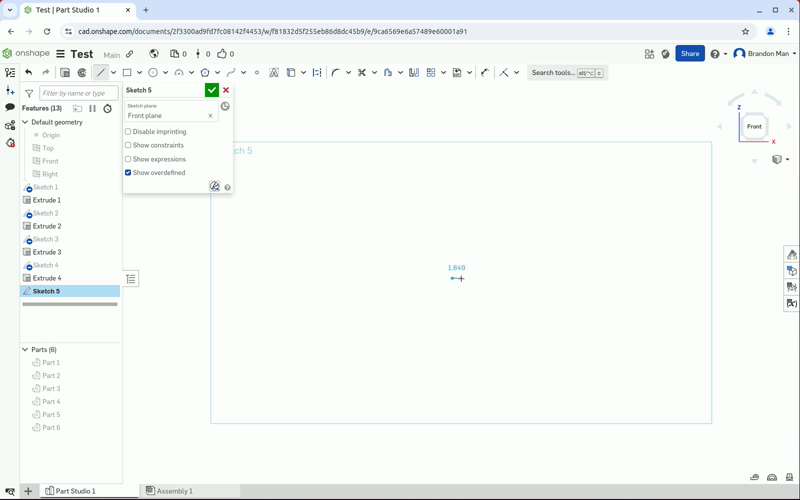
click(461, 278)
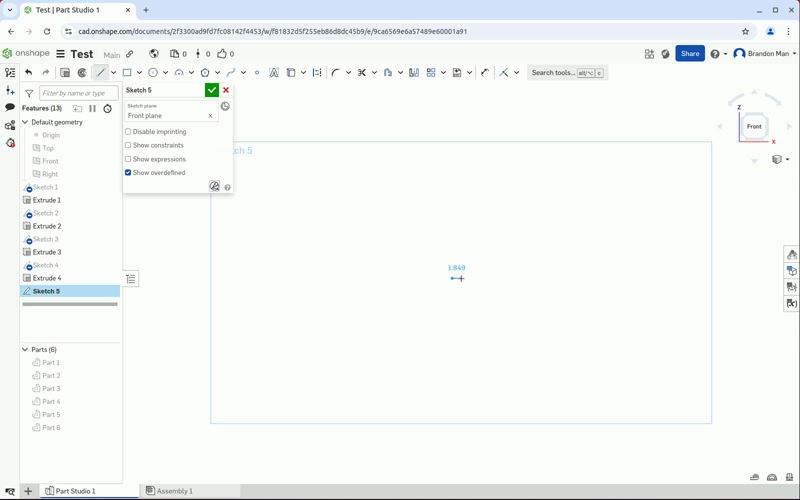
key_up(shift)
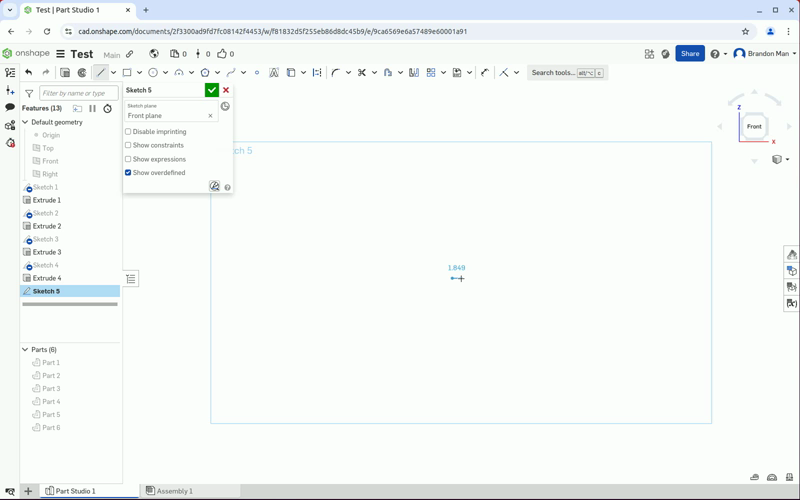
key_down(shift)
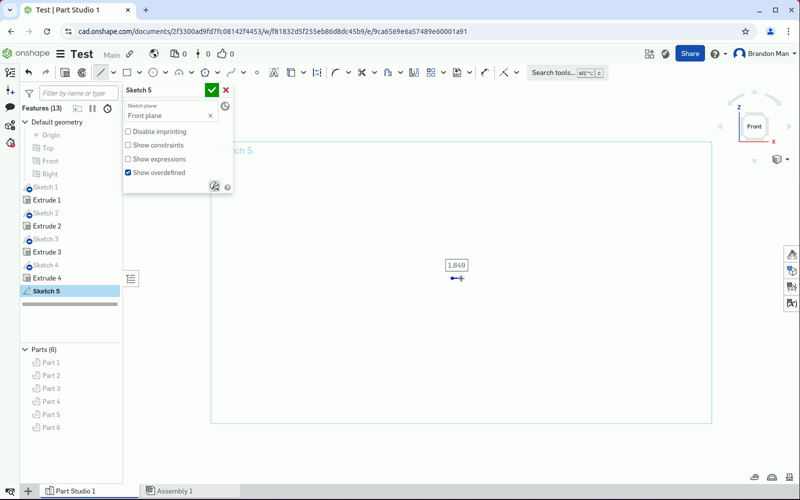
mouse_move(491, 278)
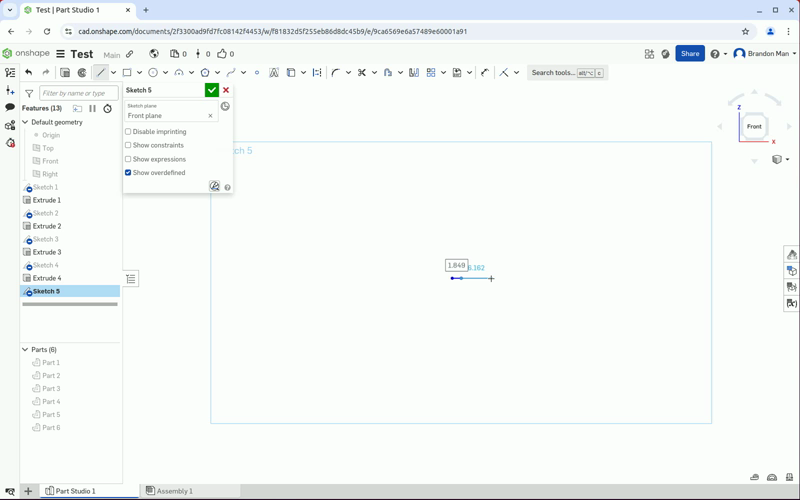
mouse_move(469, 278)
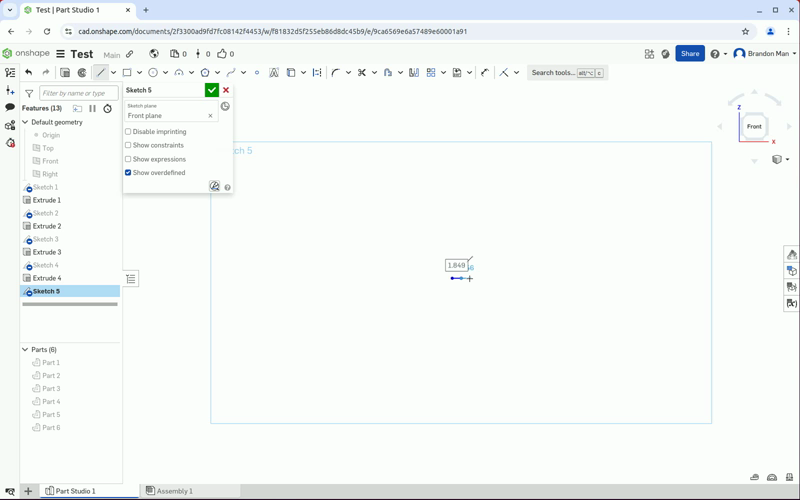
click(469, 278)
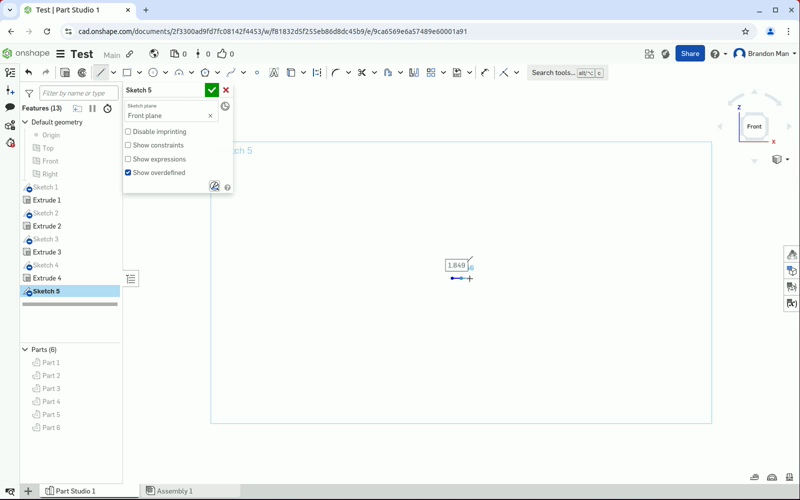
key_up(shift)
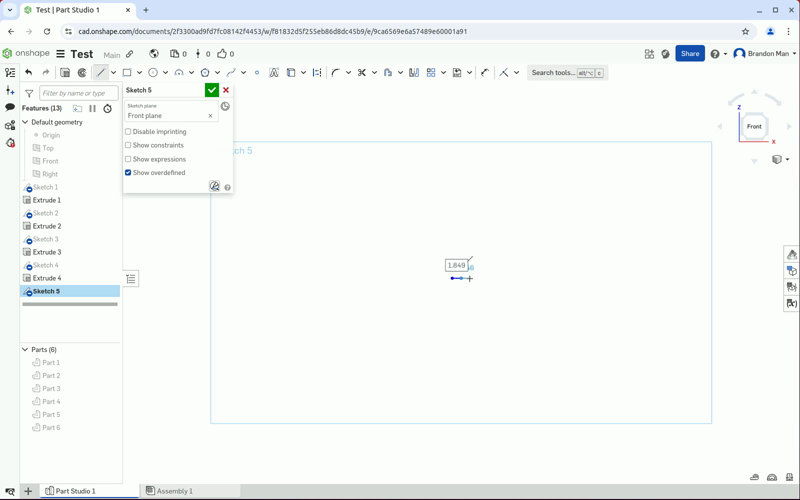
key(esc)
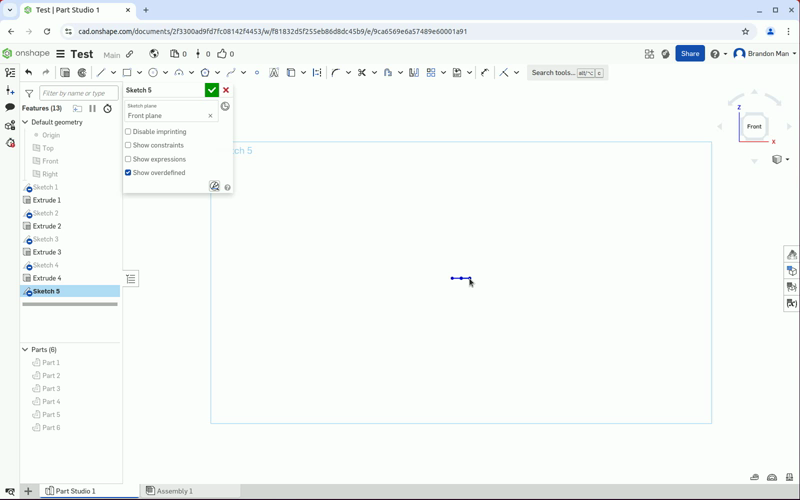
key(a)
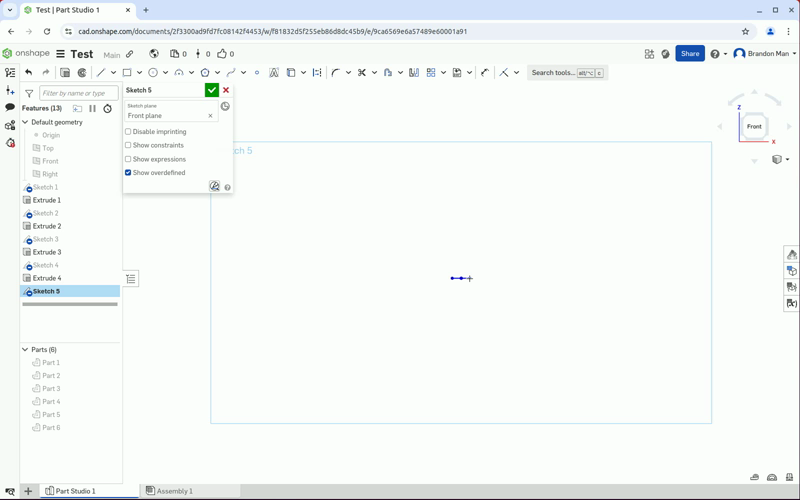
mouse_move(469, 278)
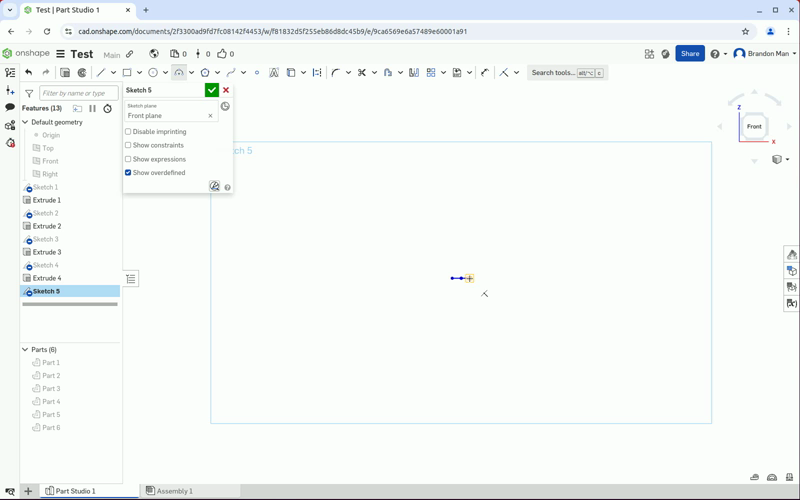
click(469, 278)
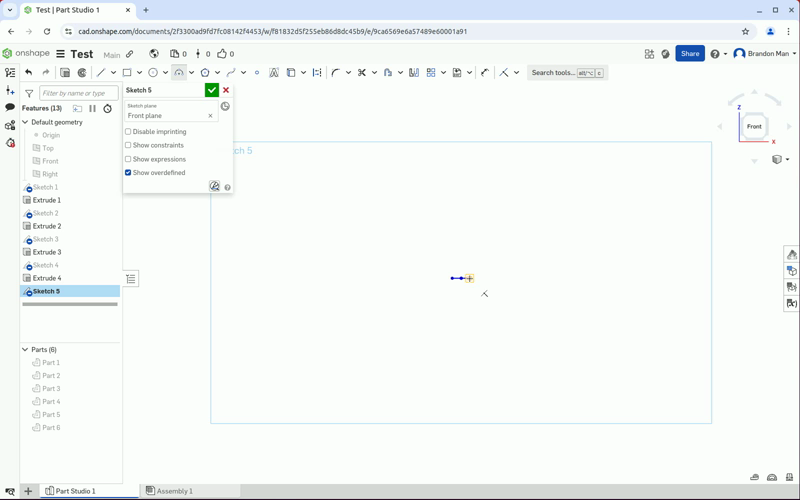
mouse_move(452, 278)
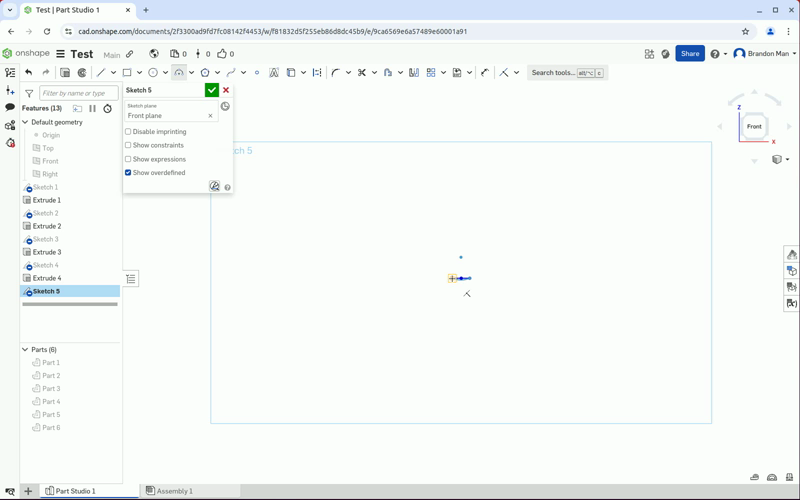
click(452, 278)
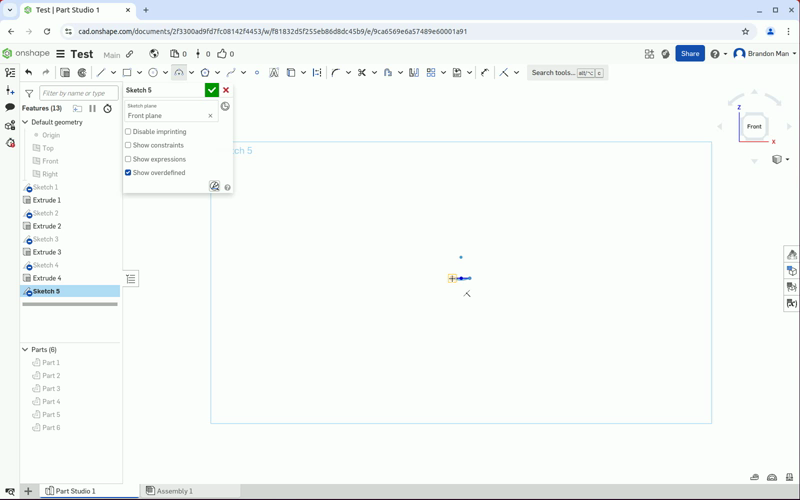
key_down(shift)
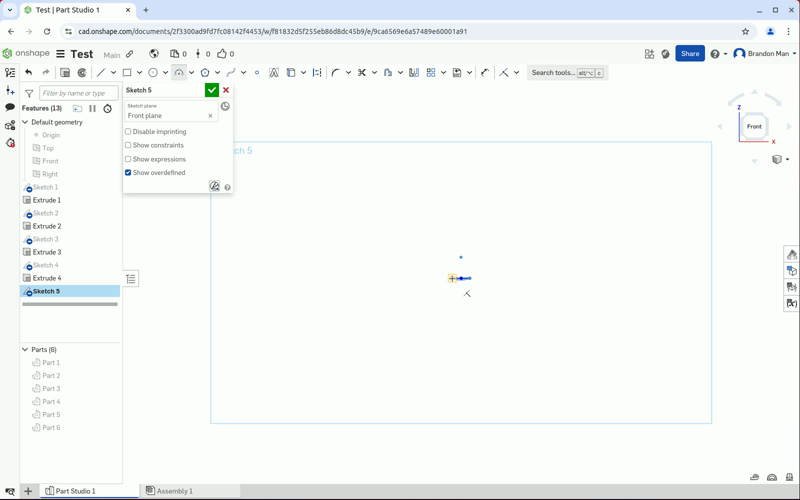
mouse_move(461, 273)
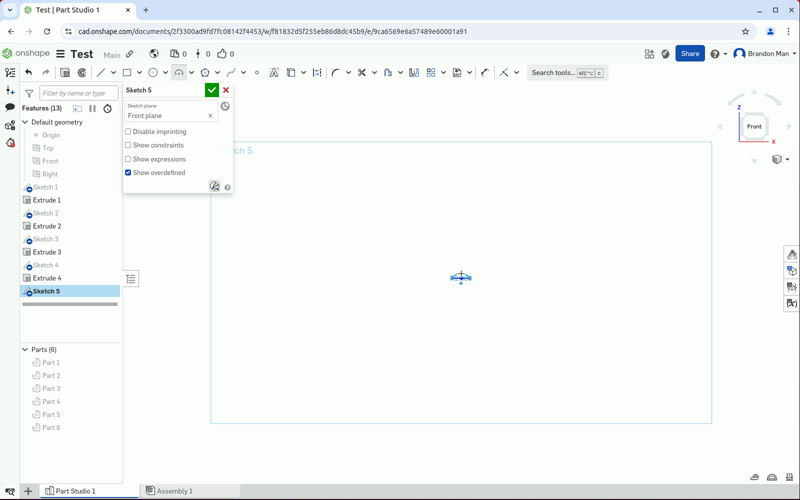
click(461, 273)
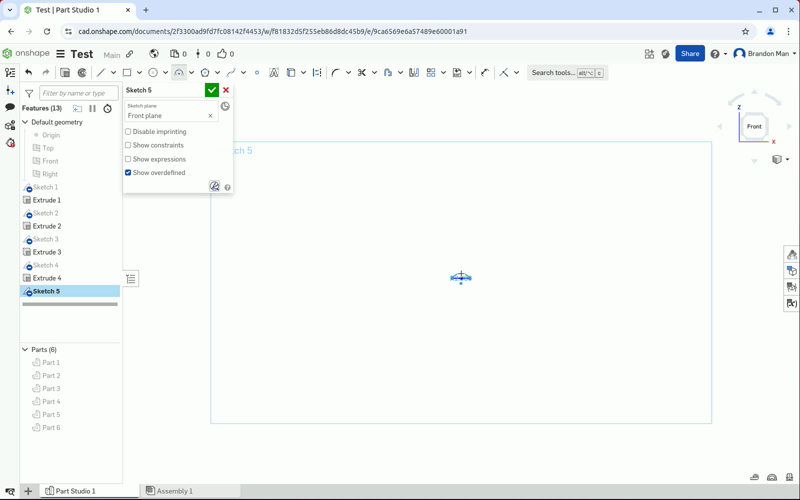
key_up(shift)
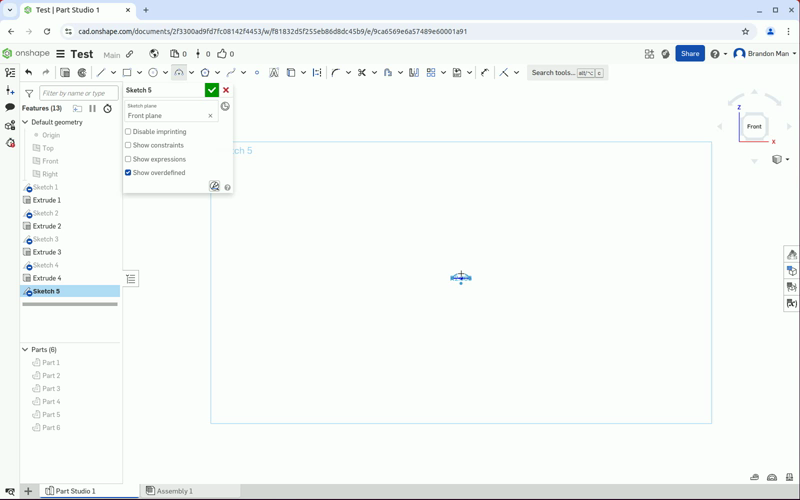
key(esc)
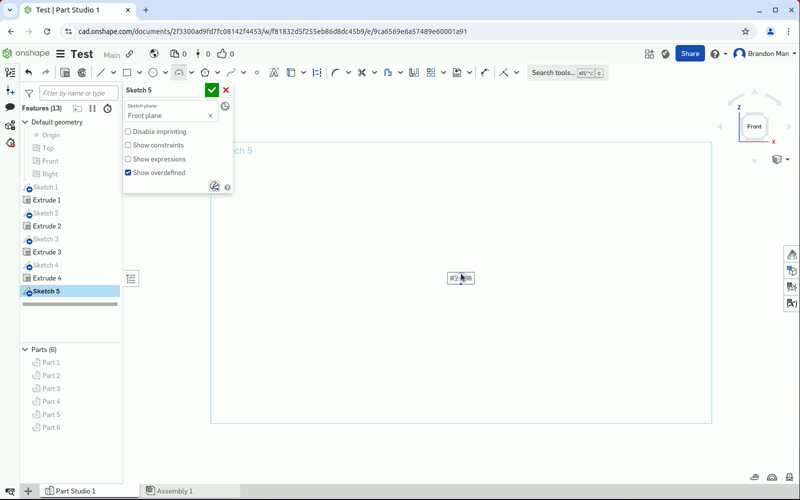
mouse_move(459, 274)
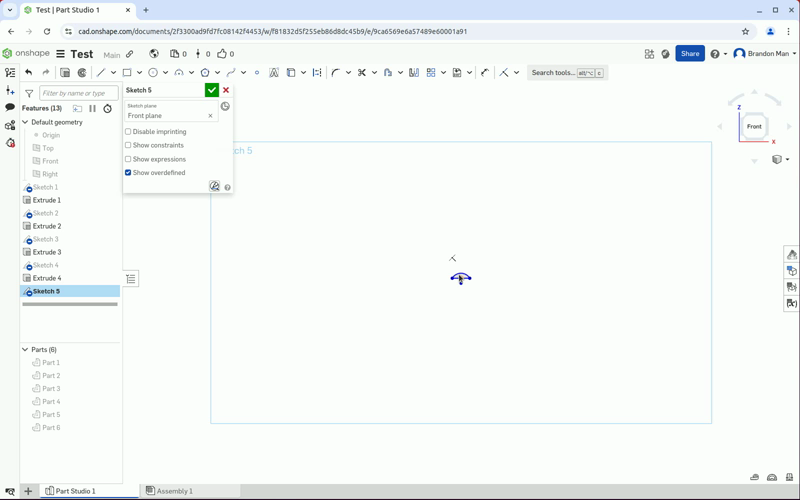
scroll(6)
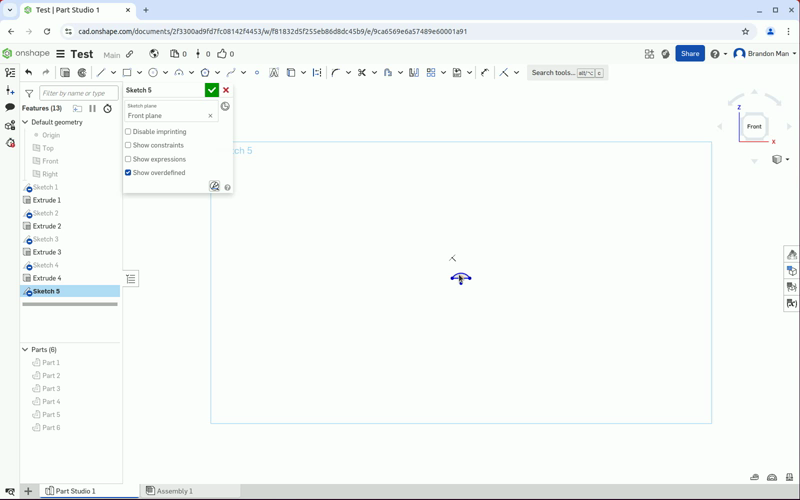
scroll(6)
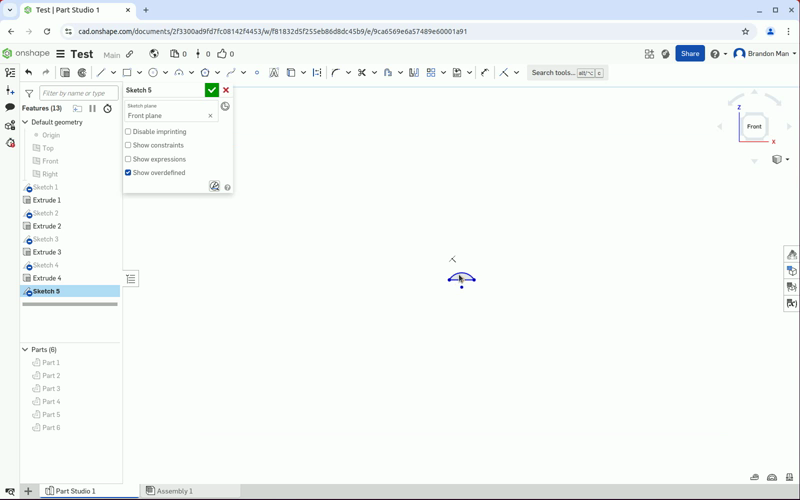
scroll(6)
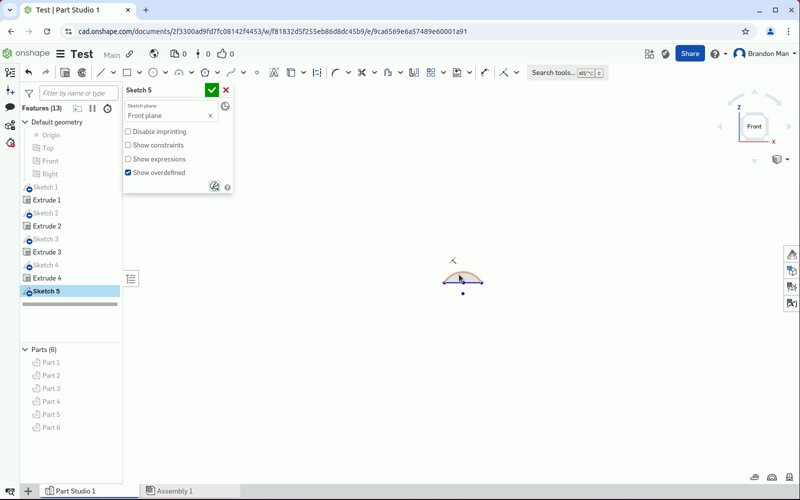
scroll(6)
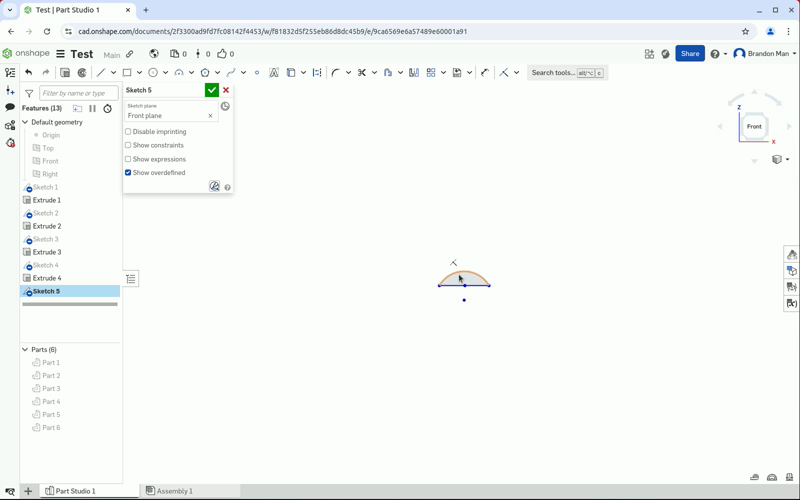
scroll(6)
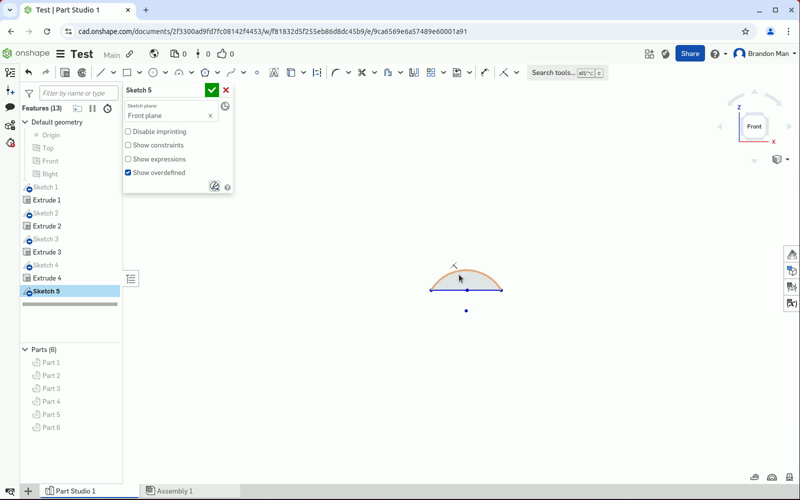
scroll(6)
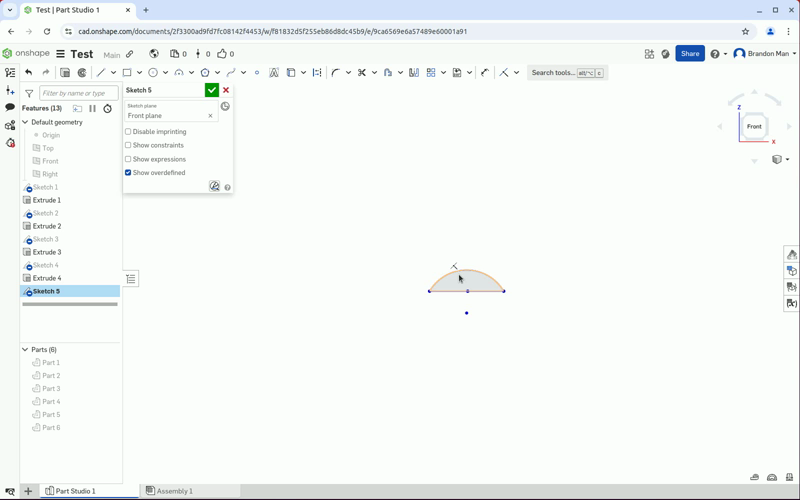
scroll(6)
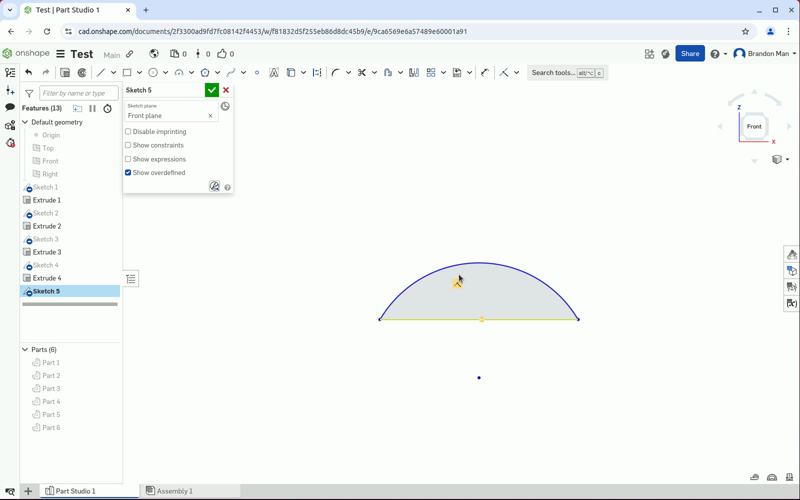
click(459, 274)
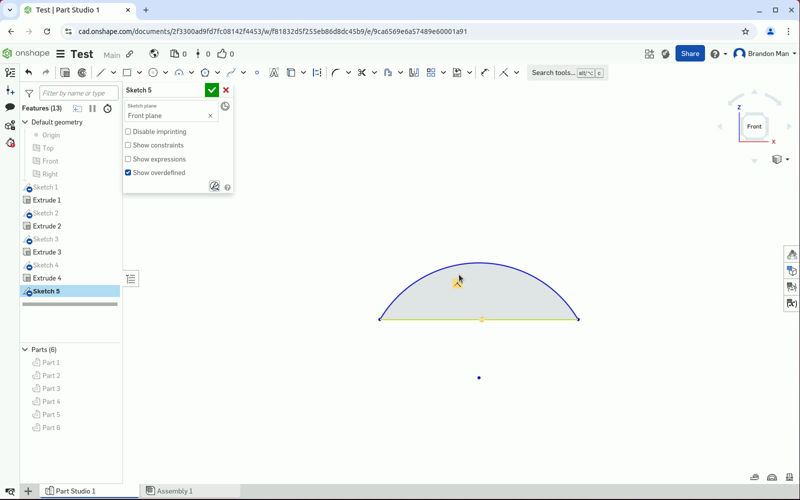
scroll(-6)
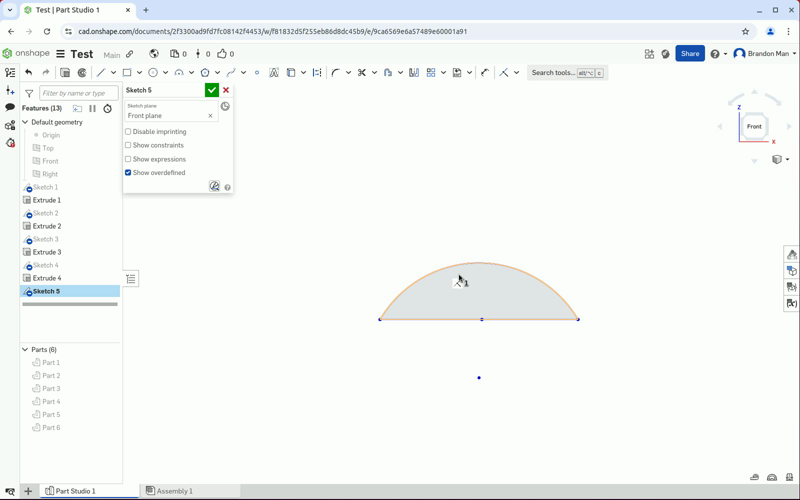
scroll(-6)
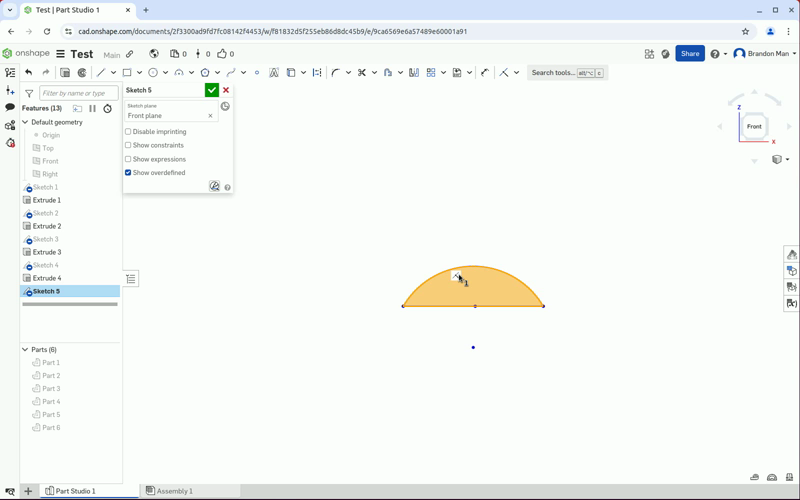
scroll(-6)
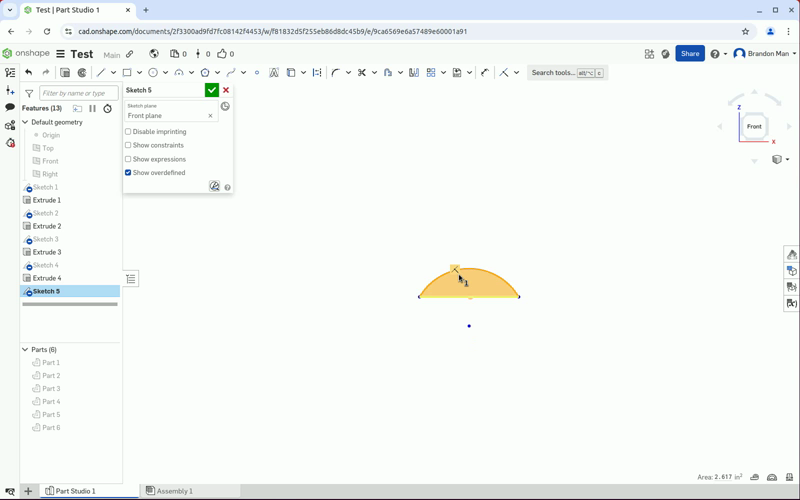
scroll(-6)
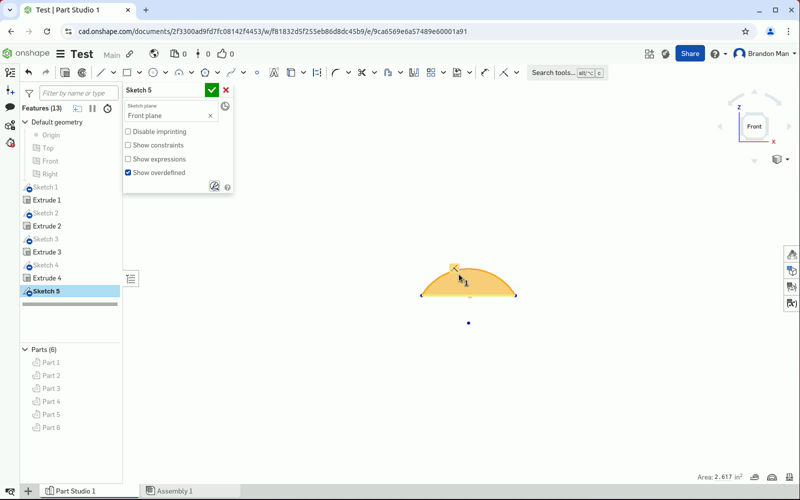
scroll(-6)
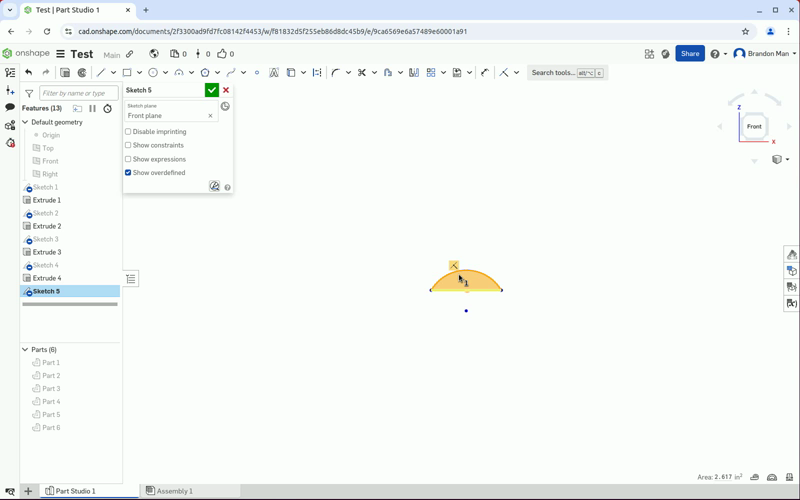
scroll(-6)
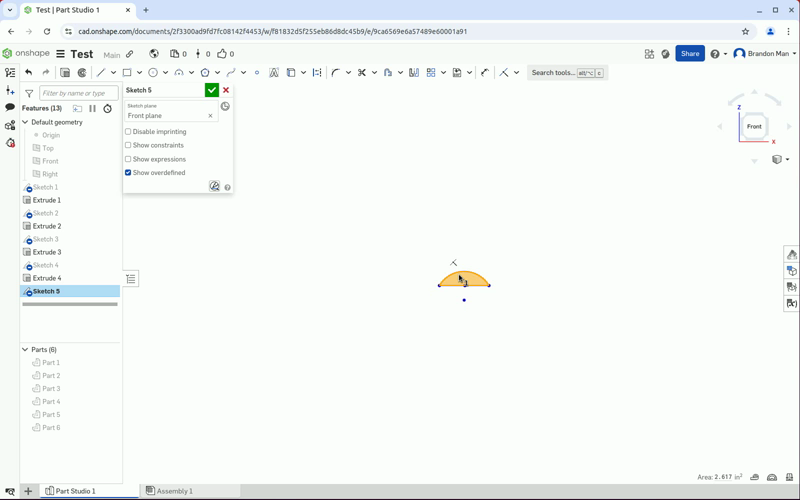
scroll(-6)
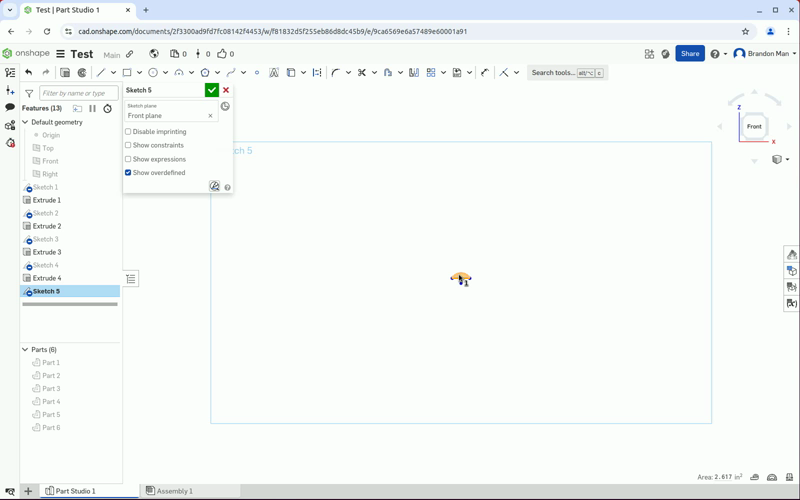
mouse_move(73, 352)
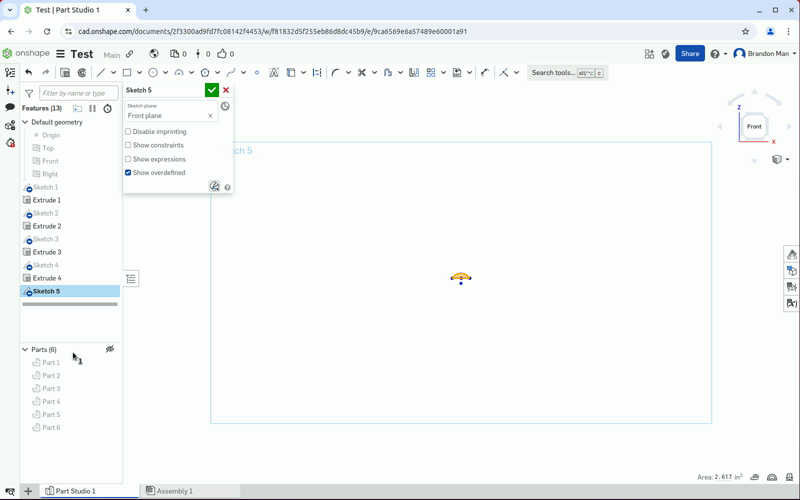
key(shift+y)
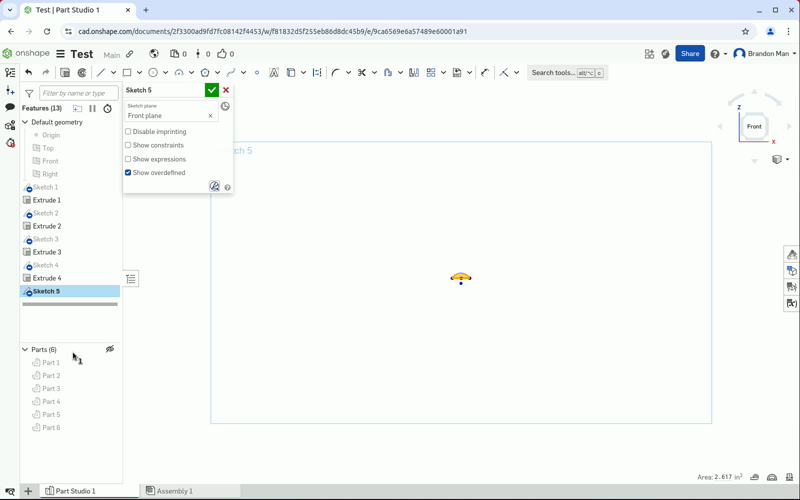
key(shift+e)
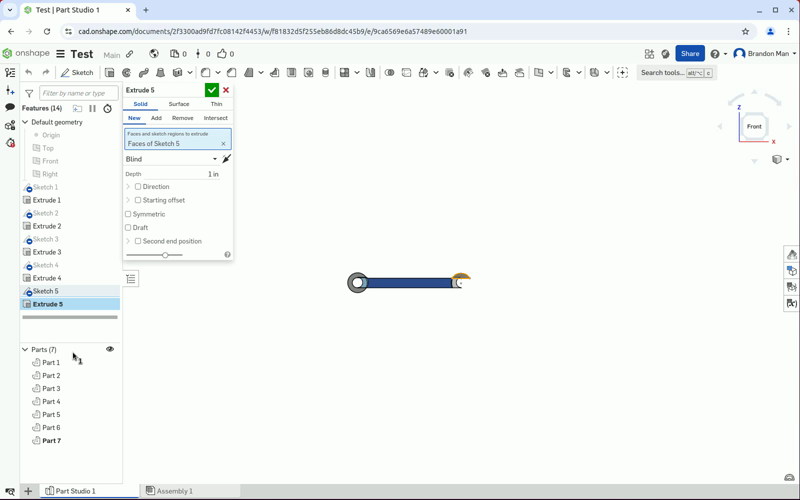
mouse_move(143, 106)
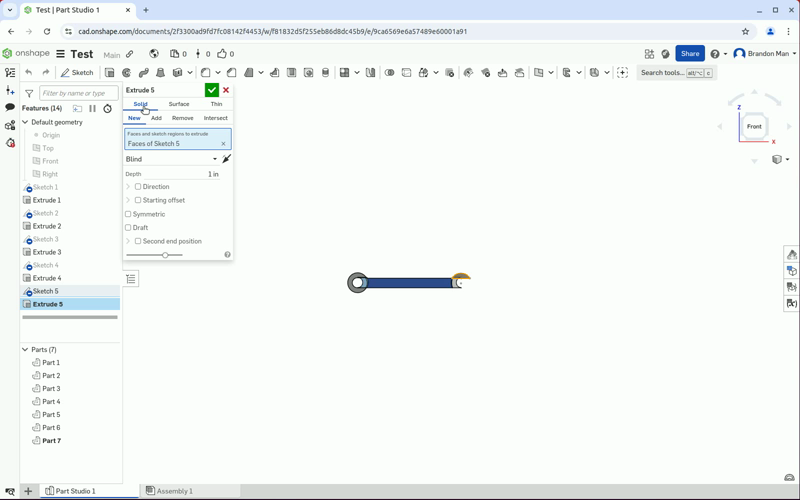
click(143, 106)
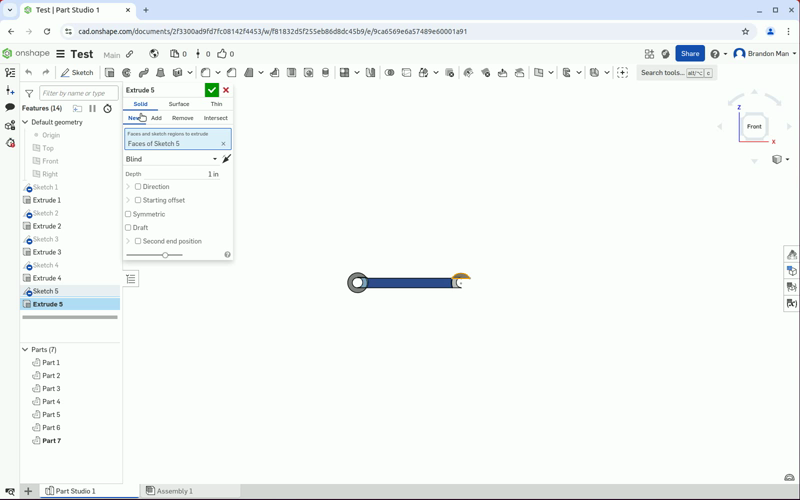
mouse_move(137, 120)
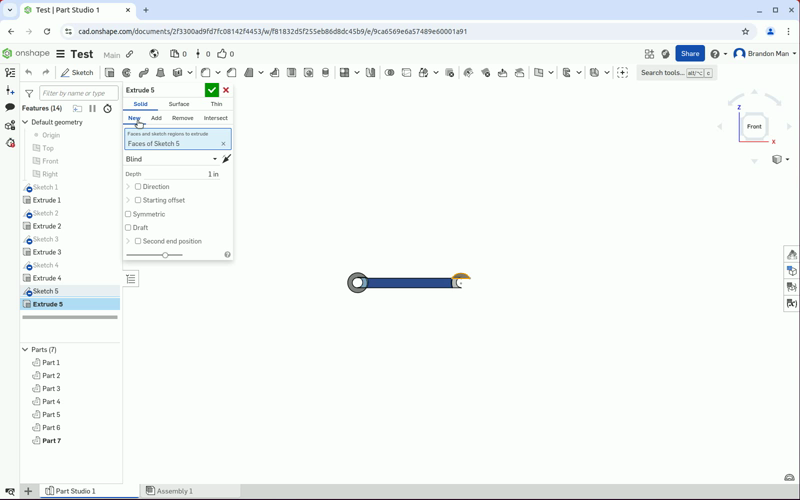
click(137, 120)
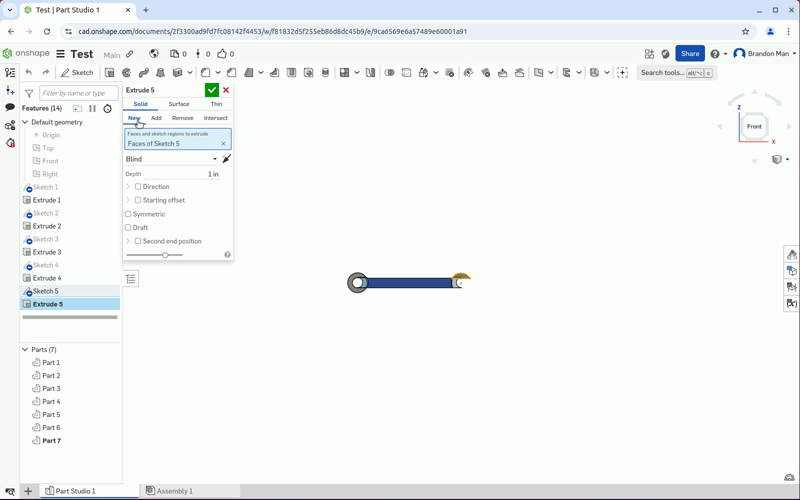
key(tab, 4)
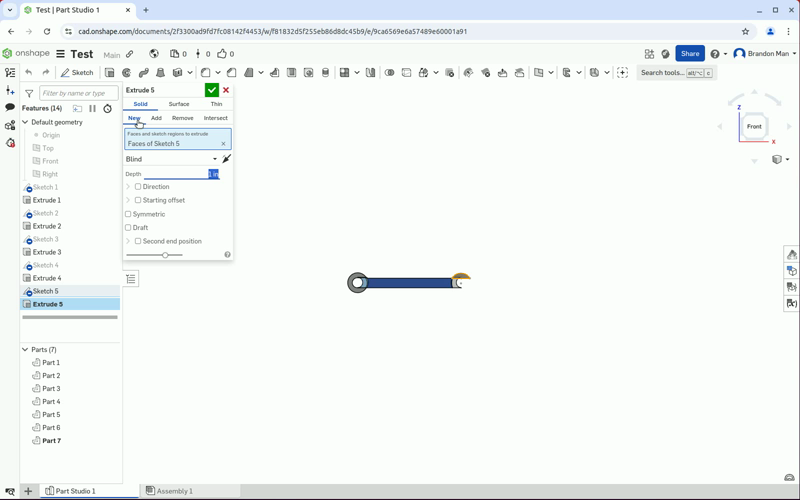
text(1.685)
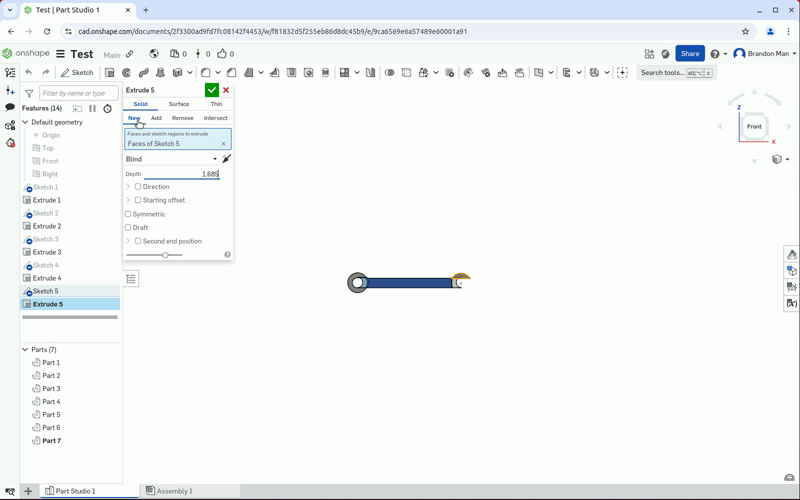
key(enter)
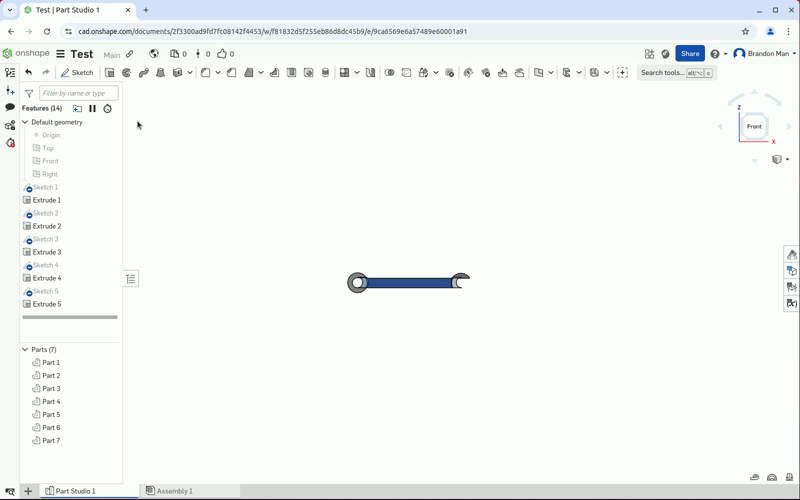
key(shift+h)
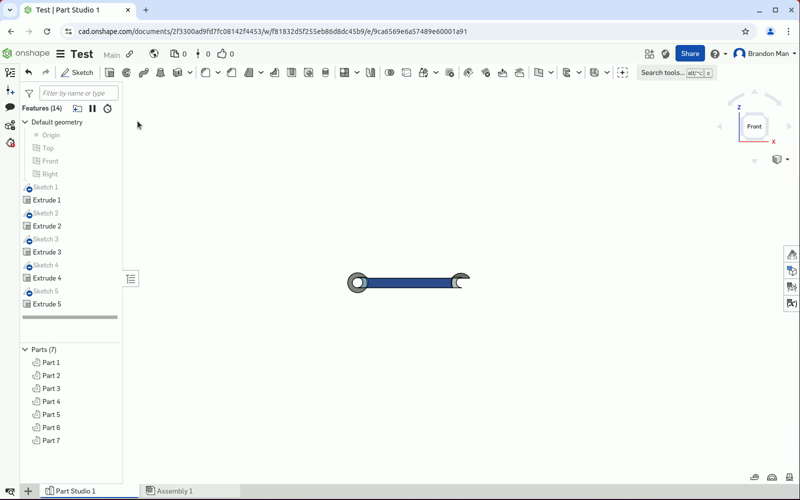
key(shift+h)
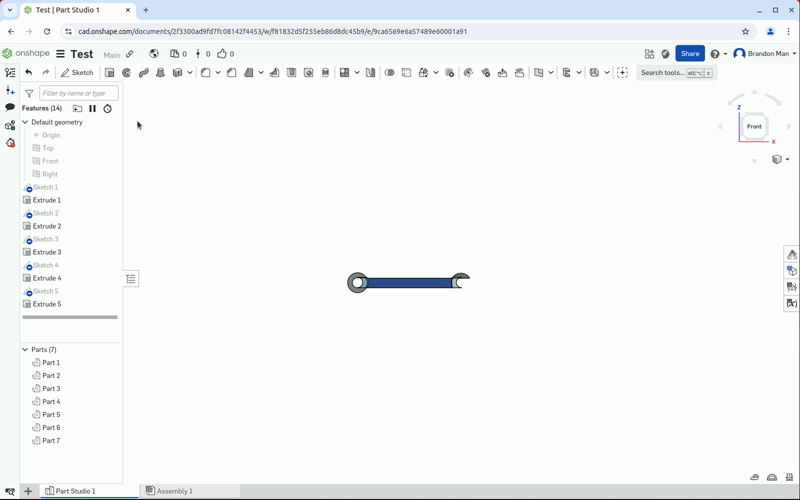
mouse_move(73, 189)
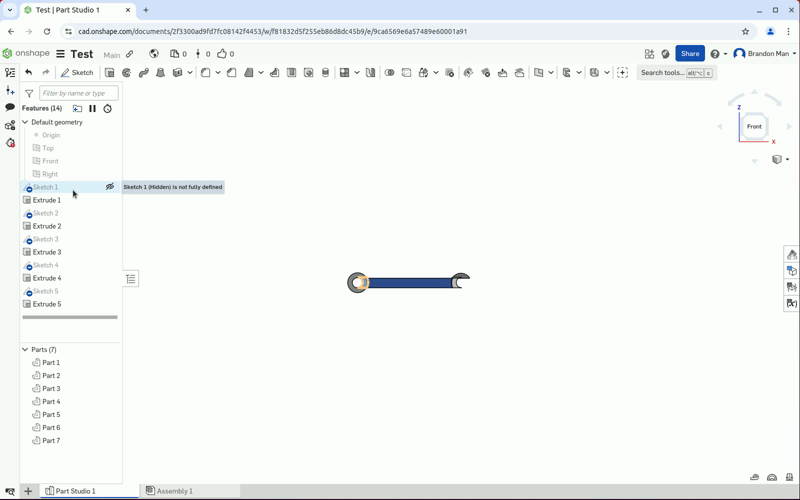
click(73, 189)
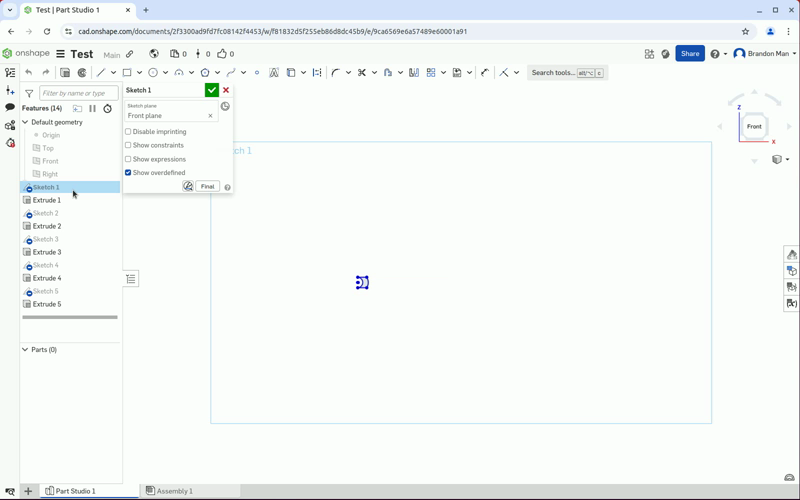
mouse_move(229, 92)
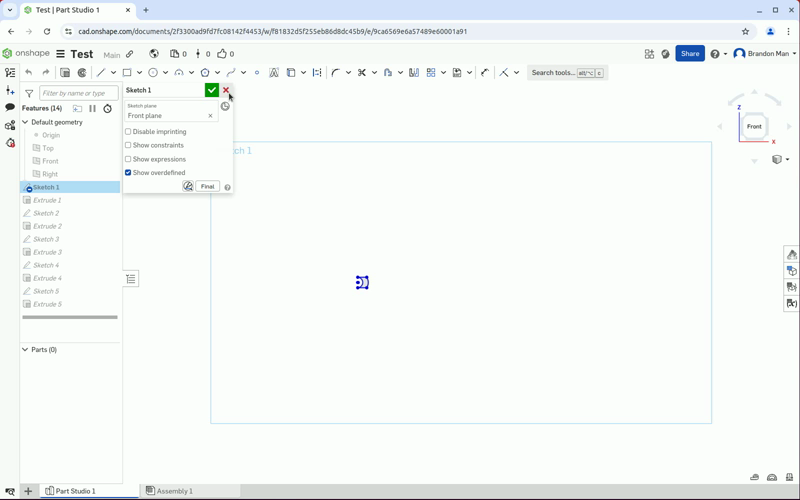
click(229, 92)
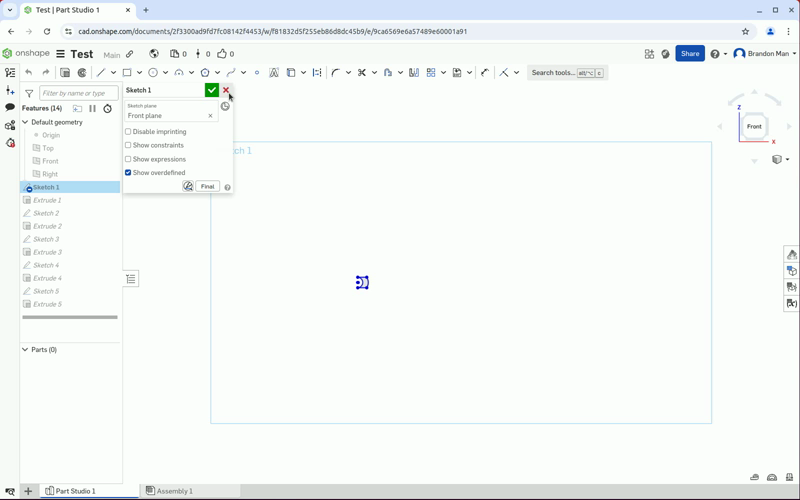
key(shift+s)
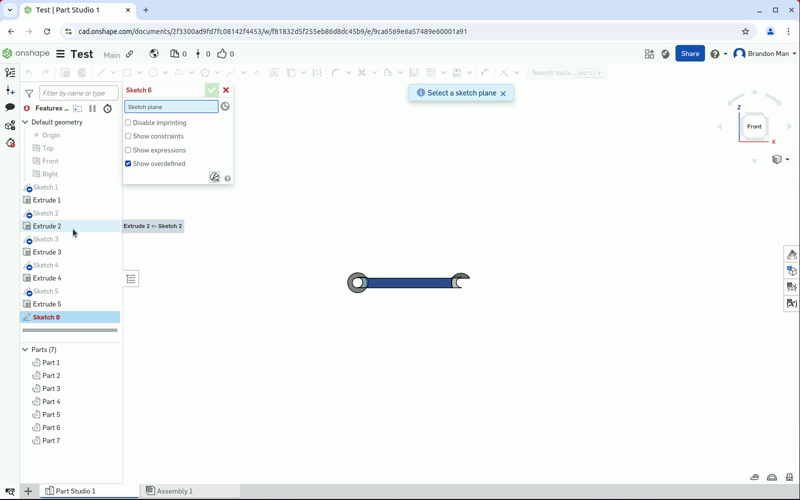
scroll(3)
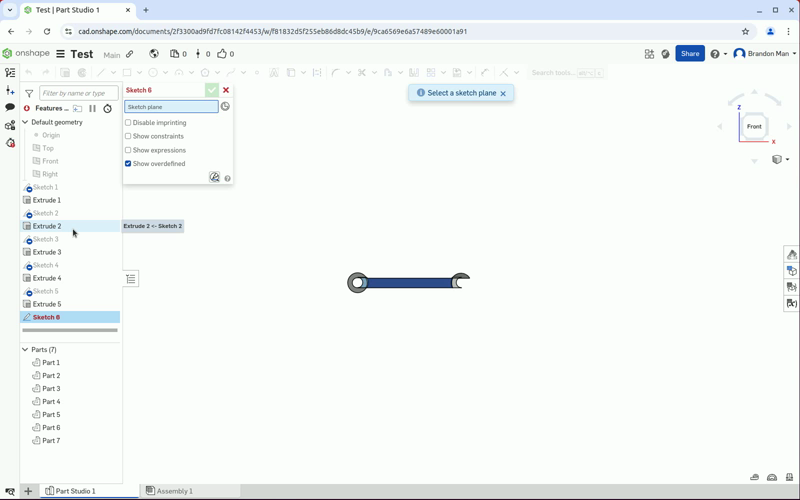
mouse_move(73, 163)
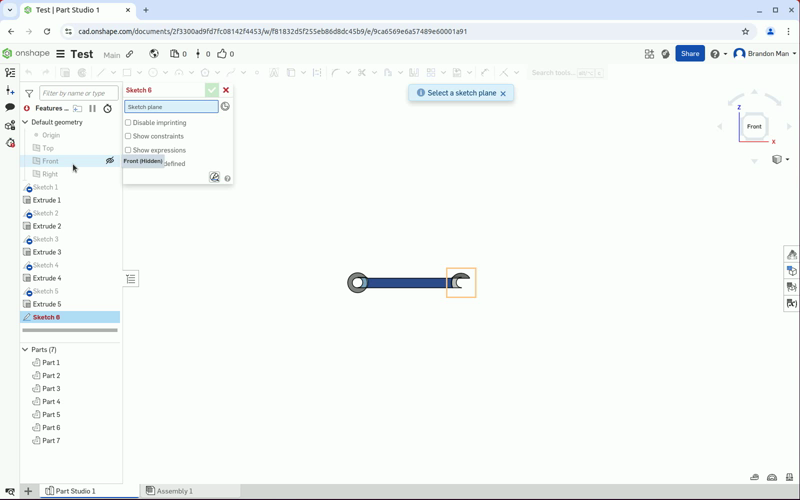
click(73, 163)
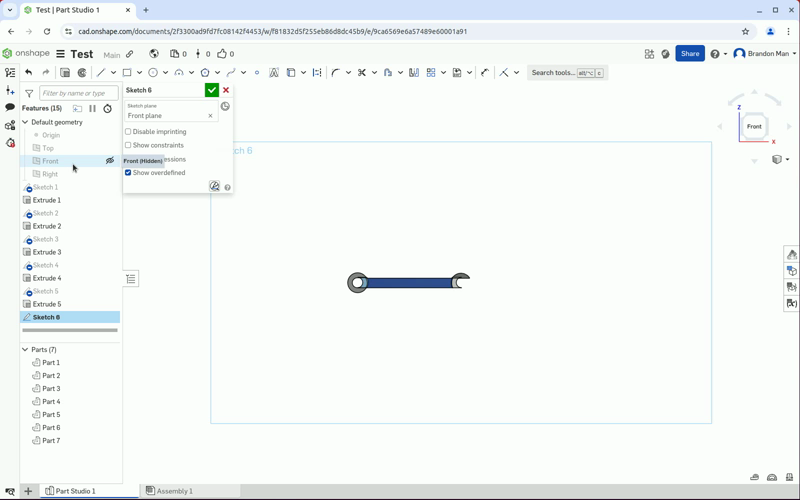
mouse_move(73, 352)
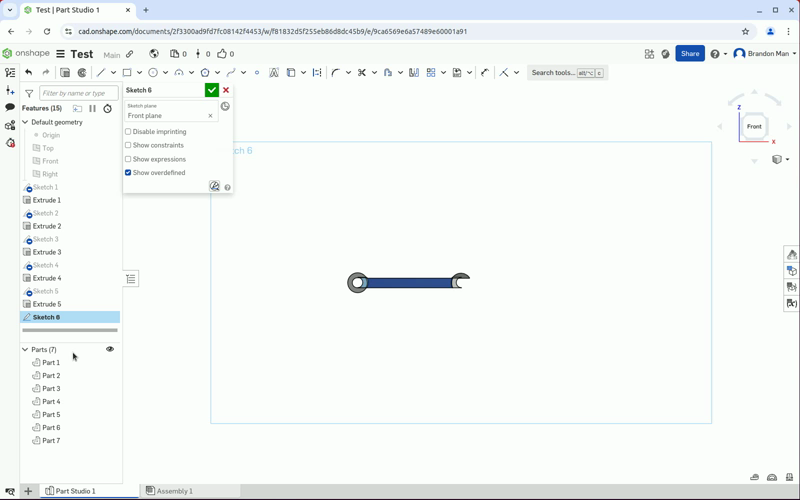
key(y)
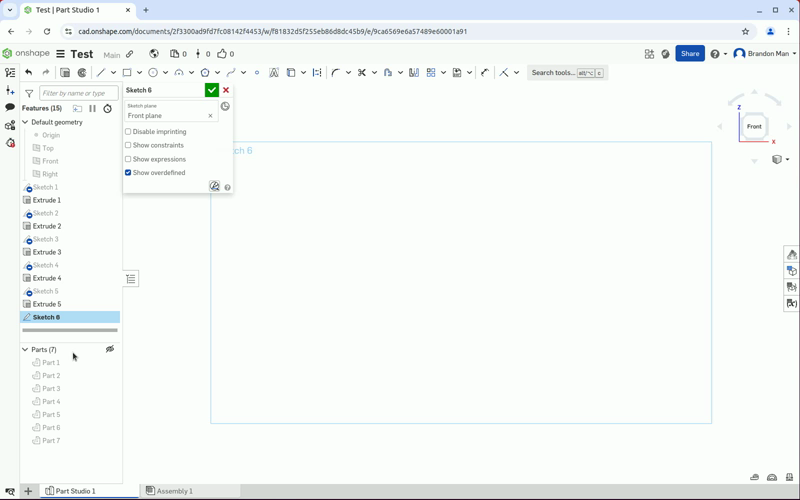
key(l)
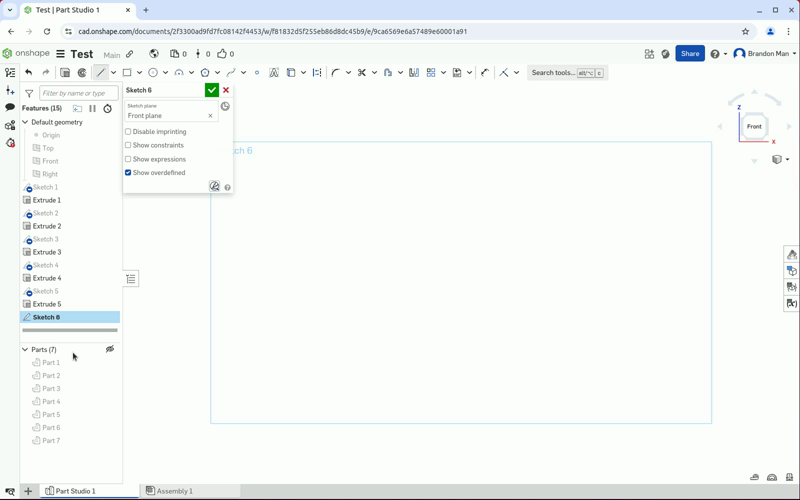
key_down(shift)
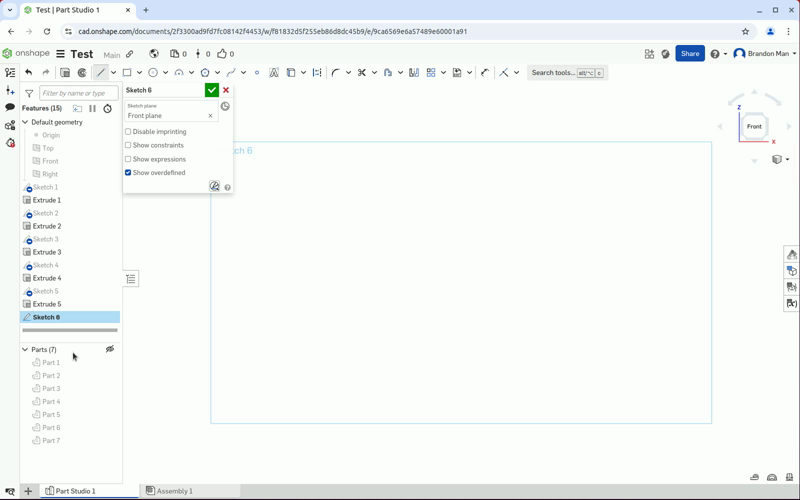
mouse_move(460, 287)
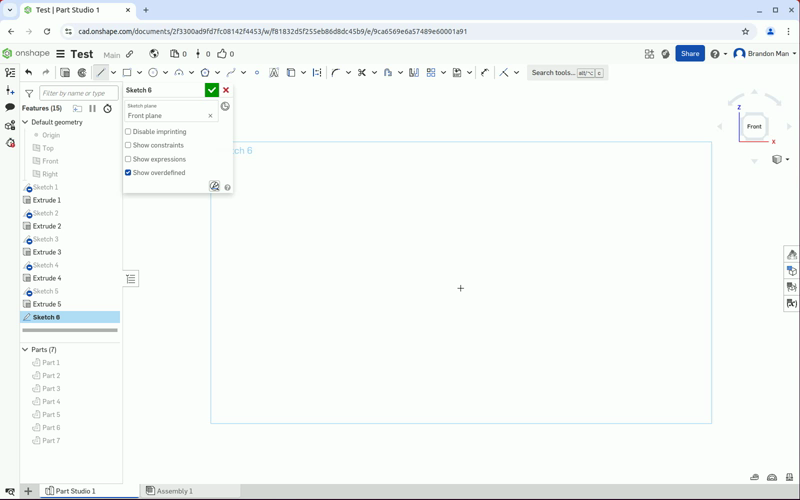
click(460, 287)
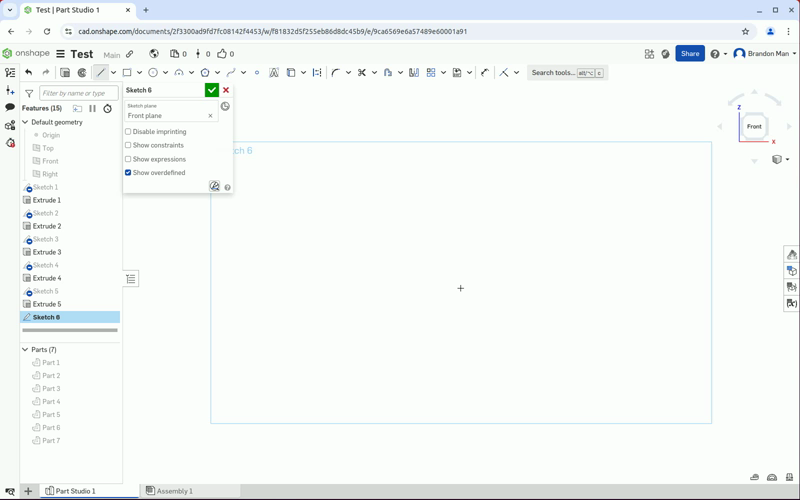
key_up(shift)
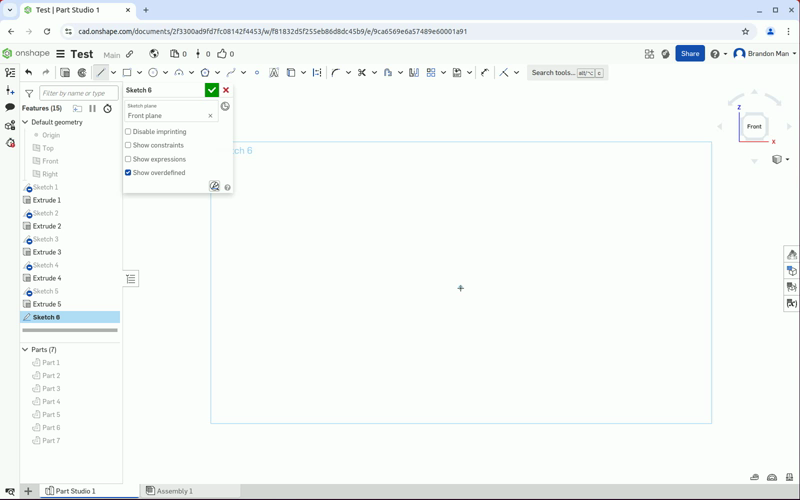
key_down(shift)
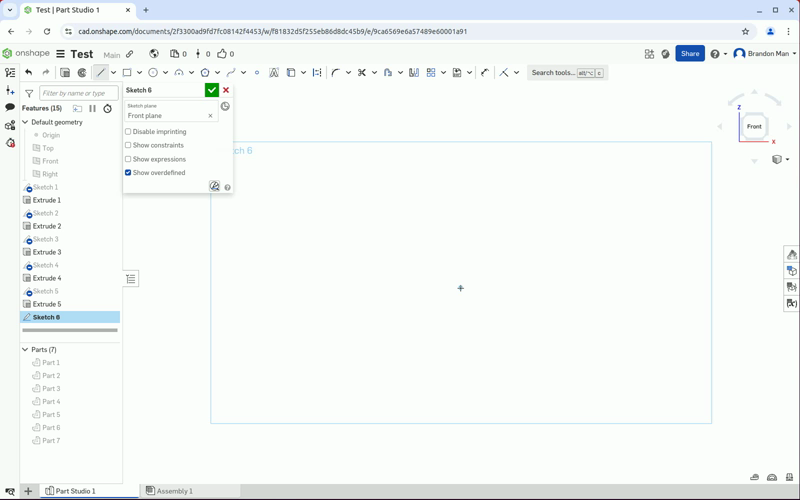
mouse_move(490, 287)
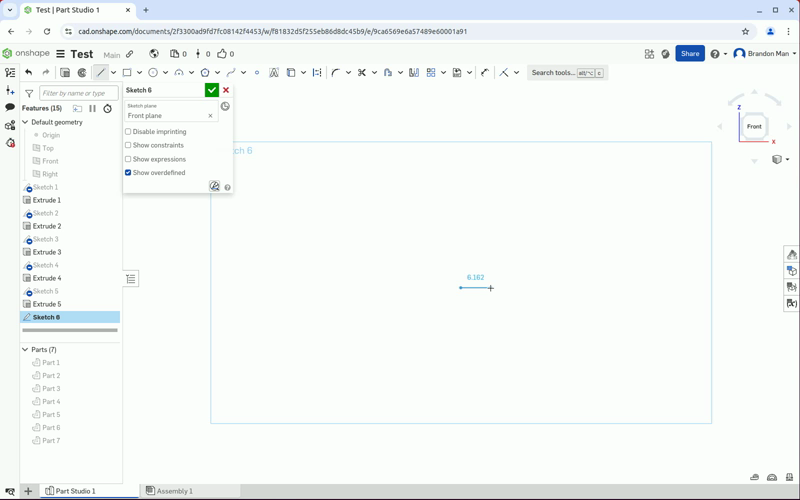
mouse_move(469, 287)
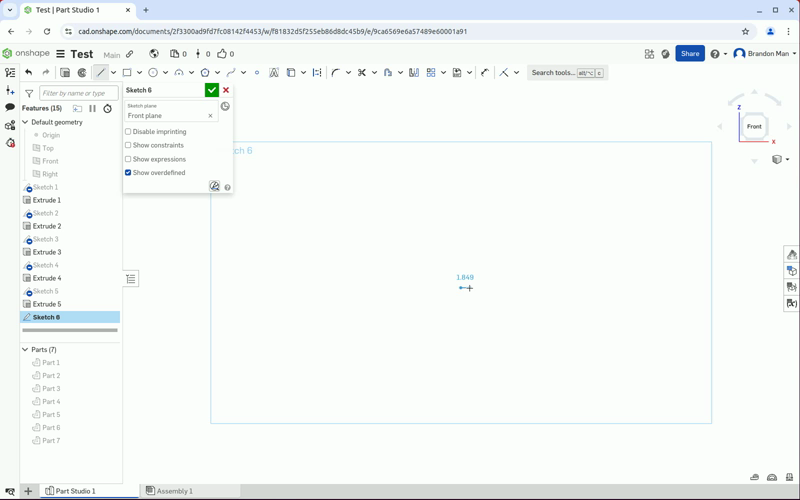
click(469, 287)
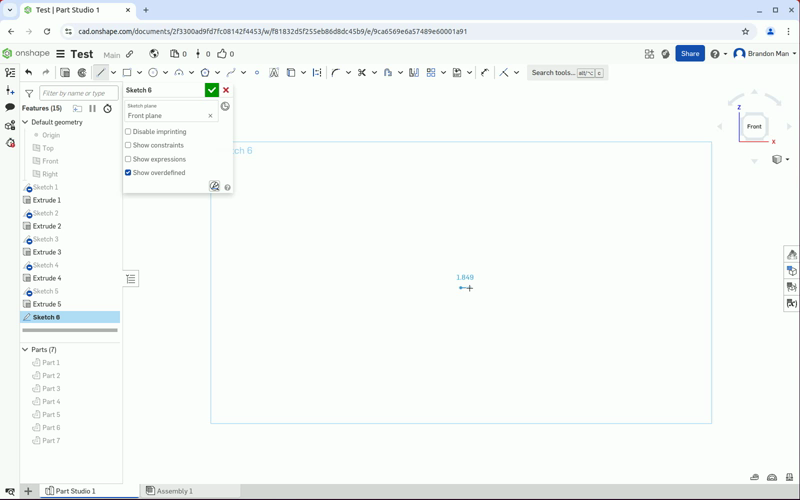
key_up(shift)
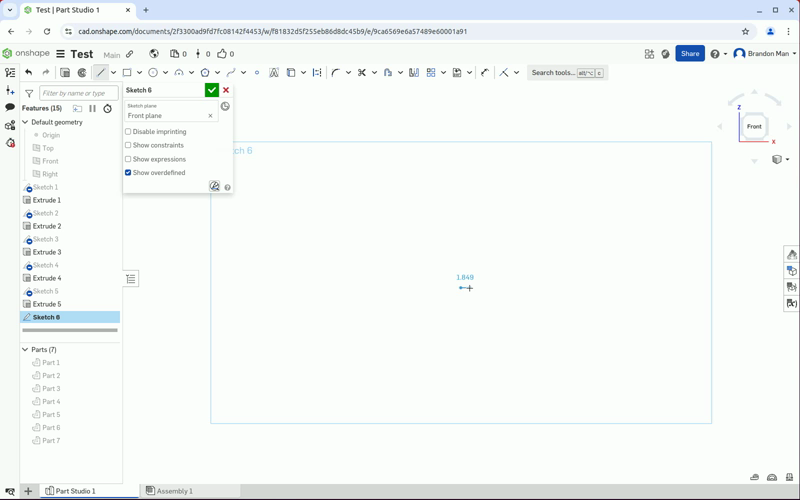
key(esc)
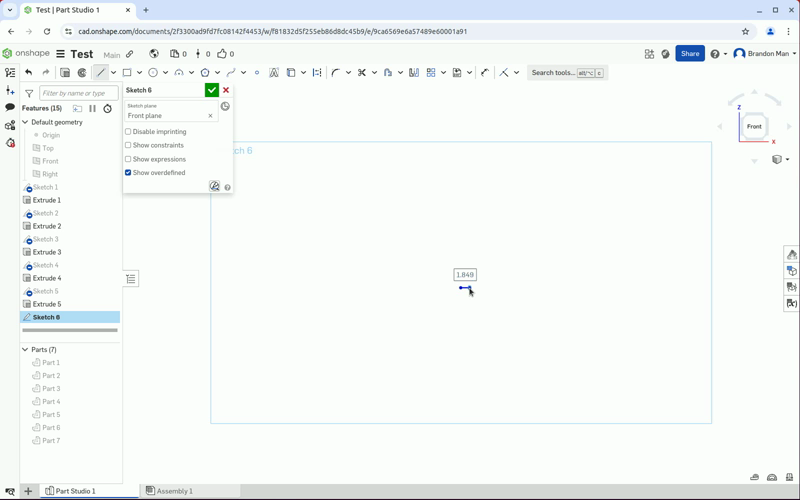
key(a)
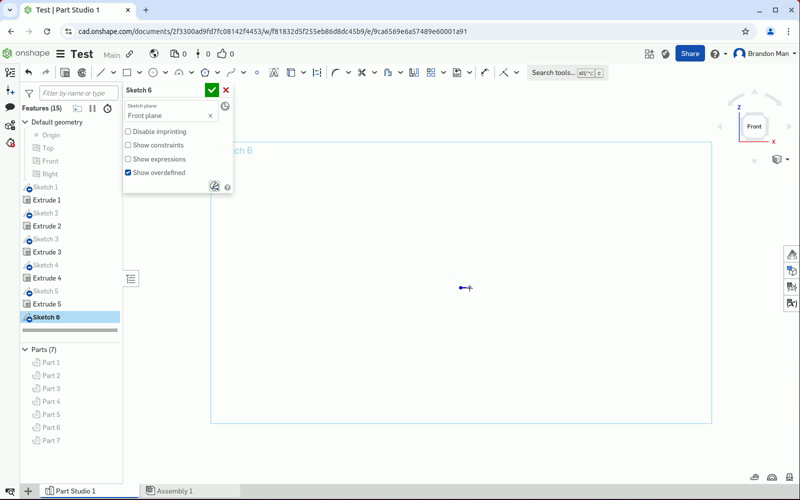
mouse_move(469, 287)
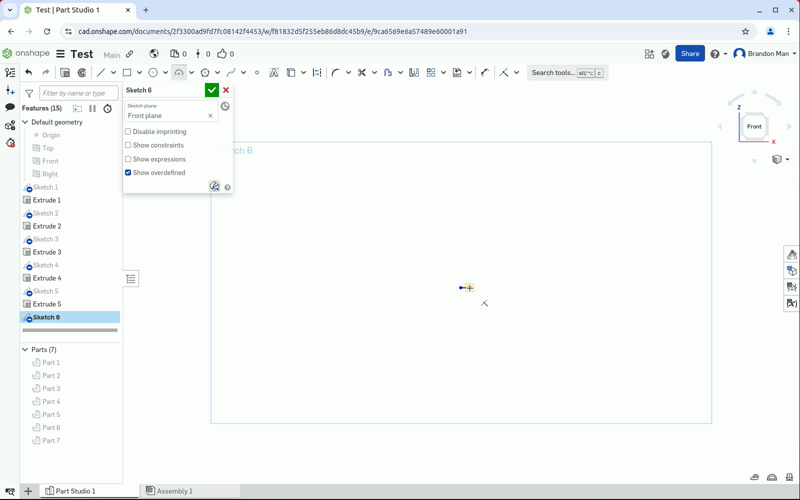
click(469, 287)
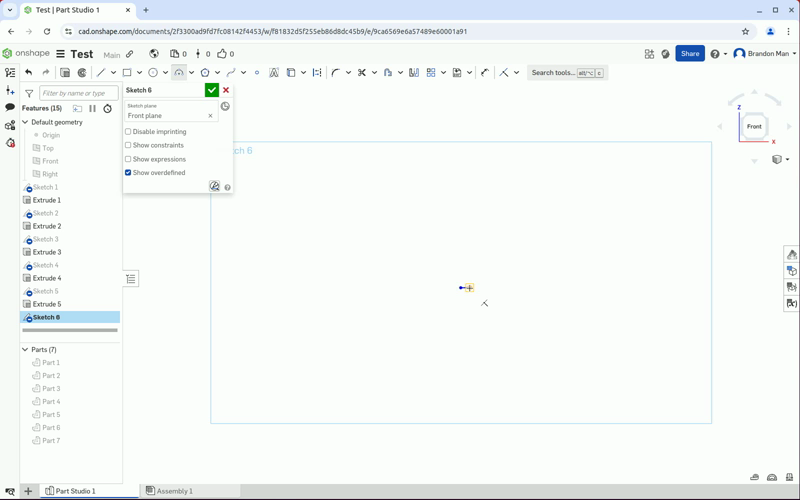
key_down(shift)
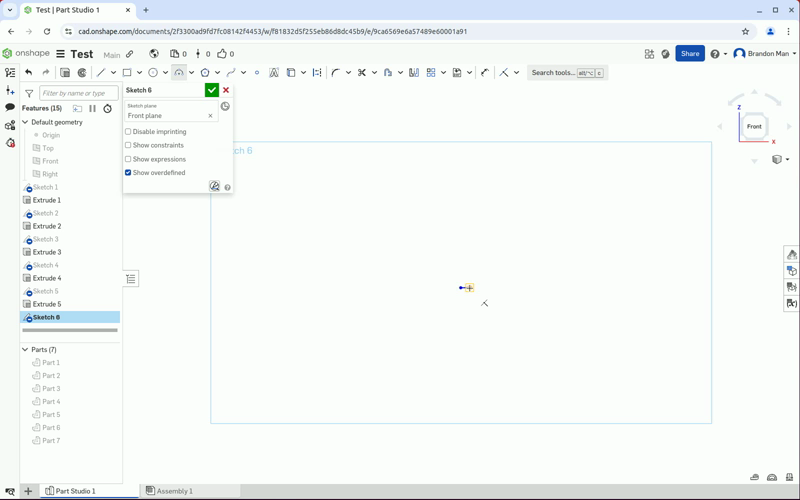
mouse_move(469, 277)
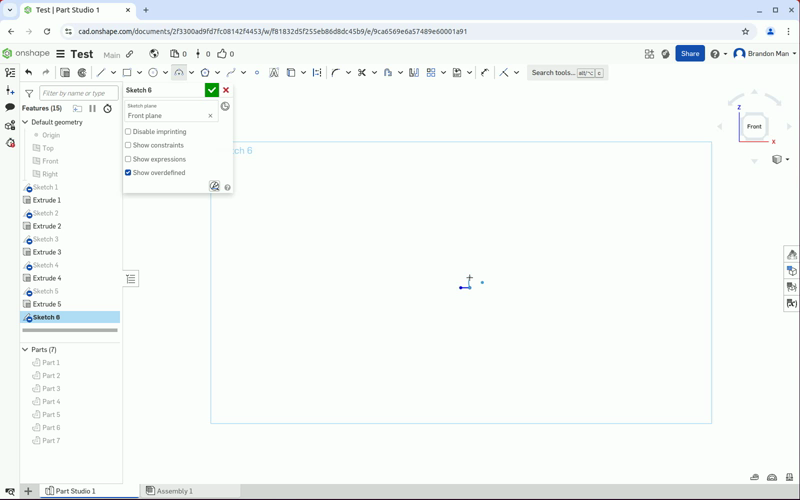
click(469, 277)
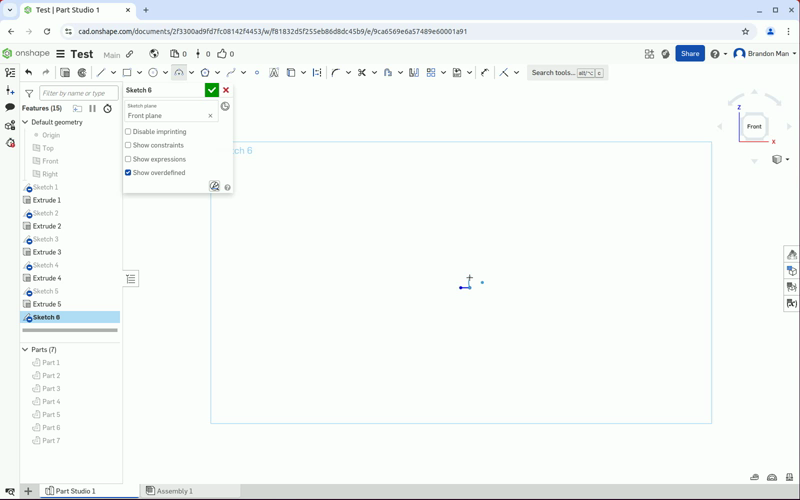
mouse_move(471, 282)
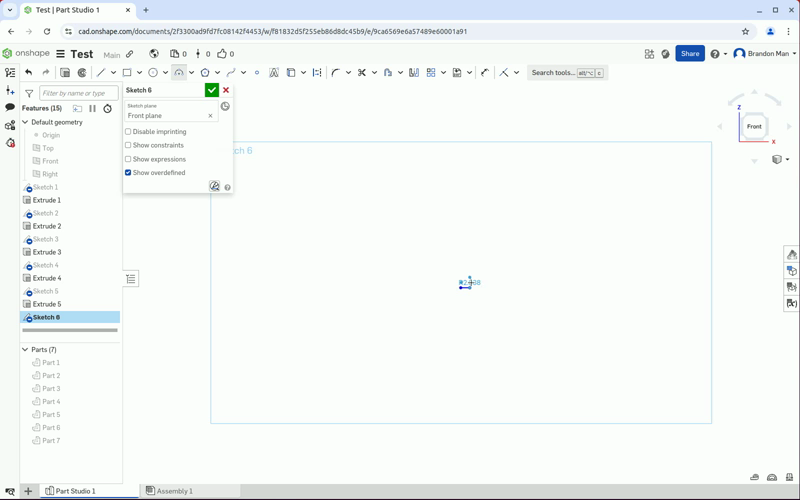
click(471, 282)
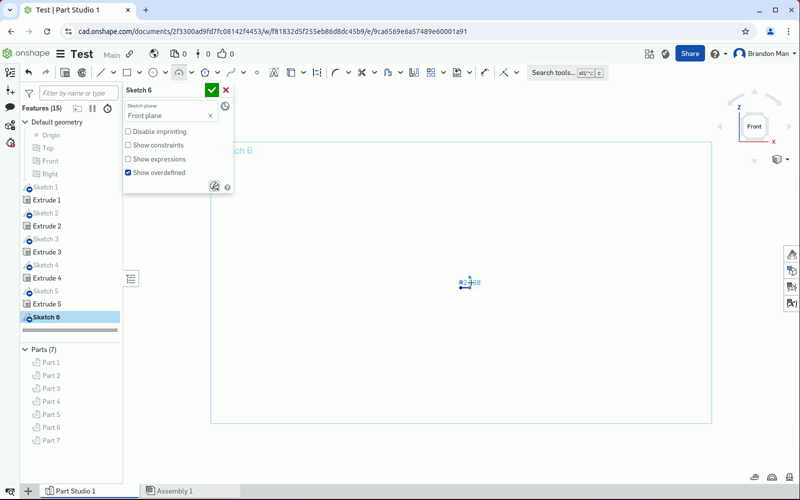
key_up(shift)
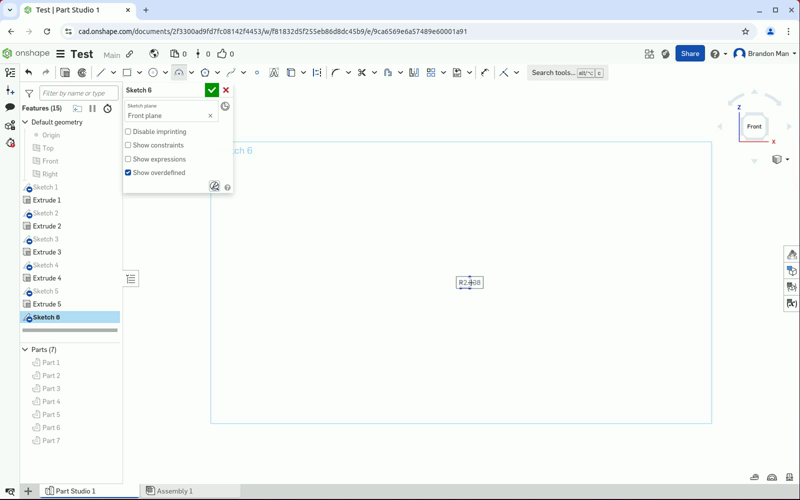
key(esc)
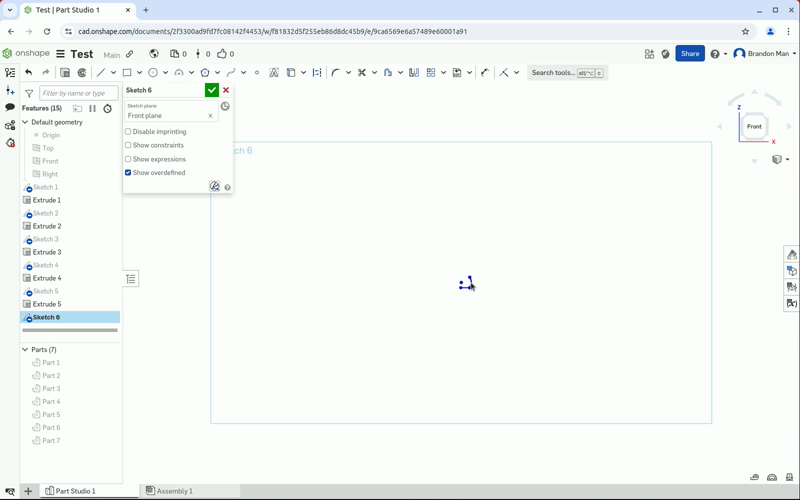
key(l)
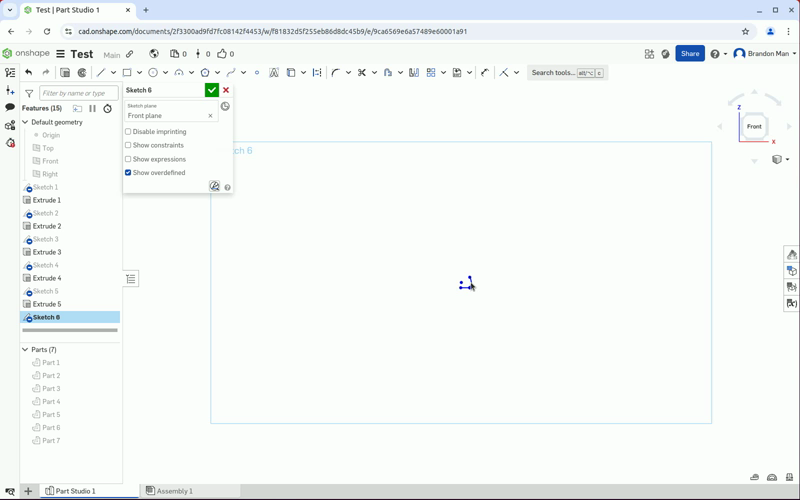
mouse_move(469, 277)
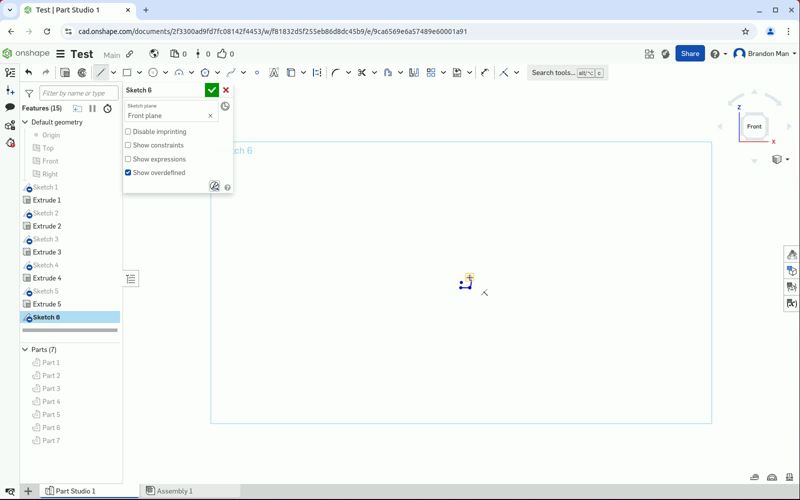
click(469, 277)
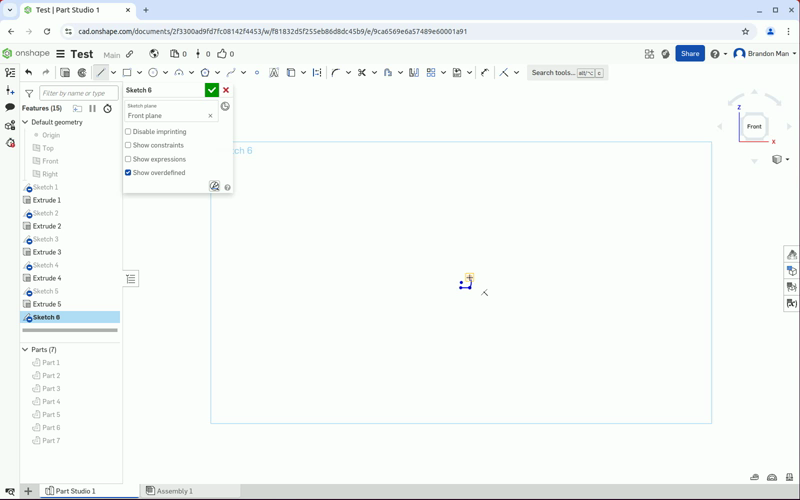
key_down(shift)
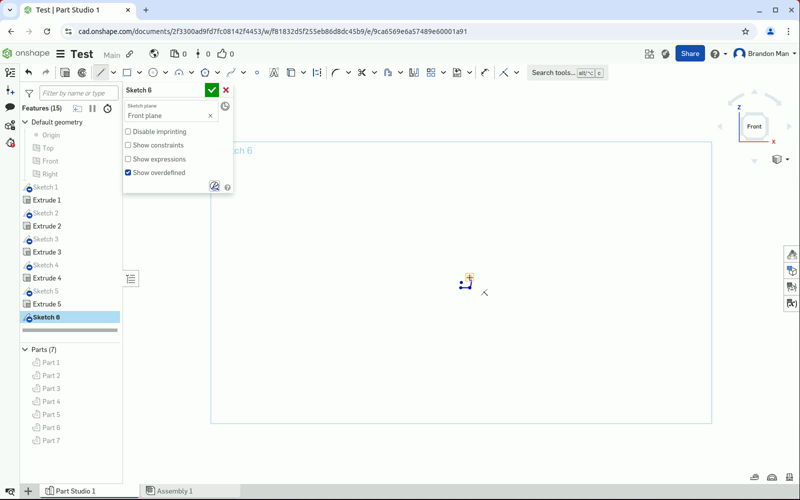
mouse_move(499, 277)
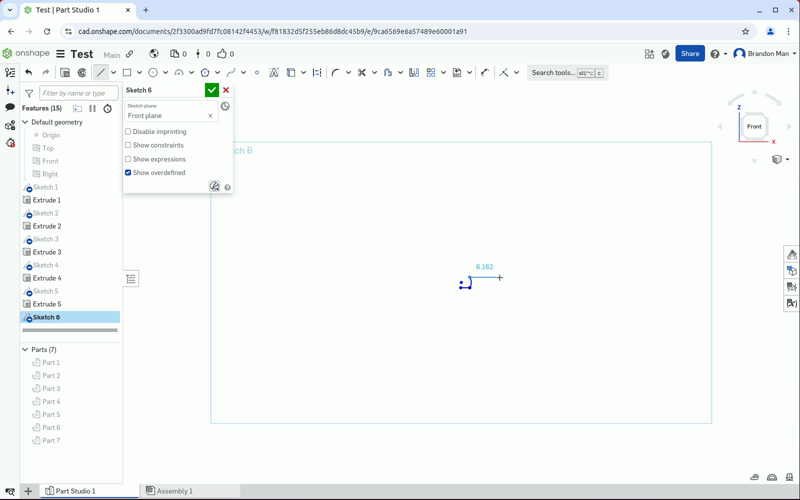
mouse_move(460, 277)
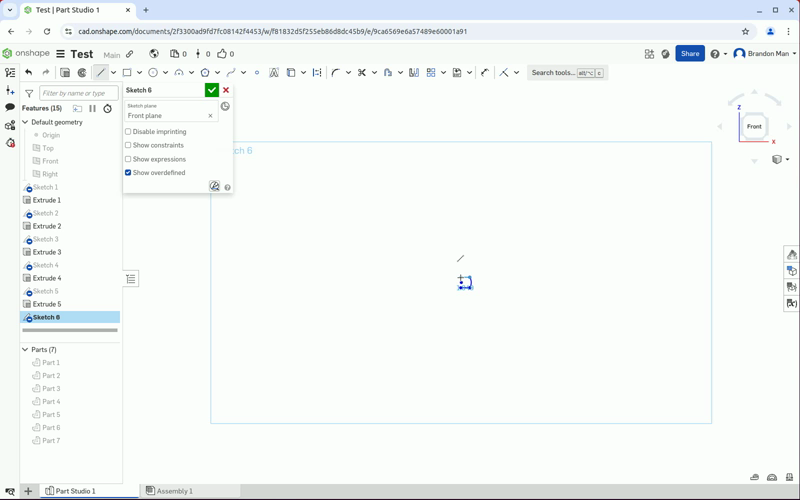
click(460, 277)
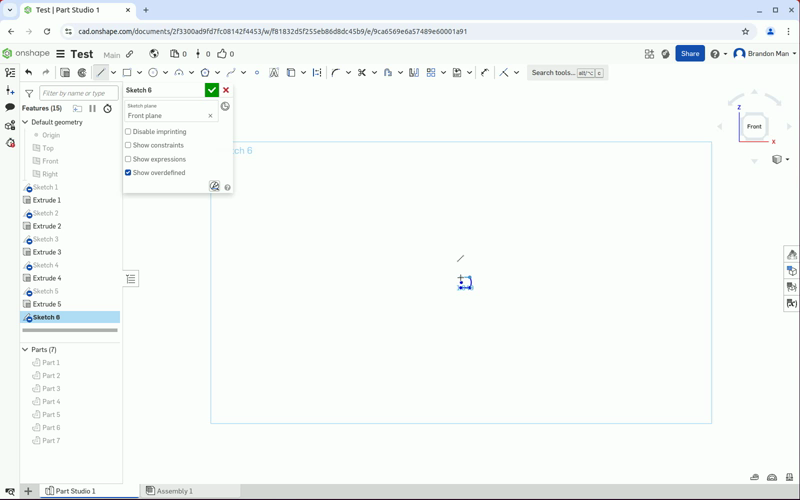
key_up(shift)
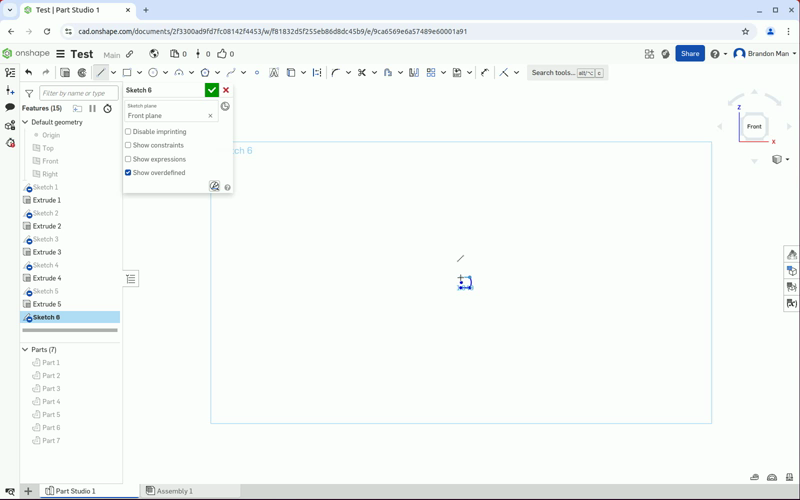
key(esc)
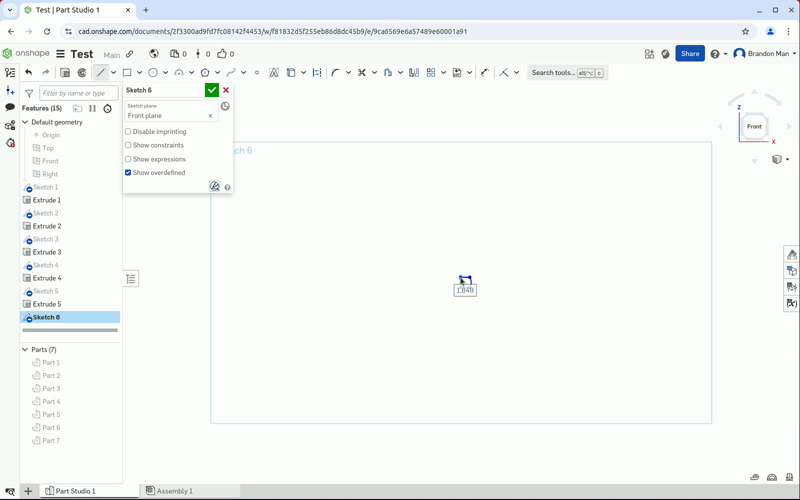
key(a)
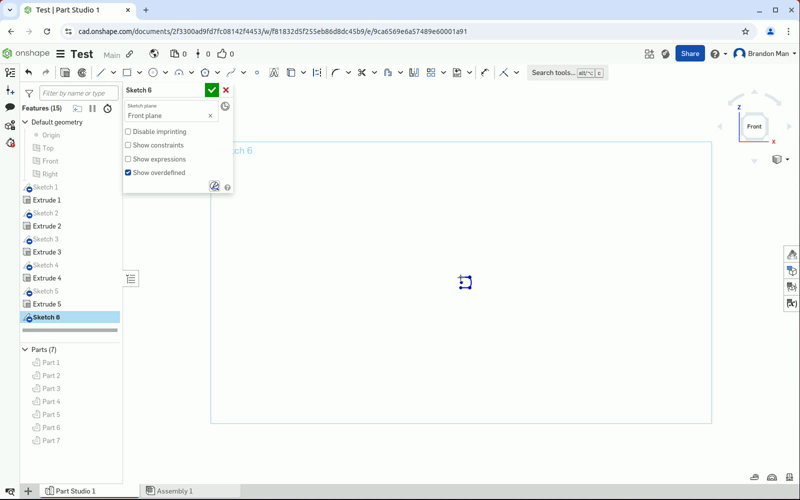
mouse_move(460, 277)
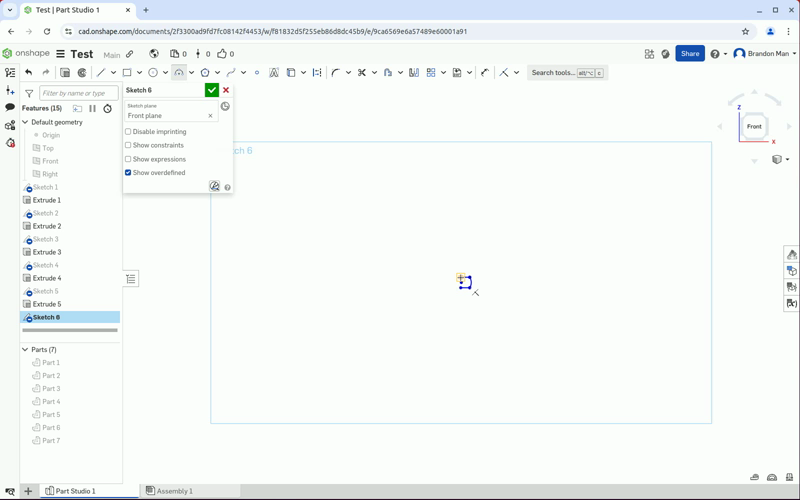
click(460, 277)
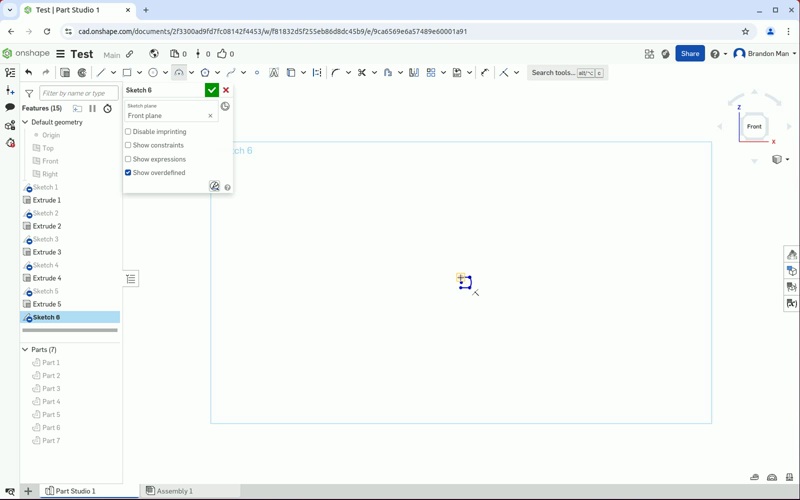
mouse_move(460, 287)
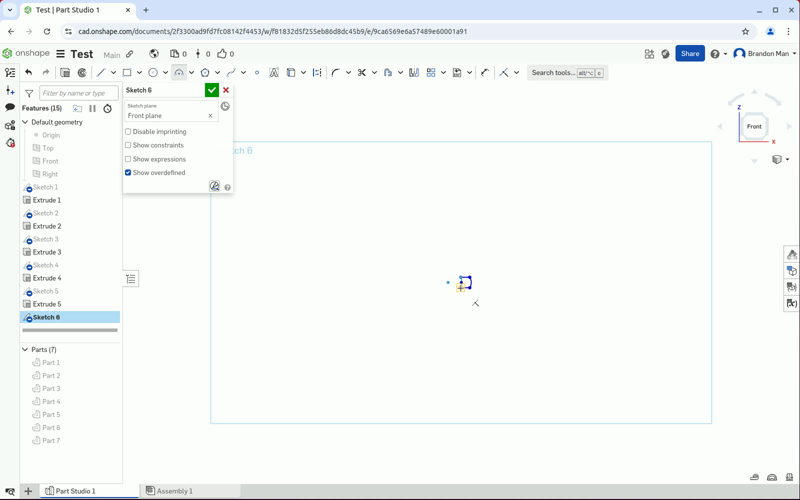
click(460, 287)
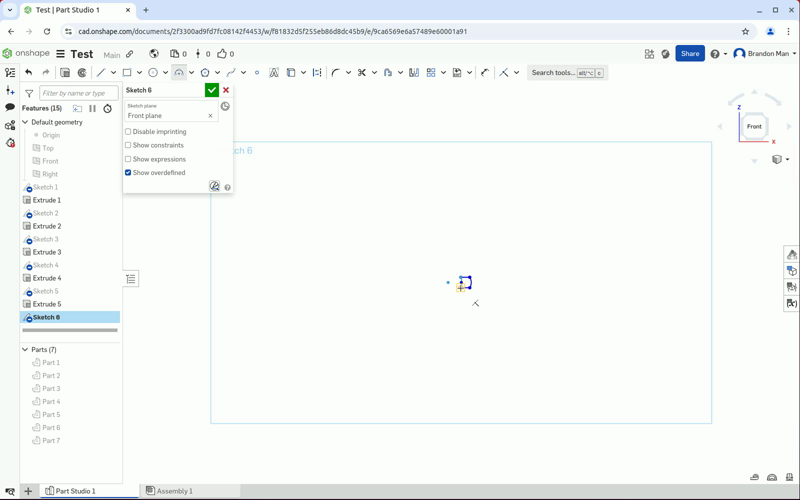
key_down(shift)
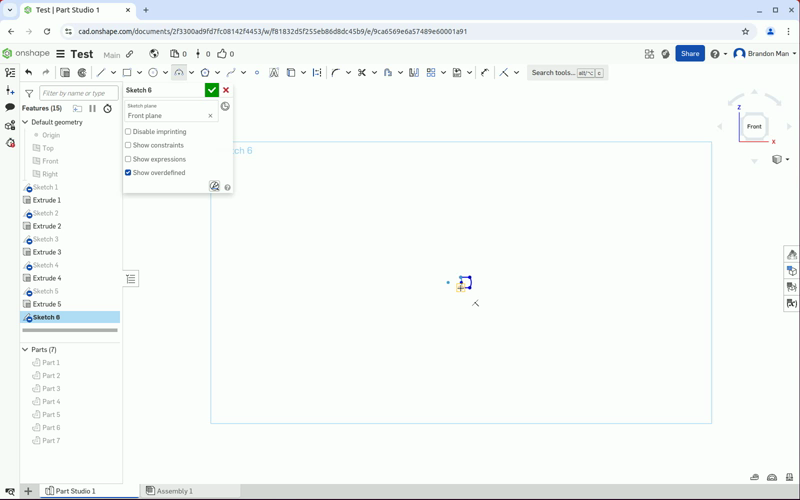
mouse_move(465, 282)
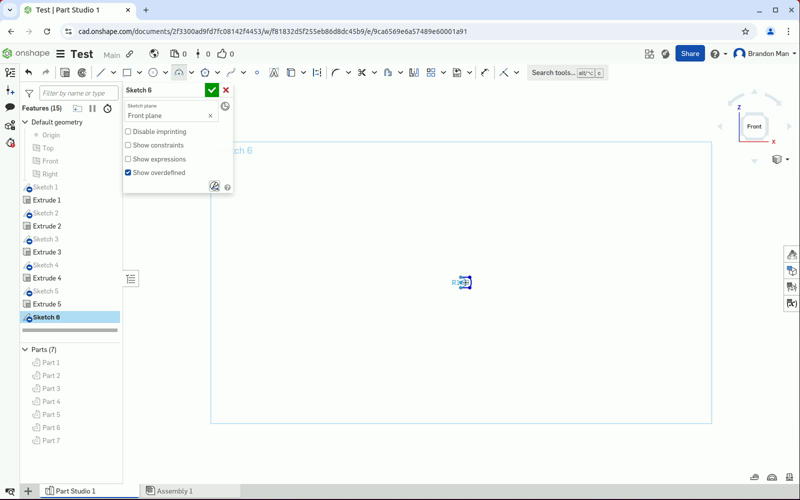
click(465, 282)
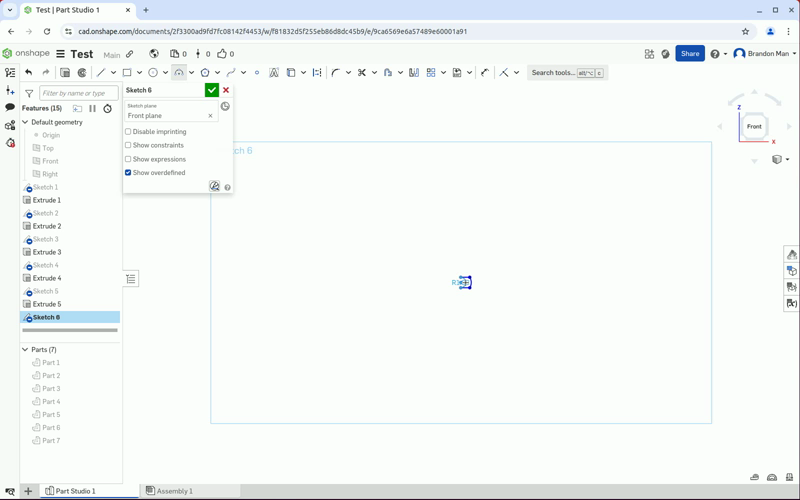
key_up(shift)
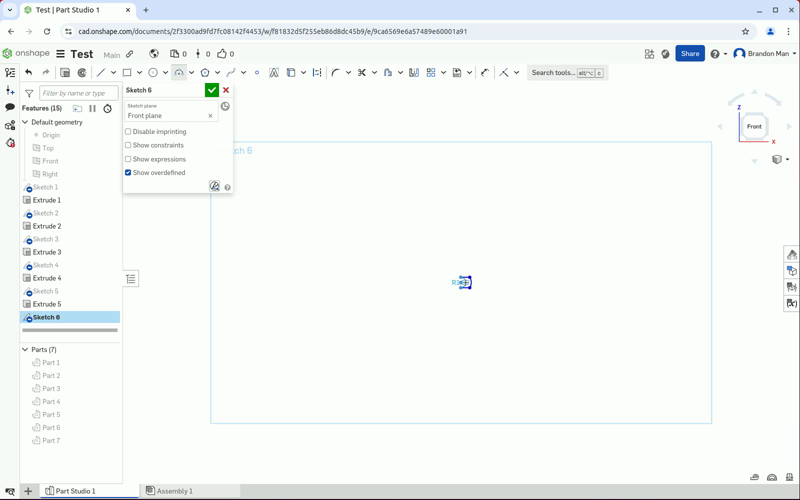
key(esc)
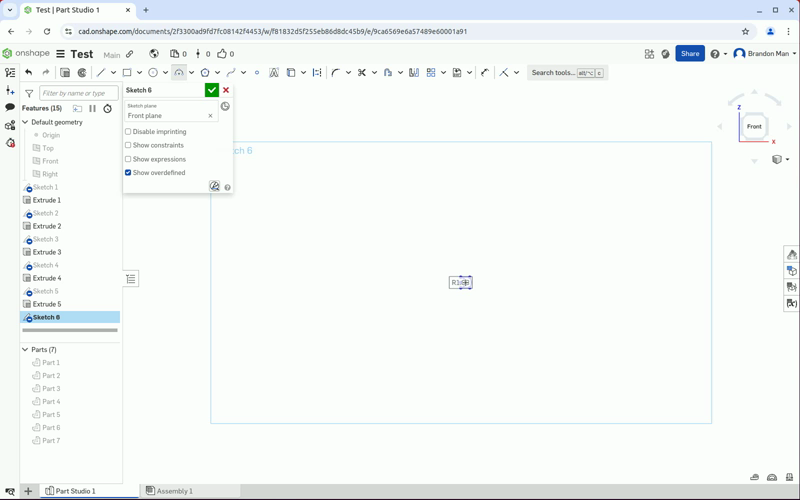
mouse_move(463, 281)
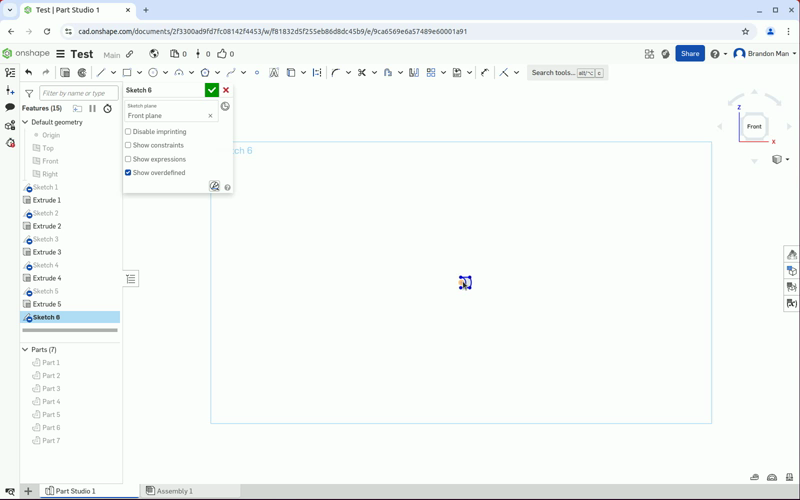
scroll(6)
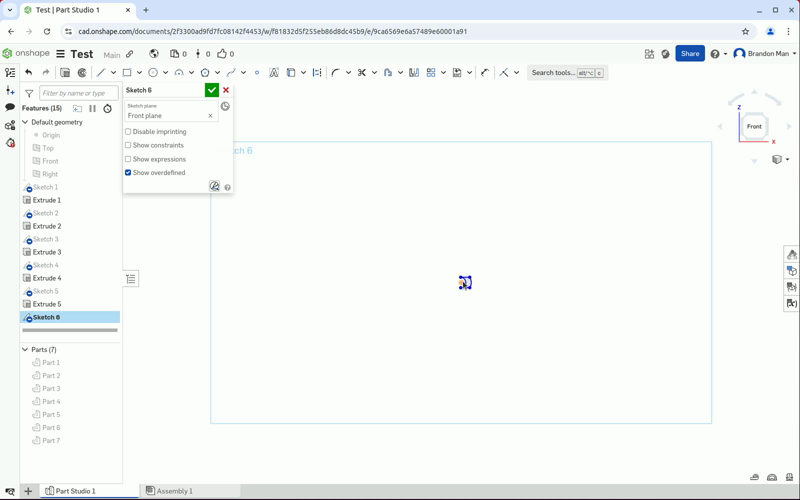
scroll(6)
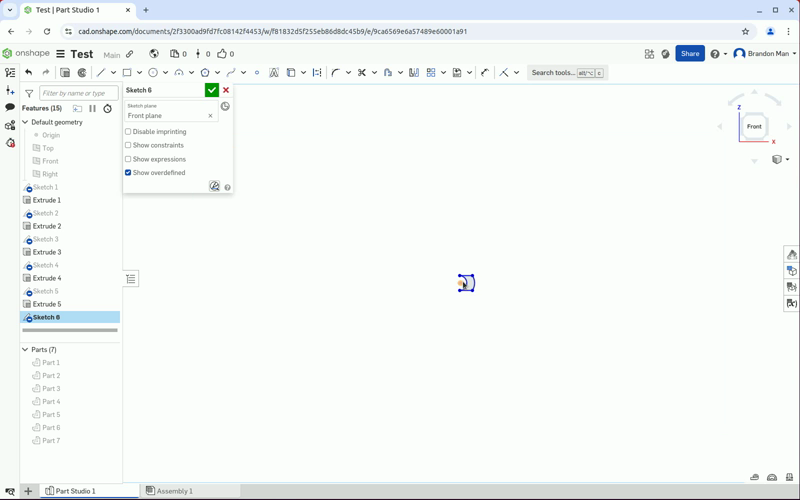
scroll(6)
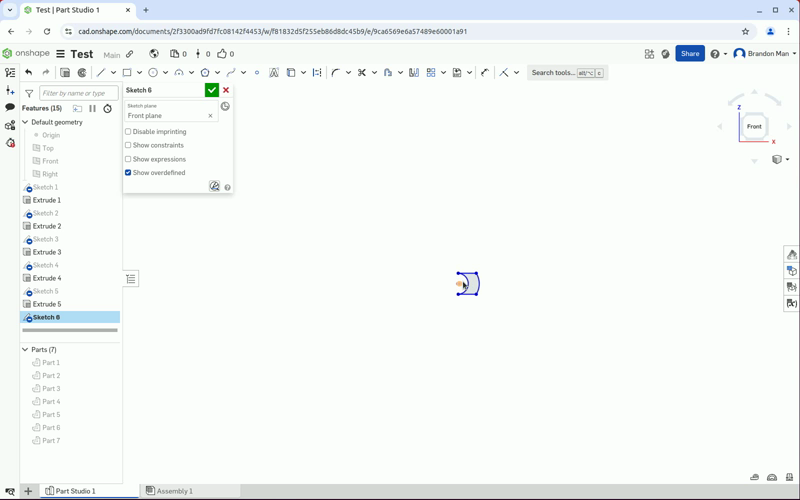
scroll(6)
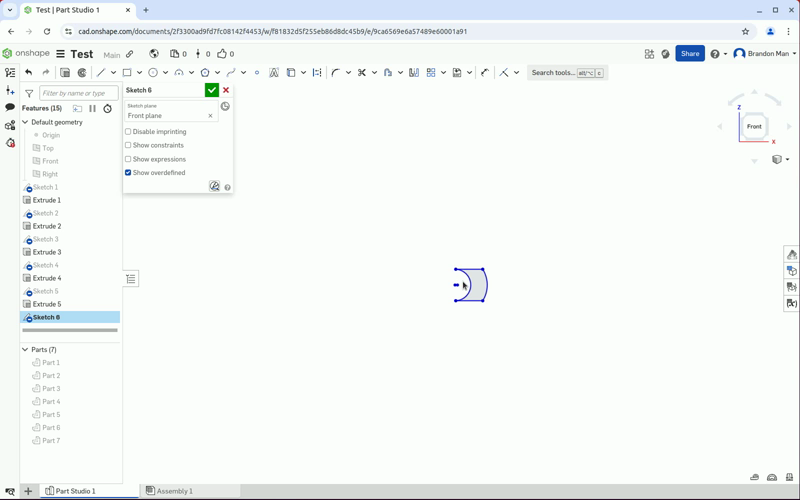
scroll(6)
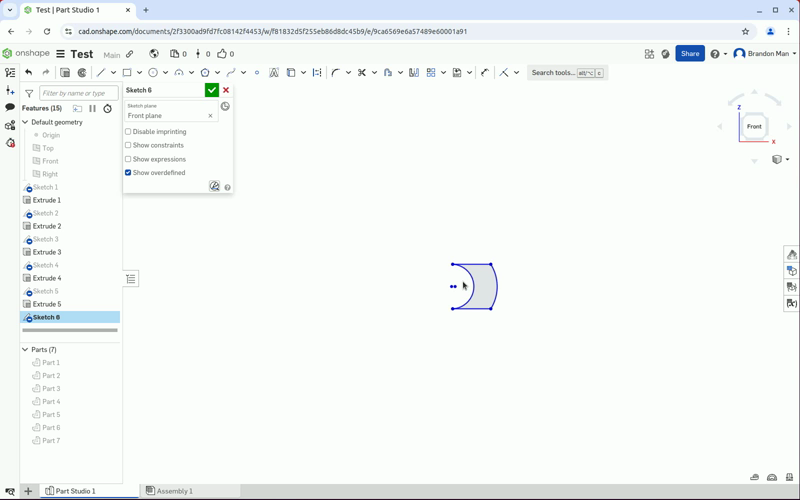
scroll(6)
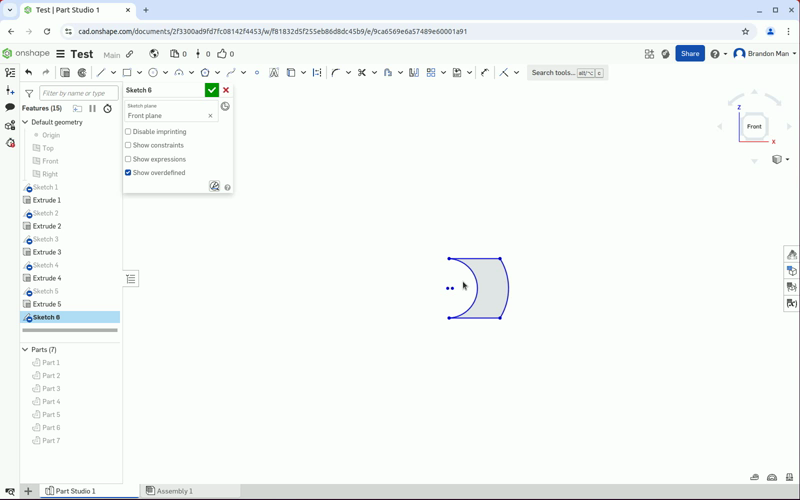
scroll(6)
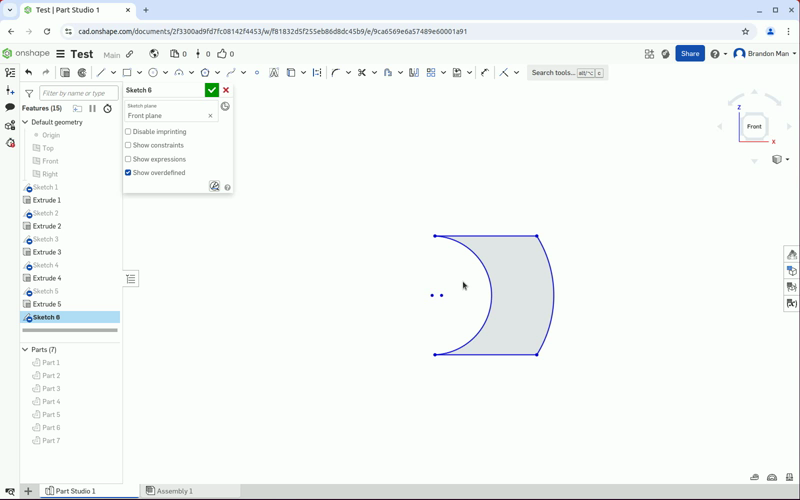
click(463, 281)
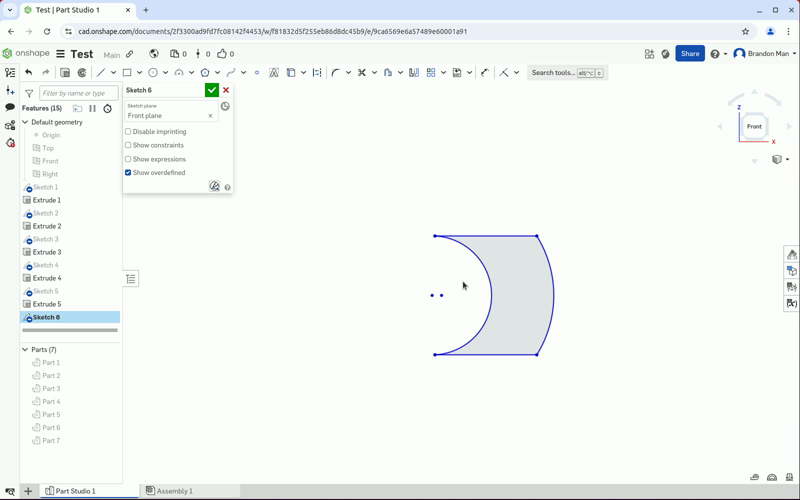
scroll(-6)
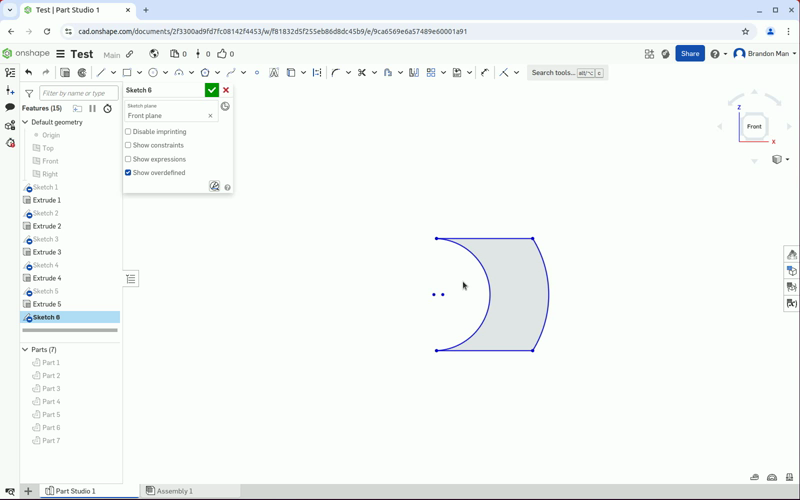
scroll(-6)
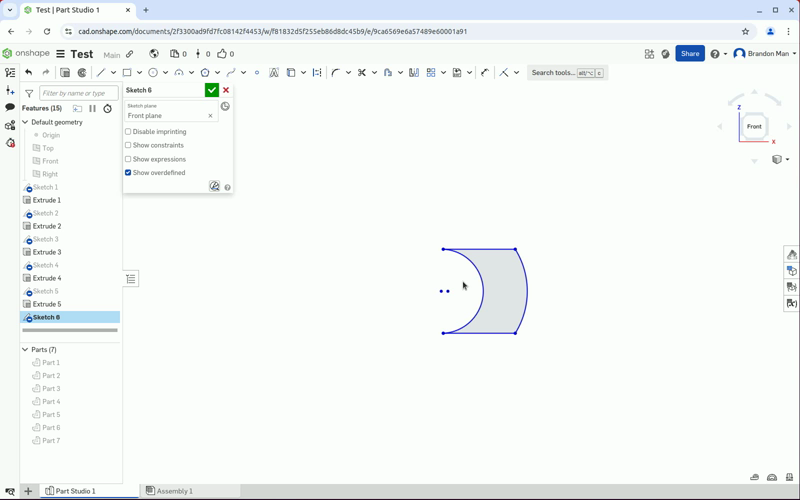
scroll(-6)
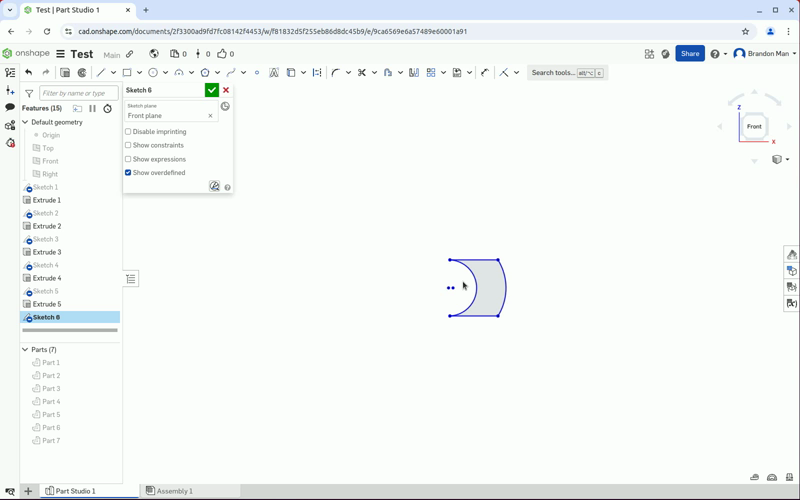
scroll(-6)
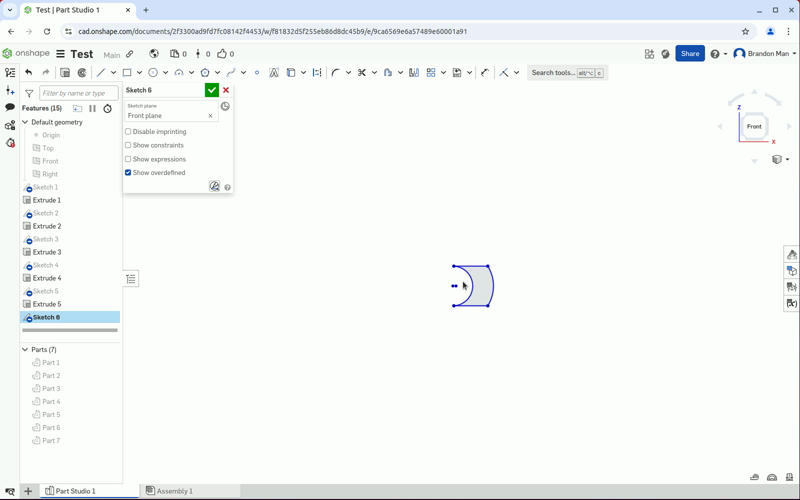
scroll(-6)
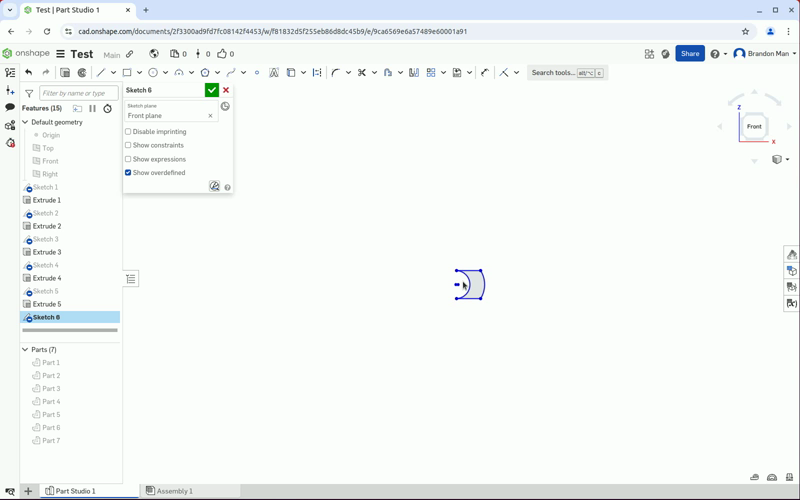
scroll(-6)
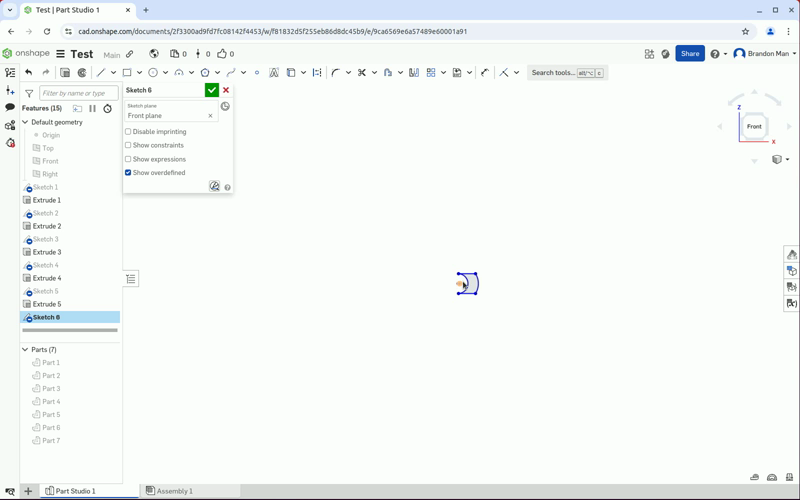
scroll(-6)
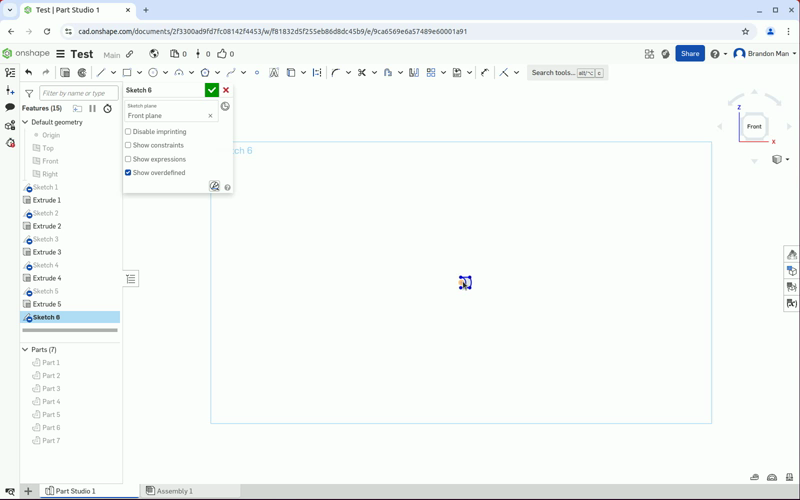
mouse_move(73, 352)
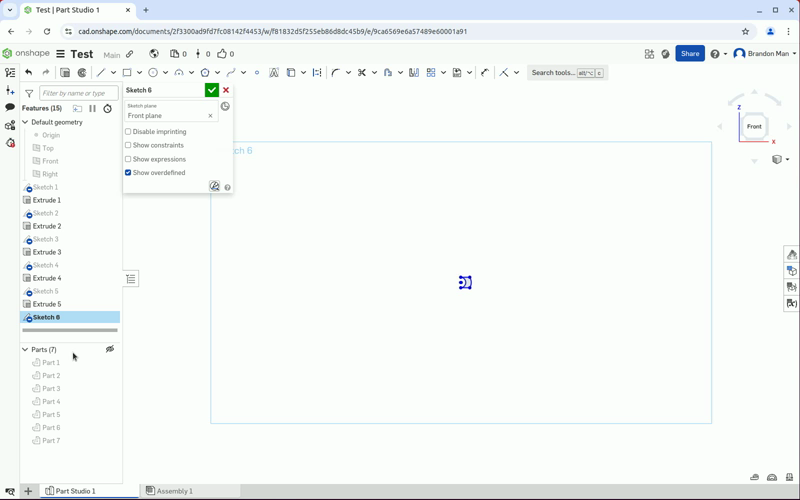
key(shift+y)
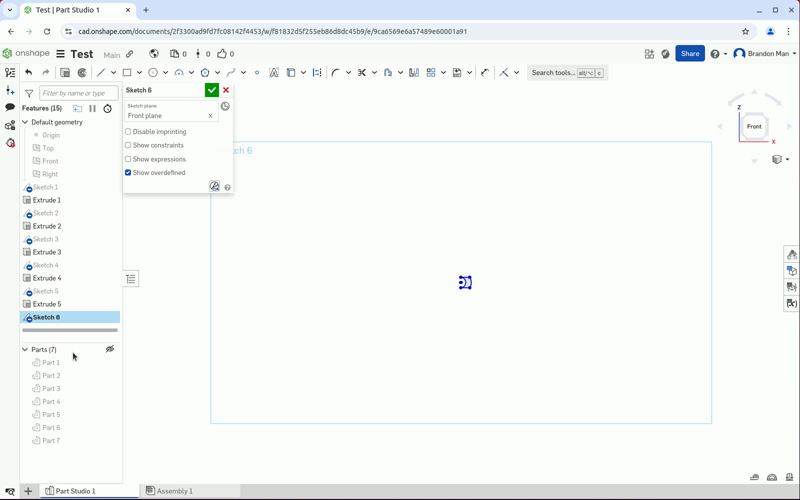
key(shift+e)
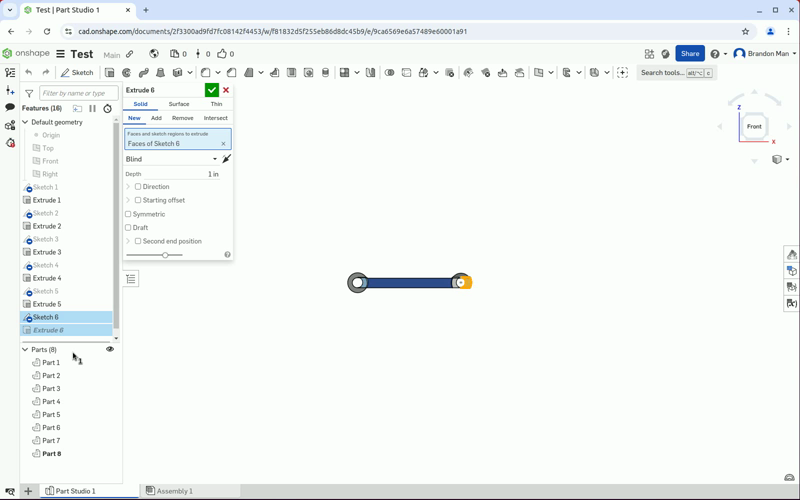
mouse_move(143, 106)
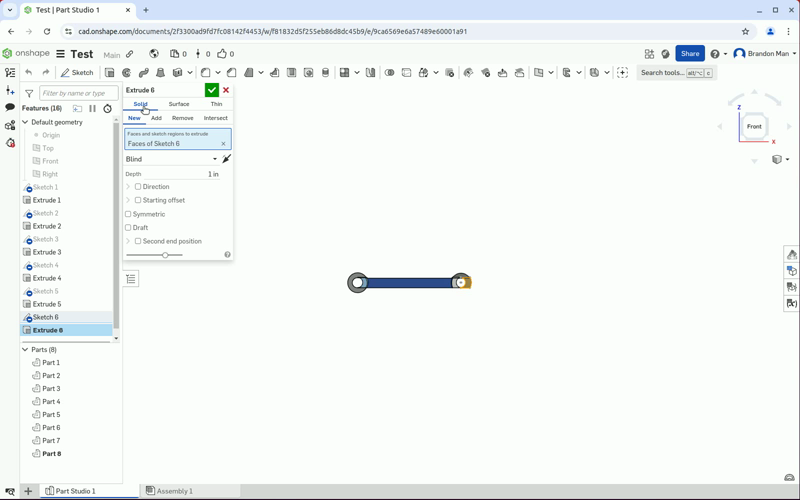
click(143, 106)
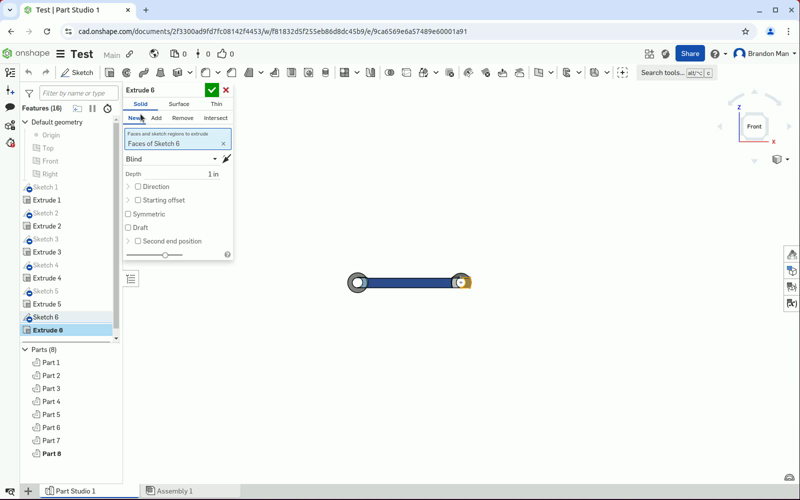
mouse_move(137, 120)
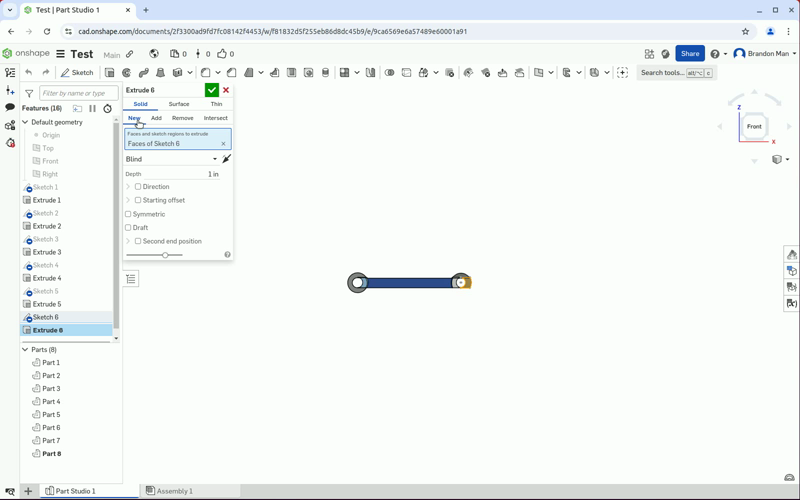
click(137, 120)
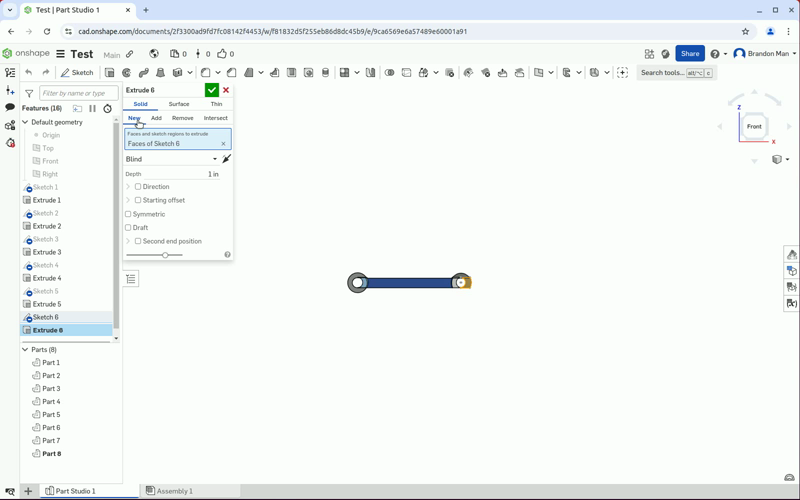
key(tab, 4)
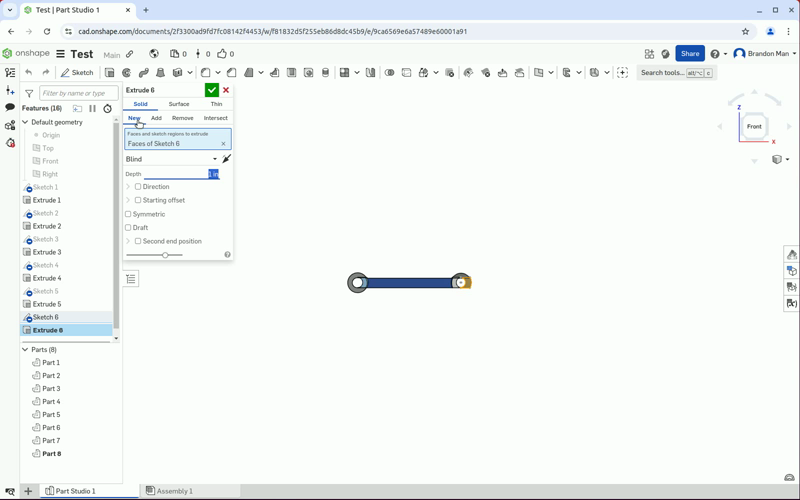
text(1.685)
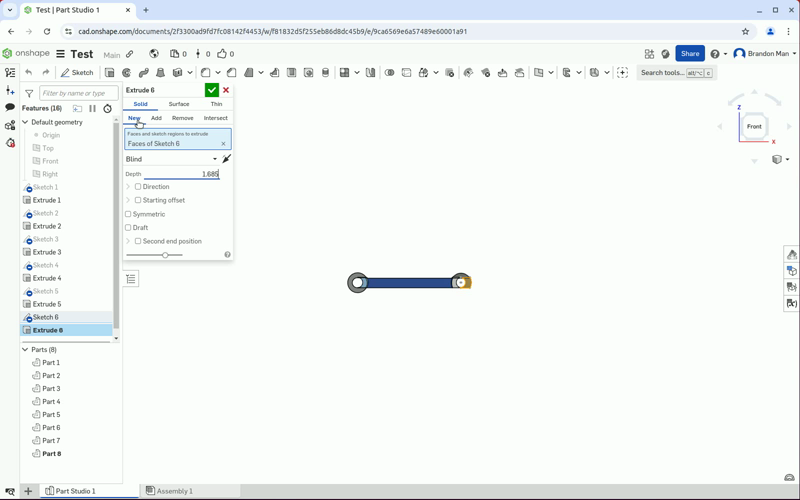
key(enter)
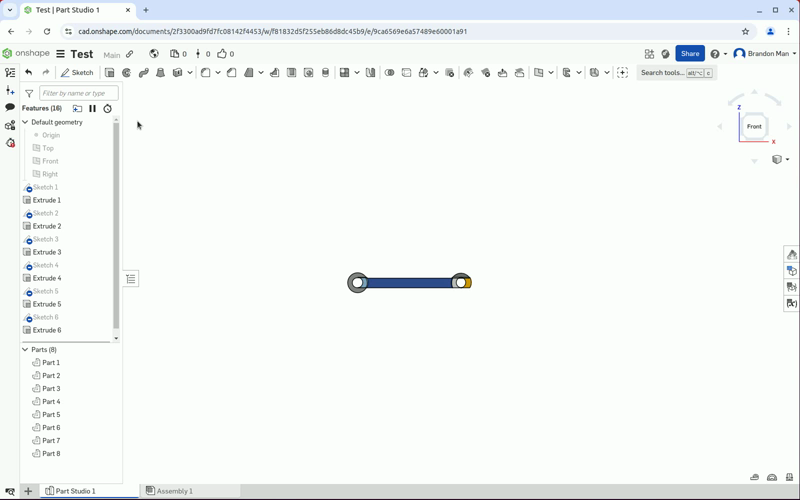
key(shift+h)
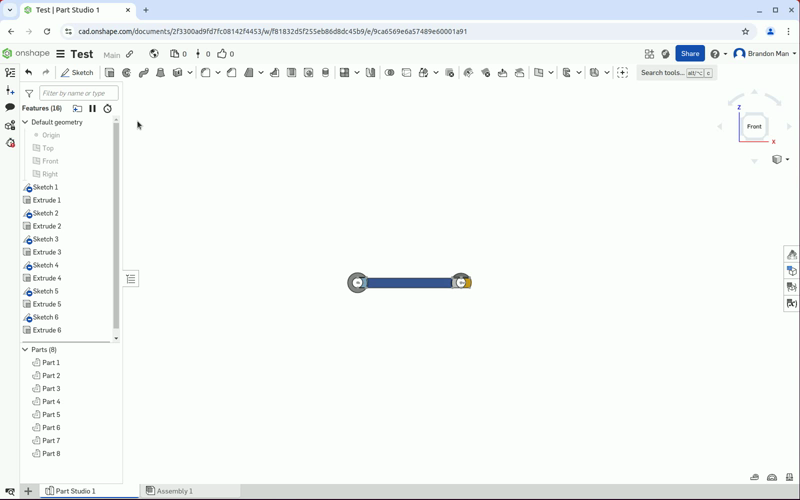
key(shift+h)
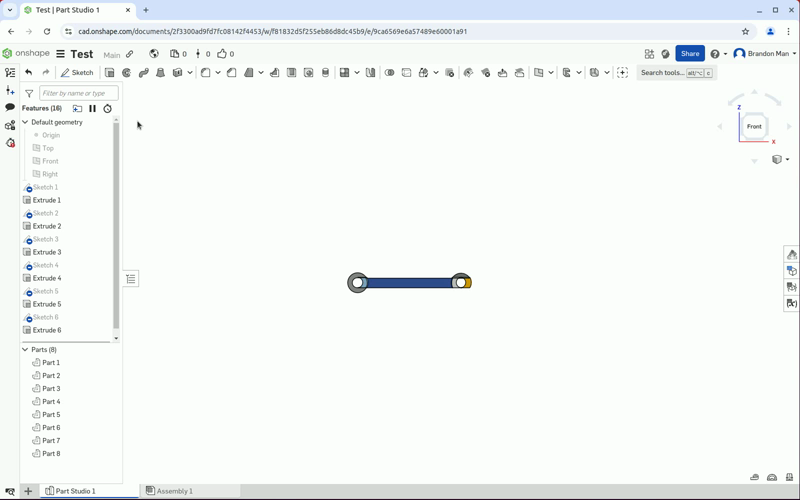
mouse_move(69, 189)
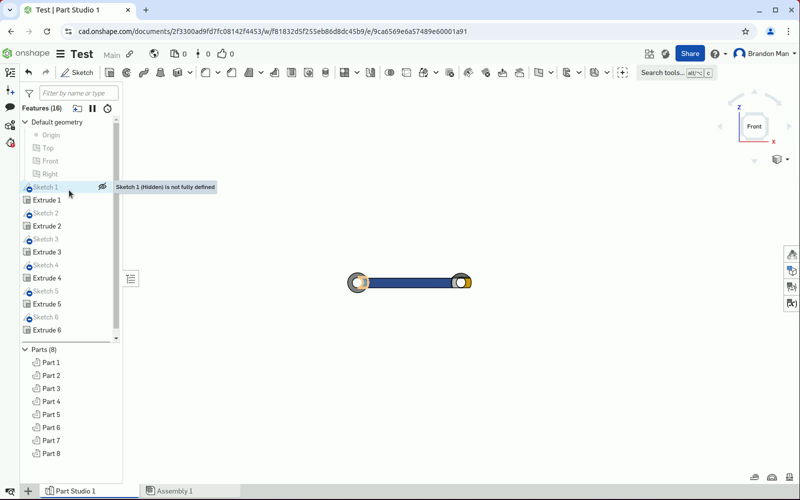
click(69, 189)
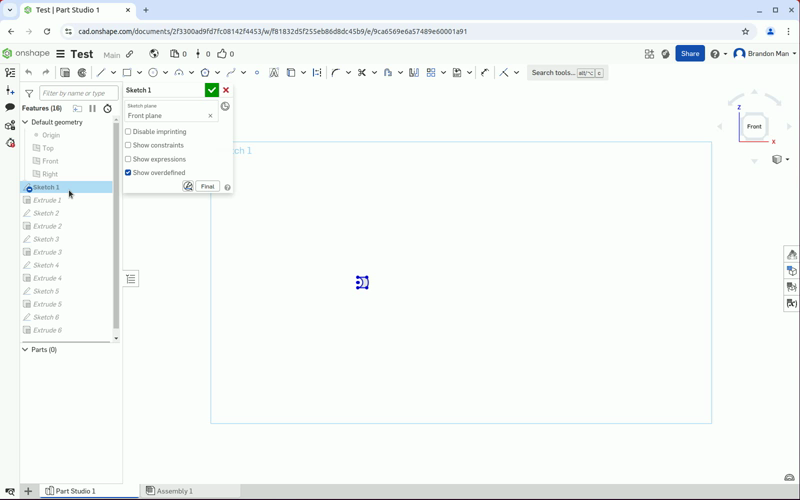
mouse_move(229, 92)
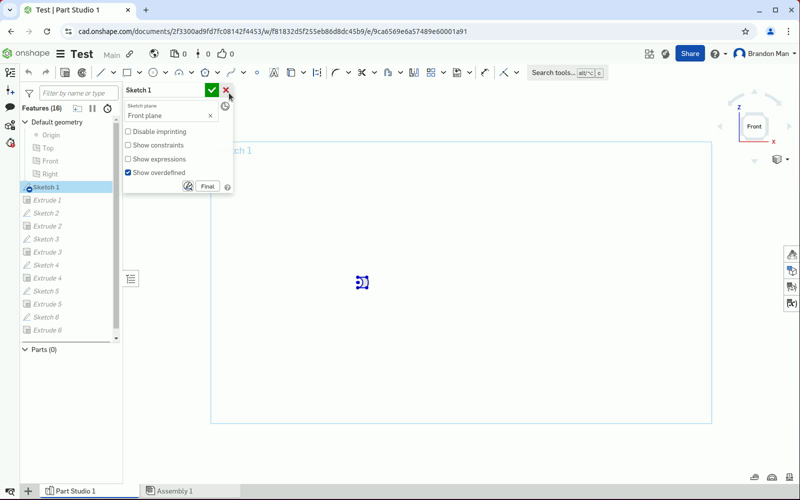
click(229, 92)
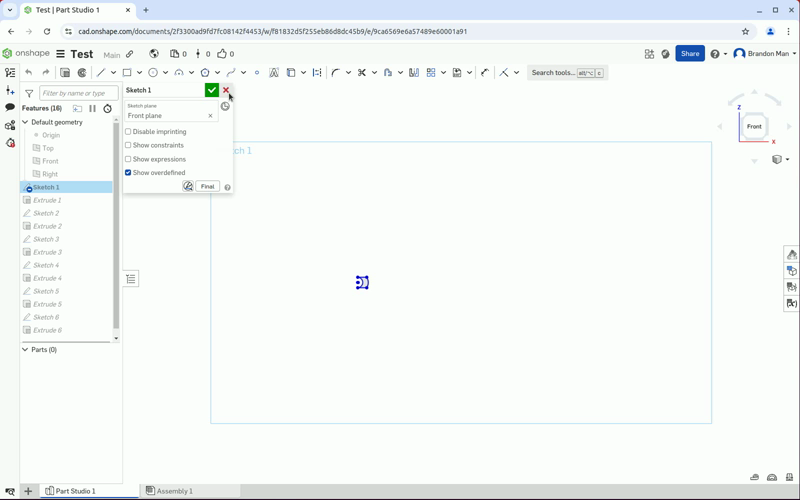
key(shift+s)
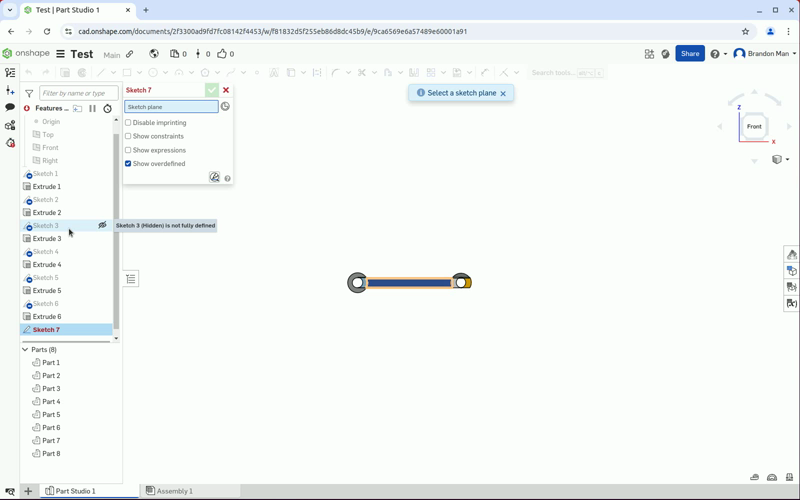
scroll(3)
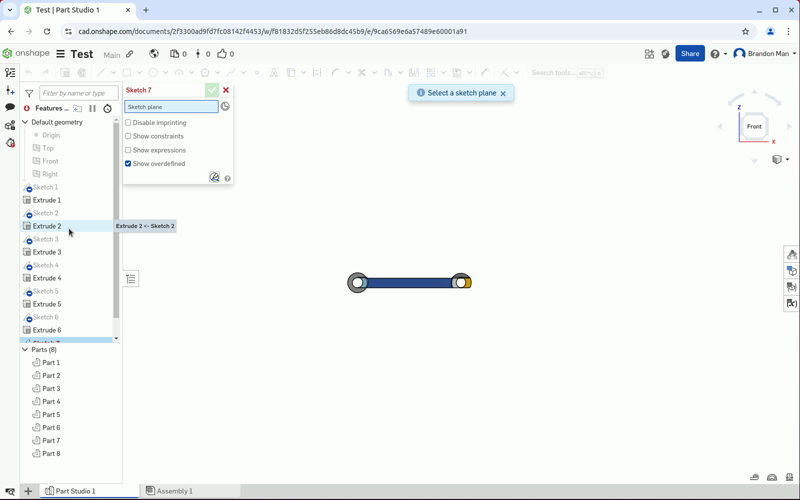
mouse_move(69, 163)
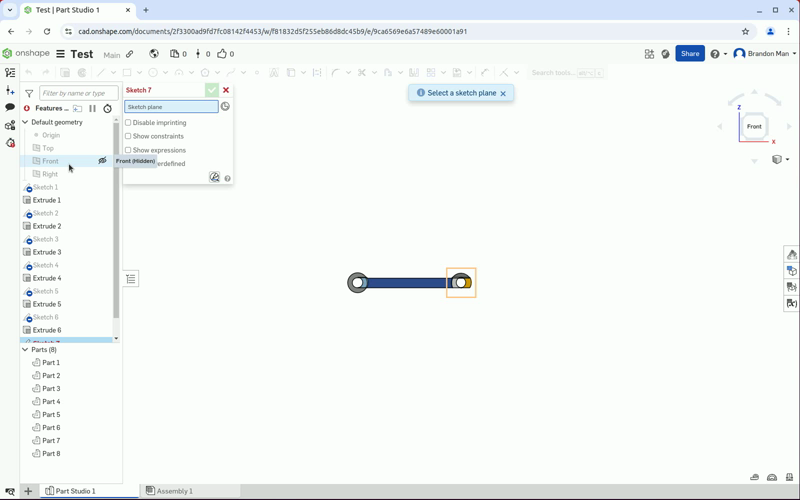
click(69, 163)
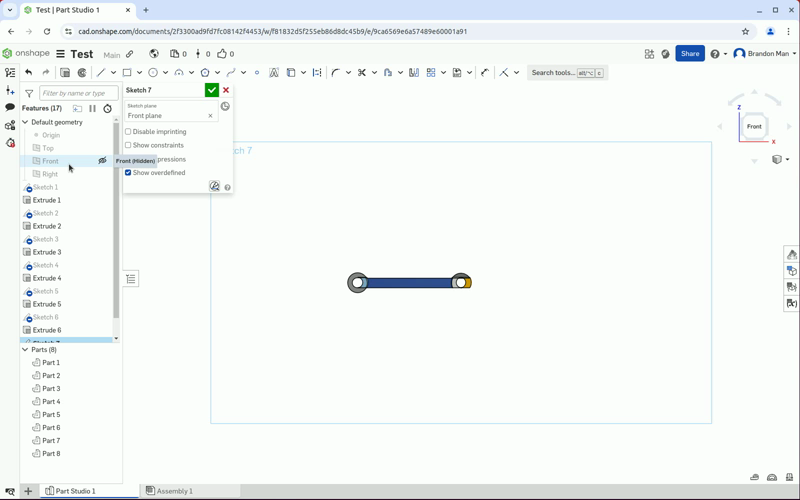
mouse_move(73, 352)
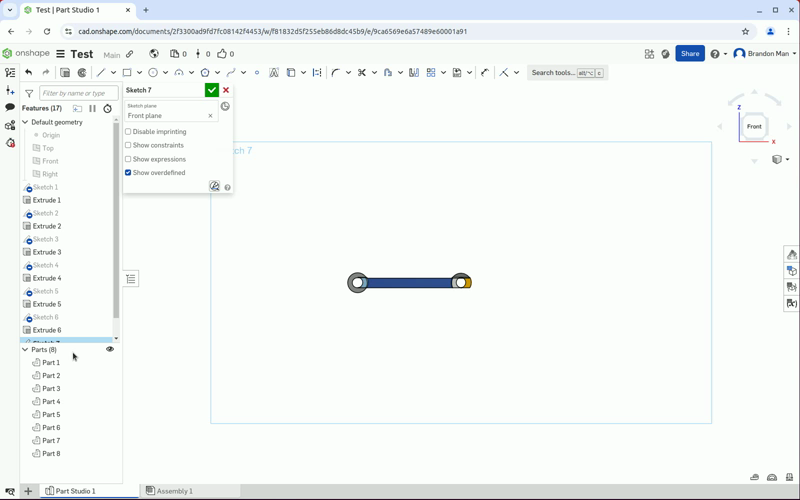
key(y)
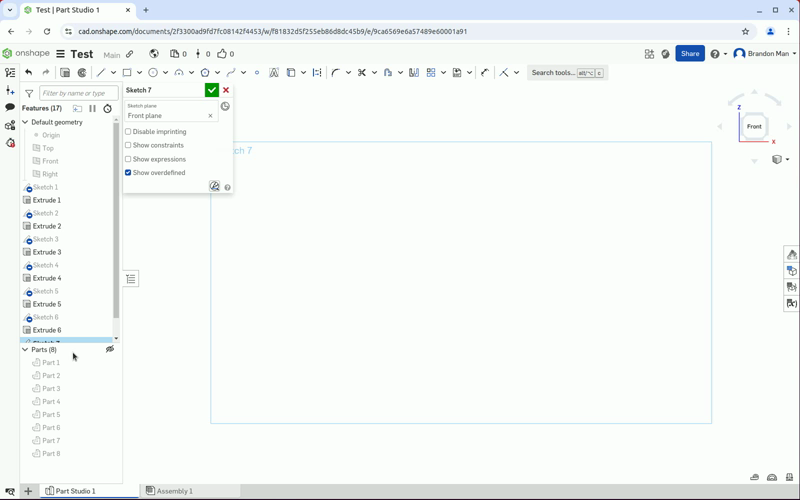
key(a)
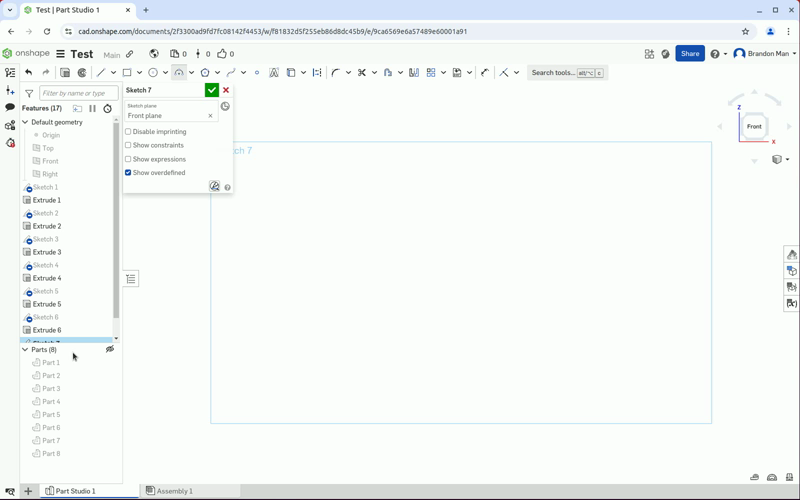
key_down(shift)
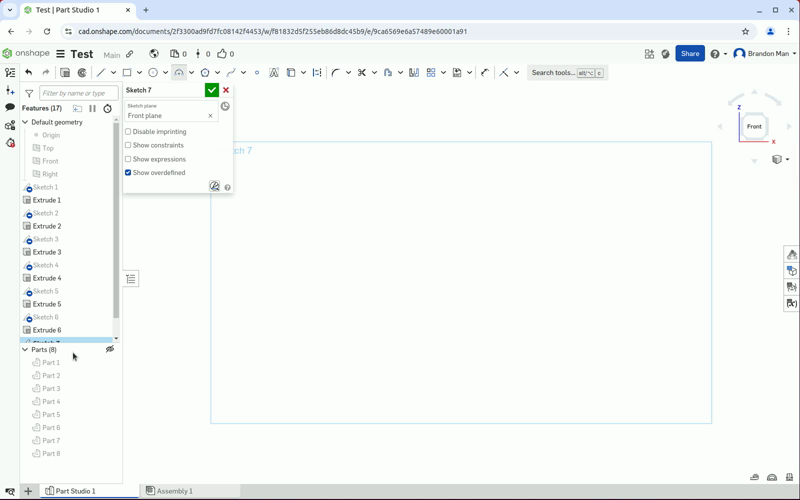
mouse_move(452, 287)
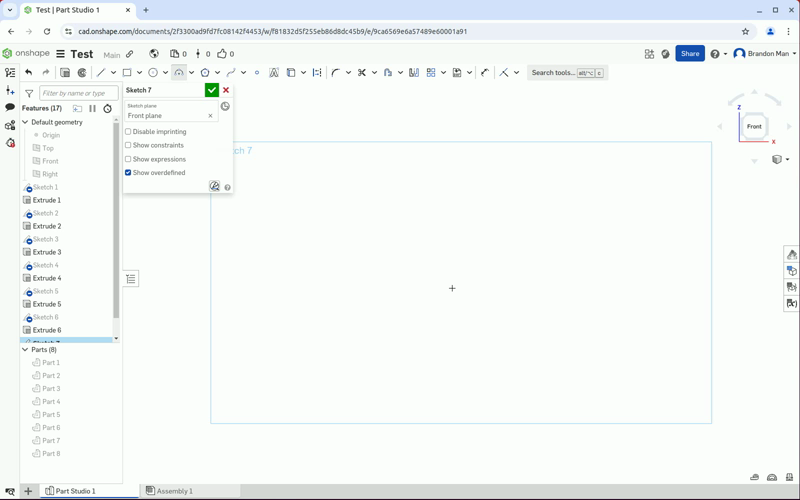
click(452, 287)
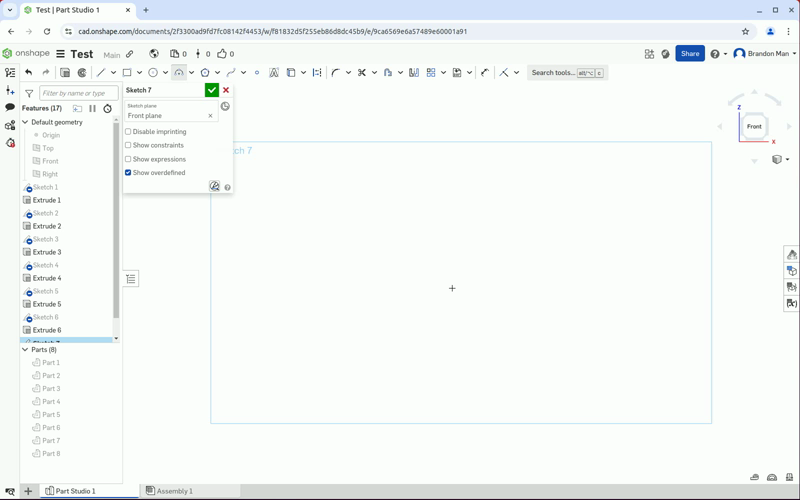
key_up(shift)
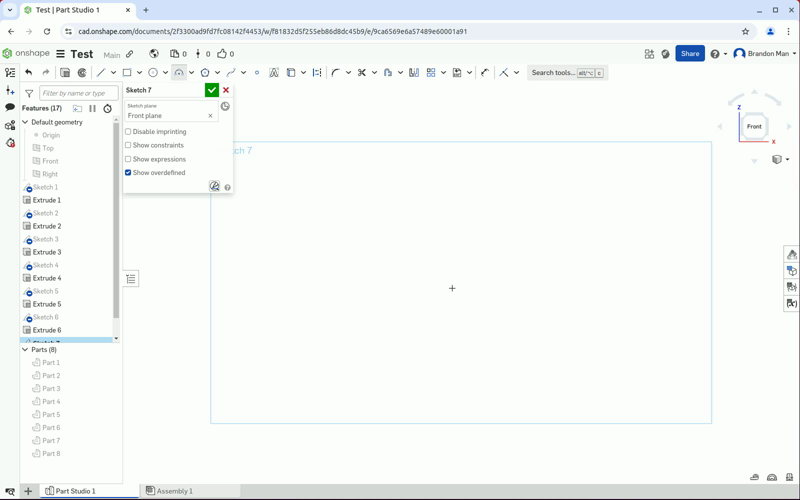
key_down(shift)
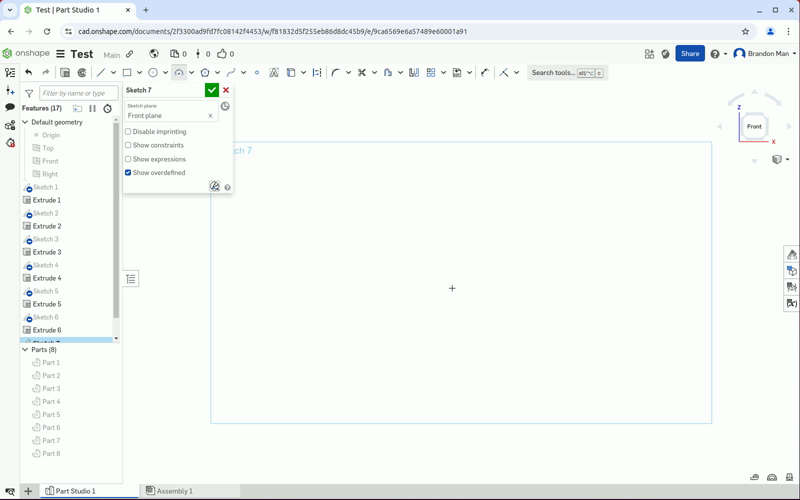
mouse_move(469, 287)
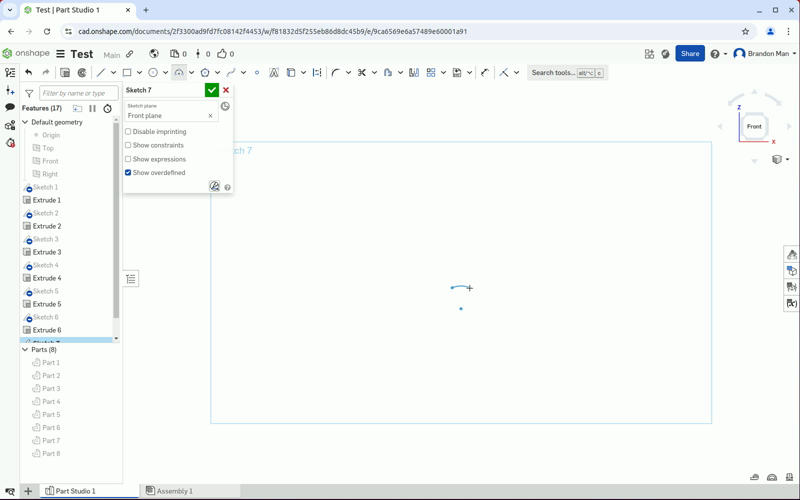
click(469, 287)
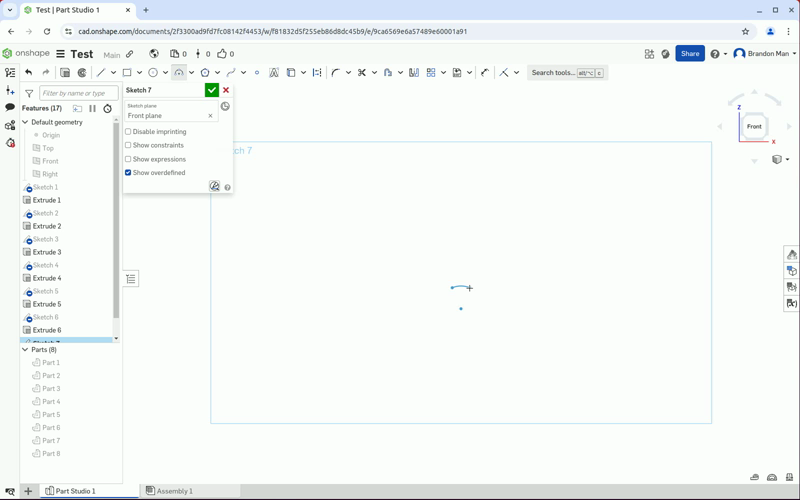
mouse_move(461, 292)
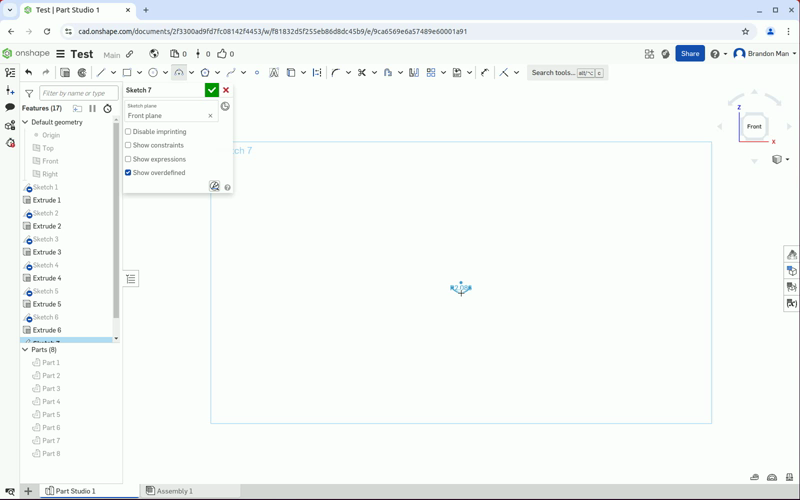
click(461, 292)
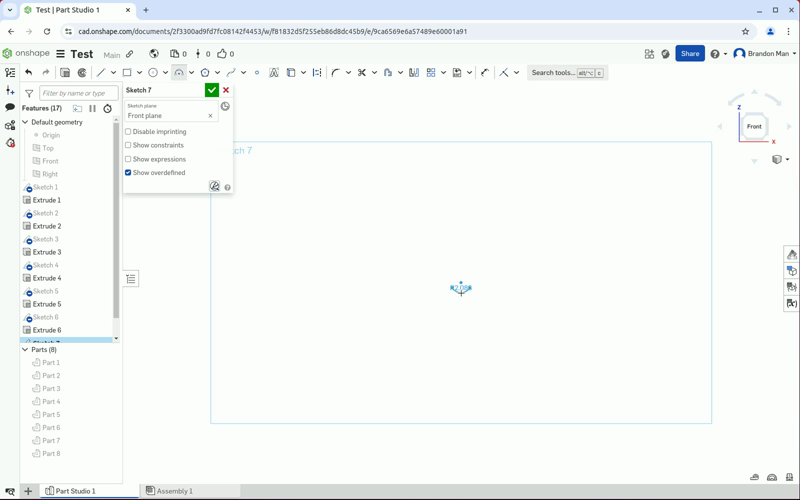
key_up(shift)
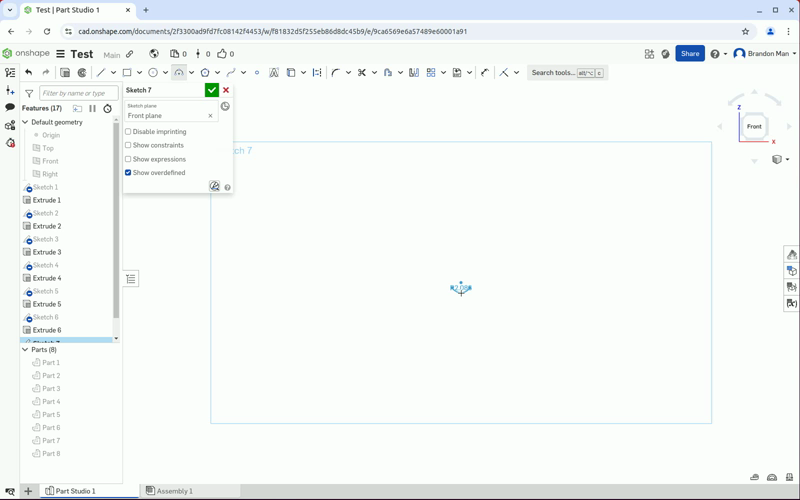
key(esc)
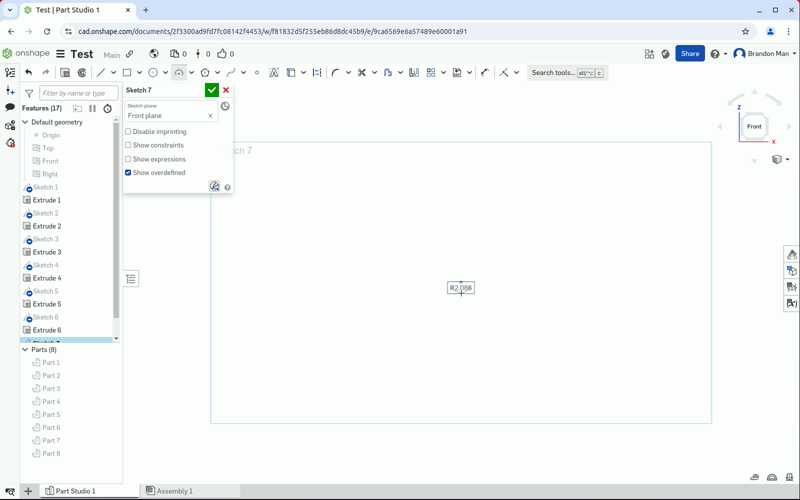
key(l)
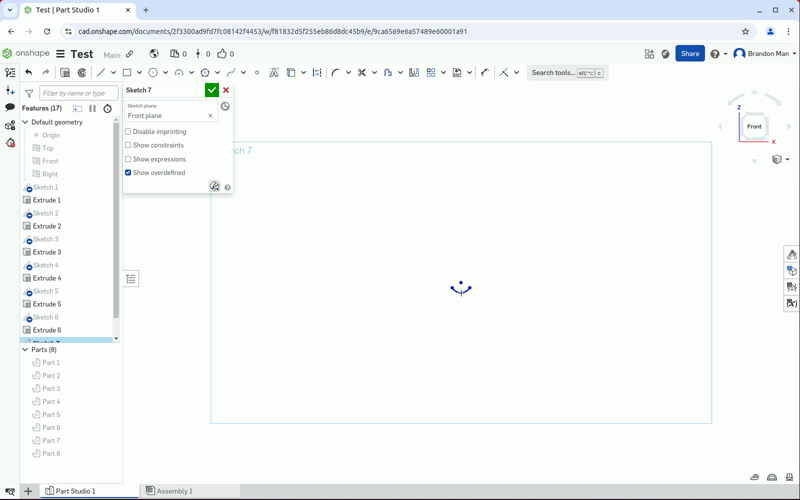
mouse_move(469, 287)
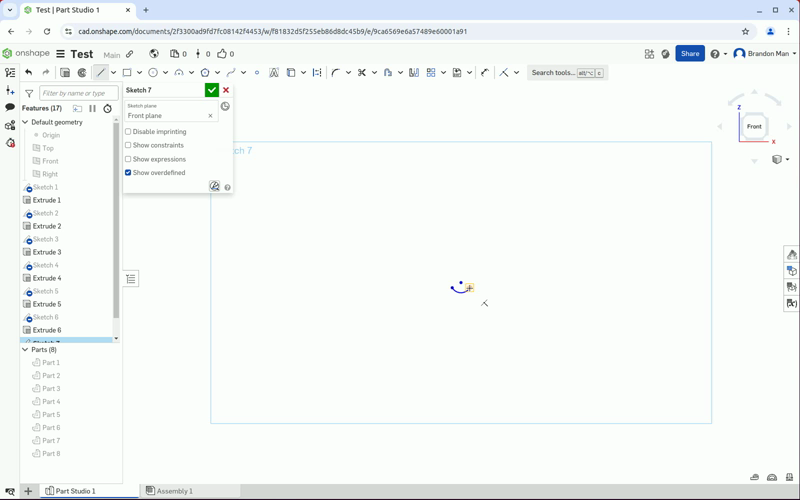
click(469, 287)
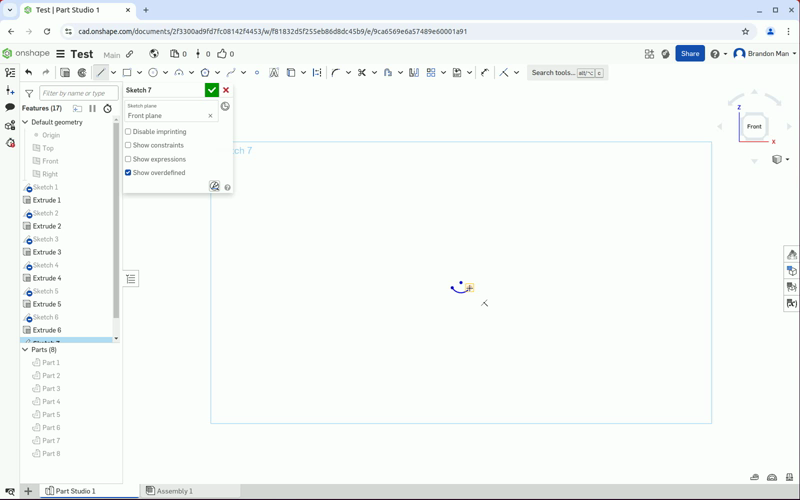
key_down(shift)
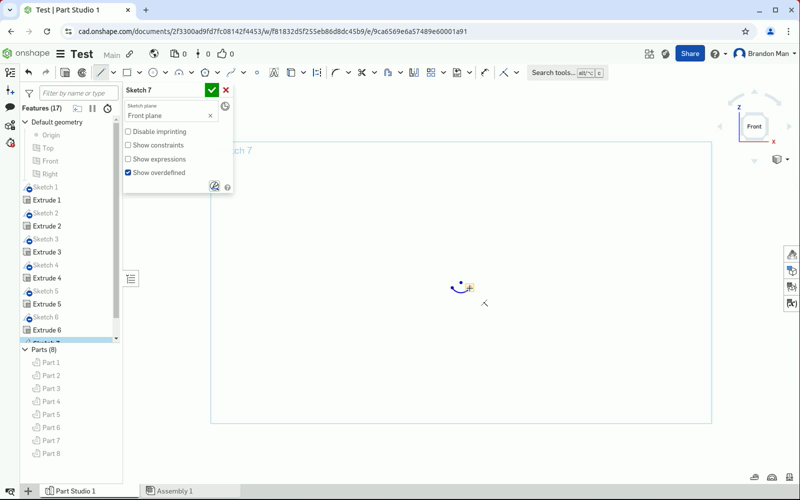
mouse_move(499, 287)
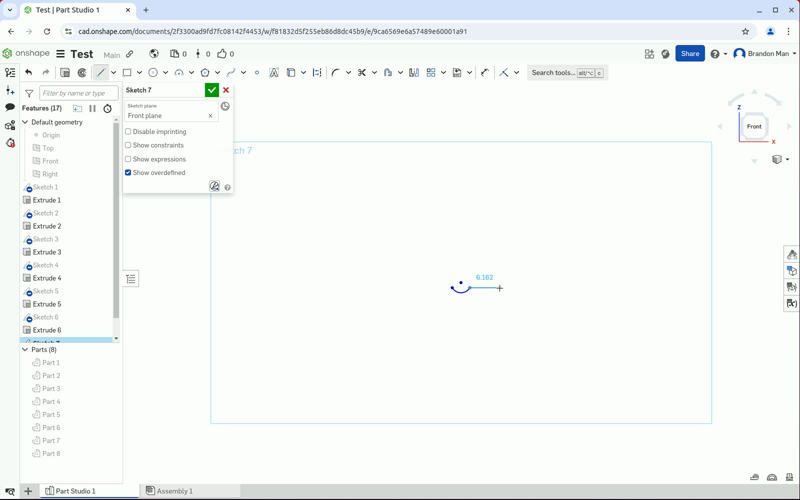
mouse_move(461, 287)
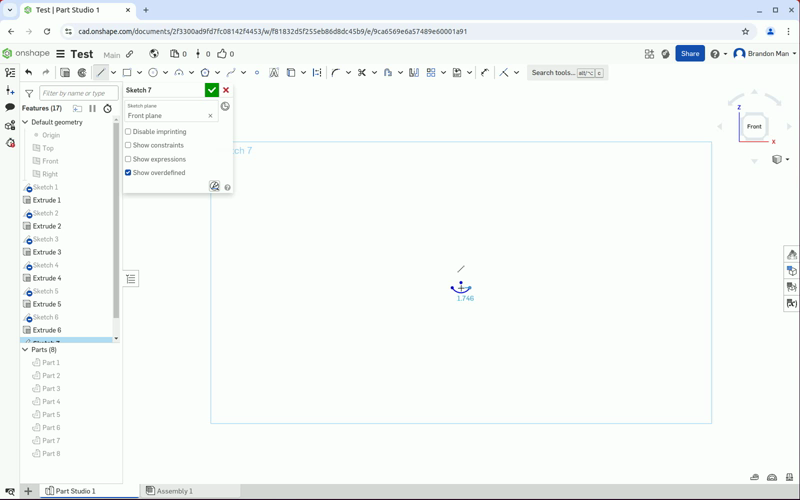
click(461, 287)
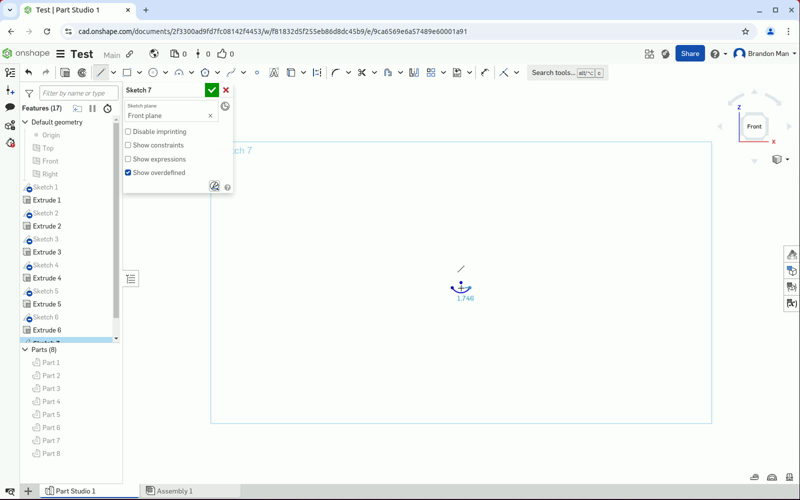
key_up(shift)
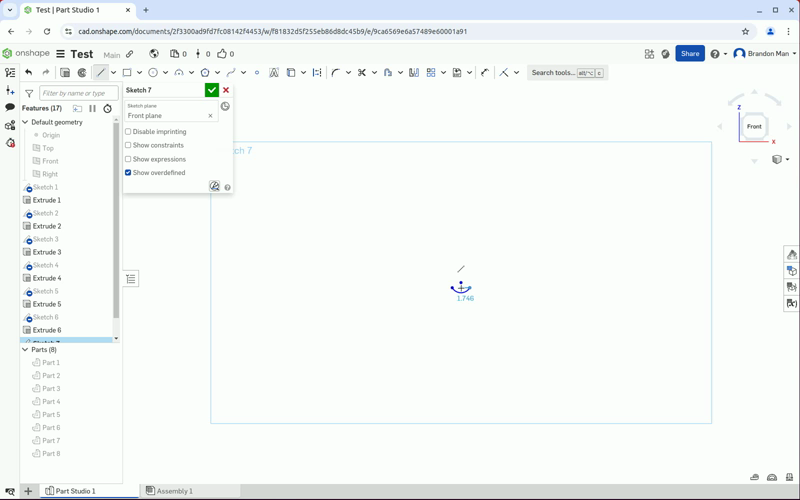
mouse_move(491, 287)
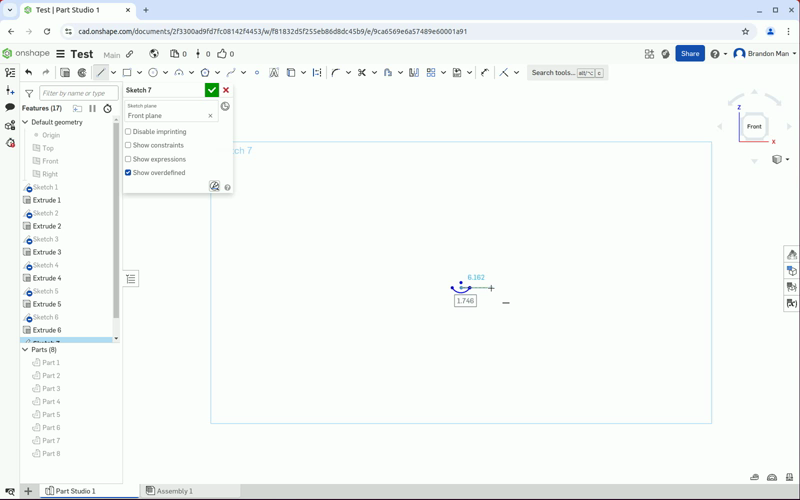
key_down(shift)
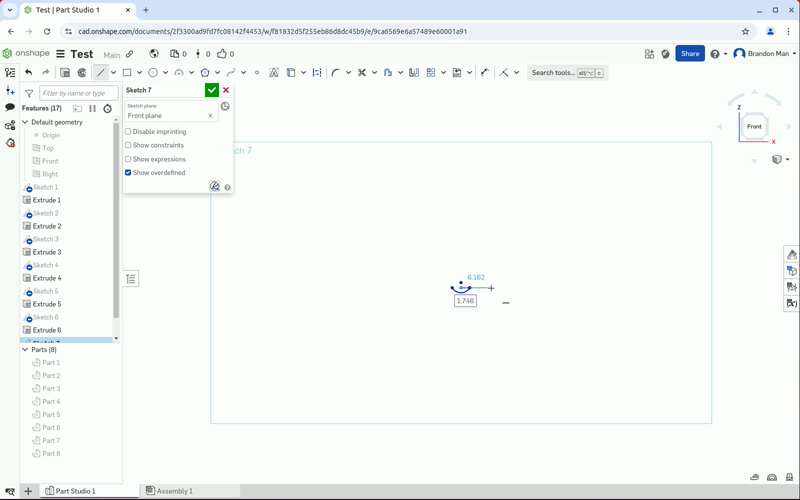
mouse_move(452, 287)
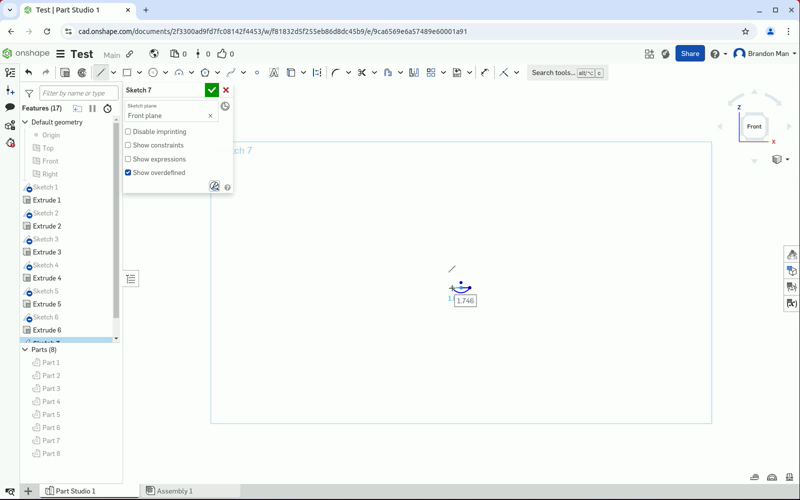
key_up(shift)
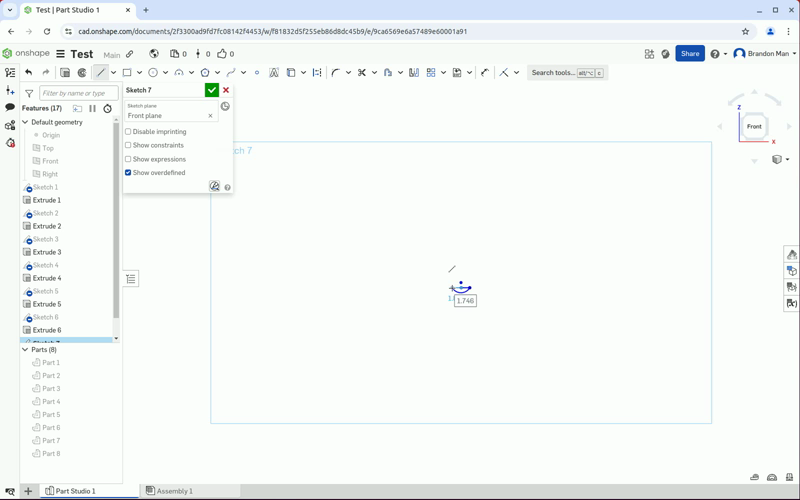
click(452, 287)
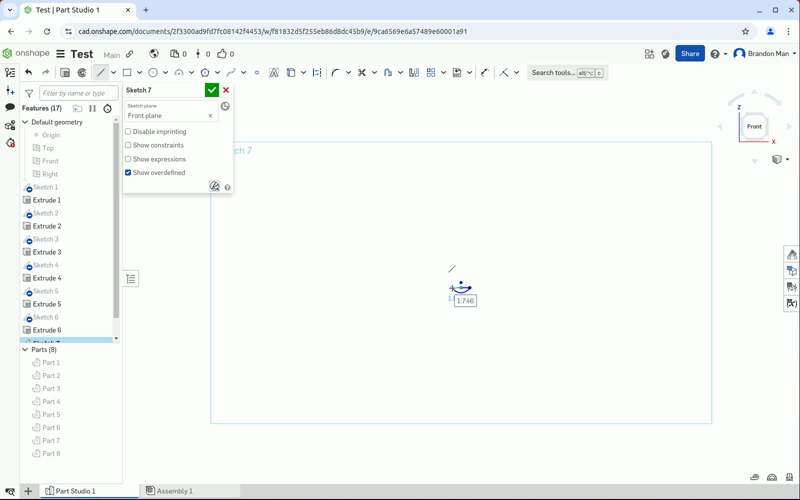
key(esc)
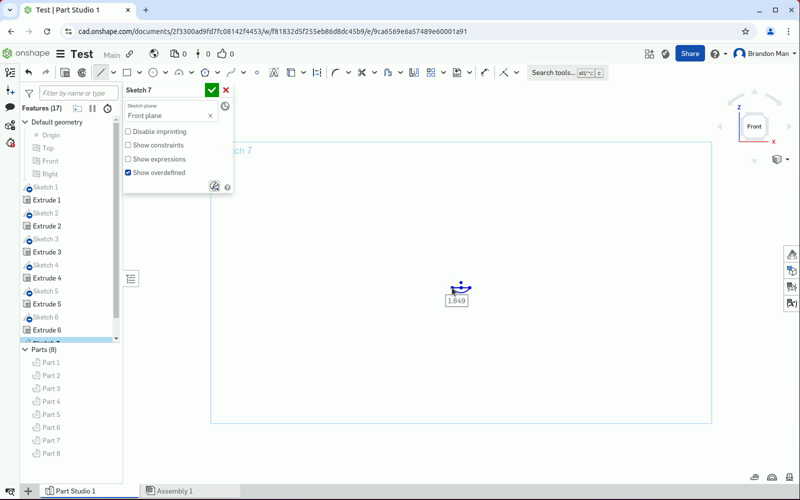
mouse_move(466, 290)
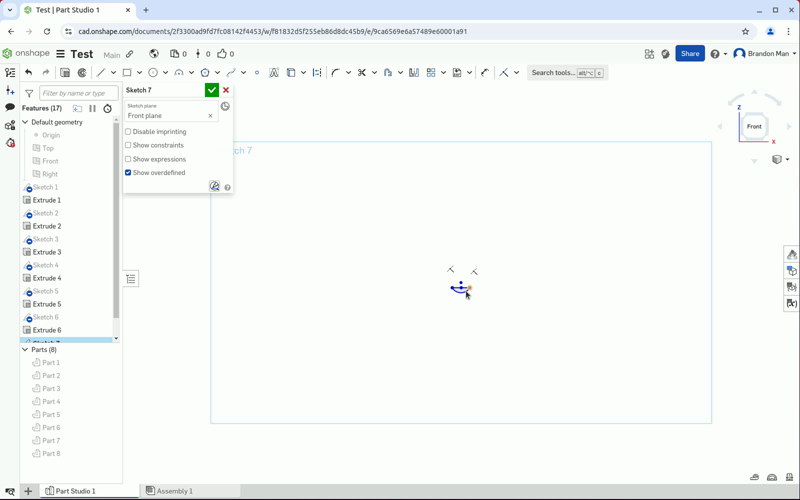
scroll(6)
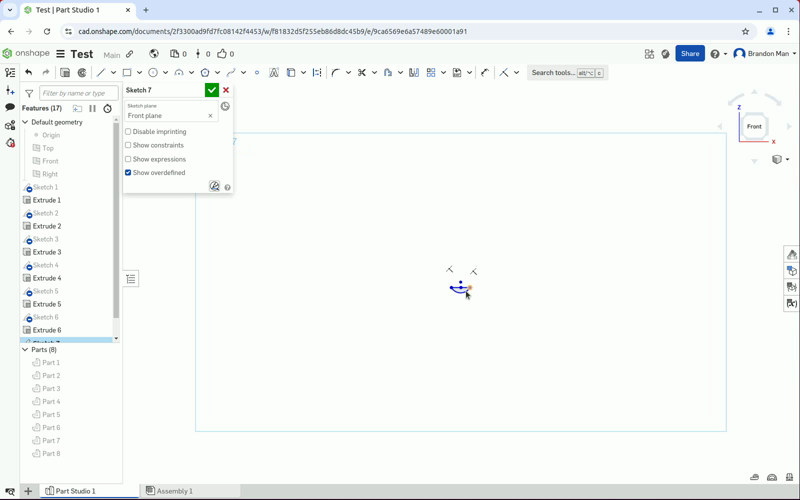
scroll(6)
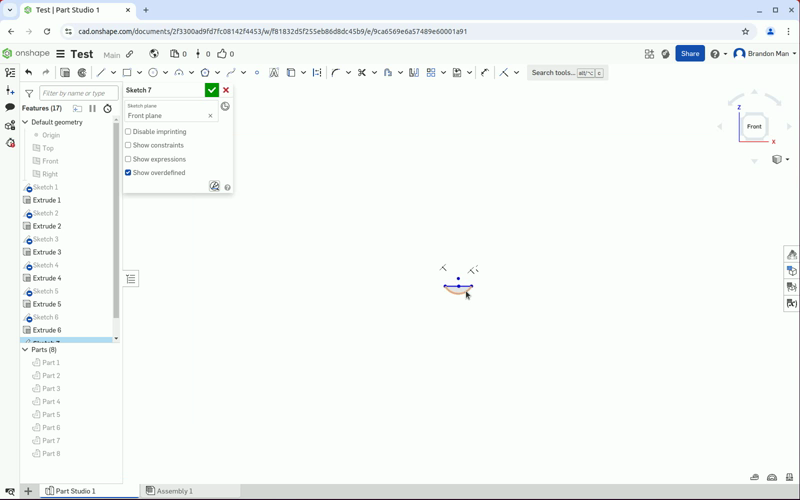
scroll(6)
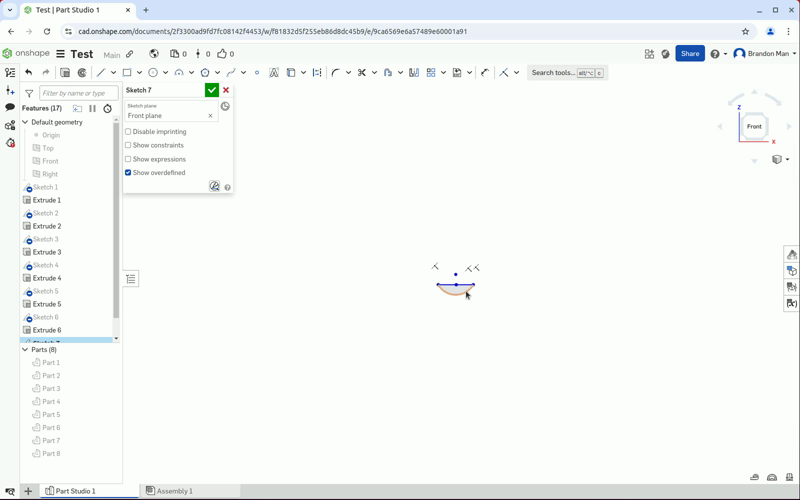
scroll(6)
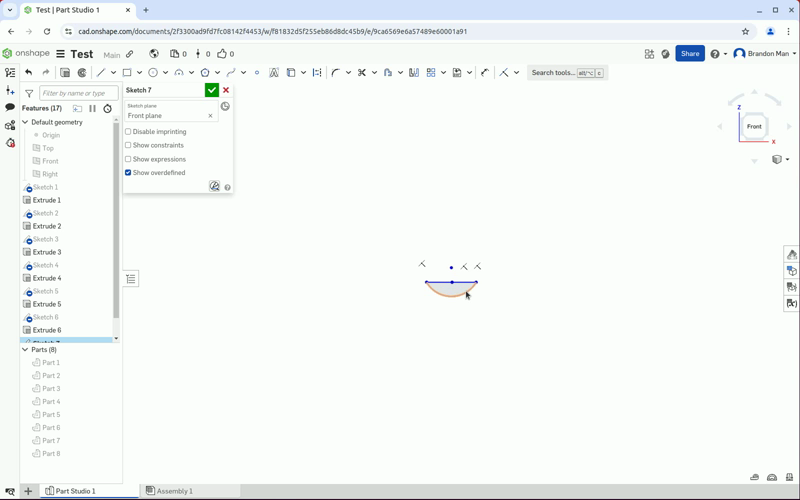
scroll(6)
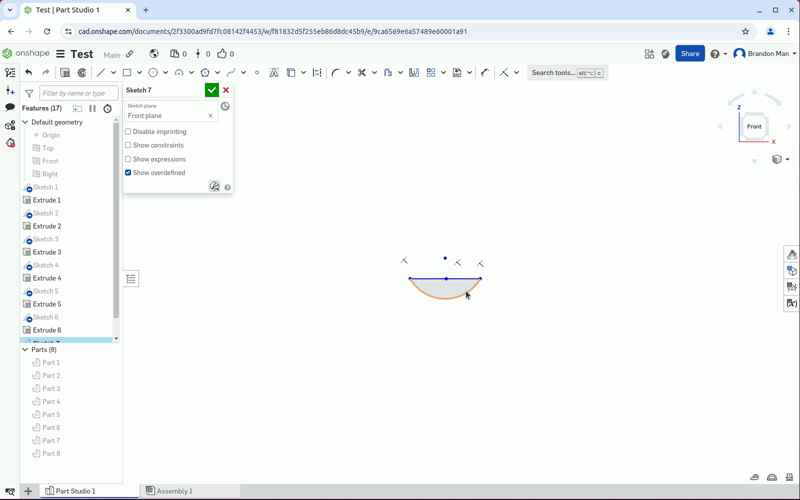
scroll(6)
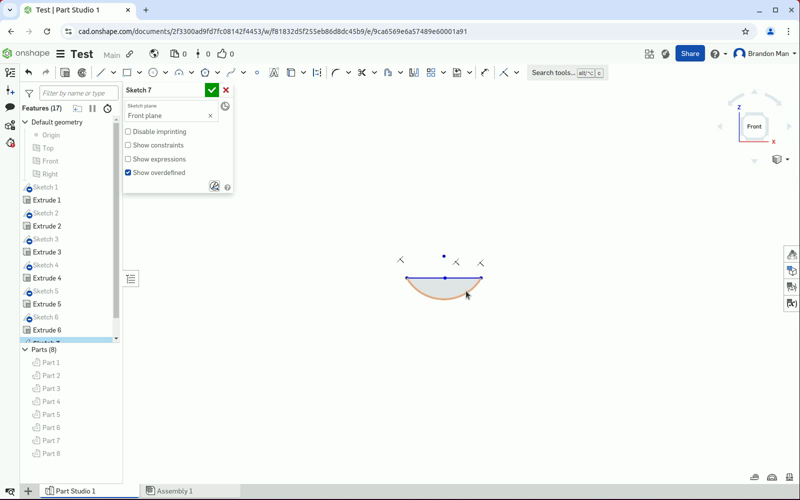
scroll(6)
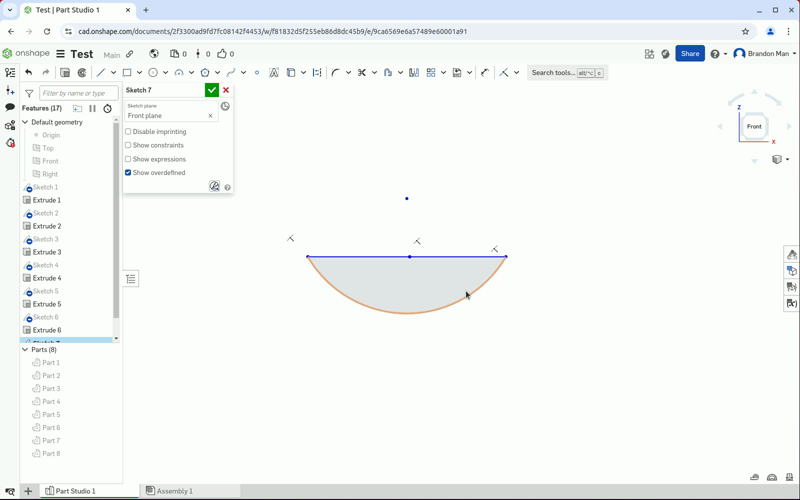
click(466, 290)
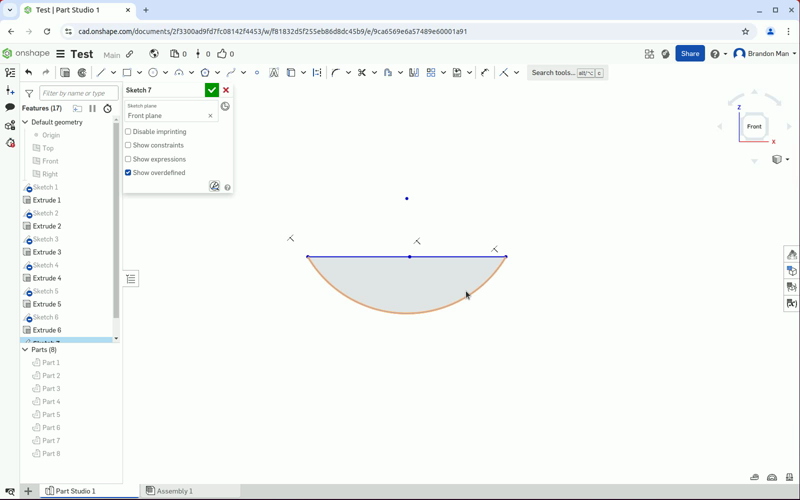
scroll(-6)
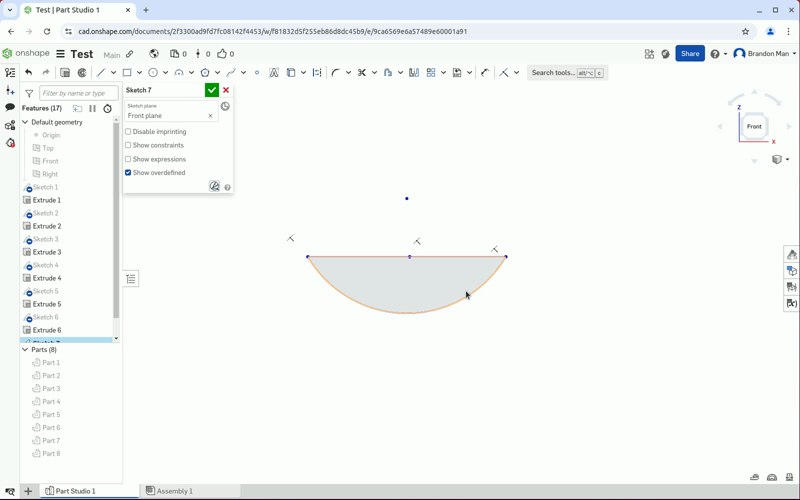
scroll(-6)
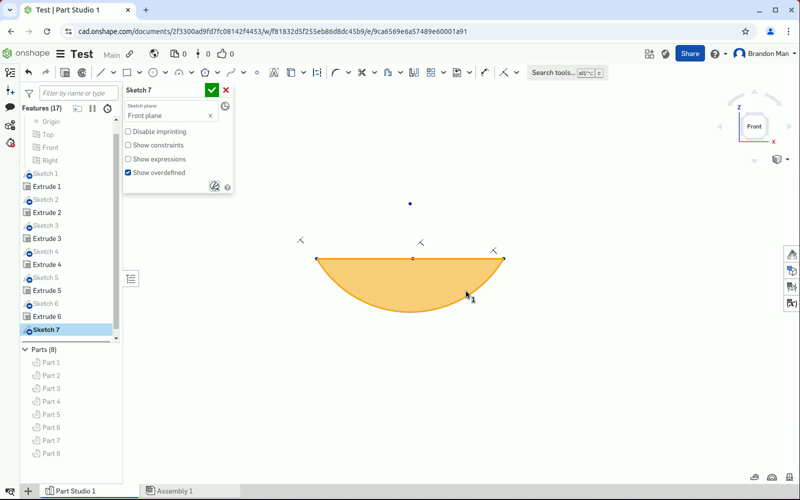
scroll(-6)
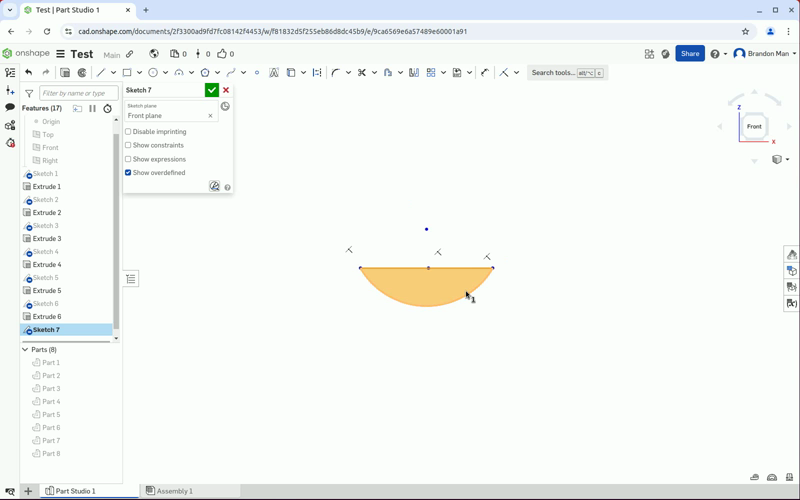
scroll(-6)
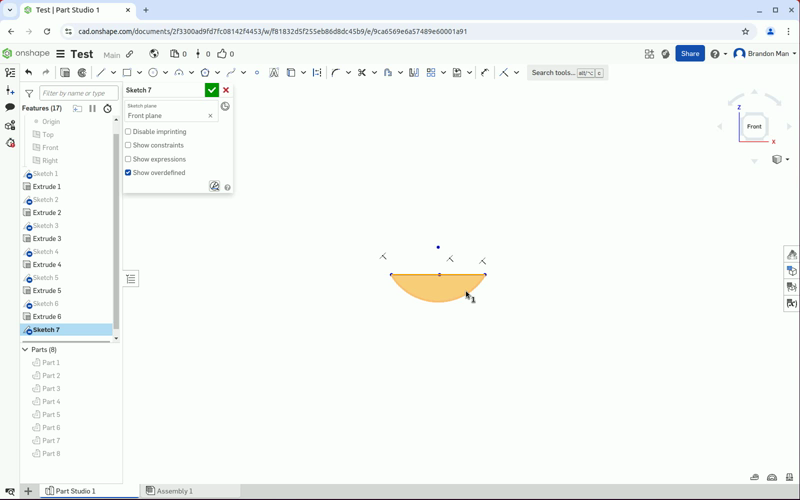
scroll(-6)
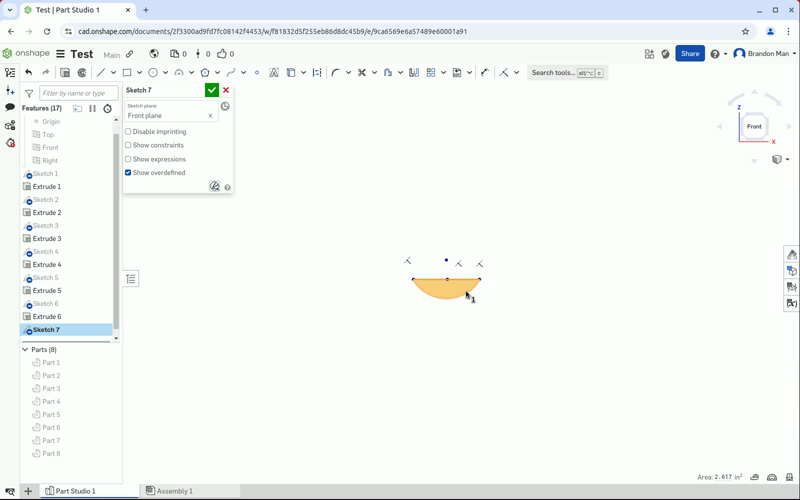
scroll(-6)
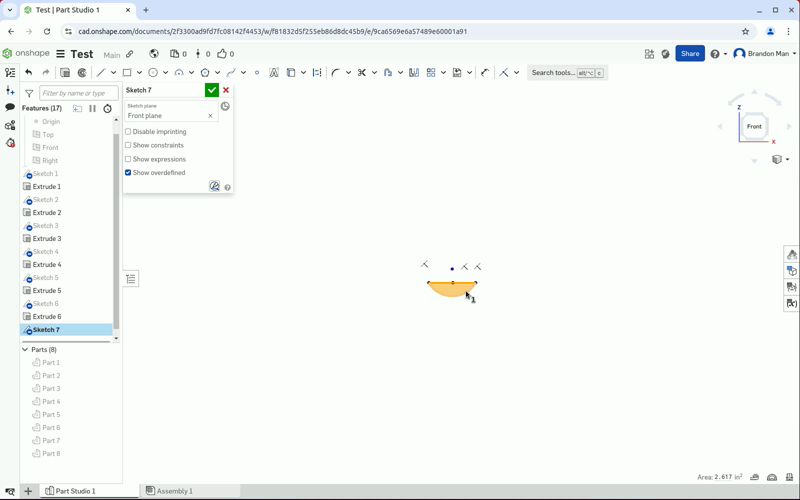
scroll(-6)
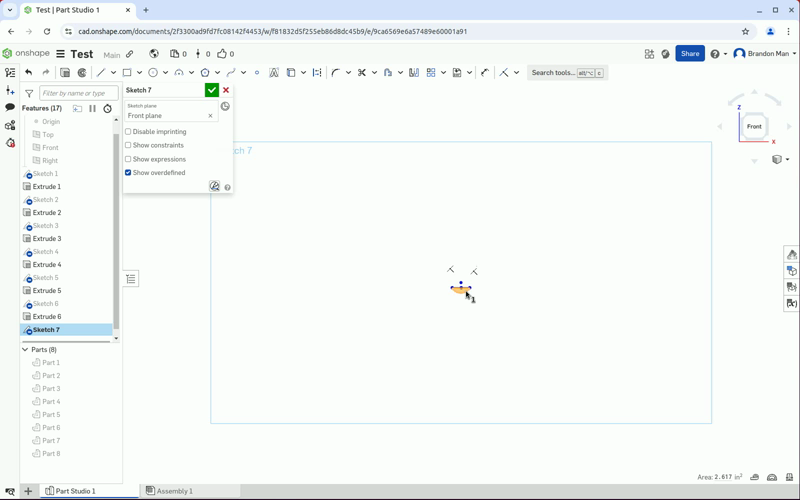
mouse_move(73, 352)
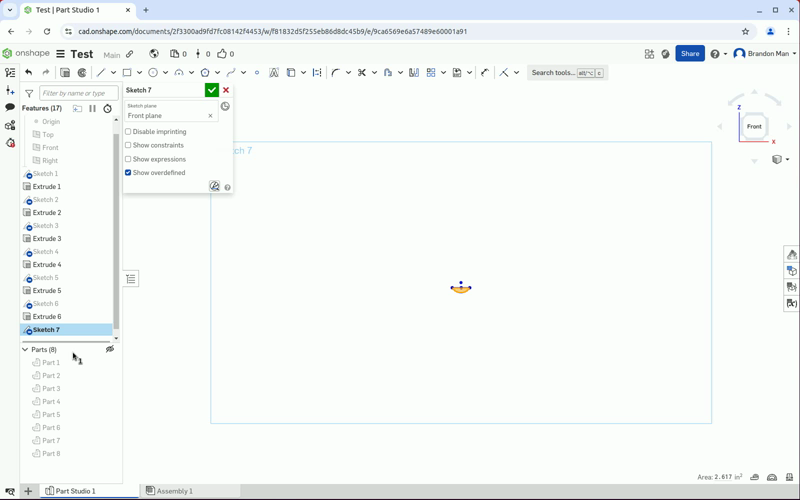
key(shift+y)
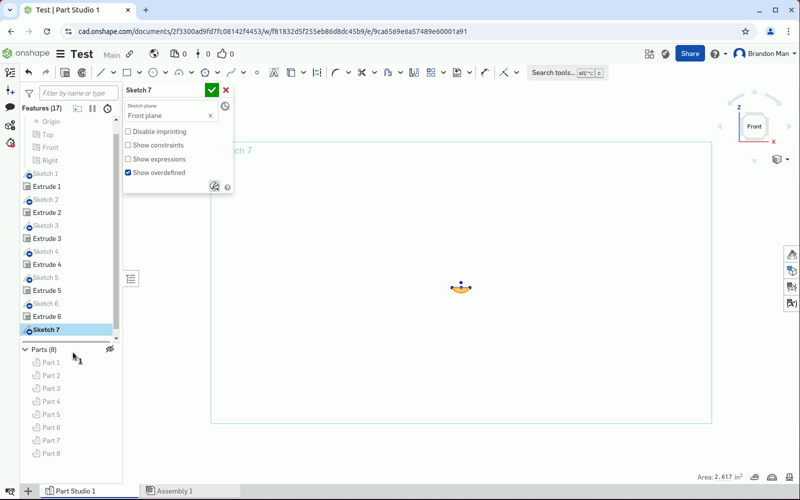
key(shift+e)
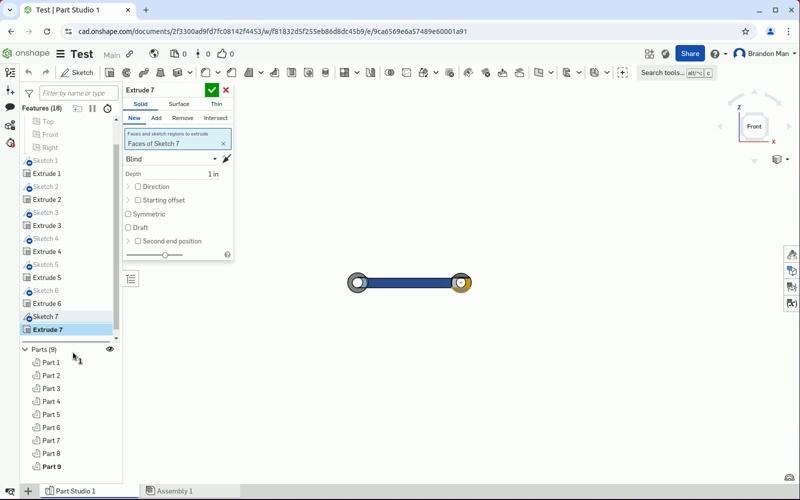
mouse_move(143, 106)
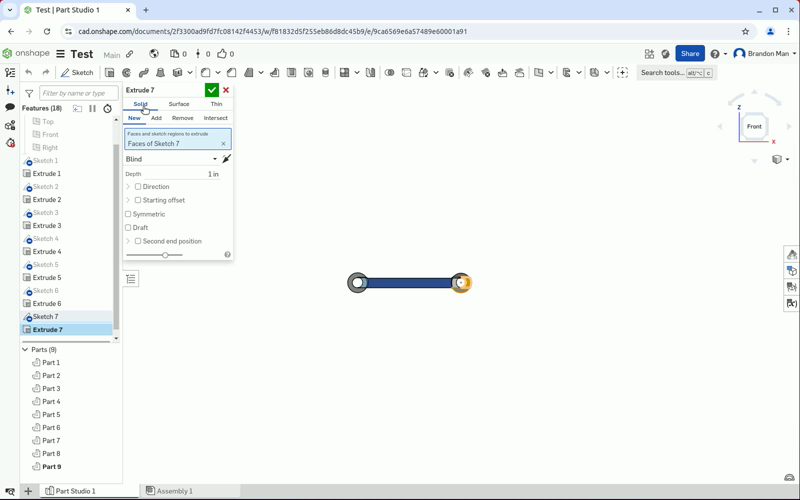
click(143, 106)
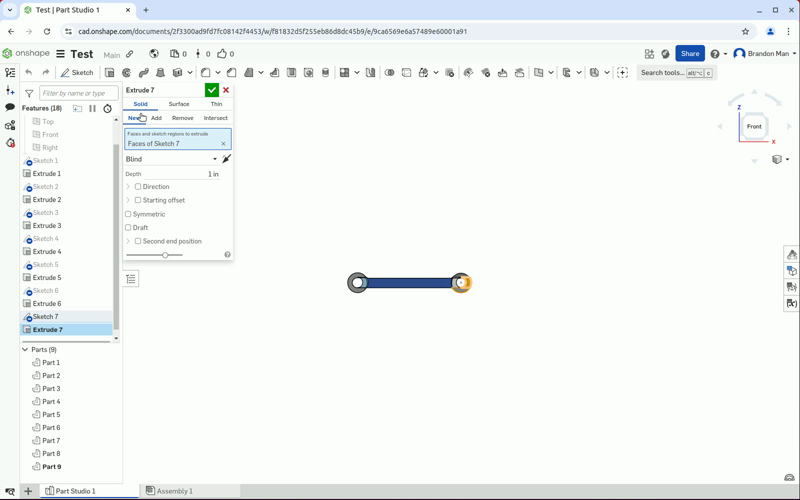
mouse_move(137, 120)
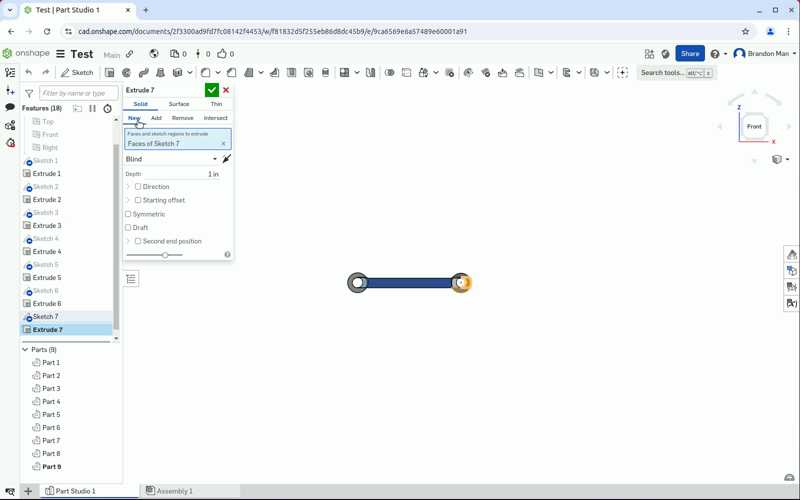
click(137, 120)
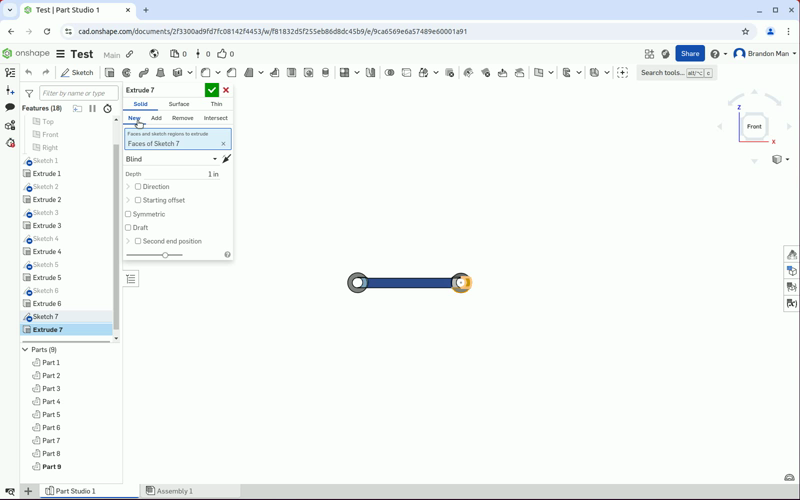
key(tab, 4)
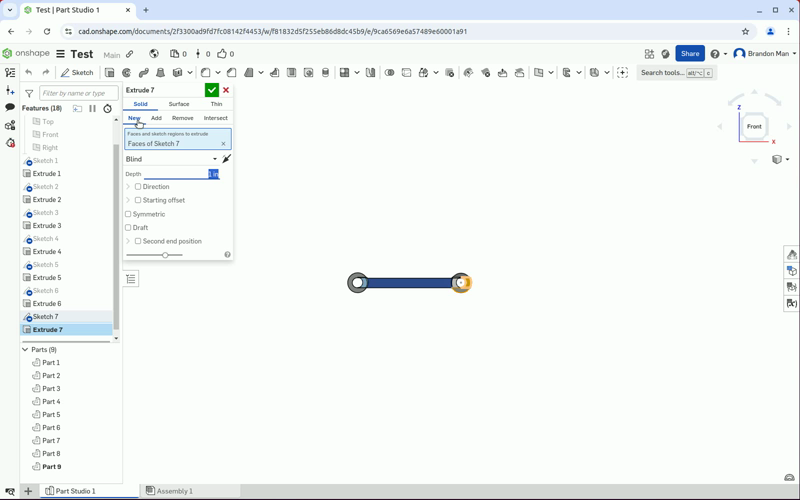
text(1.685)
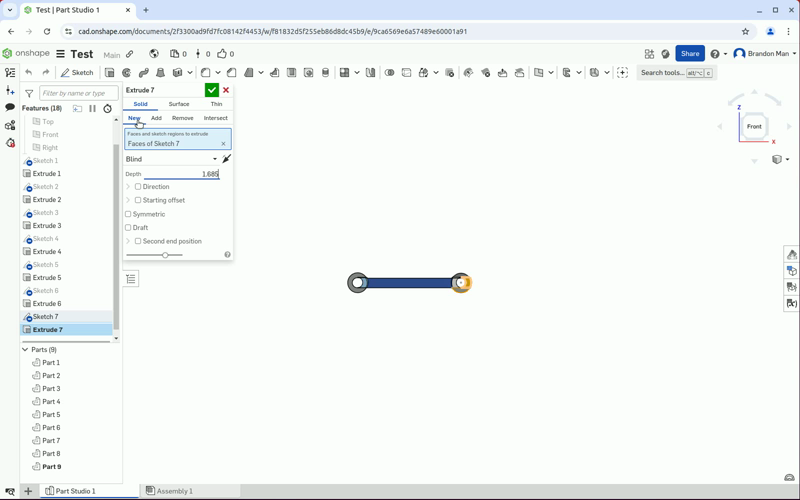
key(enter)
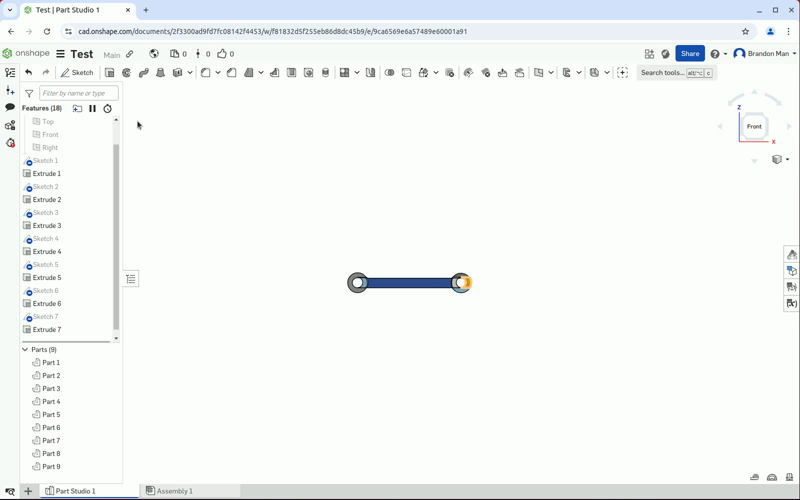
key(shift+h)
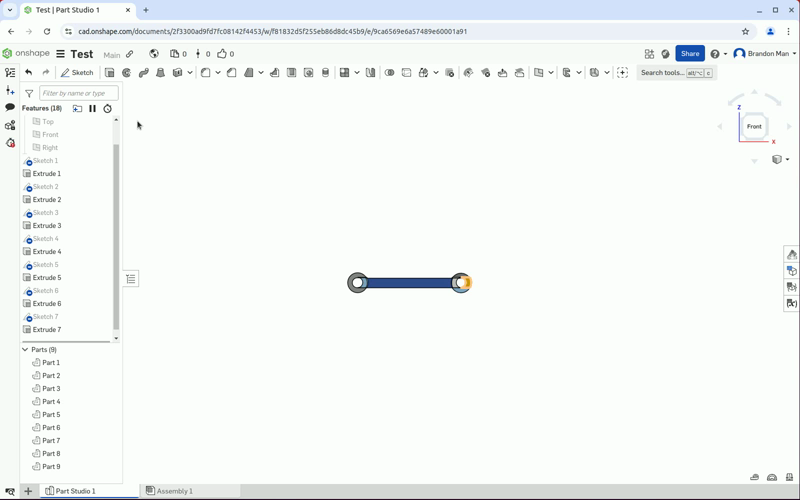
key(shift+h)
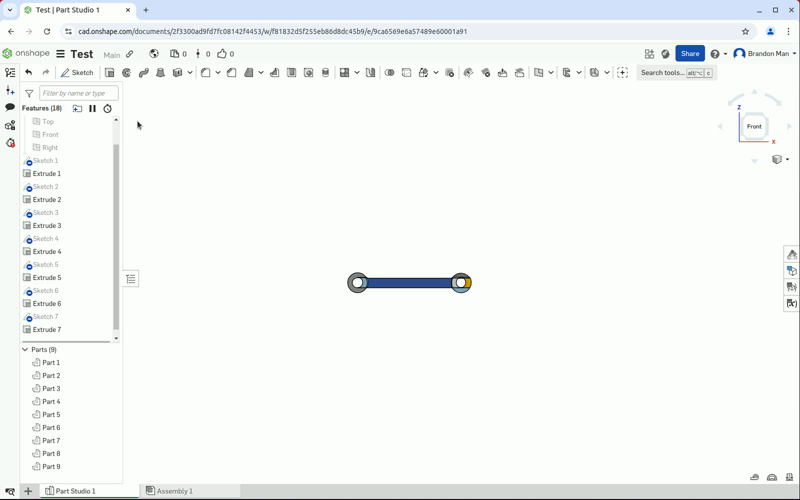
mouse_move(69, 163)
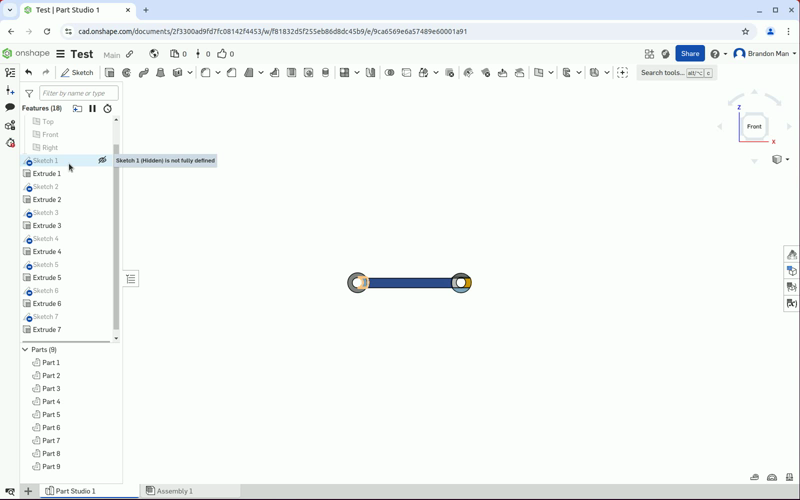
click(69, 163)
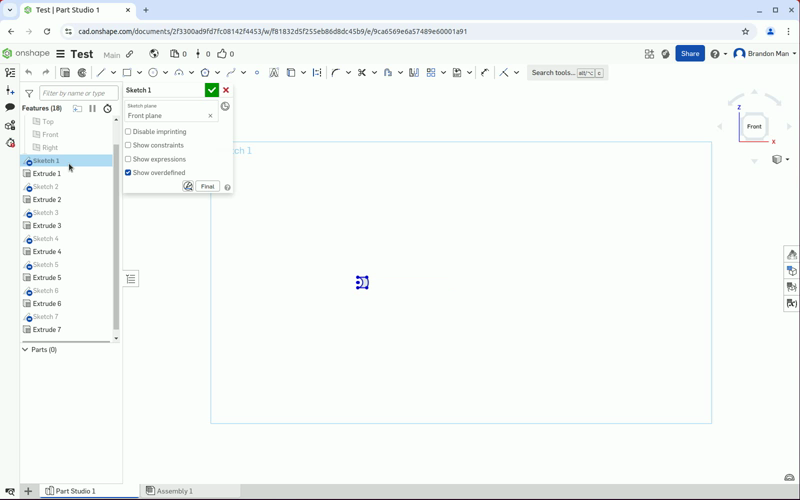
mouse_move(229, 92)
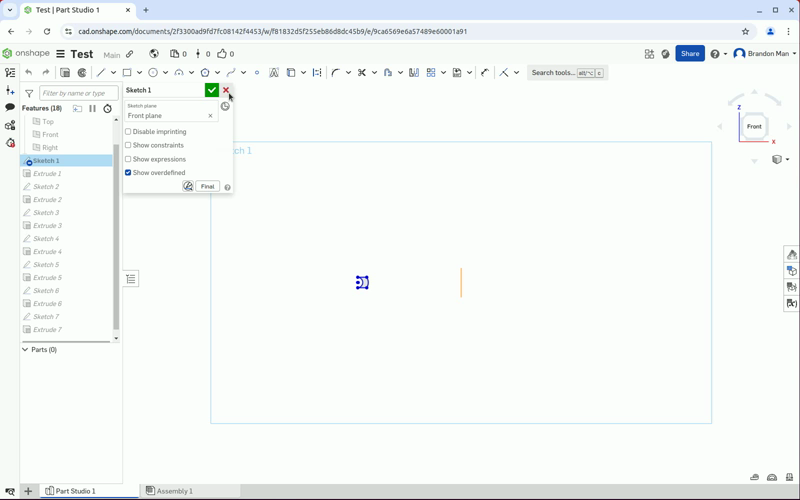
click(229, 92)
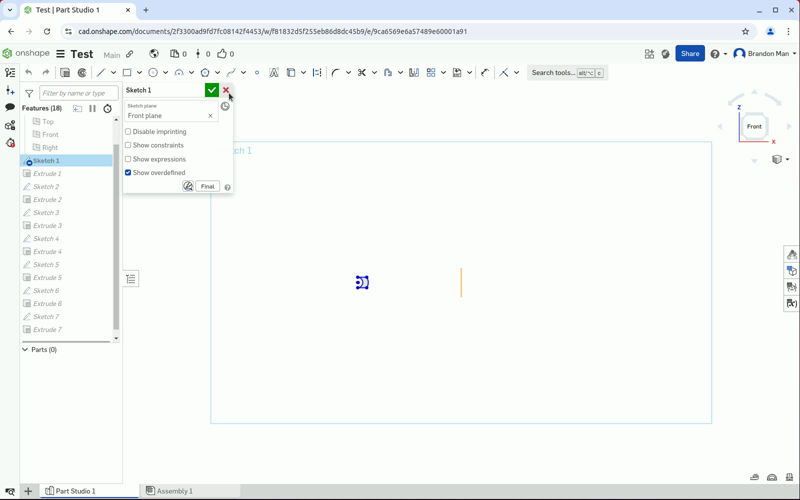
key(shift+s)
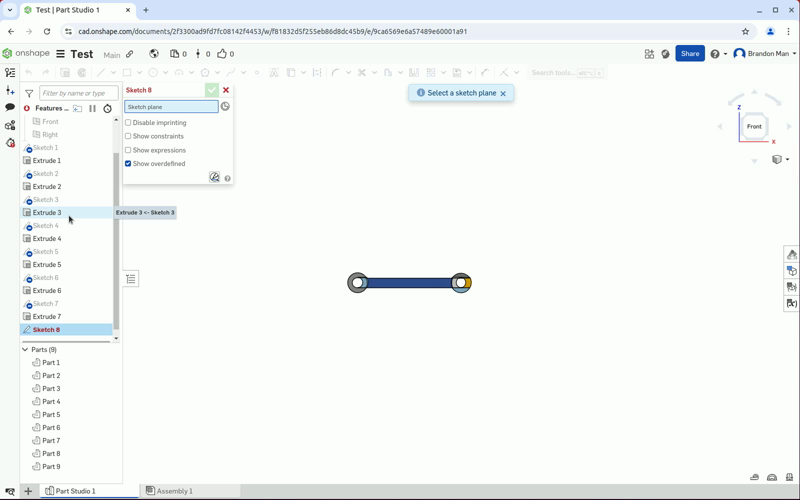
scroll(3)
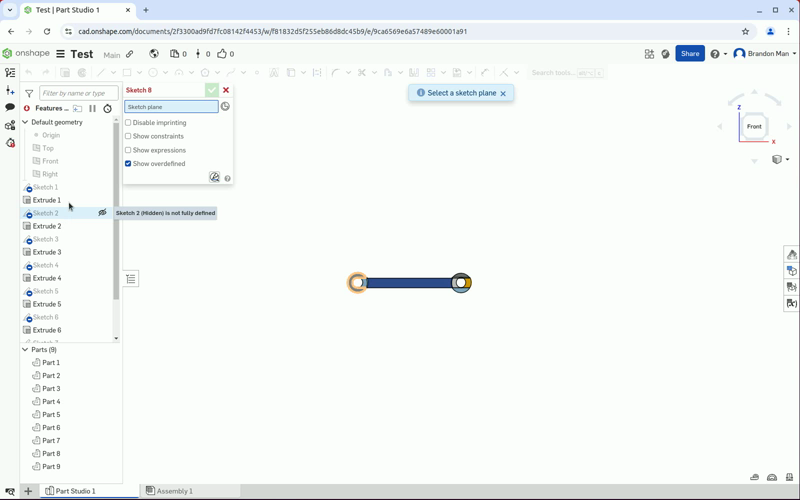
mouse_move(69, 163)
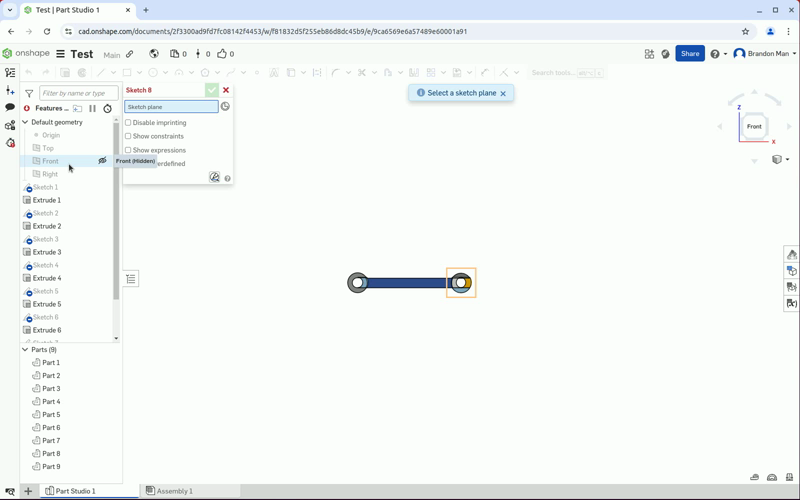
click(69, 163)
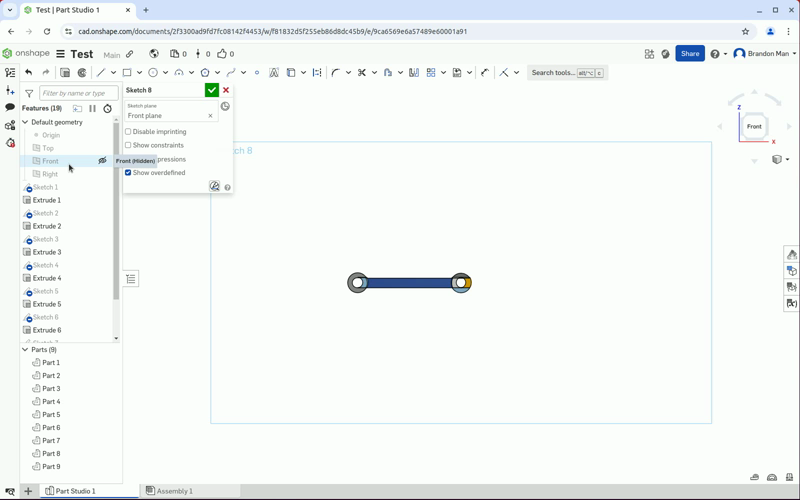
mouse_move(73, 352)
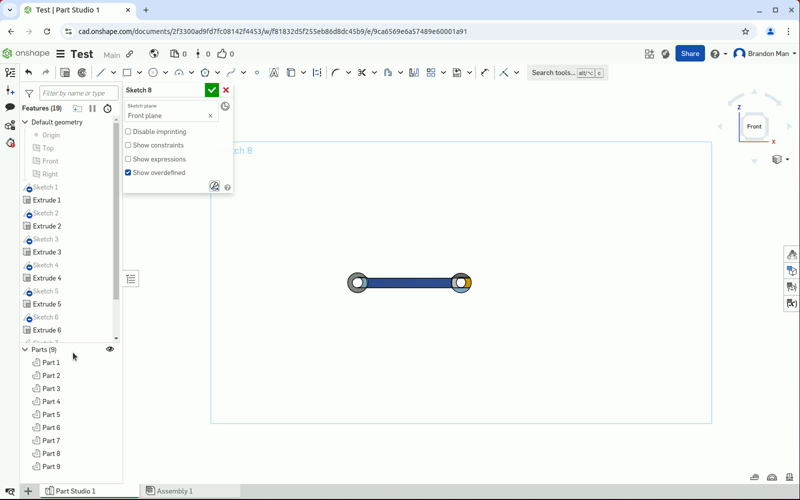
key(y)
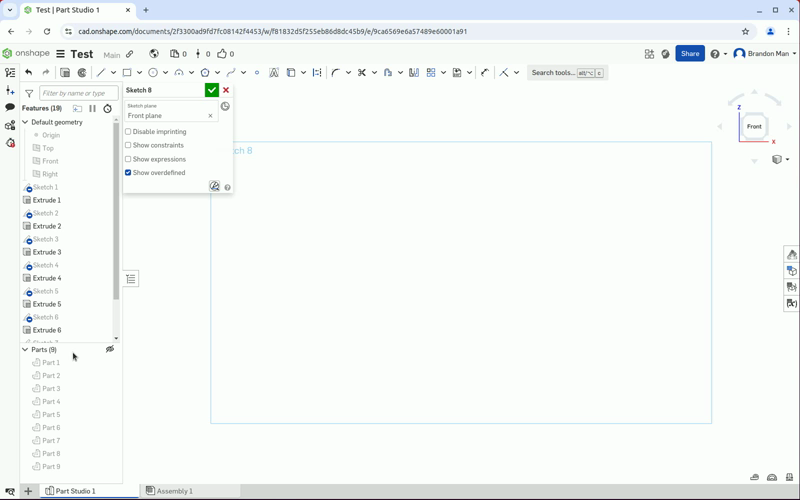
key(l)
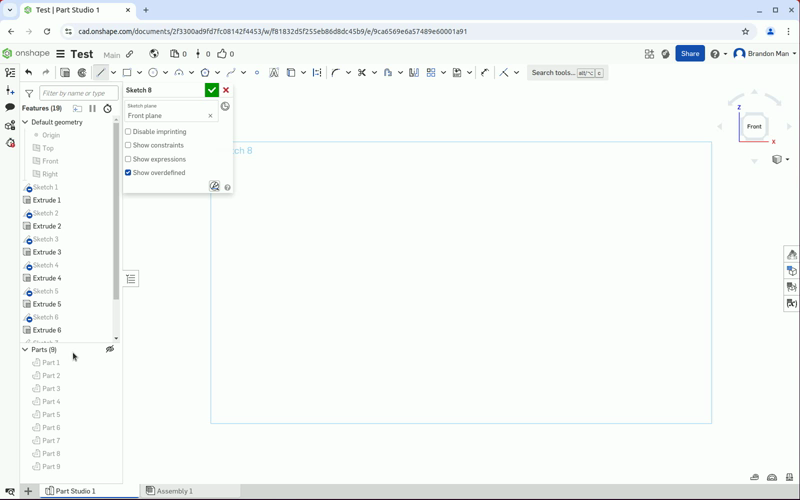
key_down(shift)
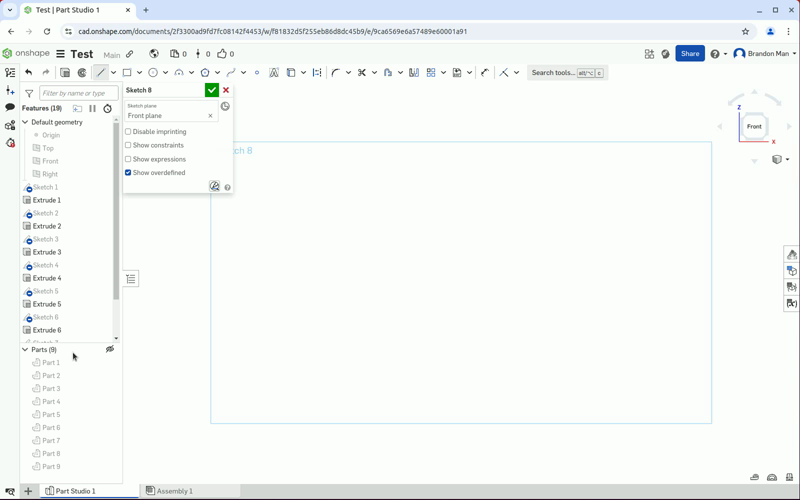
mouse_move(468, 287)
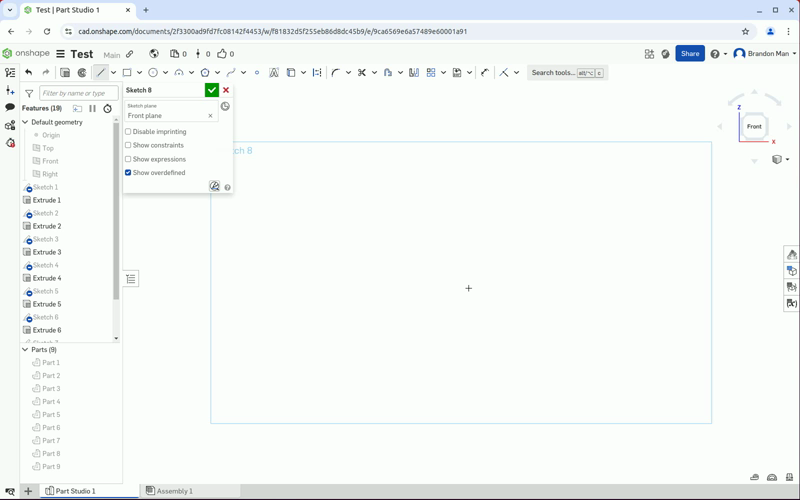
click(468, 287)
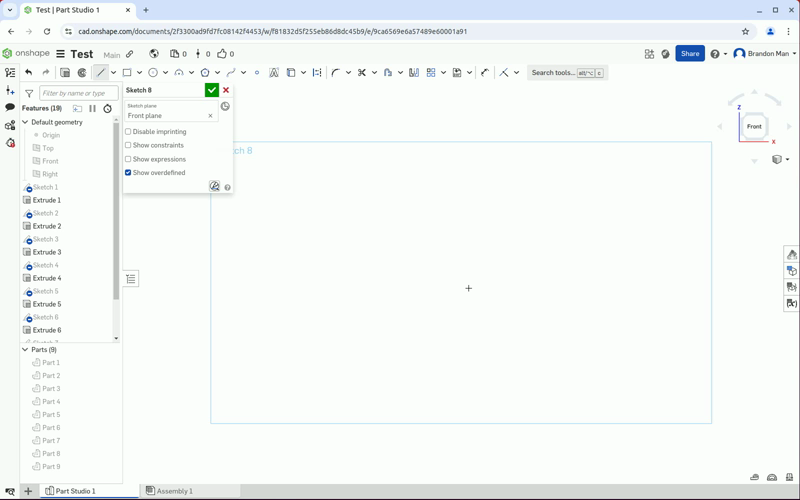
key_up(shift)
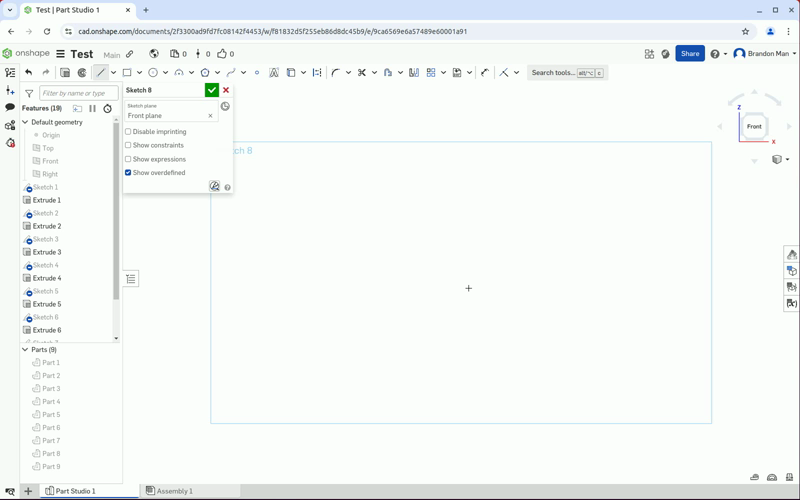
key_down(shift)
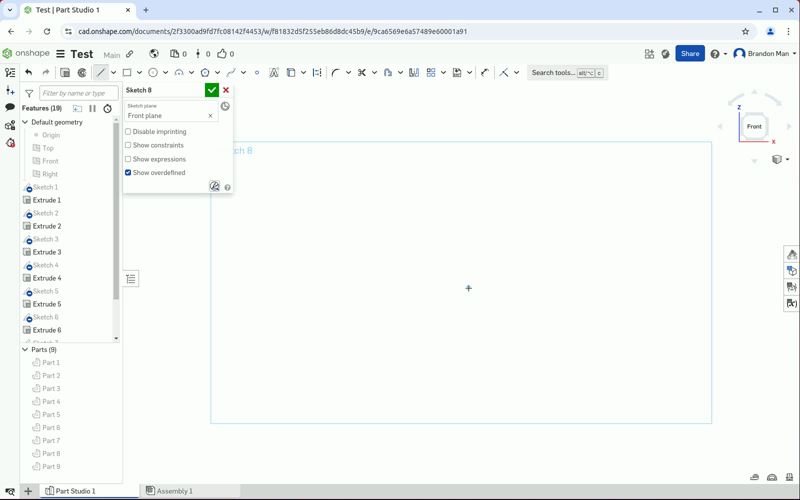
mouse_move(555, 287)
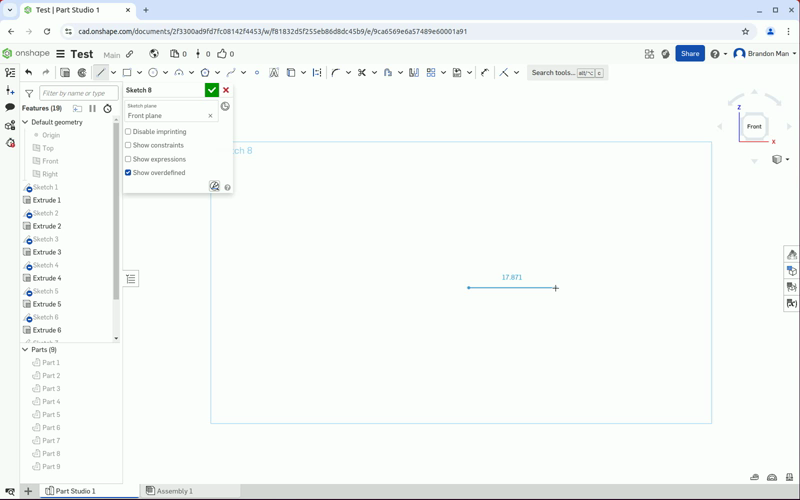
click(555, 287)
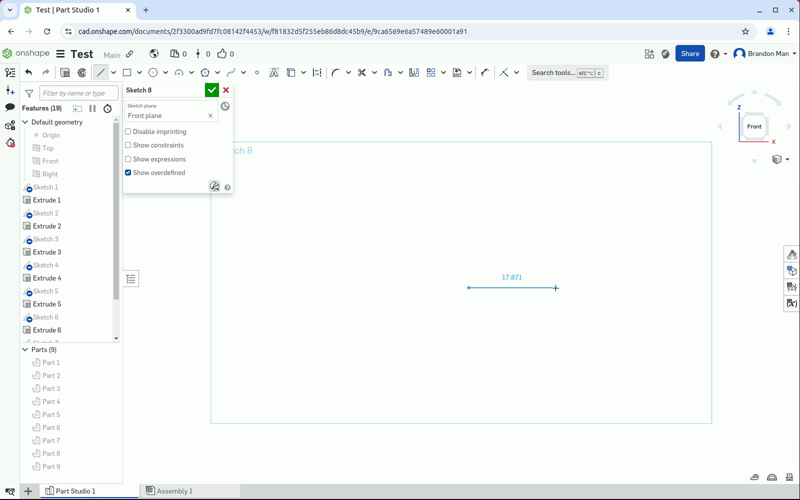
key_up(shift)
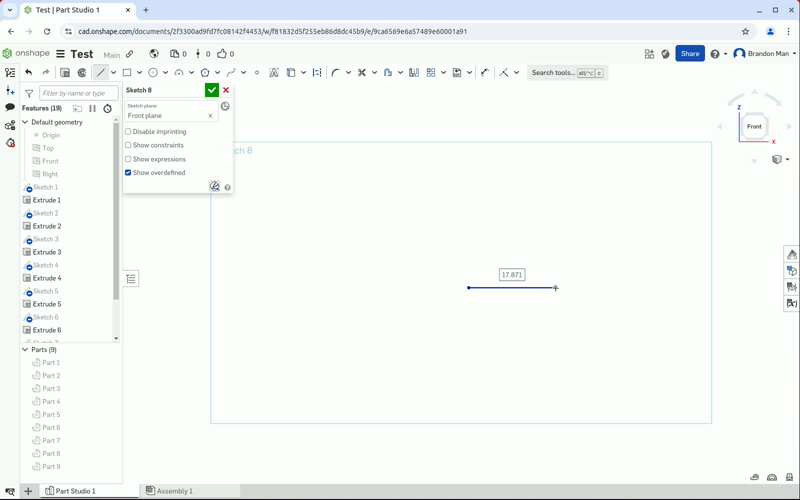
key(esc)
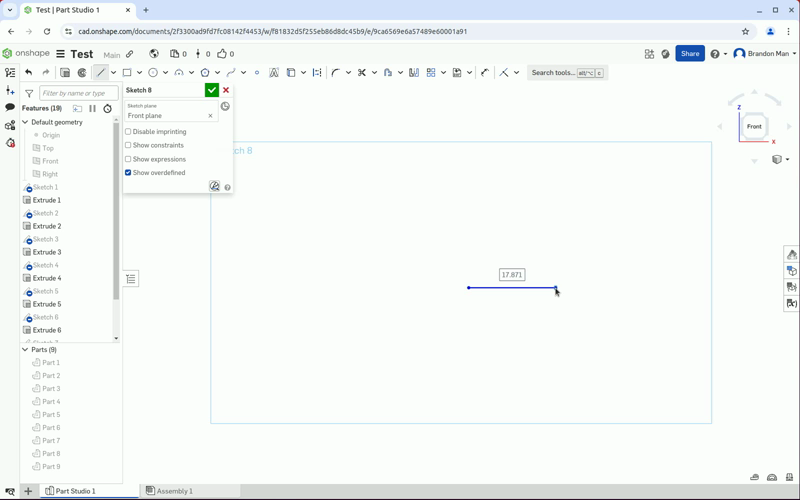
key(a)
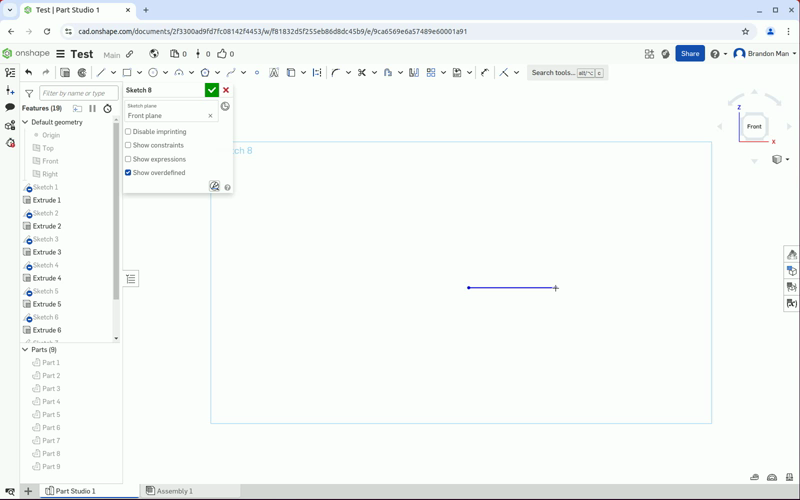
mouse_move(555, 287)
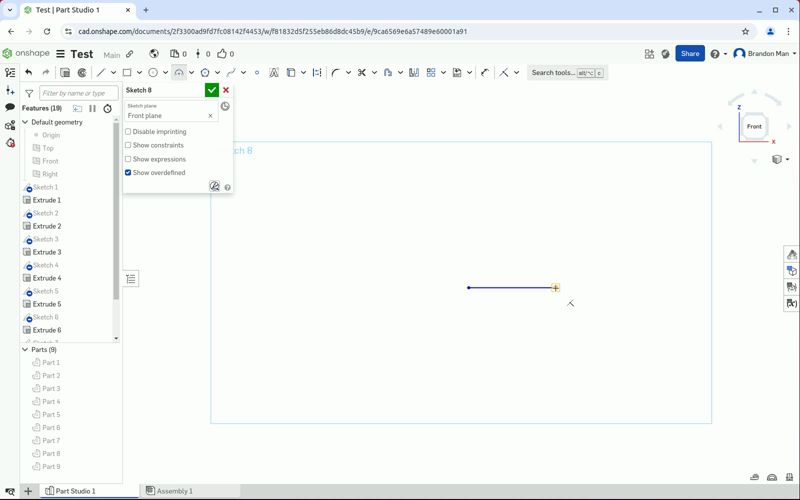
click(555, 287)
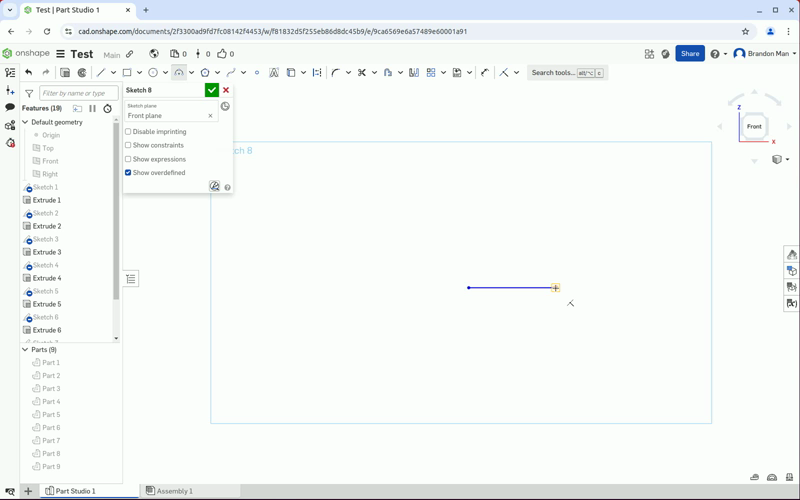
key_down(shift)
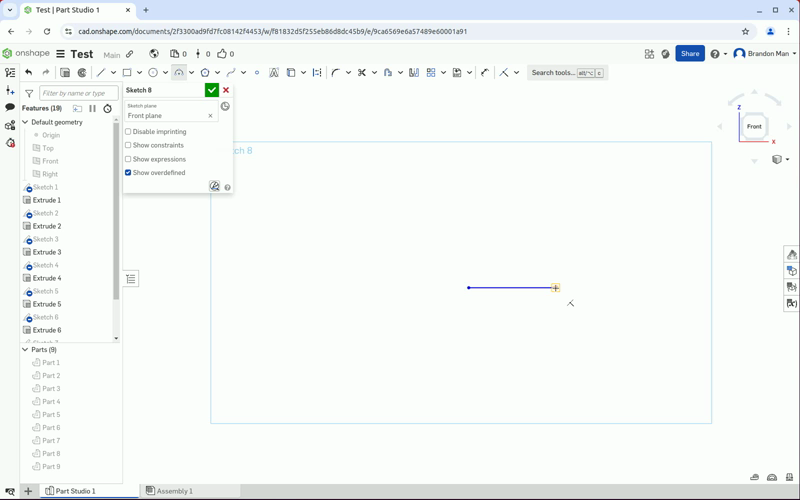
mouse_move(555, 278)
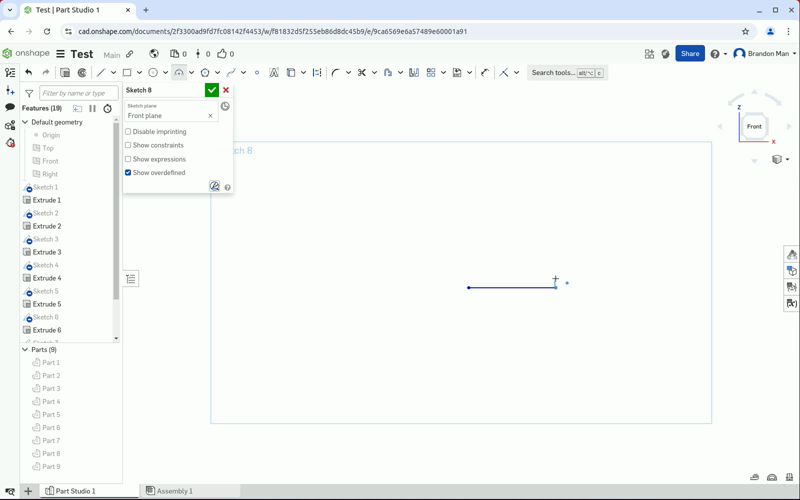
click(555, 278)
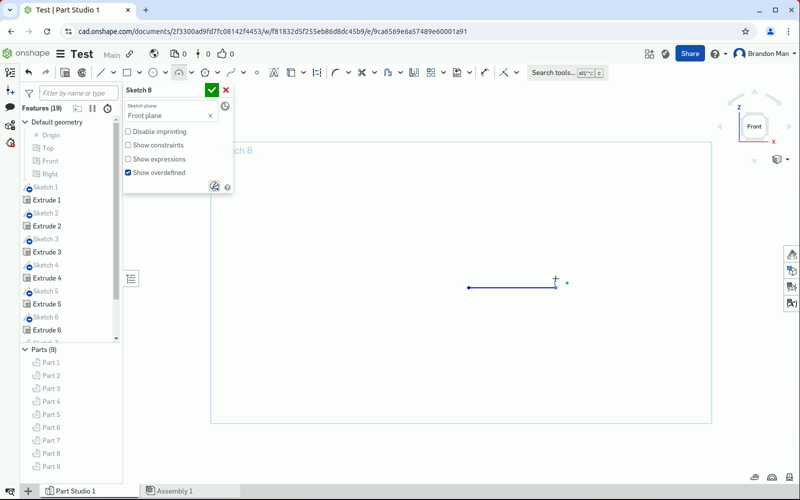
mouse_move(554, 282)
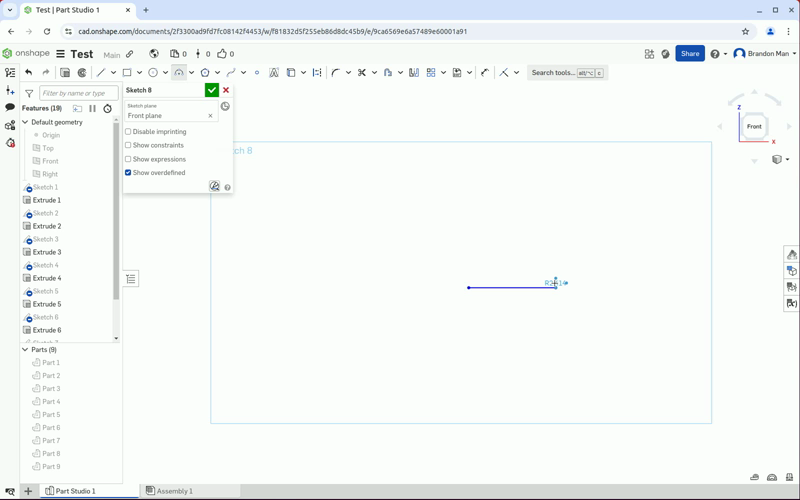
click(554, 282)
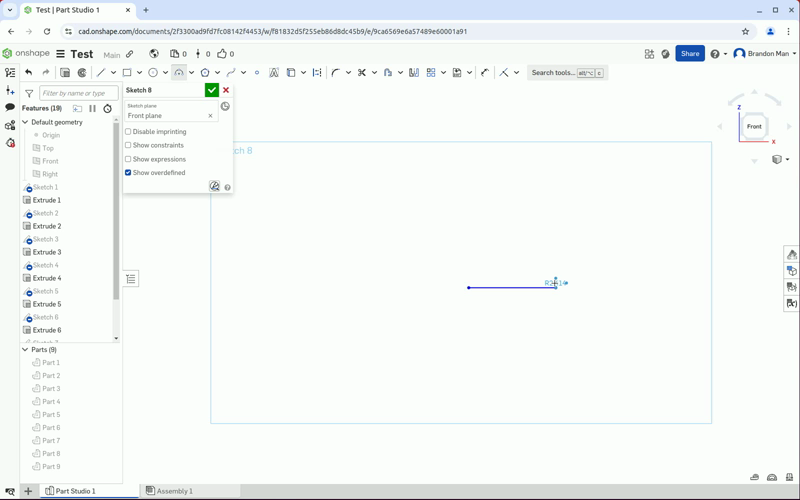
key_up(shift)
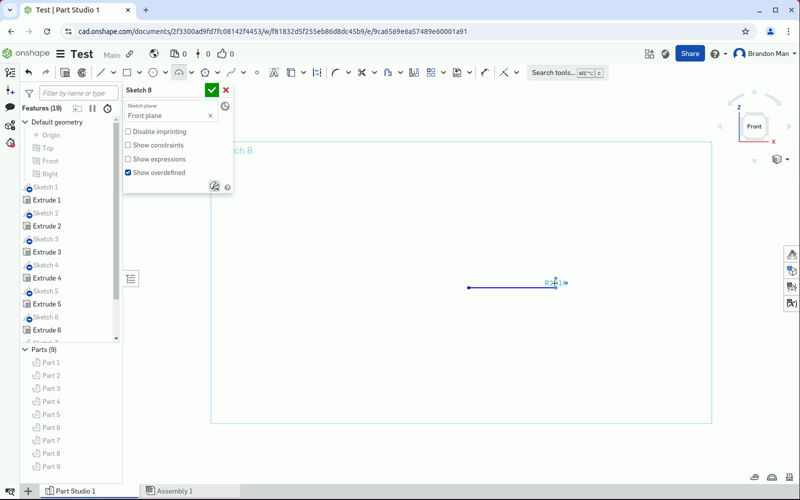
key(esc)
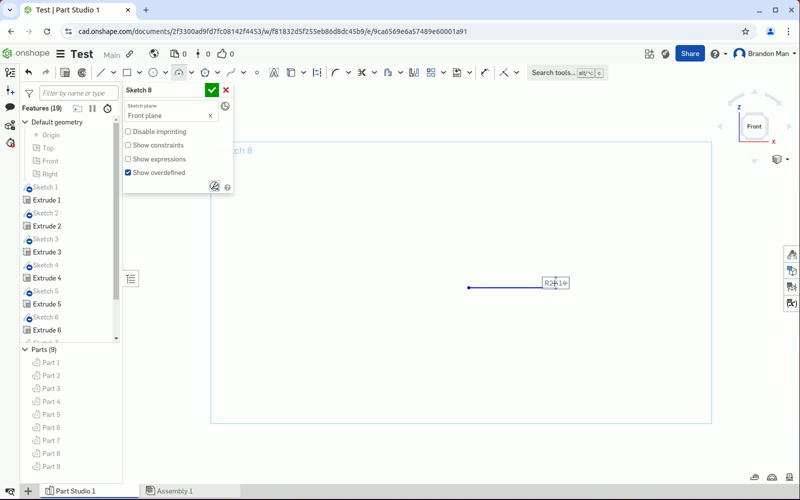
key(l)
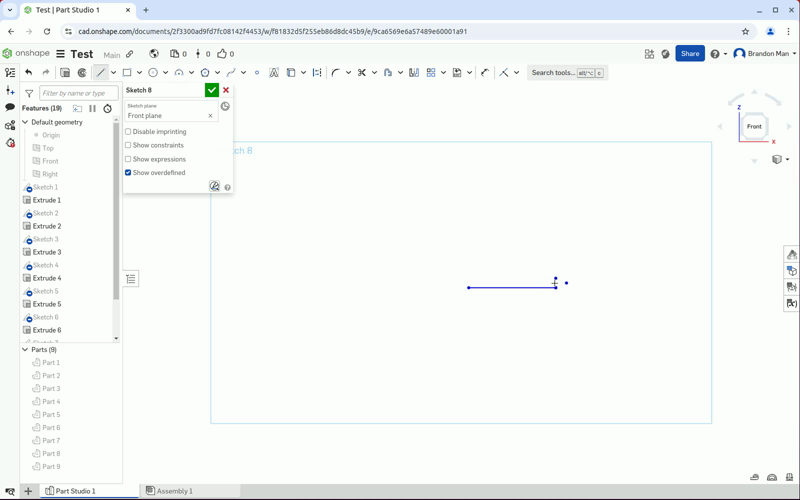
mouse_move(555, 278)
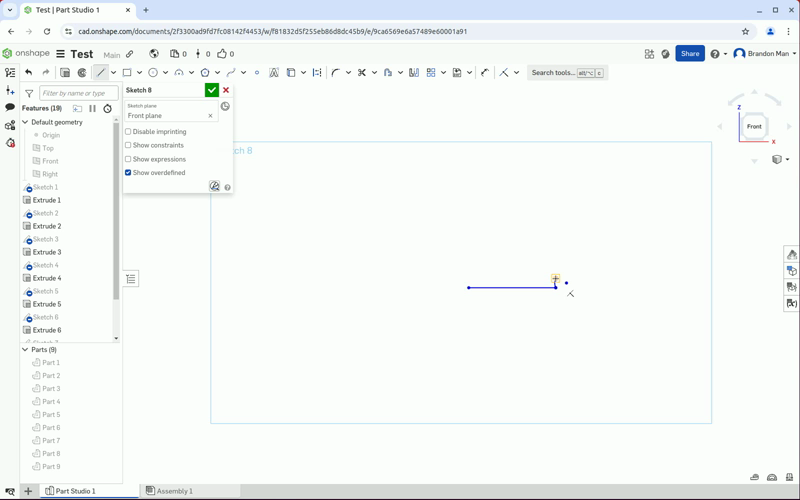
click(555, 278)
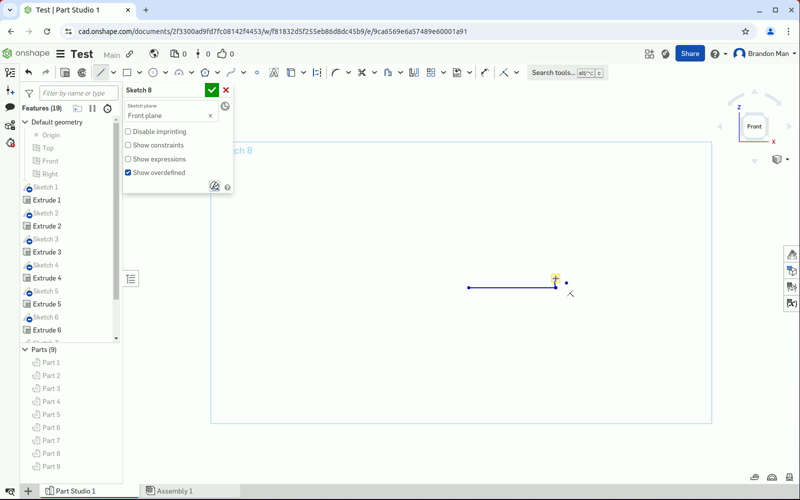
key_down(shift)
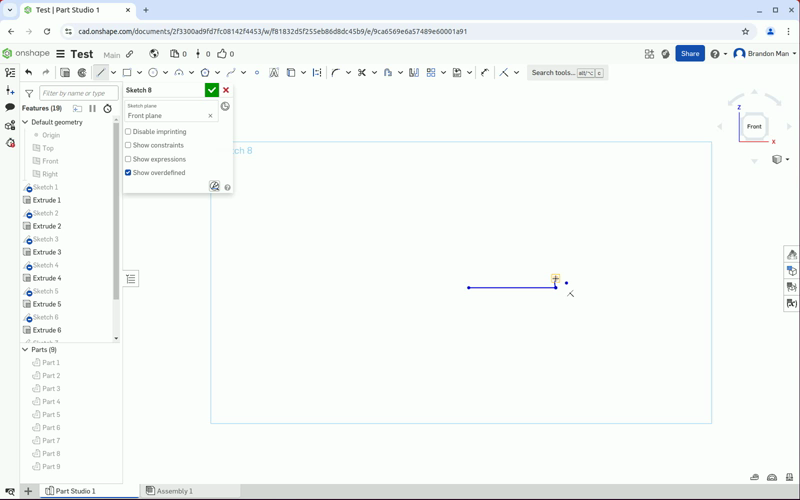
mouse_move(468, 278)
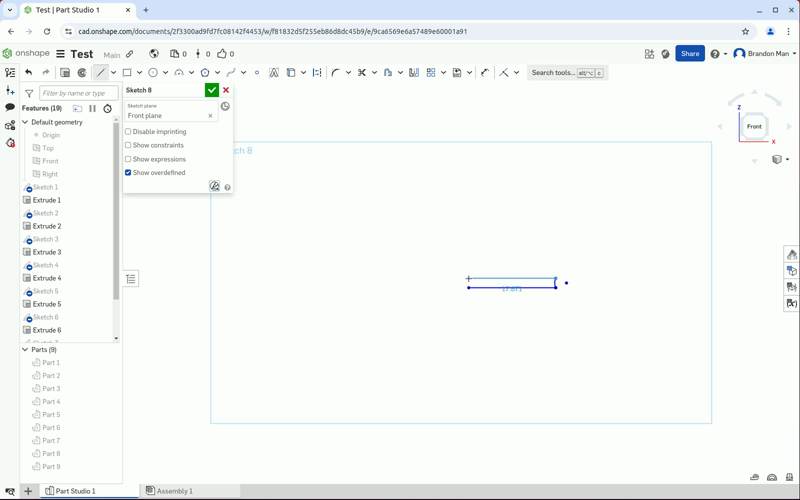
click(468, 278)
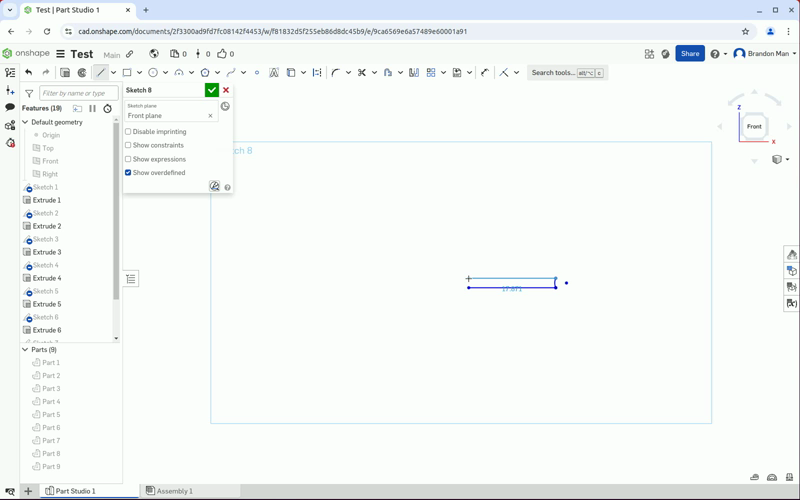
key_up(shift)
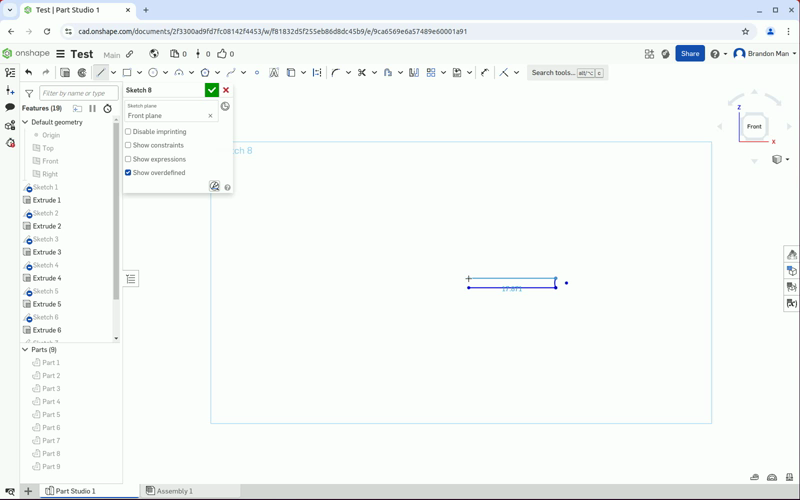
key(esc)
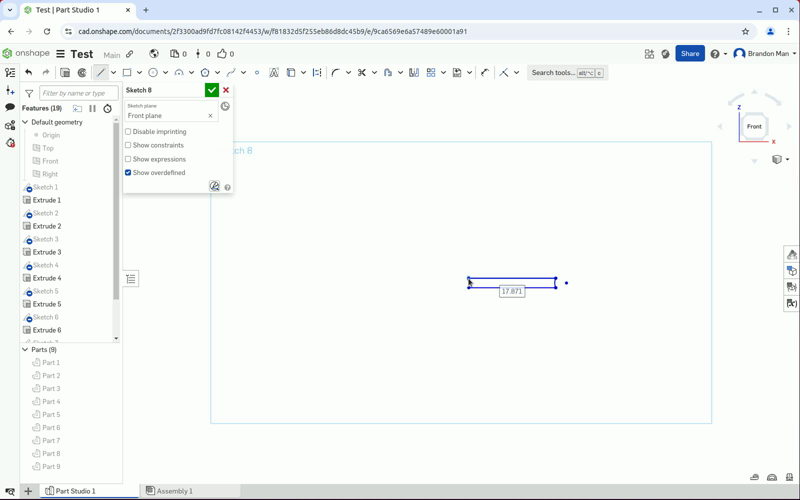
key(a)
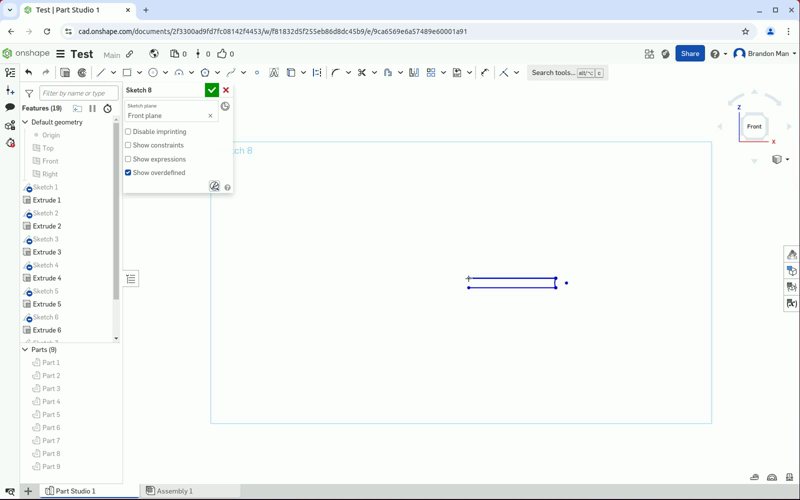
mouse_move(468, 278)
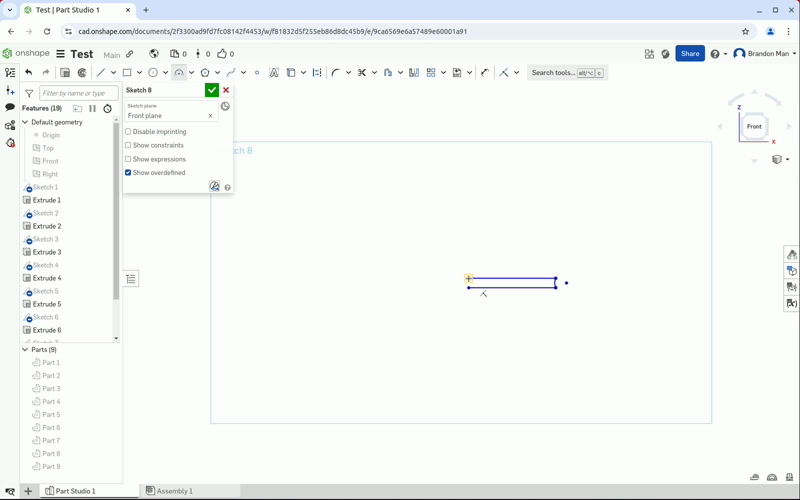
click(468, 278)
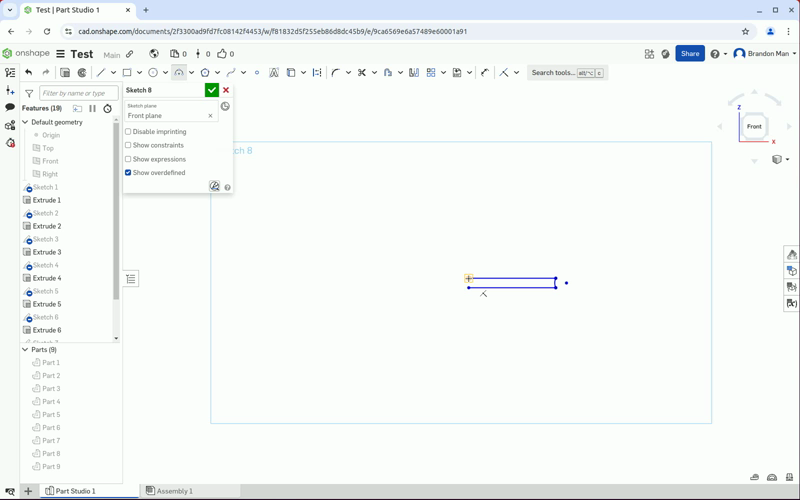
mouse_move(468, 287)
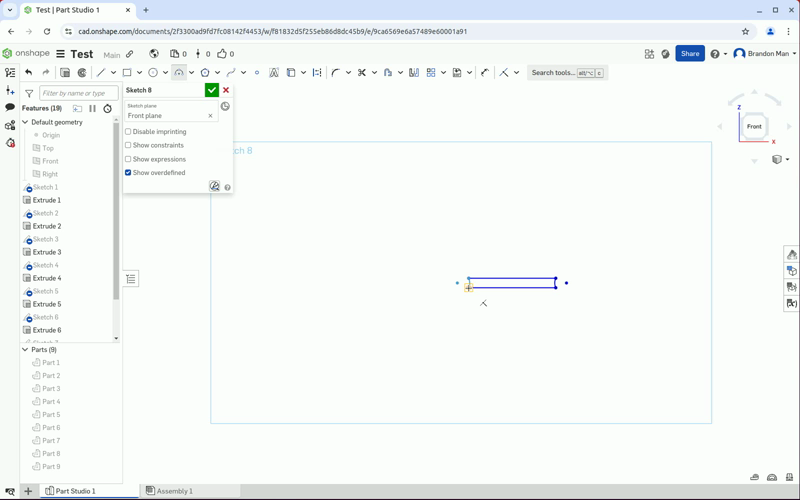
click(468, 287)
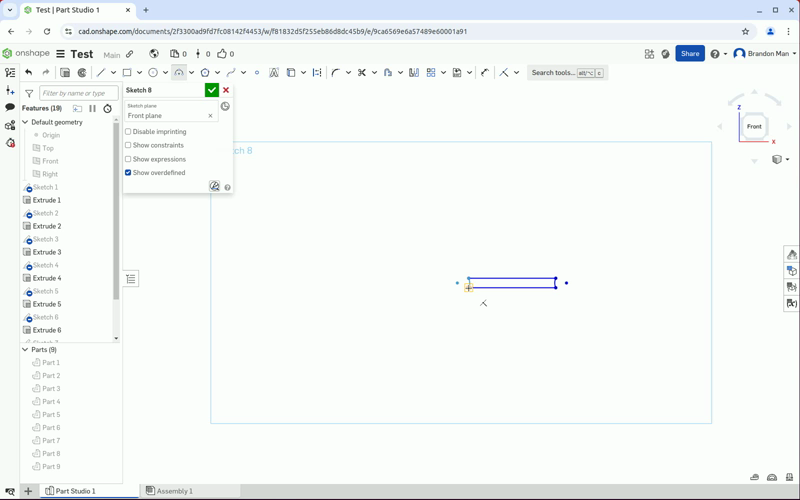
key_down(shift)
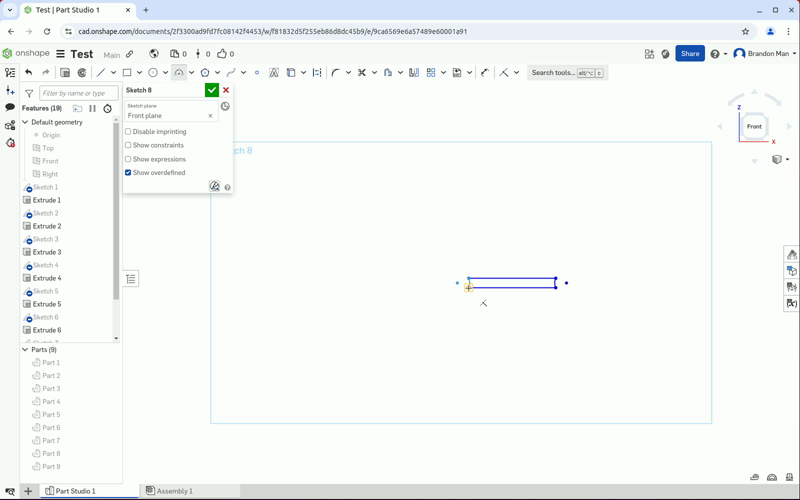
mouse_move(470, 282)
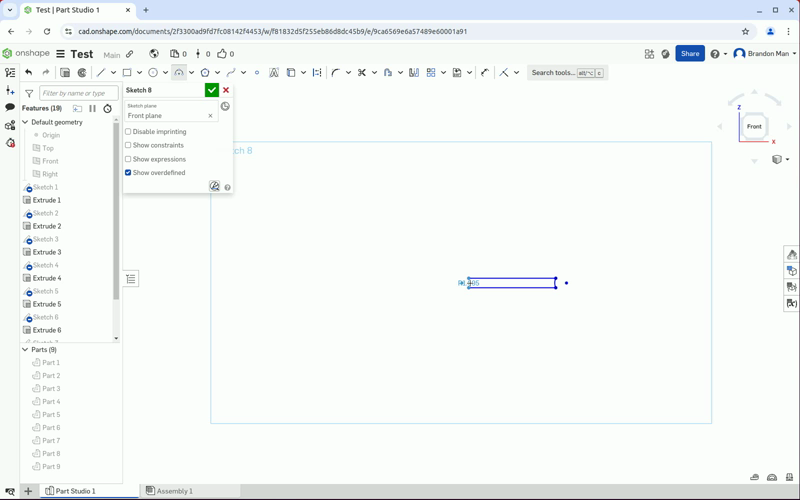
click(470, 282)
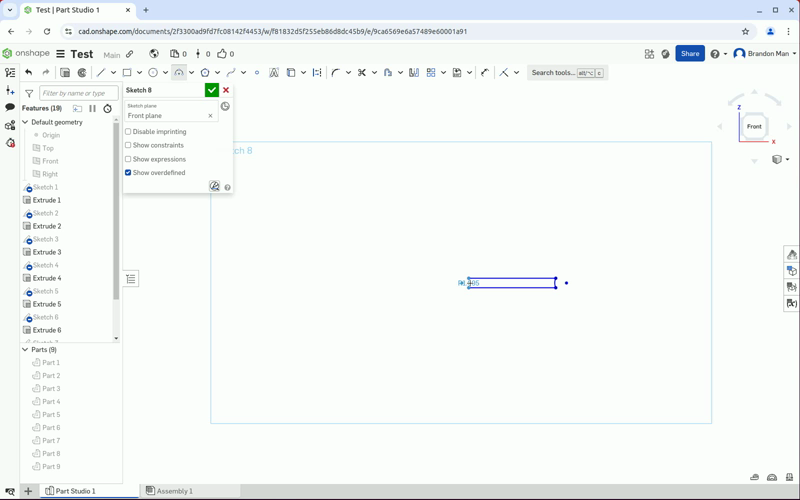
key_up(shift)
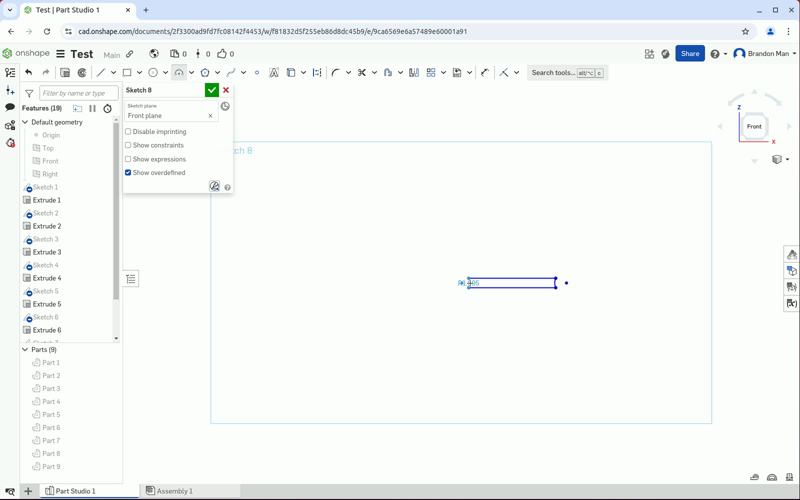
key(esc)
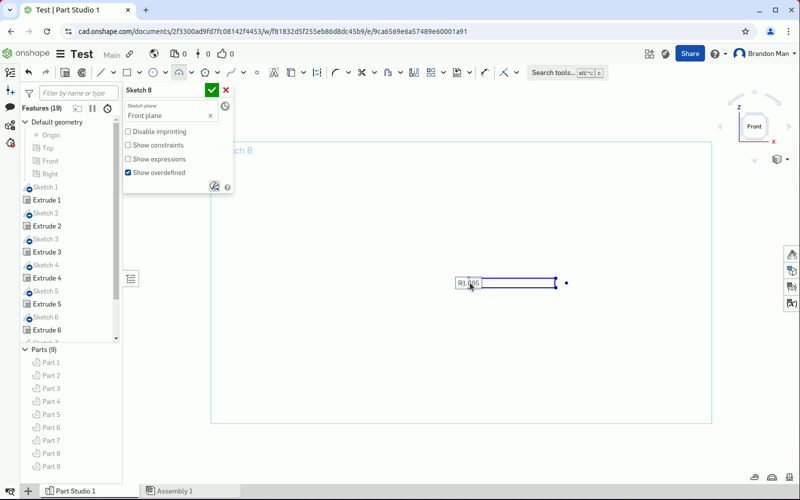
mouse_move(545, 287)
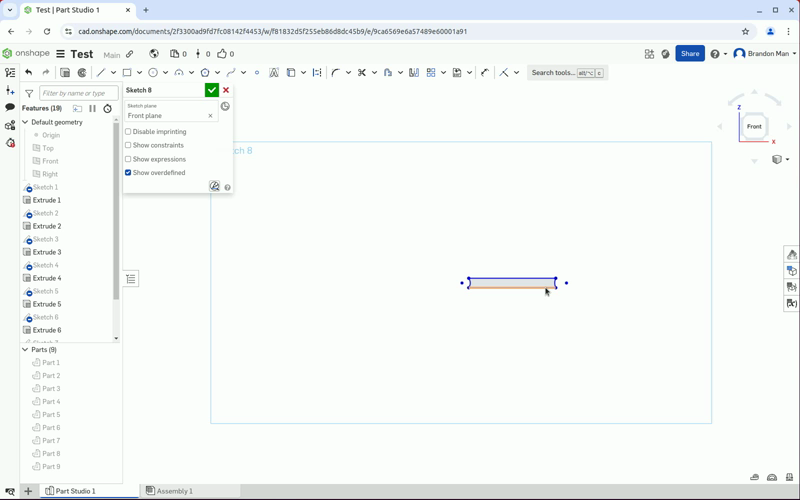
scroll(6)
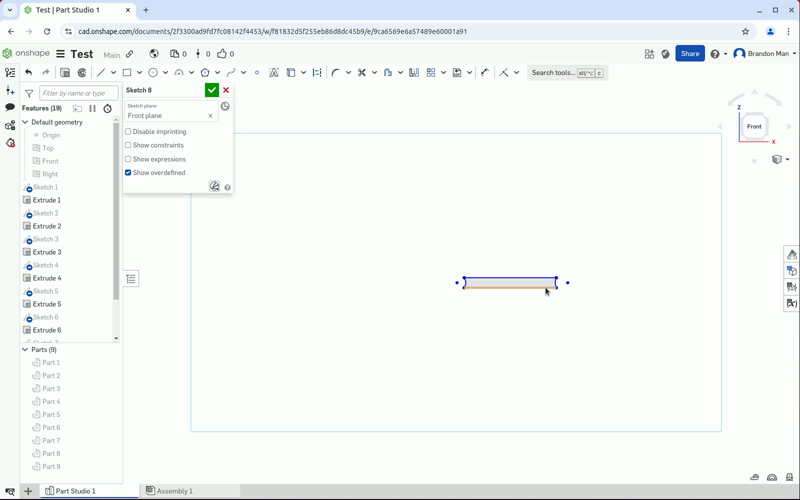
scroll(6)
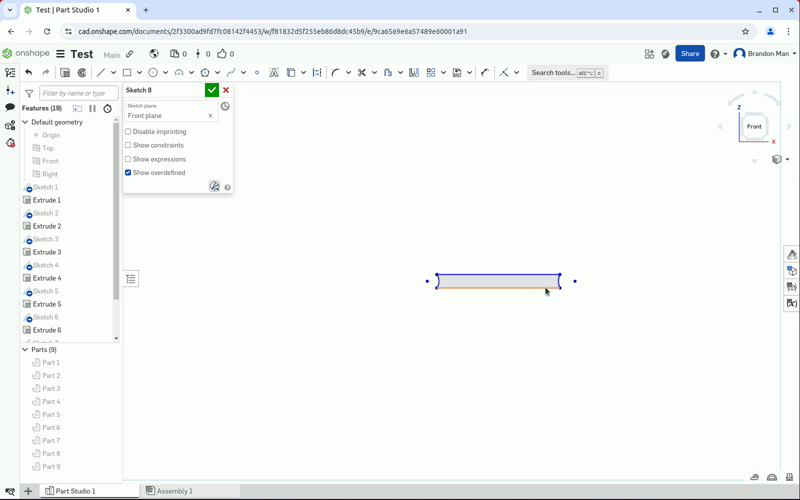
scroll(6)
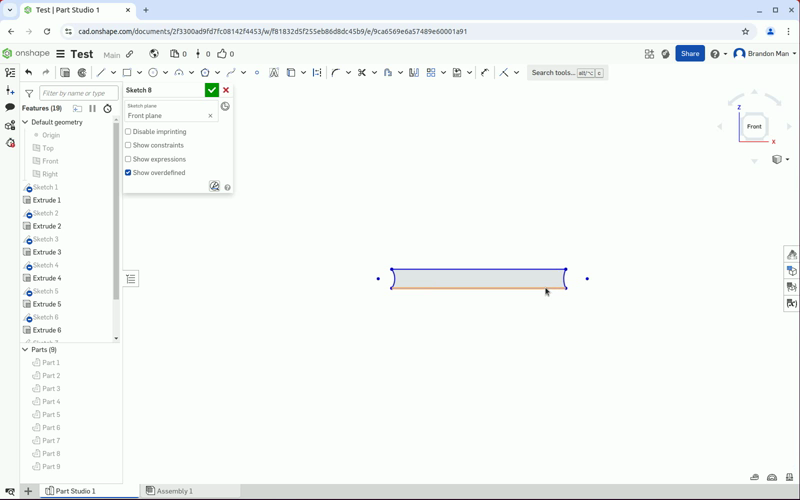
scroll(6)
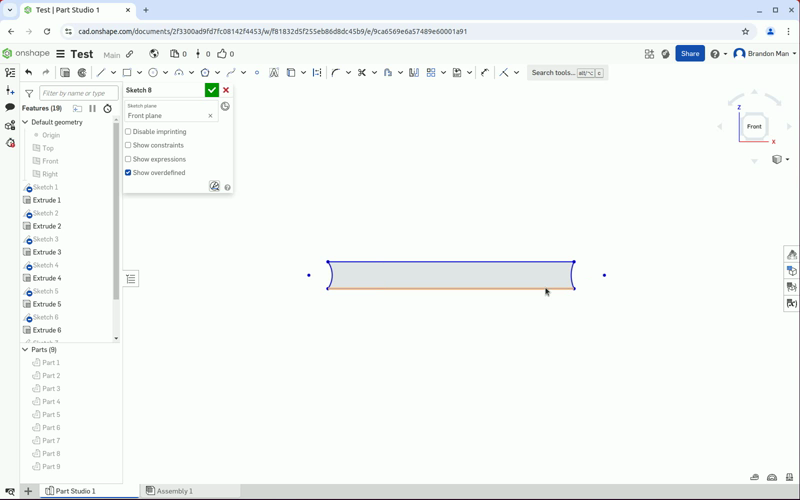
scroll(6)
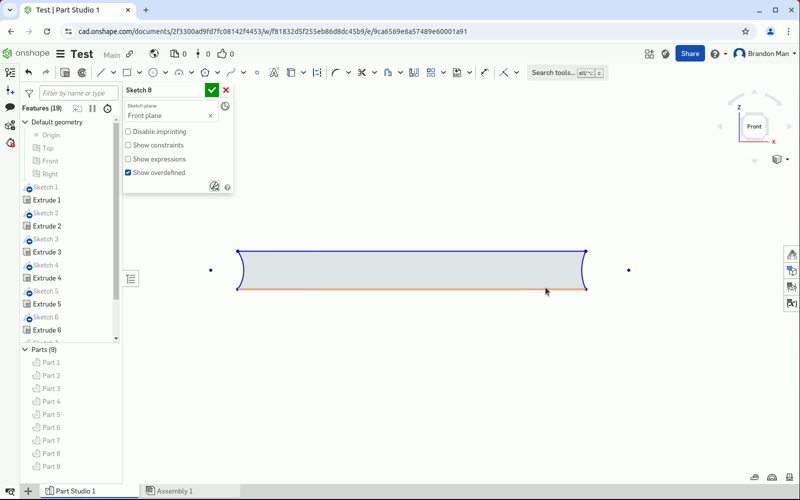
scroll(6)
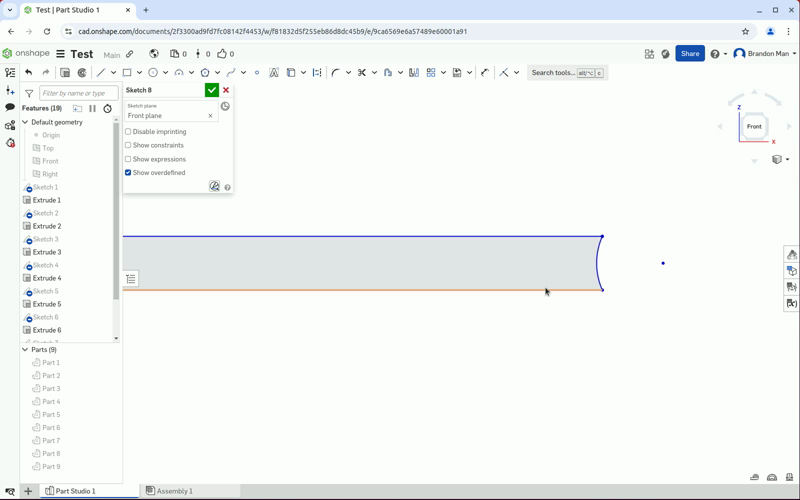
scroll(6)
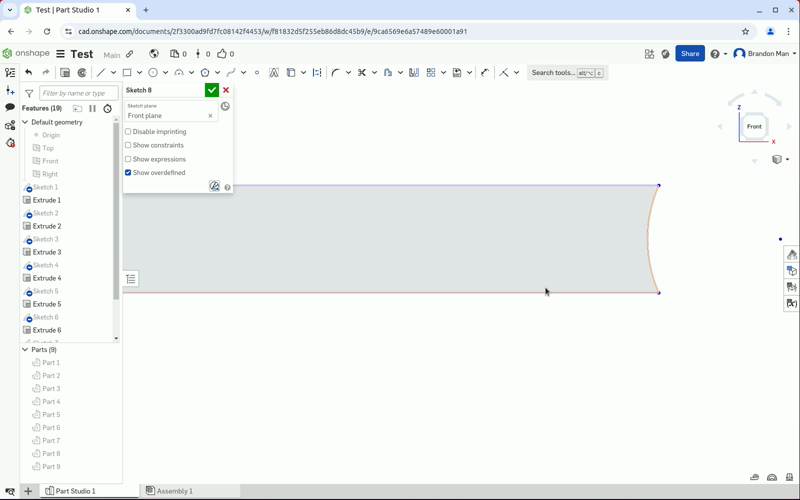
click(545, 287)
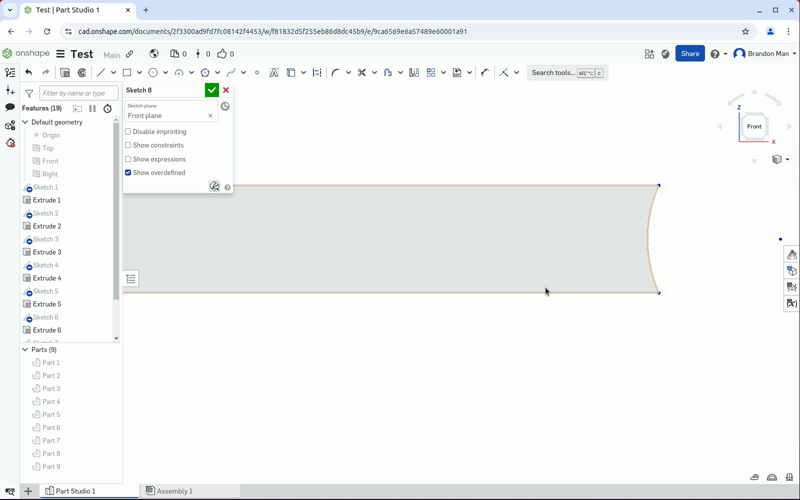
scroll(-6)
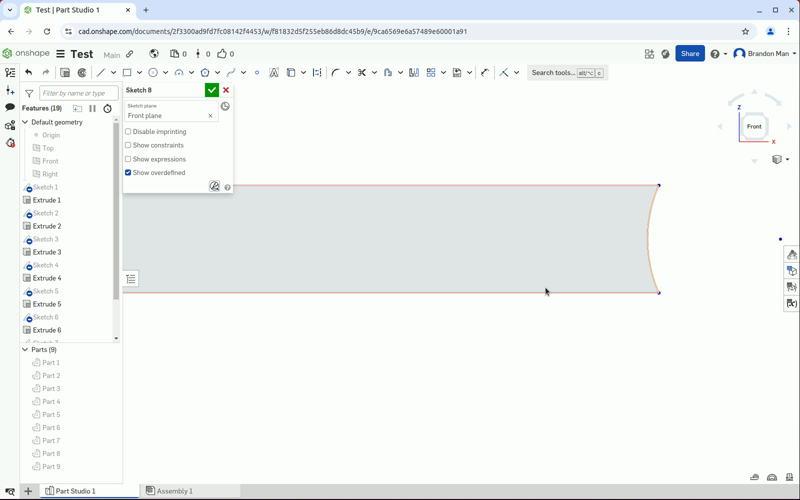
scroll(-6)
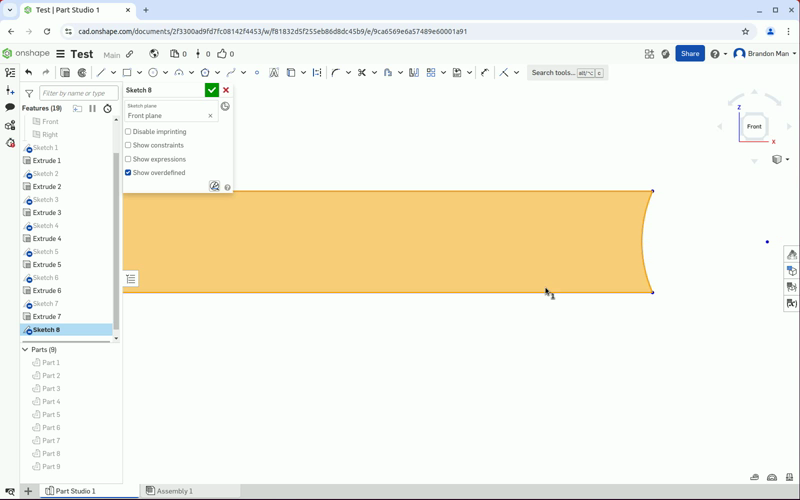
scroll(-6)
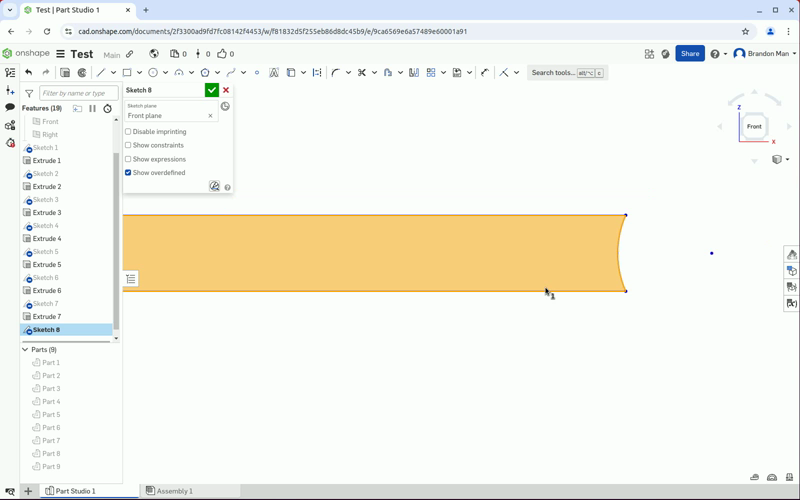
scroll(-6)
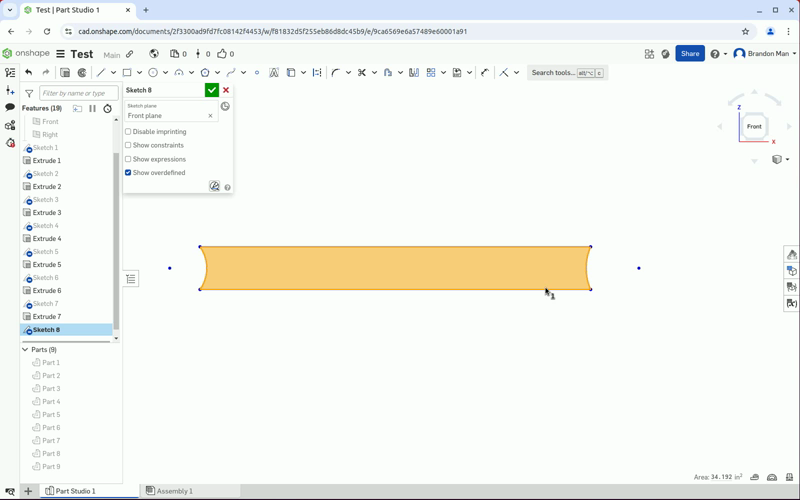
scroll(-6)
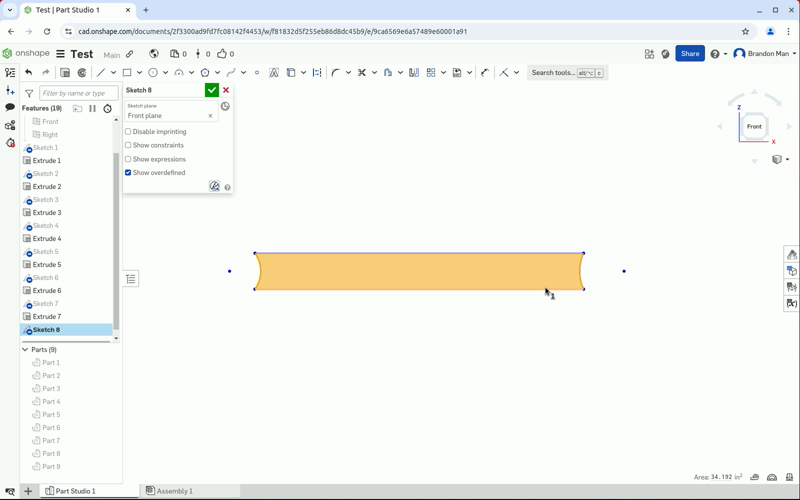
scroll(-6)
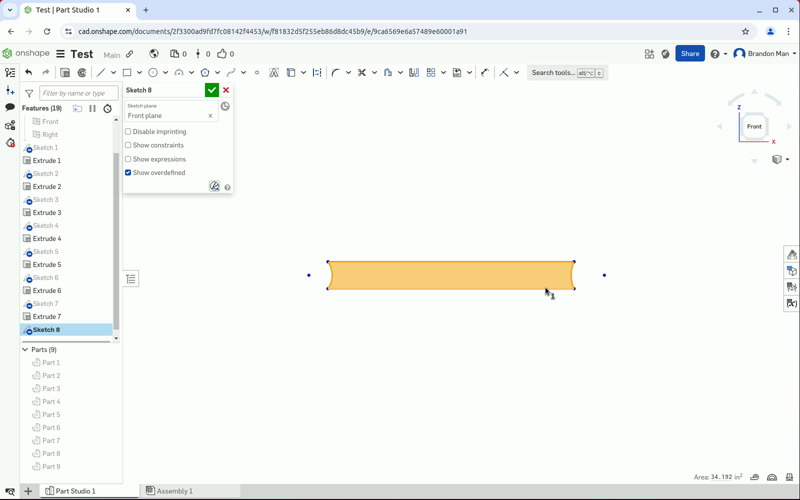
scroll(-6)
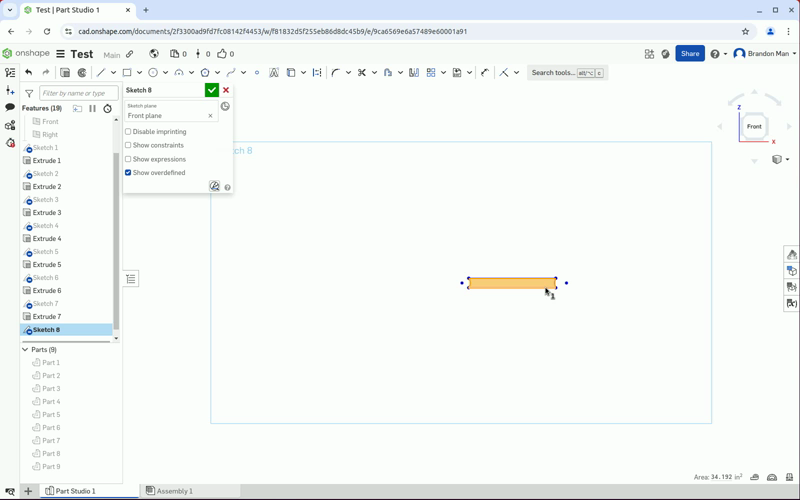
mouse_move(73, 352)
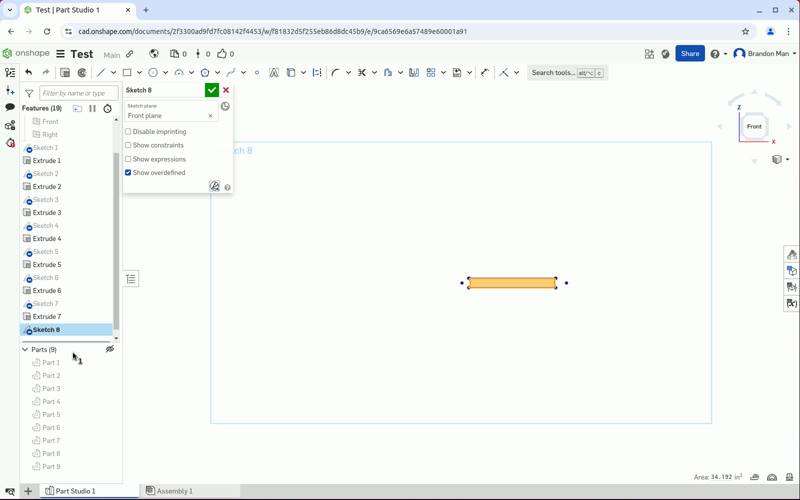
key(shift+y)
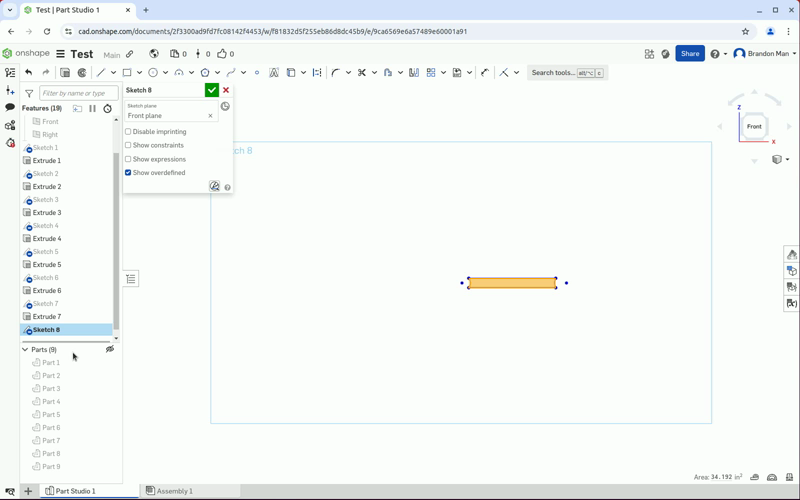
key(shift+e)
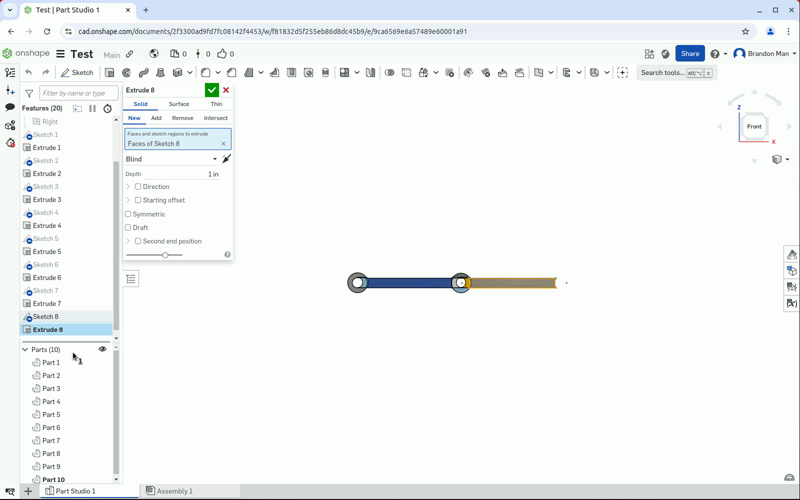
mouse_move(143, 106)
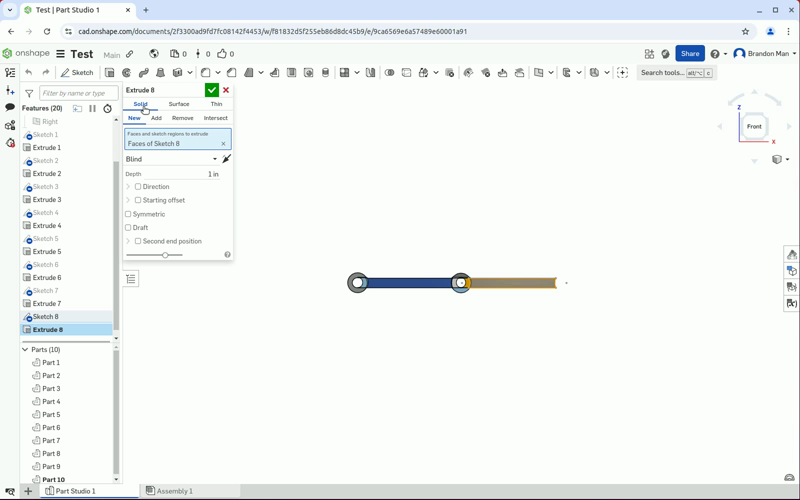
click(143, 106)
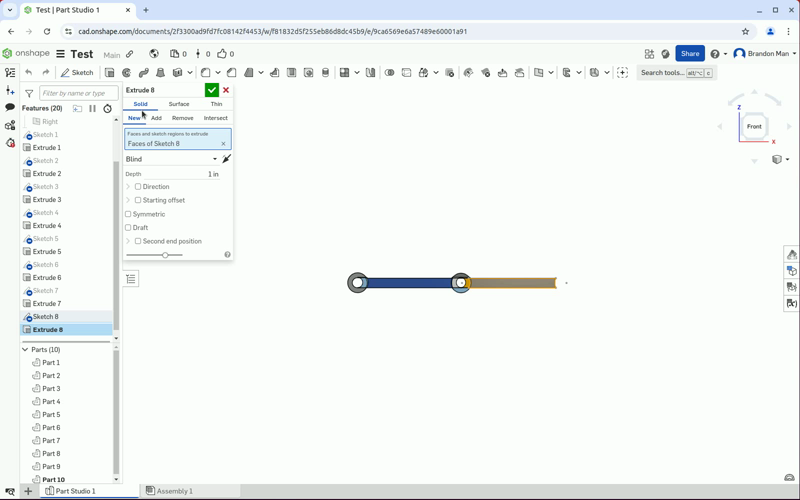
mouse_move(137, 120)
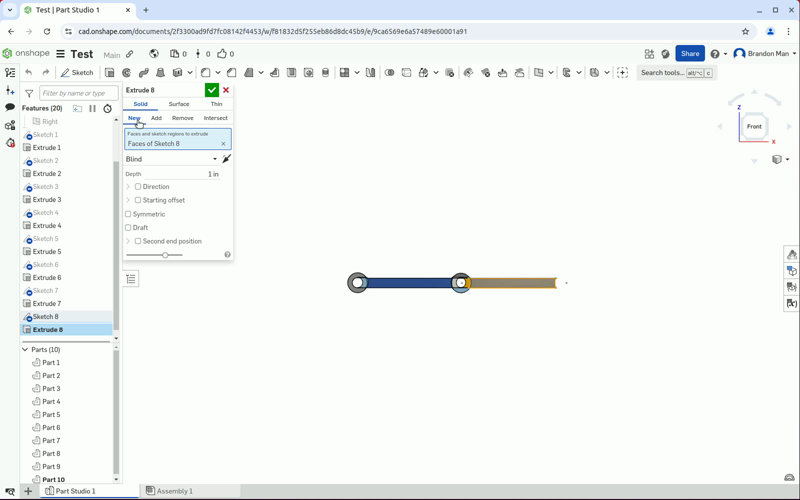
click(137, 120)
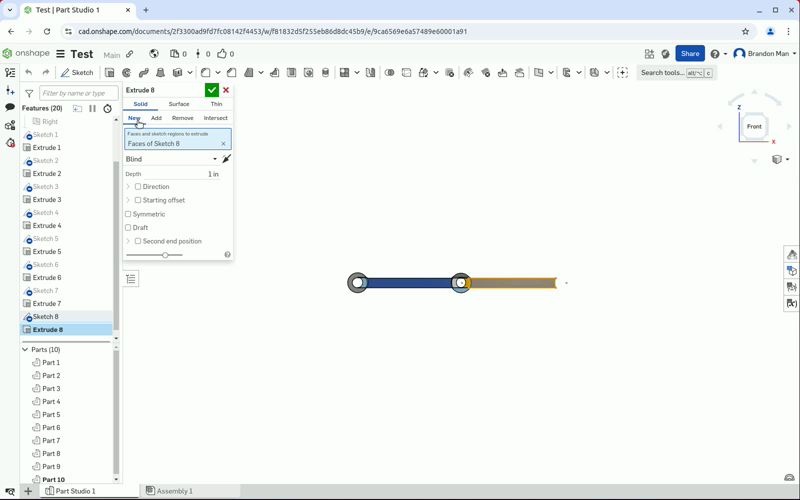
key(tab, 4)
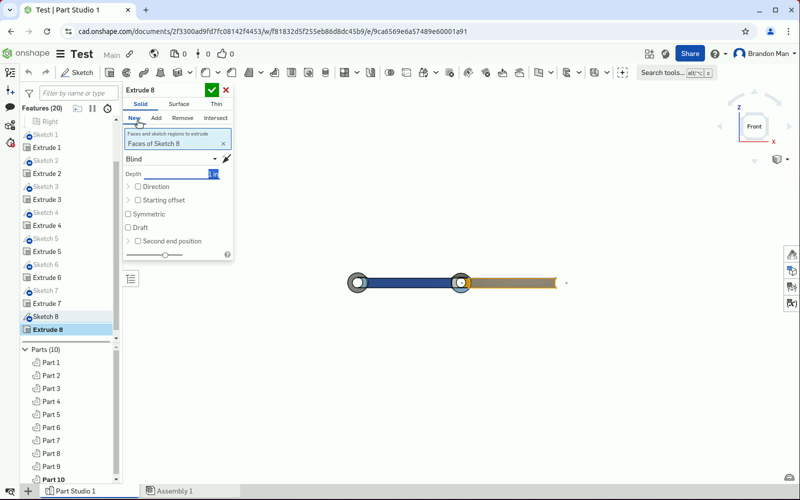
text(1.685)
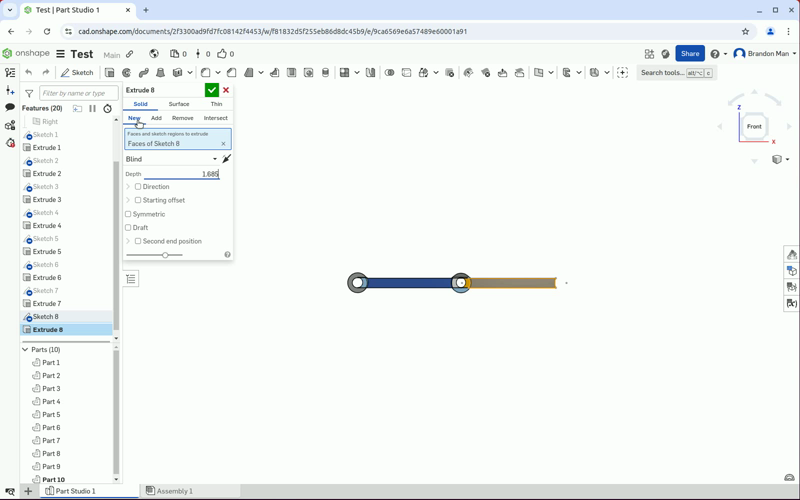
key(enter)
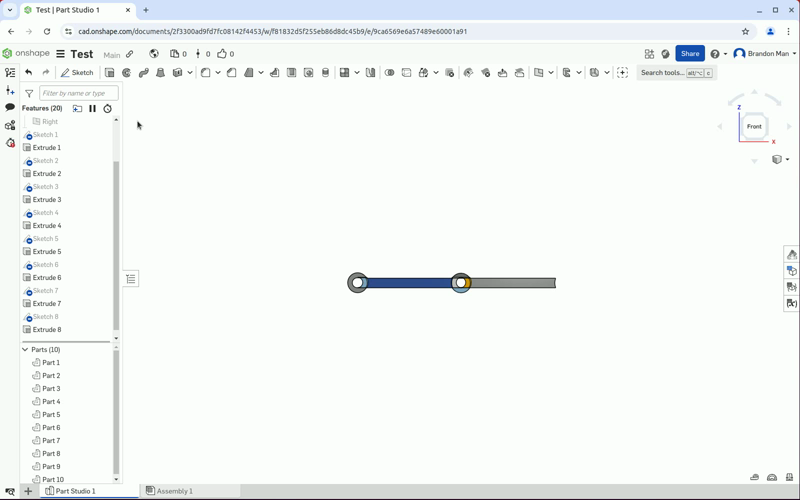
key(shift+h)
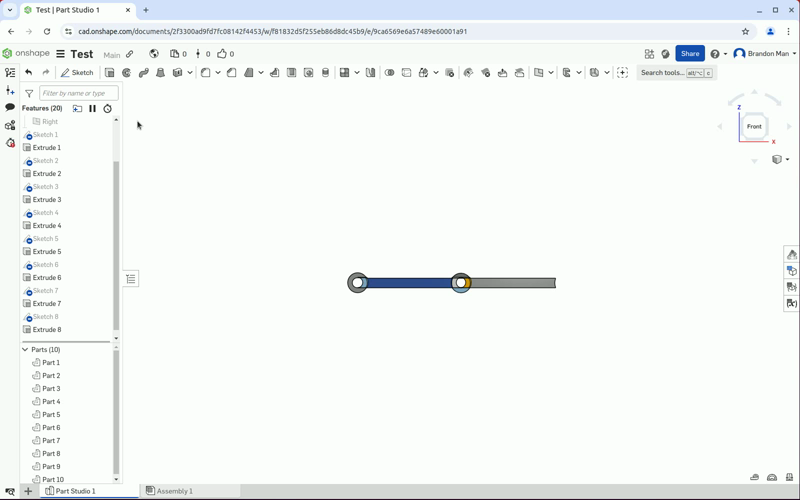
key(shift+h)
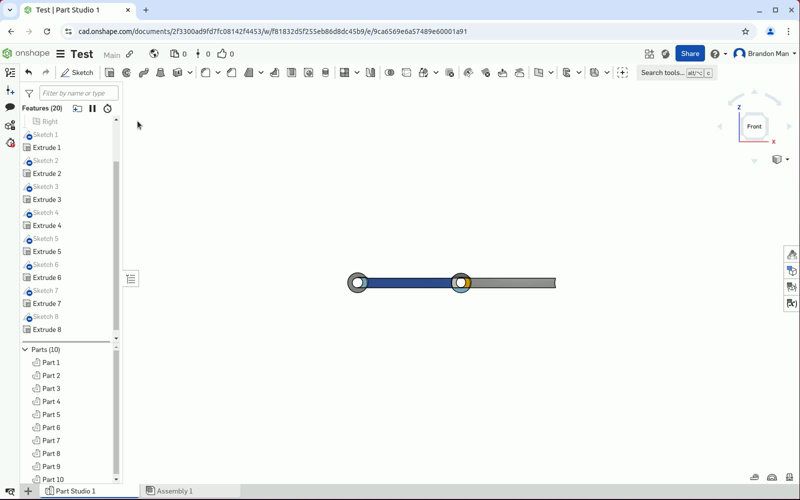
mouse_move(69, 137)
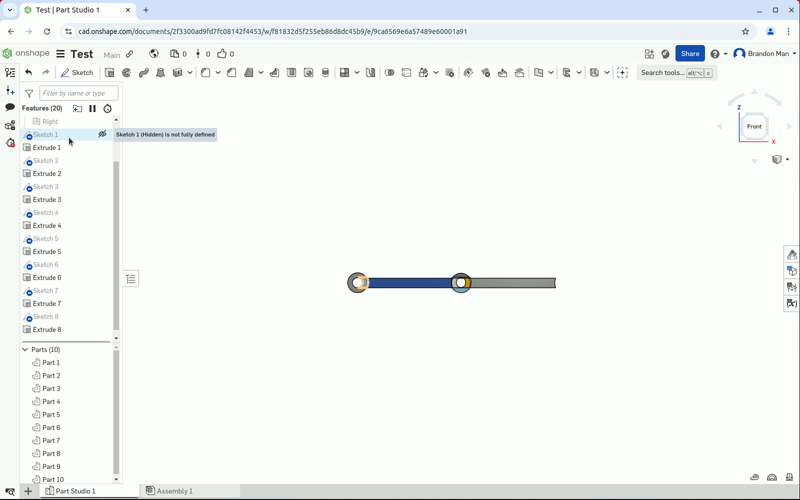
click(69, 137)
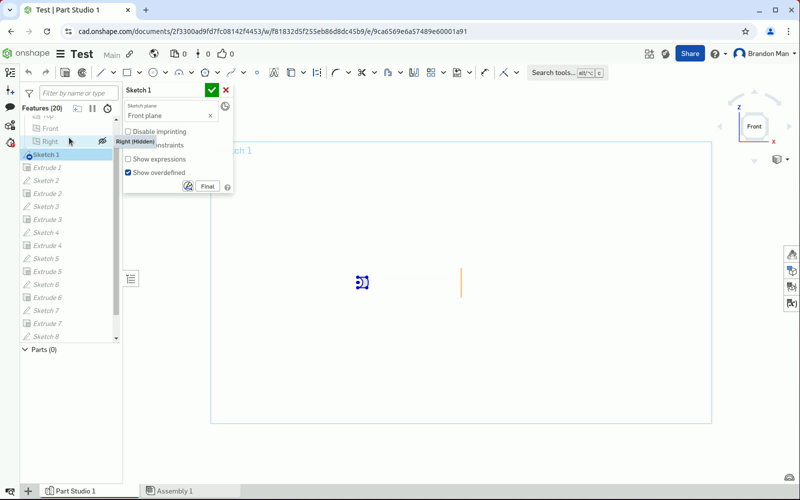
mouse_move(229, 92)
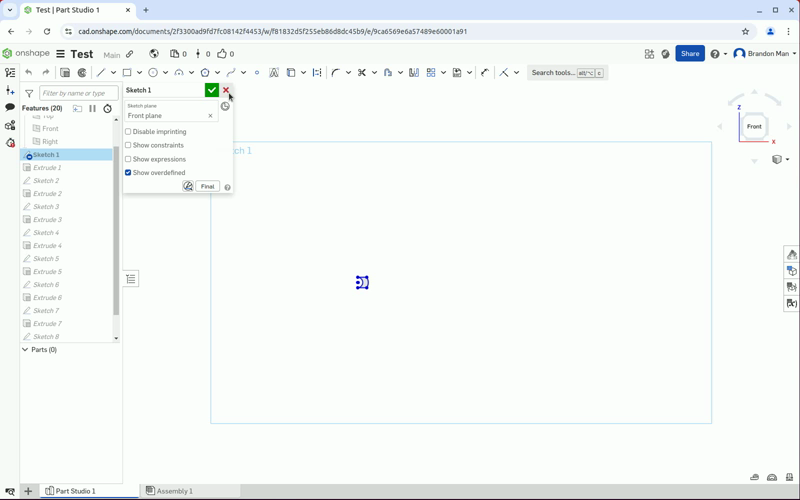
click(229, 92)
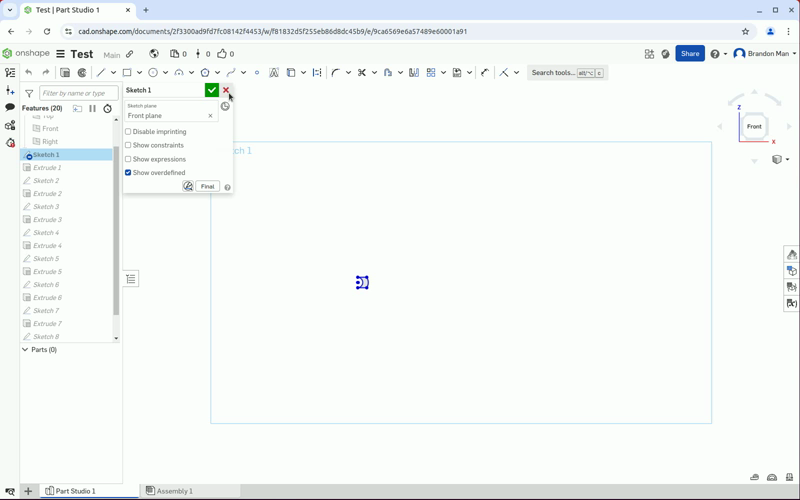
key(shift+s)
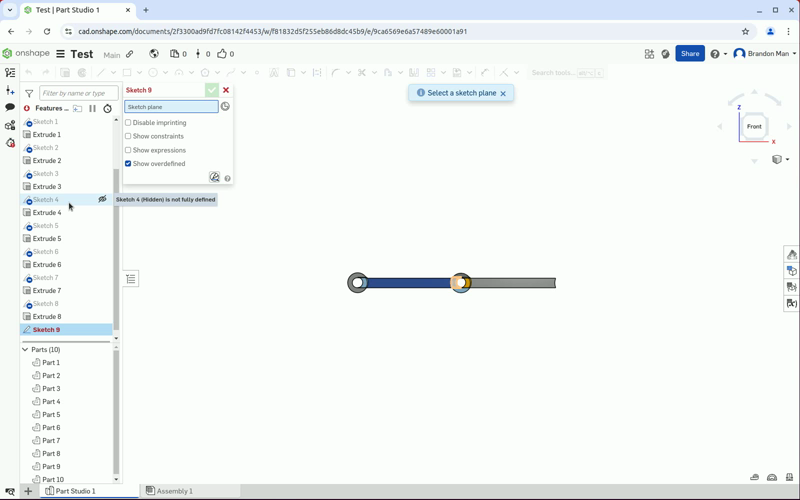
scroll(3)
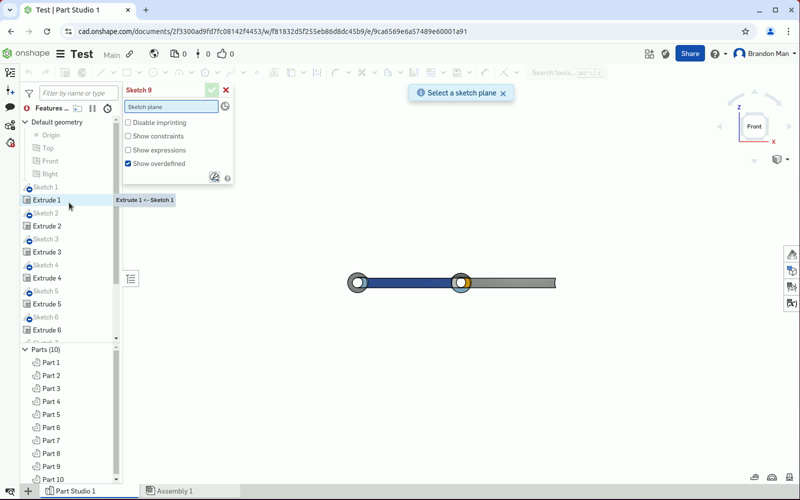
mouse_move(69, 163)
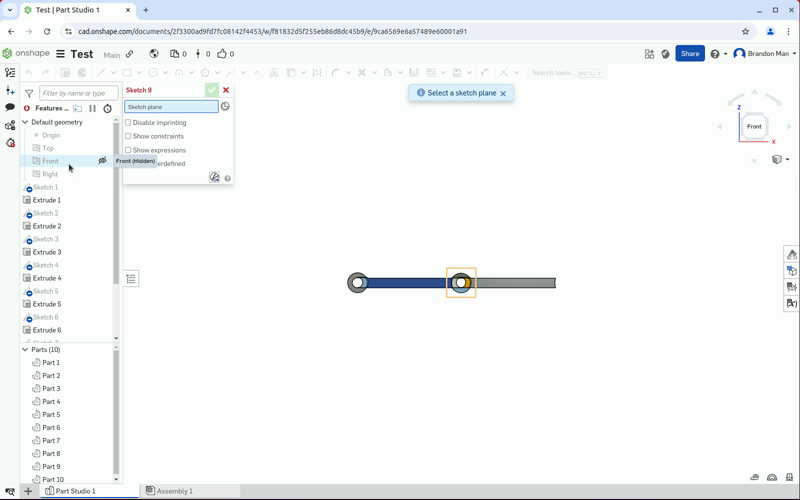
click(69, 163)
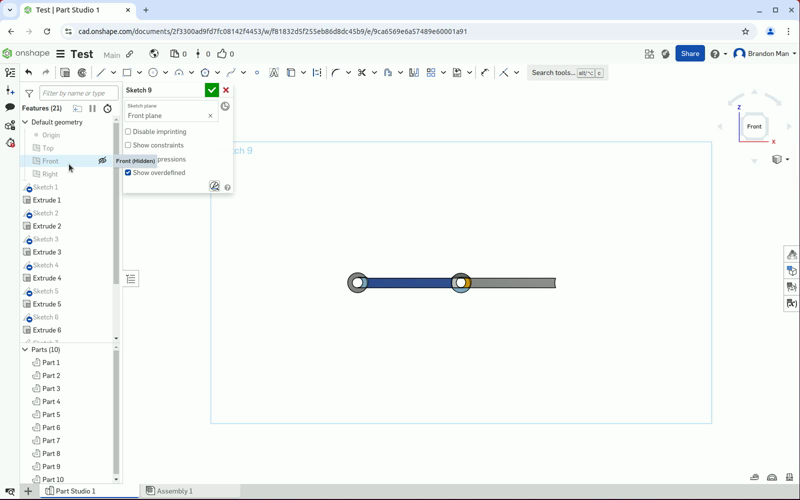
mouse_move(69, 352)
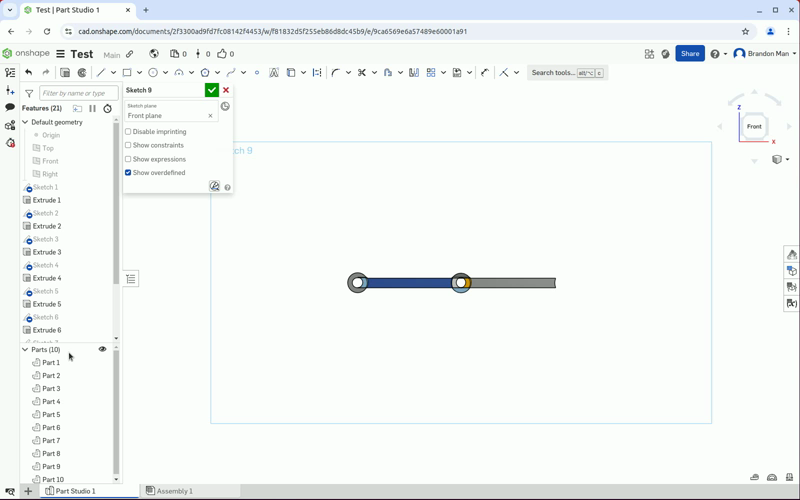
key(y)
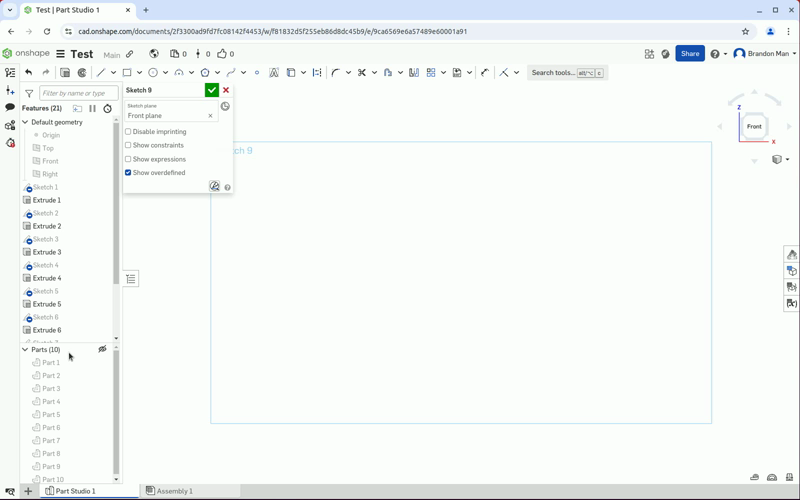
key(l)
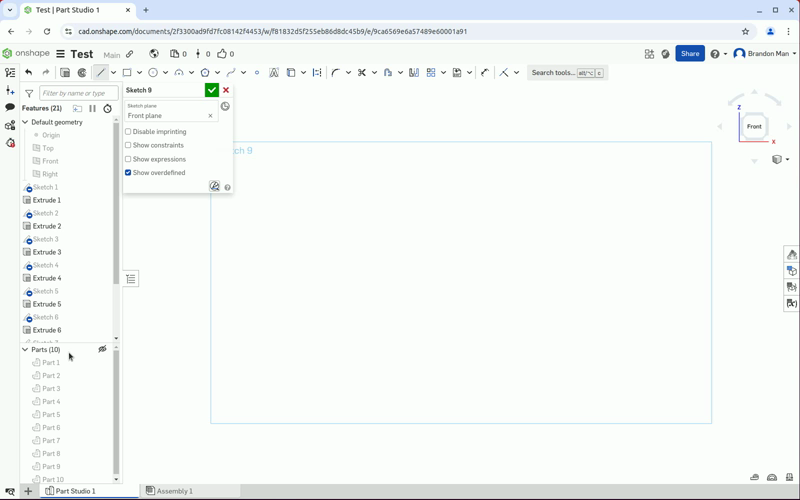
key_down(shift)
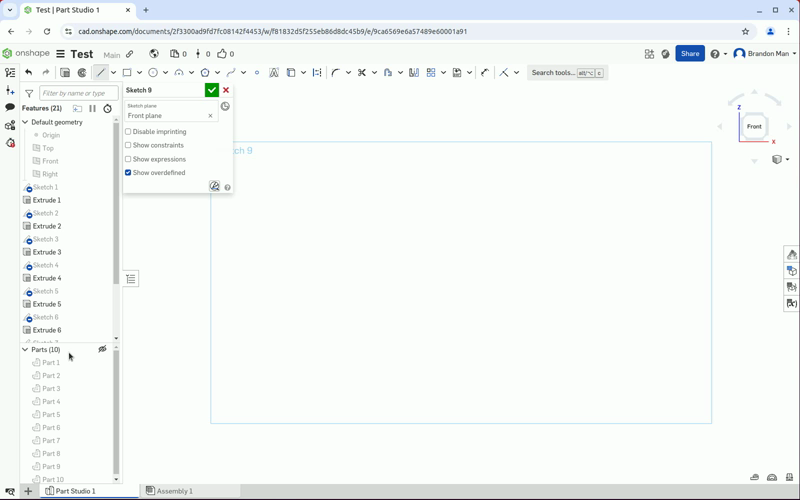
mouse_move(555, 287)
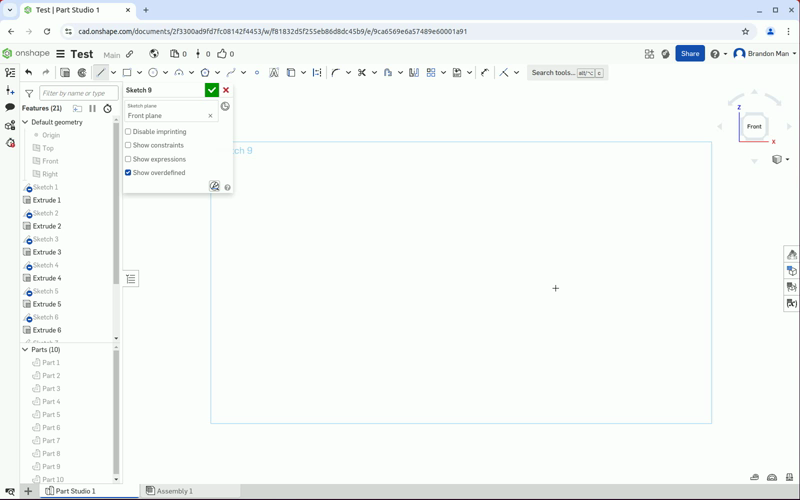
click(555, 287)
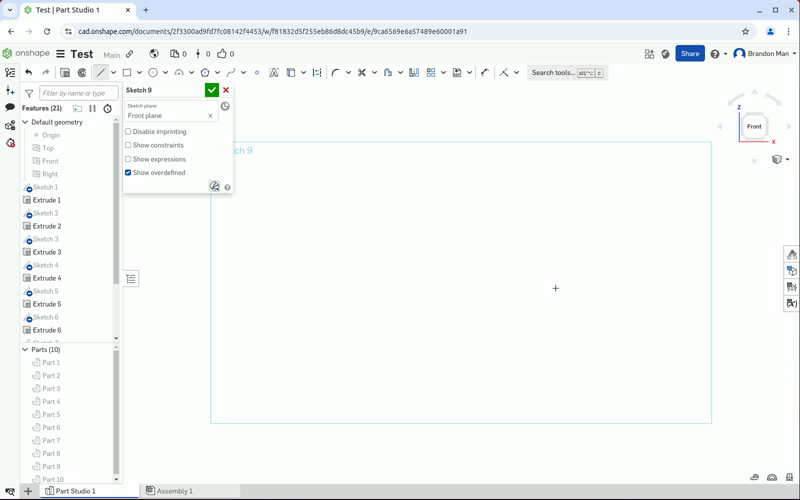
key_up(shift)
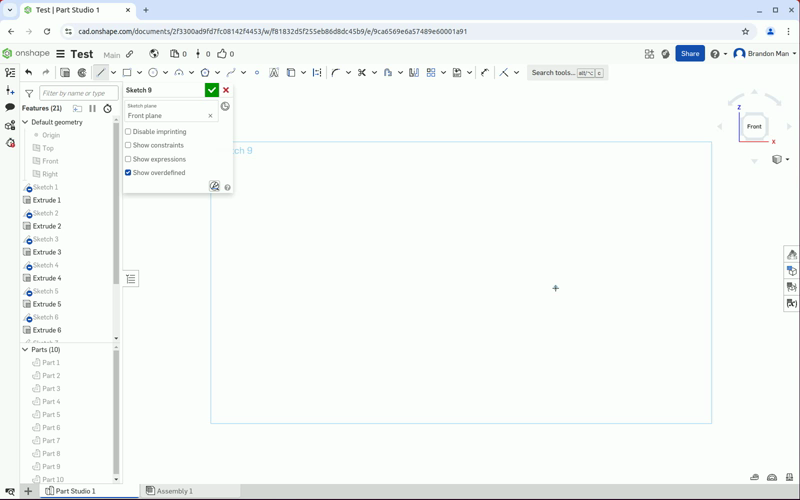
key_down(shift)
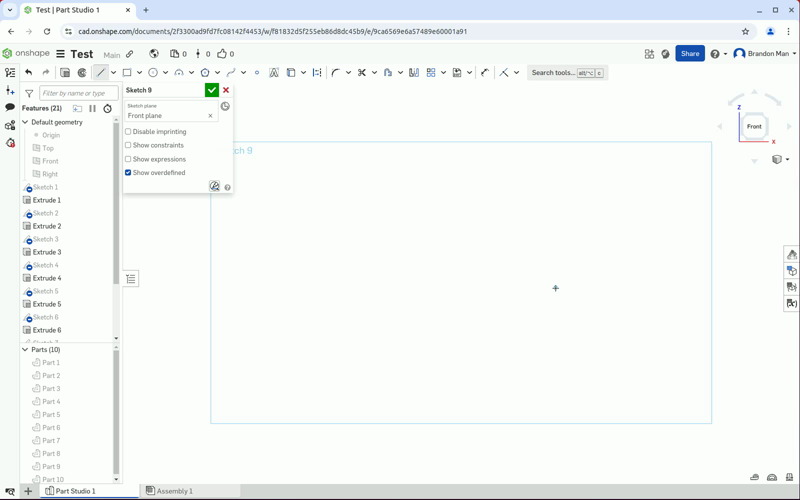
mouse_move(585, 287)
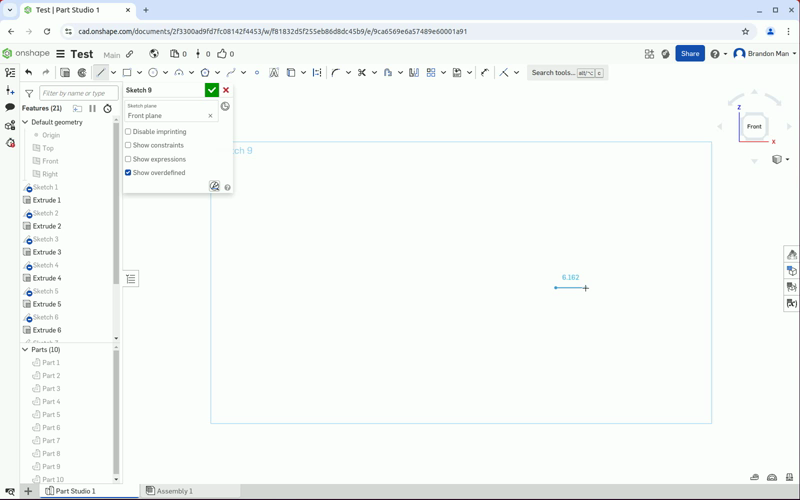
mouse_move(564, 287)
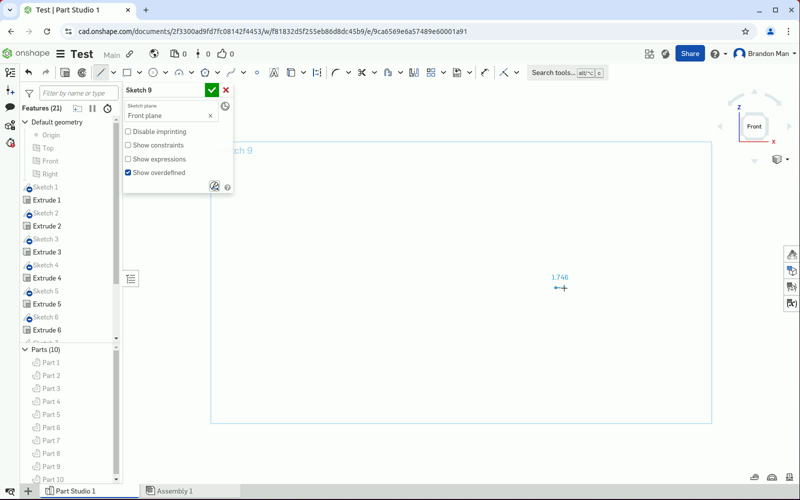
click(564, 287)
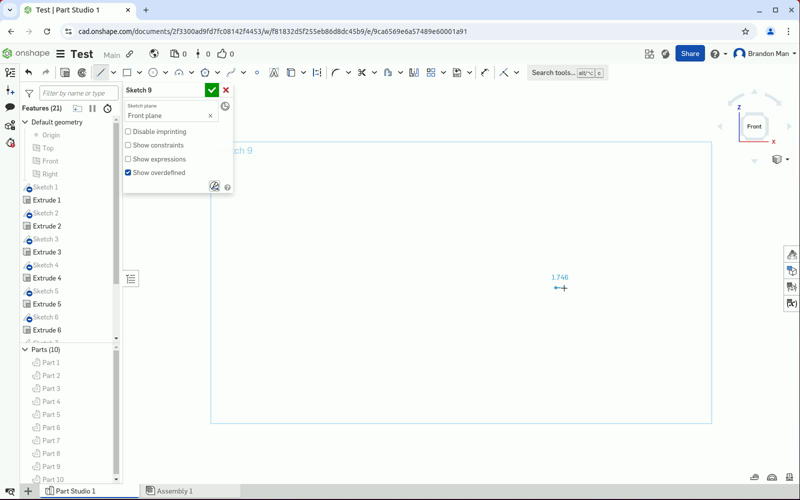
key_up(shift)
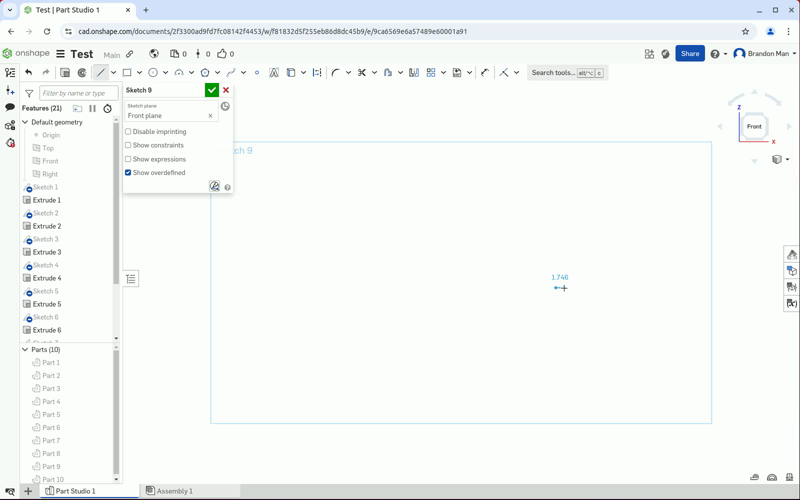
key(esc)
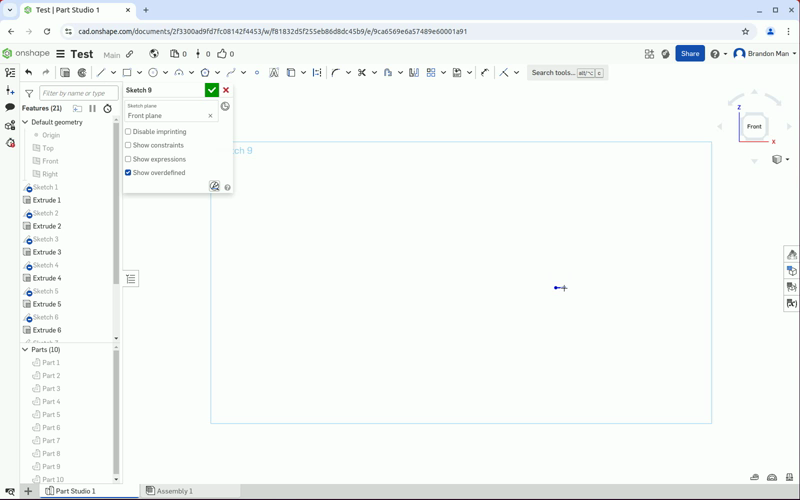
key(a)
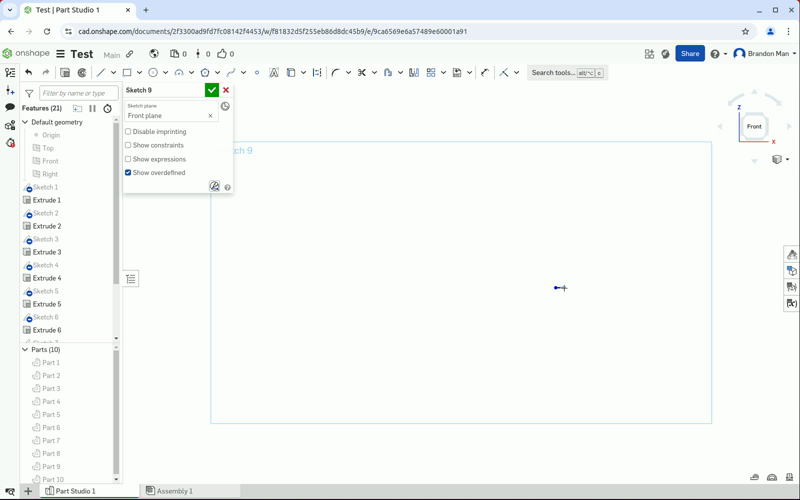
mouse_move(564, 287)
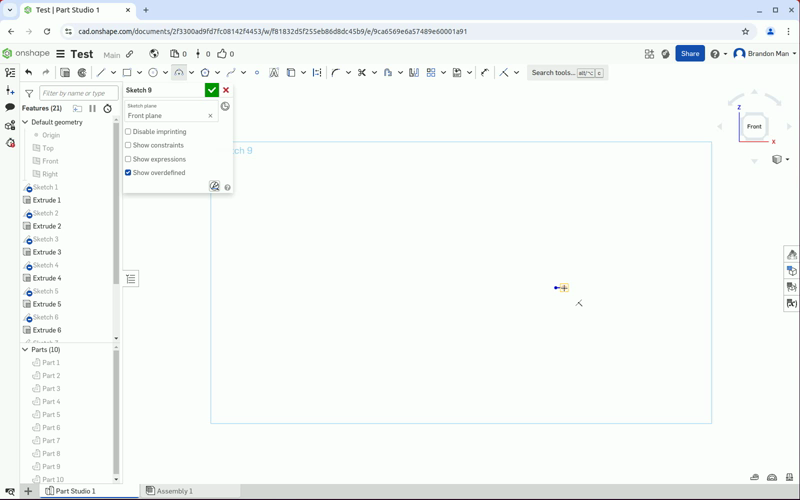
click(564, 287)
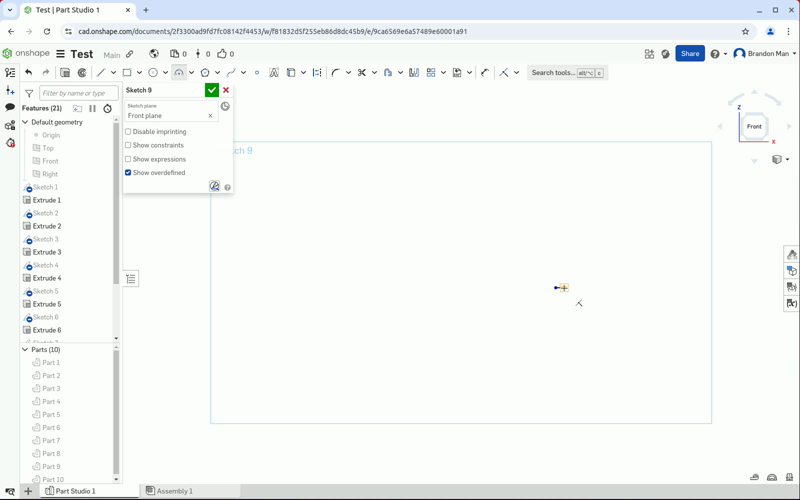
key_down(shift)
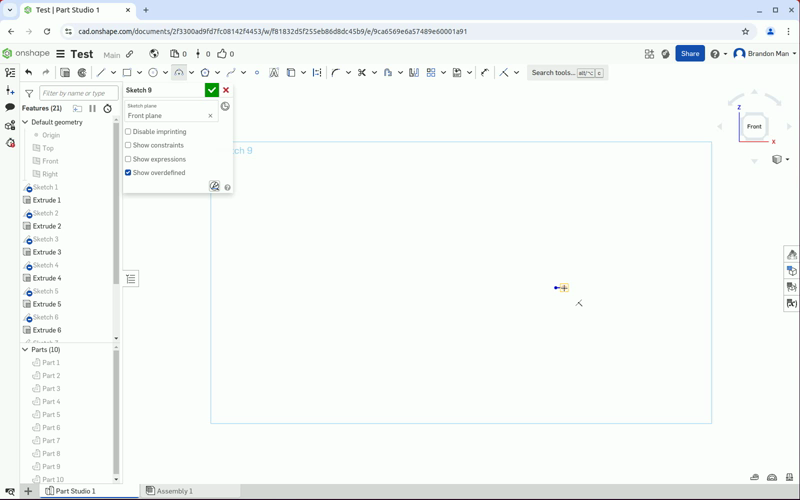
mouse_move(564, 277)
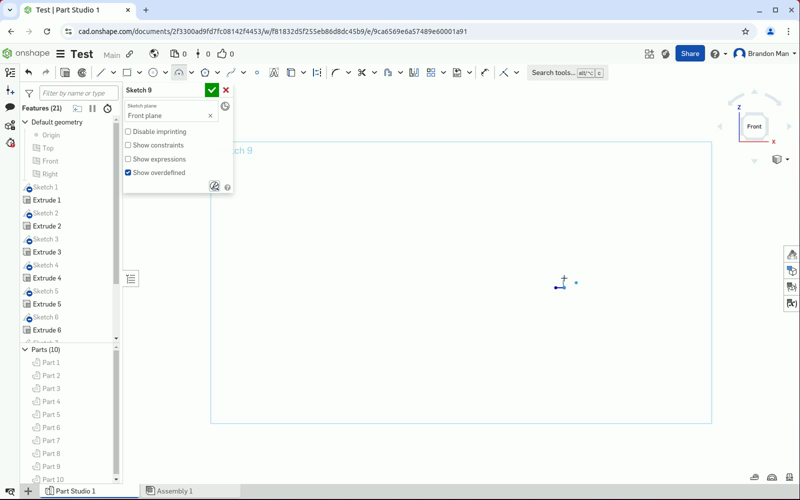
click(564, 277)
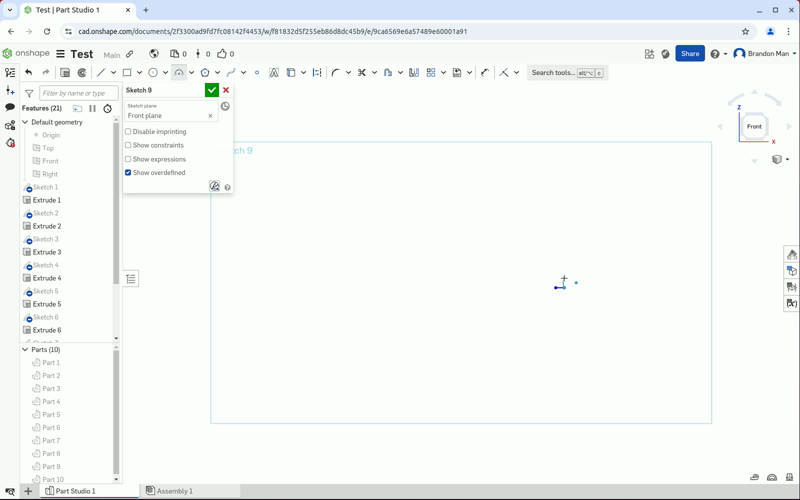
mouse_move(569, 282)
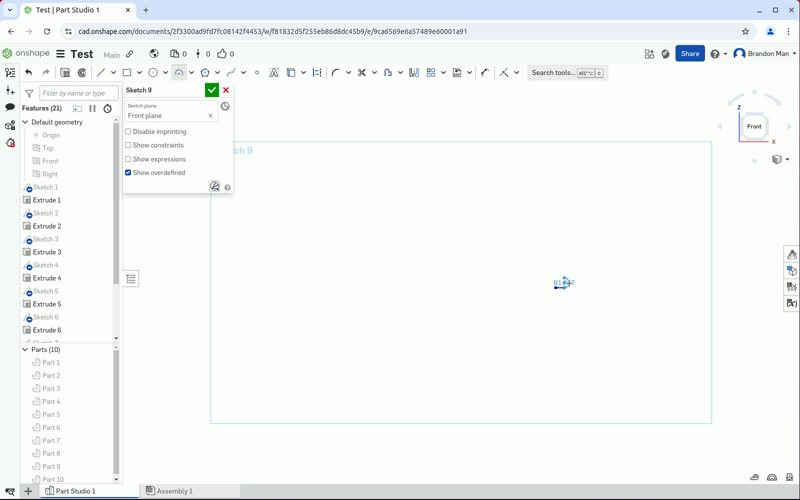
click(569, 282)
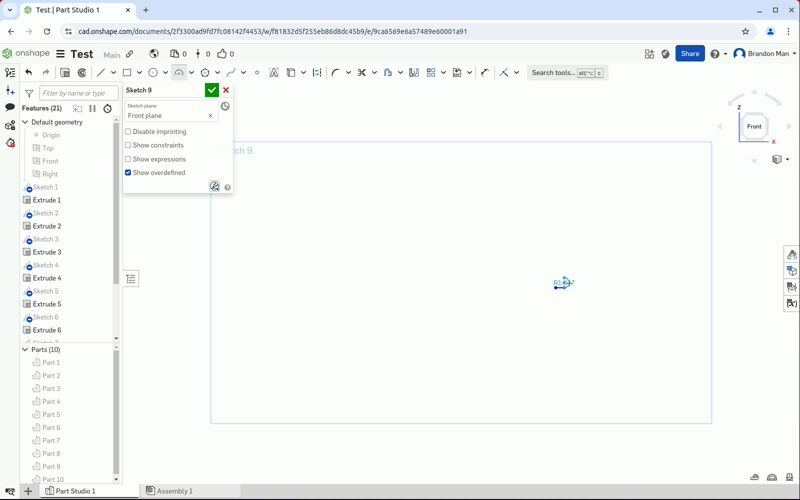
key_up(shift)
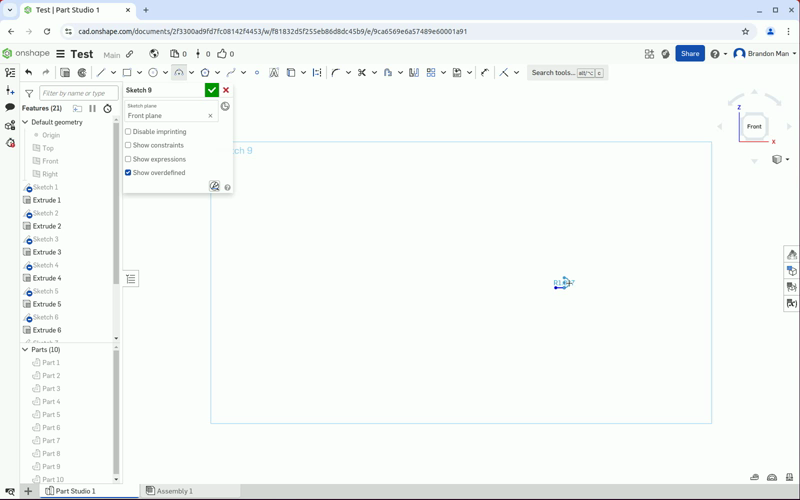
key(esc)
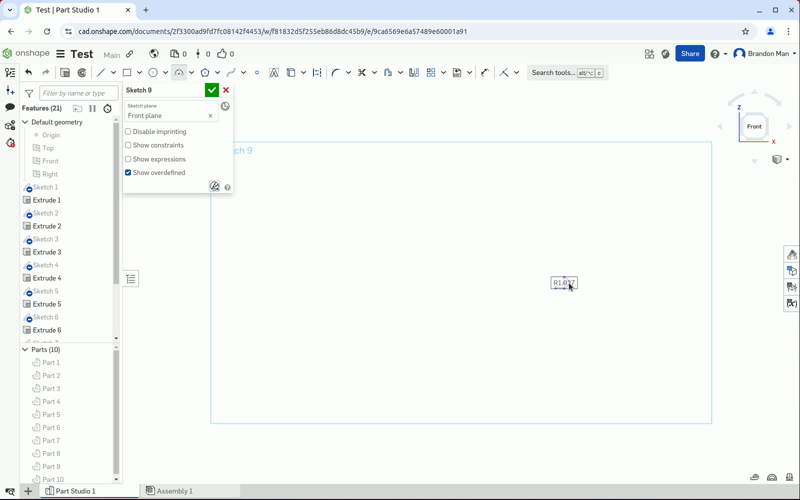
key(l)
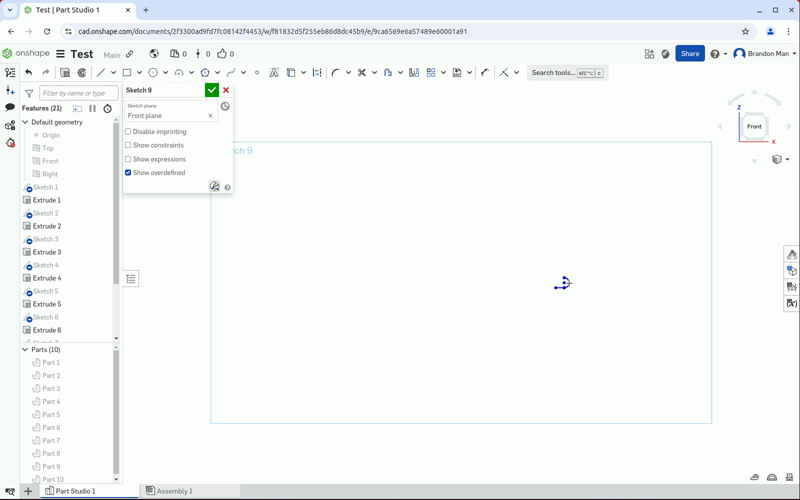
mouse_move(564, 277)
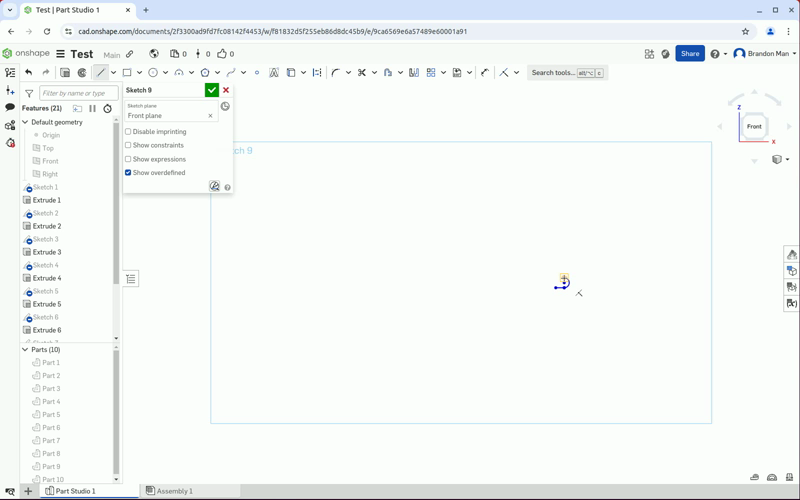
click(564, 277)
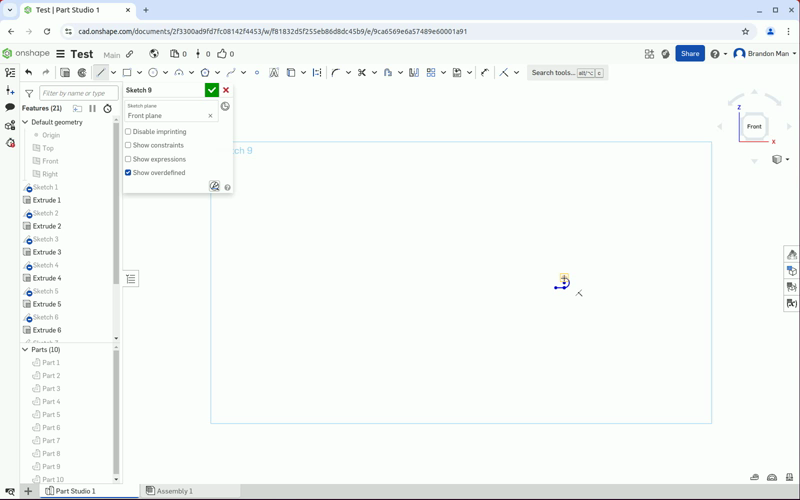
key_down(shift)
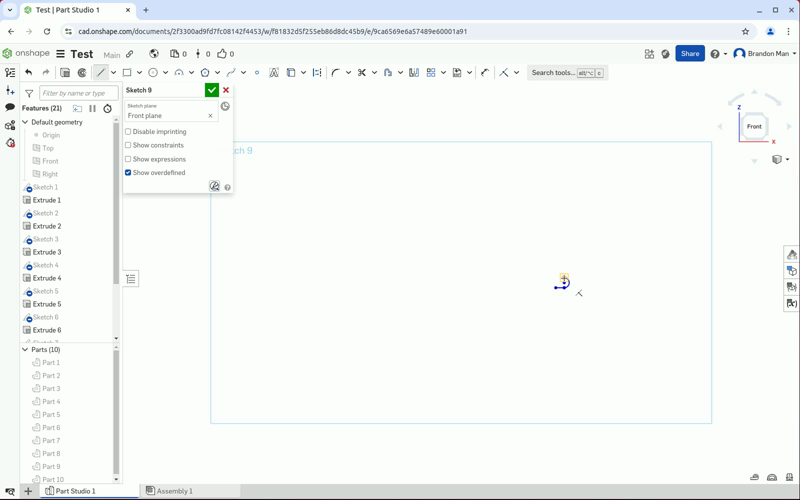
mouse_move(589, 277)
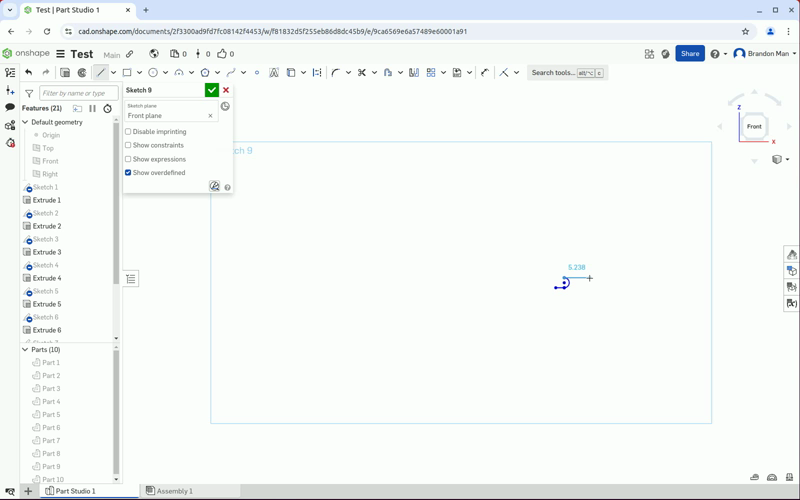
mouse_move(555, 277)
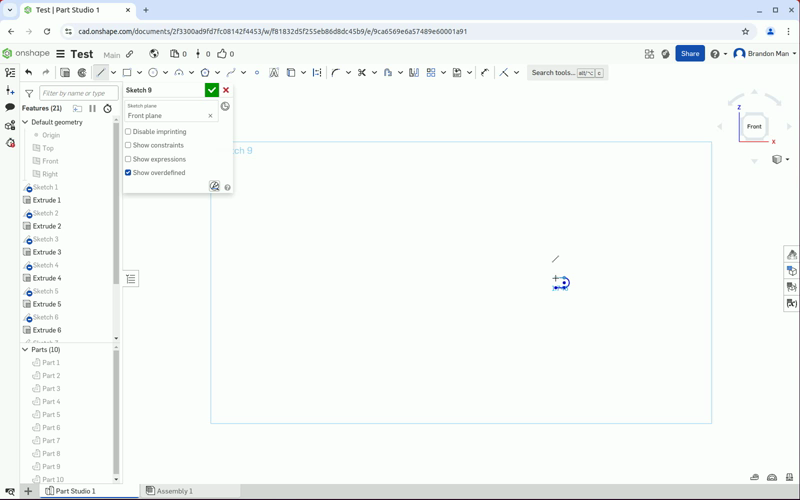
click(555, 277)
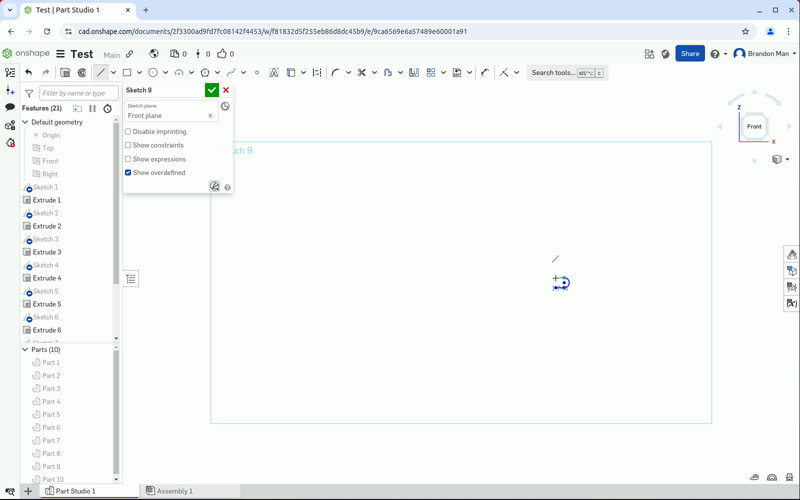
key_up(shift)
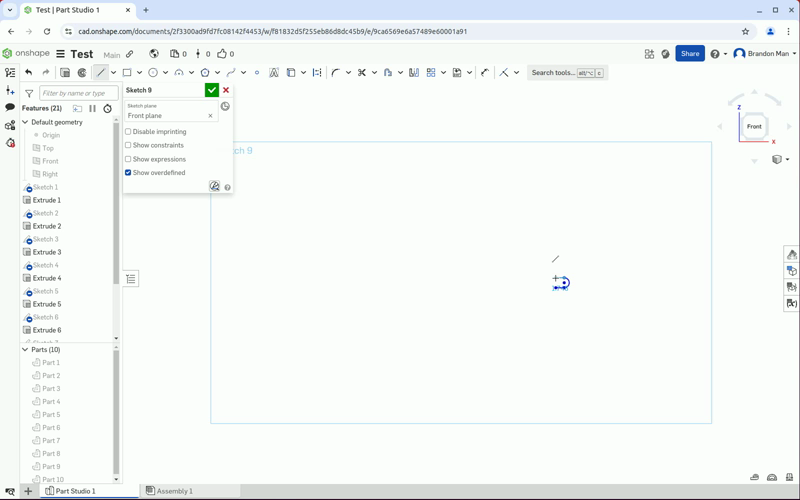
key(esc)
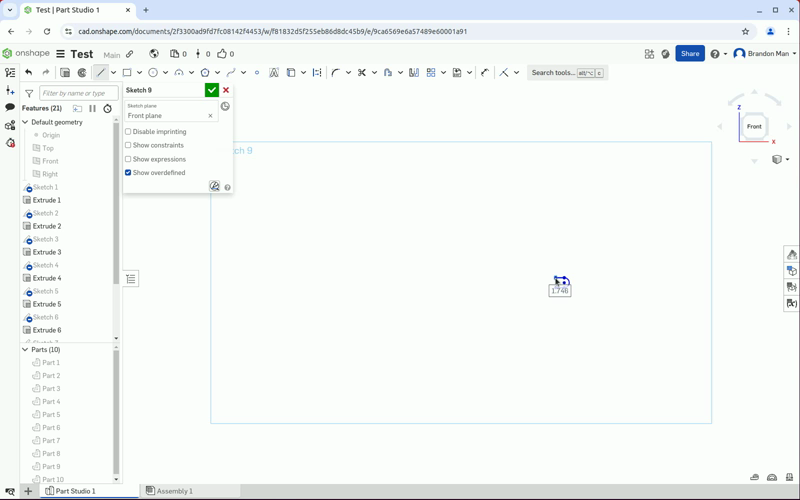
key(a)
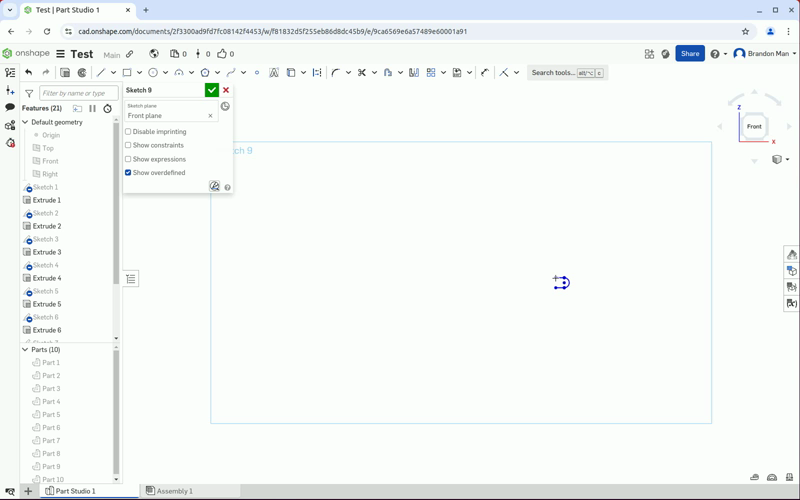
mouse_move(555, 277)
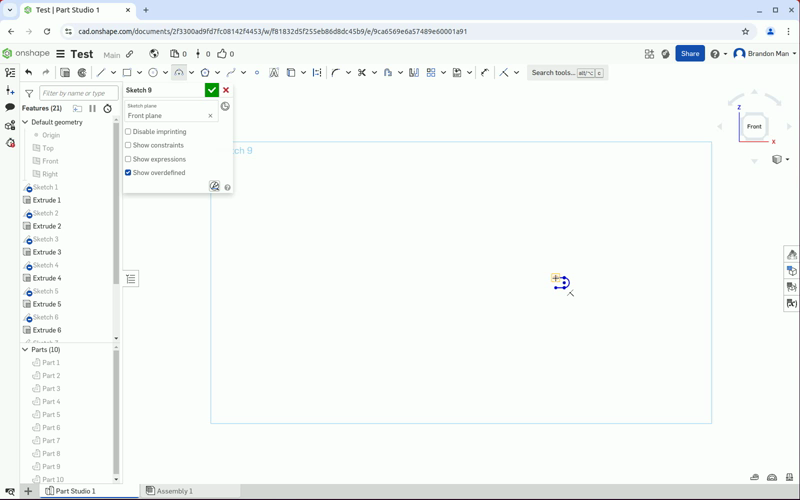
click(555, 277)
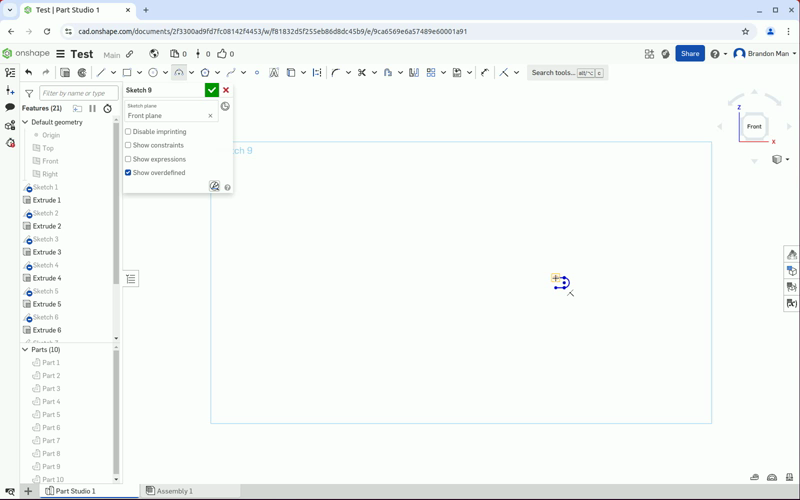
mouse_move(555, 287)
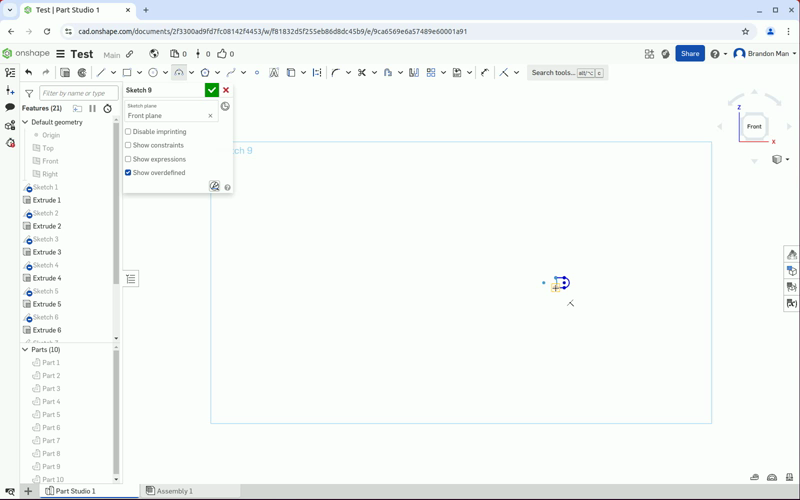
click(555, 287)
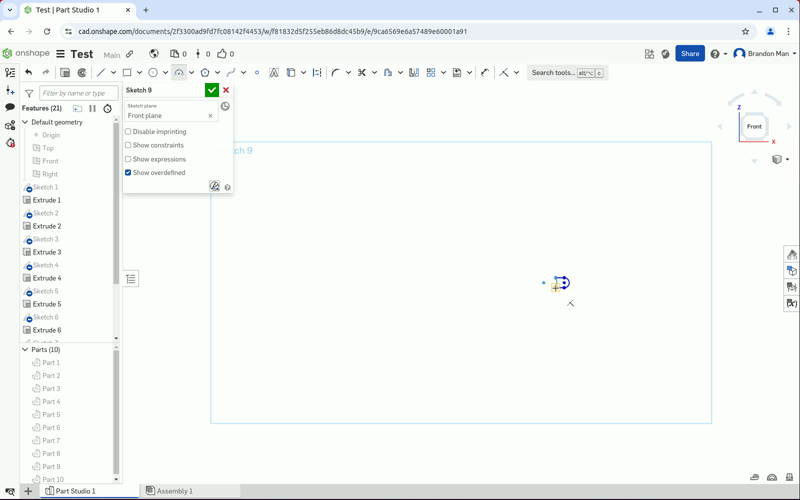
key_down(shift)
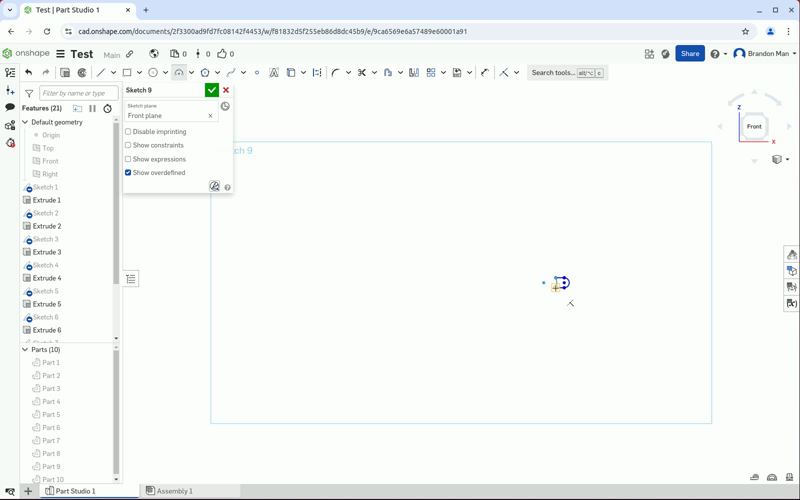
mouse_move(574, 282)
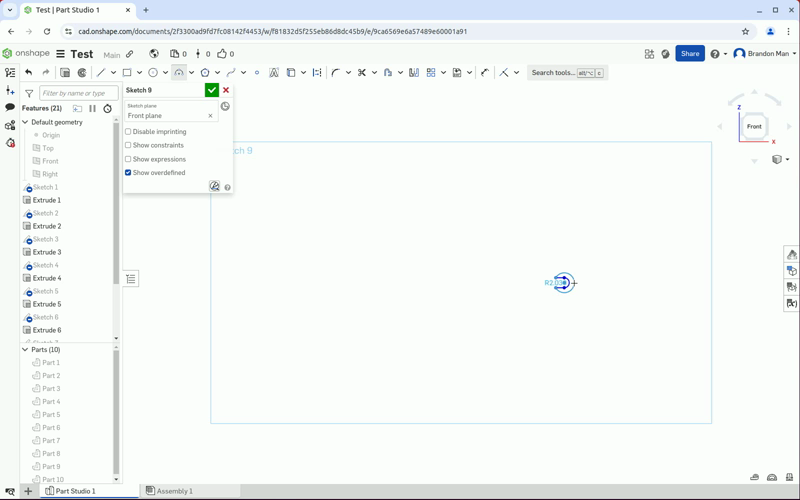
click(574, 282)
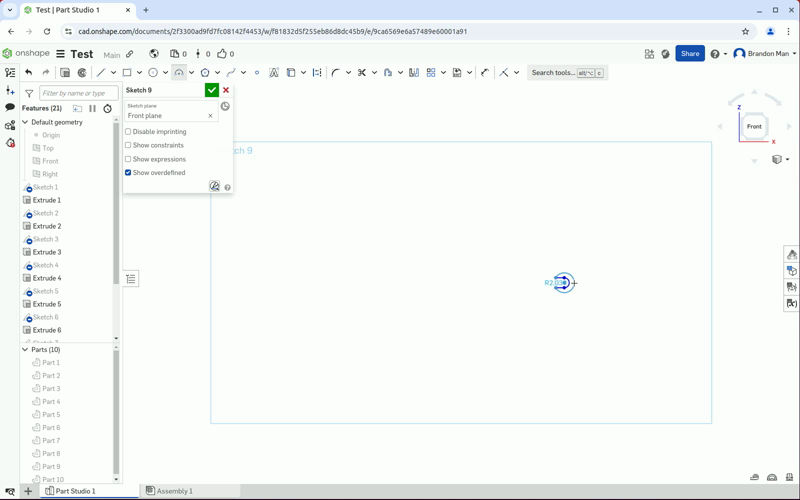
key_up(shift)
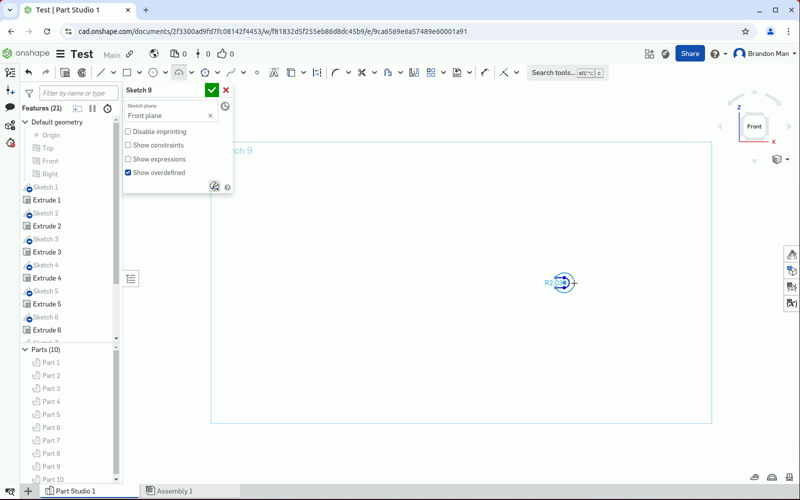
key(esc)
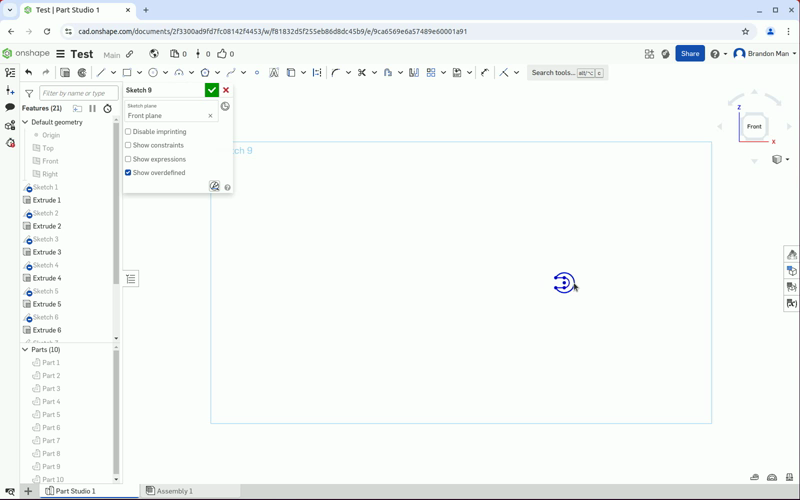
mouse_move(573, 282)
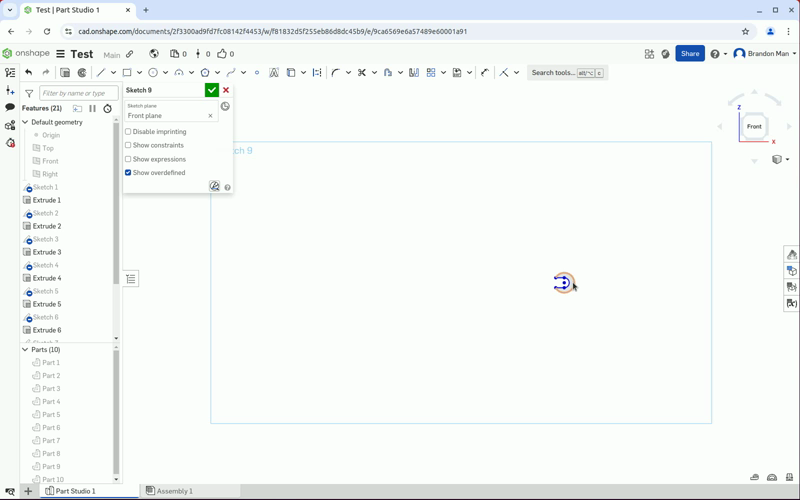
scroll(6)
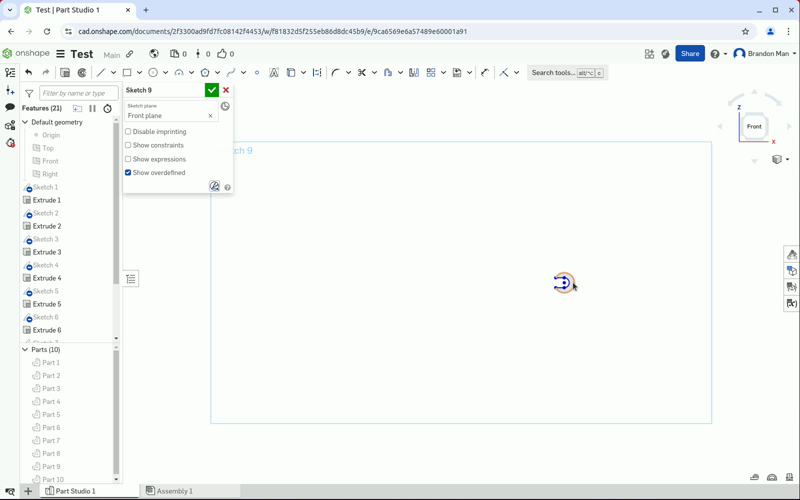
scroll(6)
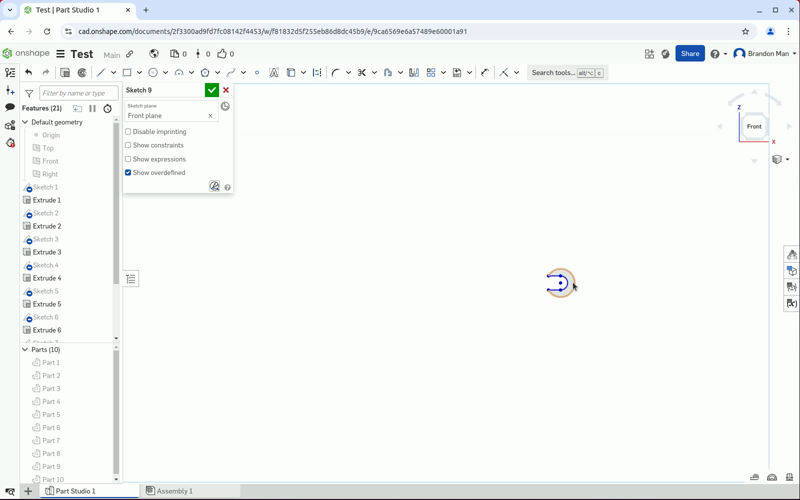
scroll(6)
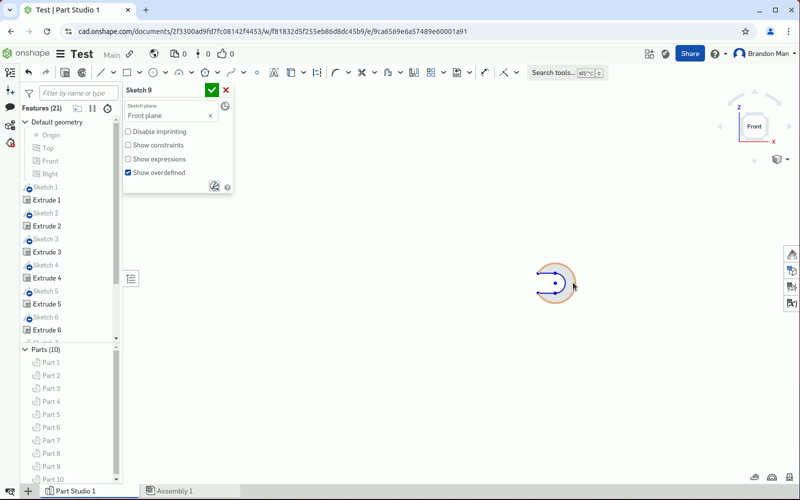
scroll(6)
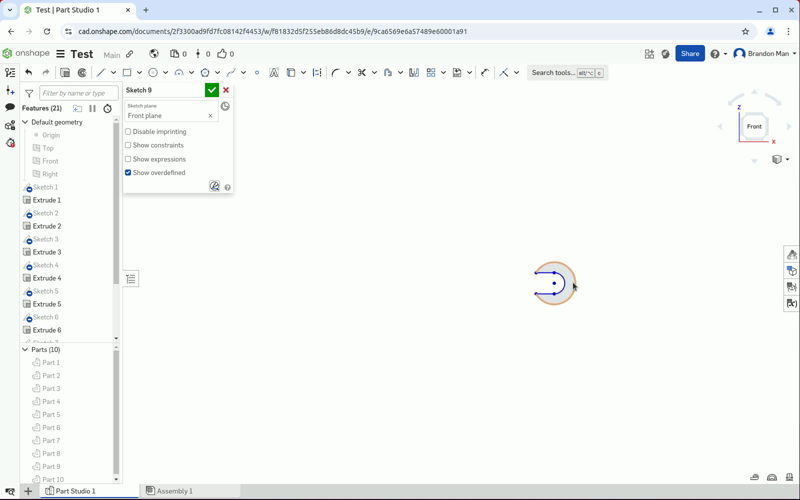
scroll(6)
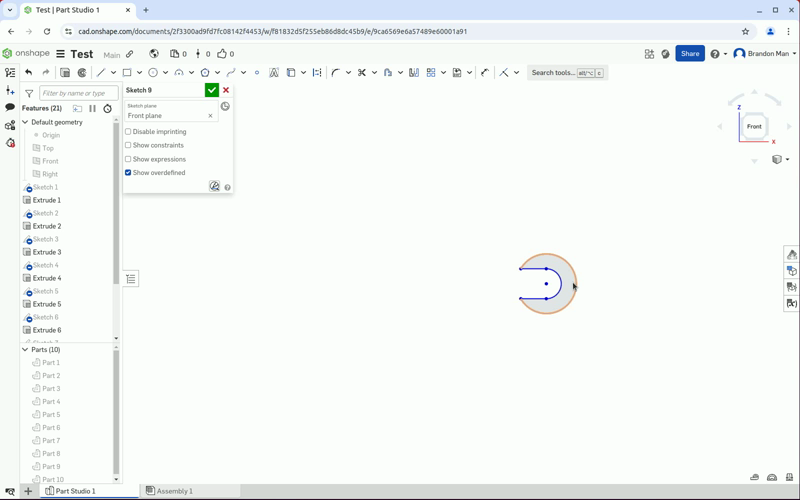
scroll(6)
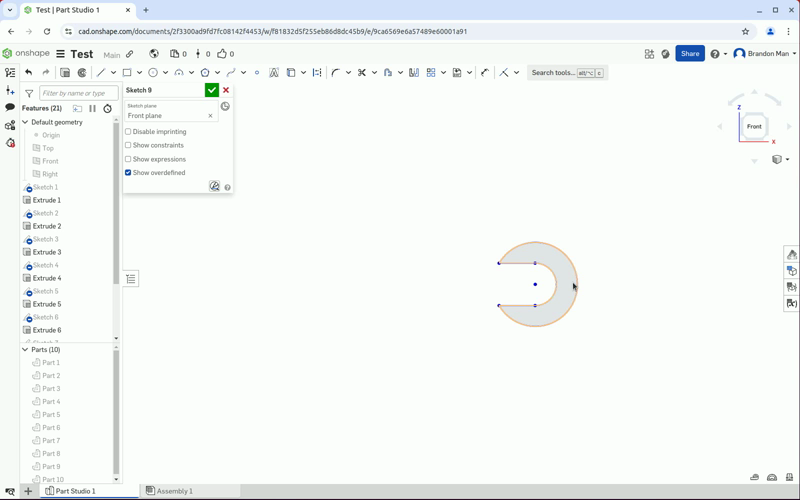
scroll(6)
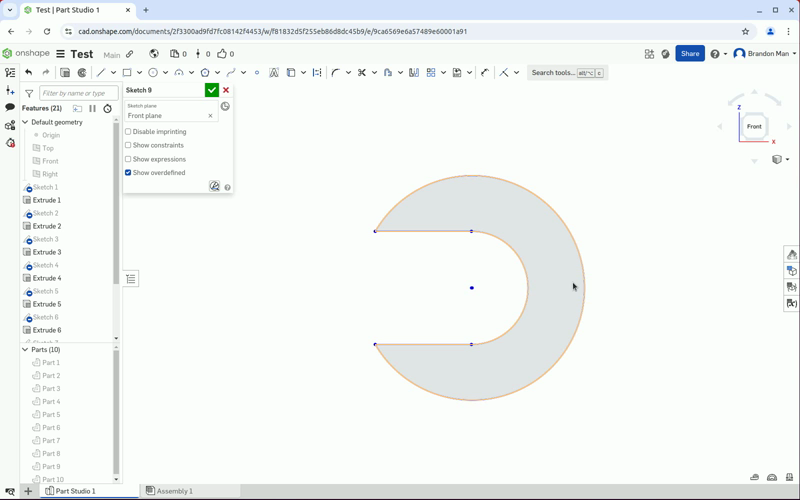
click(573, 282)
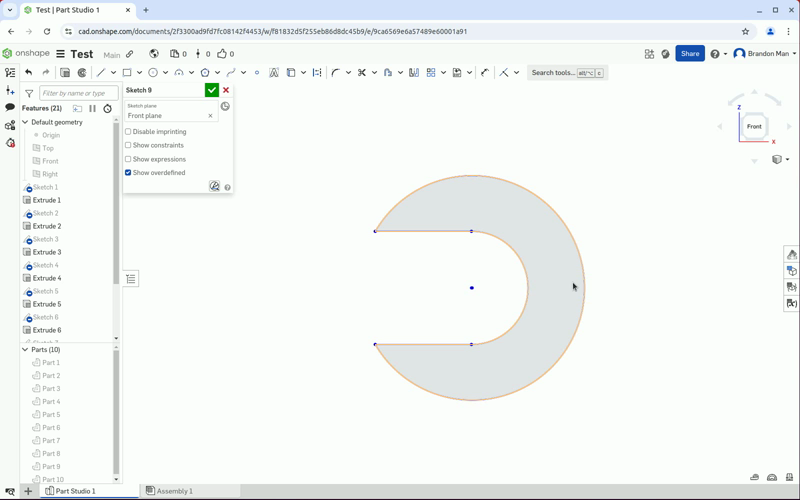
scroll(-6)
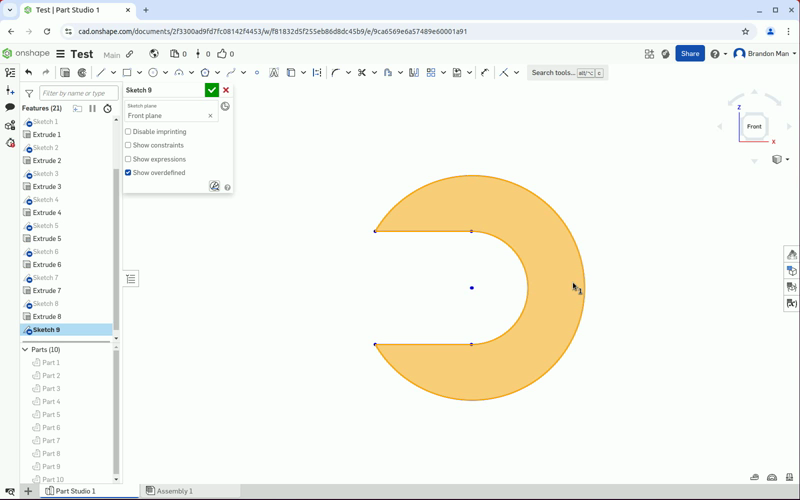
scroll(-6)
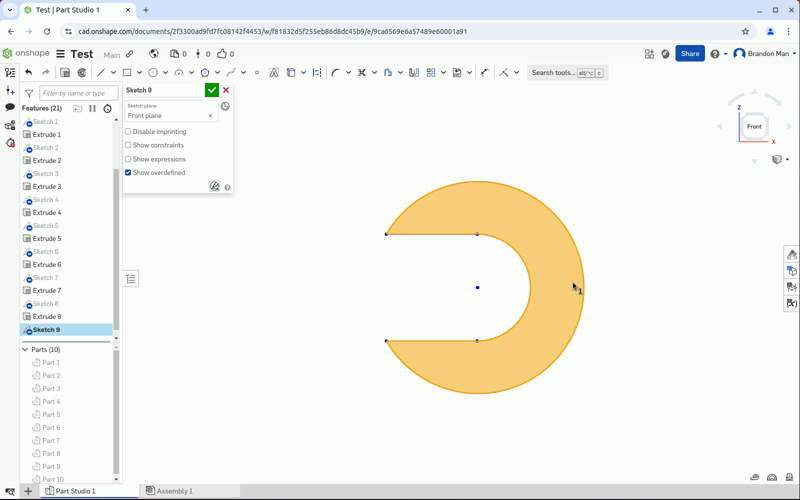
scroll(-6)
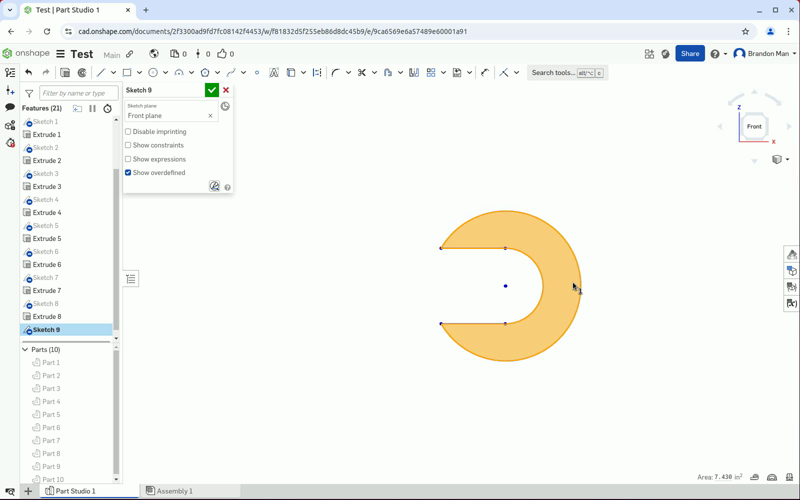
scroll(-6)
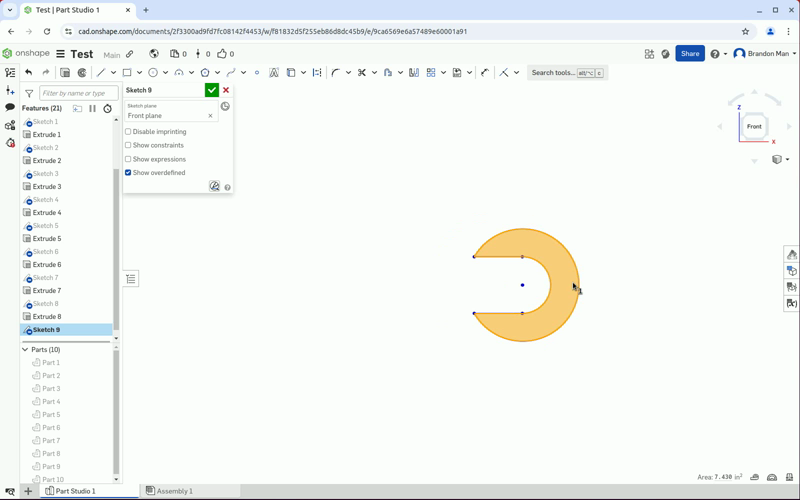
scroll(-6)
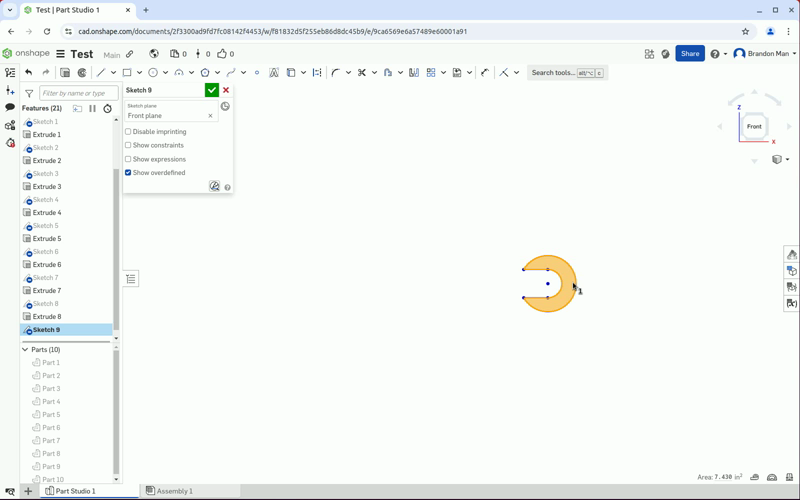
scroll(-6)
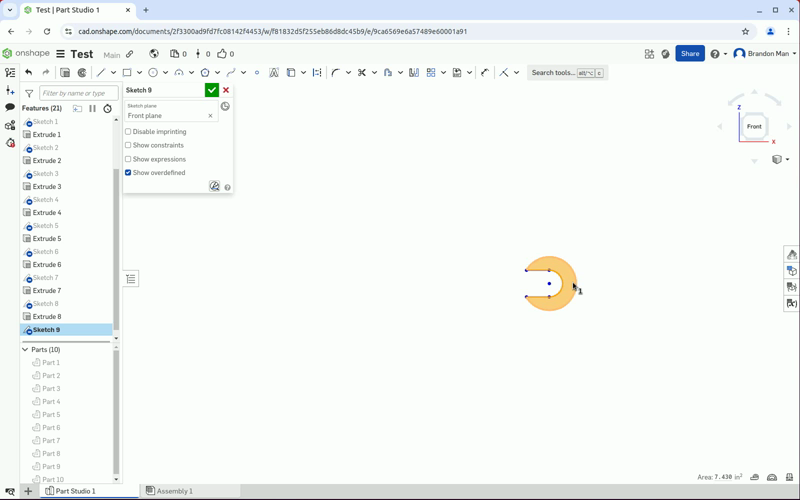
scroll(-6)
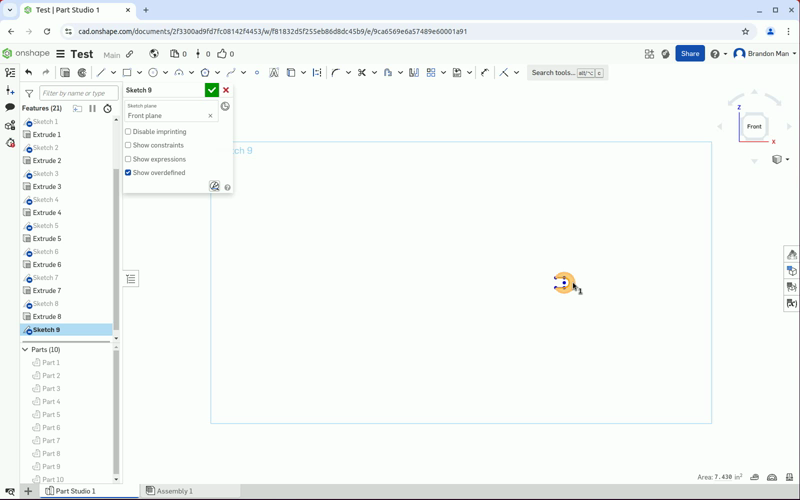
mouse_move(69, 352)
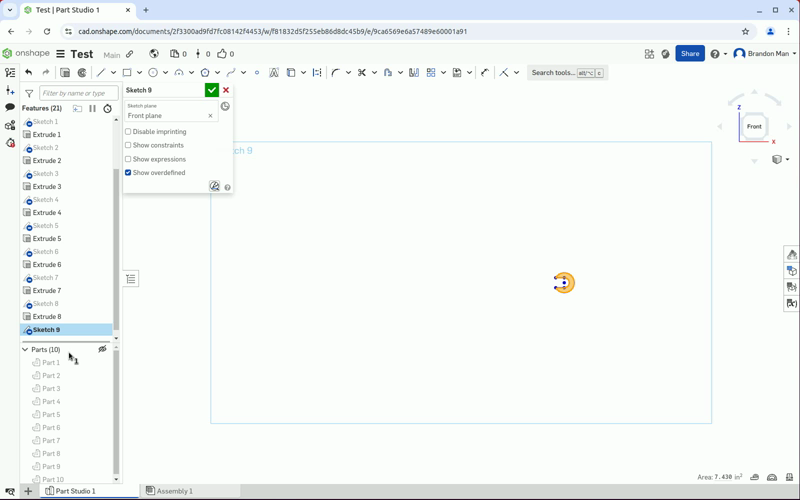
key(shift+y)
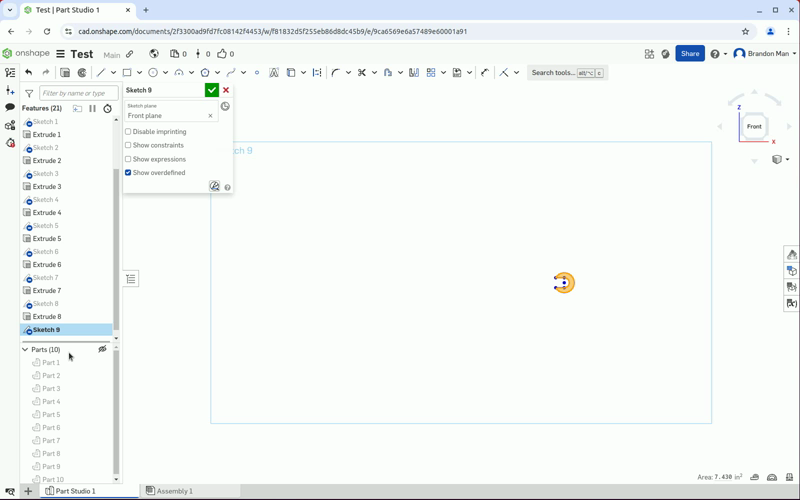
key(shift+e)
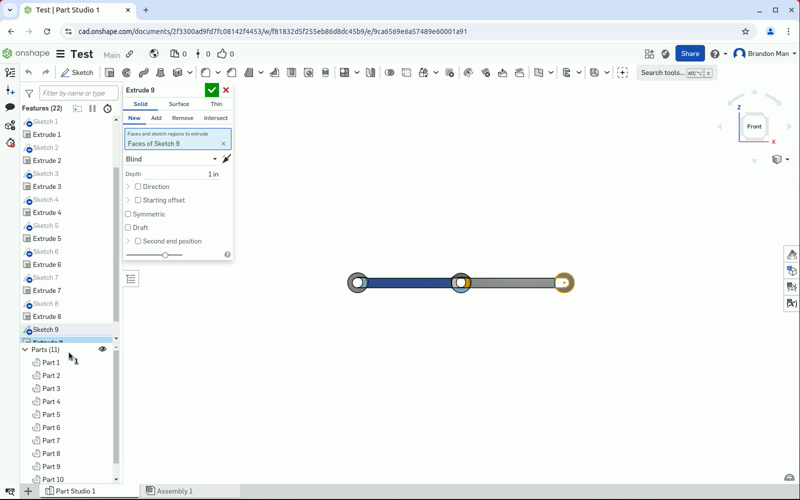
mouse_move(143, 106)
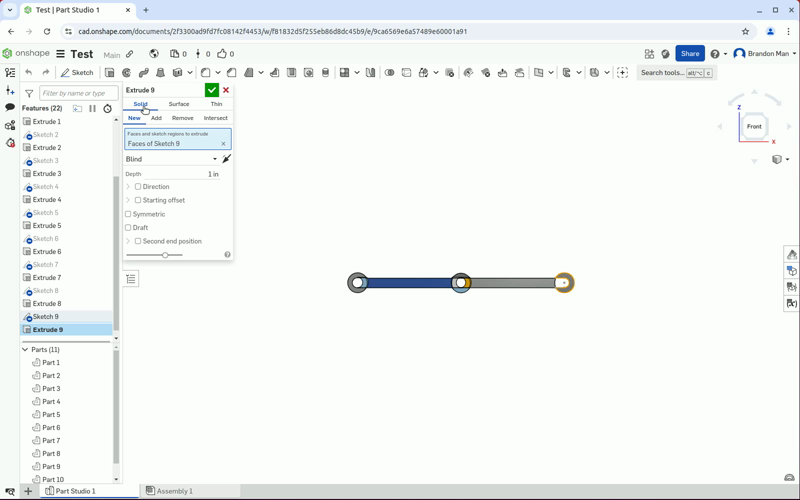
click(143, 106)
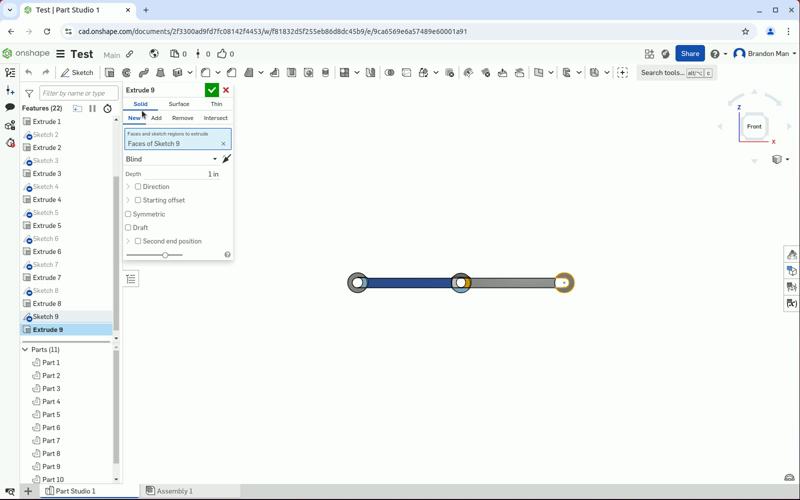
mouse_move(137, 120)
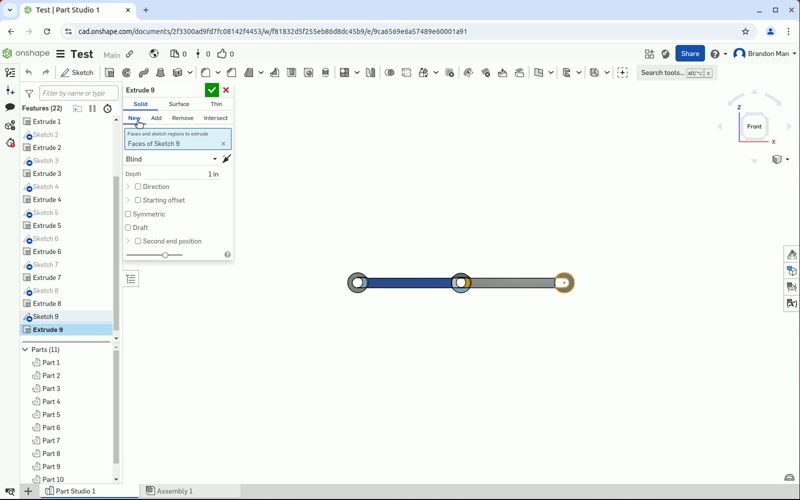
click(137, 120)
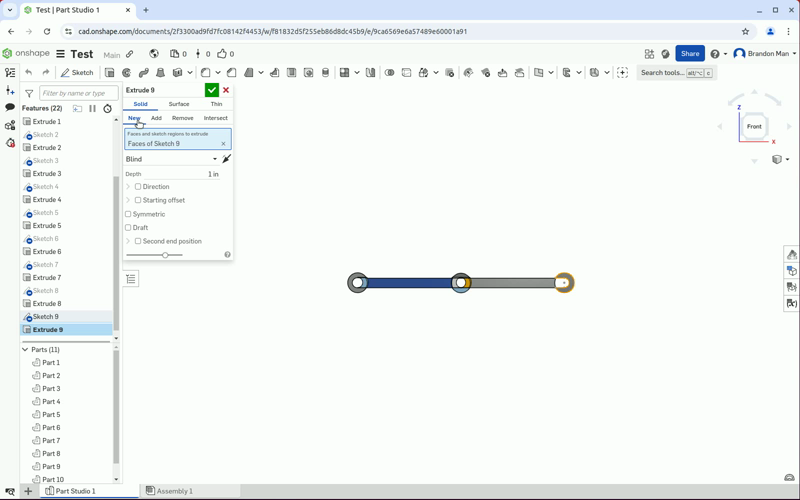
key(tab, 4)
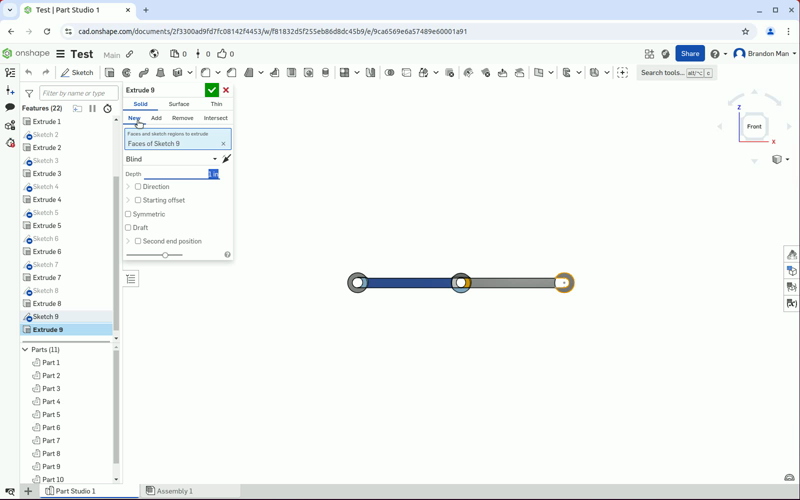
text(1.685)
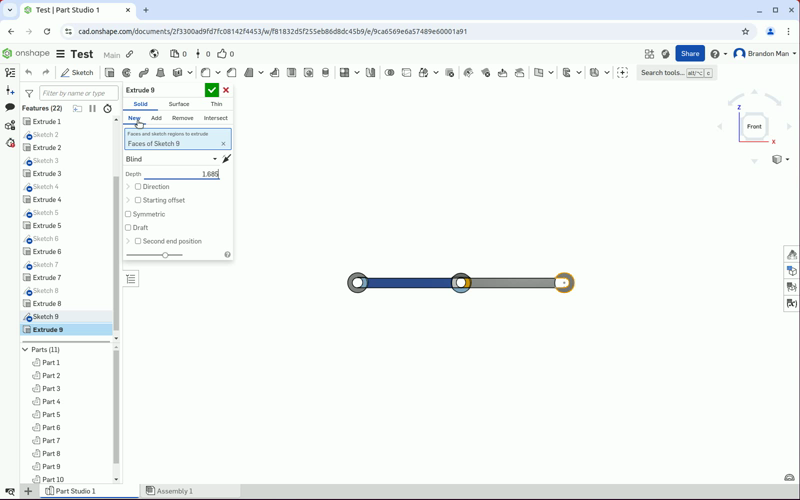
key(enter)
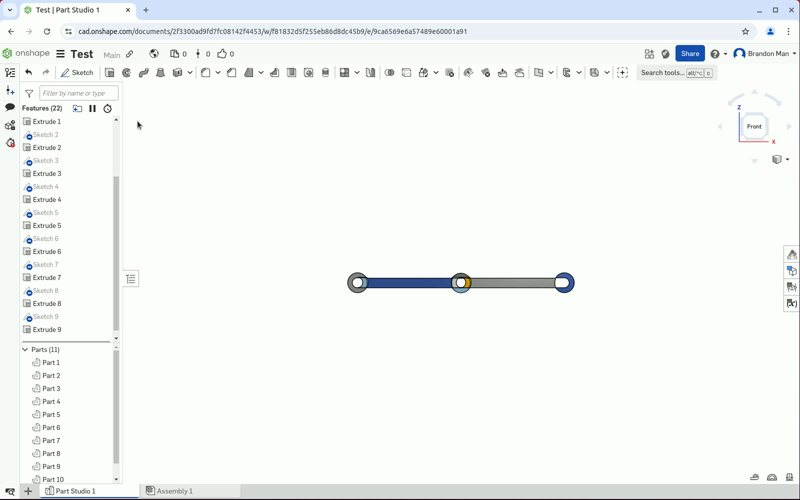
key(shift+h)
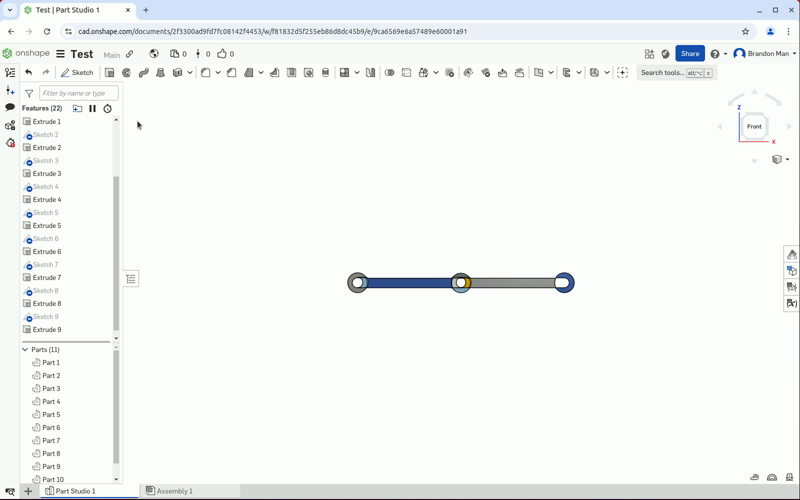
key(shift+h)
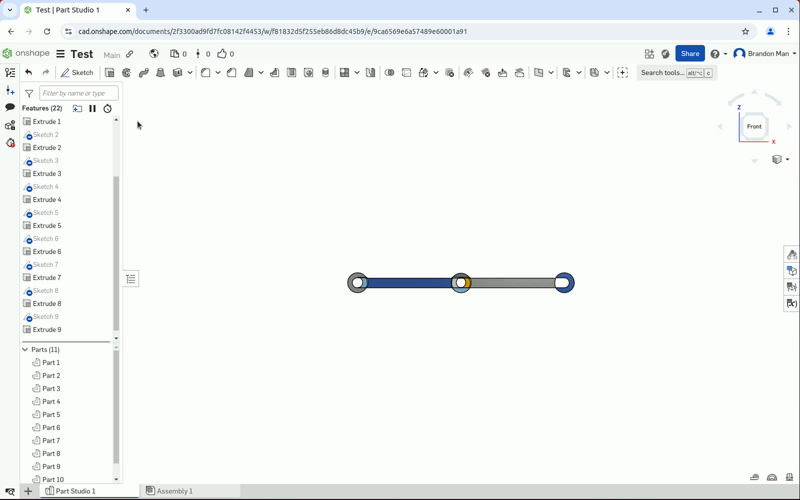
mouse_move(69, 111)
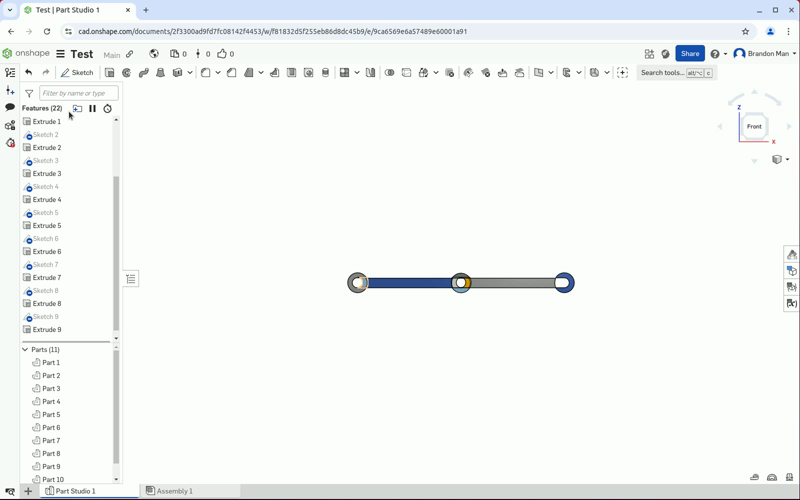
click(69, 111)
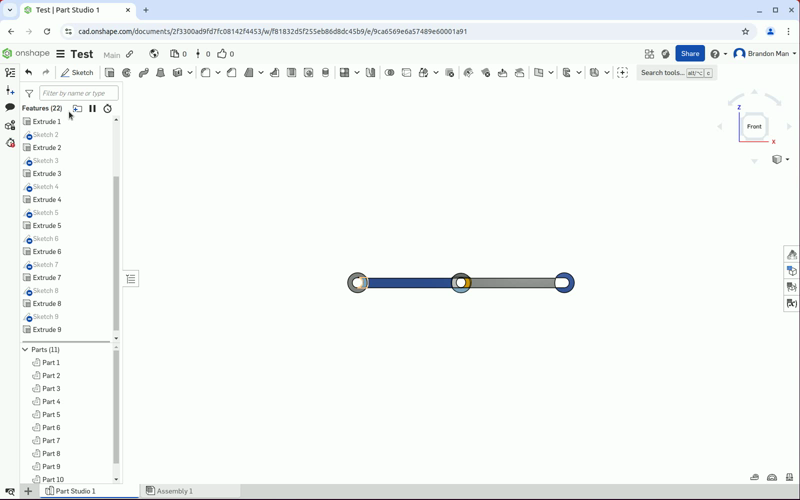
key(shift+s)
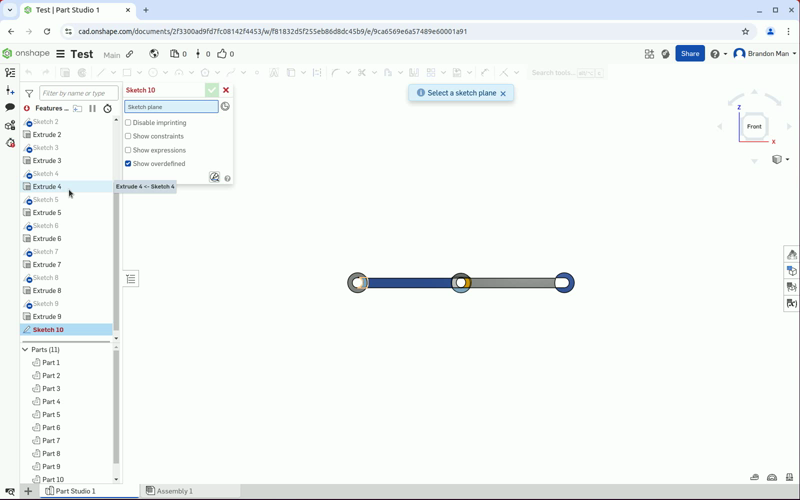
scroll(3)
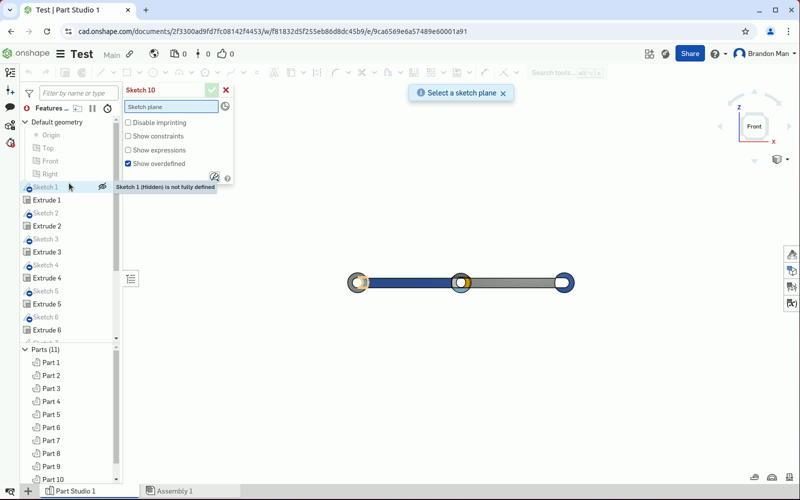
mouse_move(69, 163)
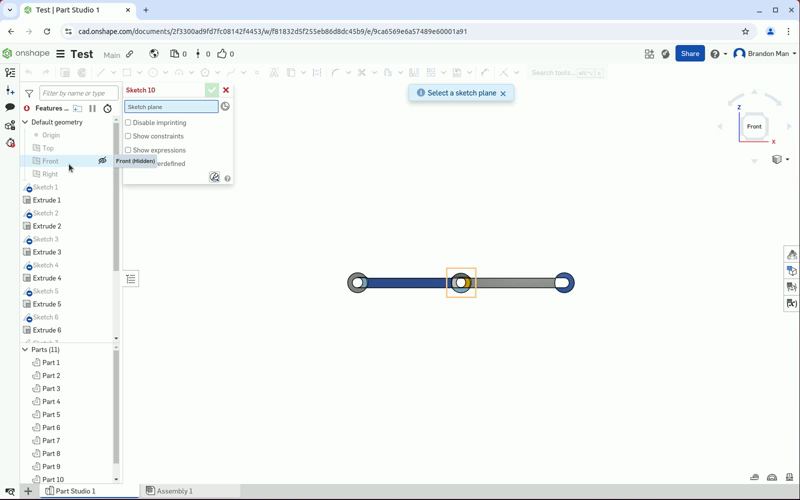
click(69, 163)
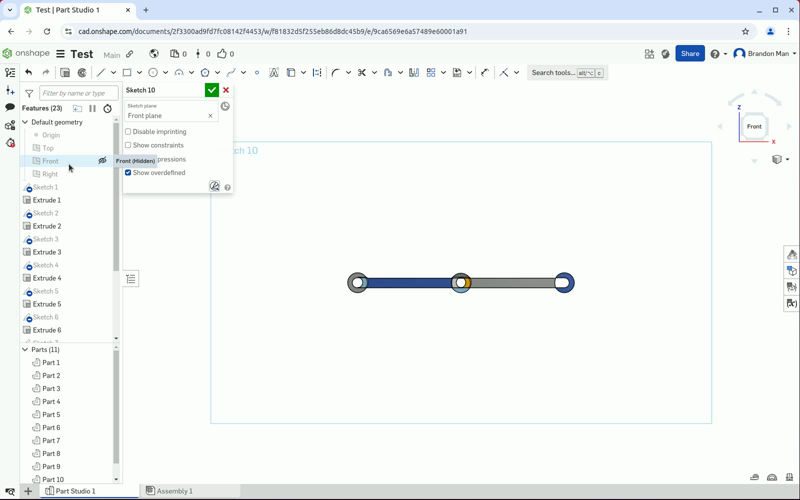
mouse_move(69, 352)
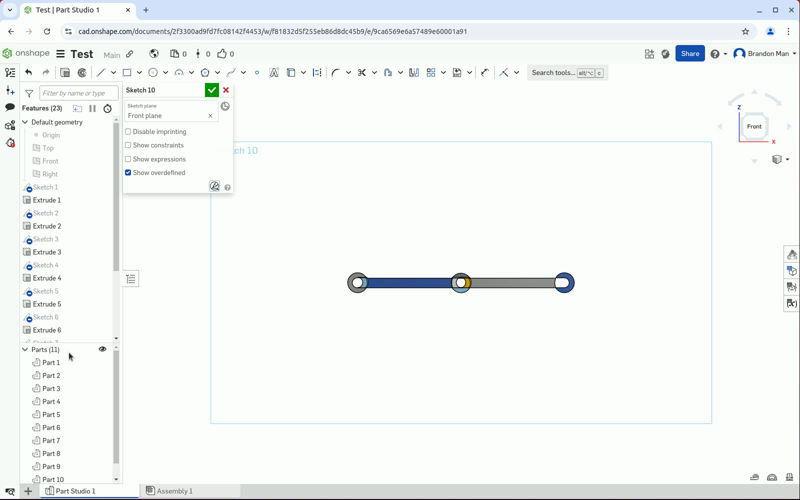
key(y)
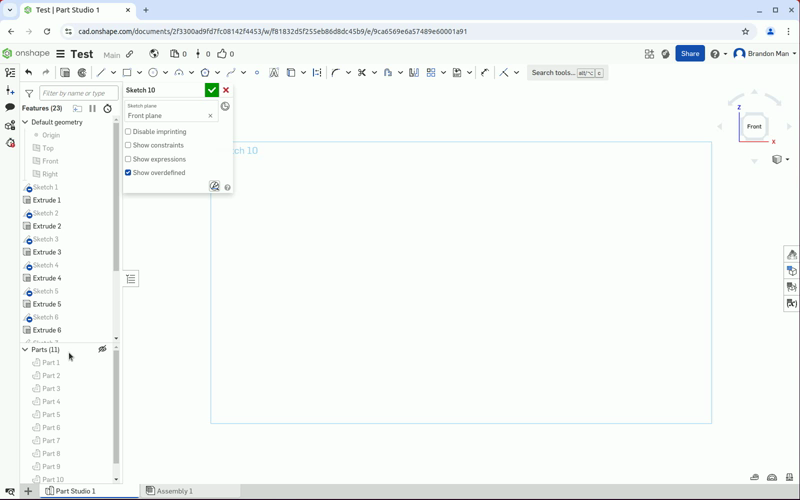
key(l)
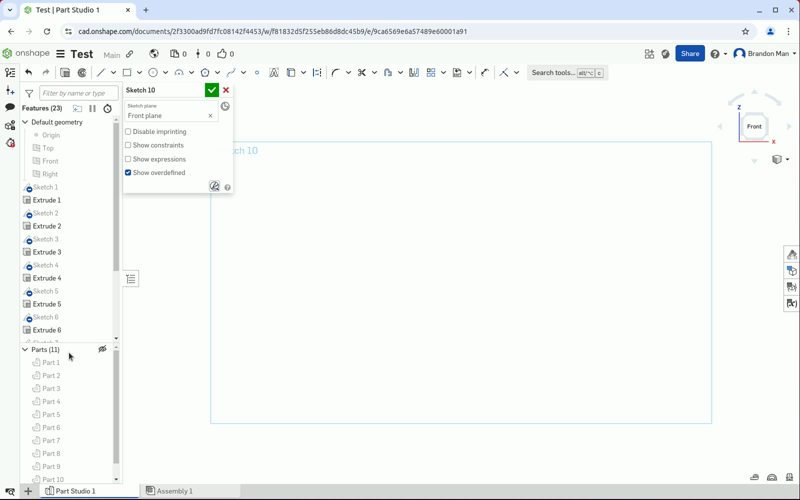
key_down(shift)
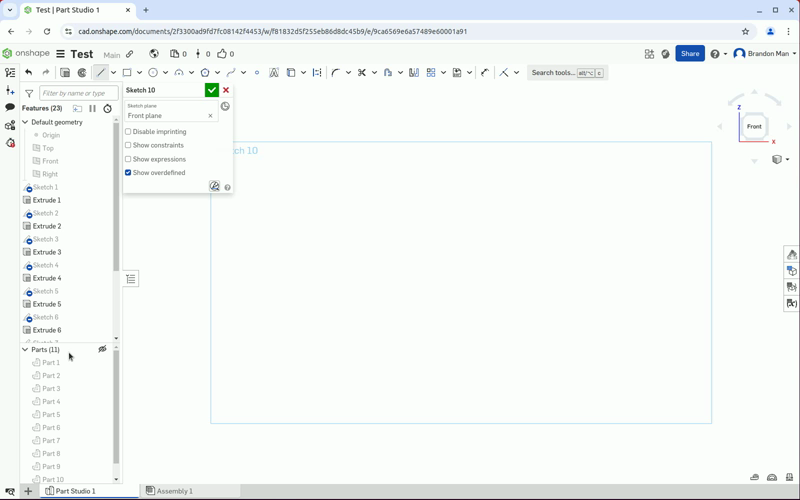
mouse_move(555, 287)
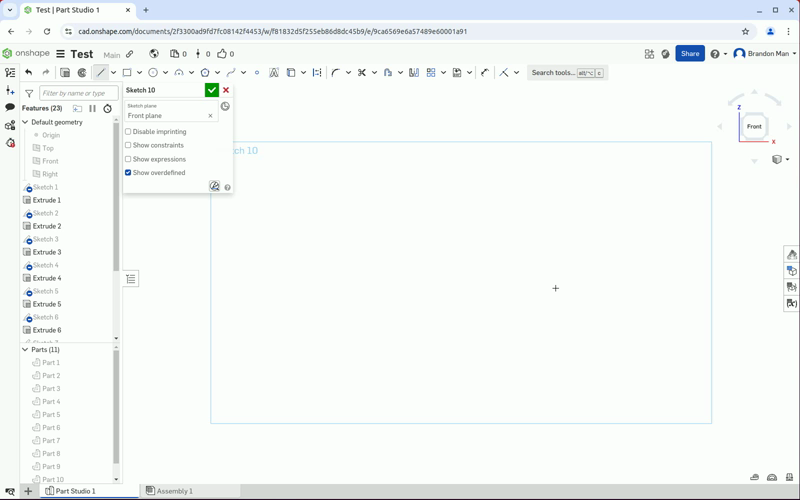
click(555, 287)
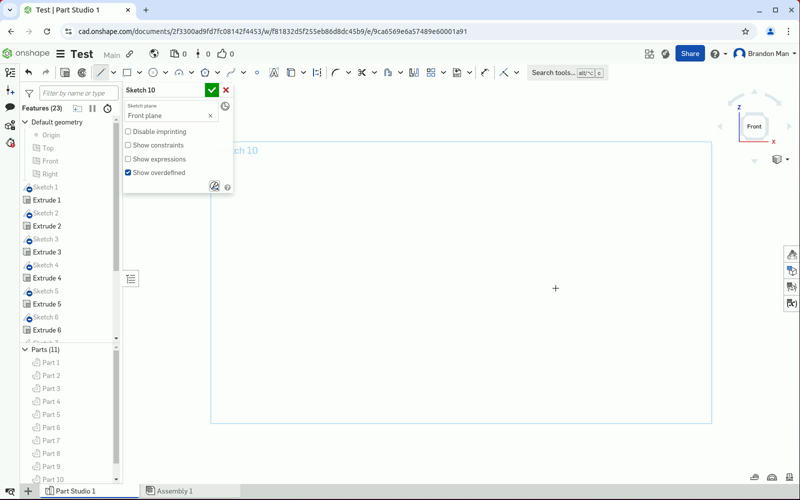
key_up(shift)
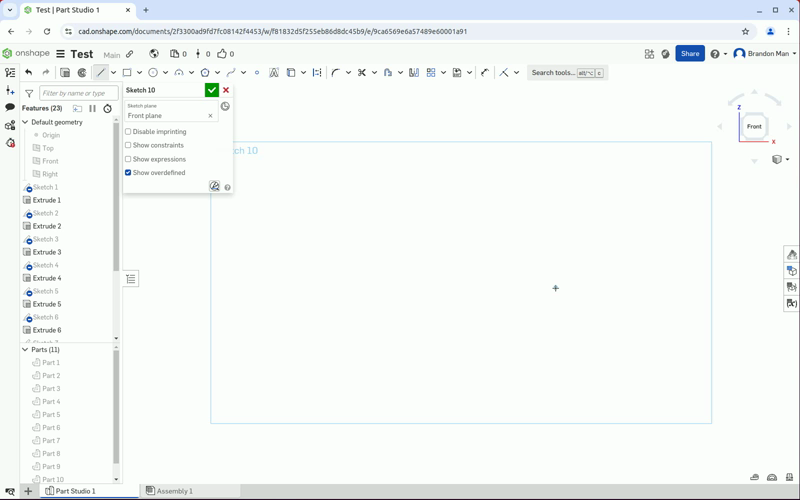
key_down(shift)
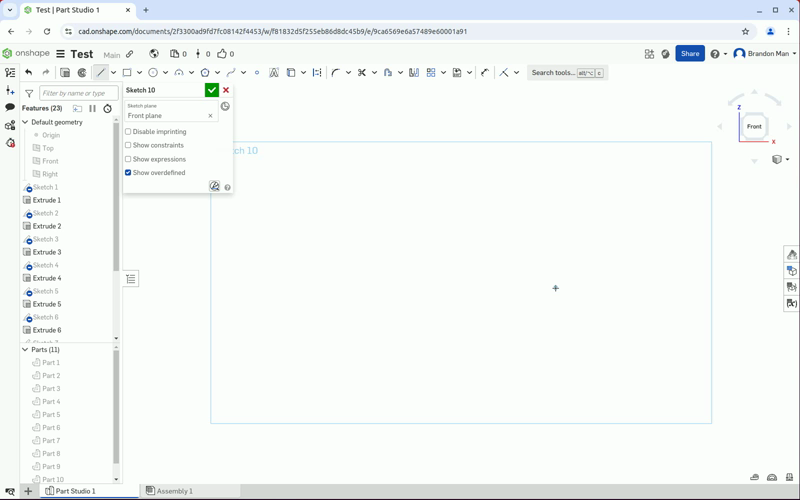
mouse_move(585, 287)
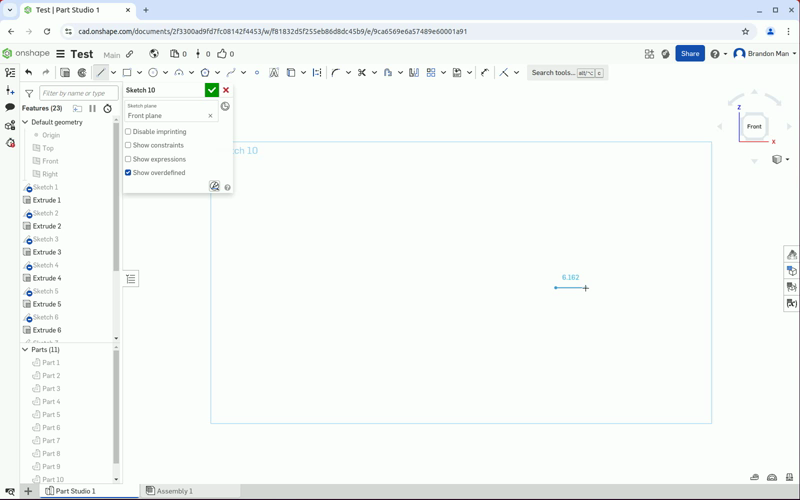
mouse_move(564, 287)
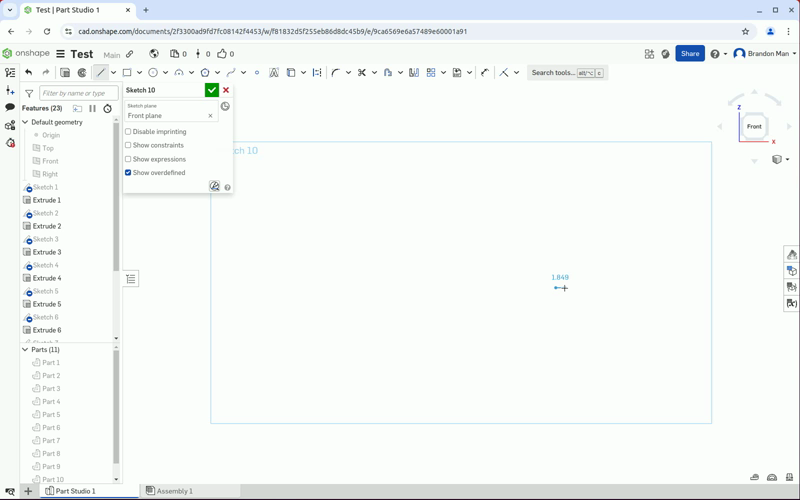
click(564, 287)
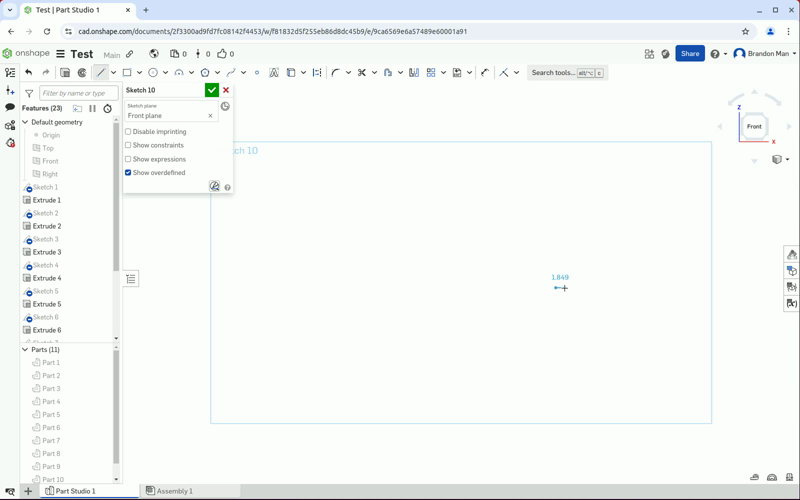
key_up(shift)
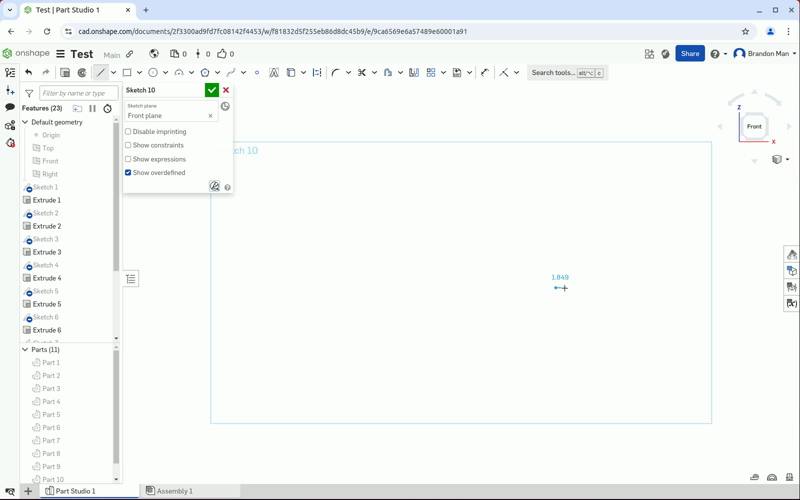
key(esc)
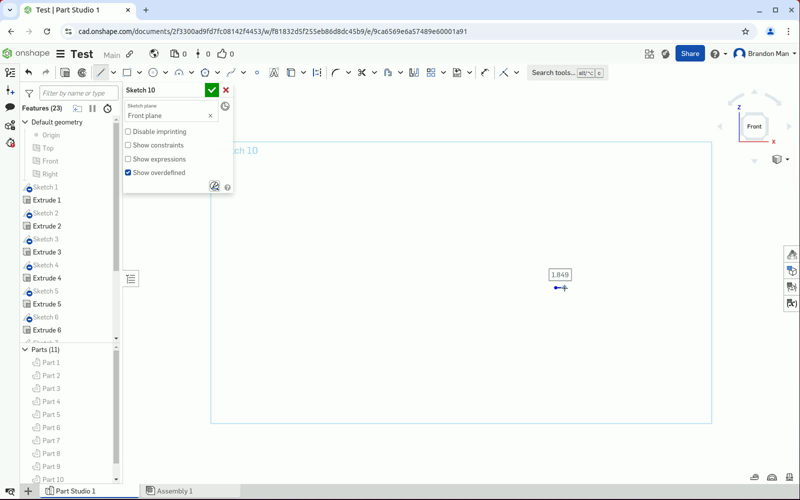
key(a)
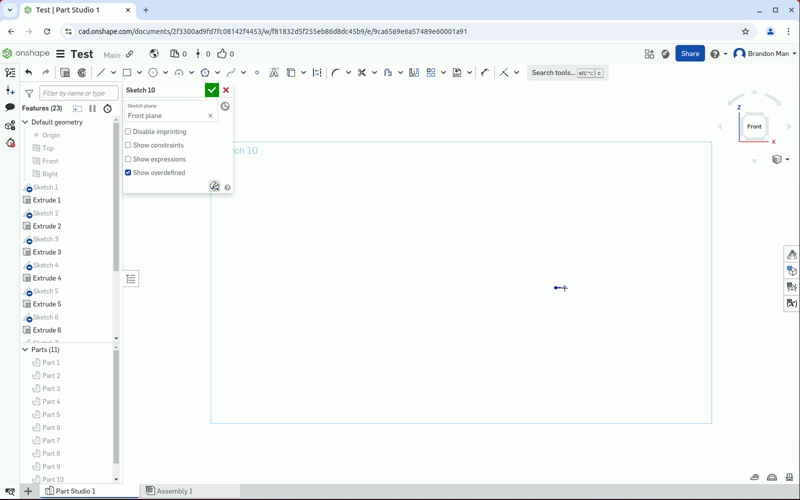
mouse_move(564, 287)
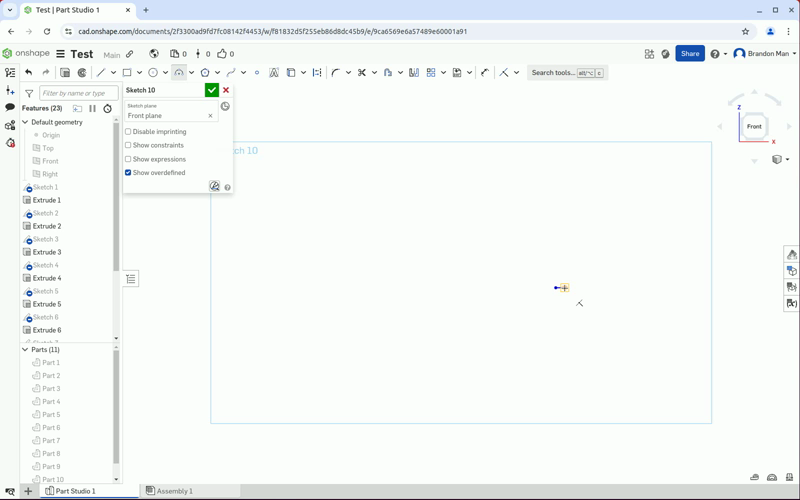
click(564, 287)
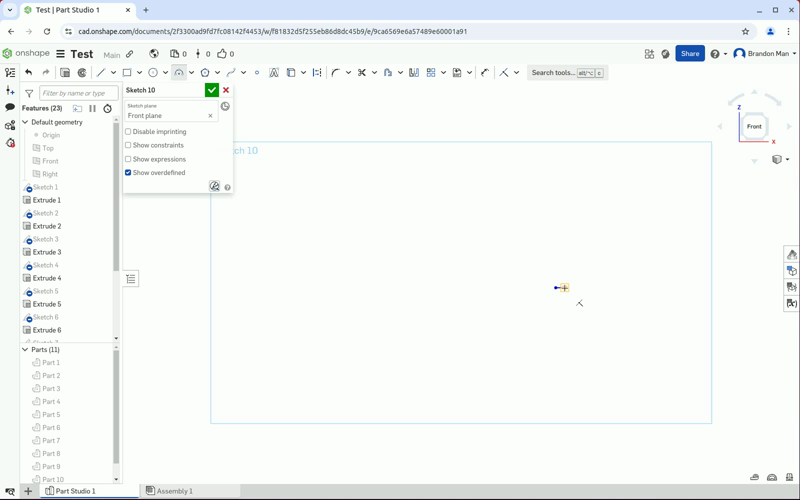
key_down(shift)
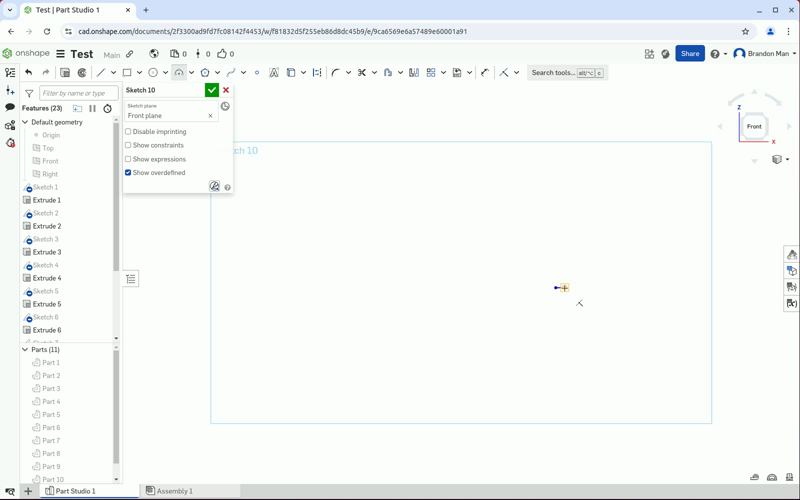
mouse_move(564, 277)
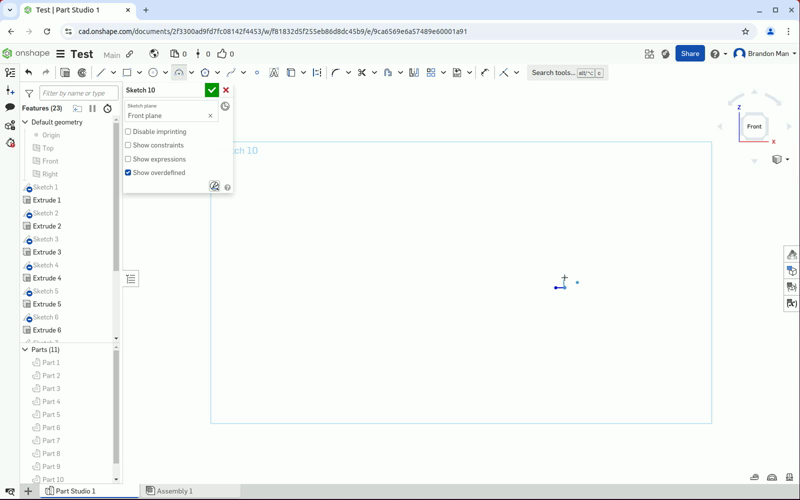
click(564, 277)
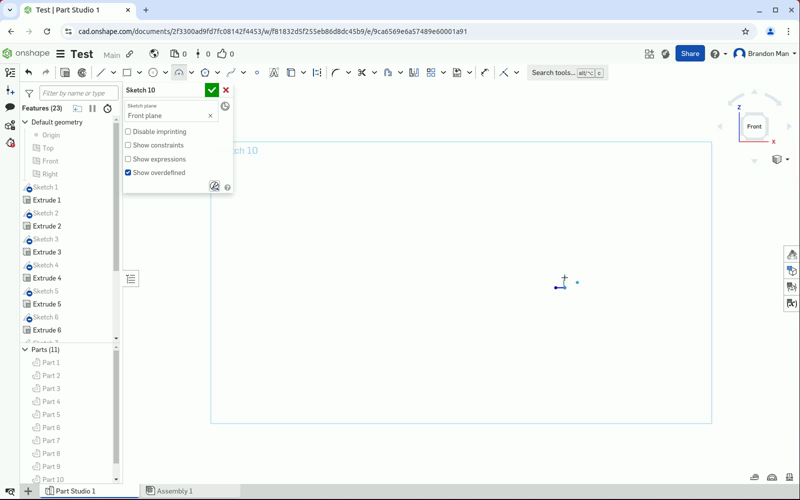
mouse_move(559, 282)
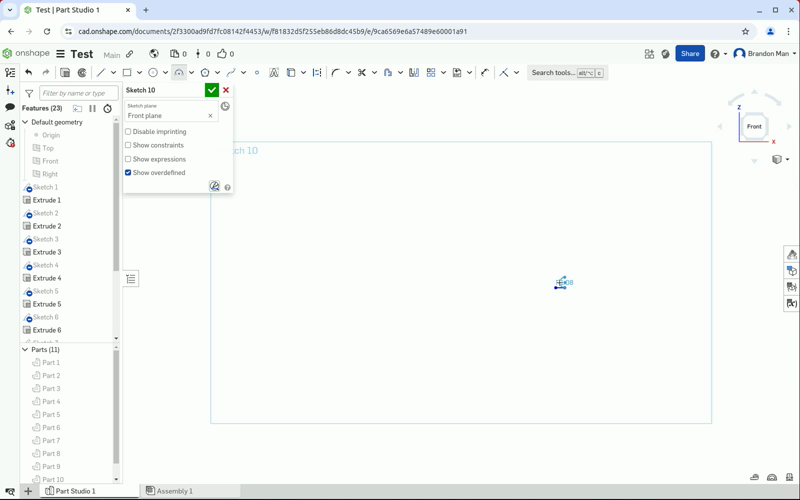
click(559, 282)
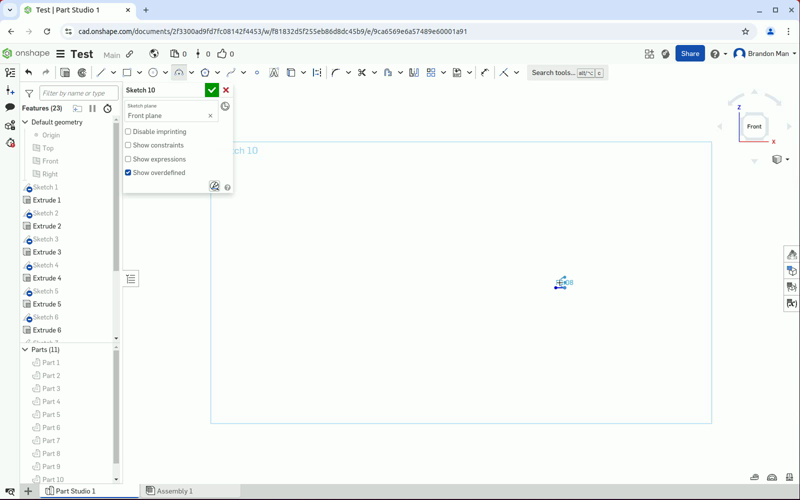
key_up(shift)
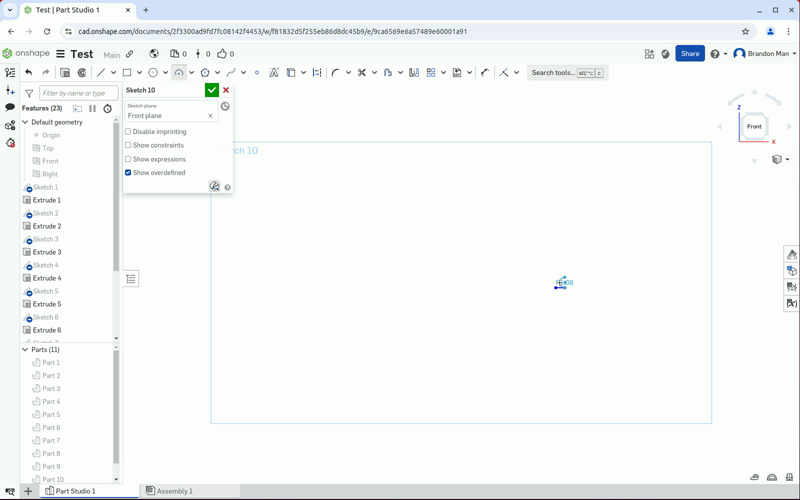
key(esc)
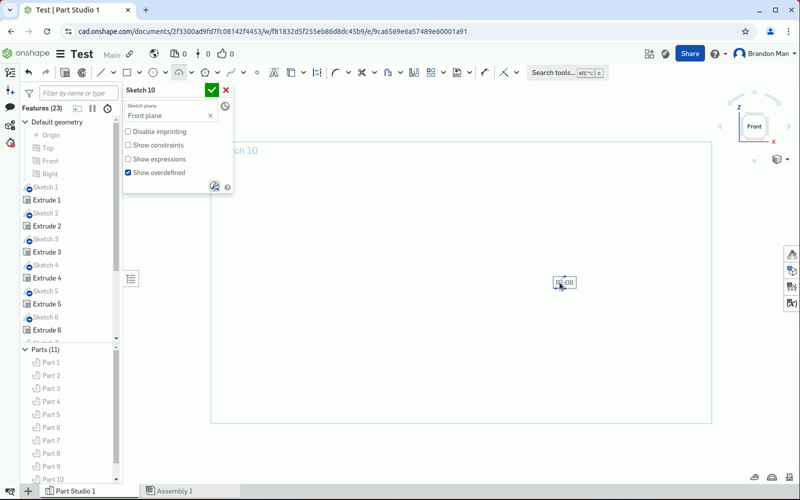
key(l)
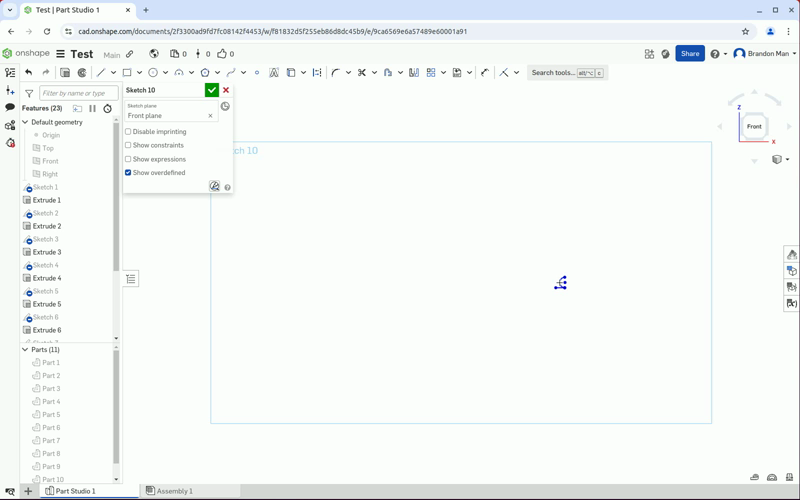
mouse_move(564, 277)
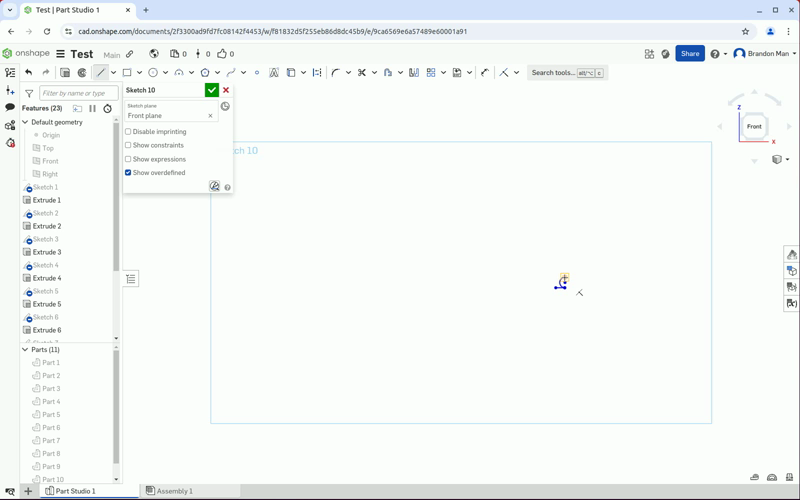
click(564, 277)
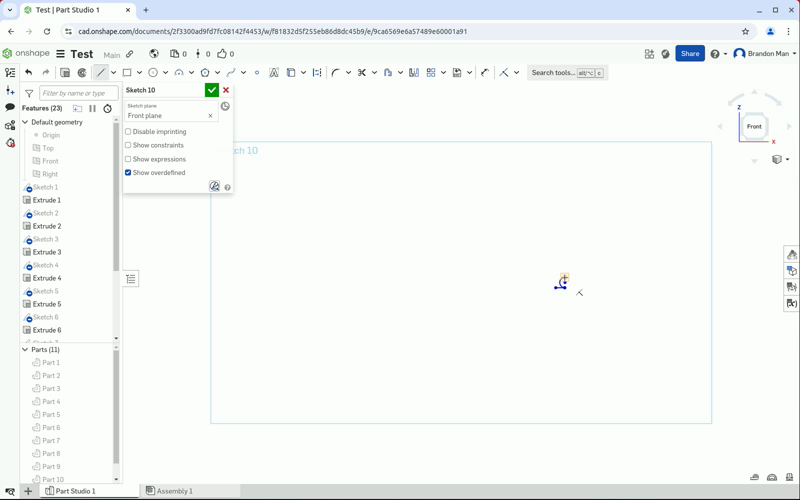
key_down(shift)
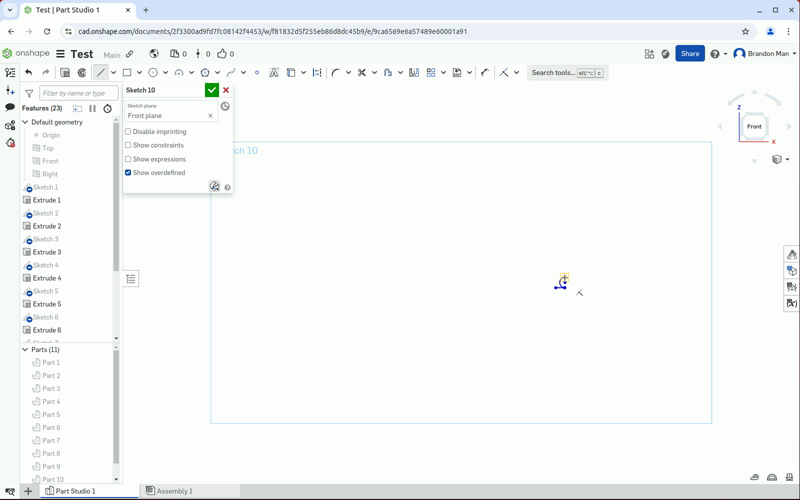
mouse_move(589, 277)
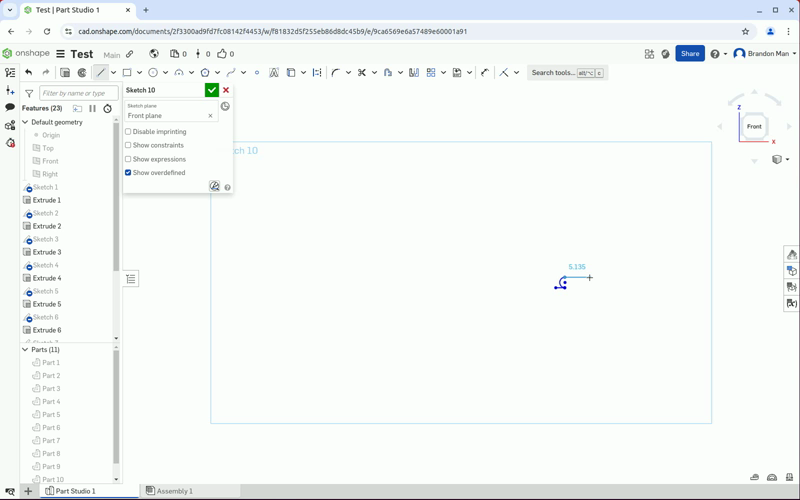
mouse_move(555, 277)
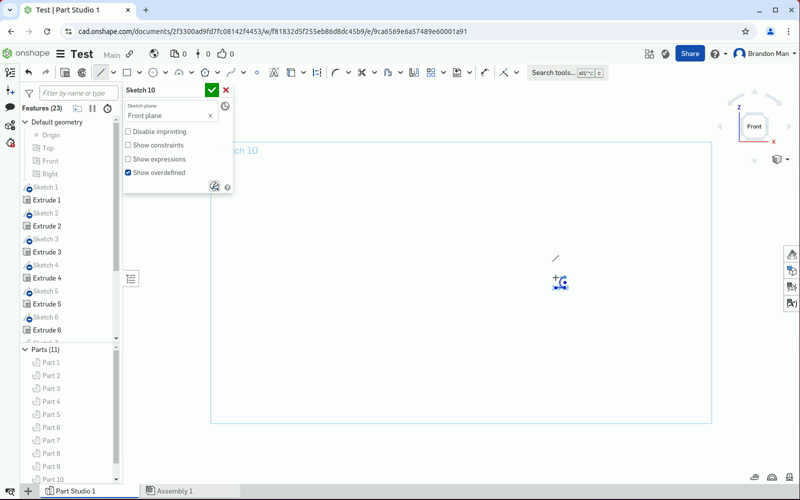
click(555, 277)
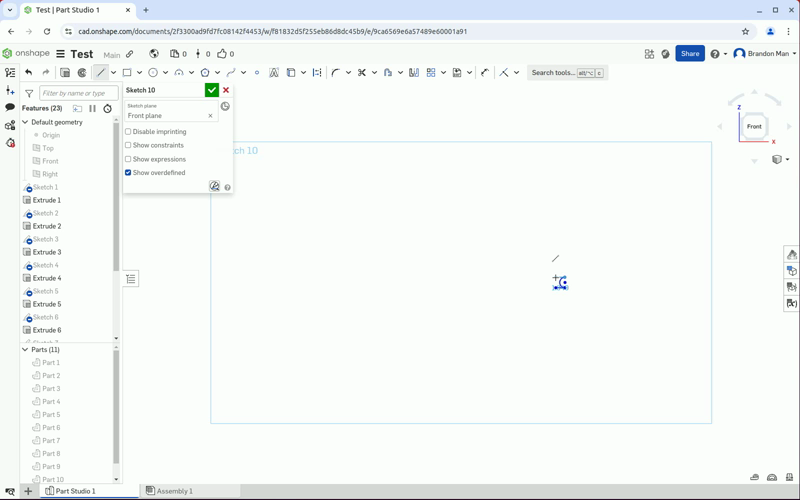
key_up(shift)
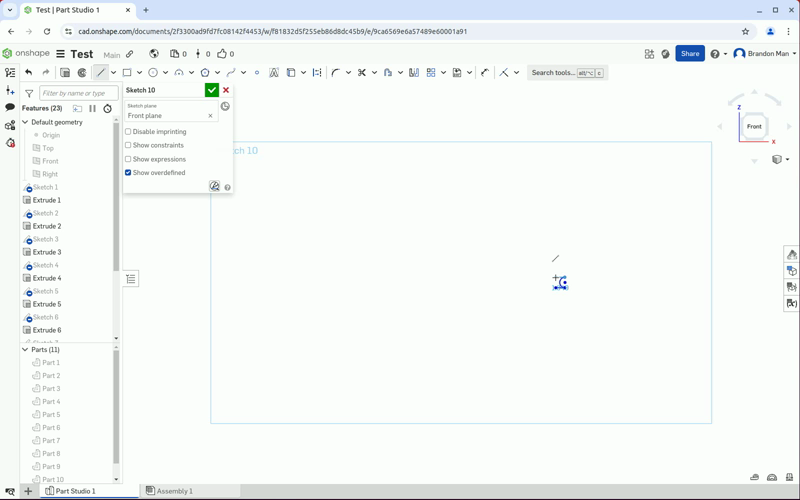
key(esc)
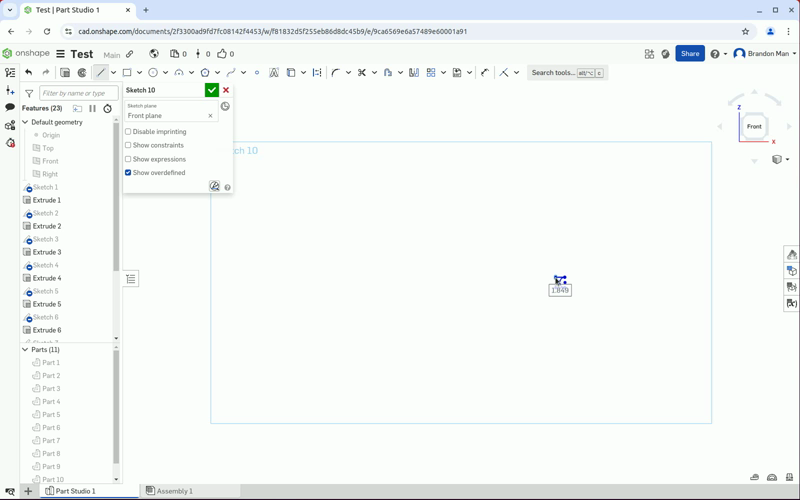
key(a)
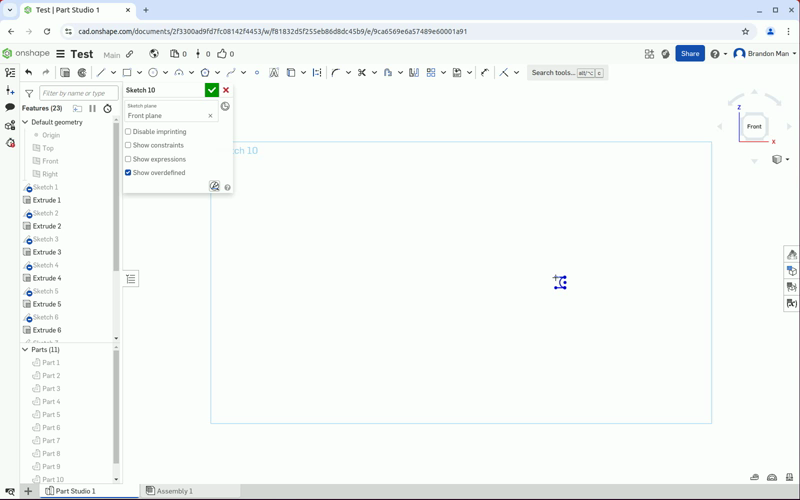
mouse_move(555, 277)
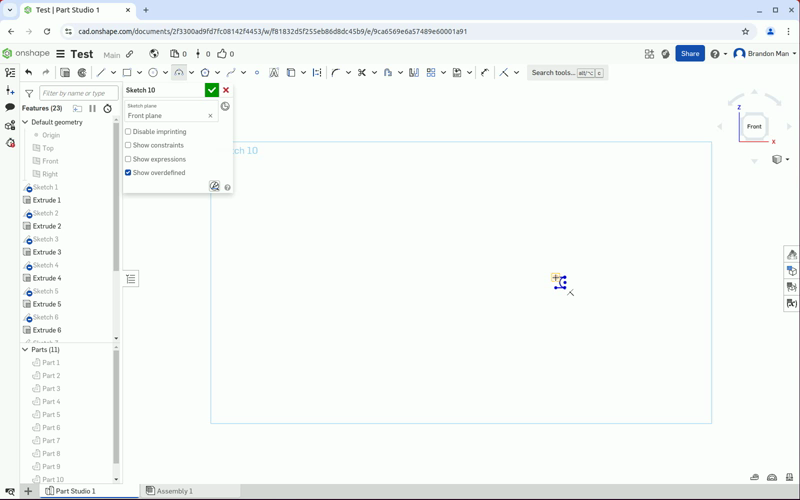
click(555, 277)
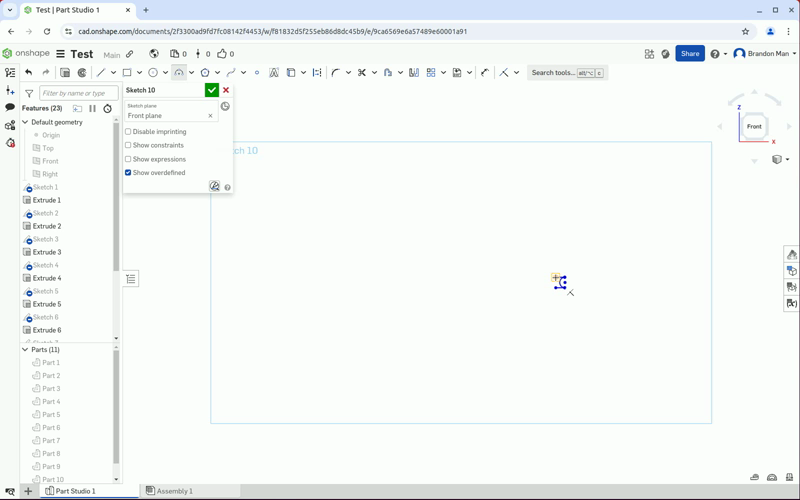
mouse_move(555, 287)
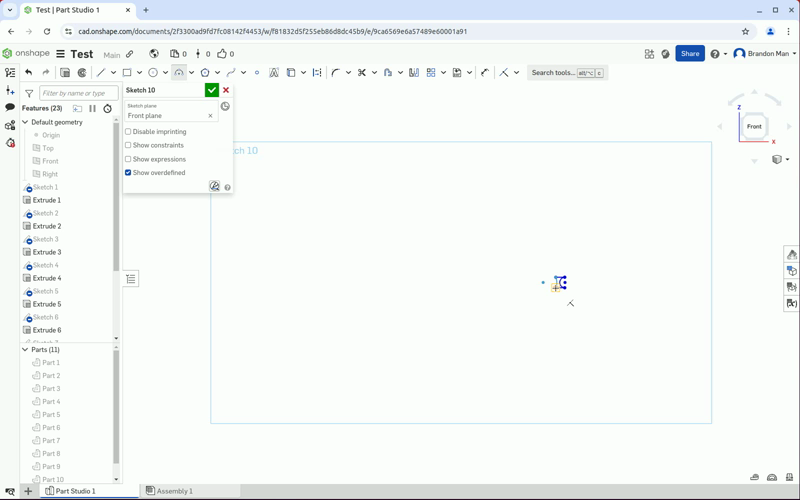
click(555, 287)
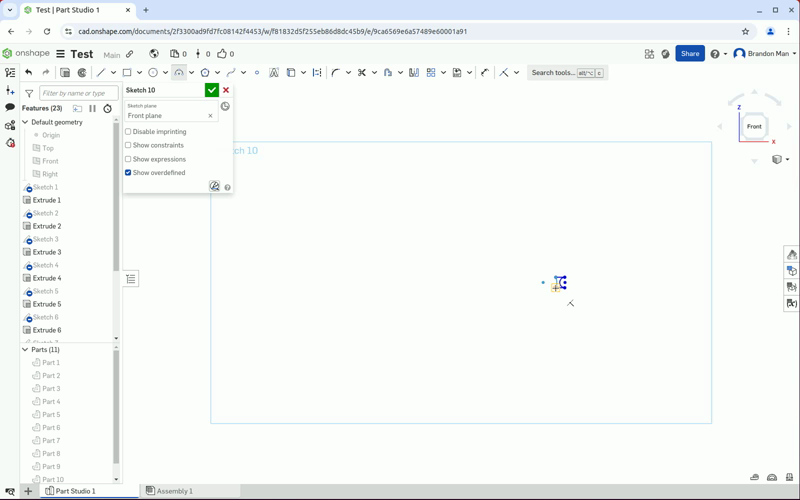
key_down(shift)
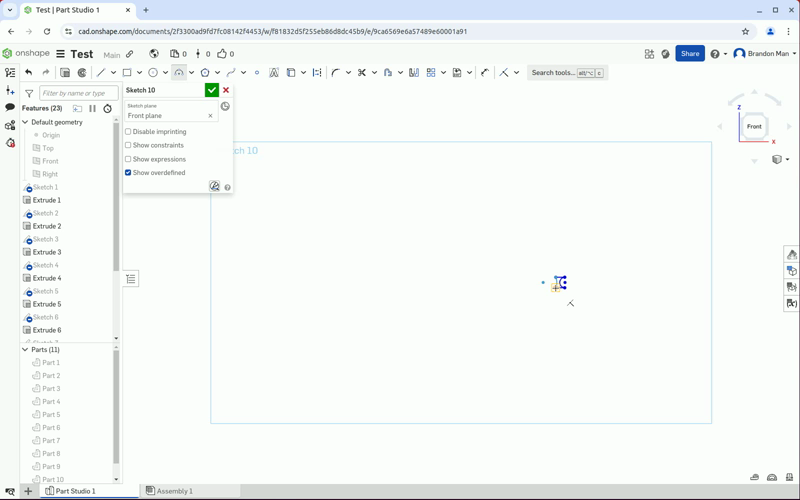
mouse_move(554, 282)
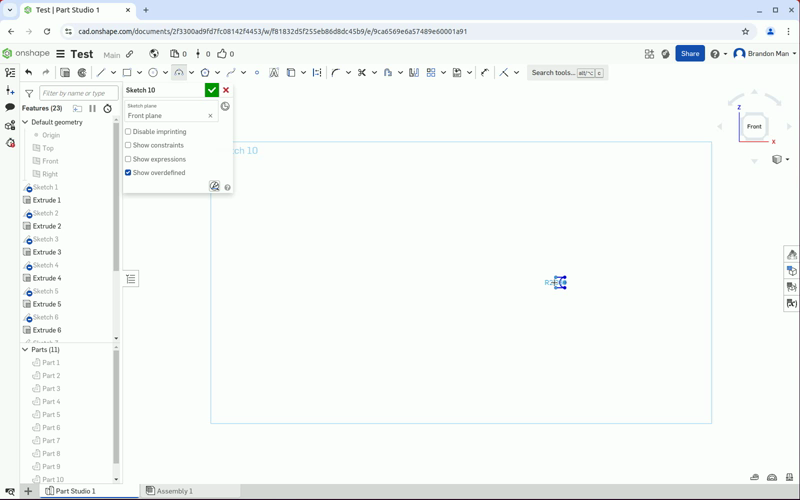
click(554, 282)
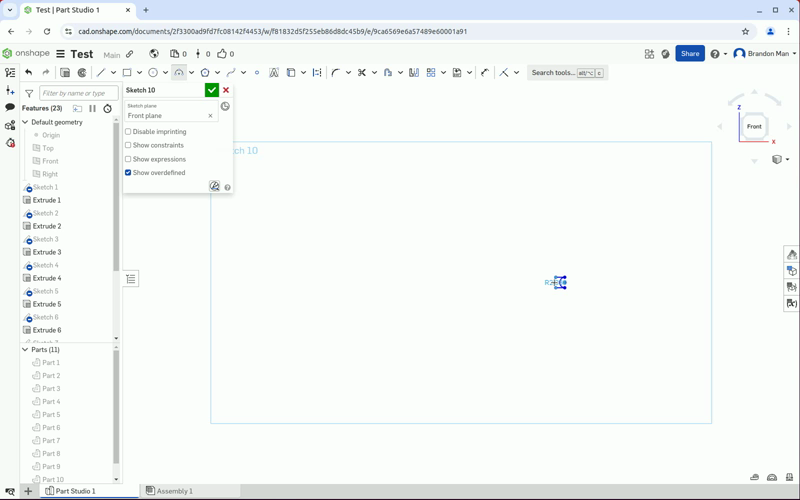
key_up(shift)
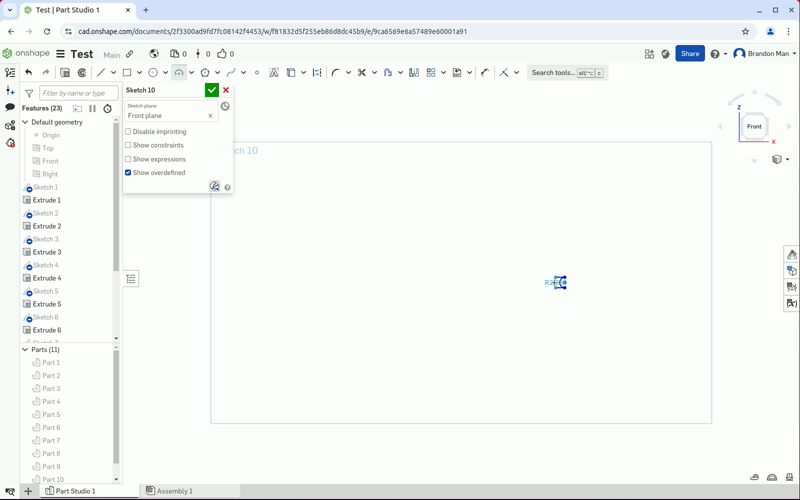
key(esc)
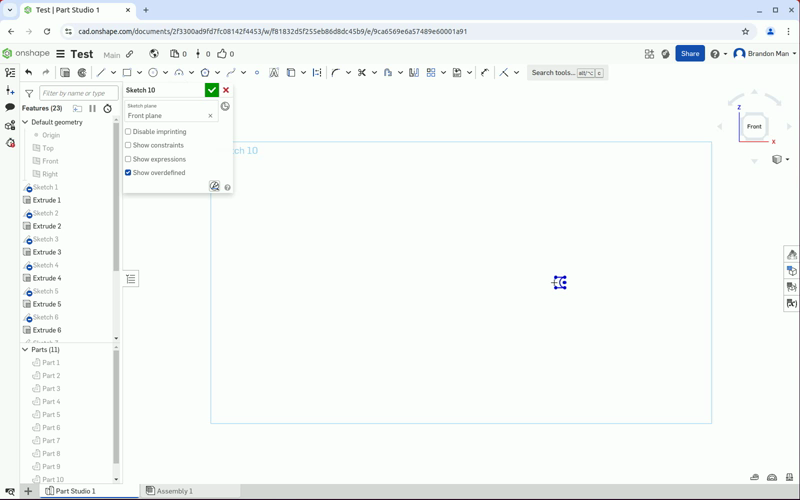
mouse_move(555, 279)
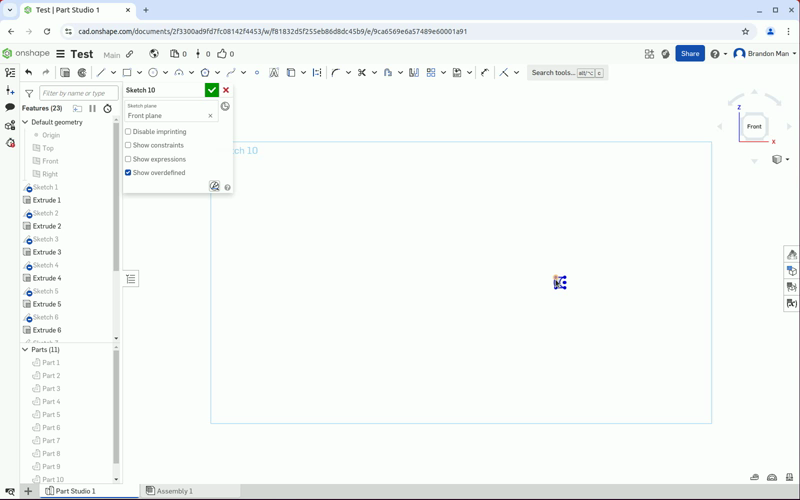
scroll(6)
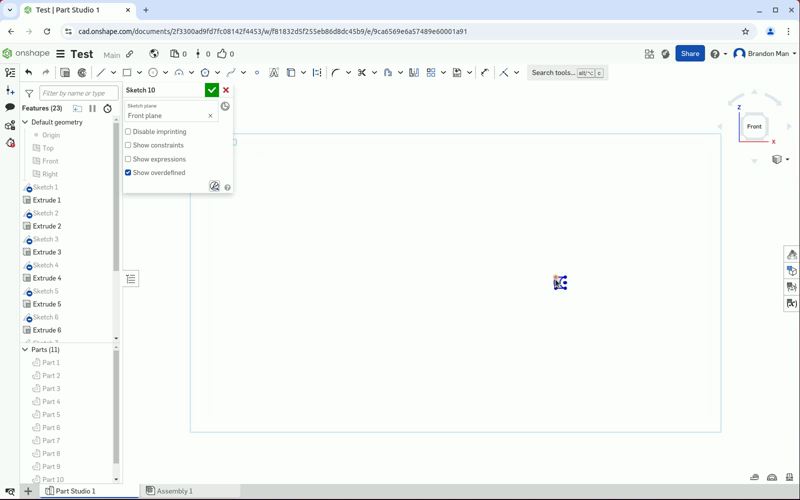
scroll(6)
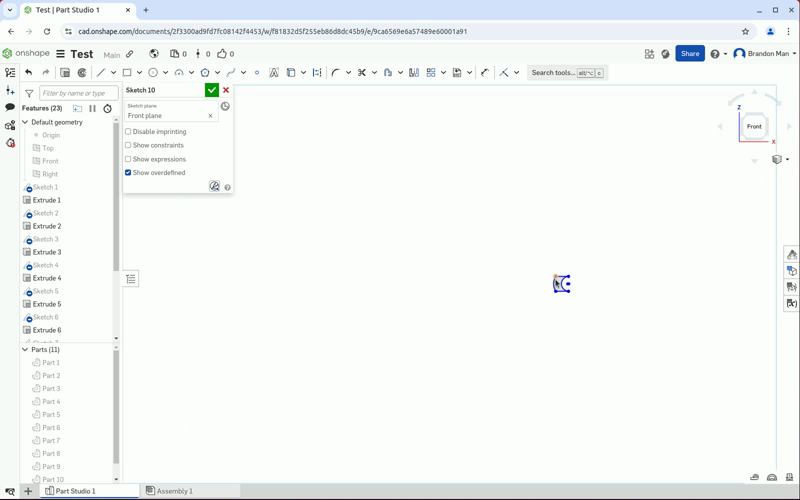
scroll(6)
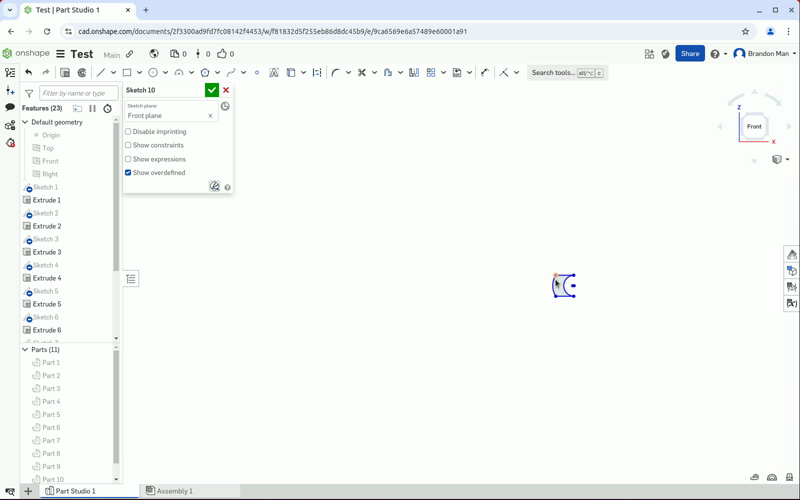
scroll(6)
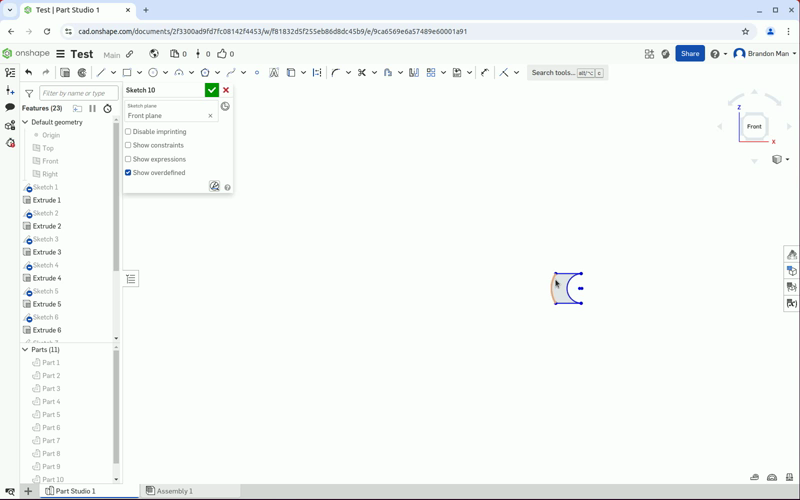
scroll(6)
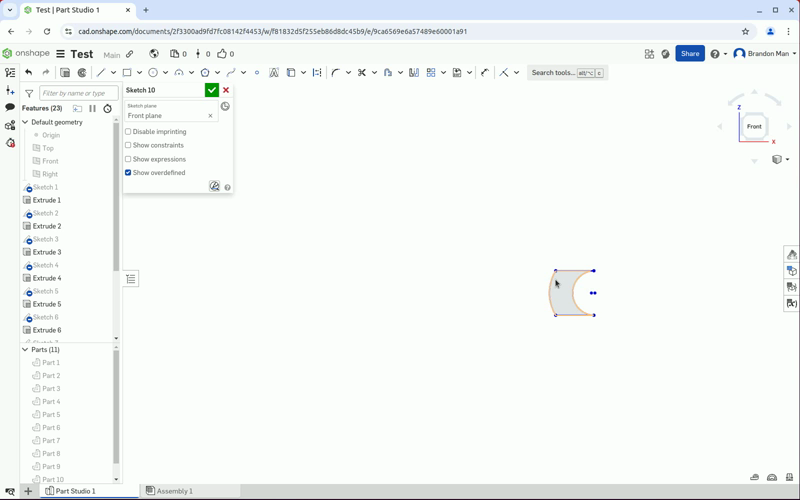
scroll(6)
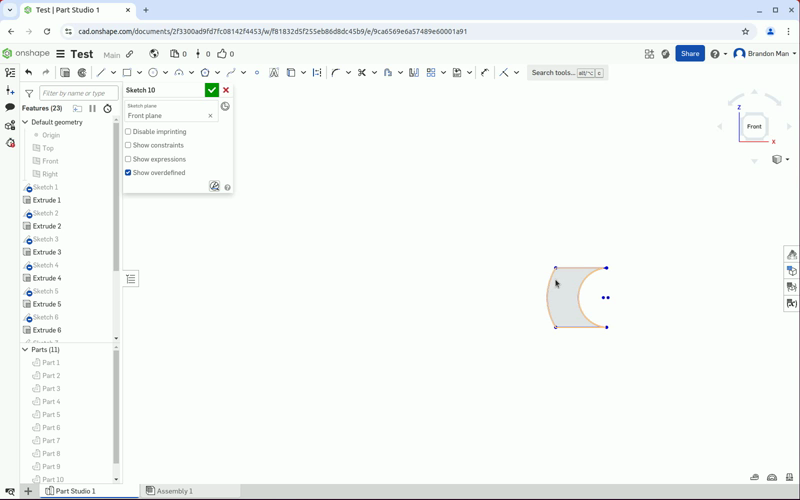
scroll(6)
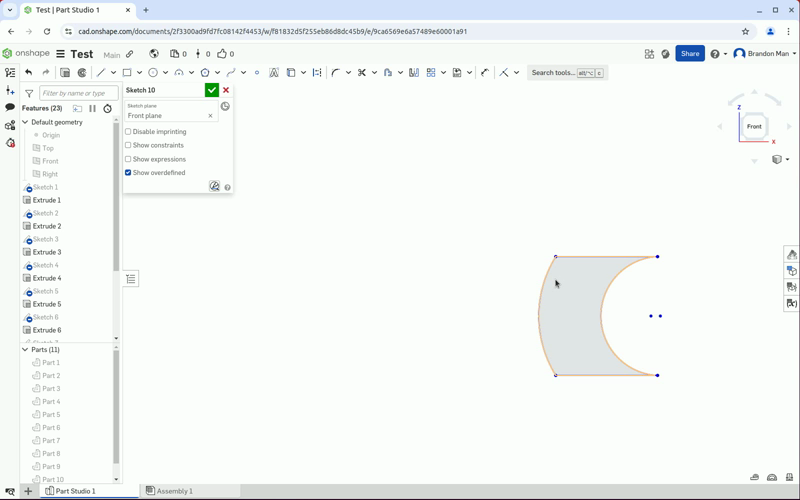
click(555, 279)
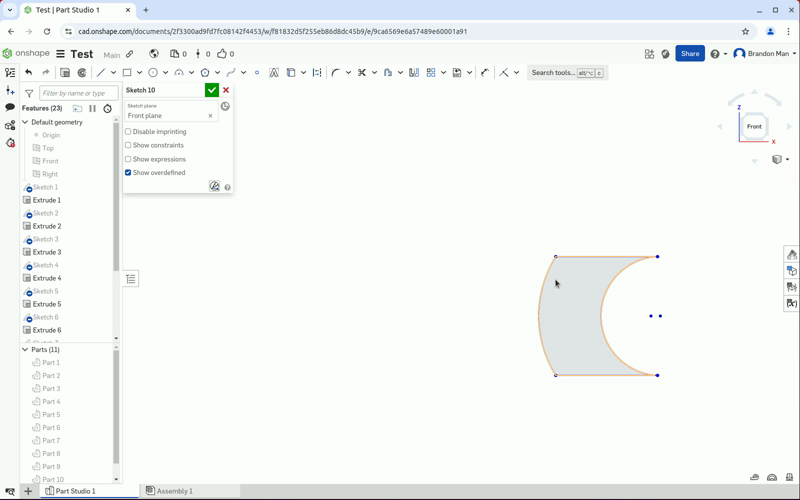
scroll(-6)
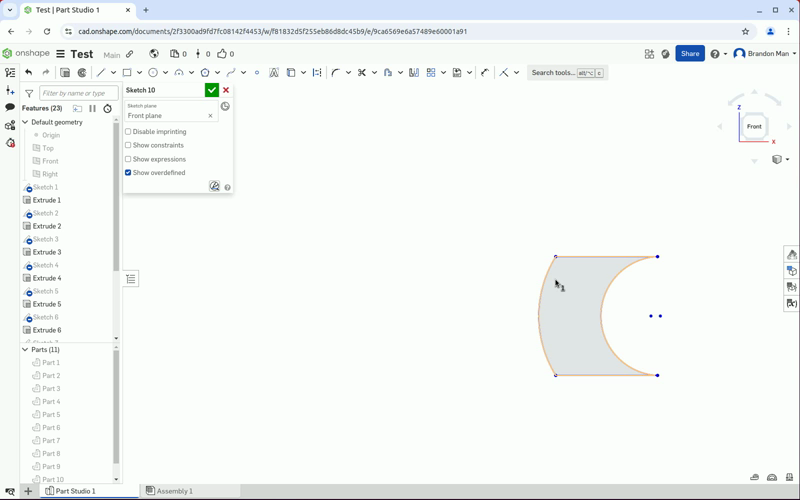
scroll(-6)
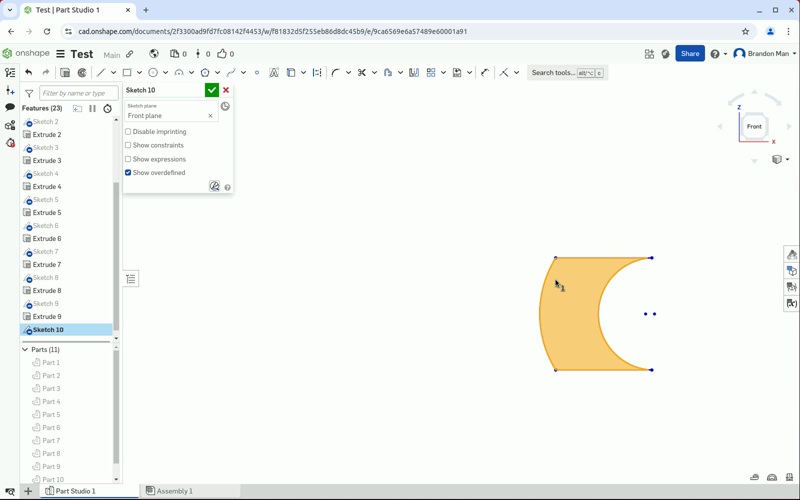
scroll(-6)
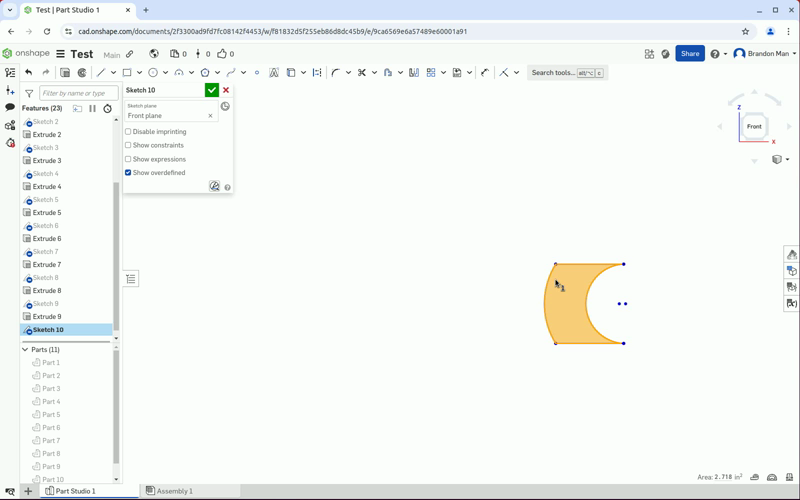
scroll(-6)
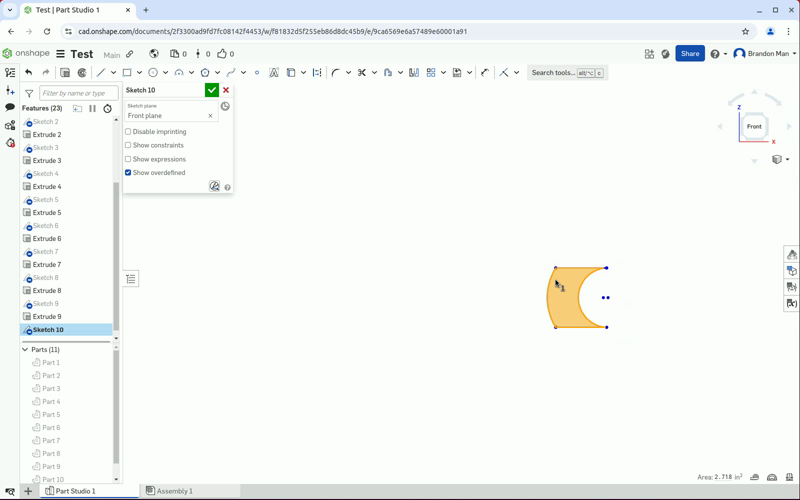
scroll(-6)
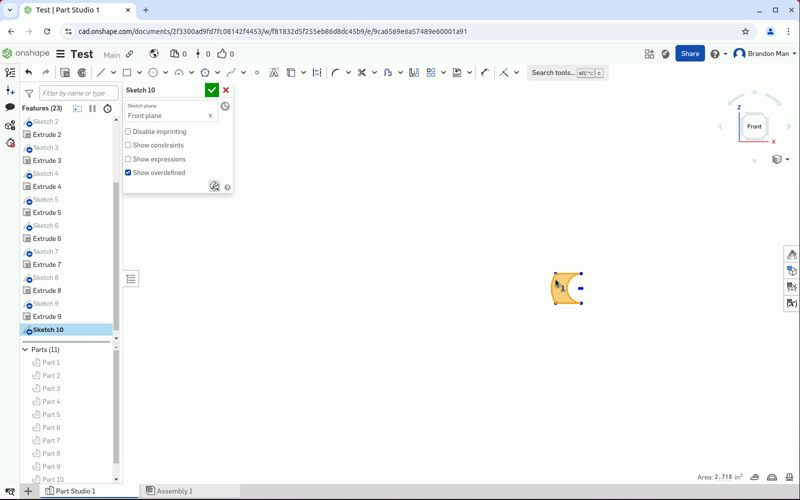
scroll(-6)
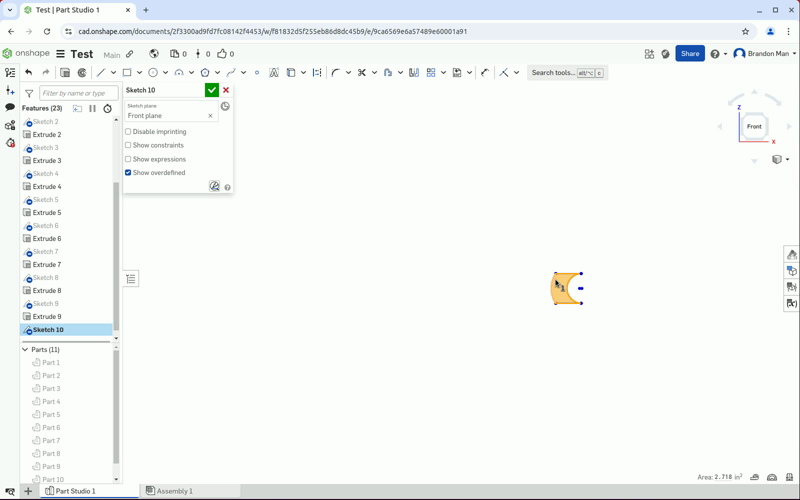
scroll(-6)
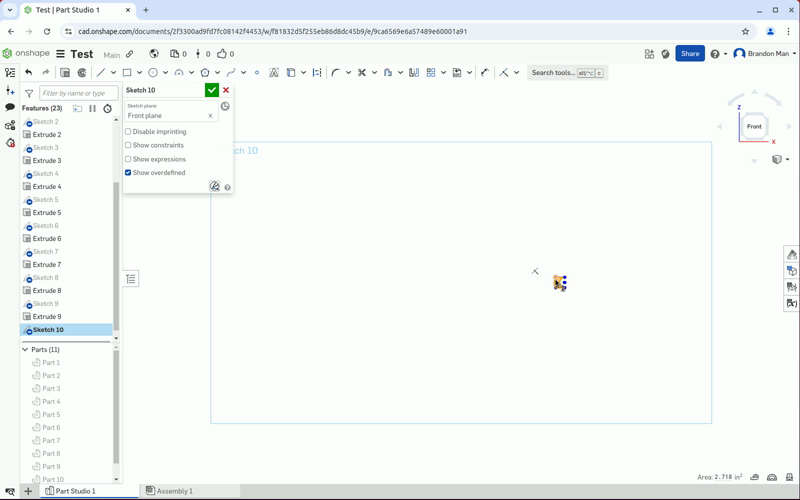
mouse_move(69, 352)
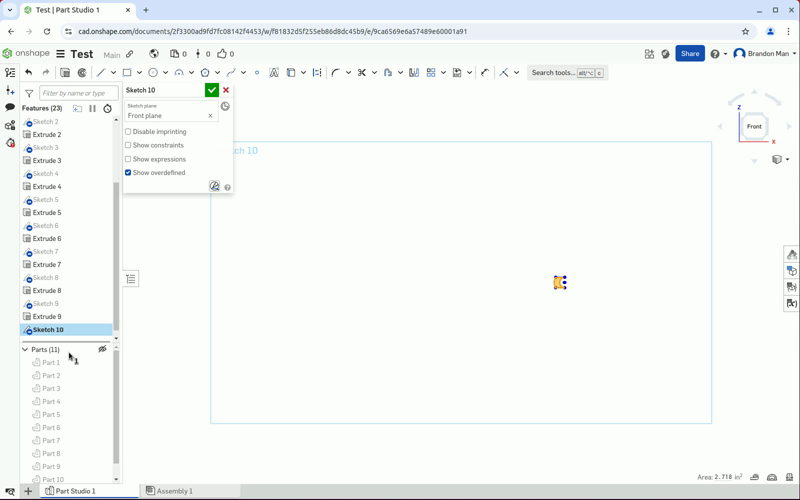
key(shift+y)
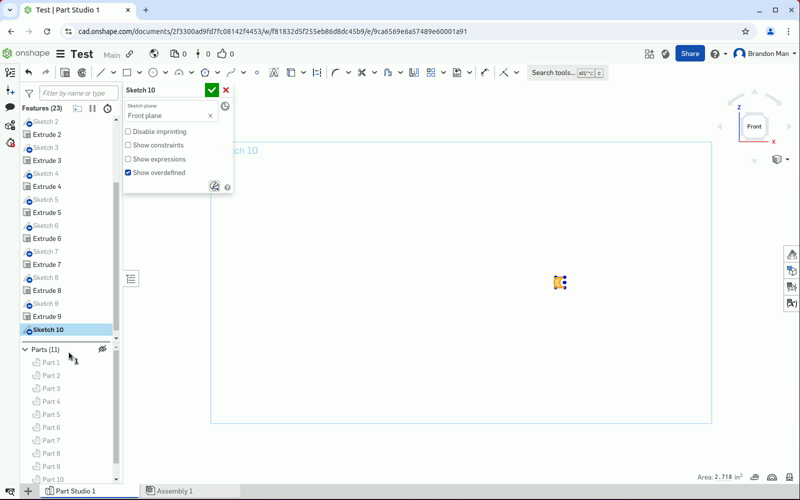
key(shift+e)
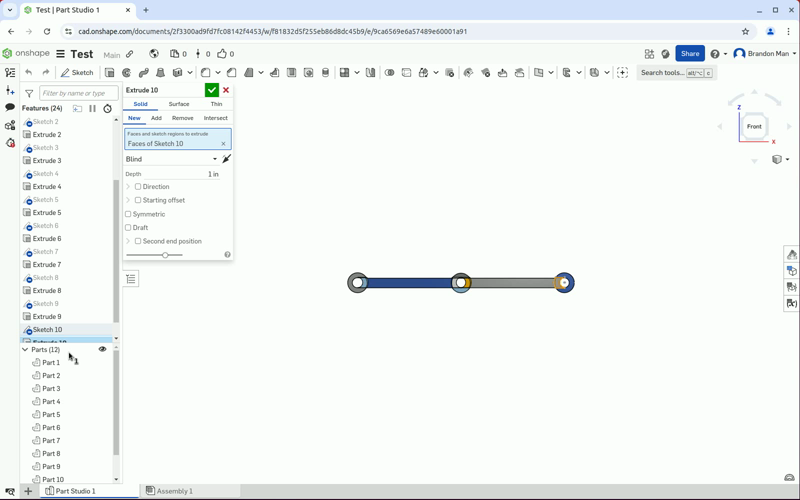
mouse_move(143, 106)
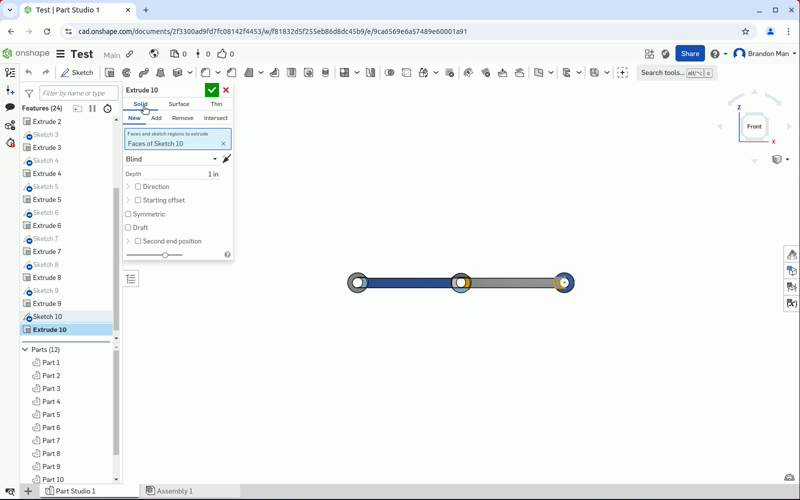
click(143, 106)
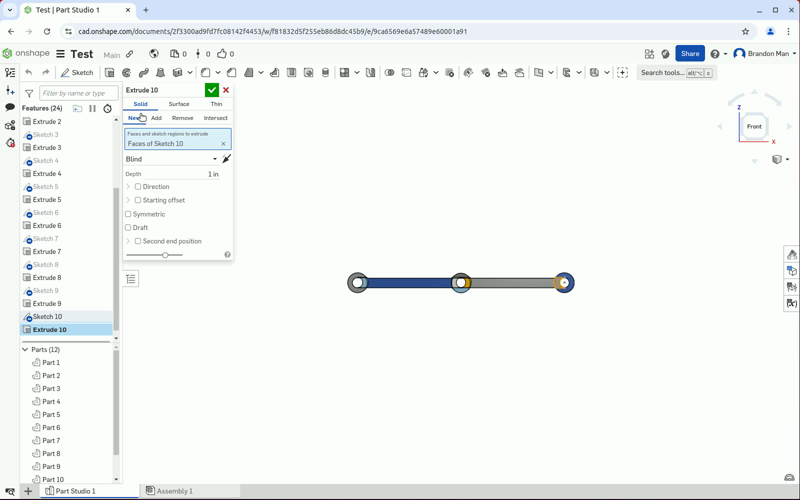
mouse_move(137, 120)
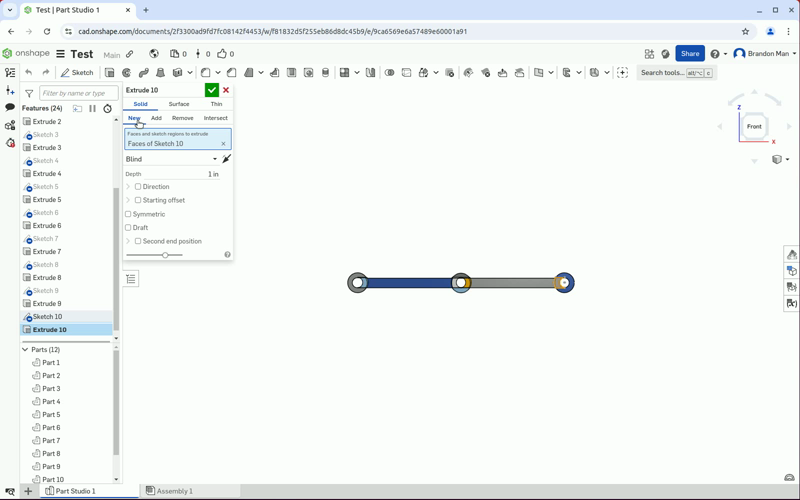
click(137, 120)
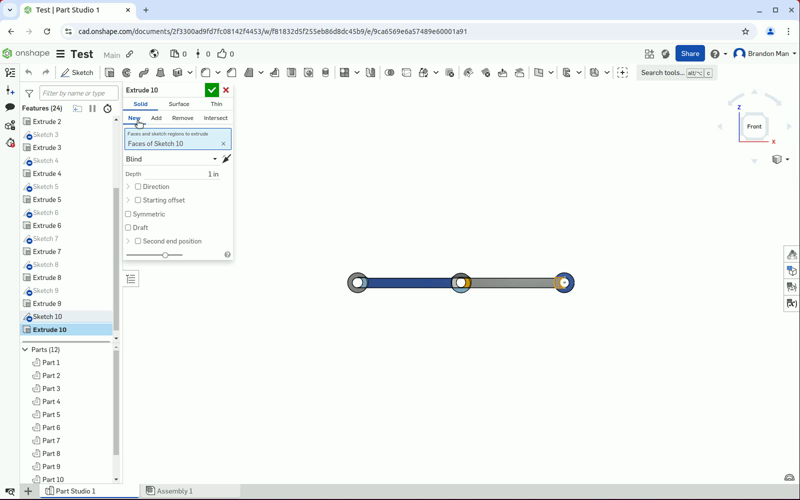
key(tab, 4)
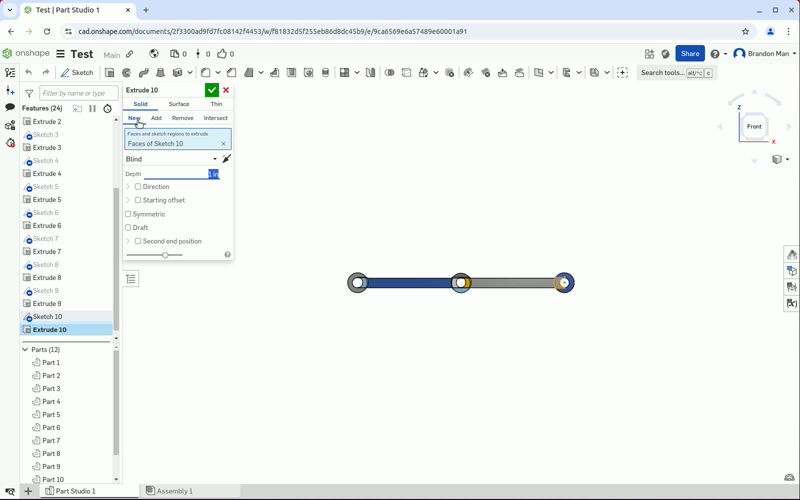
text(1.685)
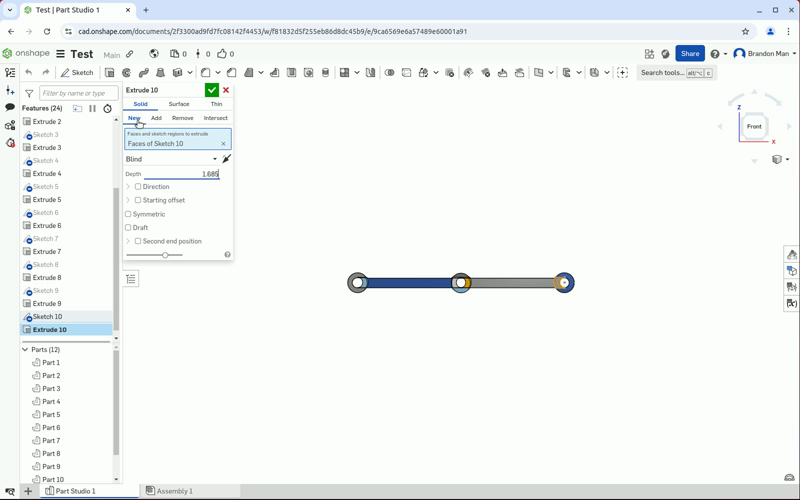
key(enter)
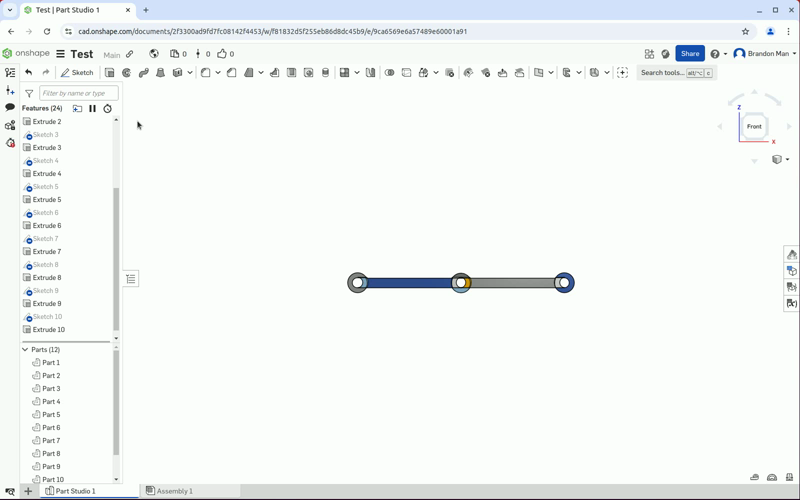
key(shift+h)
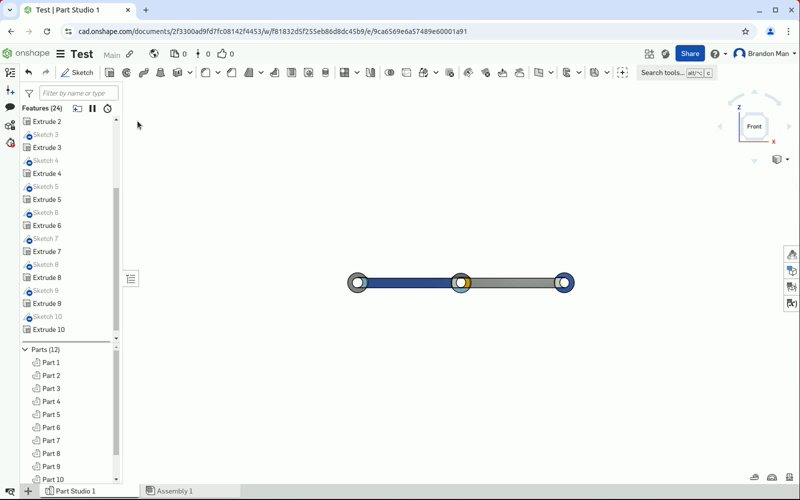
key(shift+h)
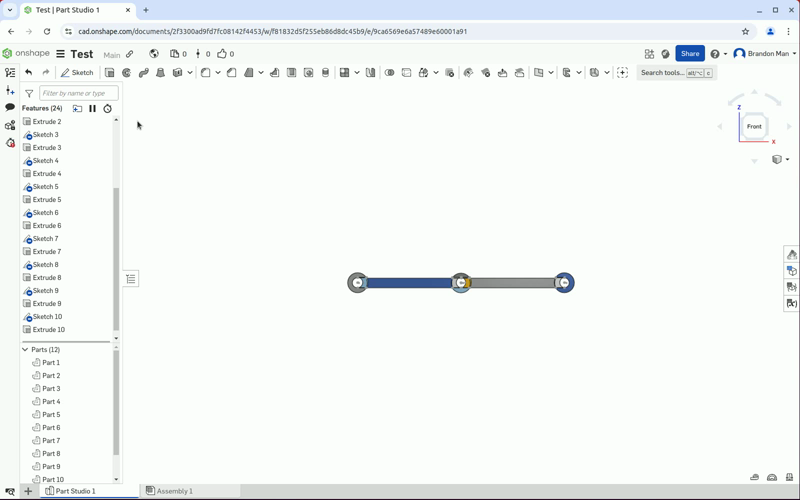
key(shift+7)
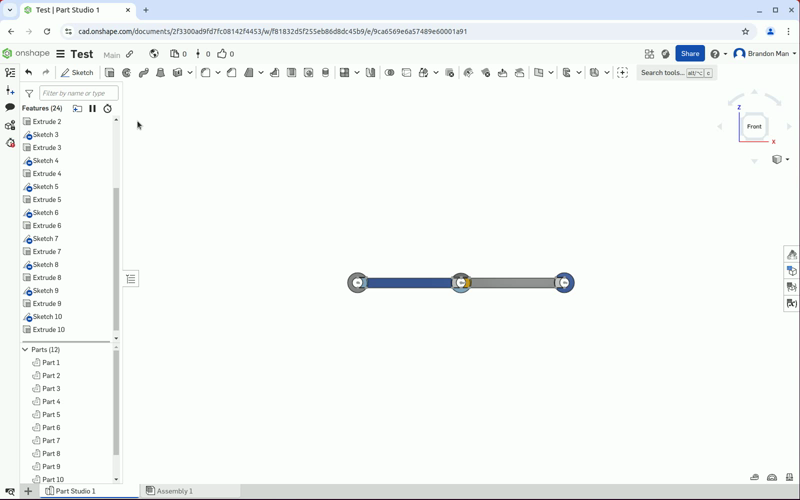
key(left, 2)
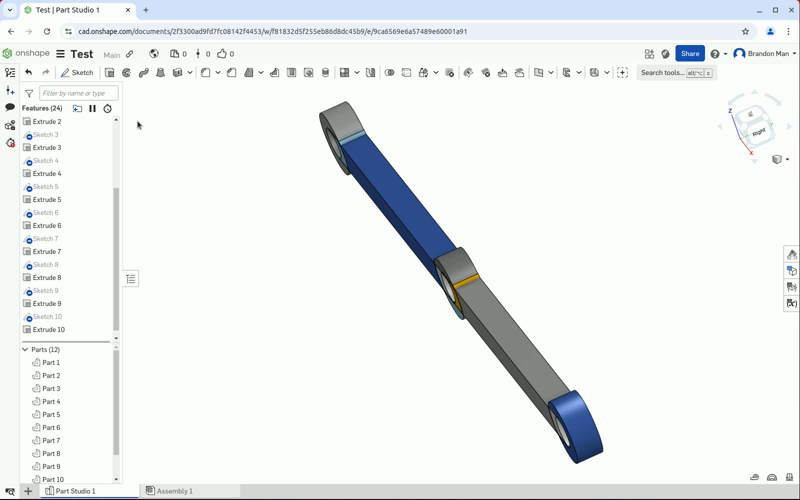
key(down, 2)
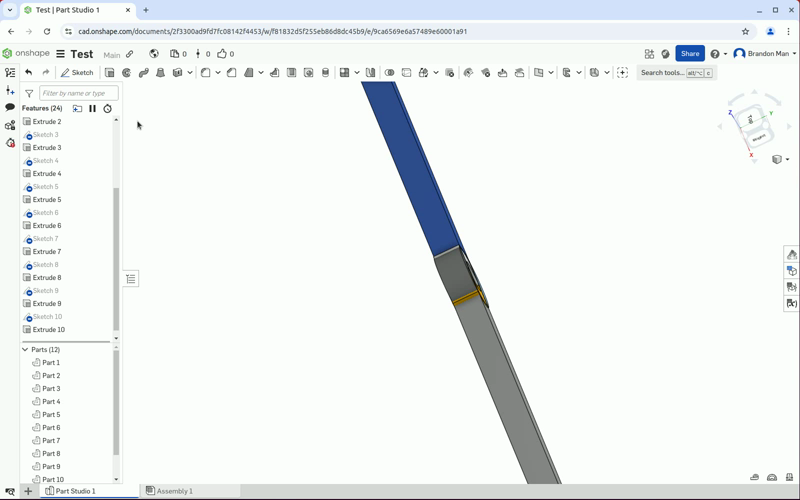
key(up, 2)
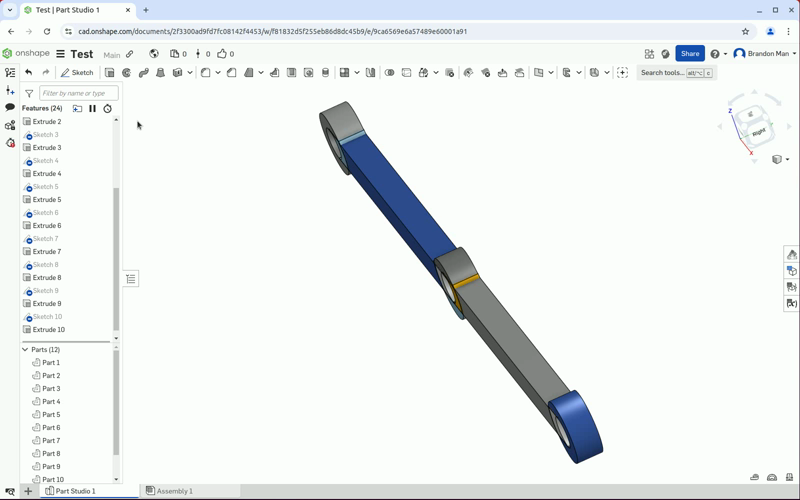
key(right, 2)
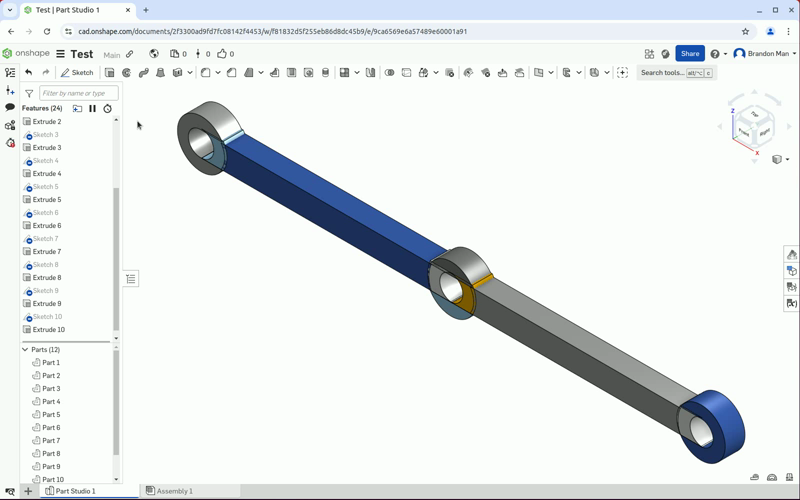
mouse_move(69, 85)
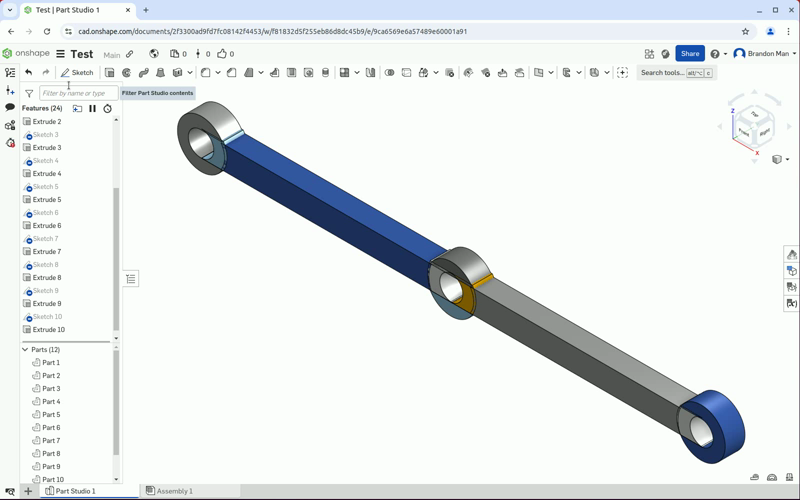
click(69, 85)